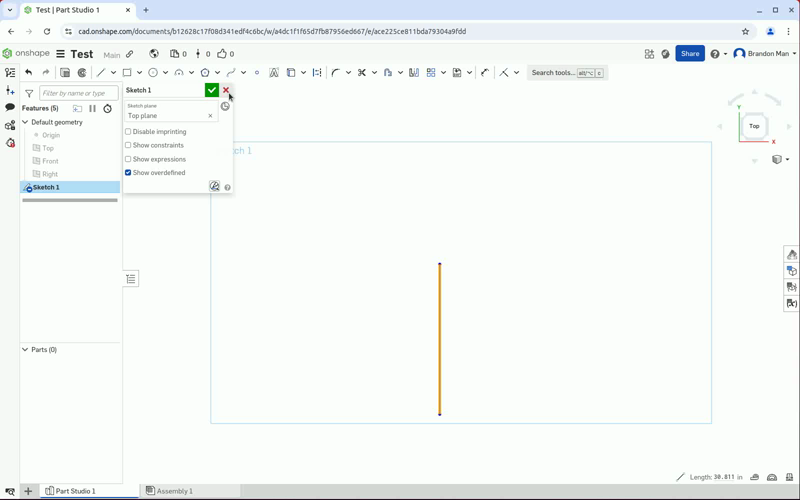
key(shift+h)
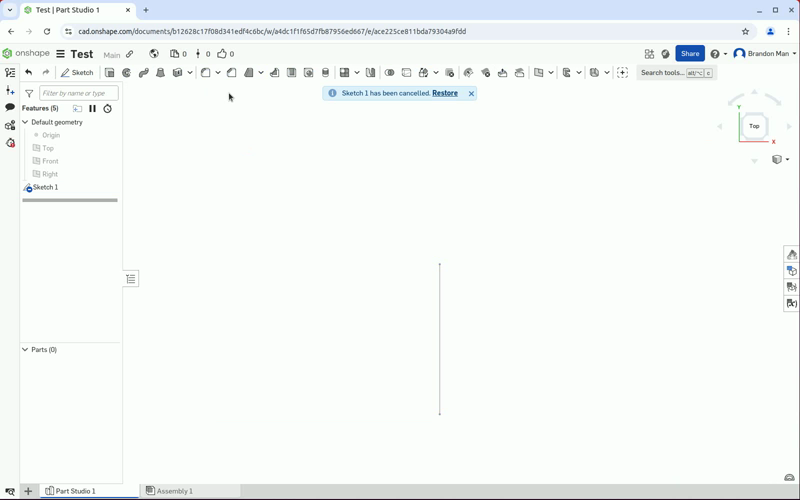
key(shift+s)
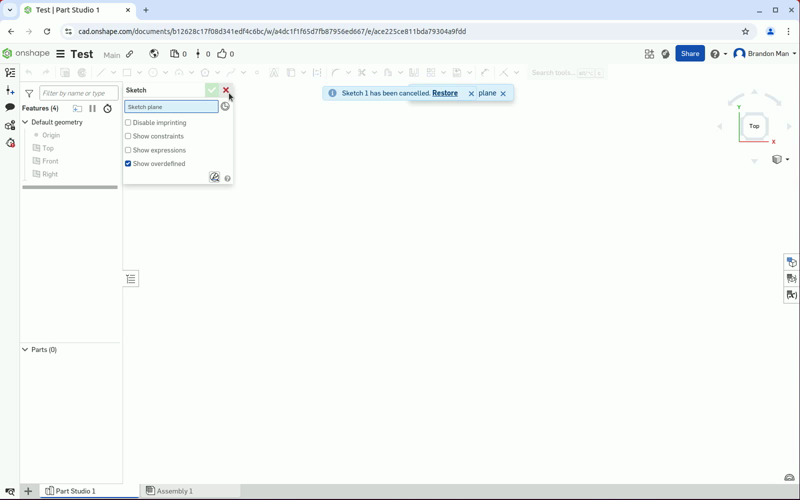
mouse_move(73, 150)
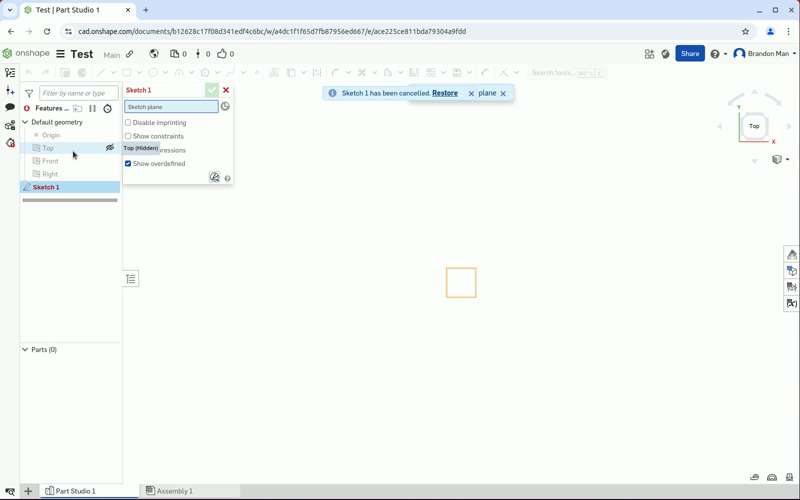
click(73, 150)
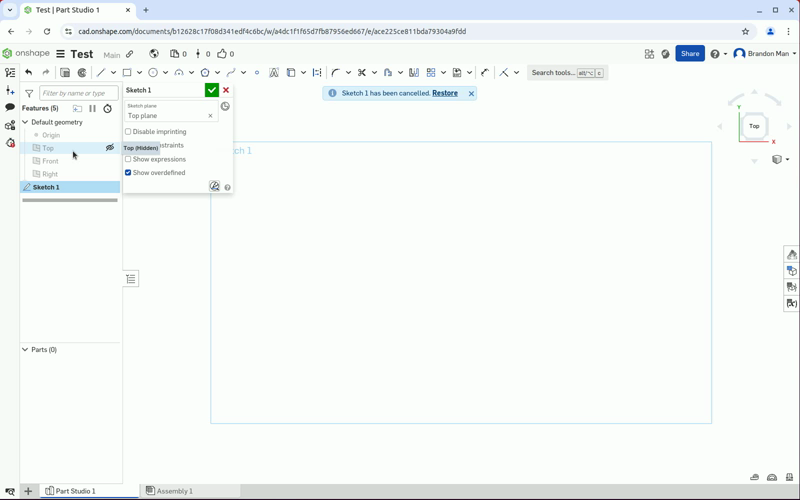
mouse_move(73, 352)
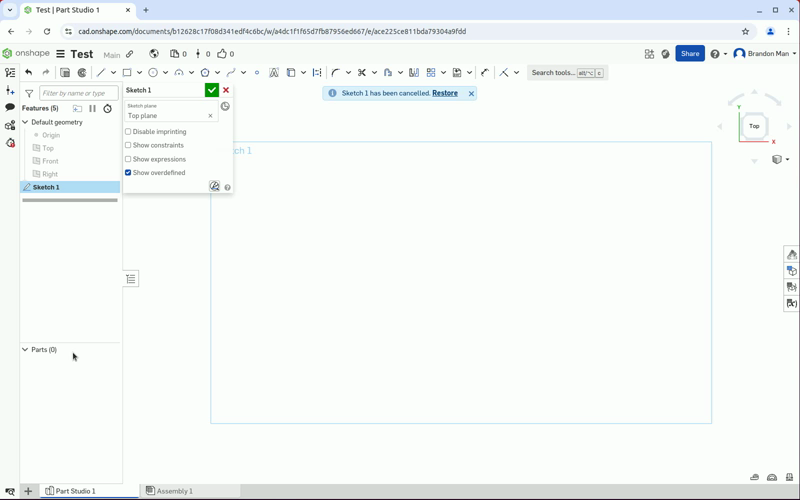
key(y)
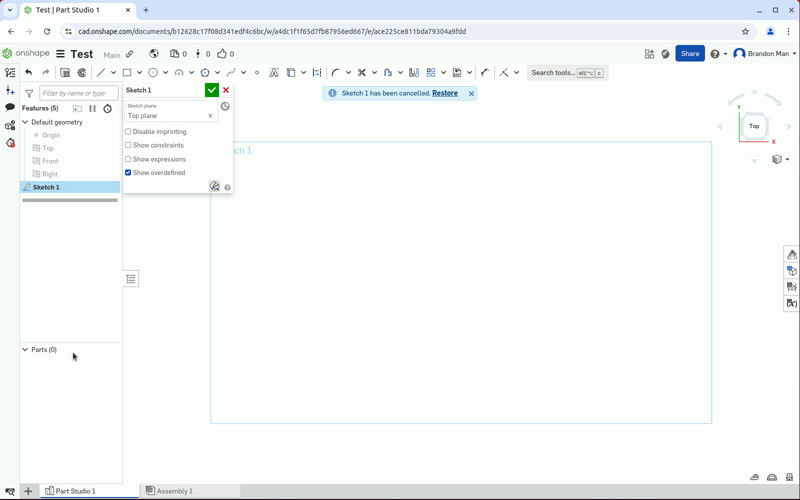
key(l)
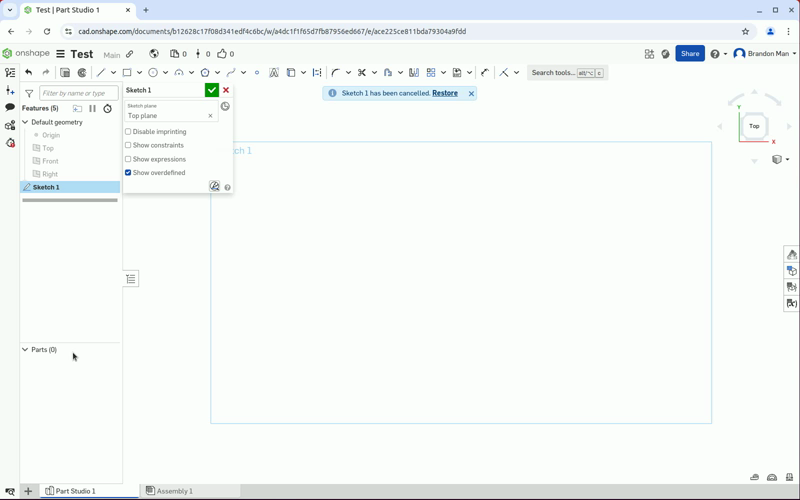
key_down(shift)
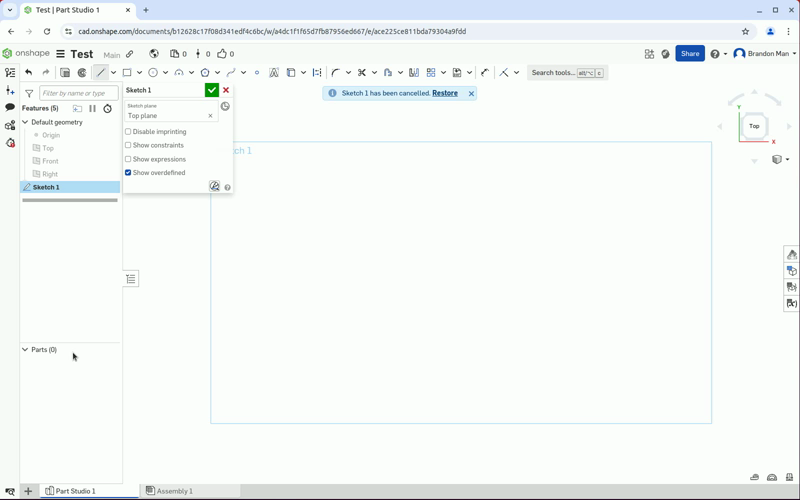
mouse_move(460, 282)
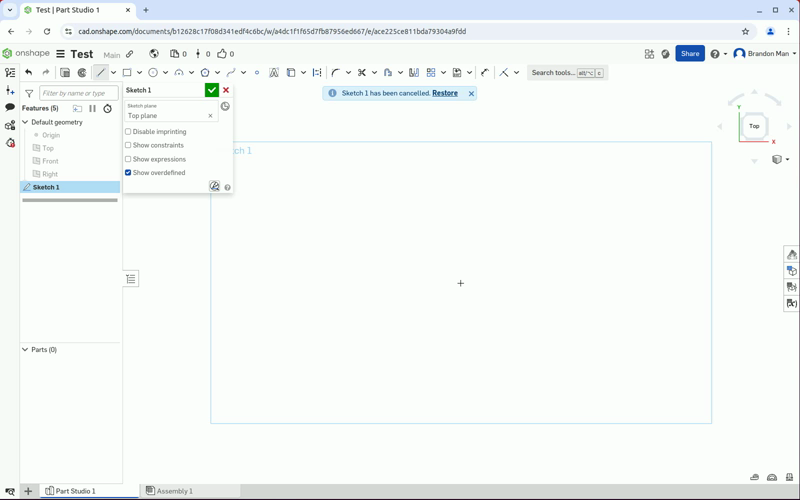
click(460, 282)
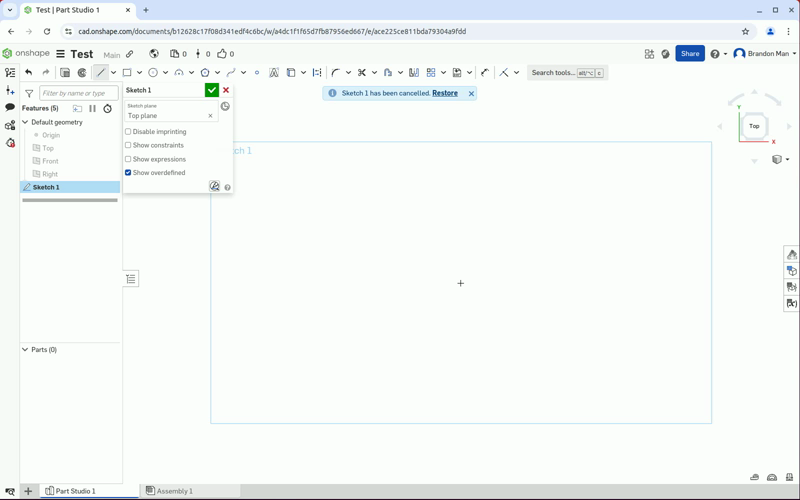
key_up(shift)
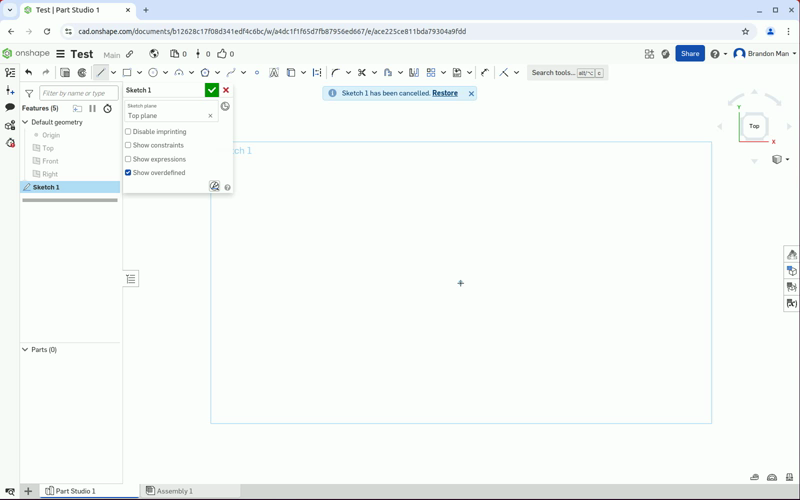
key_down(shift)
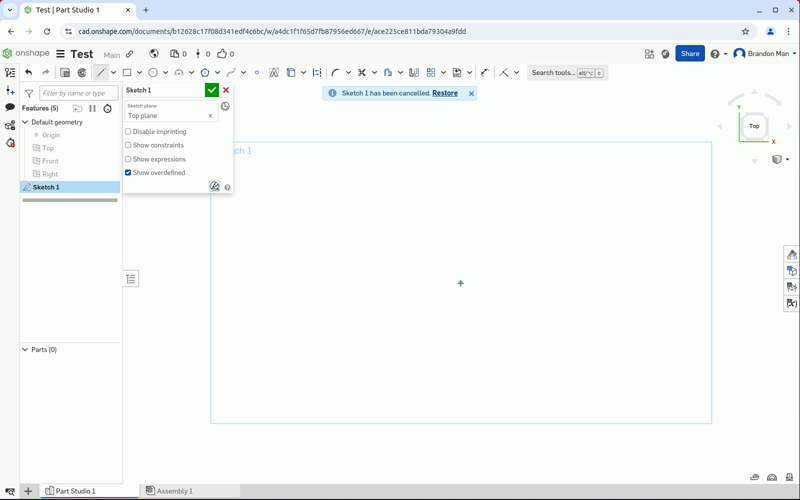
mouse_move(573, 282)
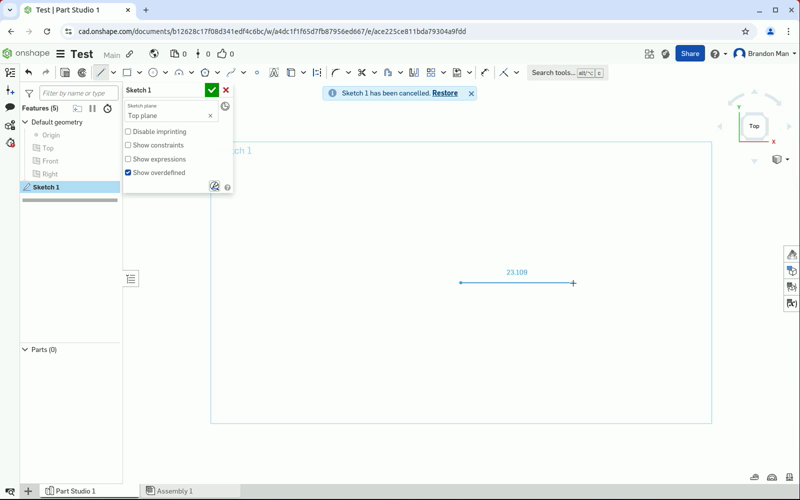
click(573, 282)
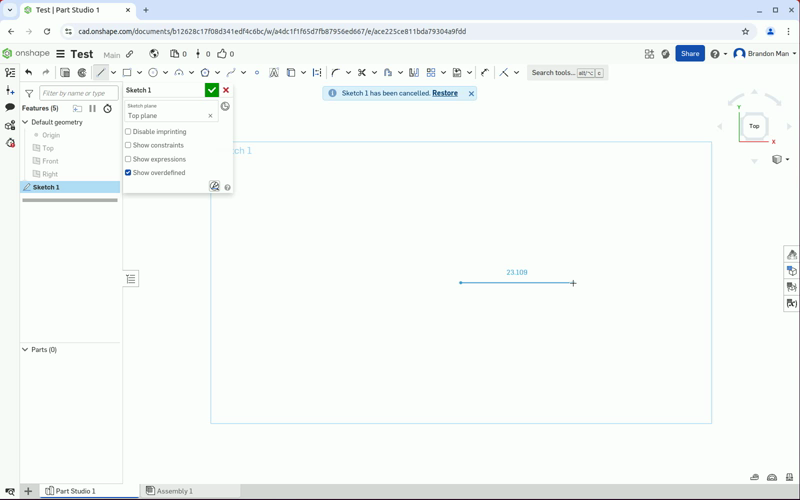
key_up(shift)
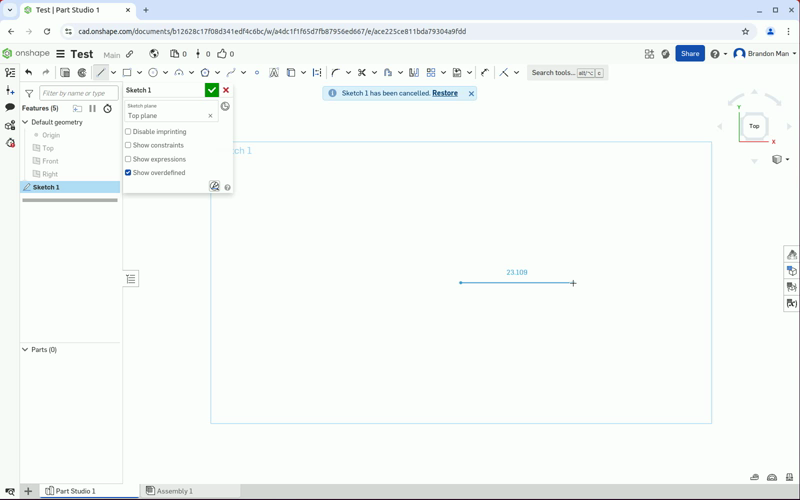
key_down(shift)
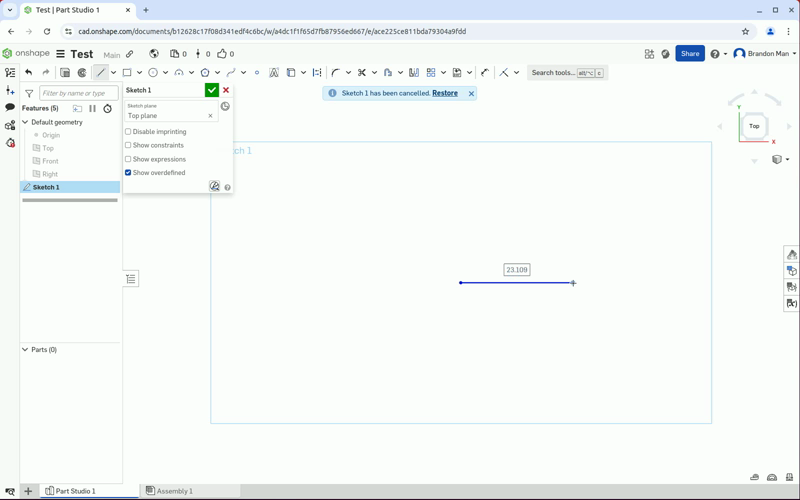
mouse_move(589, 282)
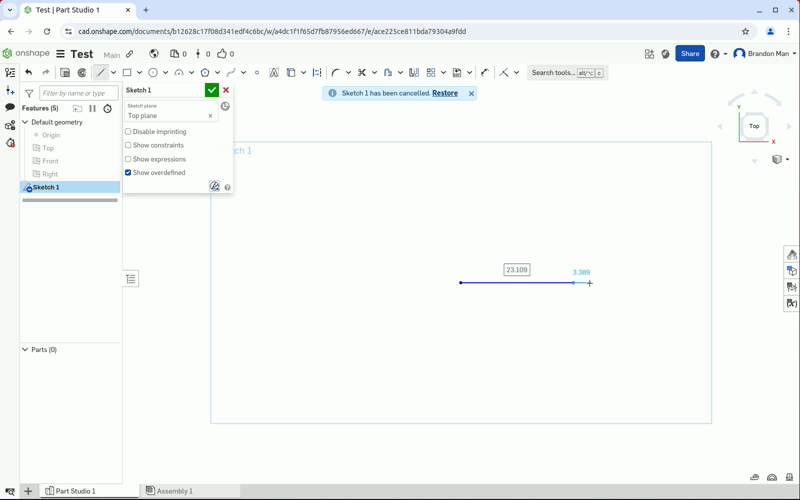
mouse_move(573, 271)
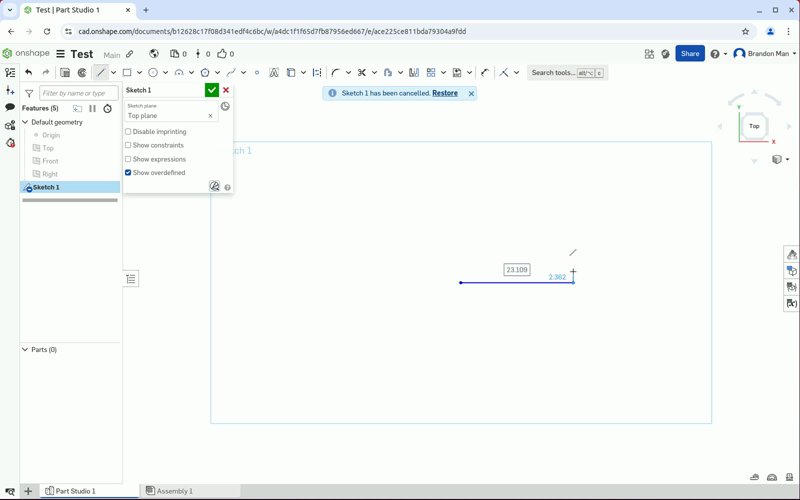
click(573, 271)
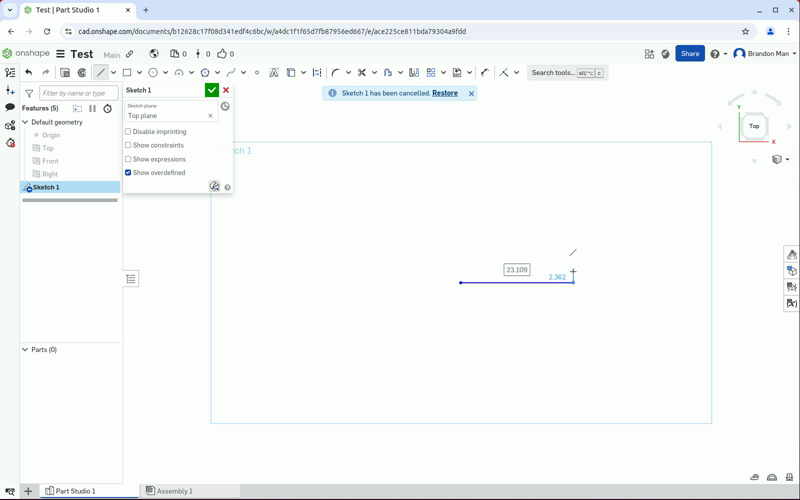
key_up(shift)
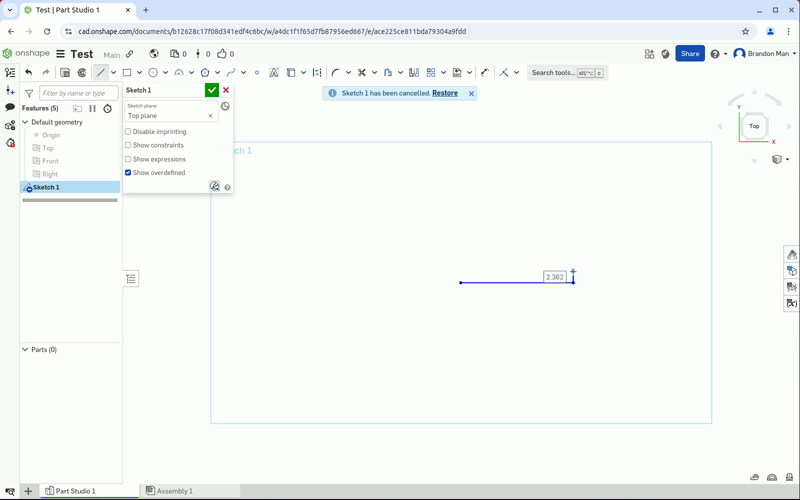
key_down(shift)
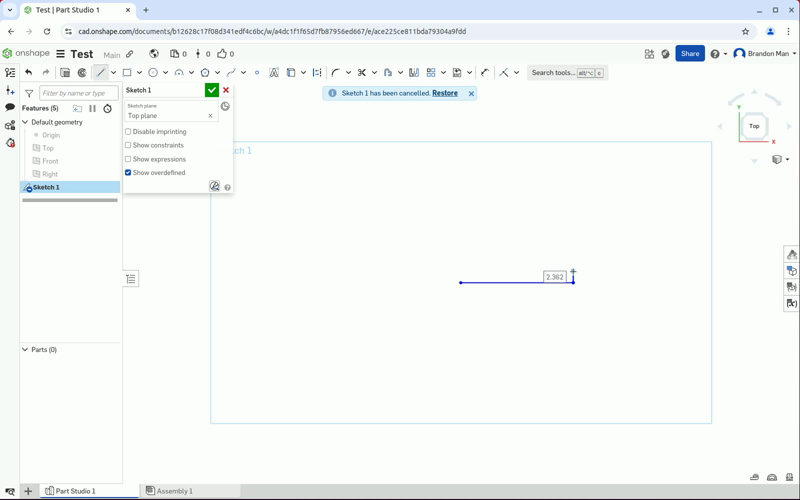
mouse_move(460, 271)
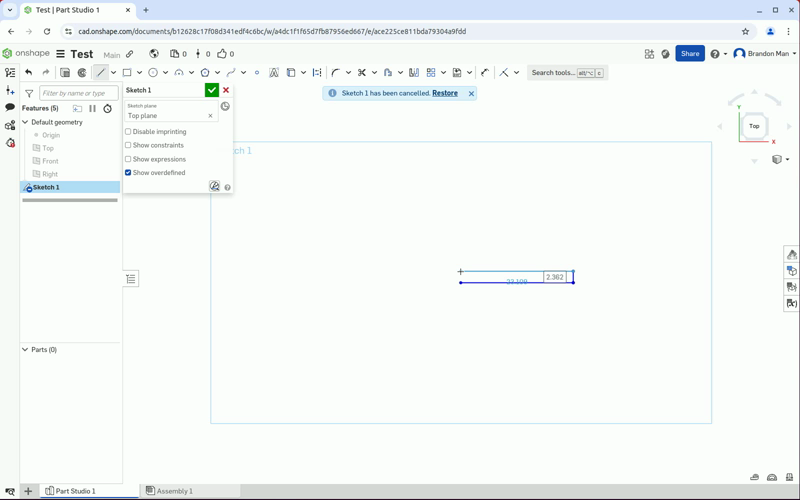
click(460, 271)
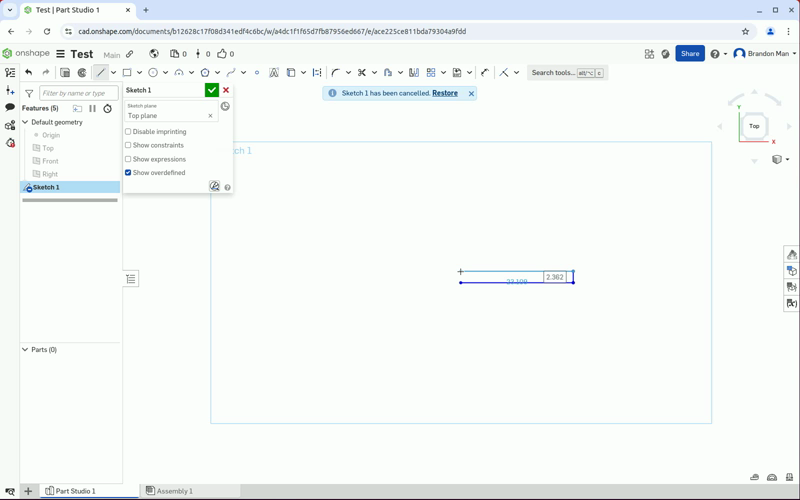
key_up(shift)
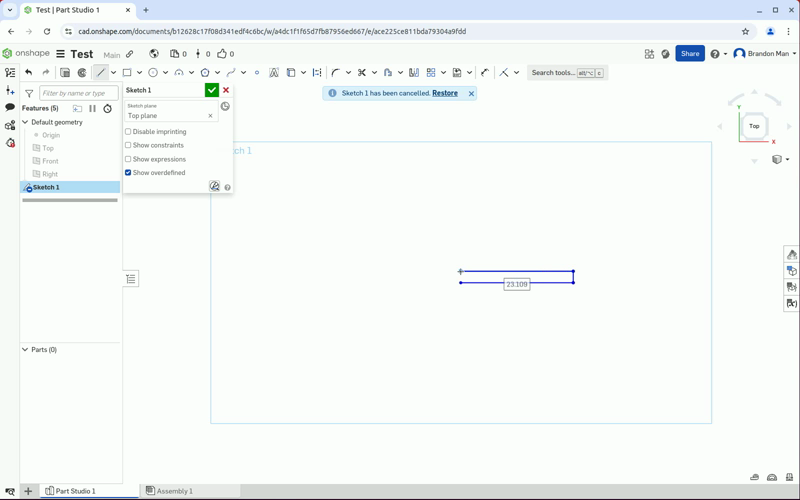
mouse_move(490, 271)
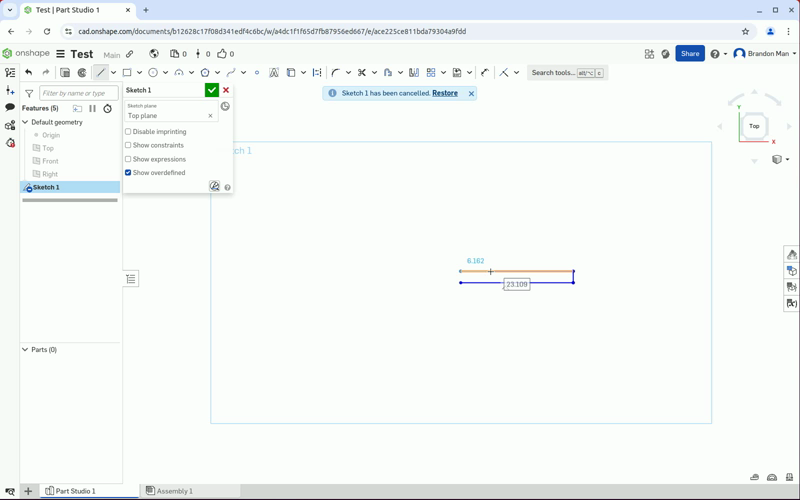
key_down(shift)
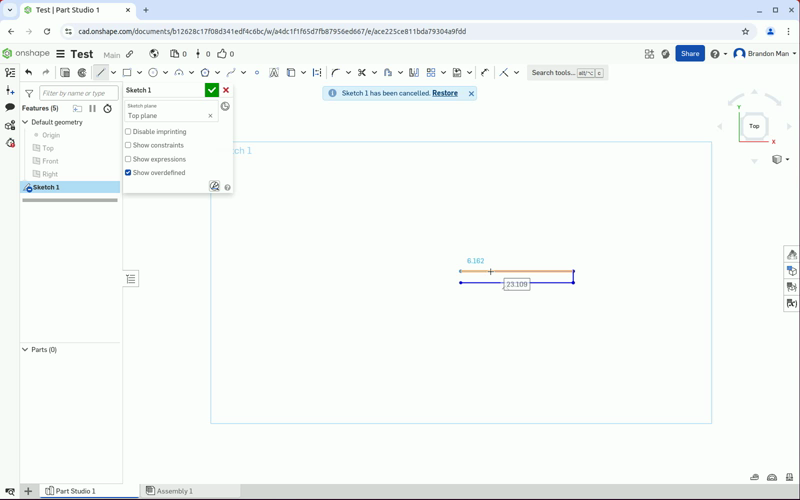
mouse_move(460, 282)
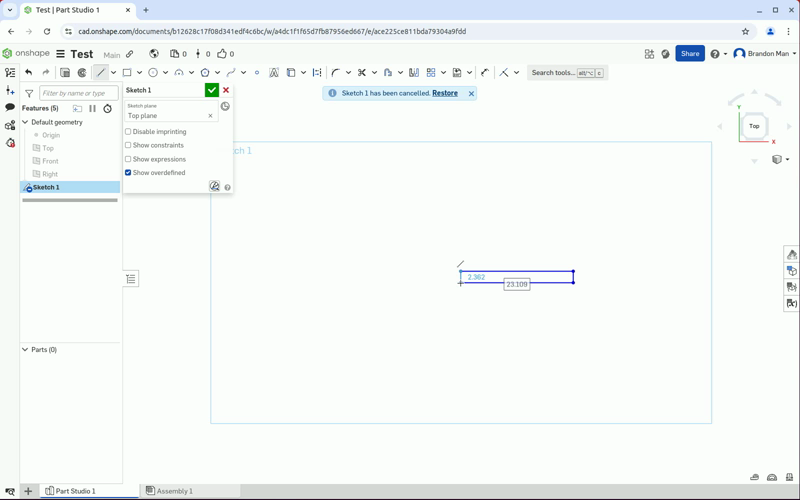
key_up(shift)
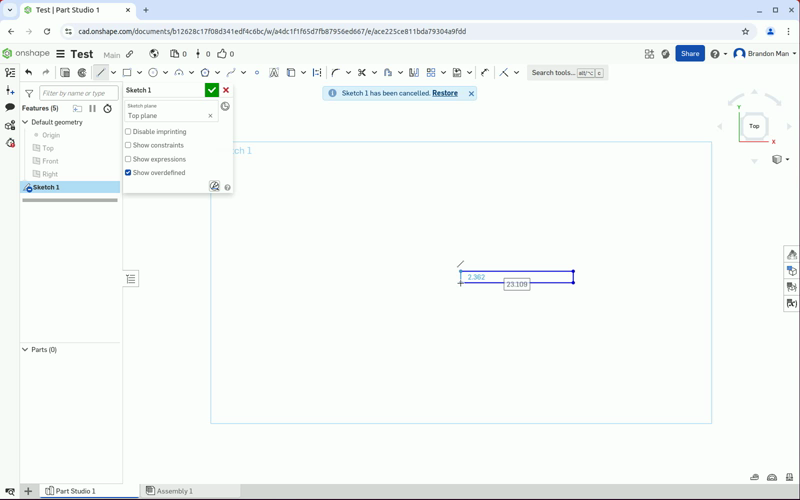
click(460, 282)
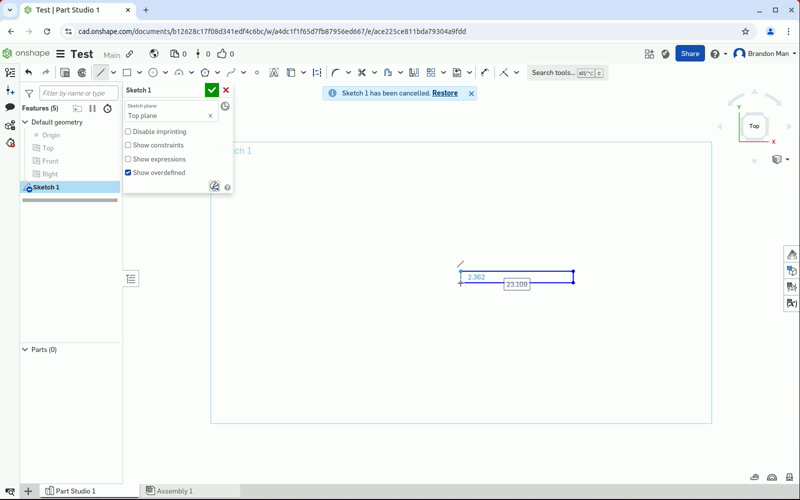
key(esc)
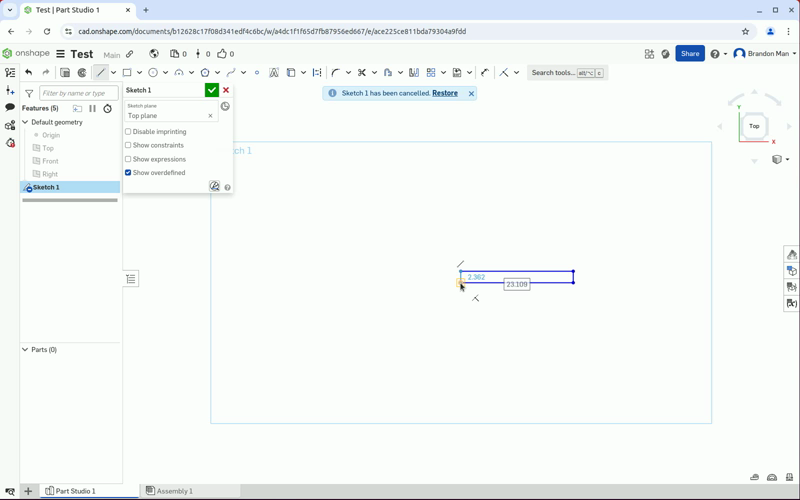
mouse_move(545, 281)
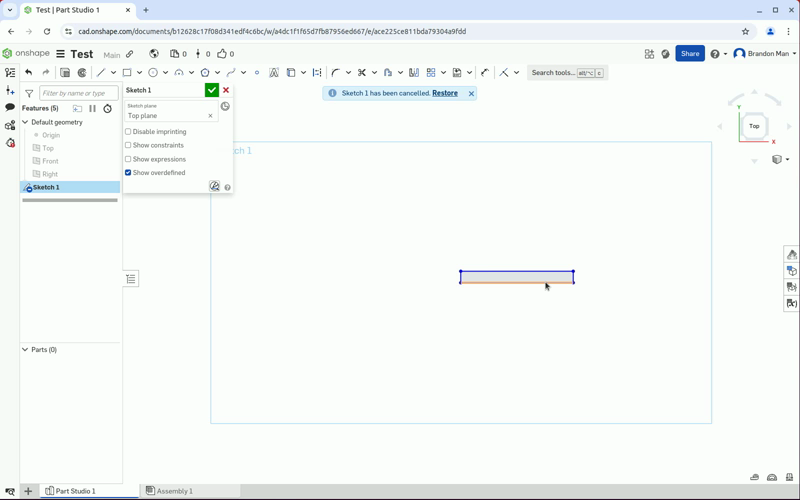
scroll(6)
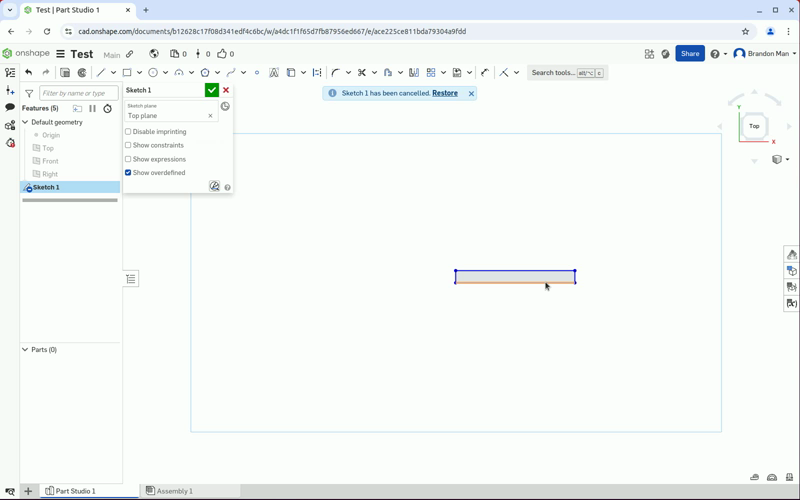
scroll(6)
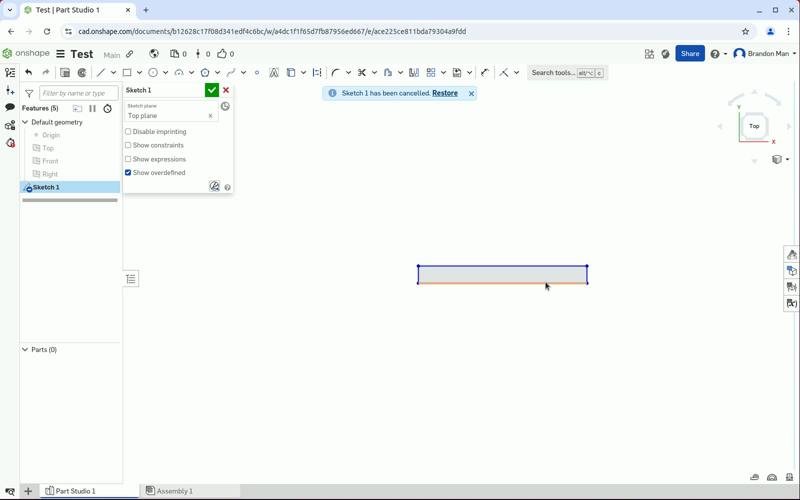
scroll(6)
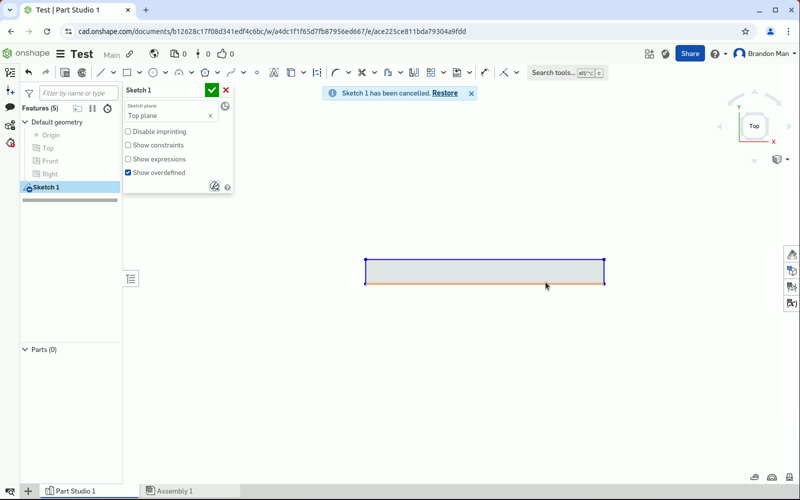
scroll(6)
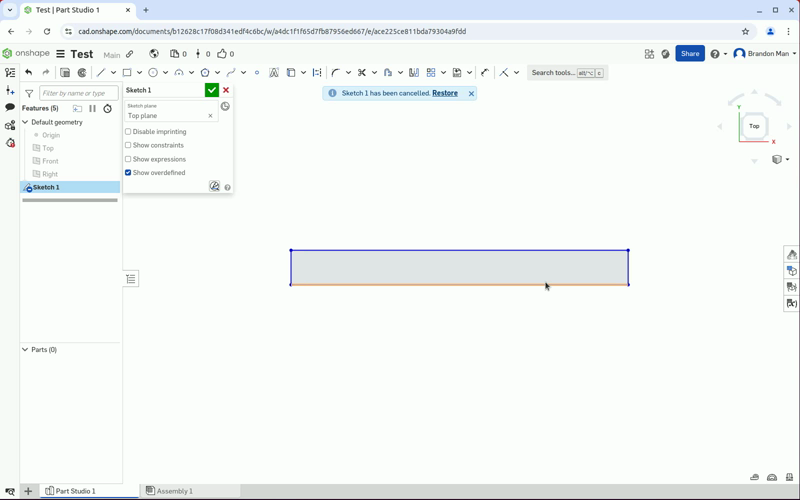
scroll(6)
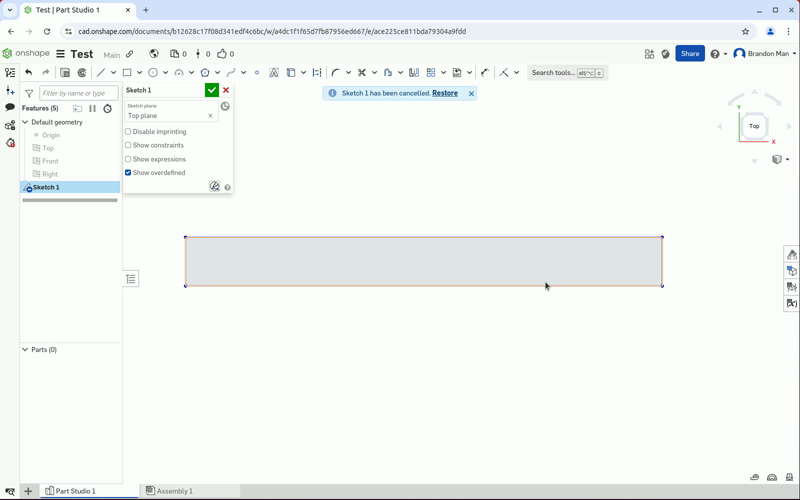
scroll(6)
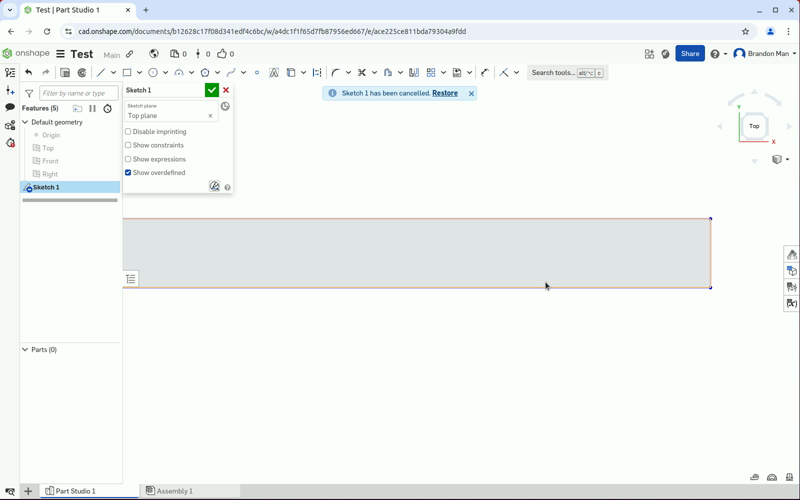
scroll(6)
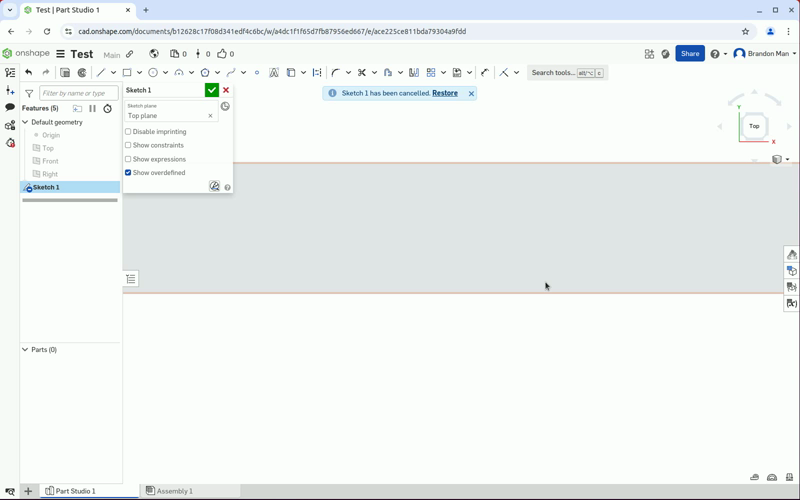
click(545, 281)
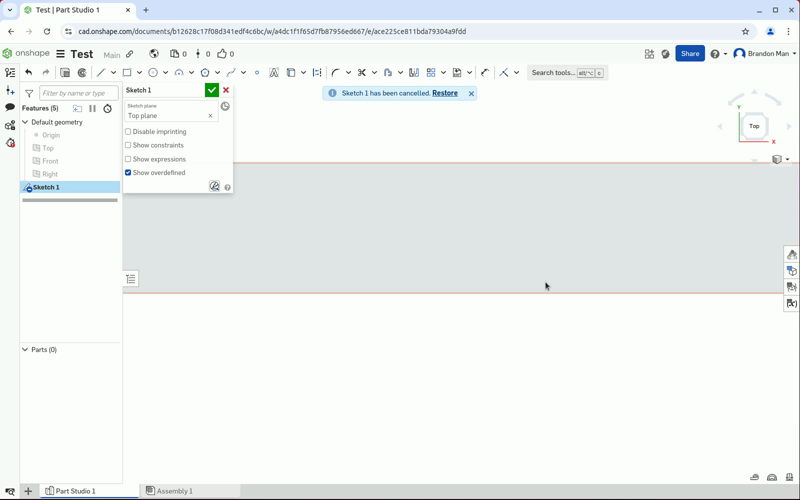
scroll(-6)
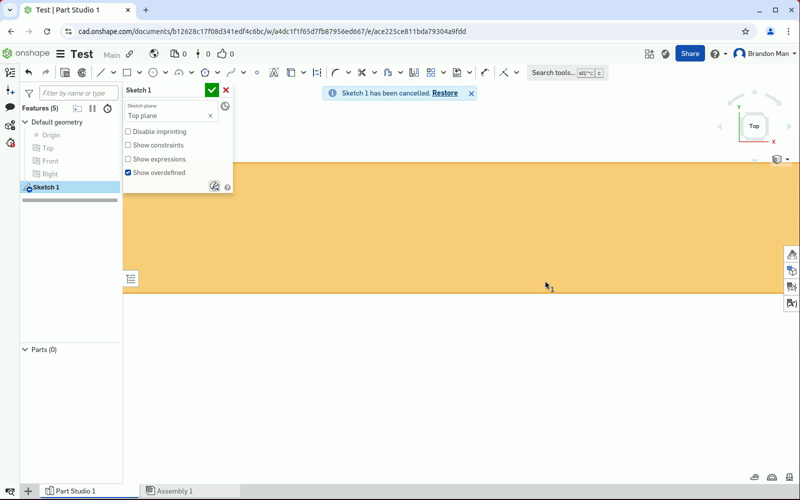
scroll(-6)
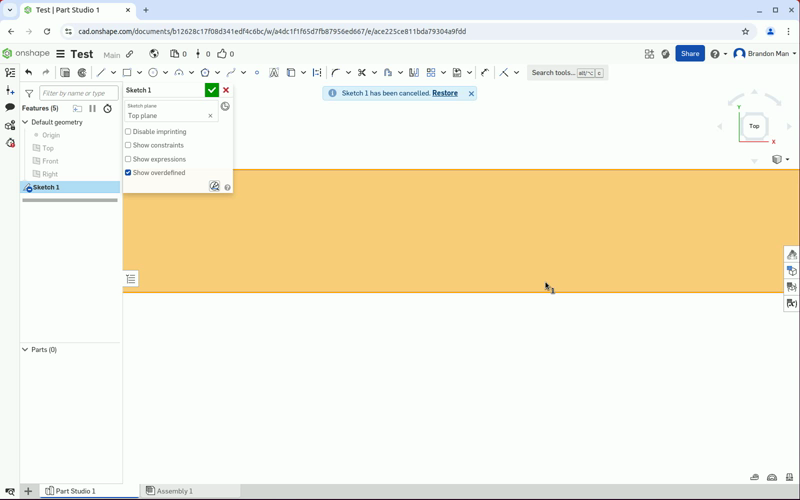
scroll(-6)
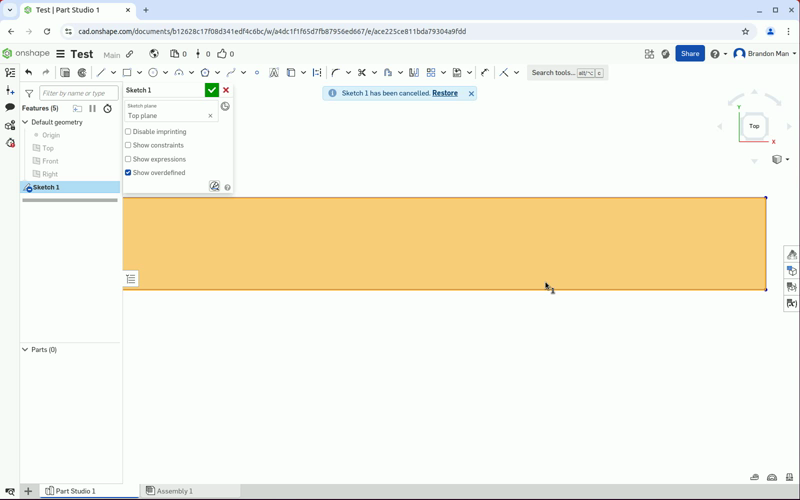
scroll(-6)
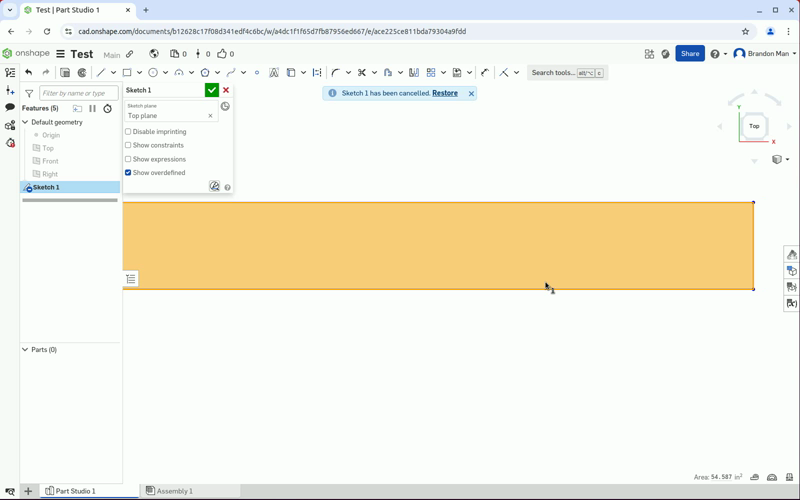
scroll(-6)
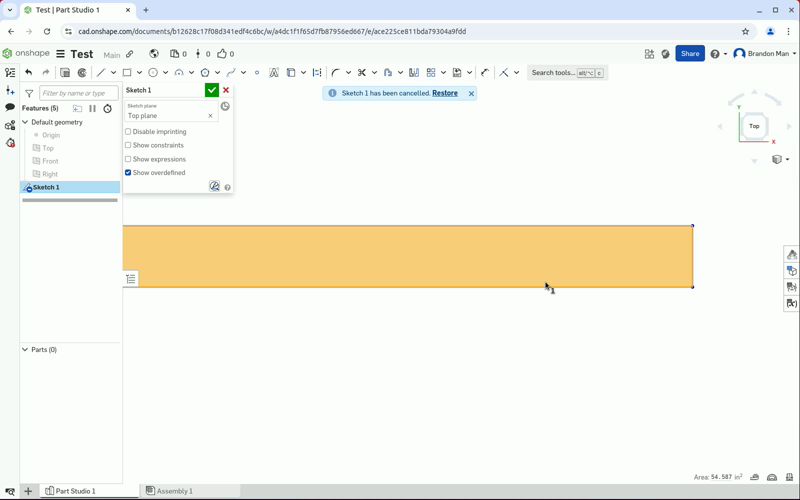
scroll(-6)
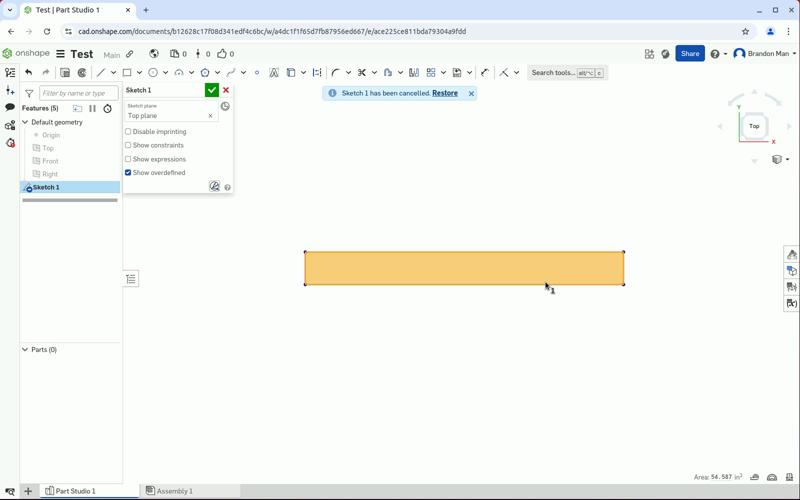
scroll(-6)
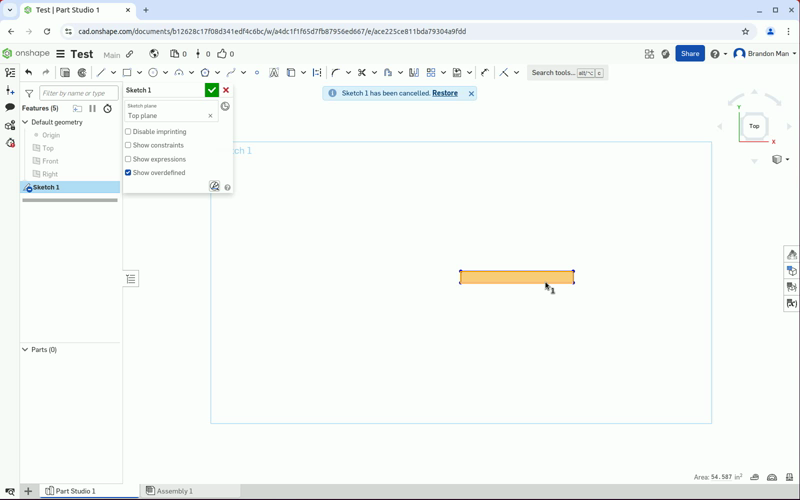
mouse_move(73, 352)
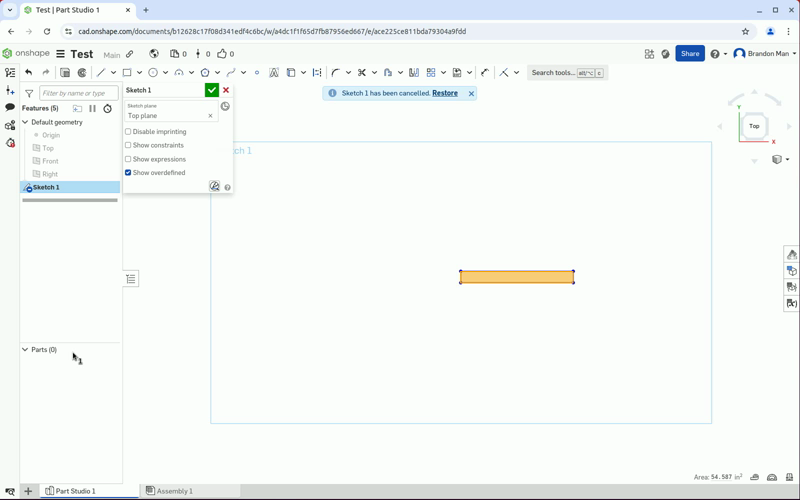
key(shift+y)
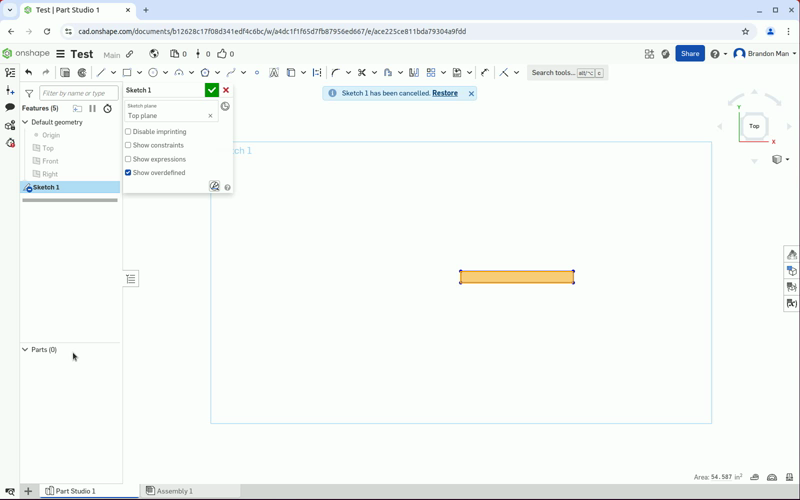
key(shift+e)
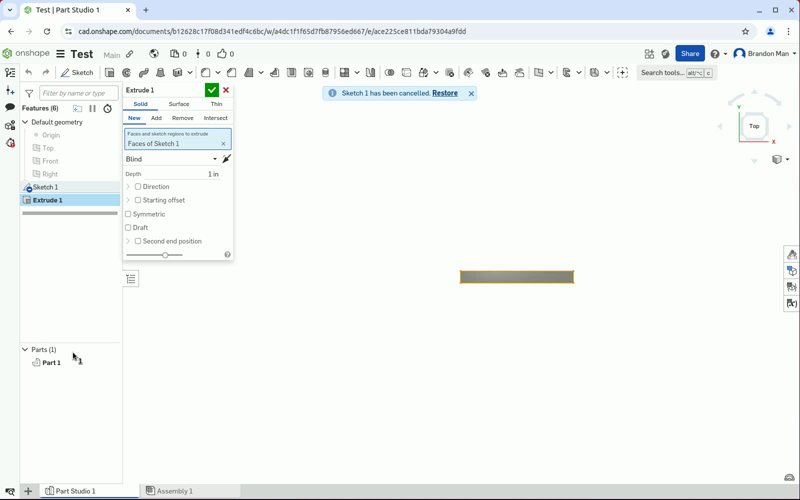
mouse_move(143, 106)
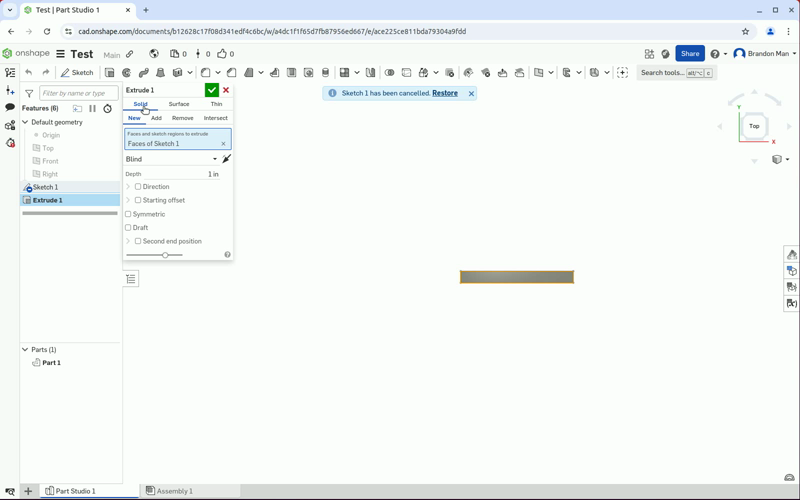
click(143, 106)
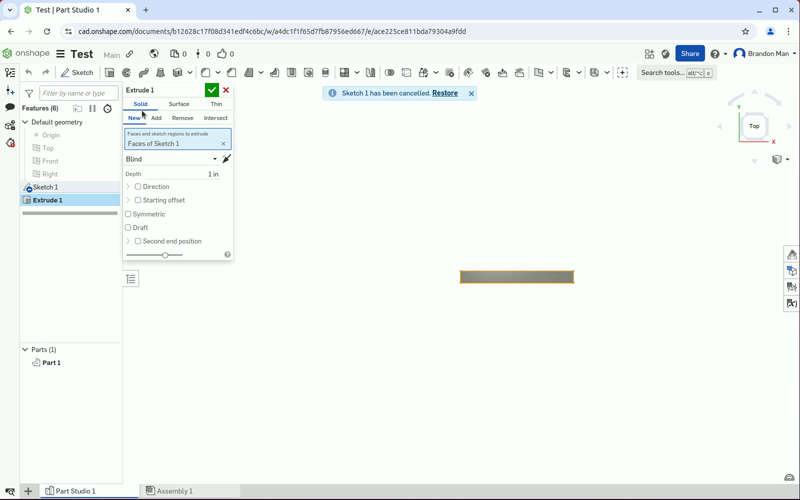
mouse_move(137, 120)
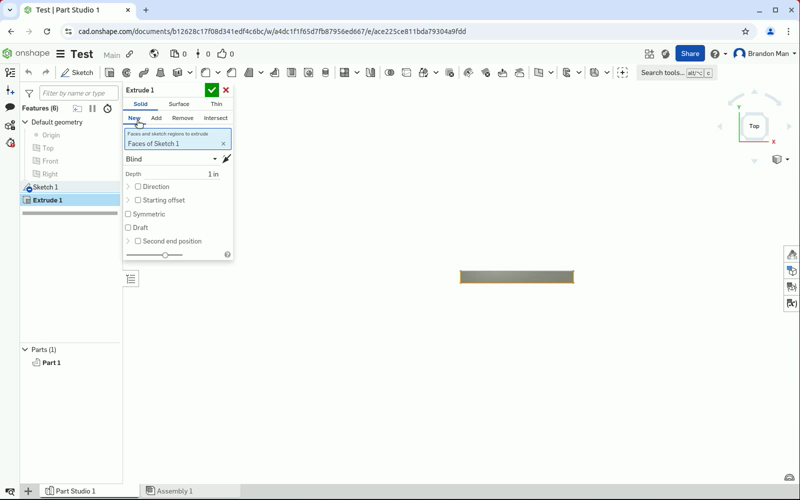
click(137, 120)
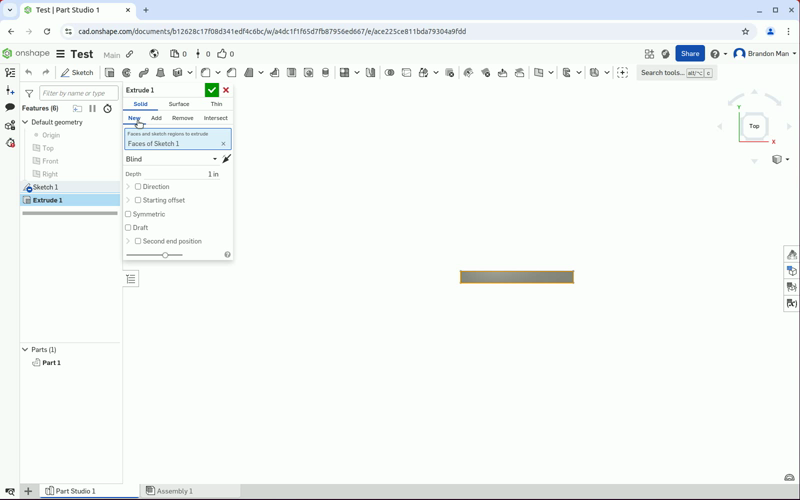
key(tab, 4)
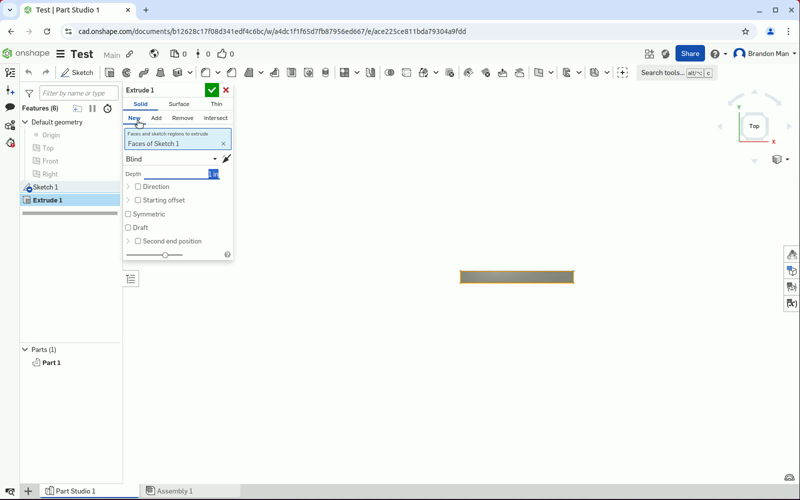
text(0.241)
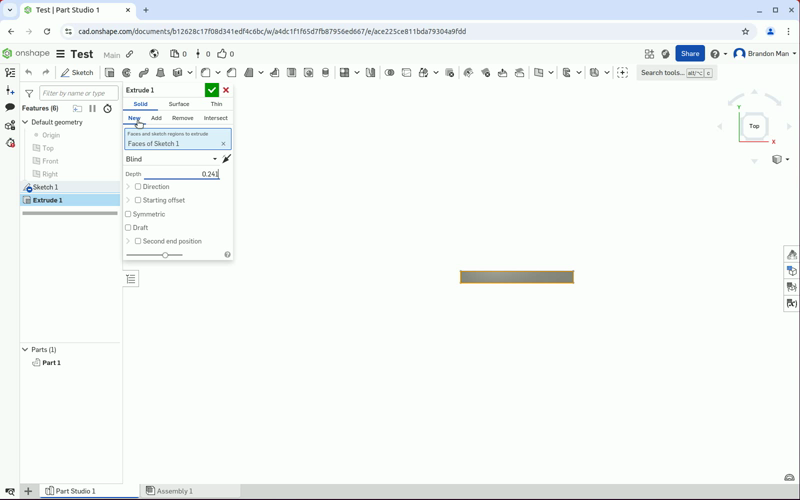
key(enter)
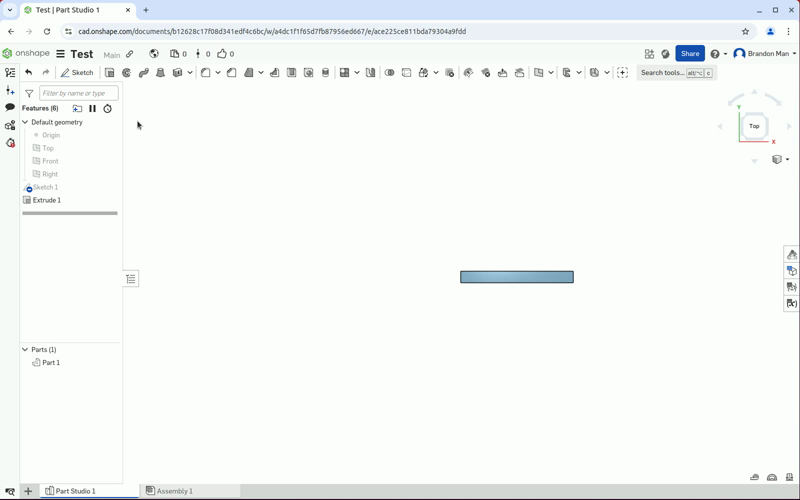
key(shift+h)
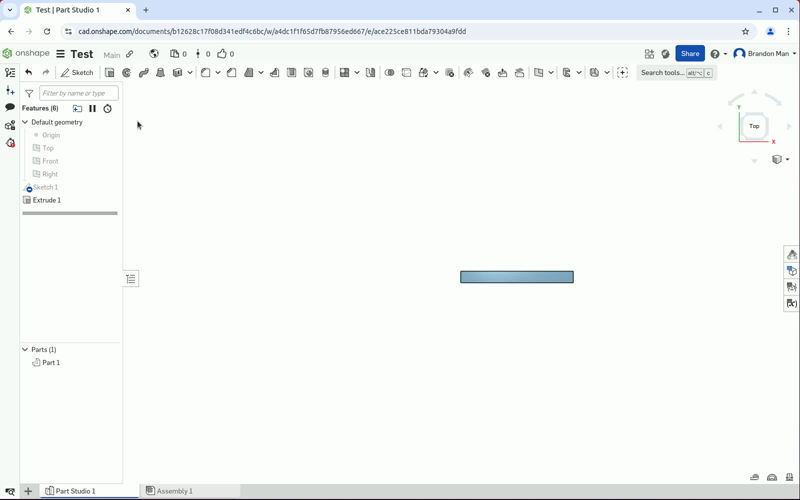
key(shift+h)
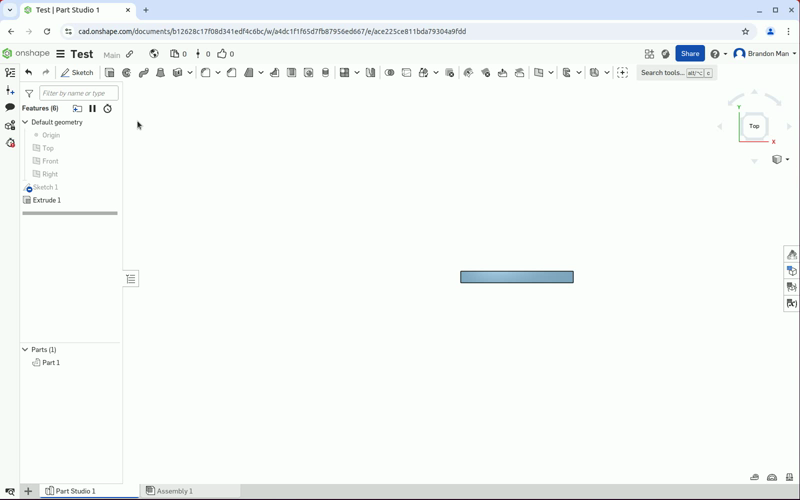
mouse_move(73, 189)
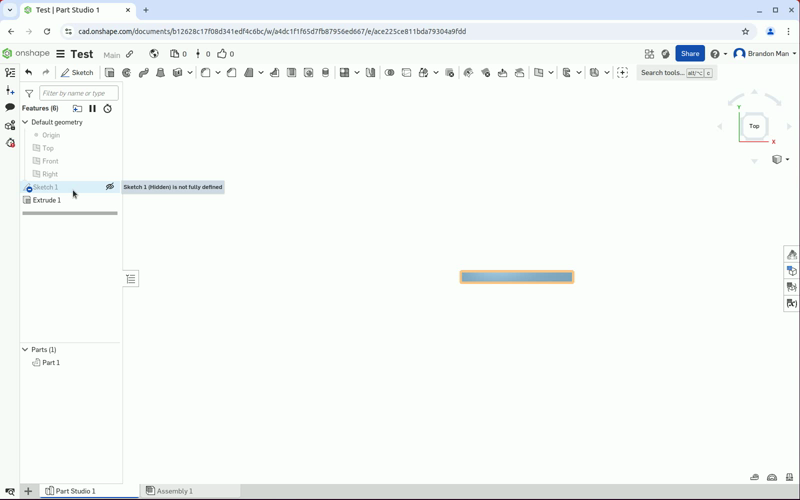
click(73, 189)
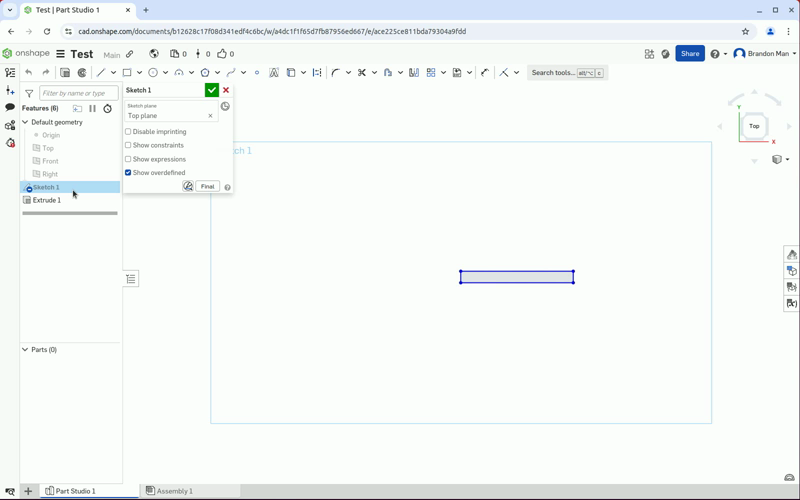
mouse_move(229, 92)
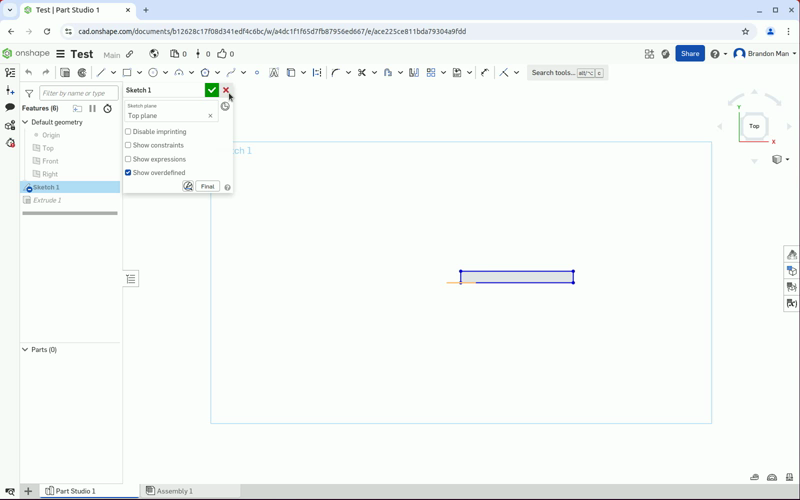
click(229, 92)
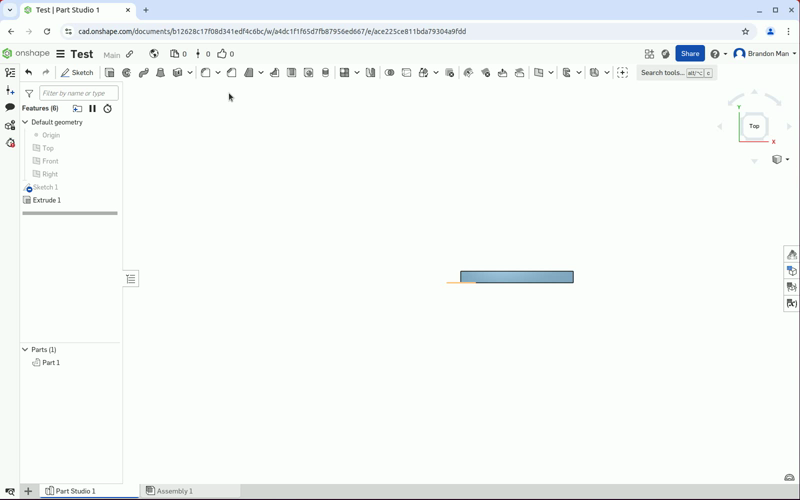
mouse_move(541, 75)
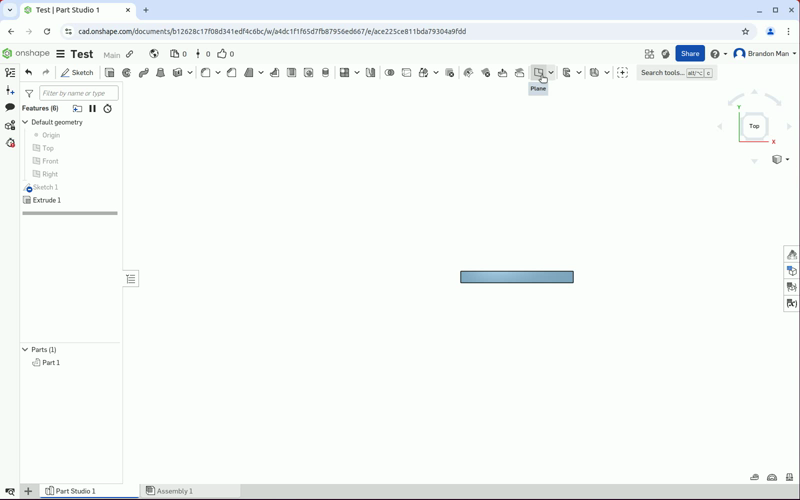
click(541, 75)
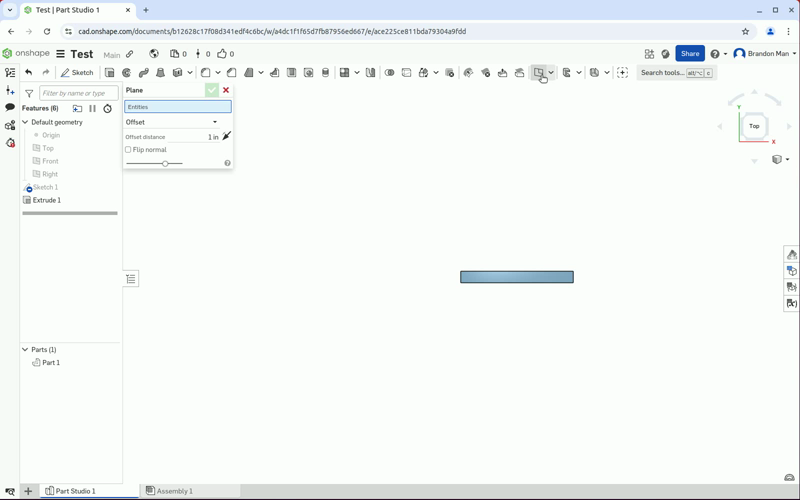
mouse_move(73, 150)
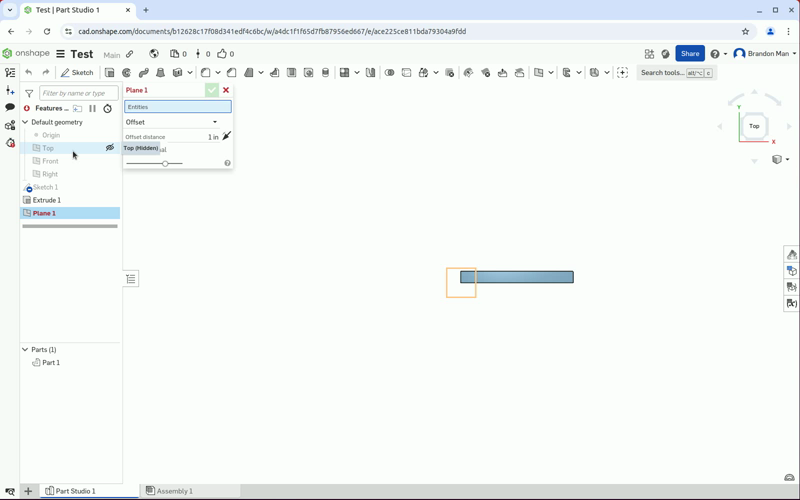
click(73, 150)
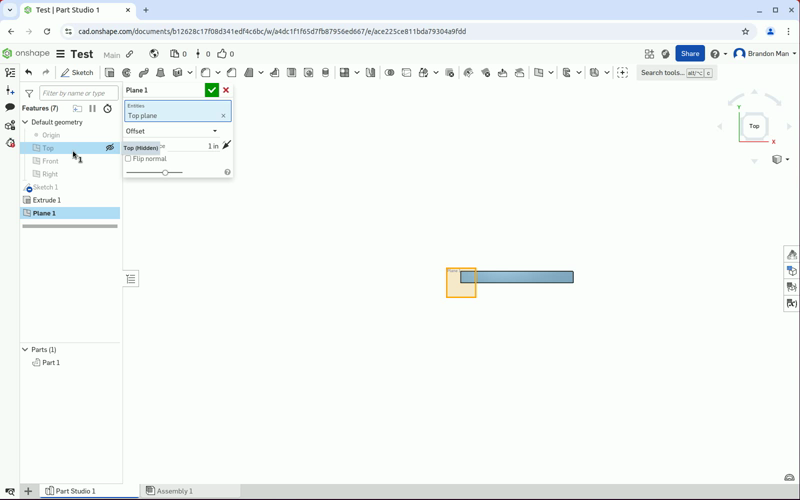
key(tab, 2)
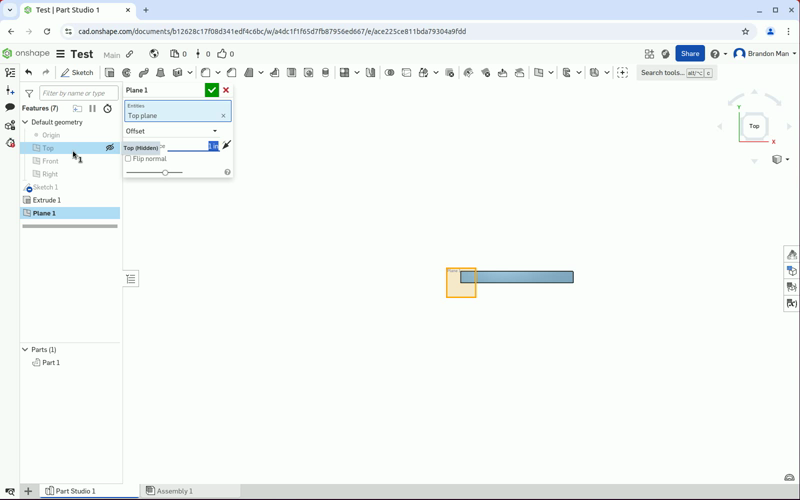
text(0.246)
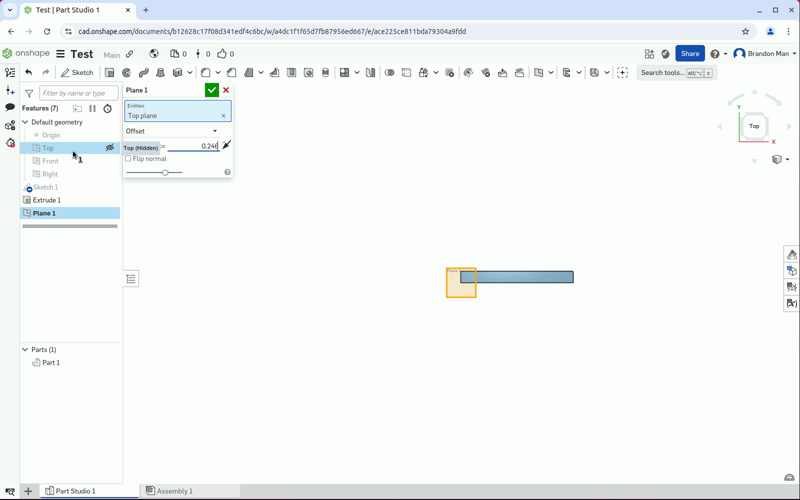
key(enter, 2)
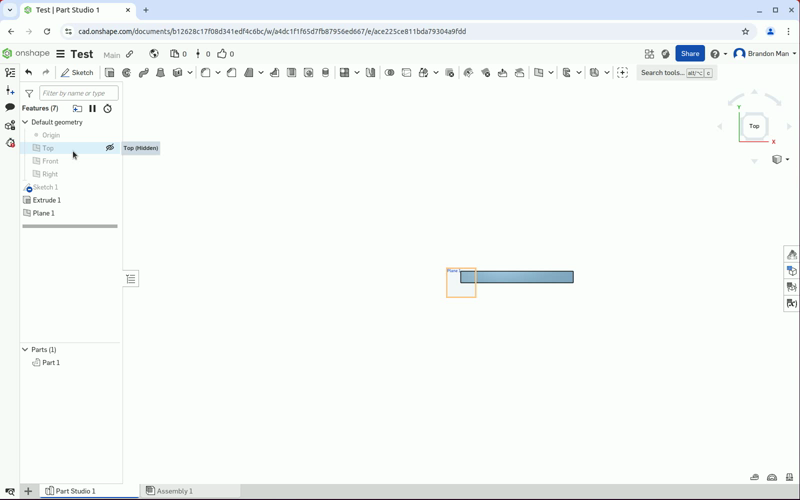
key(shift+s)
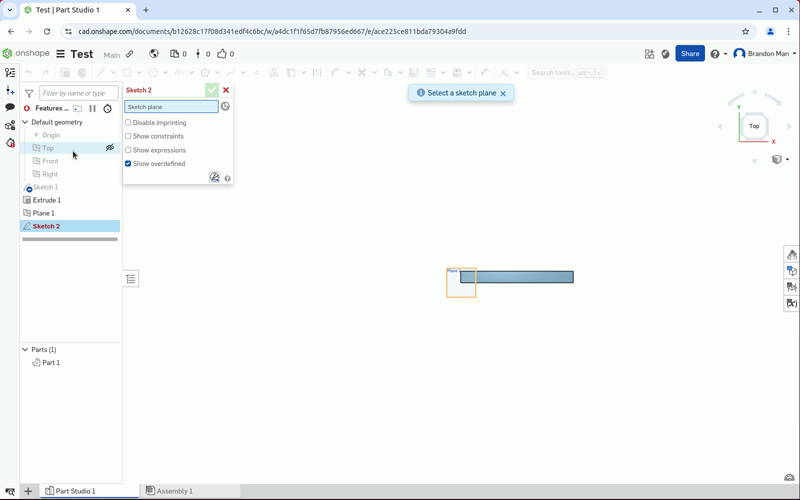
mouse_move(73, 215)
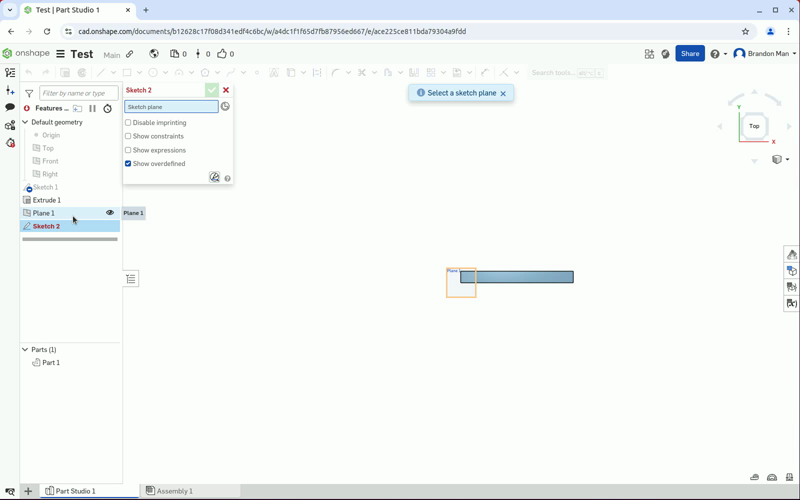
click(73, 215)
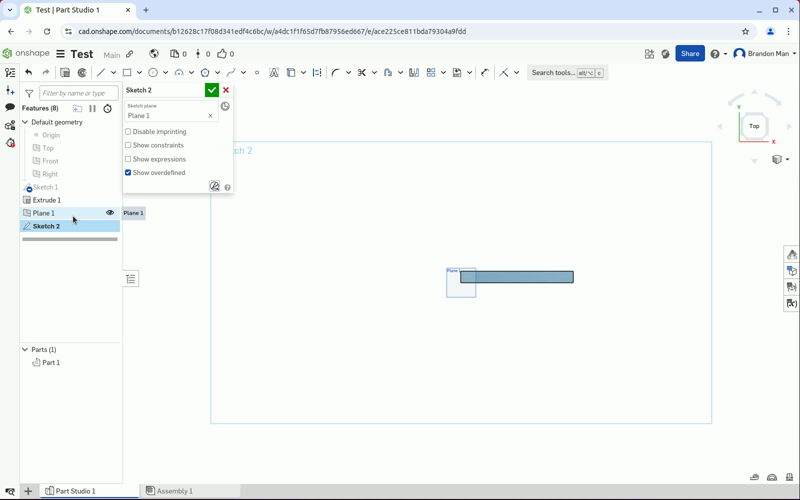
mouse_move(73, 352)
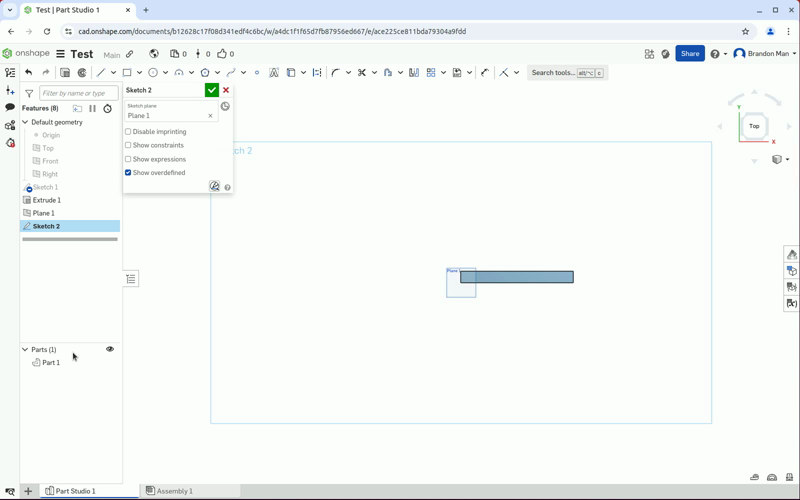
key(y)
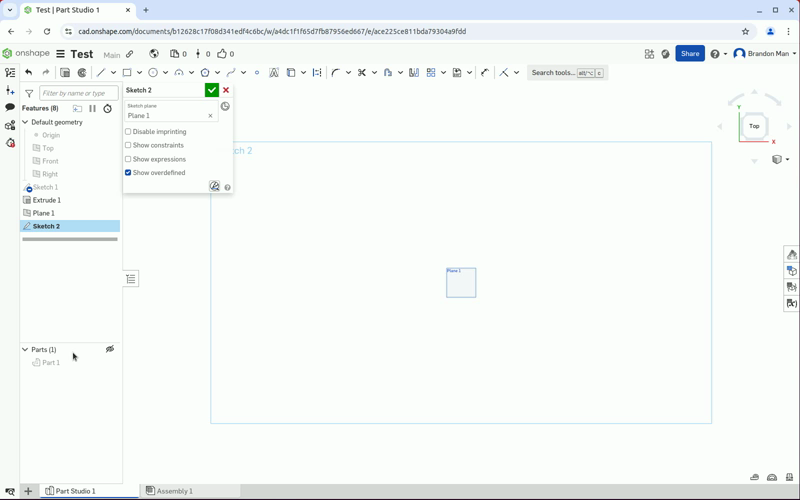
key(l)
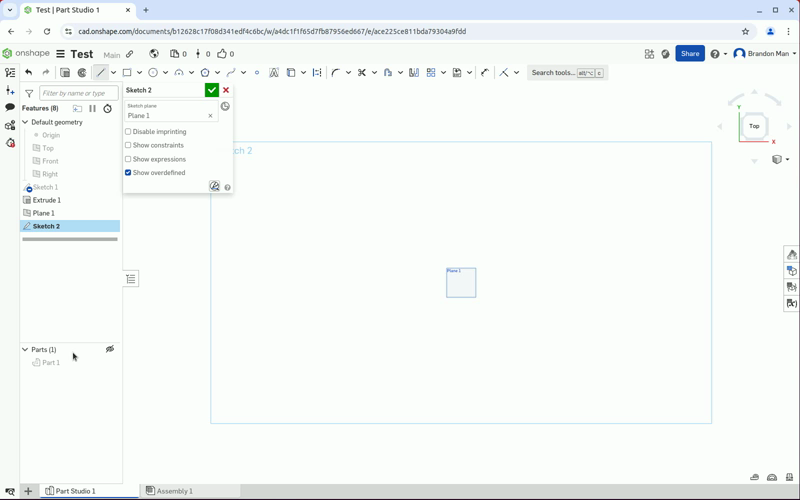
key_down(shift)
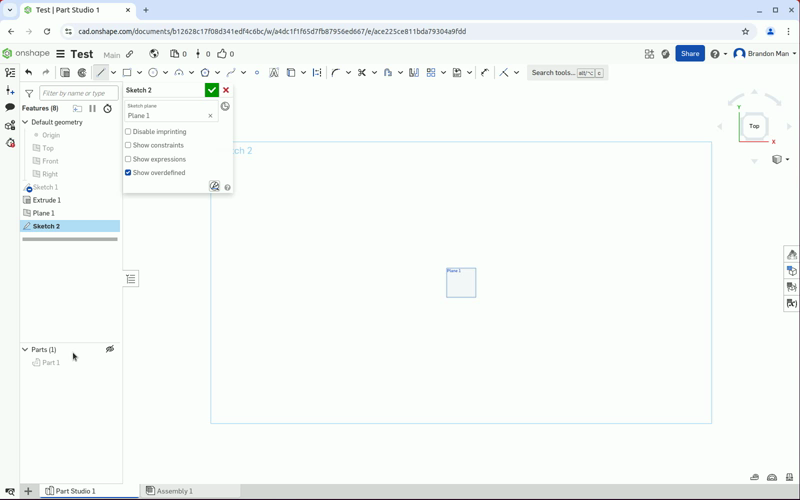
mouse_move(505, 282)
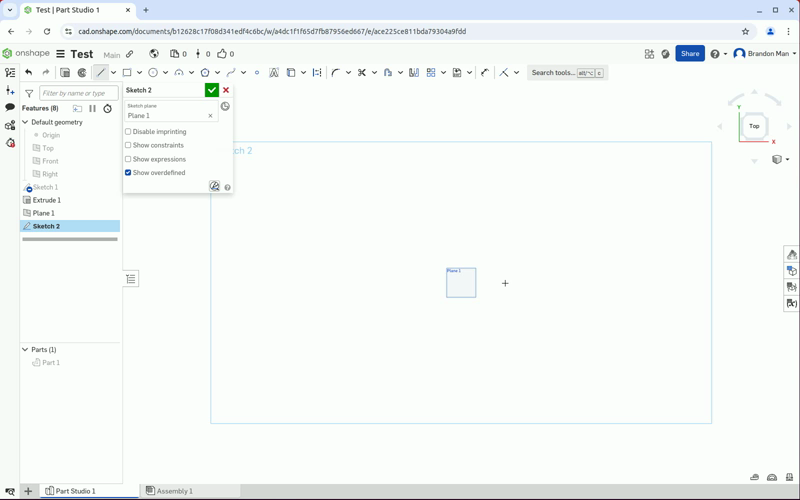
click(505, 282)
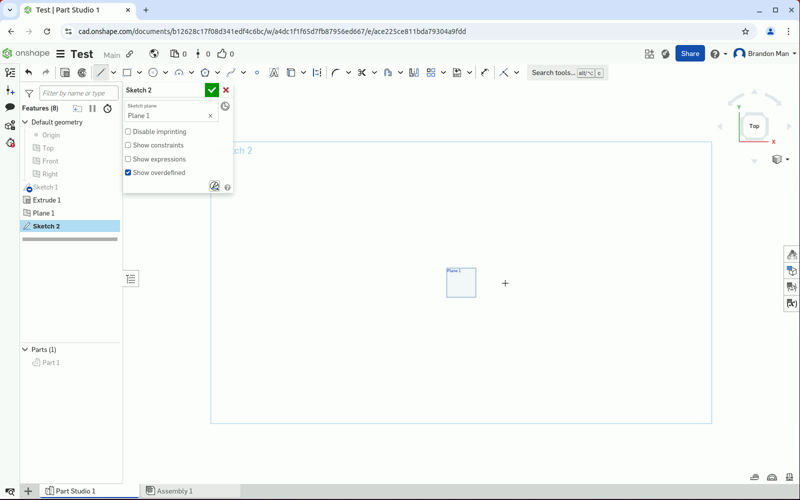
key_up(shift)
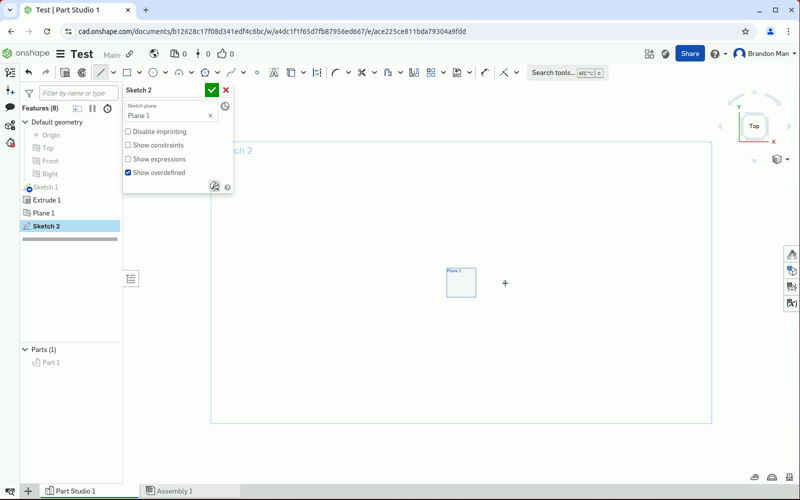
key_down(shift)
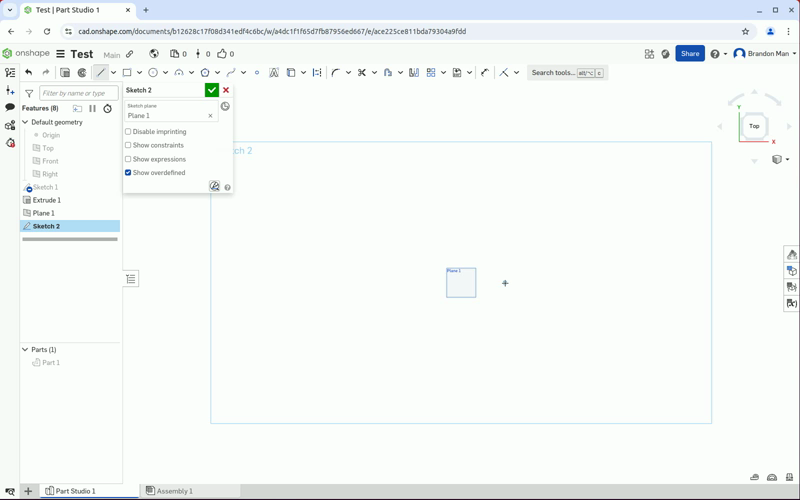
mouse_move(535, 282)
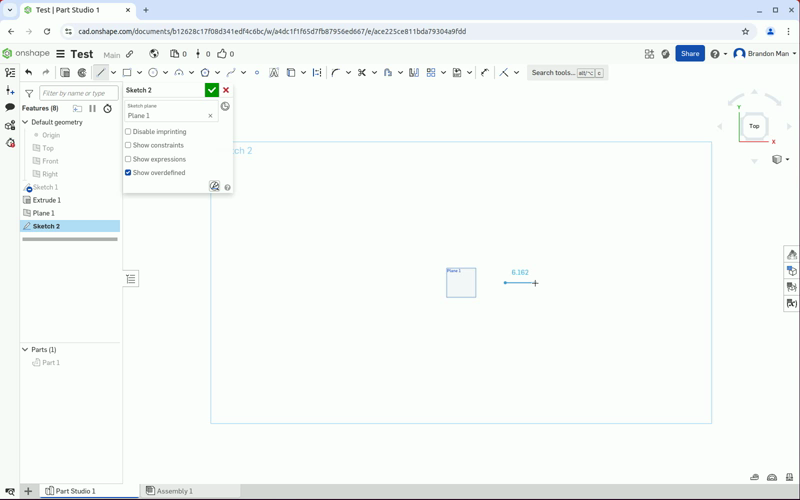
mouse_move(528, 282)
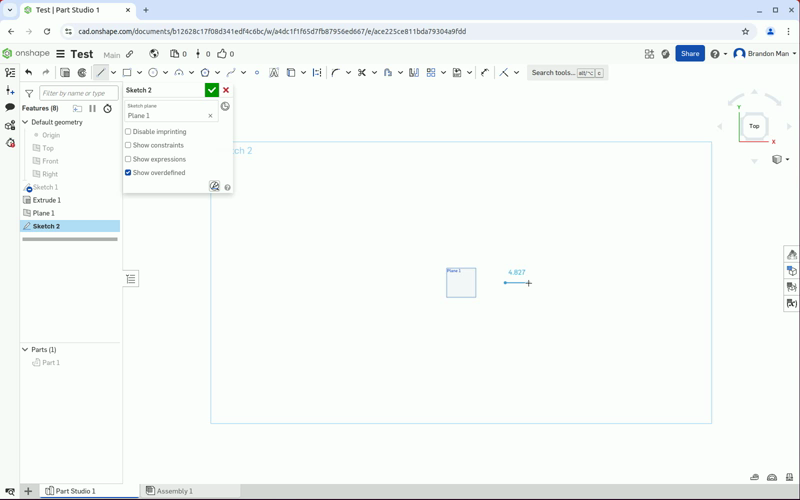
click(528, 282)
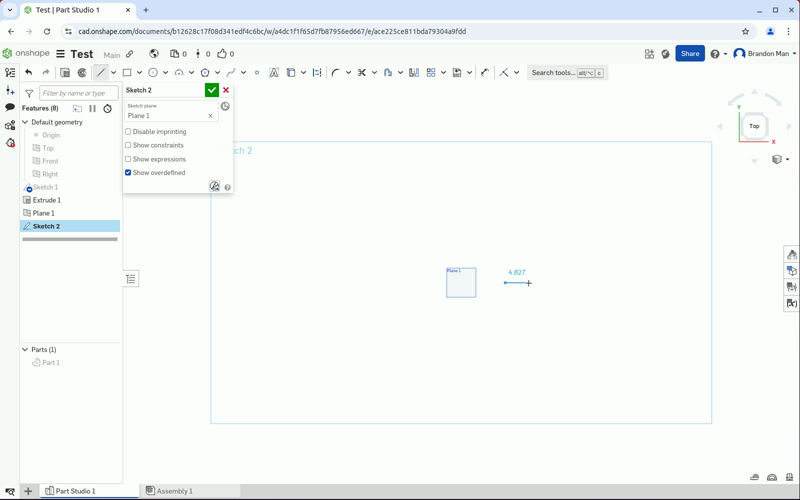
key_up(shift)
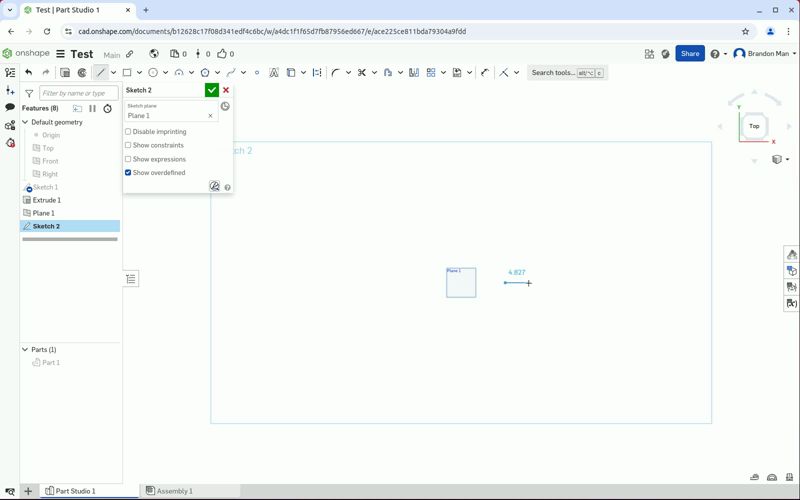
key_down(shift)
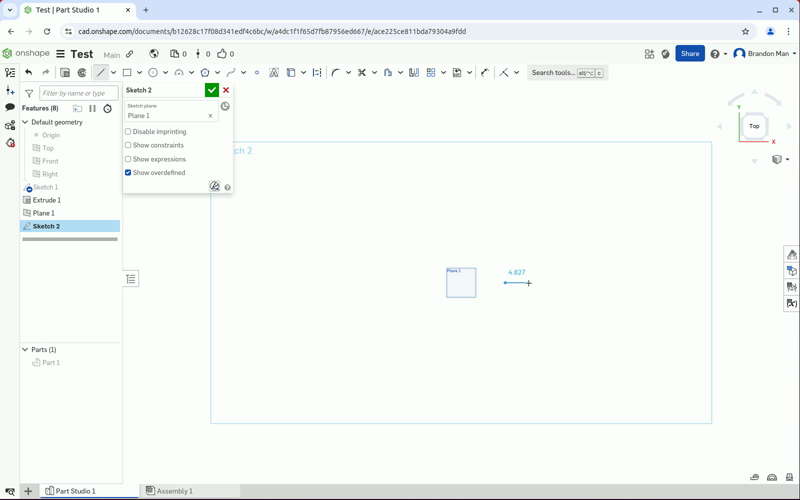
mouse_move(558, 282)
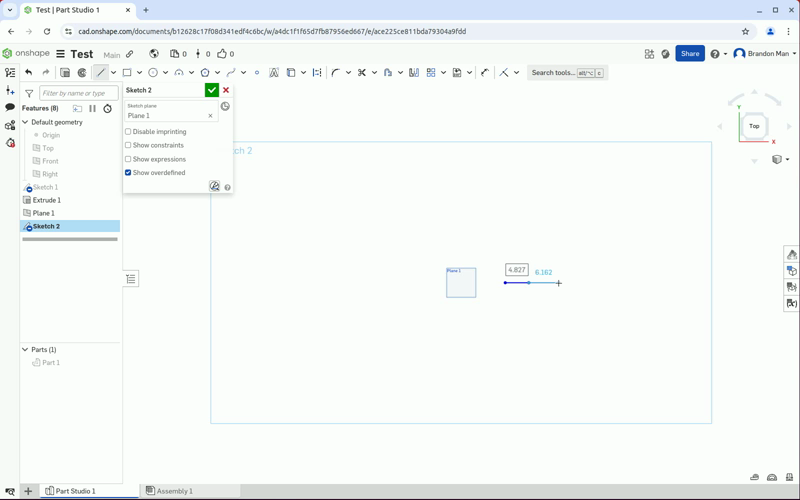
mouse_move(528, 281)
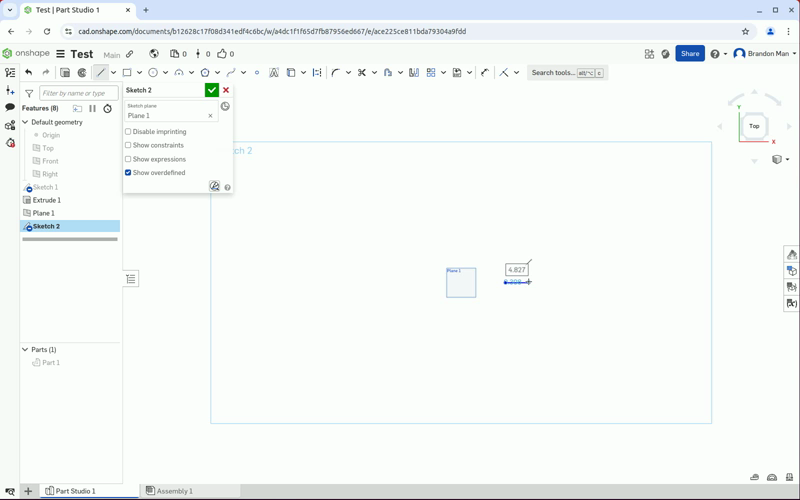
scroll(6)
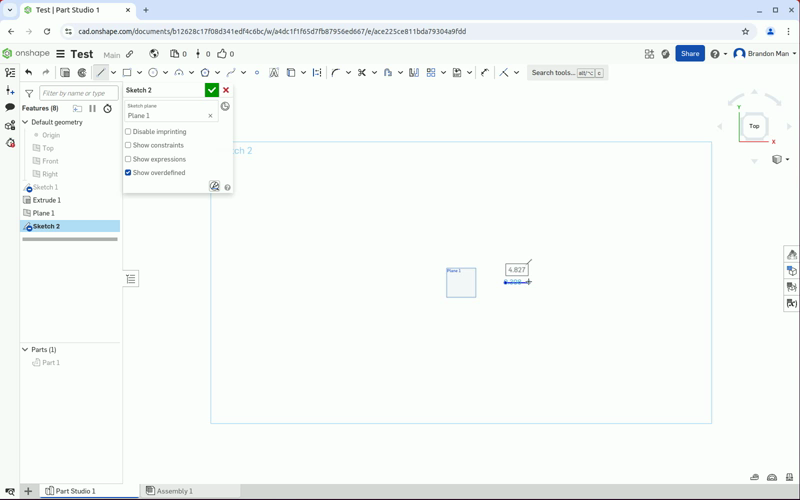
scroll(6)
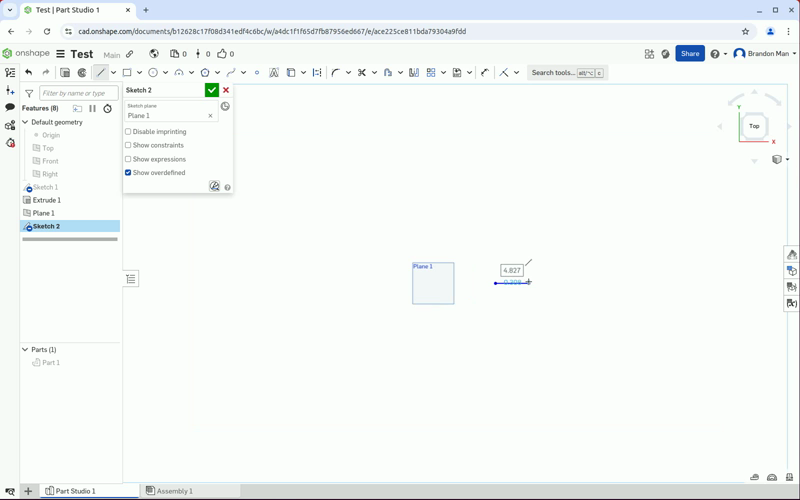
scroll(6)
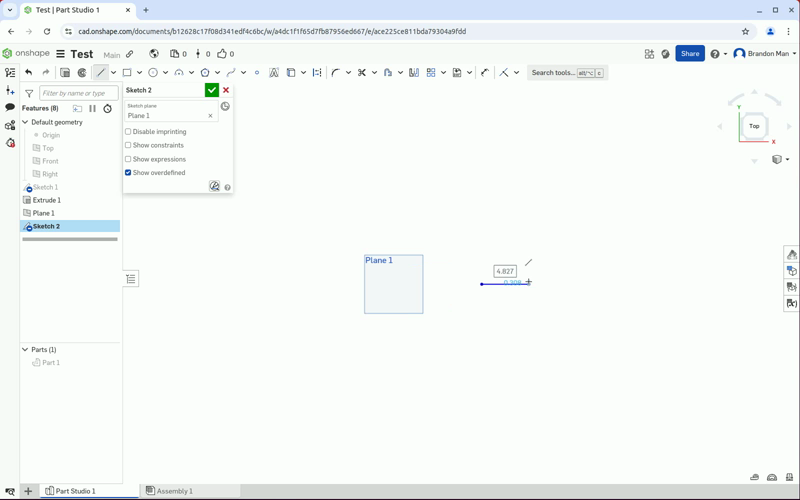
scroll(6)
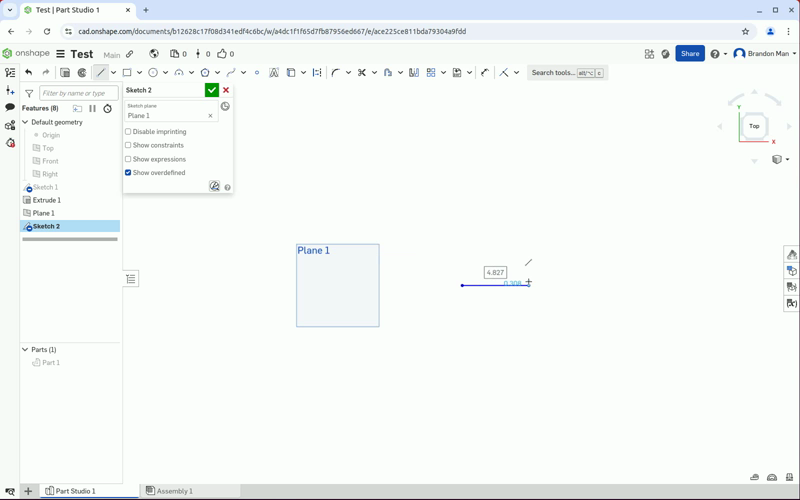
scroll(6)
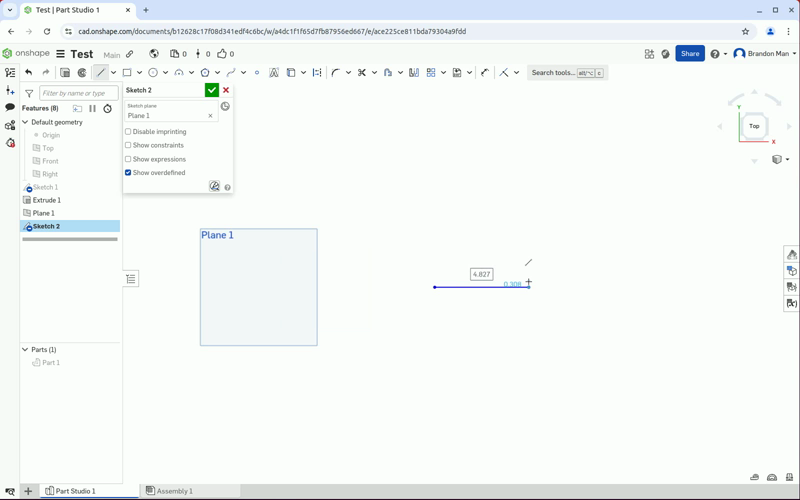
scroll(6)
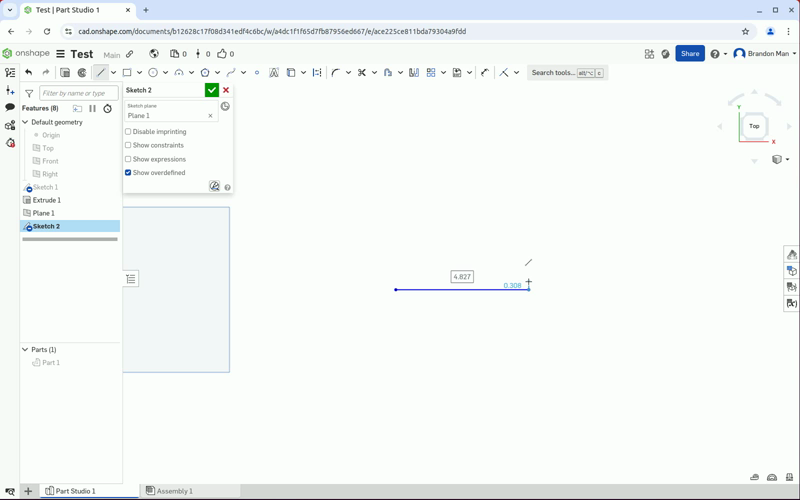
scroll(6)
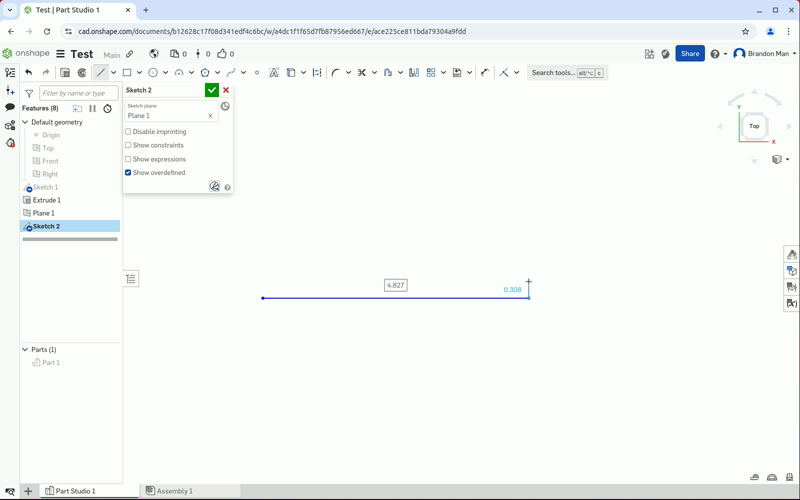
click(528, 281)
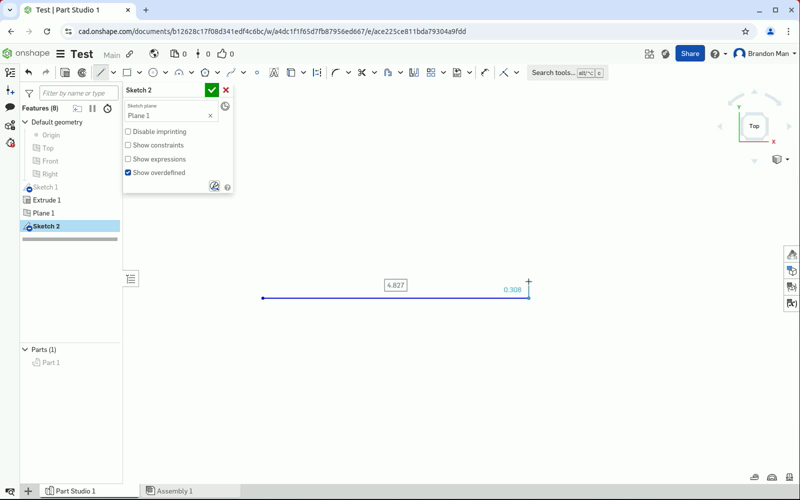
scroll(-6)
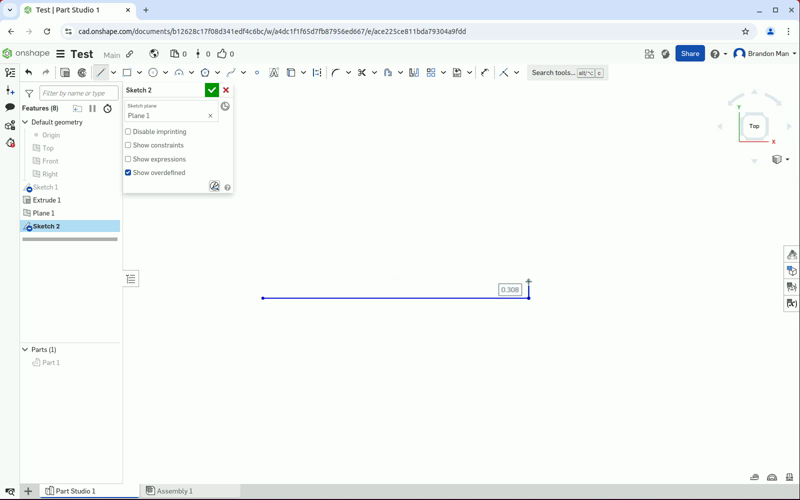
scroll(-6)
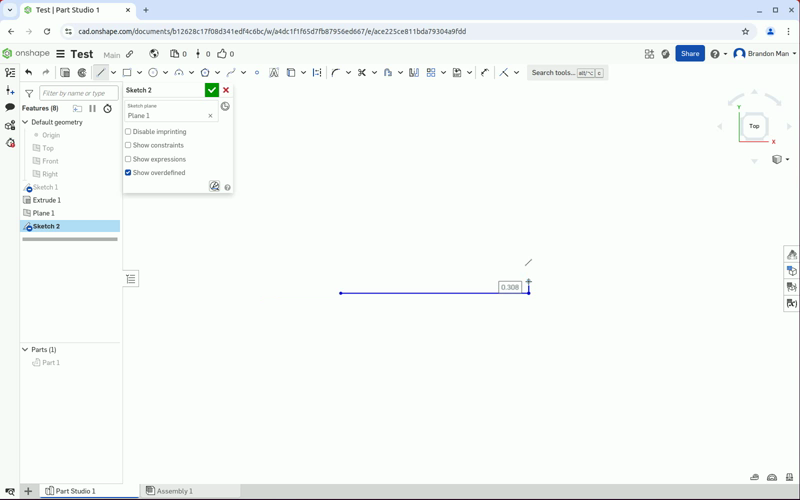
scroll(-6)
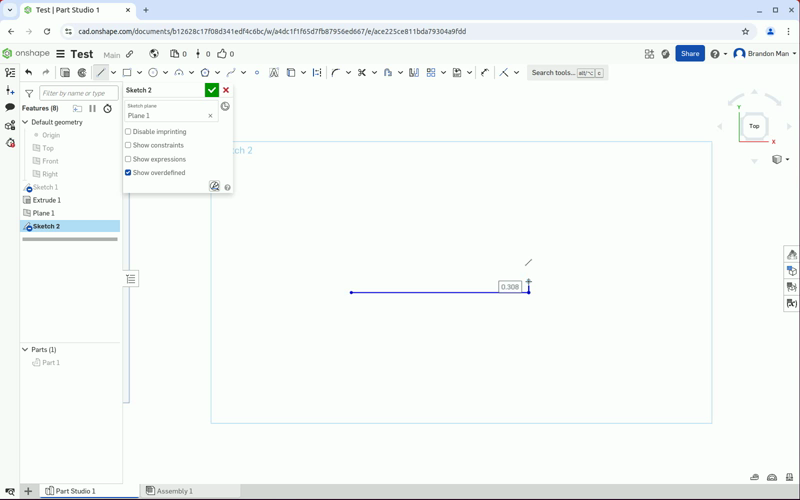
scroll(-6)
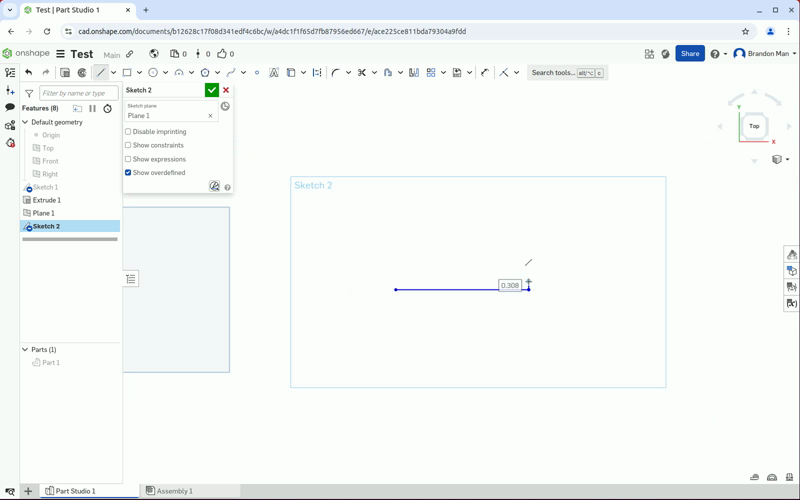
scroll(-6)
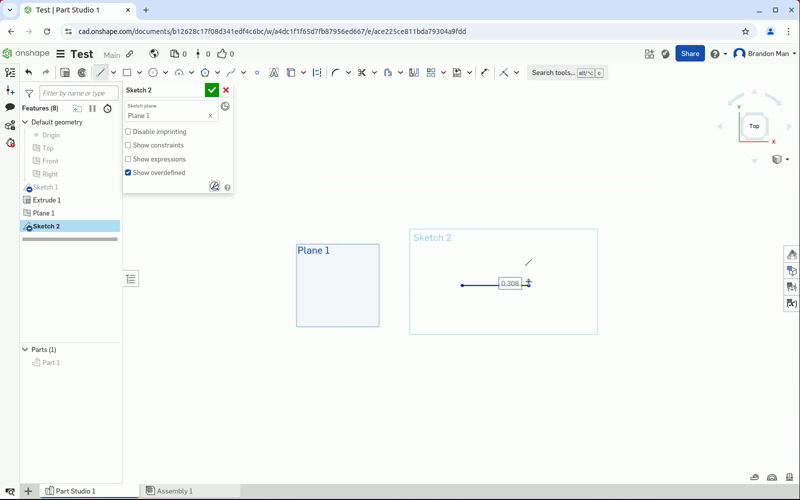
scroll(-6)
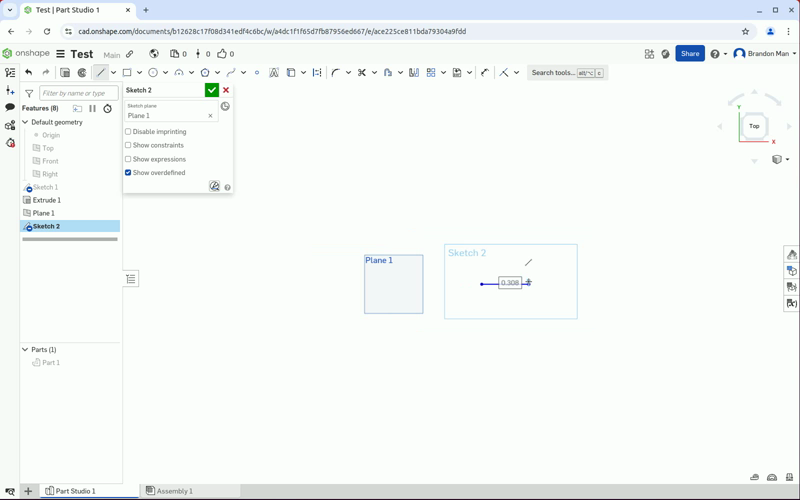
scroll(-6)
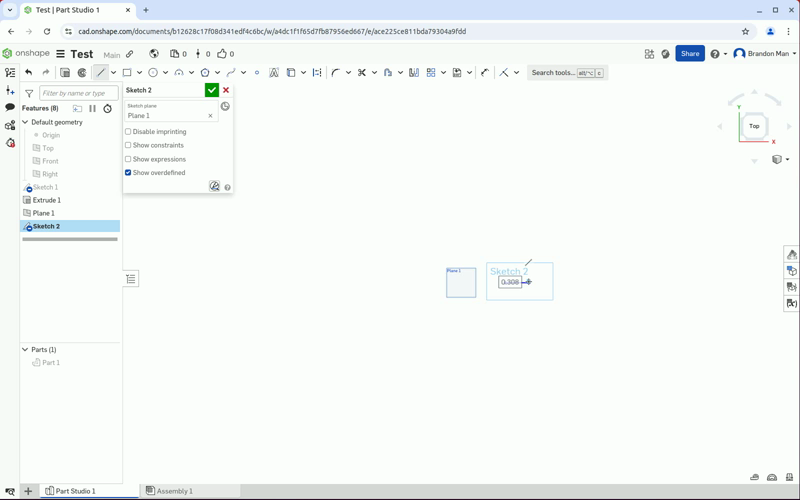
key_up(shift)
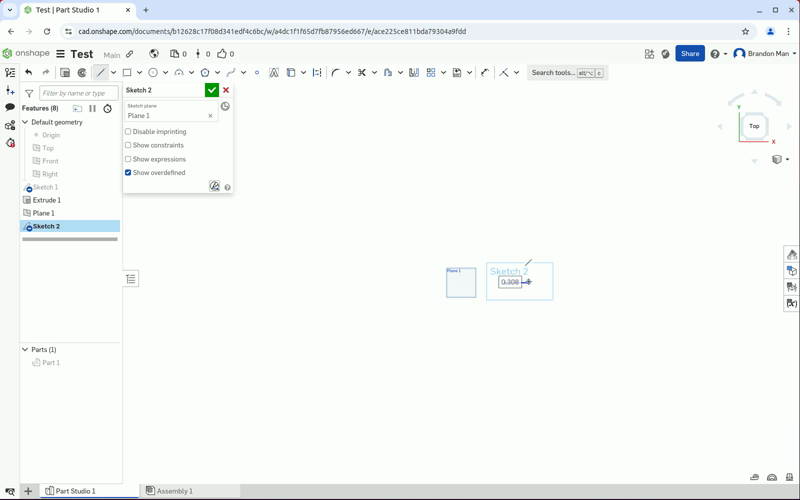
key_down(shift)
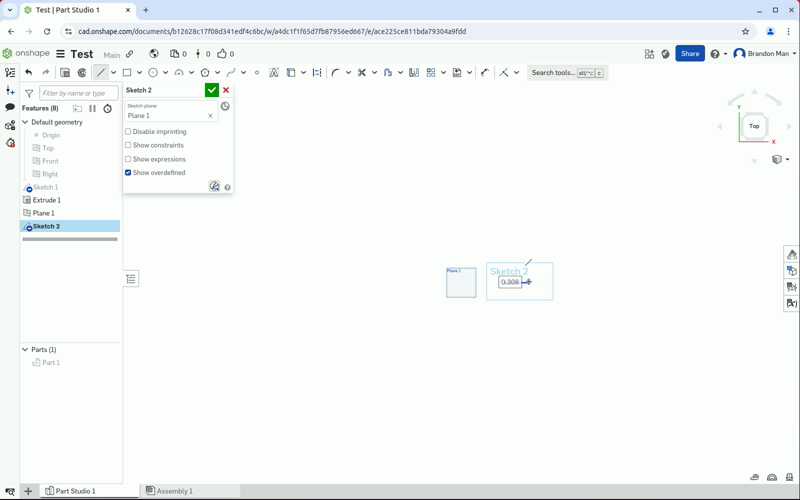
mouse_move(558, 281)
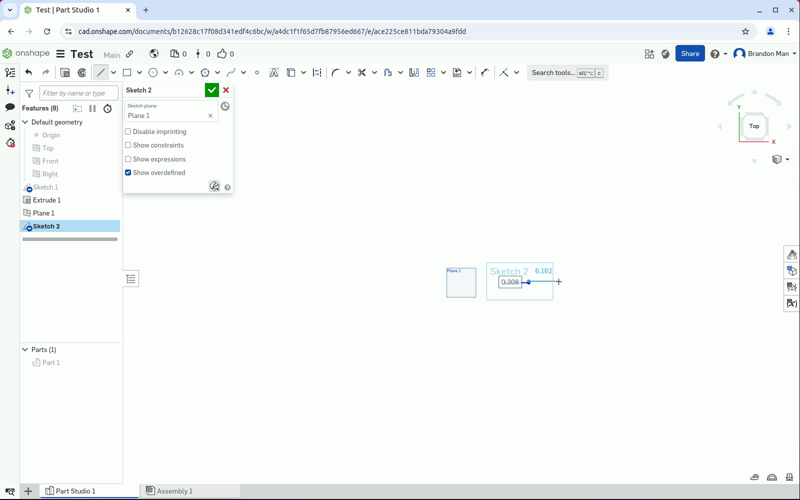
mouse_move(505, 281)
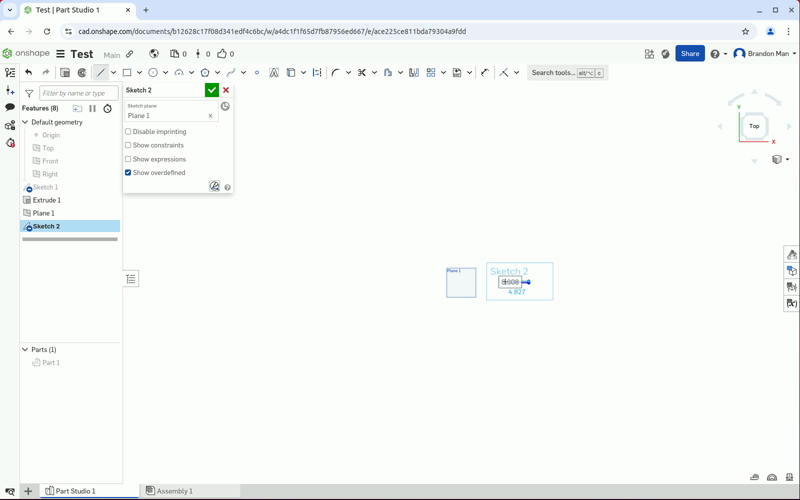
scroll(6)
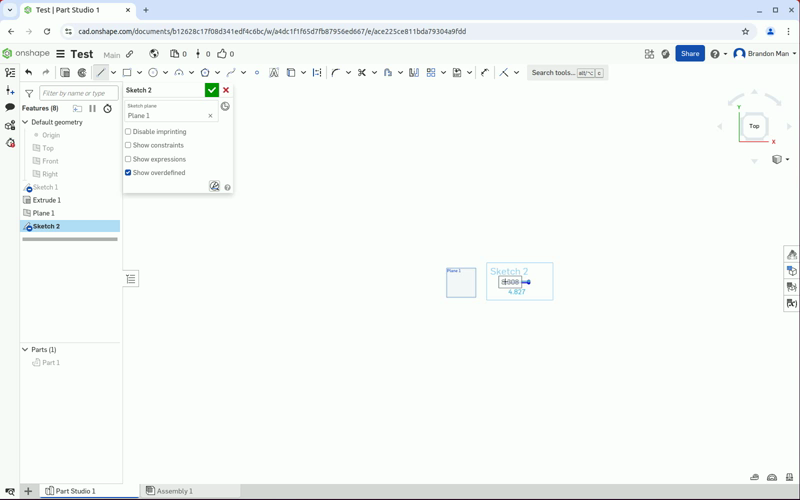
scroll(6)
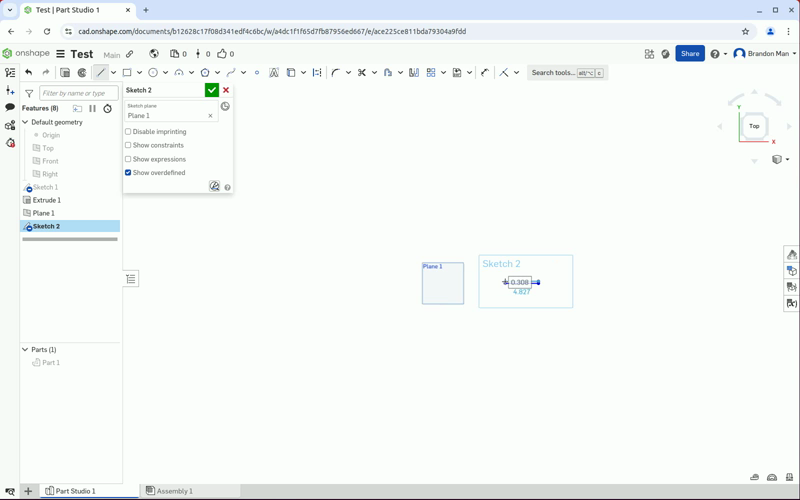
scroll(6)
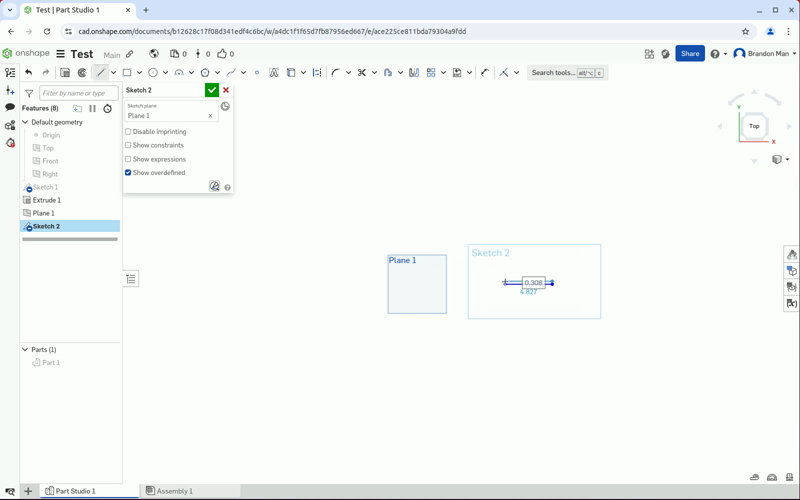
scroll(6)
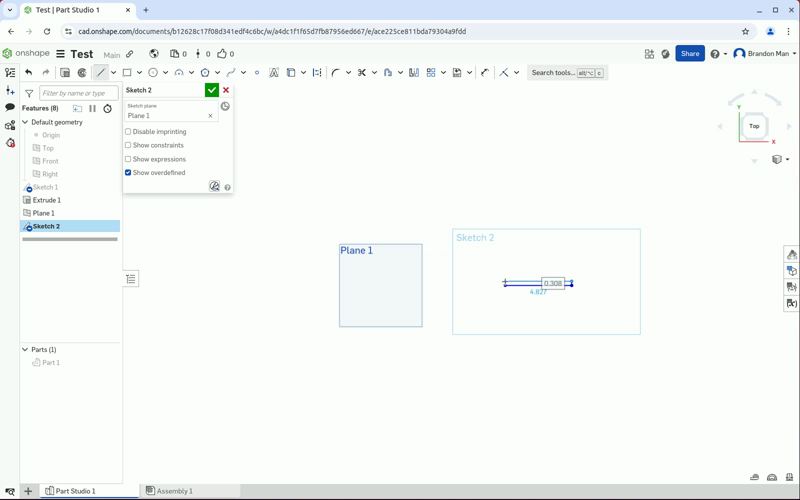
scroll(6)
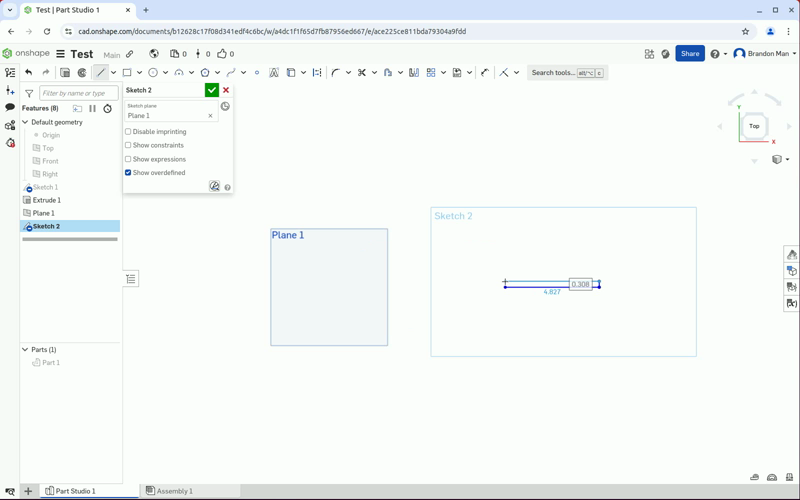
scroll(6)
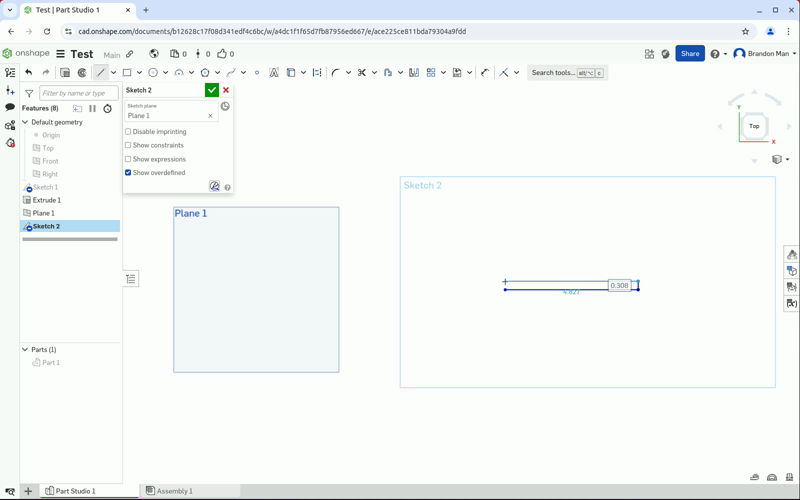
scroll(6)
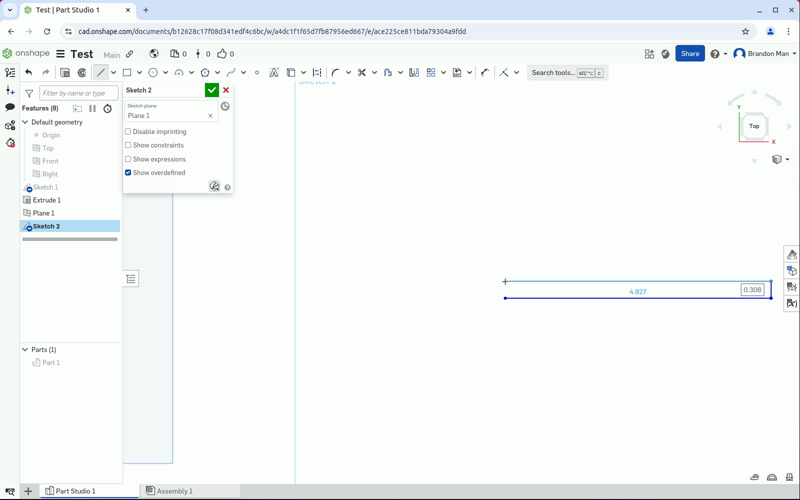
click(505, 281)
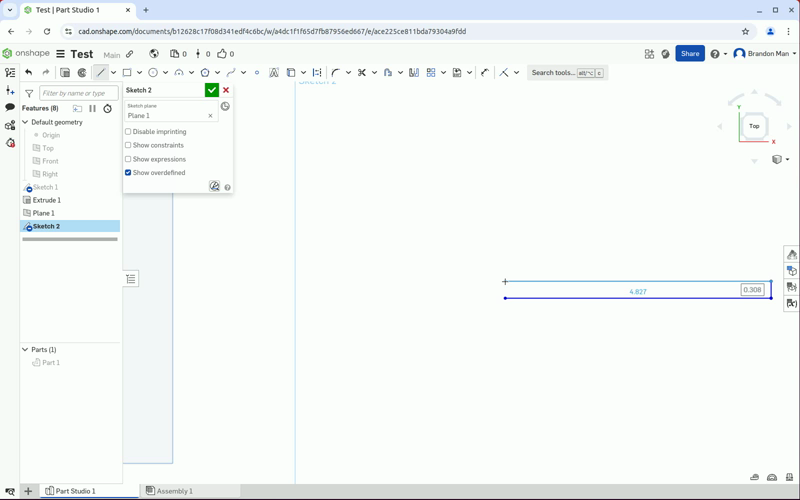
scroll(-6)
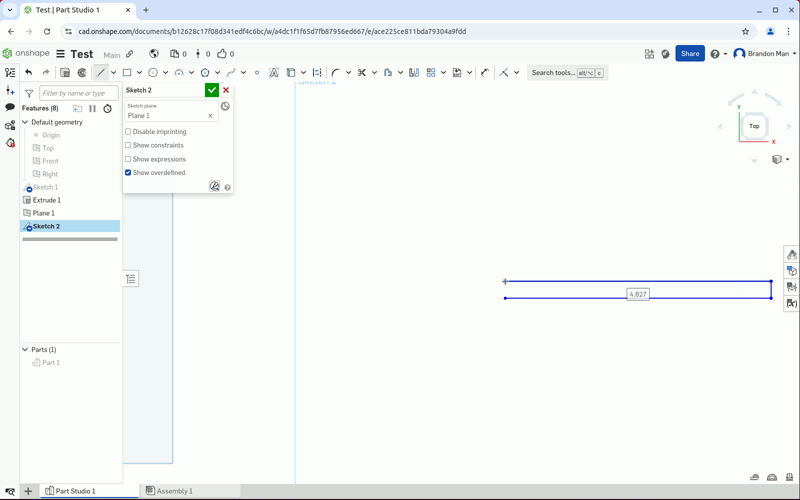
scroll(-6)
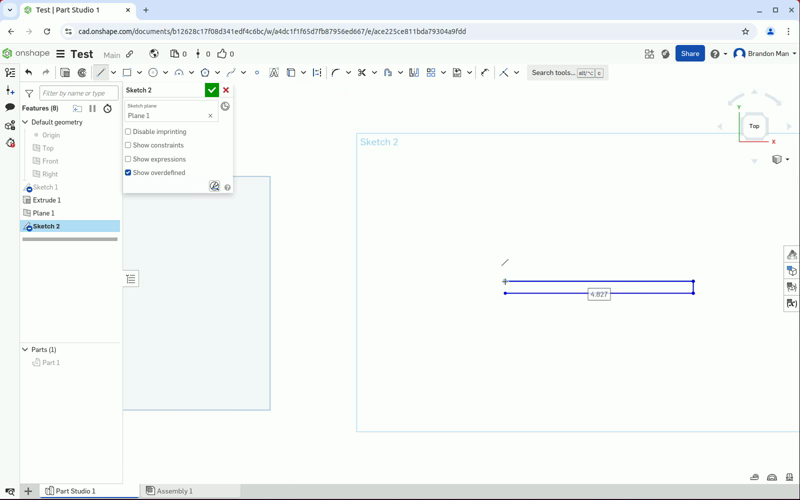
scroll(-6)
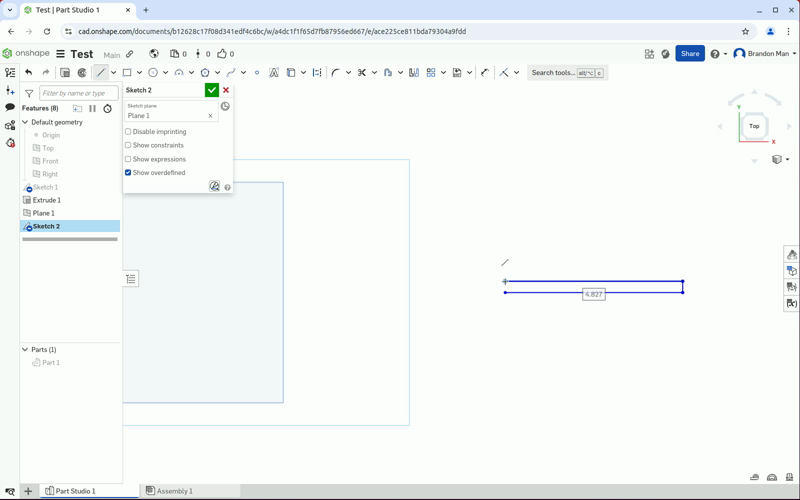
scroll(-6)
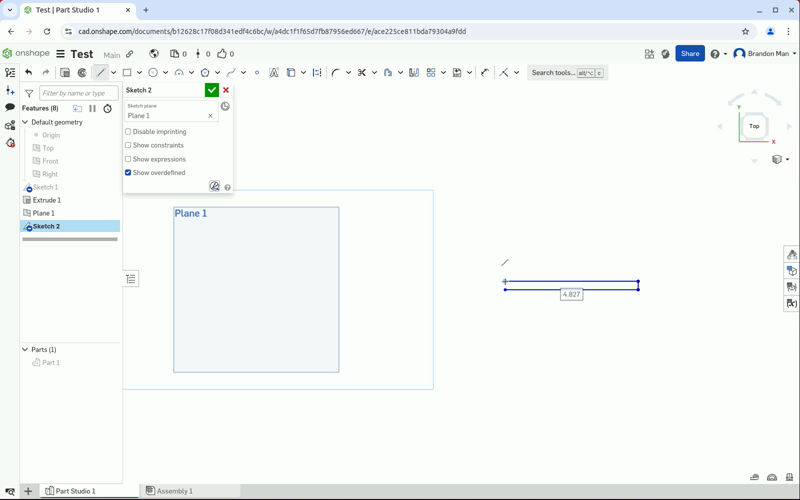
scroll(-6)
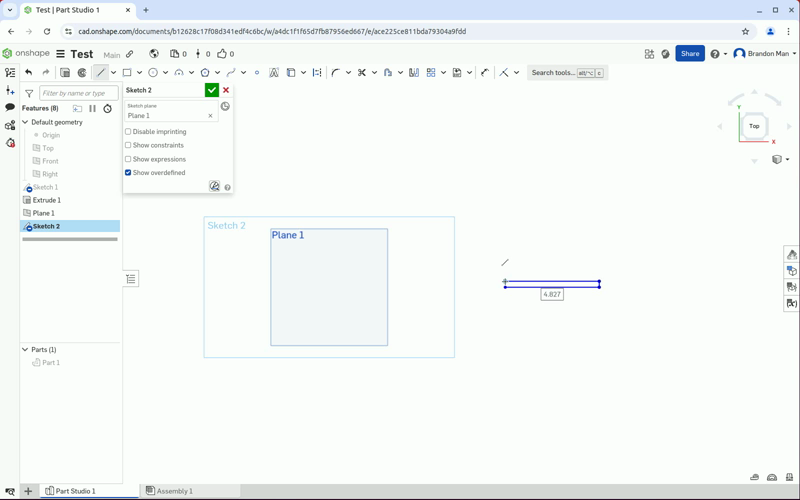
scroll(-6)
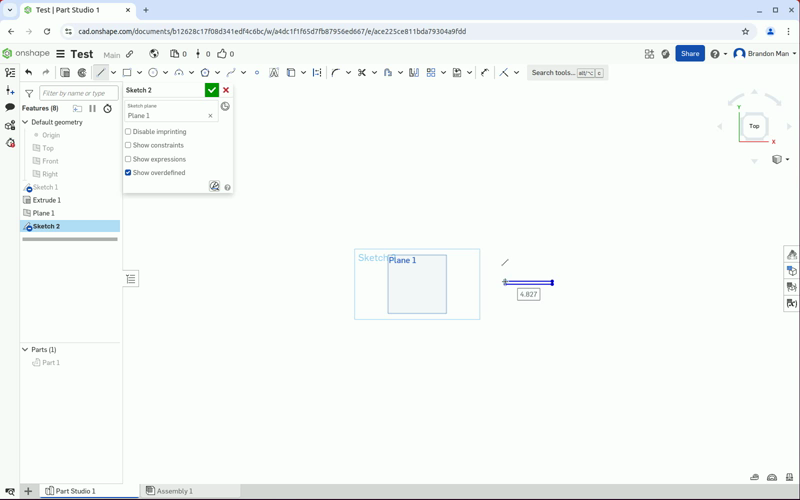
scroll(-6)
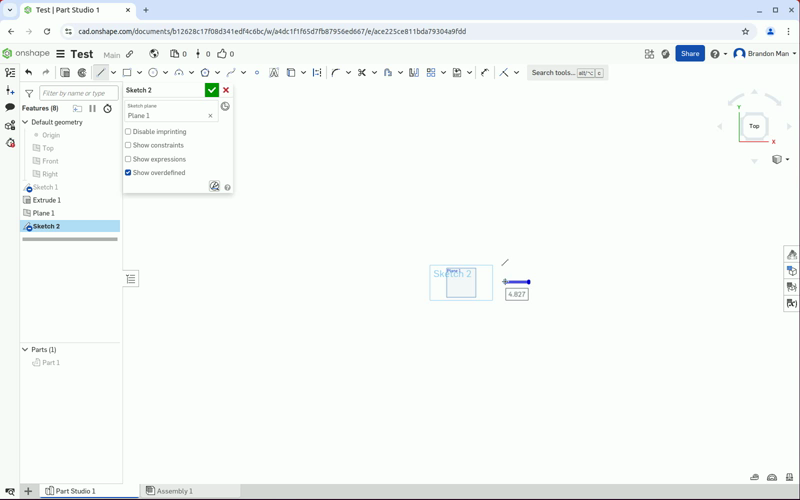
key_up(shift)
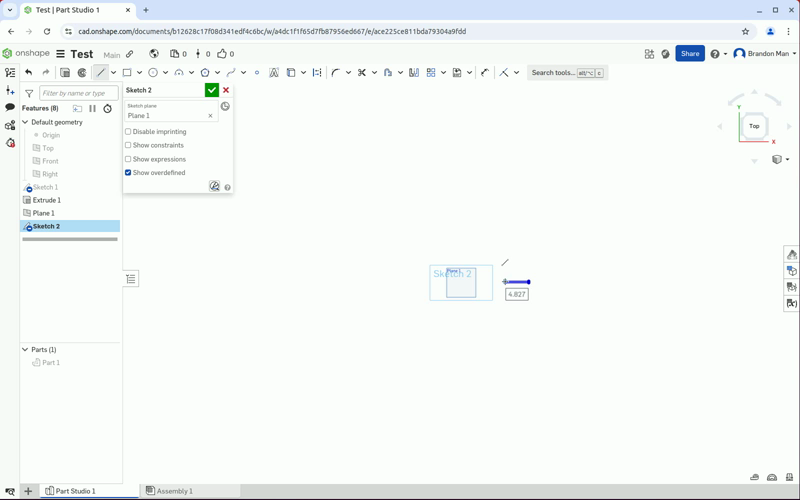
mouse_move(535, 281)
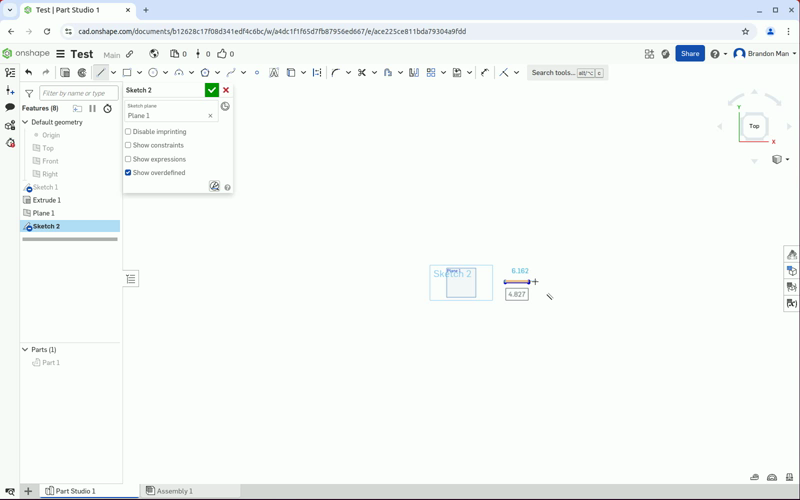
key_down(shift)
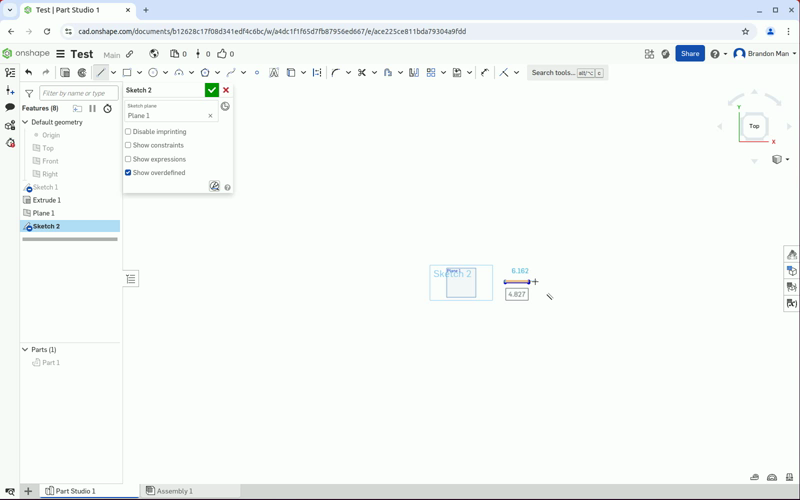
mouse_move(505, 282)
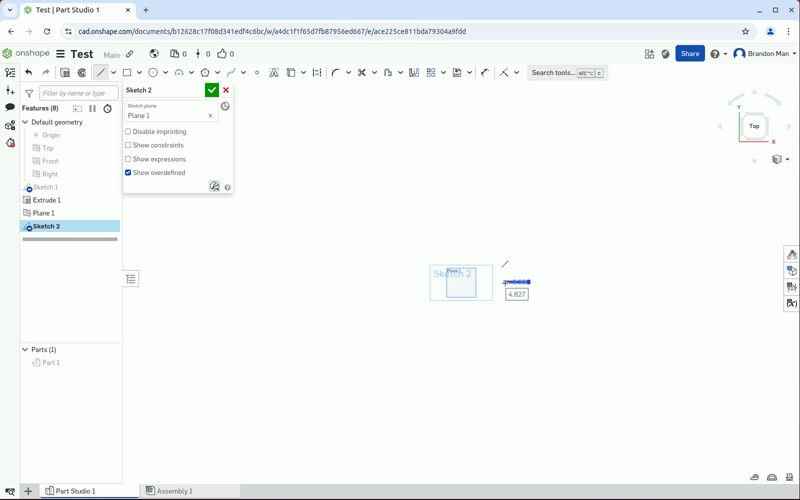
scroll(6)
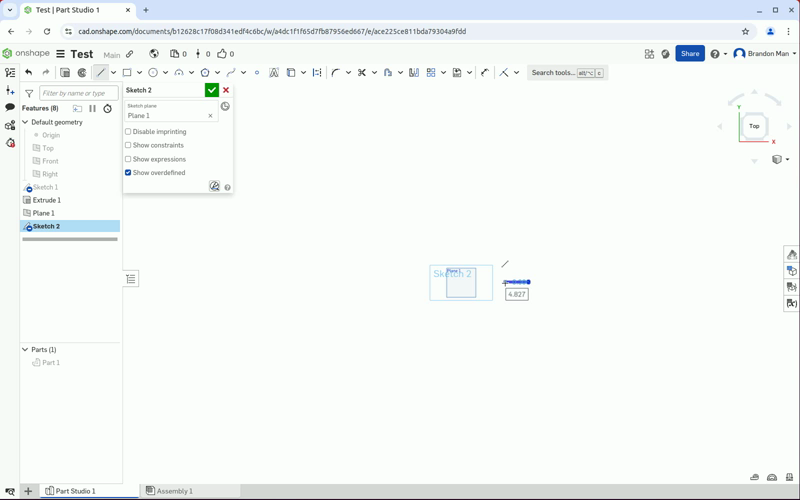
scroll(6)
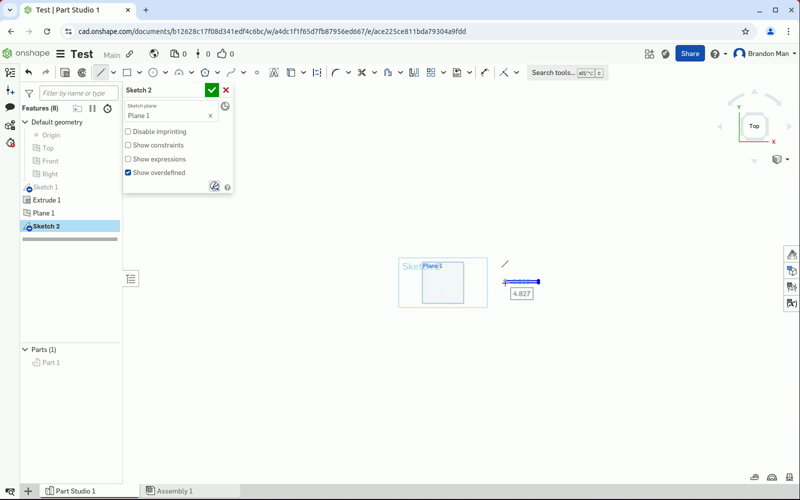
scroll(6)
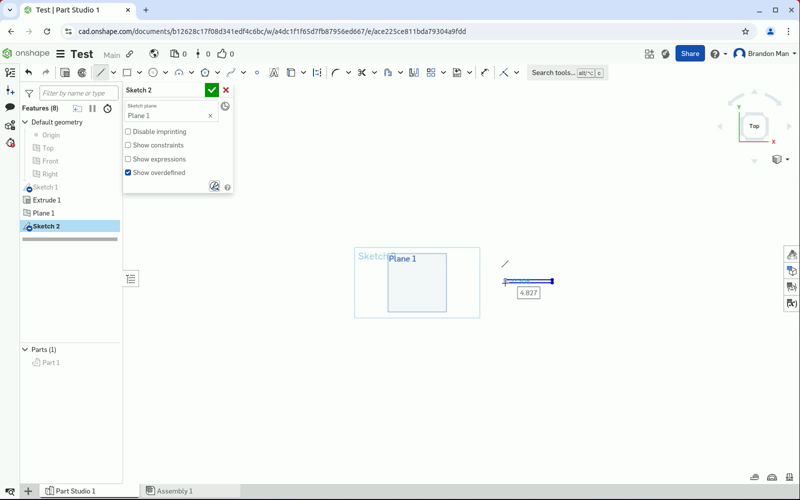
scroll(6)
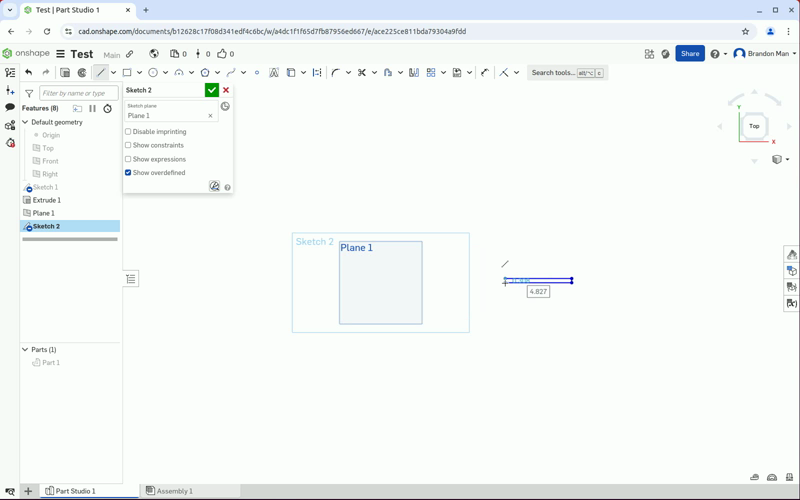
scroll(6)
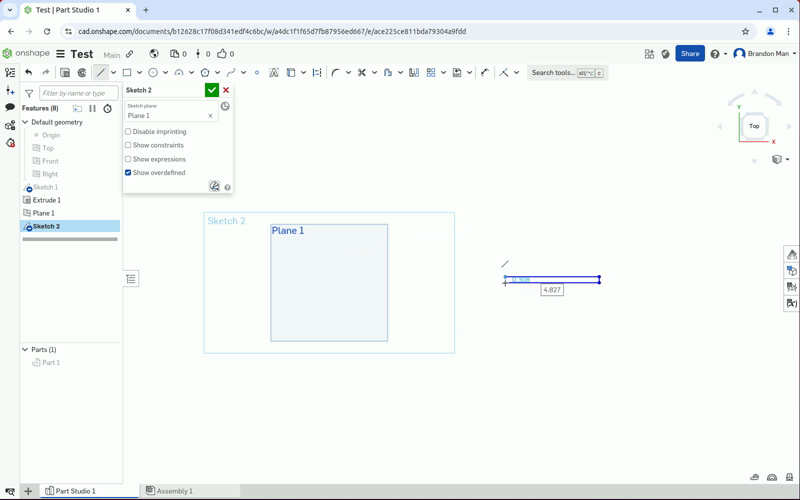
scroll(6)
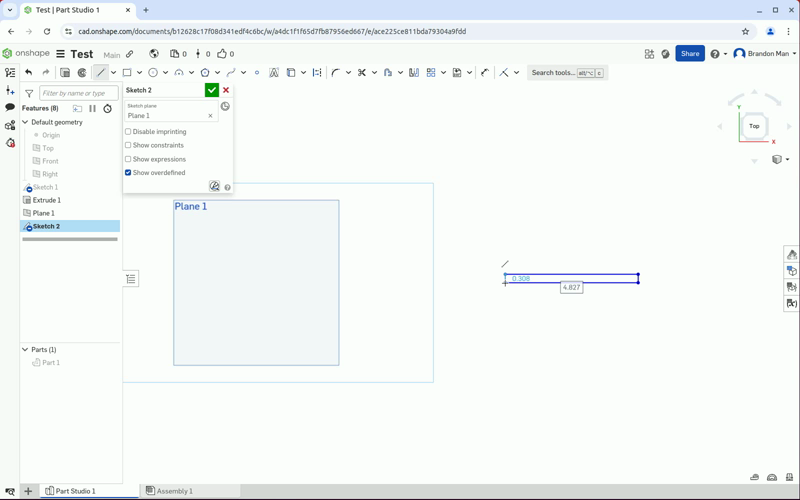
scroll(6)
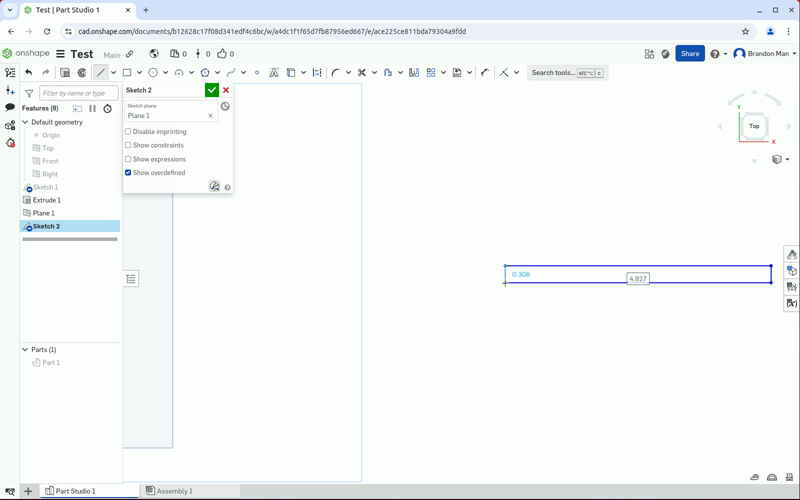
key_up(shift)
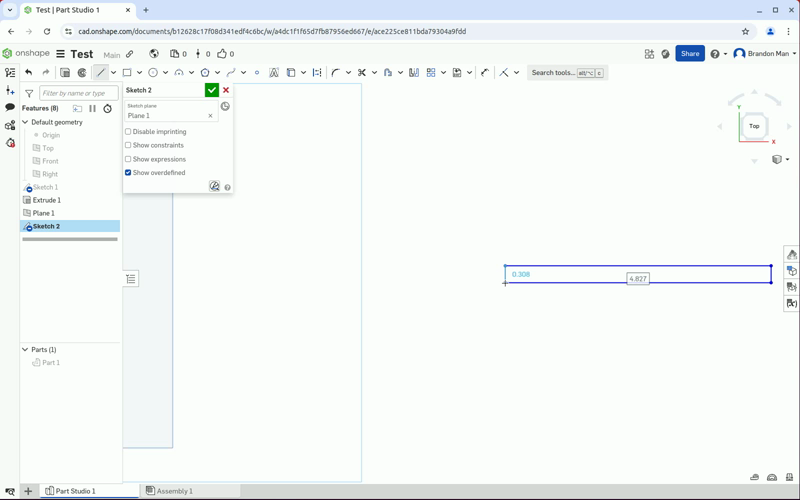
click(505, 282)
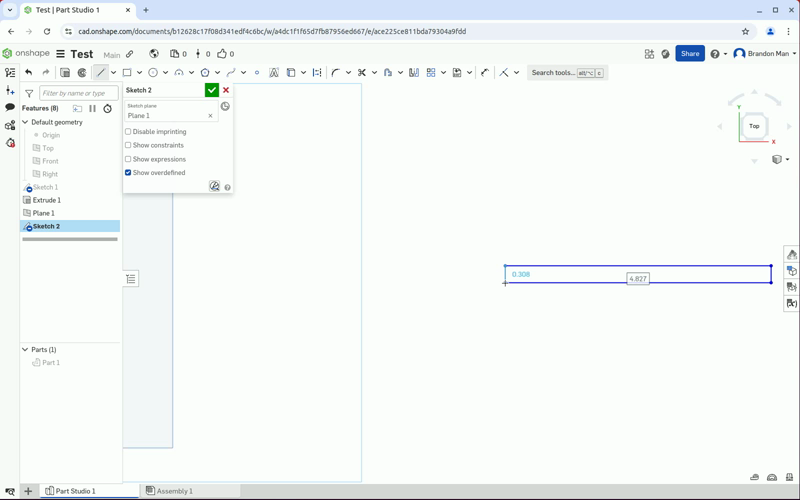
scroll(-6)
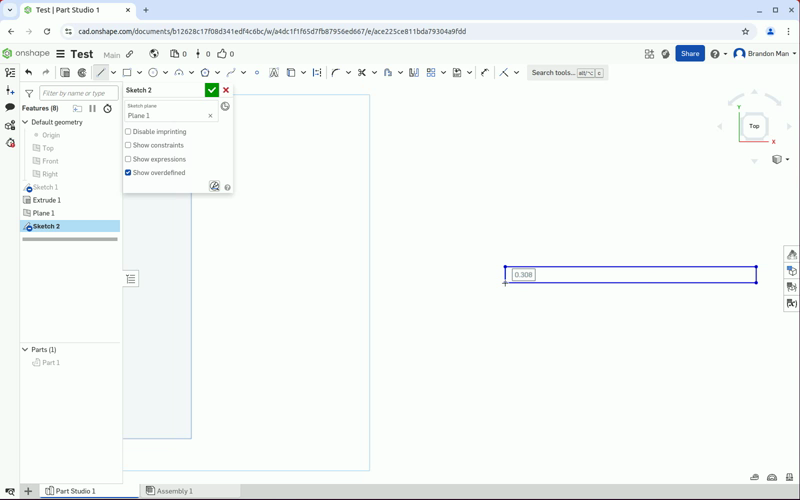
scroll(-6)
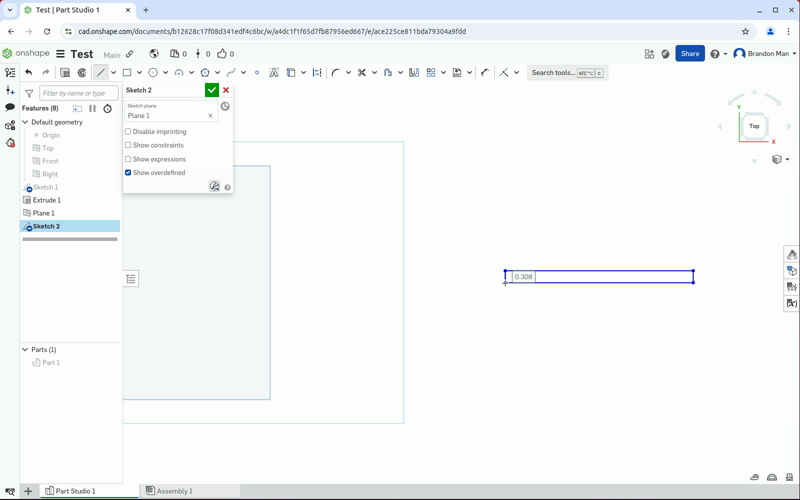
scroll(-6)
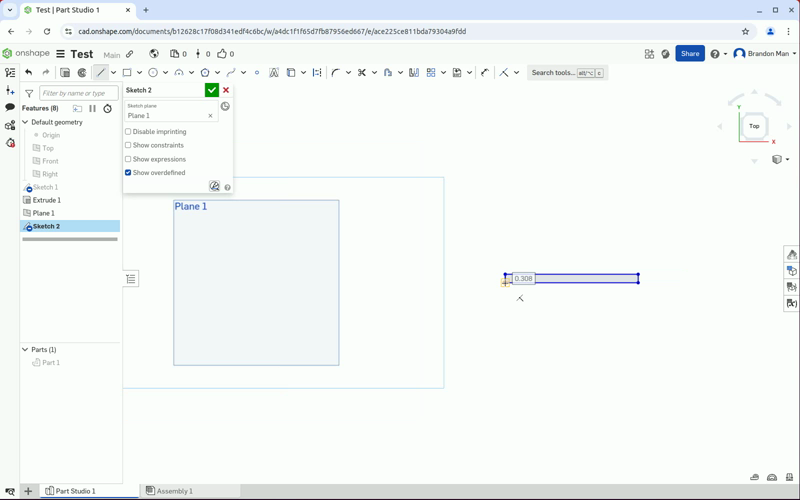
scroll(-6)
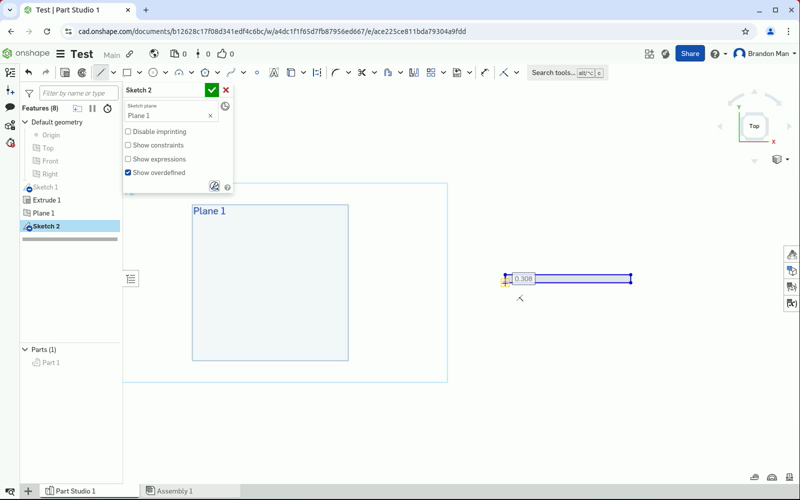
scroll(-6)
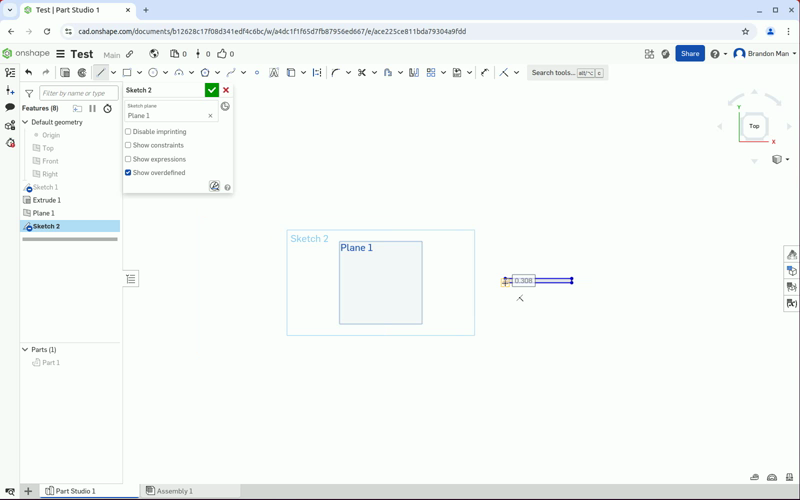
scroll(-6)
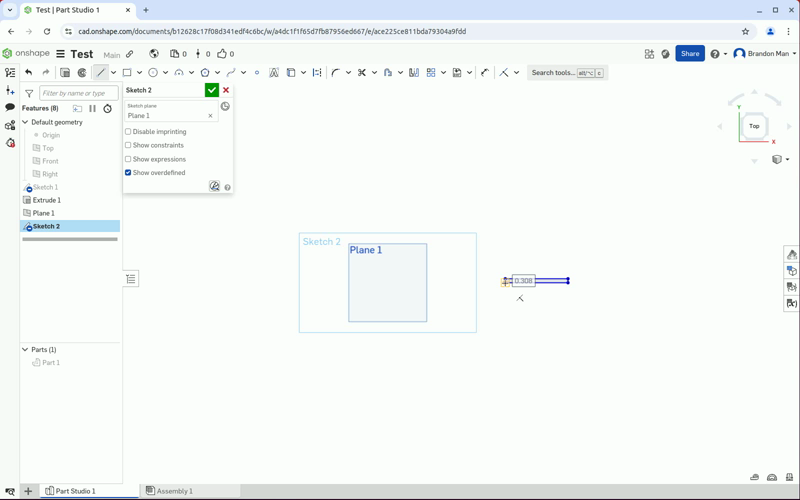
scroll(-6)
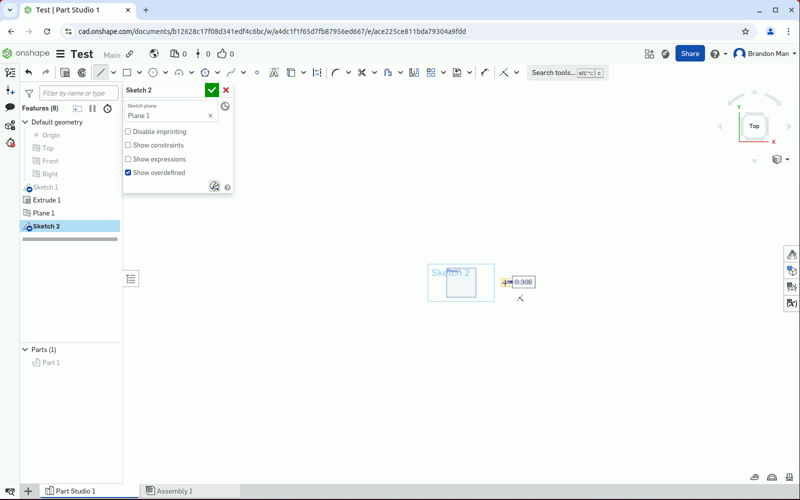
key(esc)
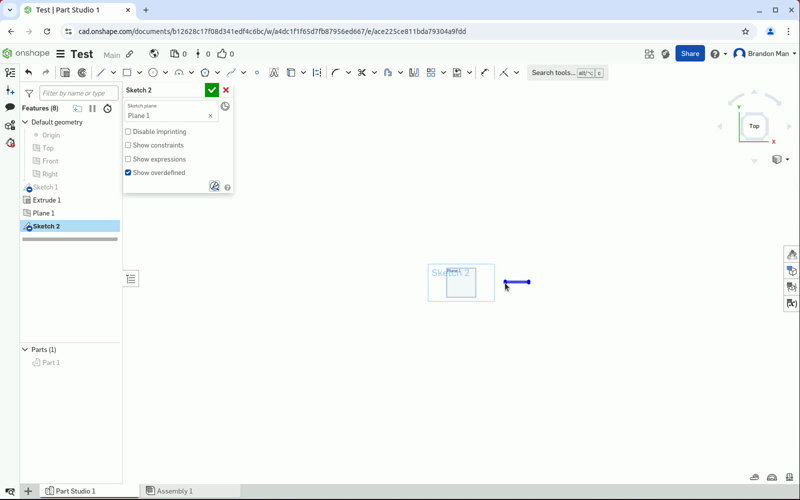
mouse_move(515, 282)
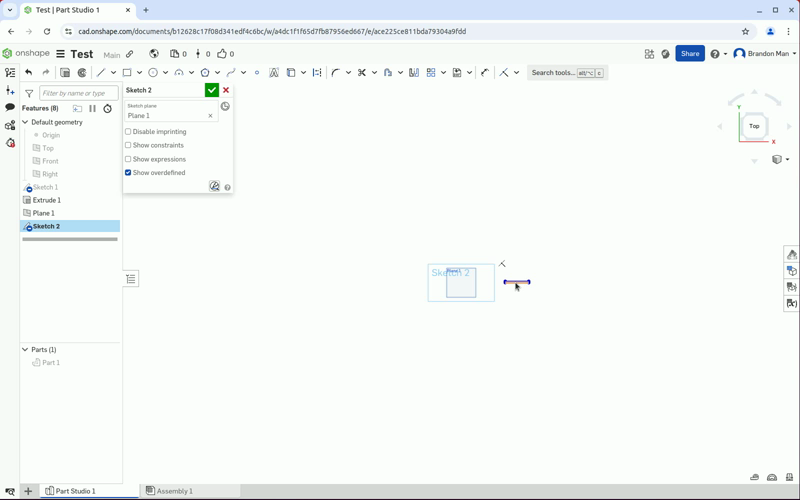
scroll(6)
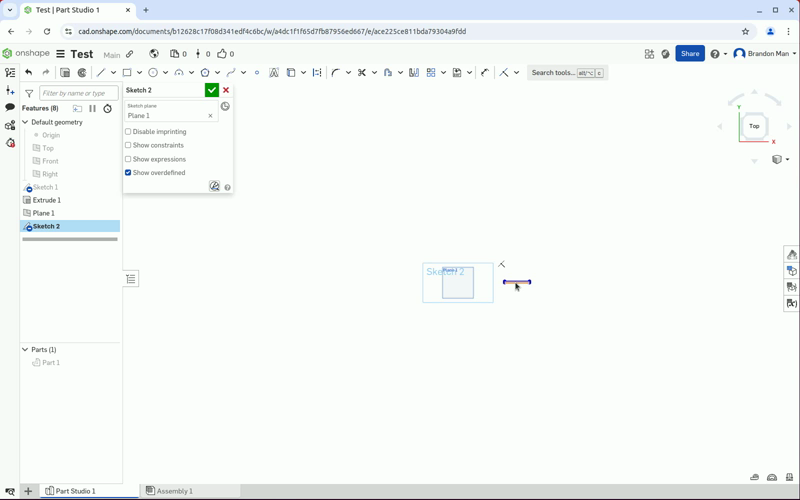
scroll(6)
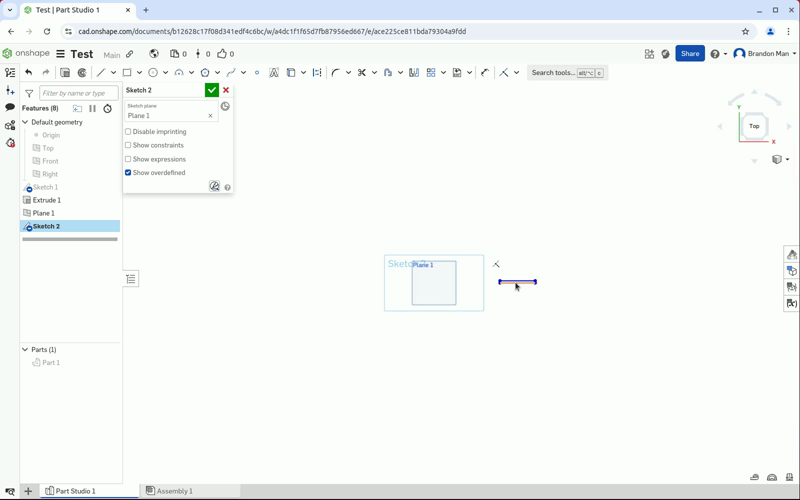
scroll(6)
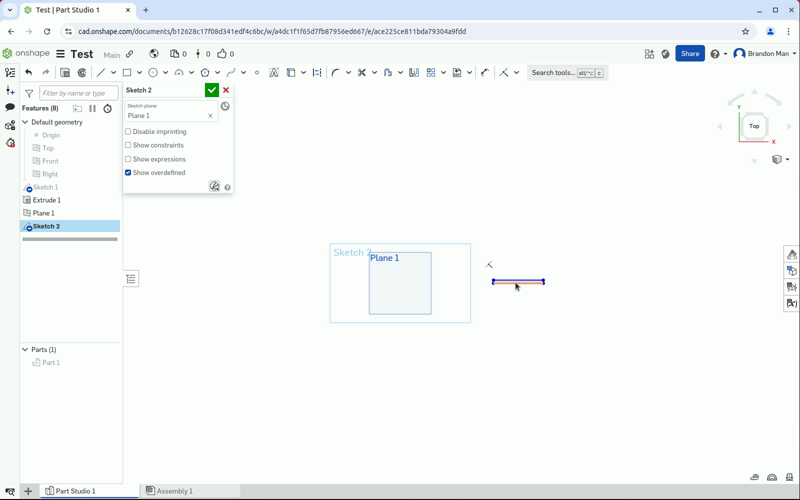
scroll(6)
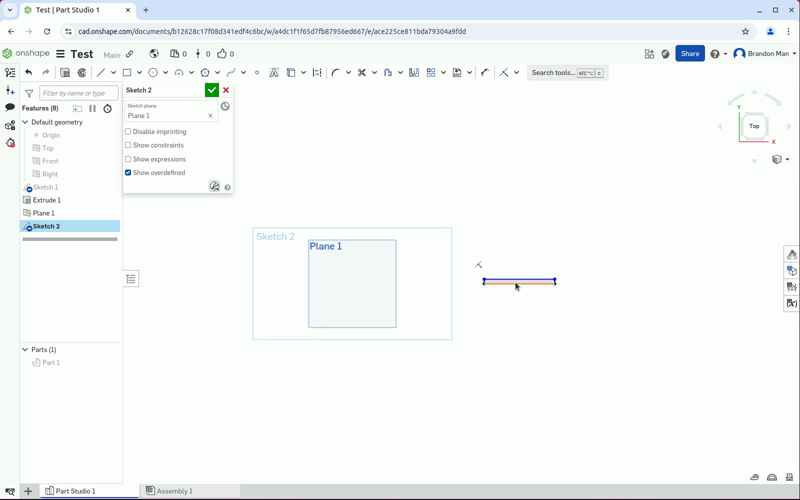
scroll(6)
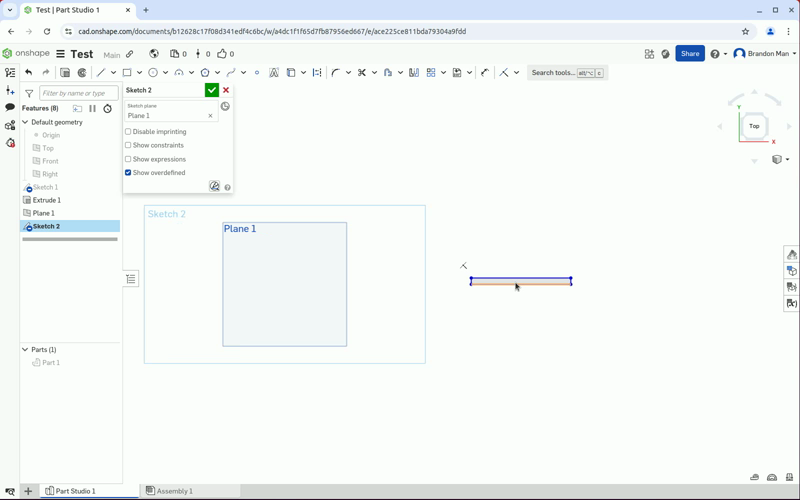
scroll(6)
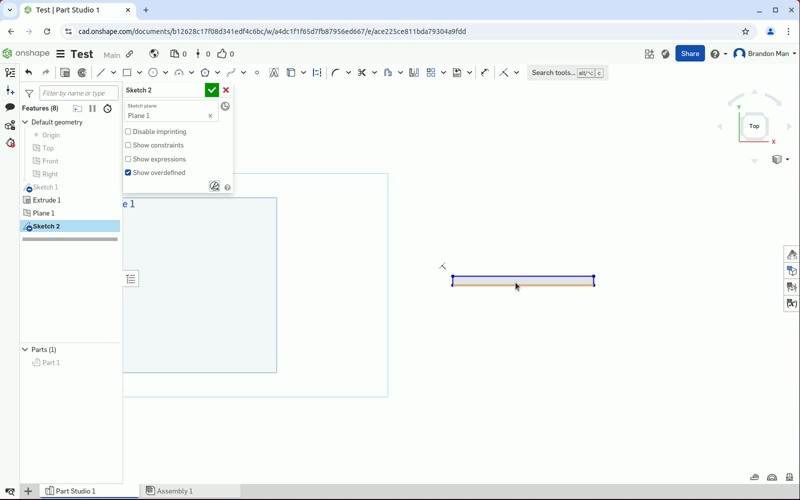
scroll(6)
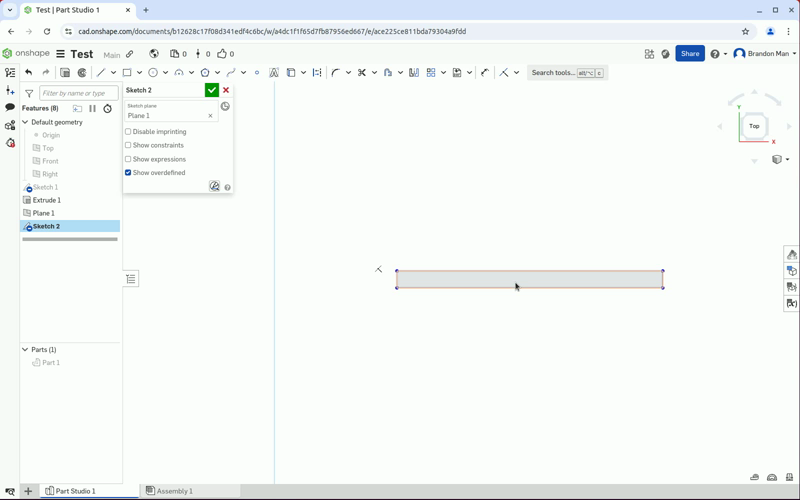
click(515, 282)
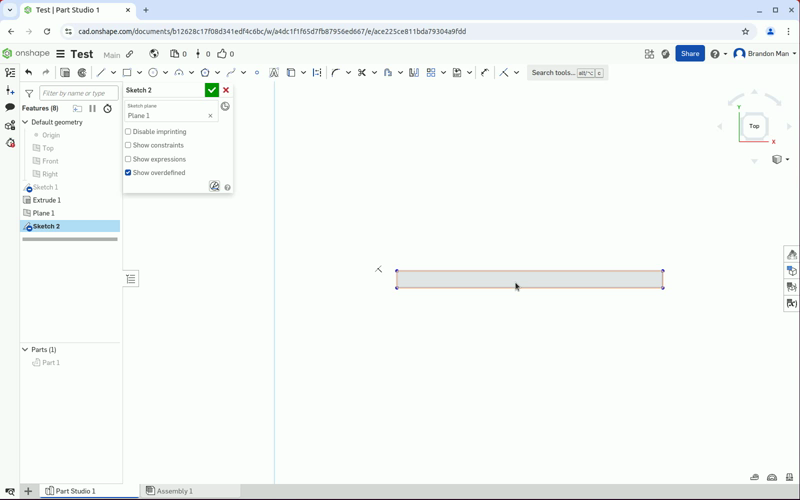
scroll(-6)
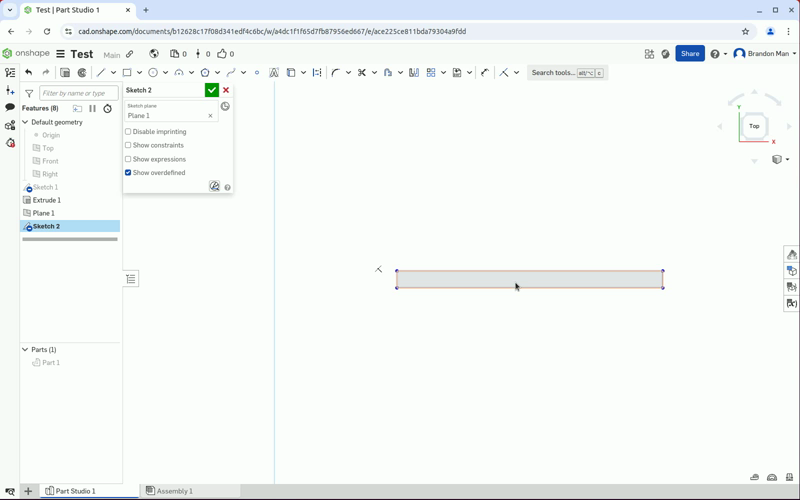
scroll(-6)
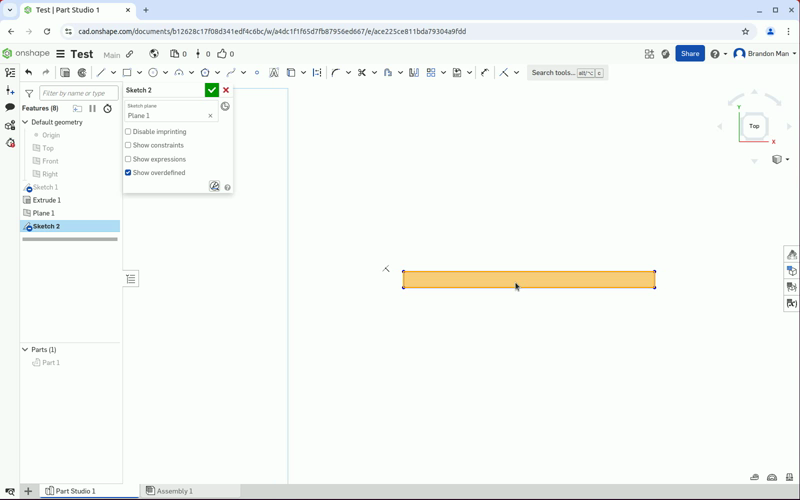
scroll(-6)
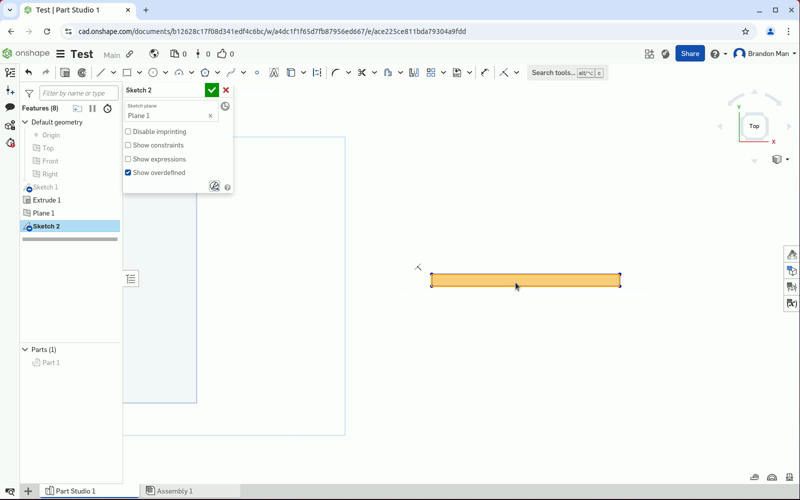
scroll(-6)
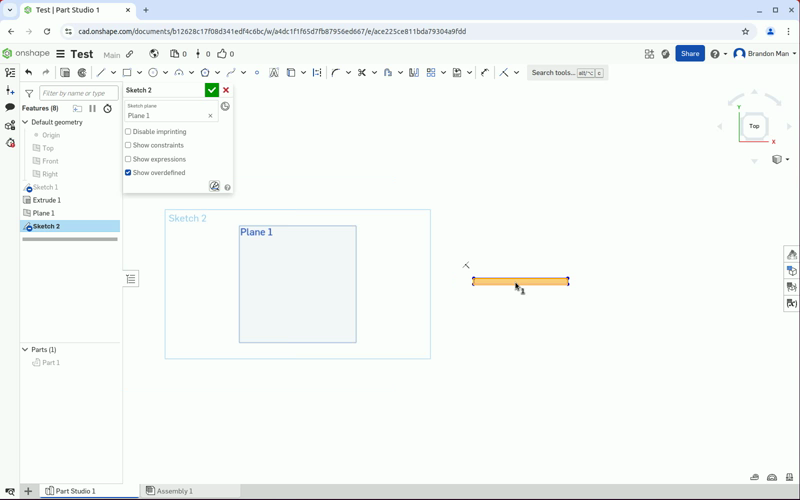
scroll(-6)
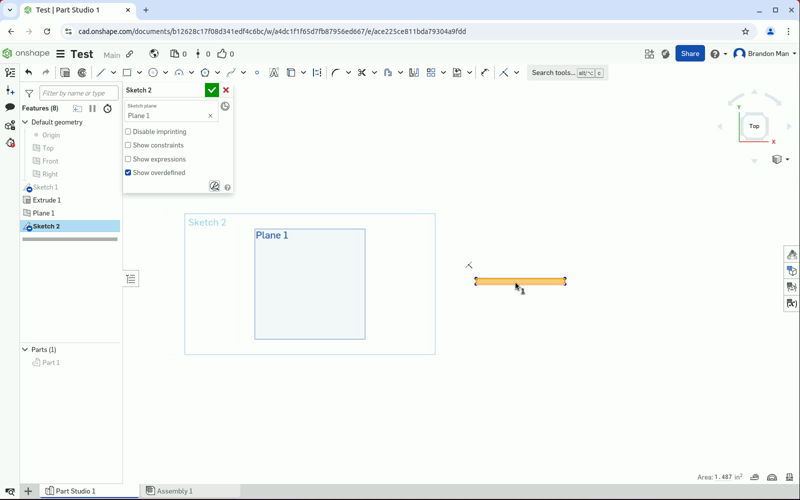
scroll(-6)
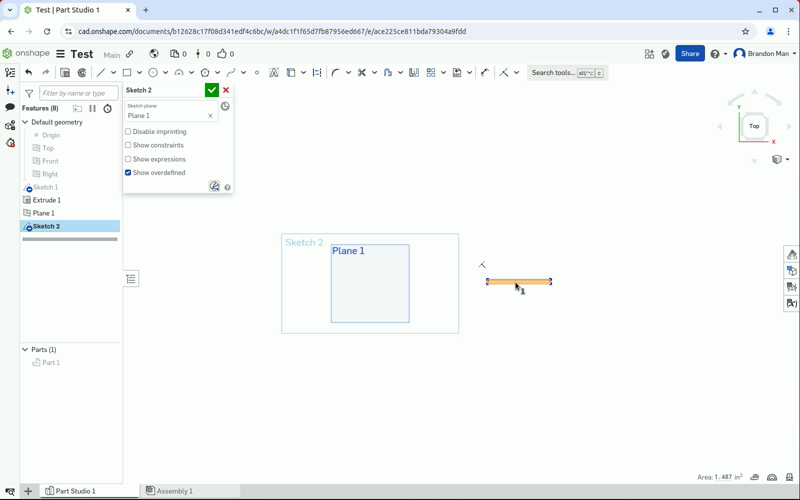
scroll(-6)
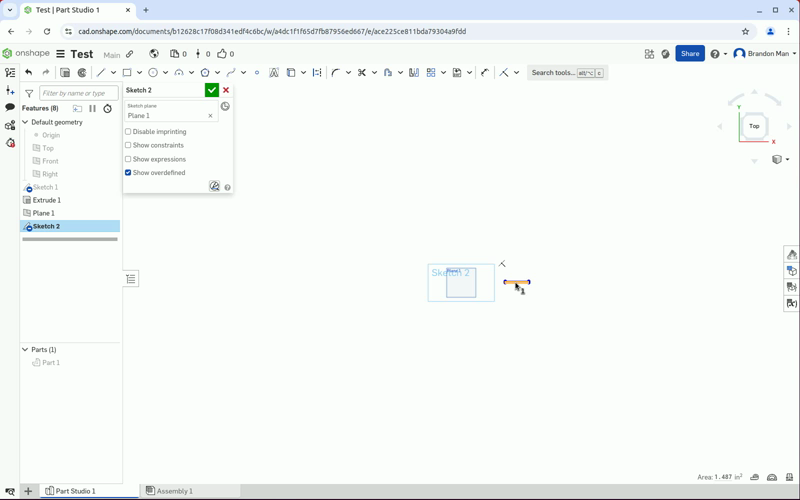
mouse_move(73, 352)
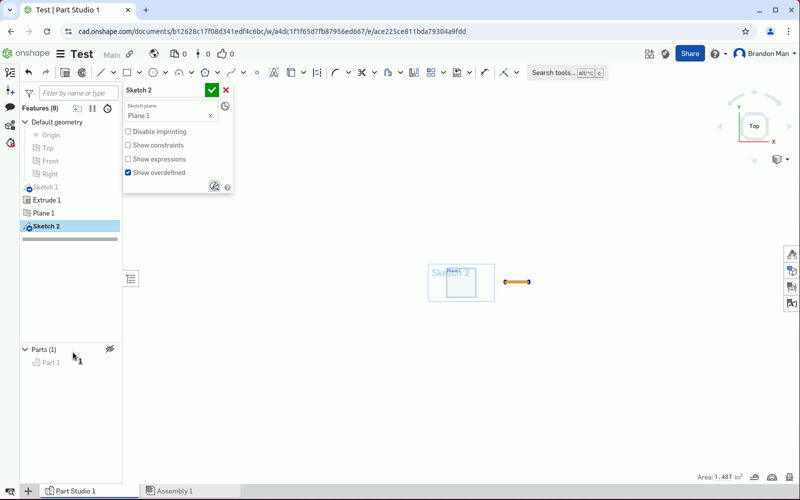
key(shift+y)
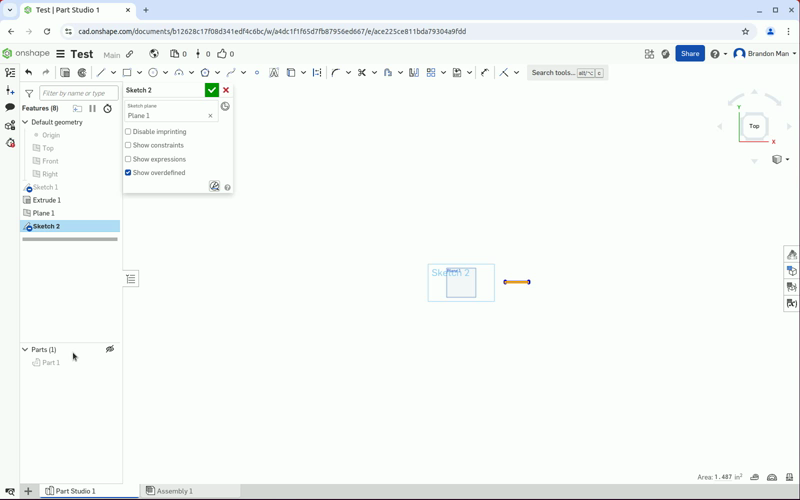
key(shift+e)
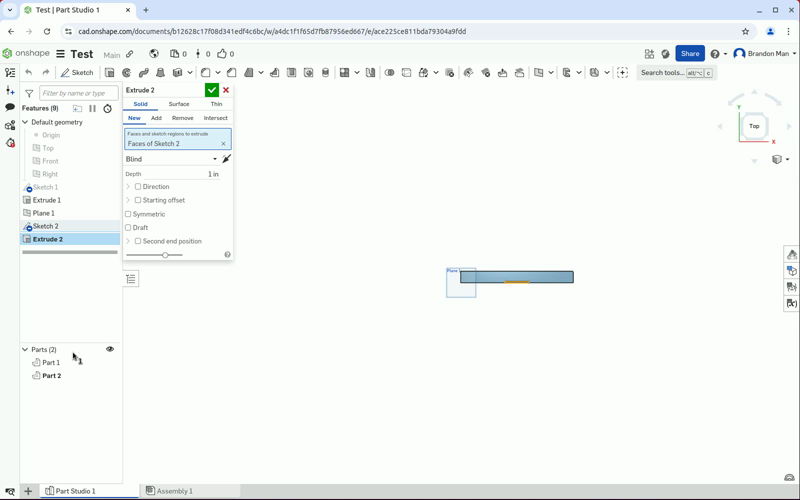
mouse_move(143, 106)
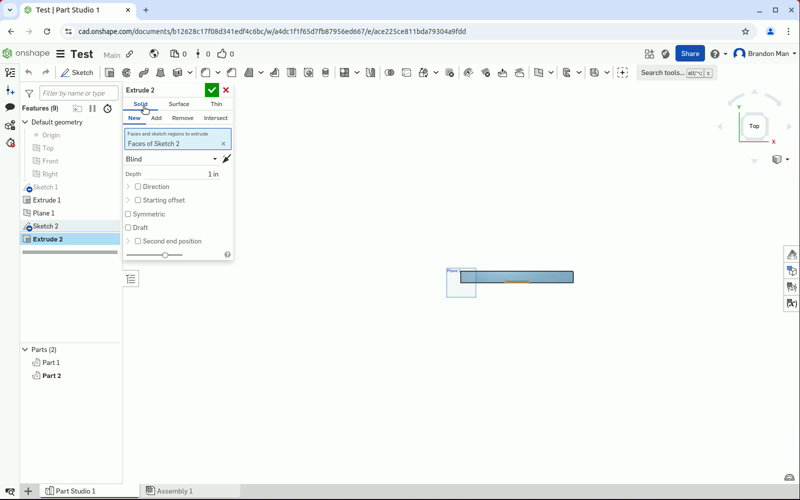
click(143, 106)
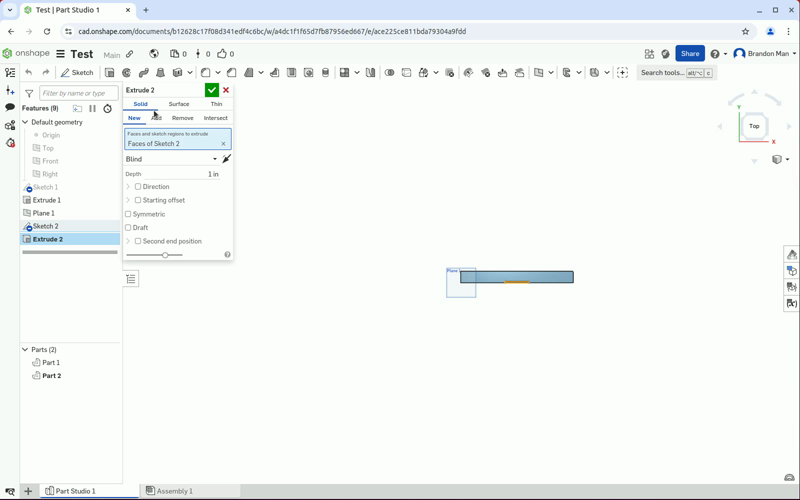
mouse_move(186, 120)
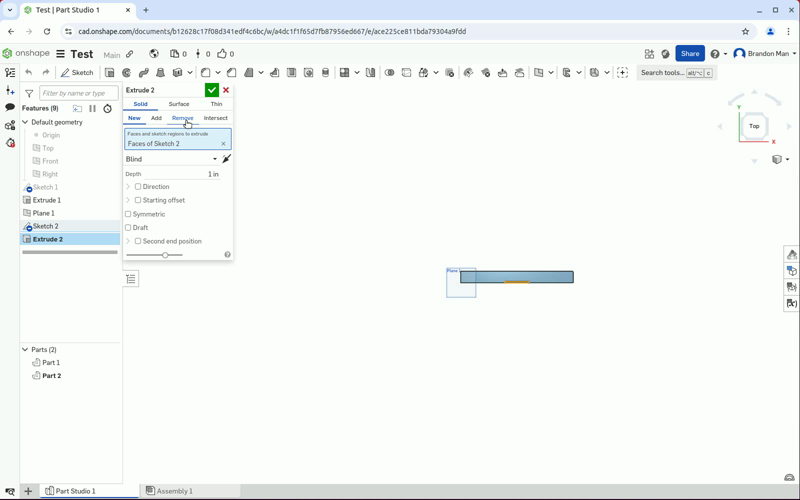
click(186, 120)
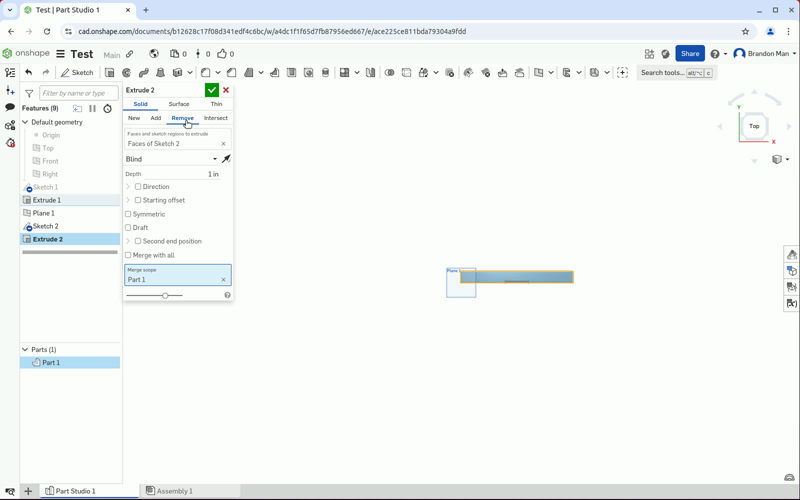
key(tab, 4)
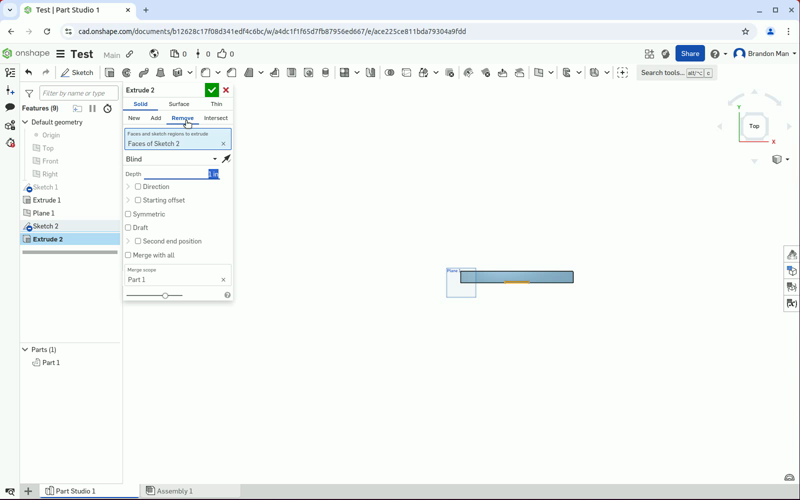
text(1.204)
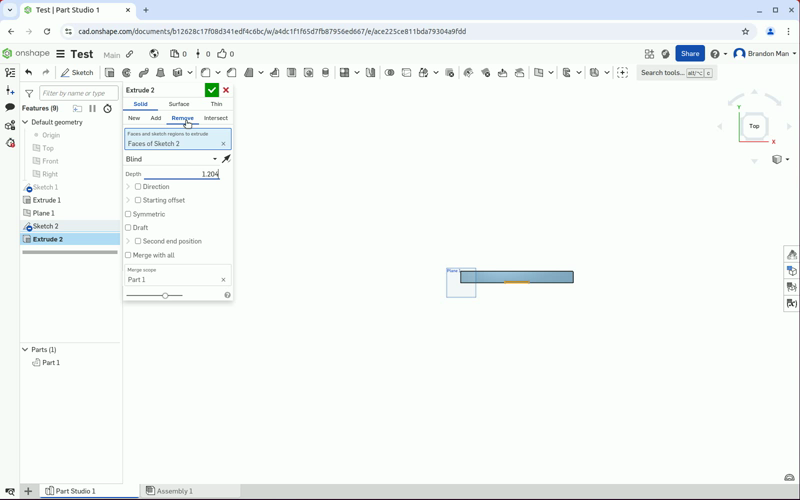
key(tab, 6)
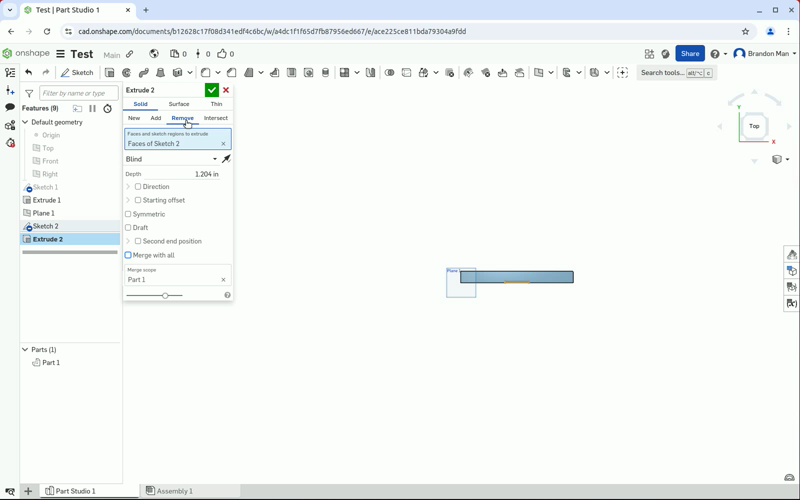
key(space)
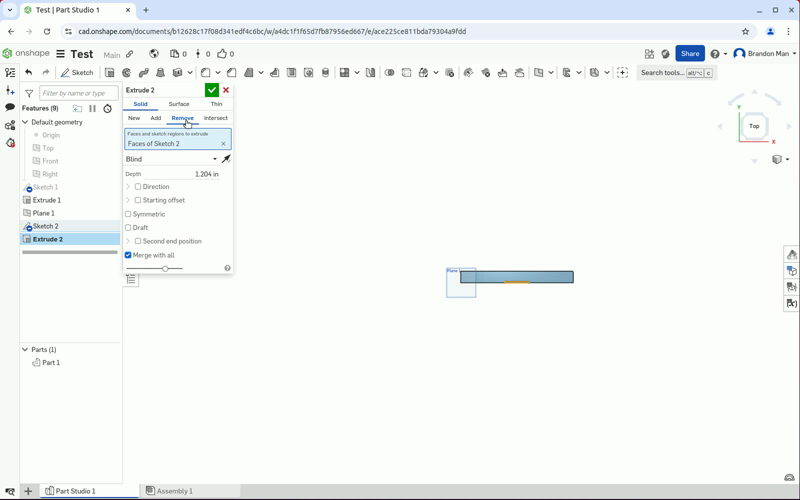
key(enter)
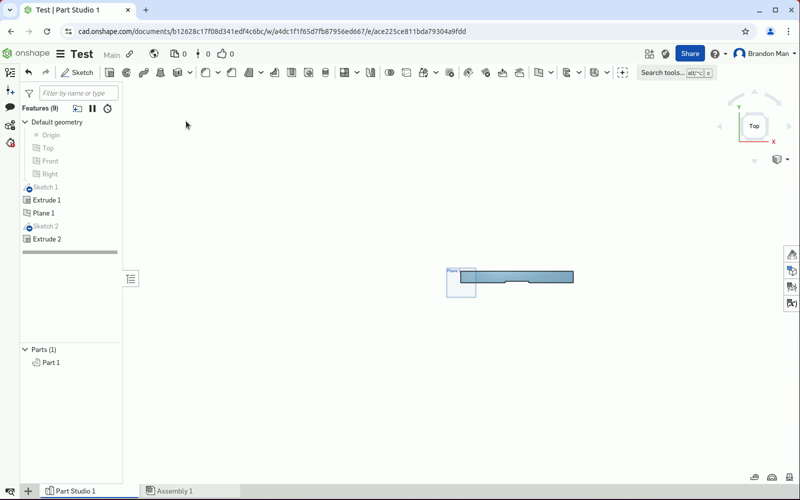
key(shift+h)
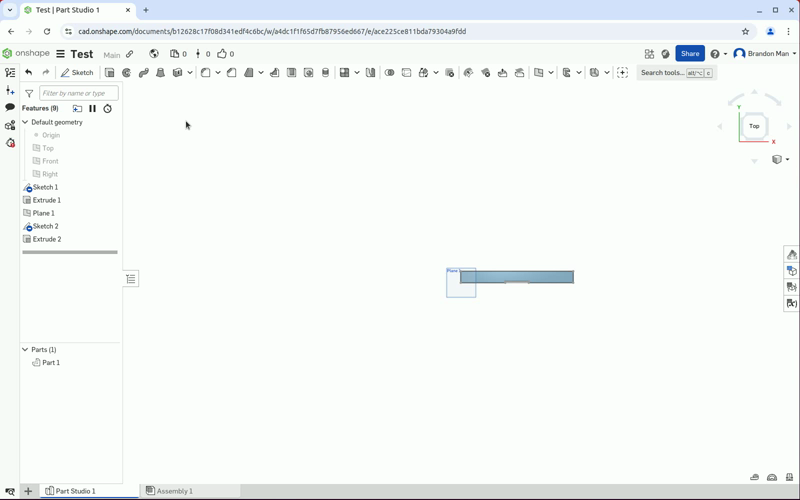
key(shift+h)
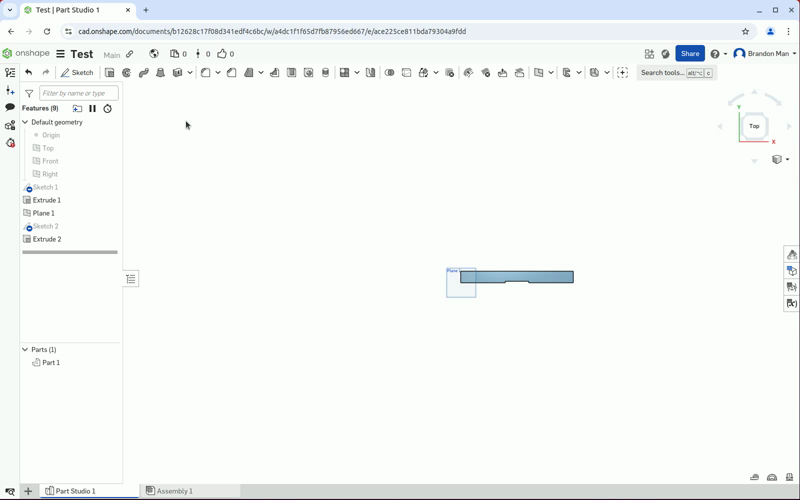
mouse_move(73, 189)
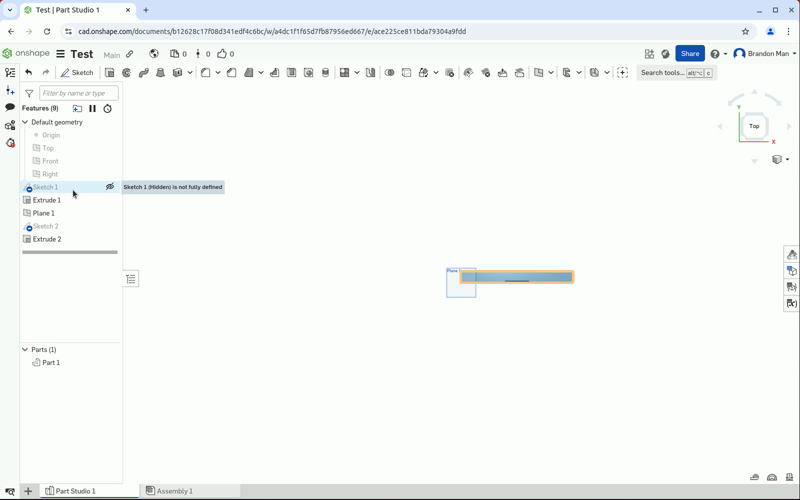
click(73, 189)
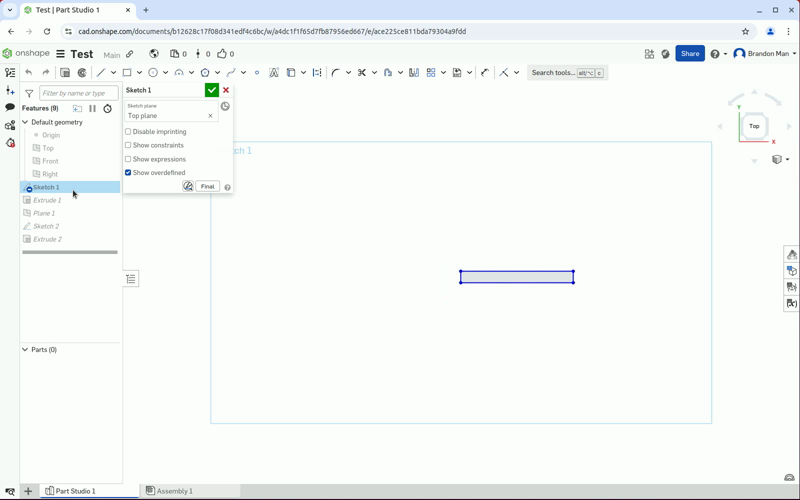
mouse_move(229, 92)
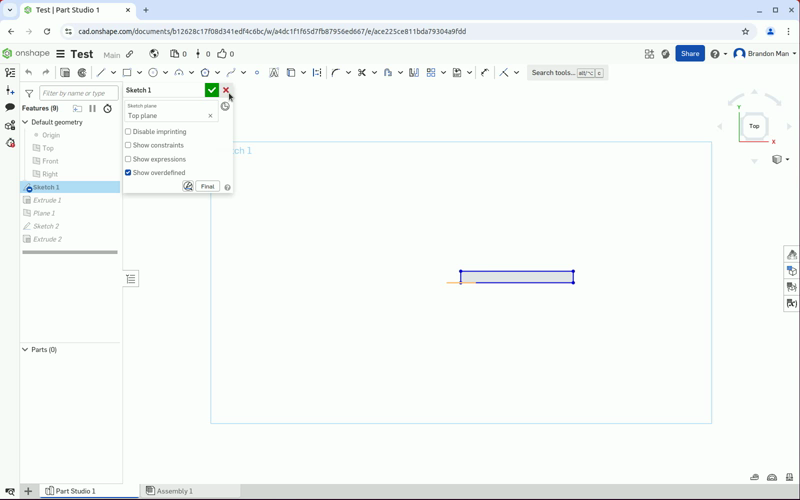
click(229, 92)
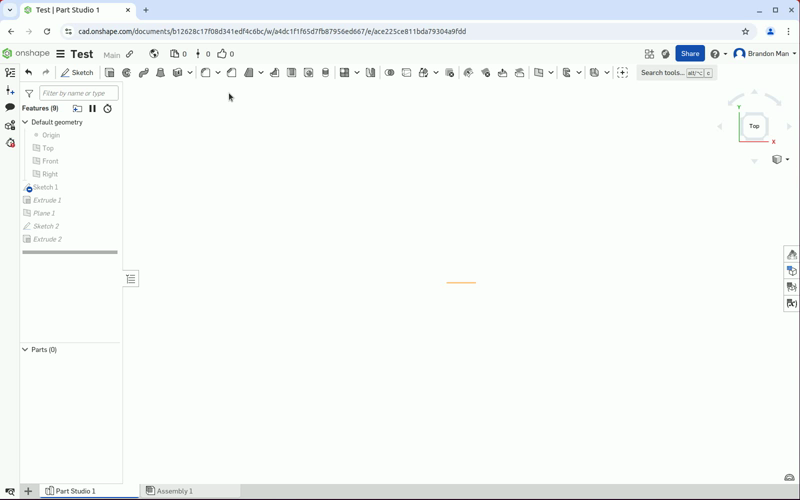
key(shift+s)
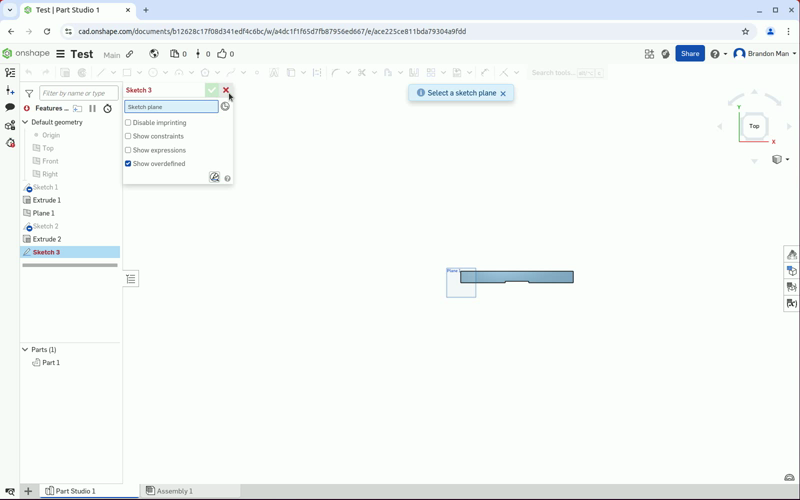
mouse_move(73, 215)
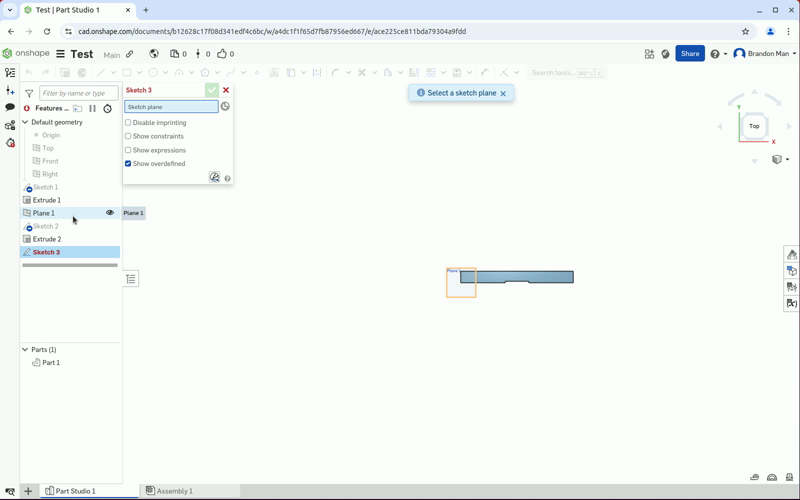
click(73, 215)
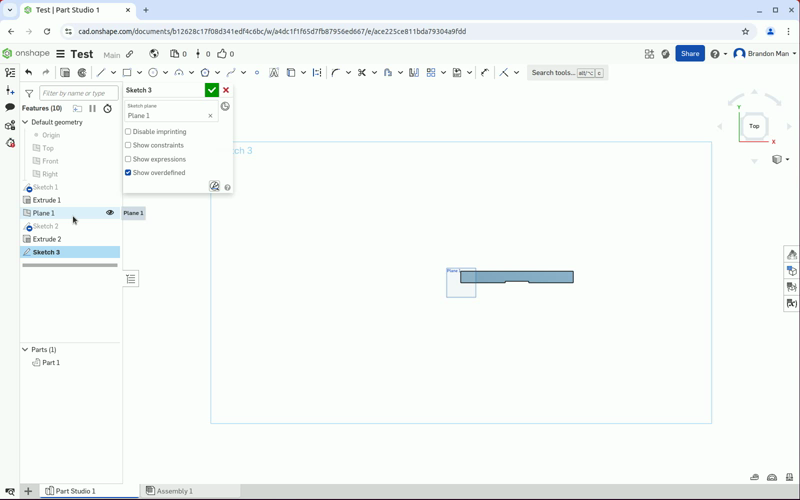
mouse_move(73, 352)
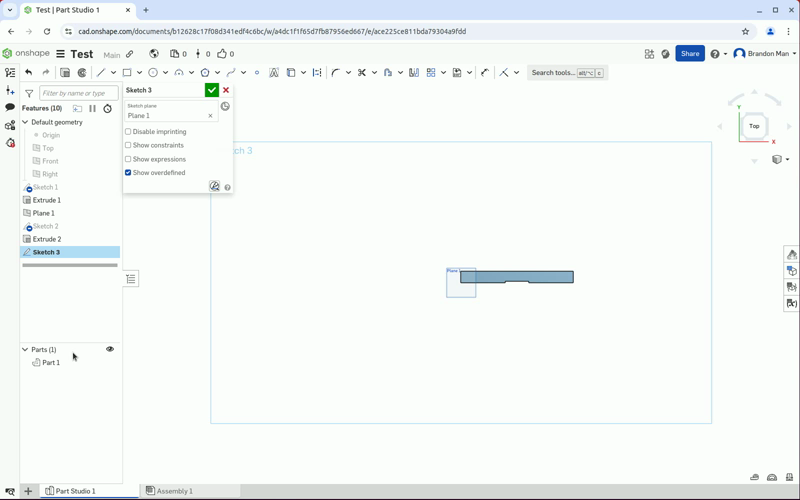
key(y)
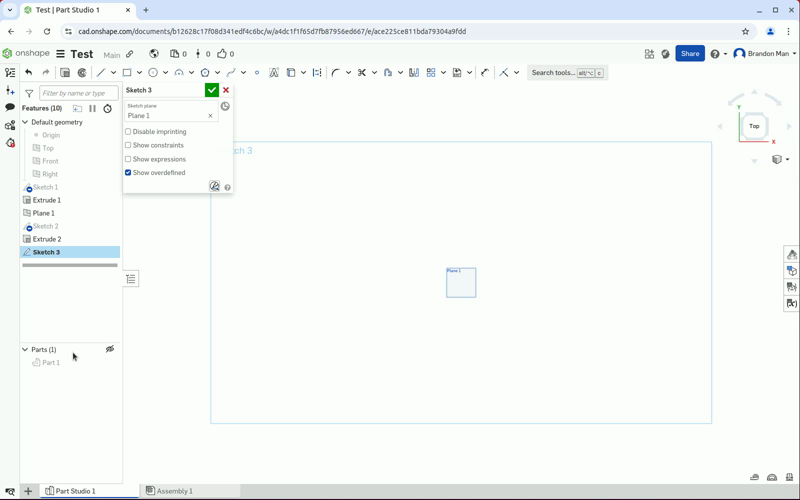
key(l)
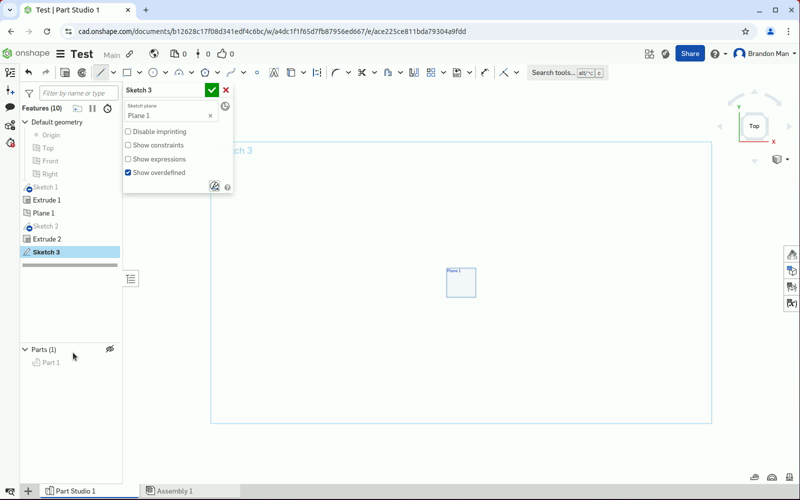
key_down(shift)
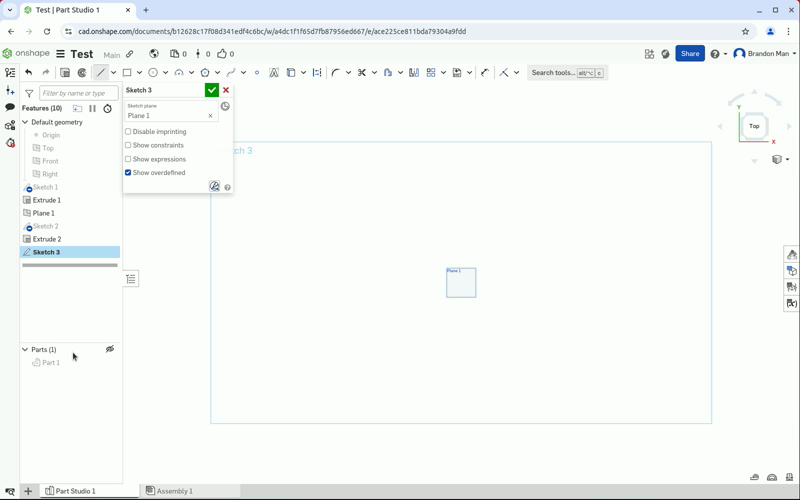
mouse_move(551, 282)
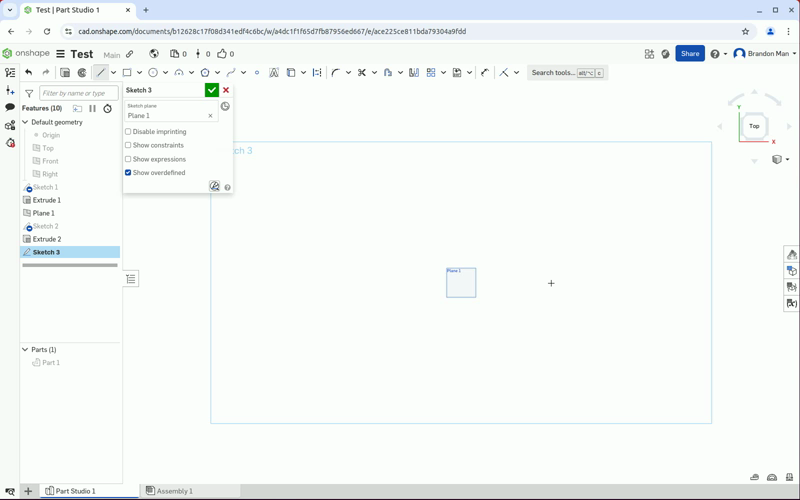
click(551, 282)
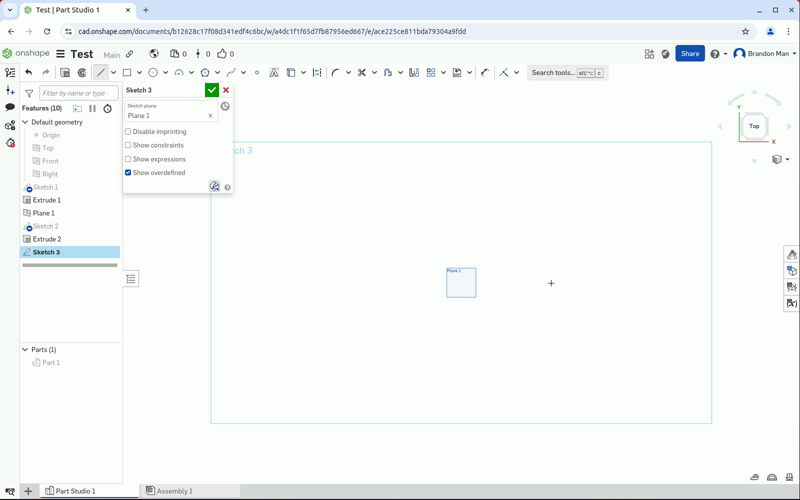
key_up(shift)
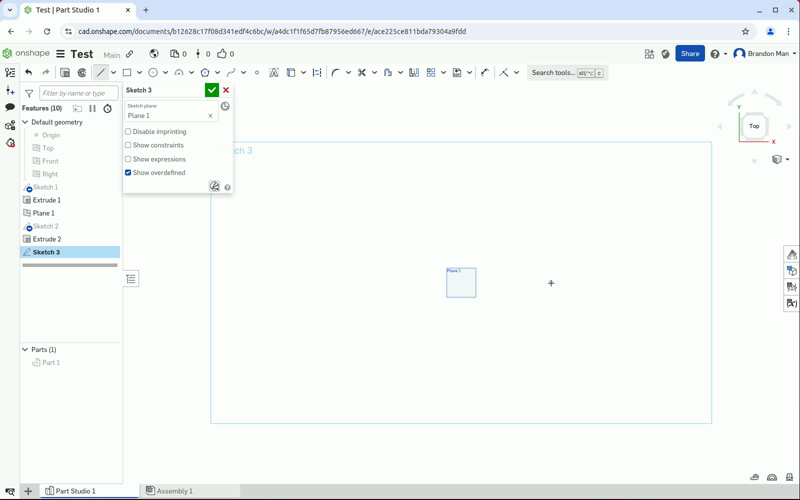
key_down(shift)
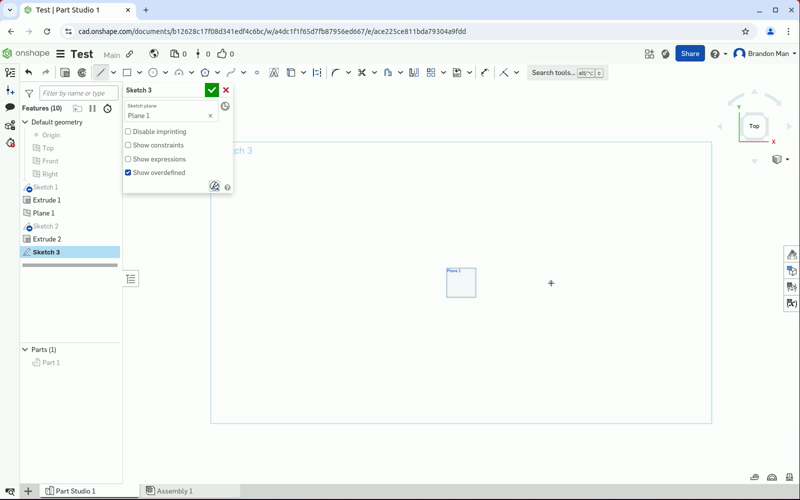
mouse_move(581, 282)
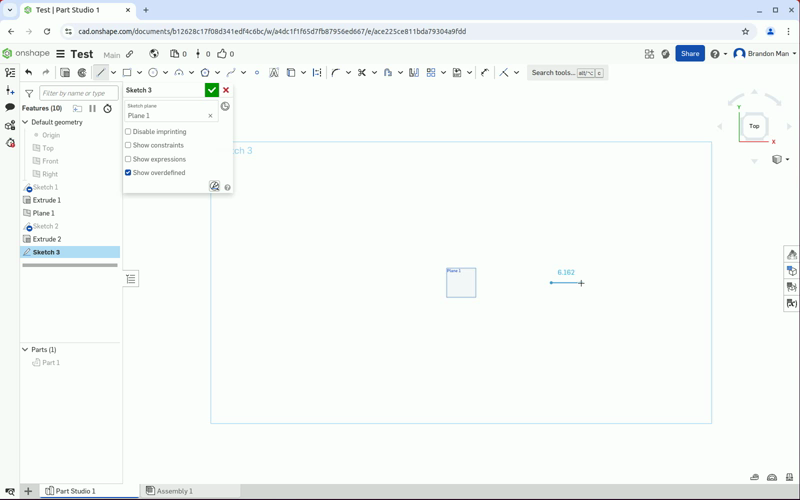
mouse_move(574, 282)
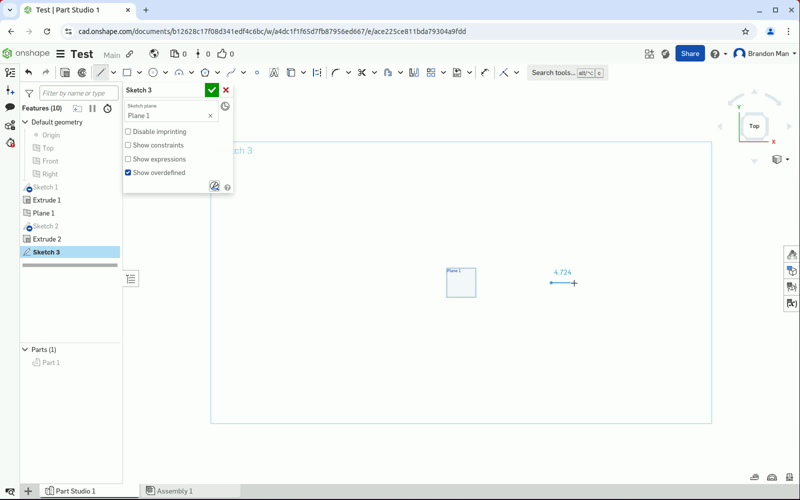
click(574, 282)
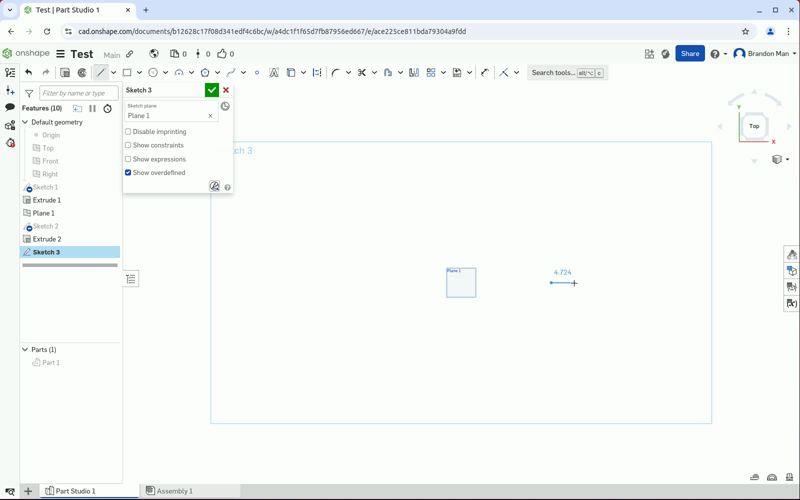
key_up(shift)
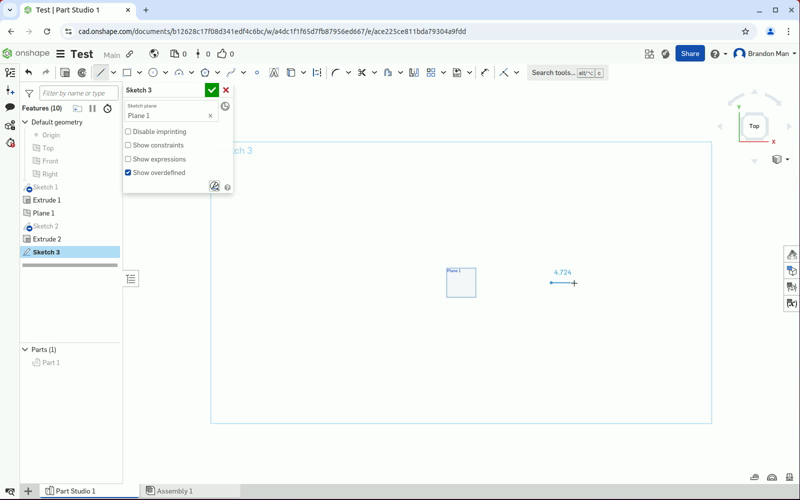
key_down(shift)
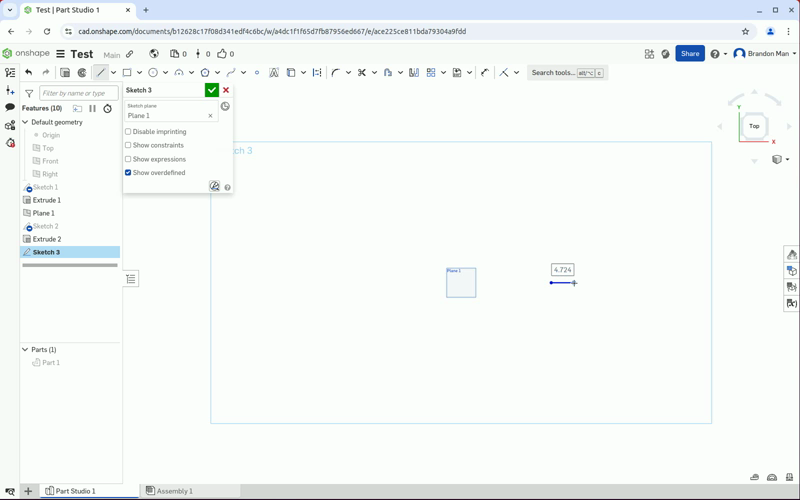
mouse_move(589, 282)
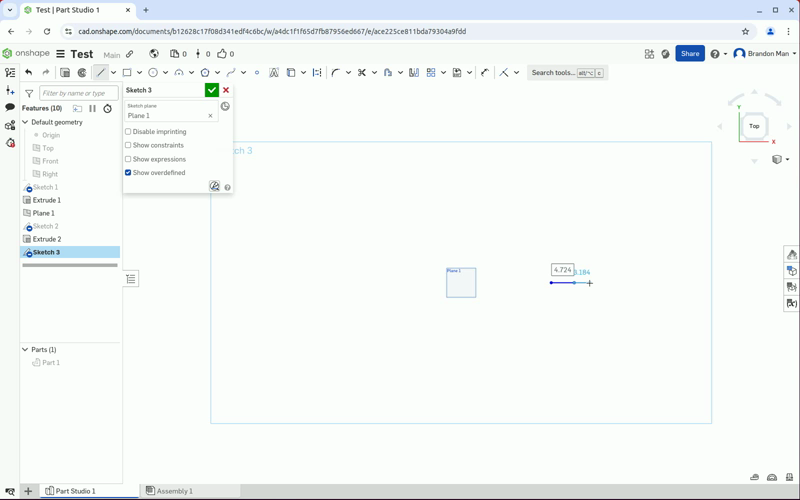
mouse_move(574, 281)
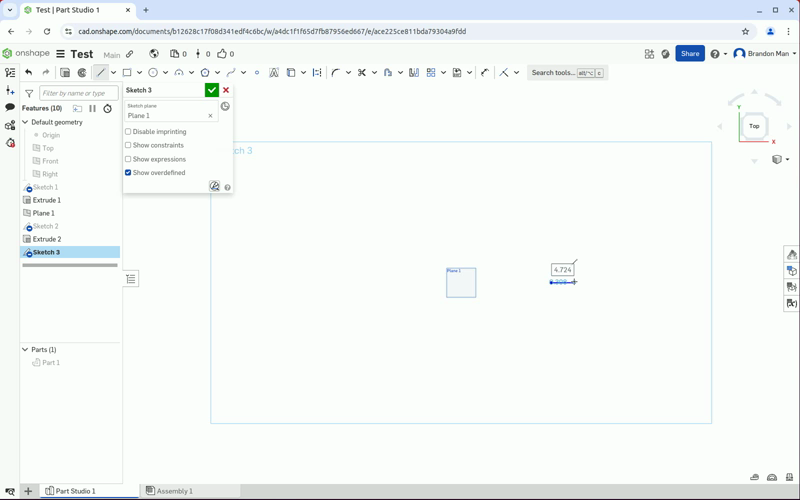
scroll(6)
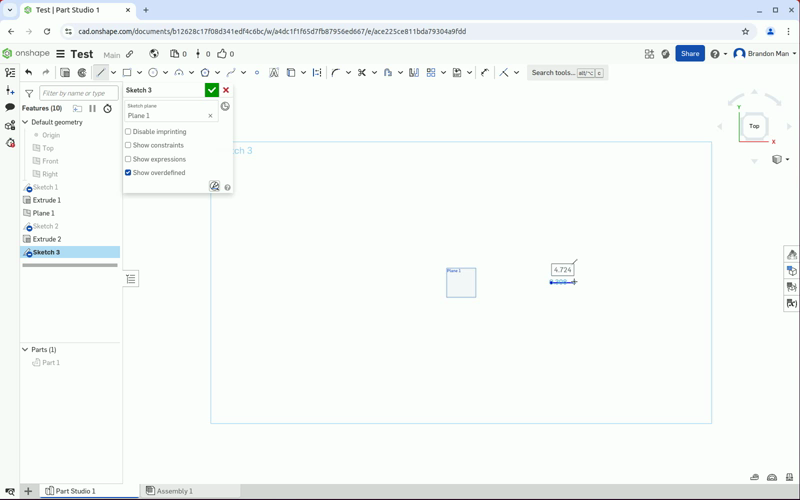
scroll(6)
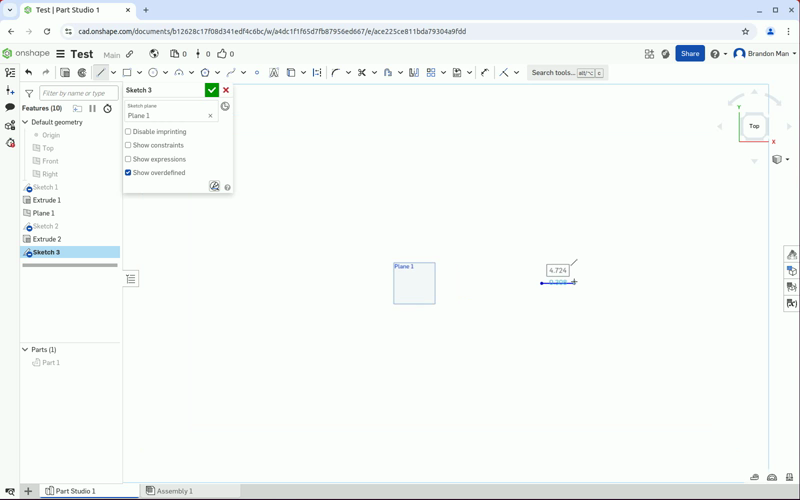
scroll(6)
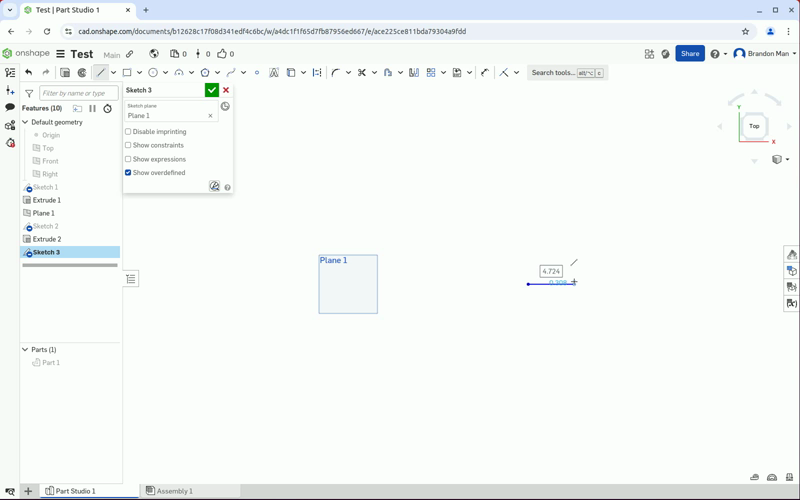
scroll(6)
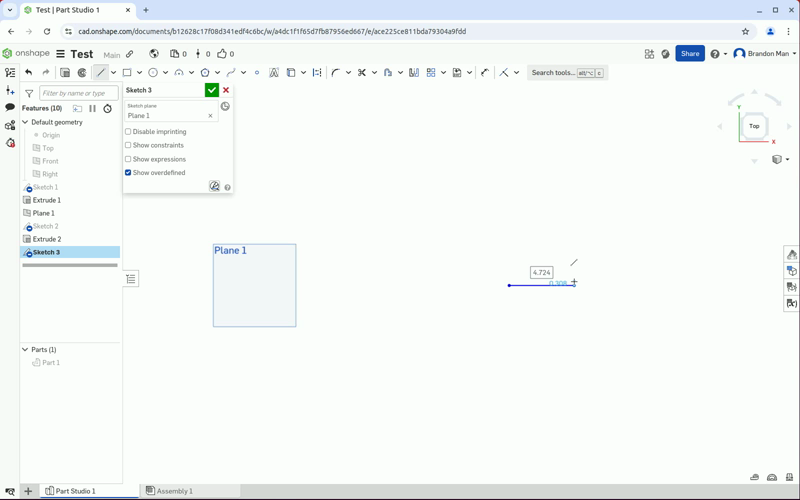
scroll(6)
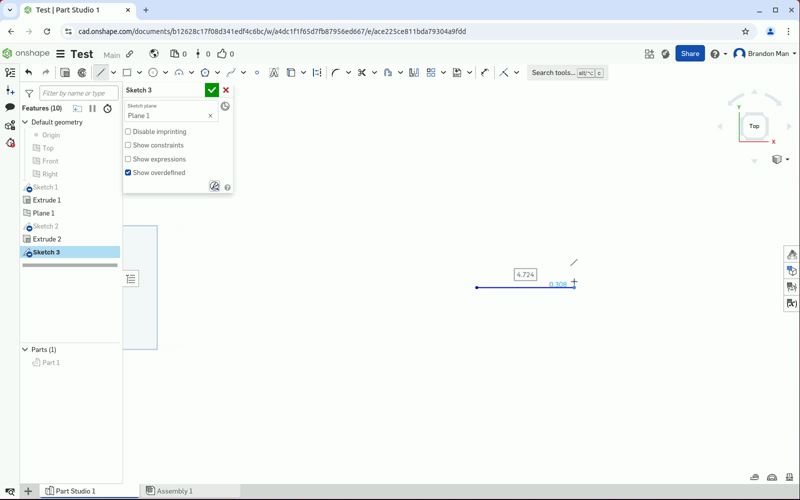
scroll(6)
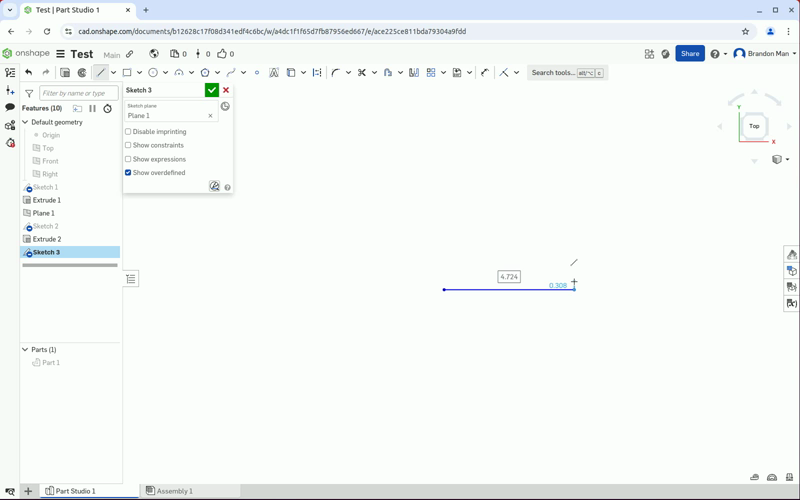
scroll(6)
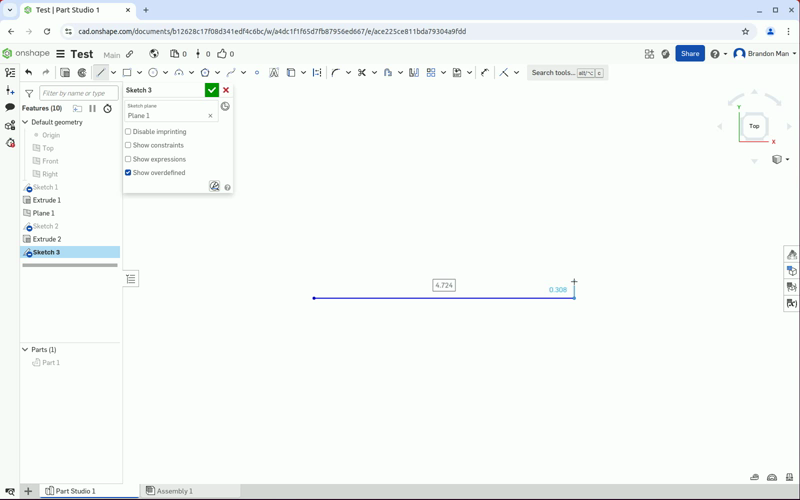
click(574, 281)
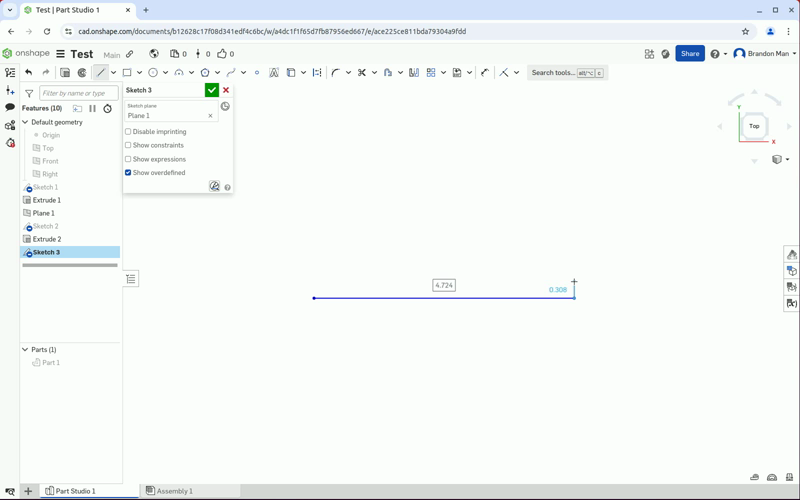
scroll(-6)
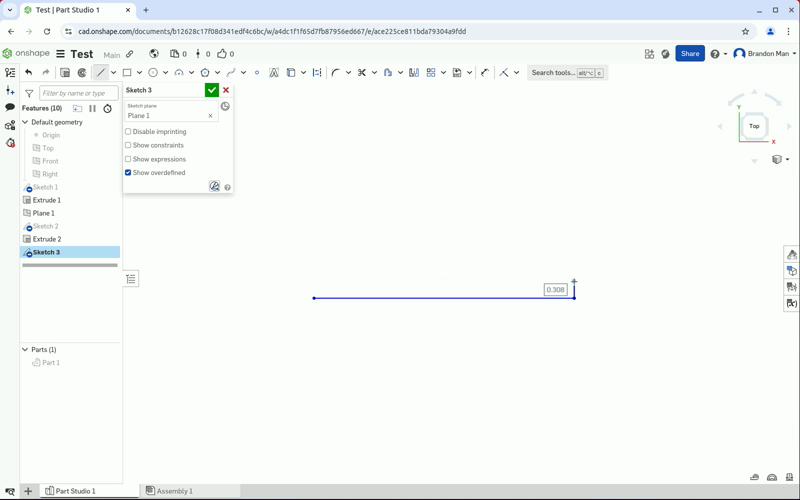
scroll(-6)
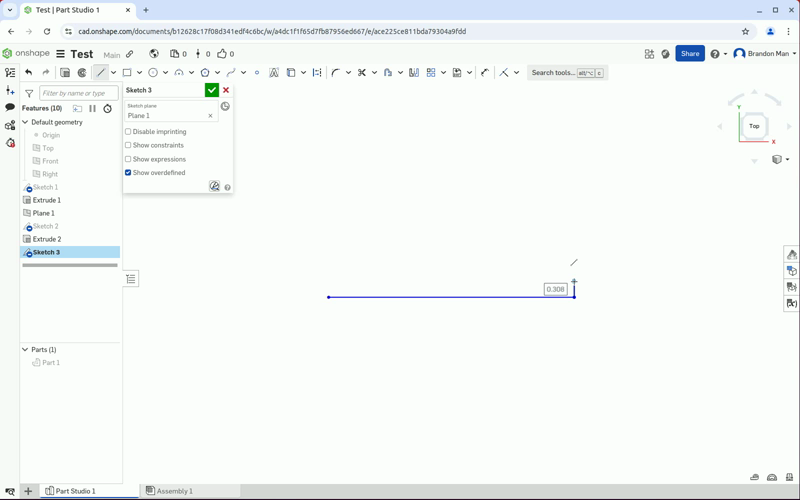
scroll(-6)
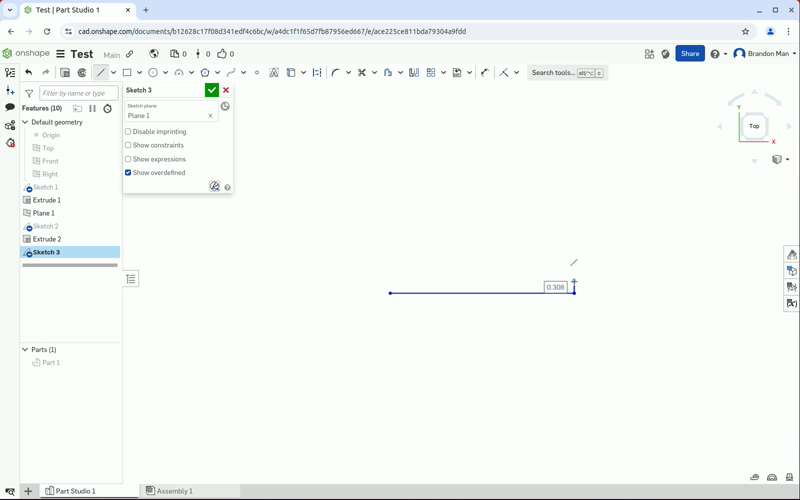
scroll(-6)
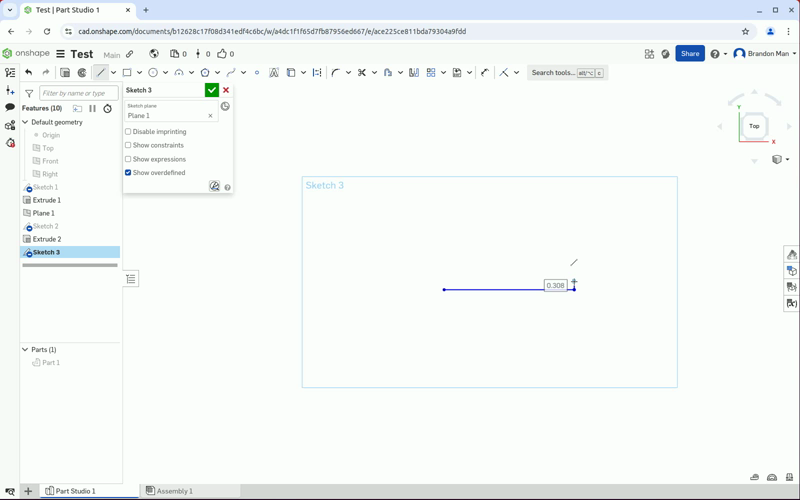
scroll(-6)
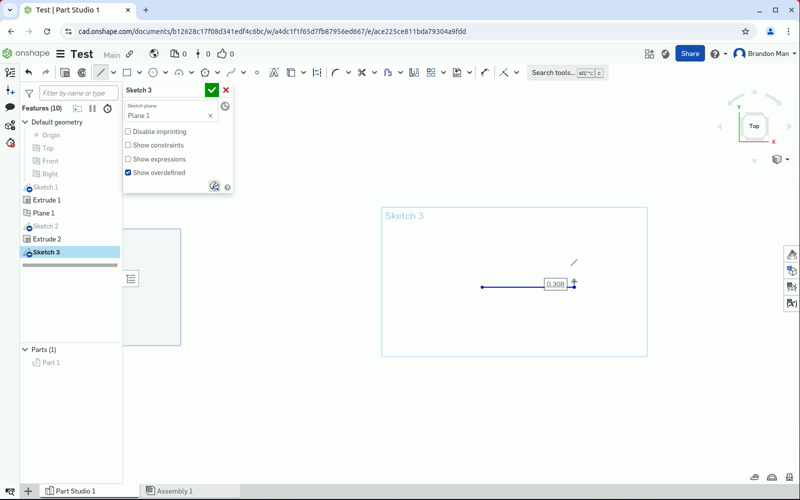
scroll(-6)
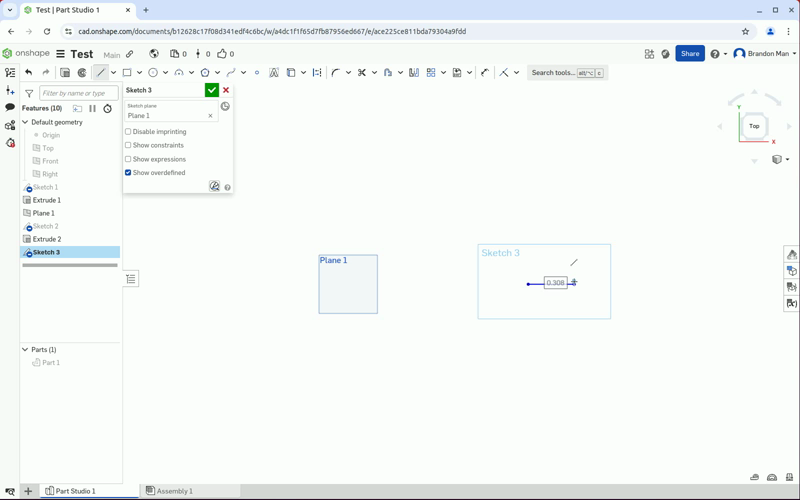
scroll(-6)
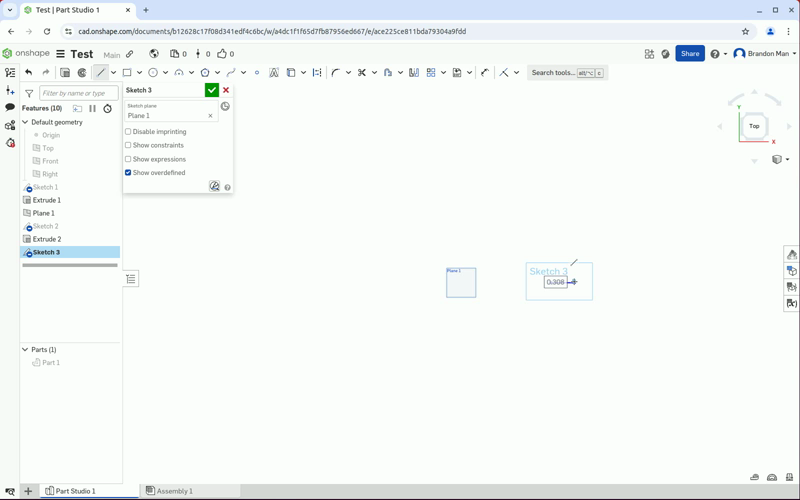
key_up(shift)
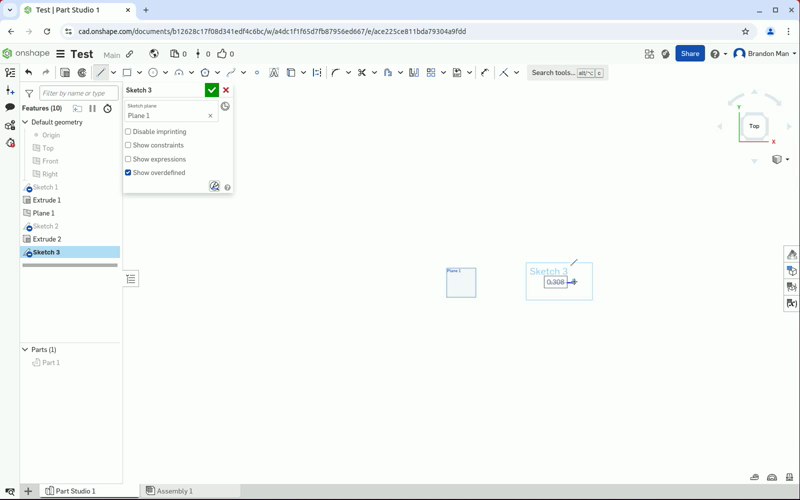
key_down(shift)
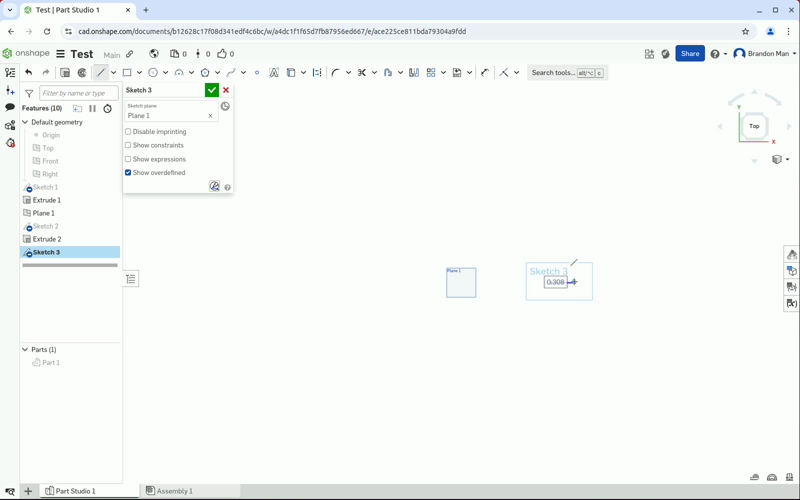
mouse_move(589, 281)
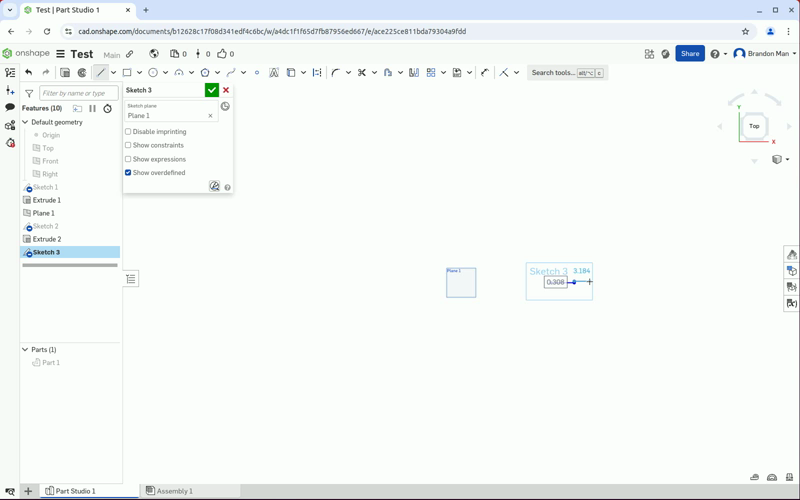
mouse_move(551, 281)
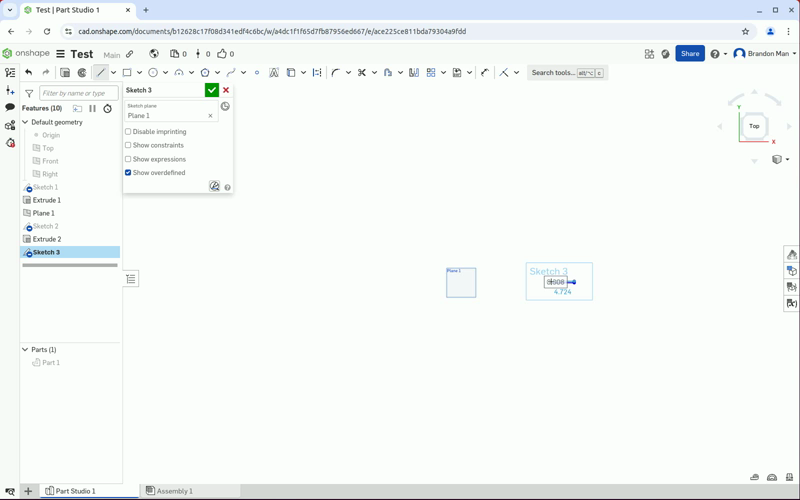
scroll(6)
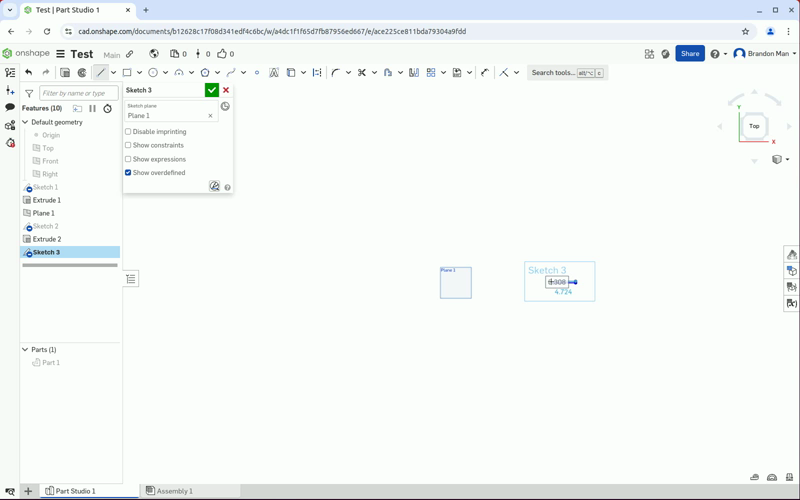
scroll(6)
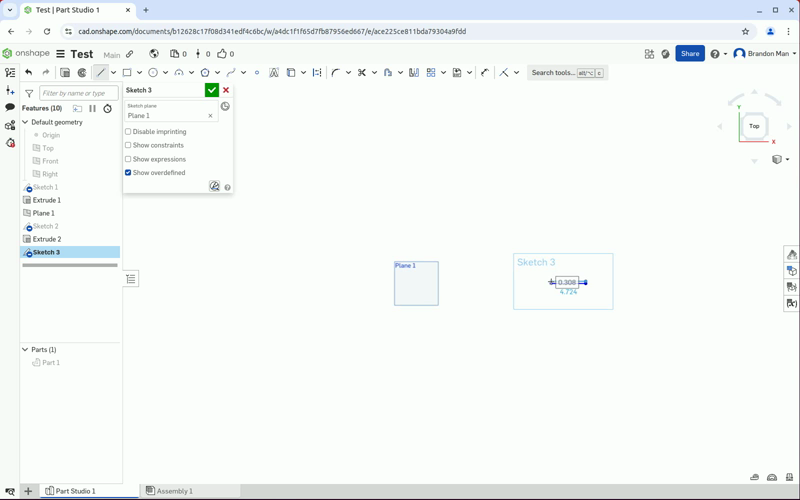
scroll(6)
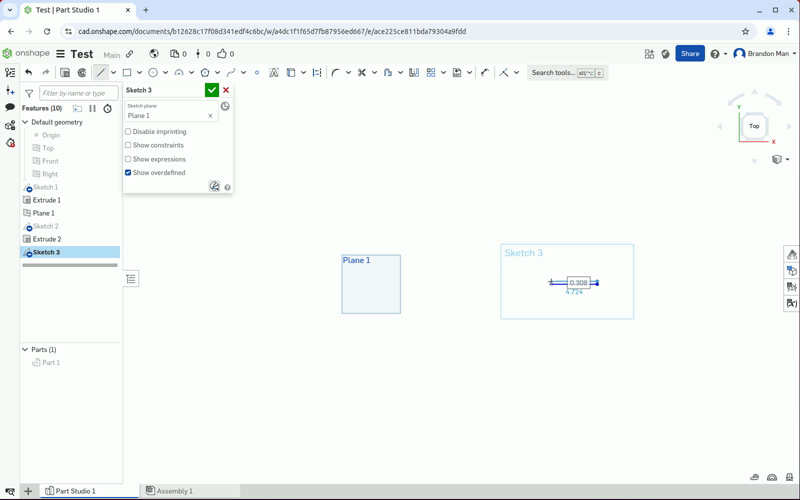
scroll(6)
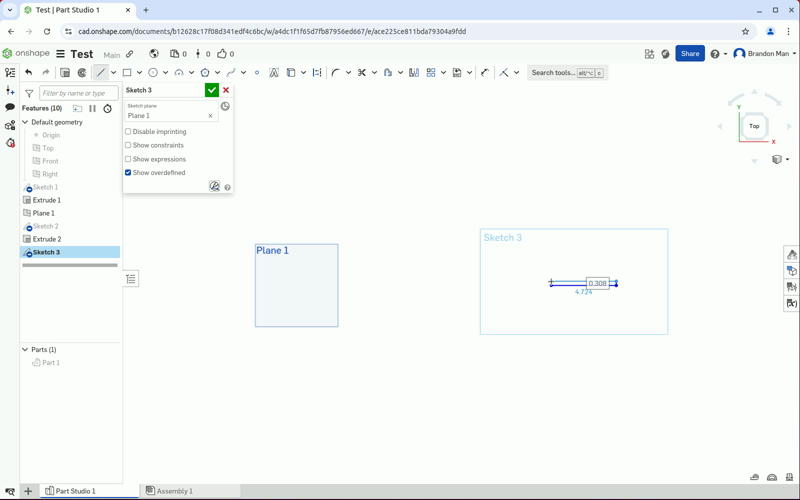
scroll(6)
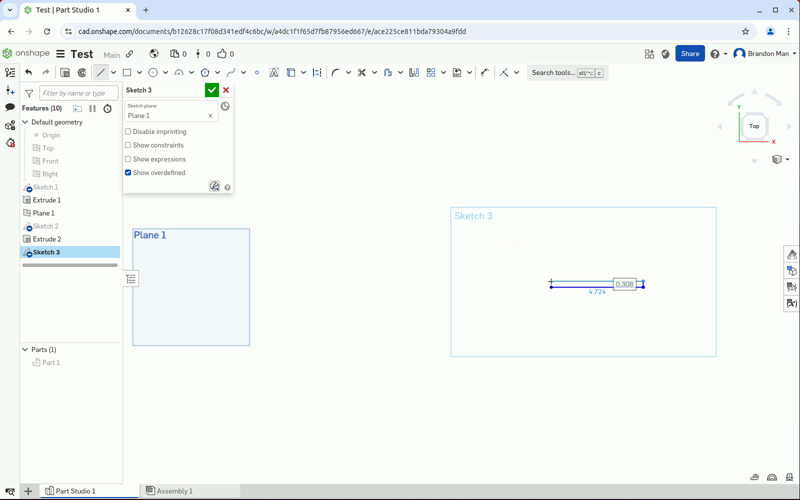
scroll(6)
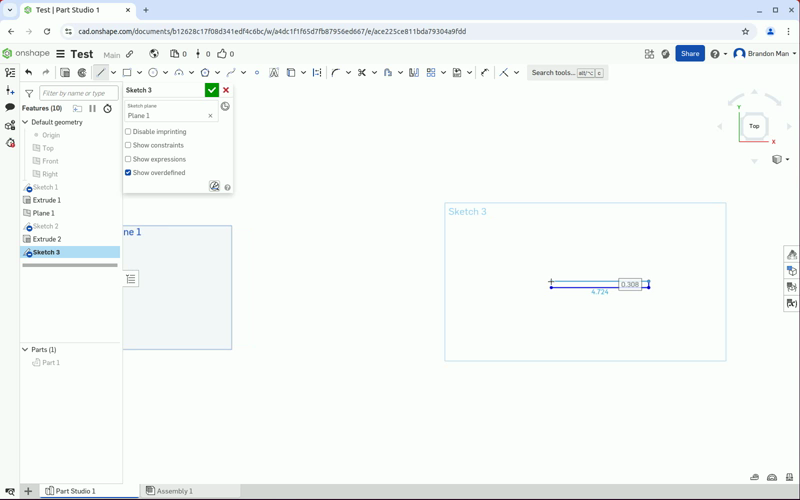
scroll(6)
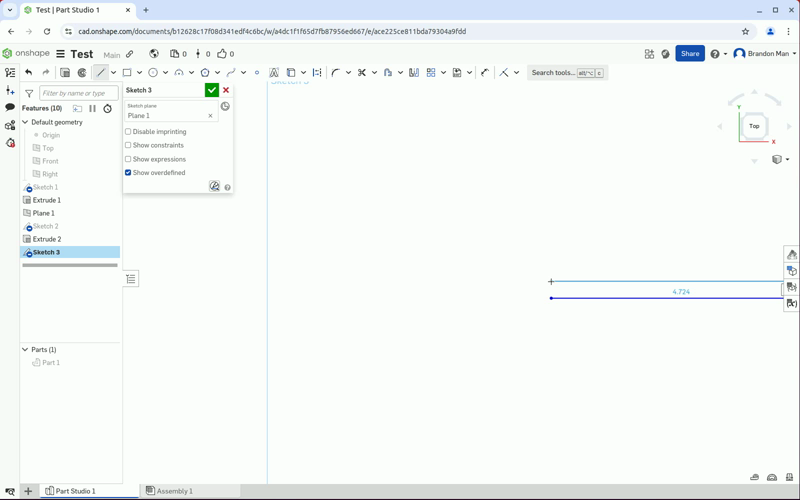
click(551, 281)
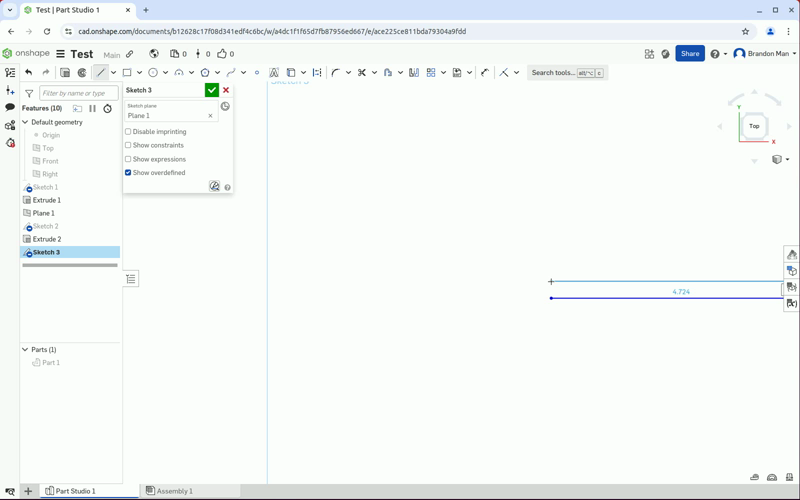
scroll(-6)
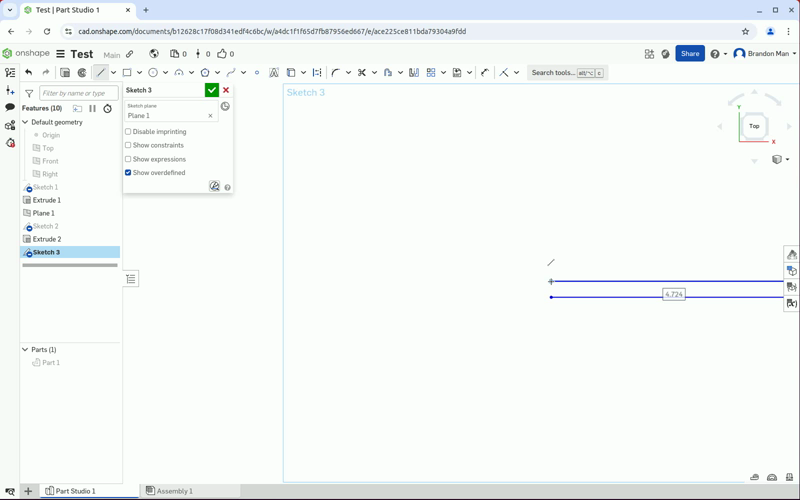
scroll(-6)
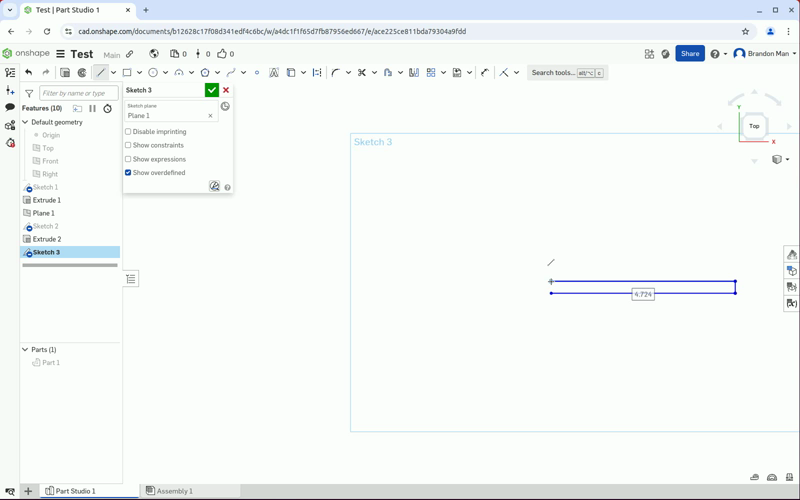
scroll(-6)
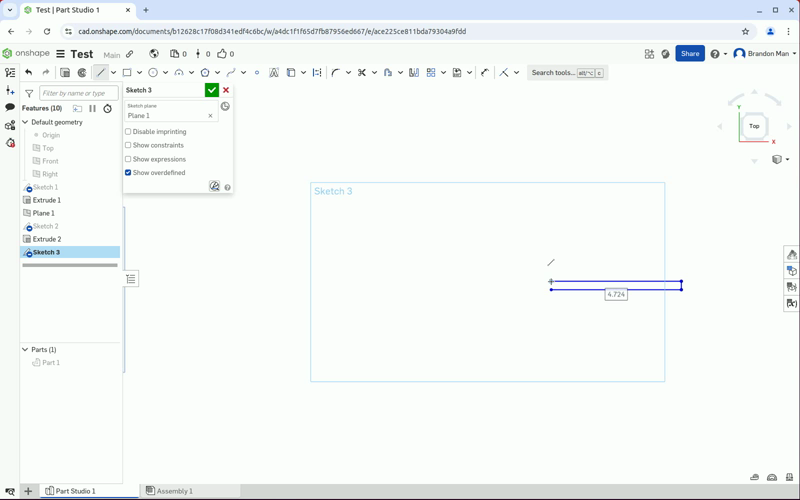
scroll(-6)
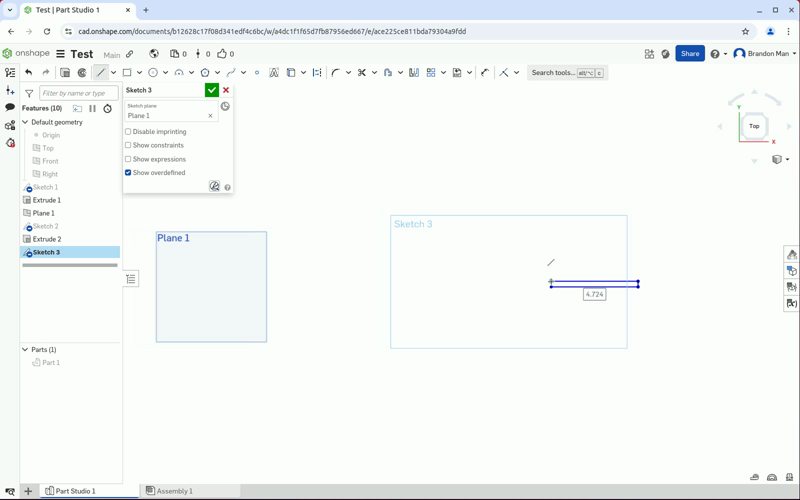
scroll(-6)
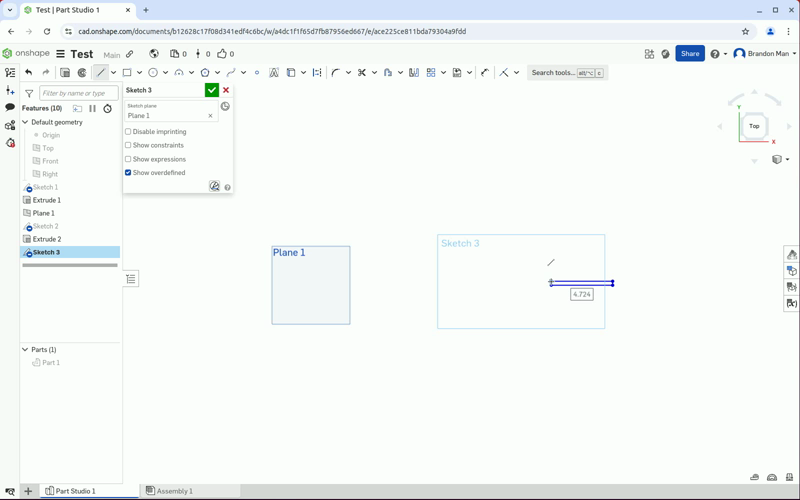
scroll(-6)
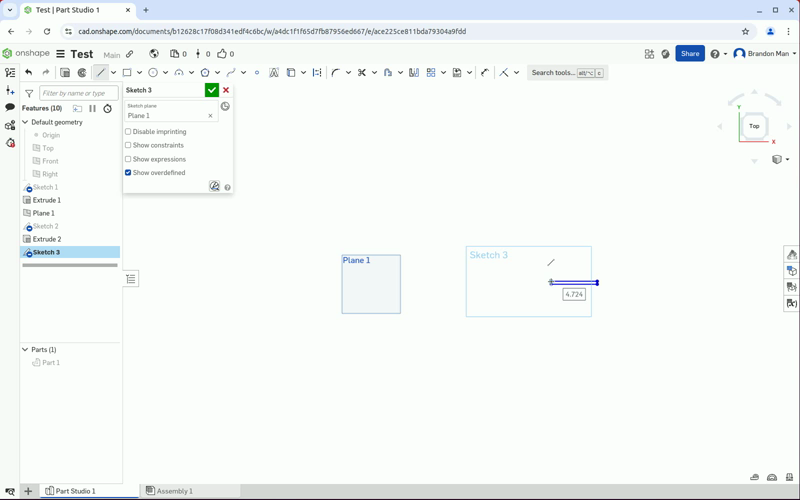
scroll(-6)
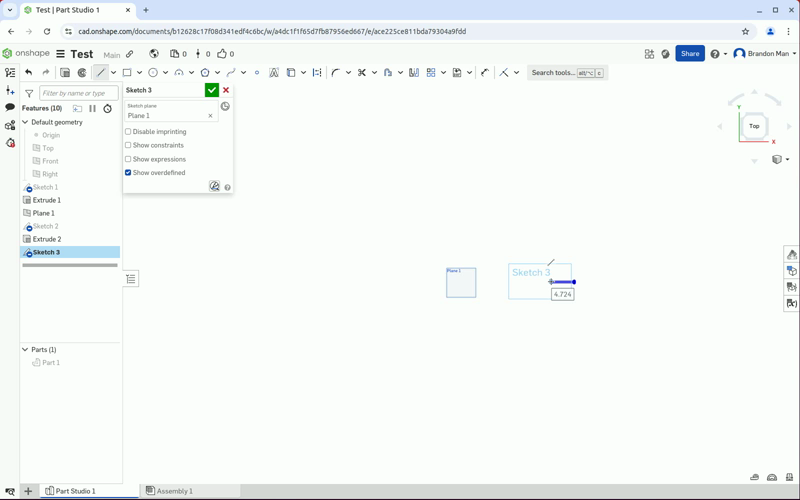
key_up(shift)
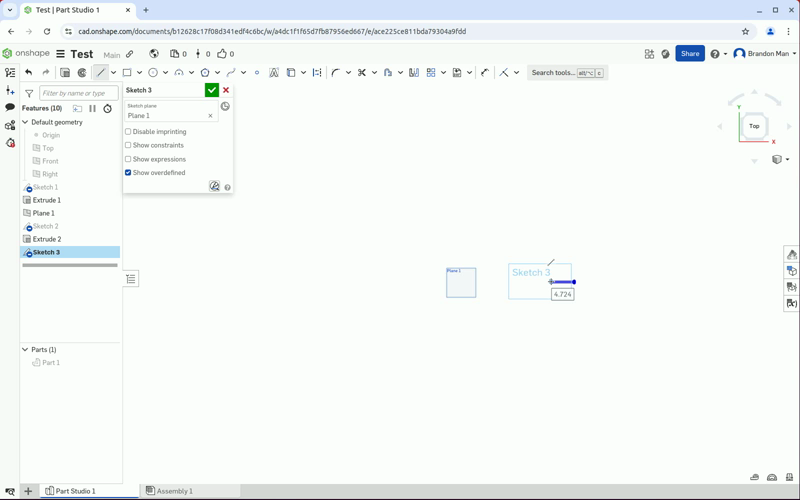
mouse_move(581, 281)
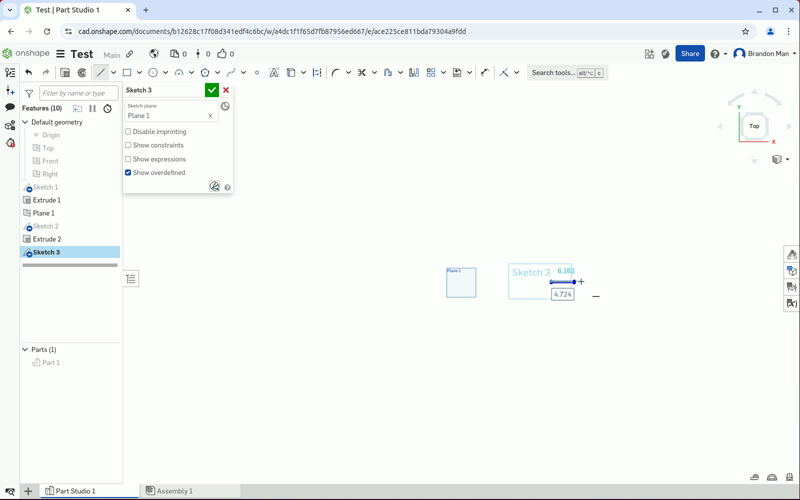
key_down(shift)
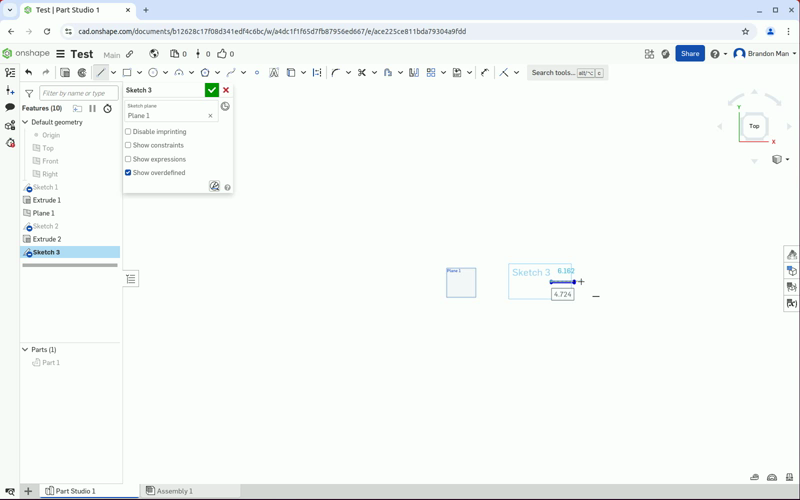
mouse_move(551, 282)
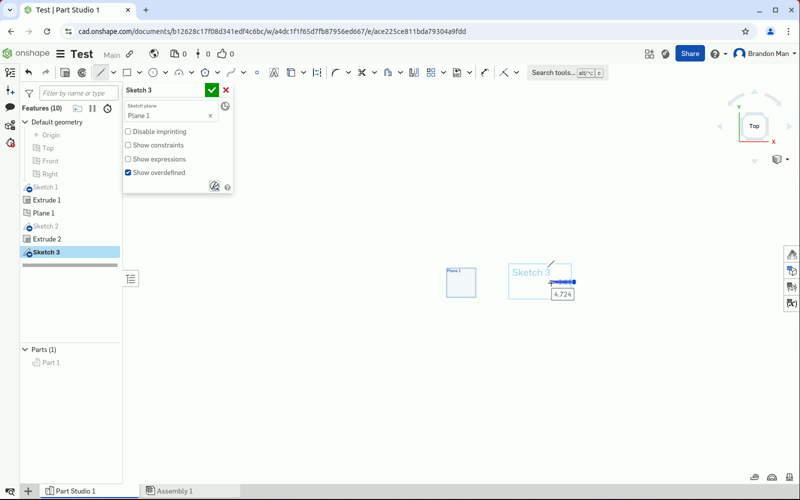
scroll(6)
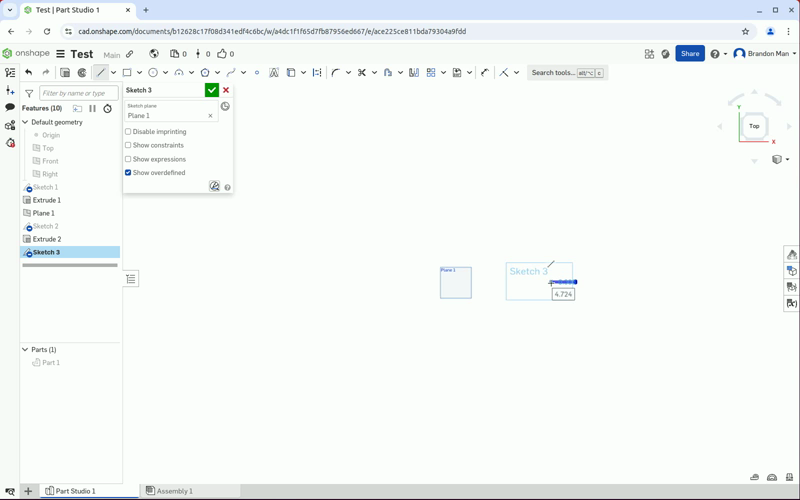
scroll(6)
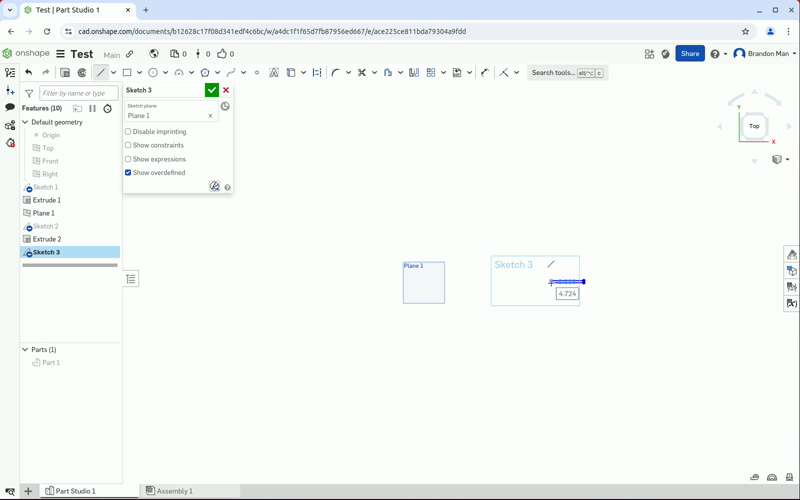
scroll(6)
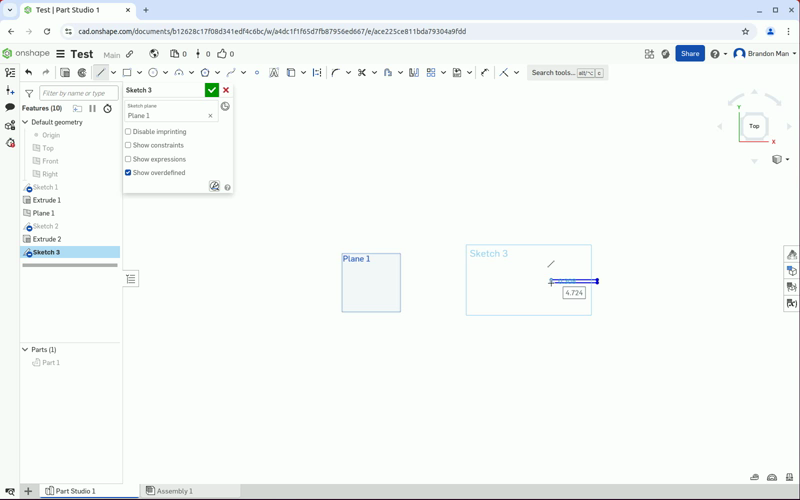
scroll(6)
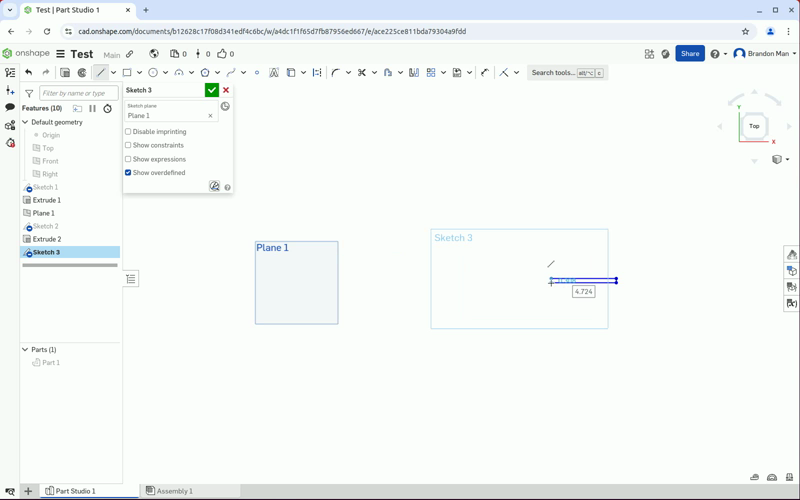
scroll(6)
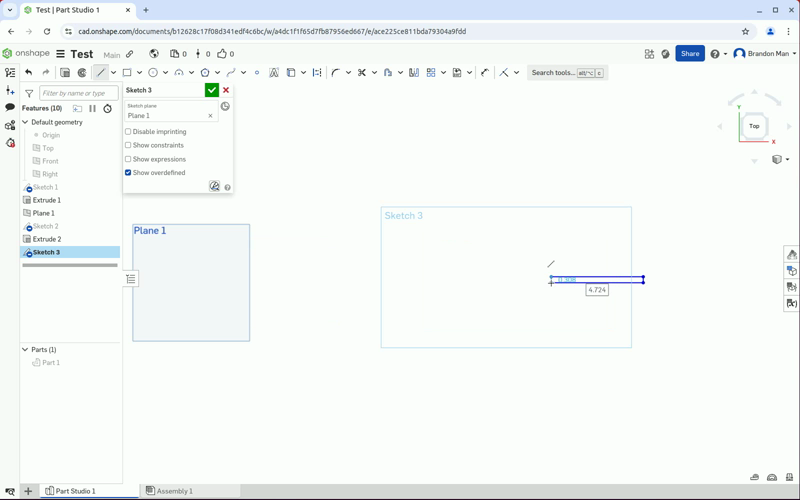
scroll(6)
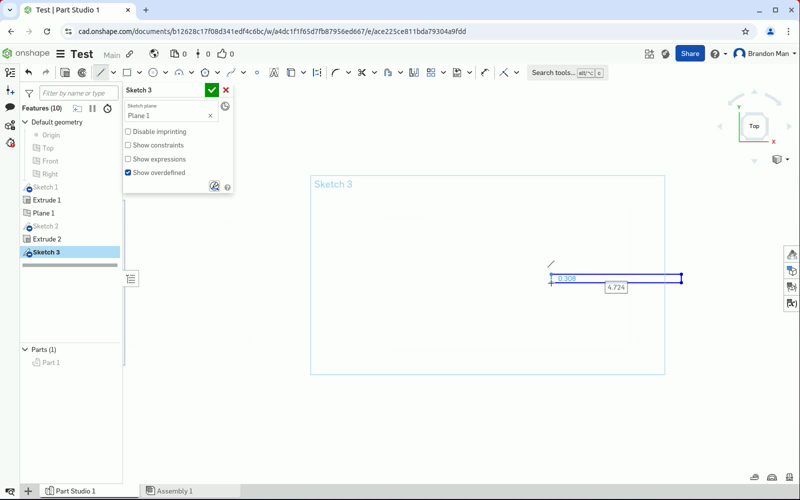
scroll(6)
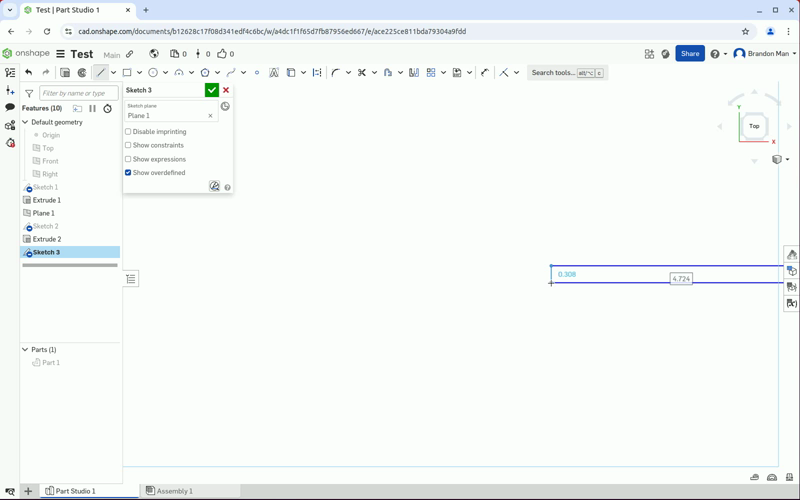
key_up(shift)
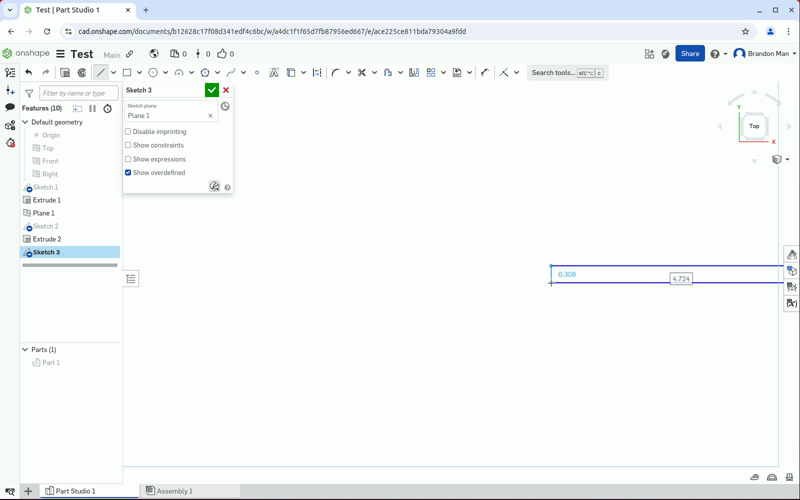
click(551, 282)
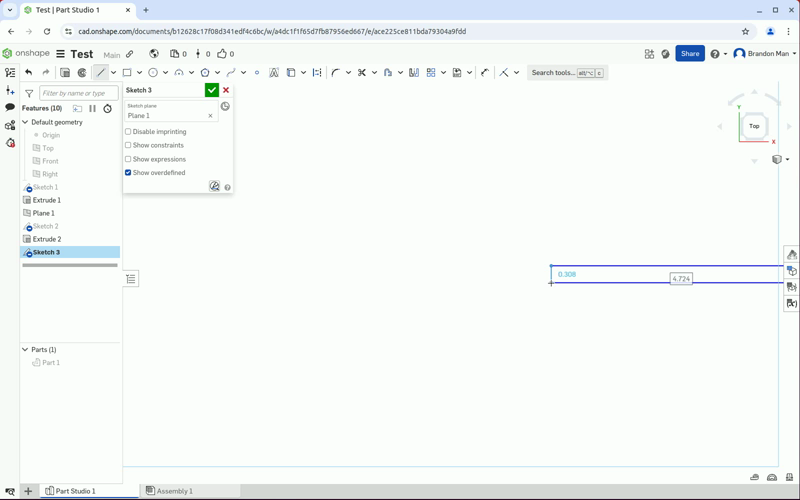
scroll(-6)
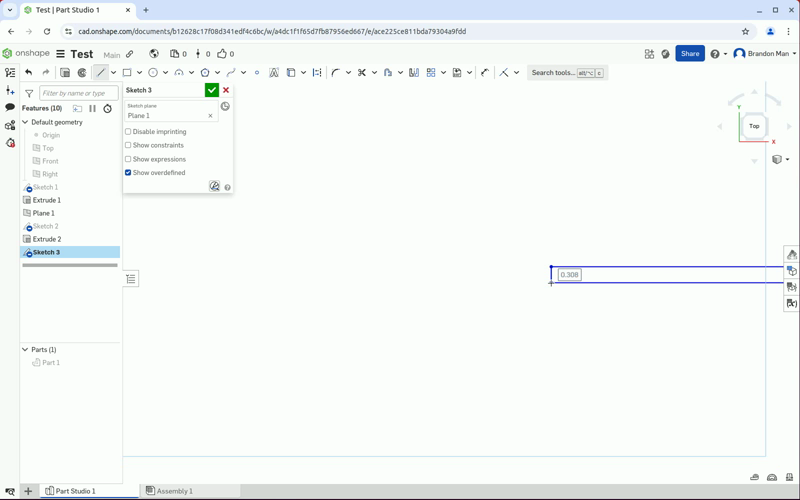
scroll(-6)
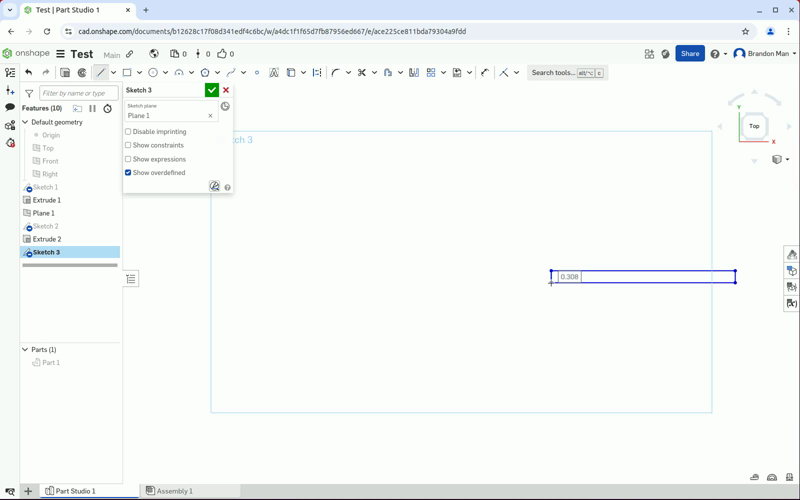
scroll(-6)
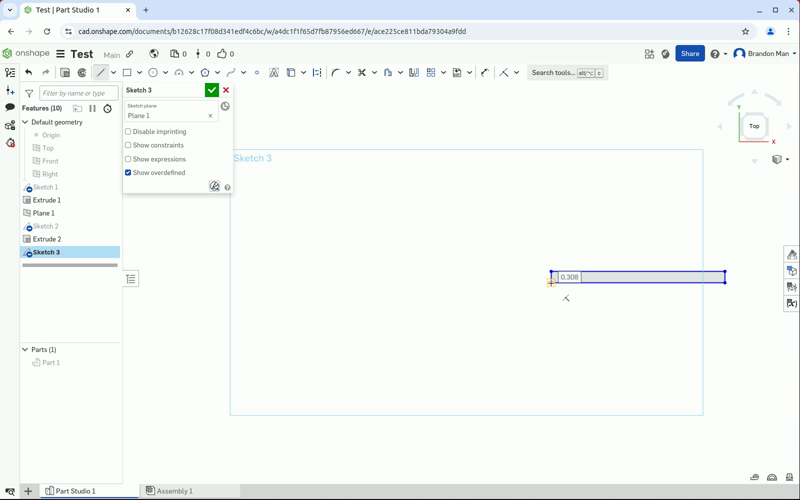
scroll(-6)
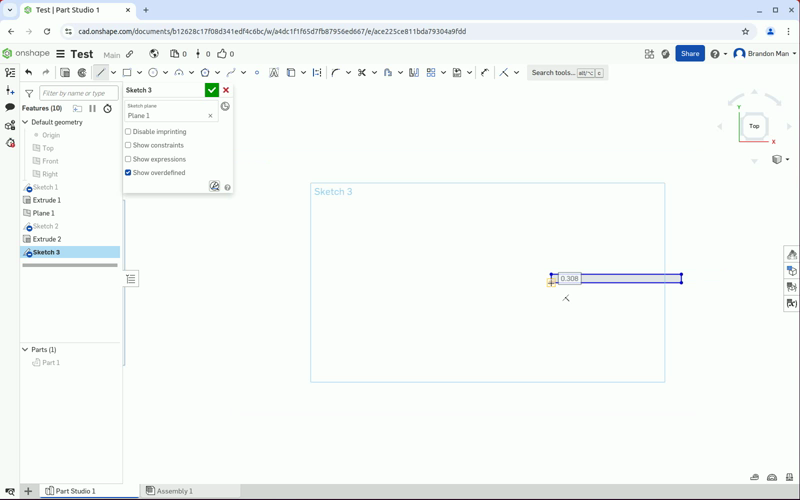
scroll(-6)
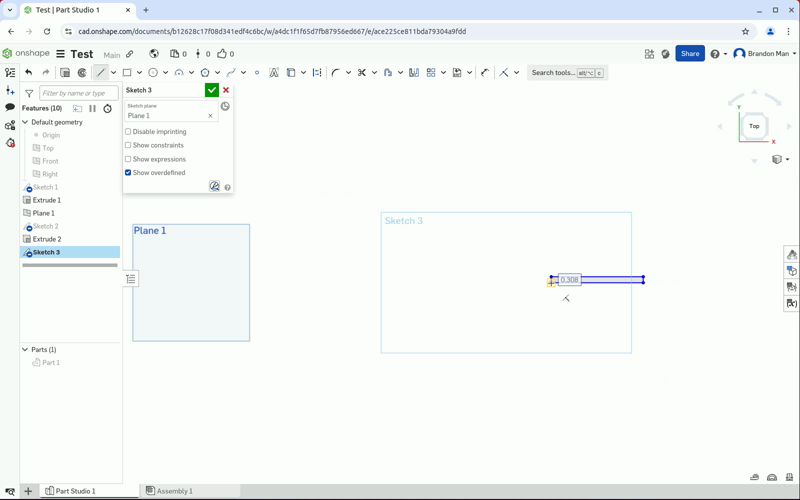
scroll(-6)
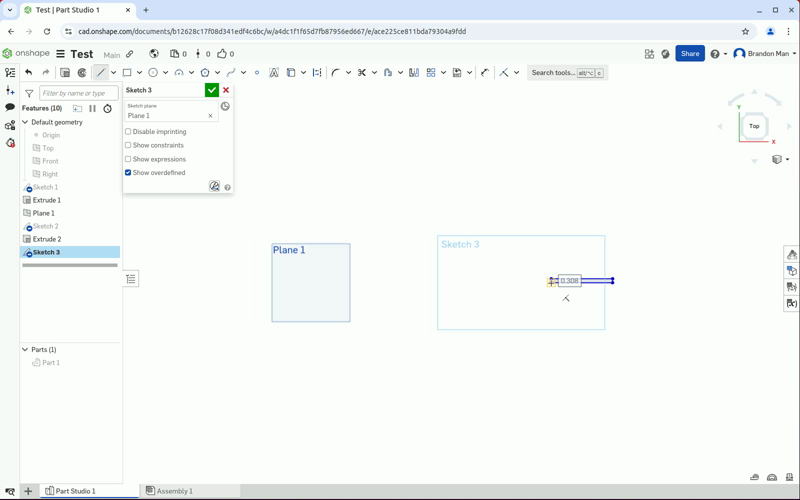
scroll(-6)
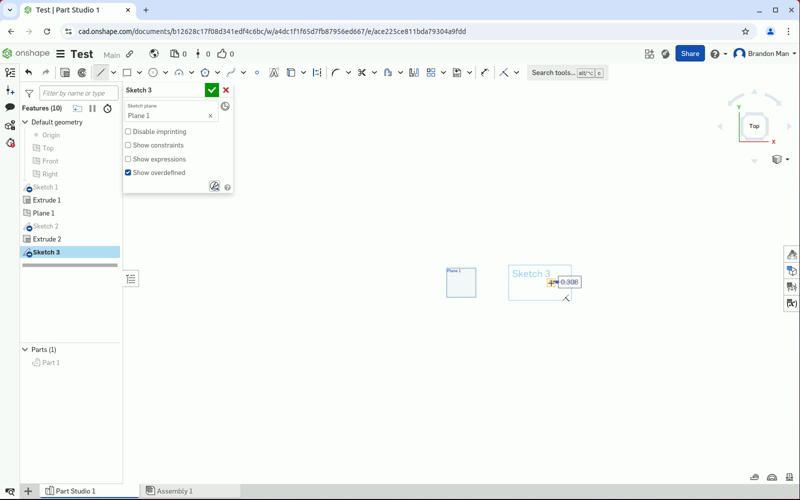
key(esc)
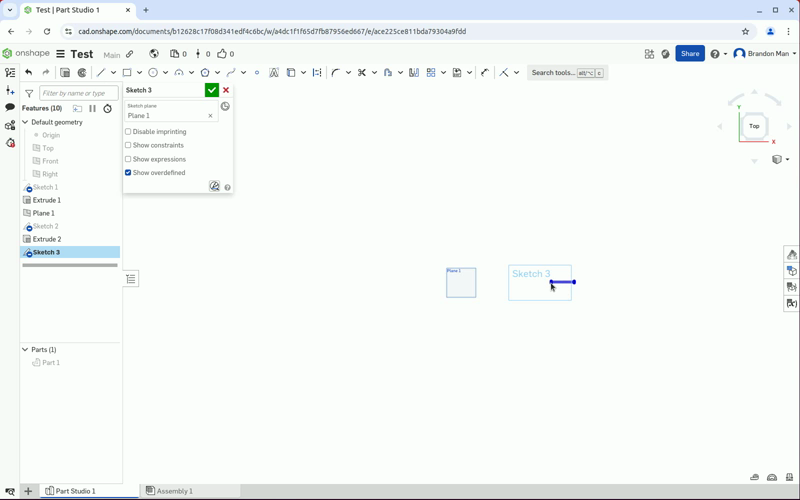
mouse_move(555, 282)
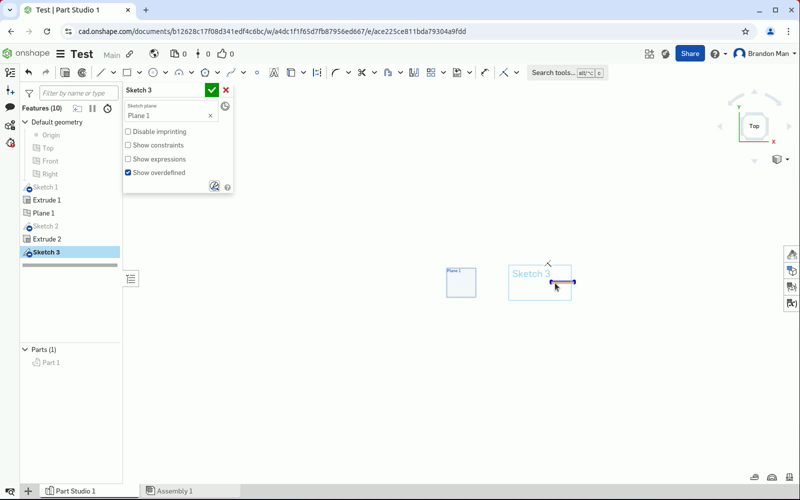
scroll(6)
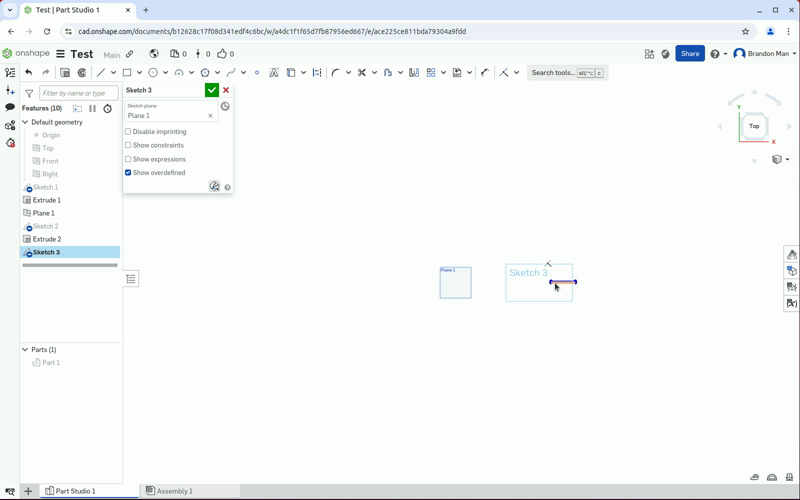
scroll(6)
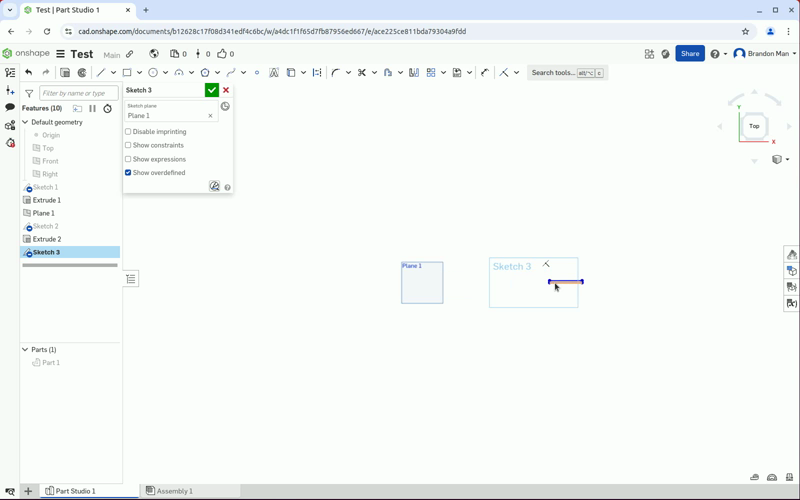
scroll(6)
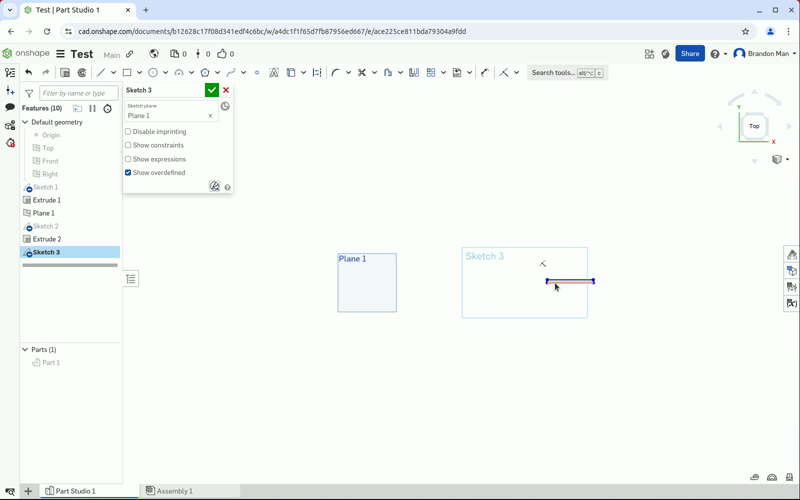
scroll(6)
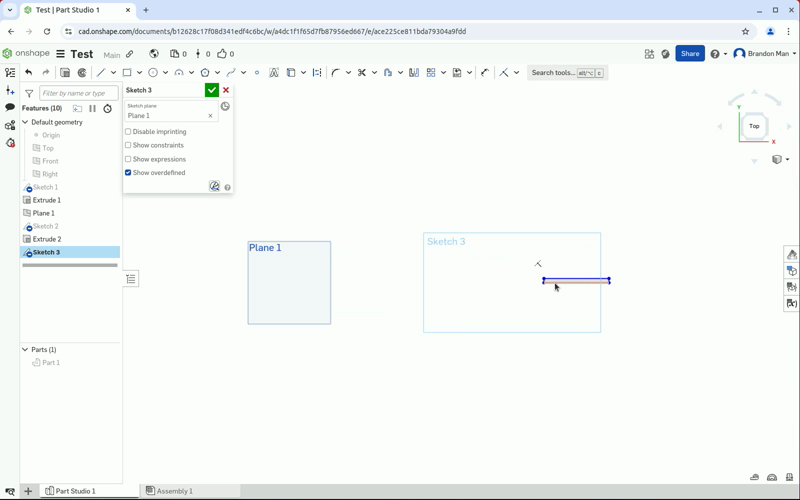
scroll(6)
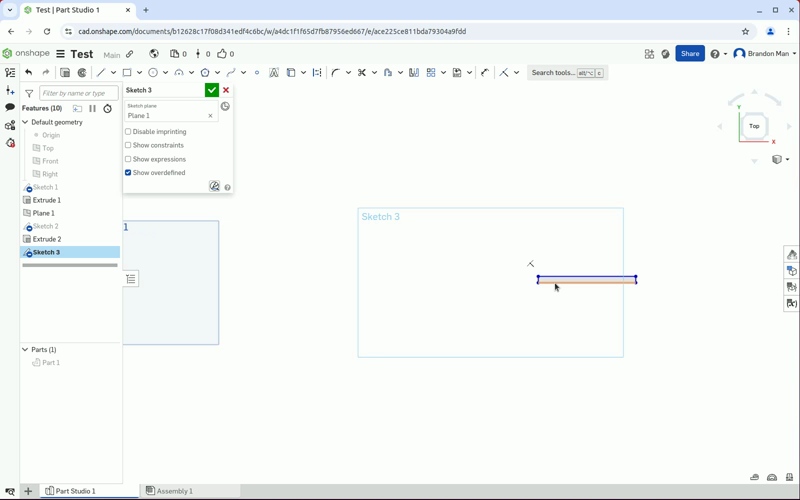
scroll(6)
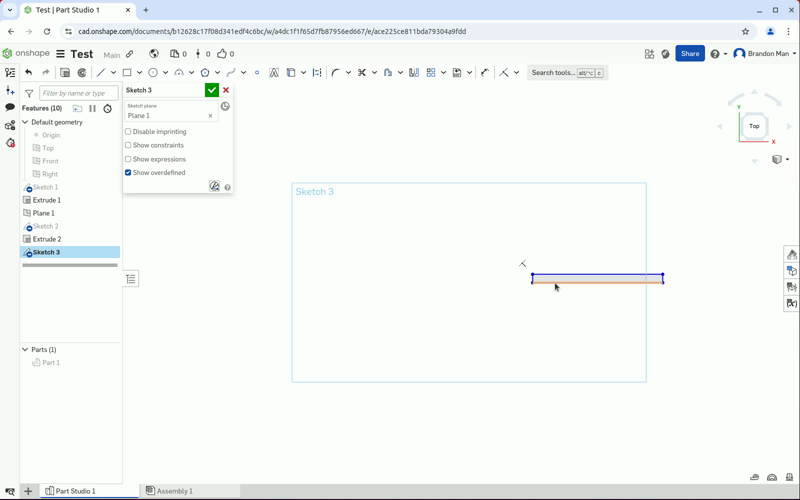
scroll(6)
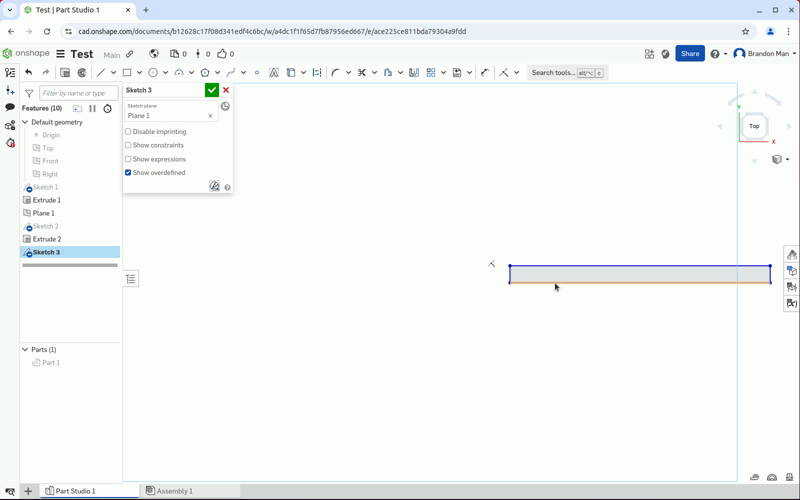
click(555, 282)
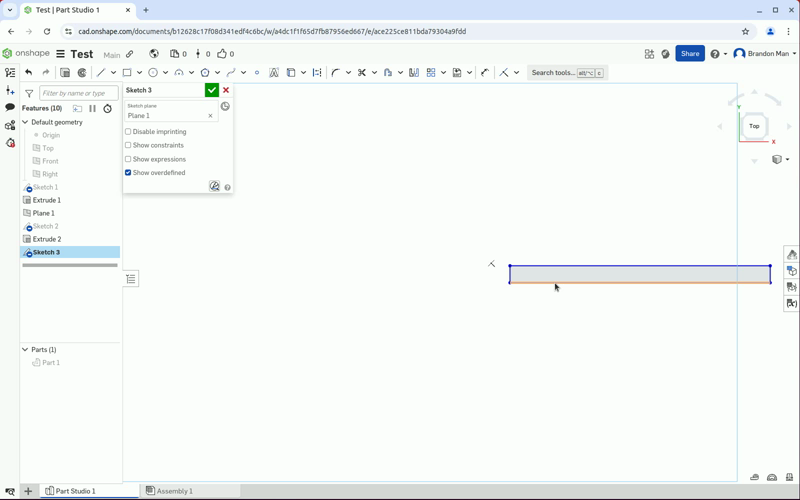
scroll(-6)
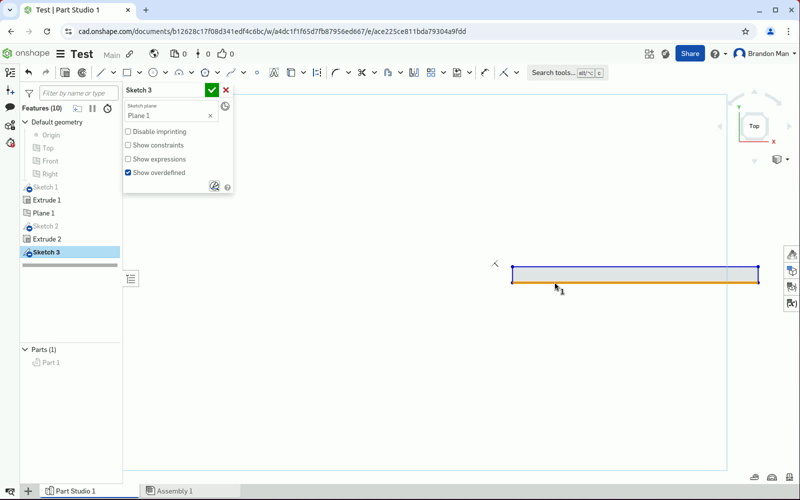
scroll(-6)
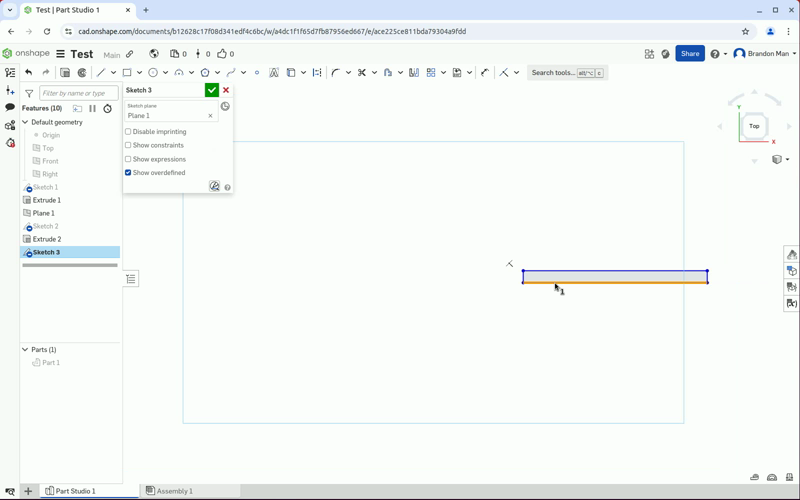
scroll(-6)
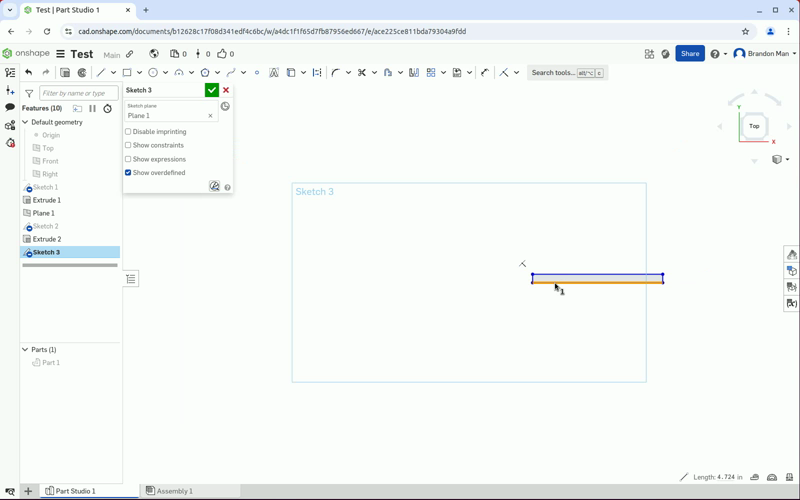
scroll(-6)
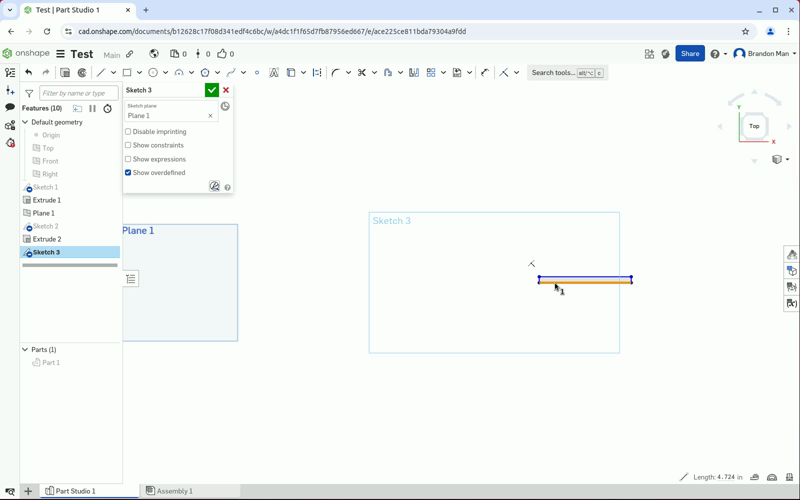
scroll(-6)
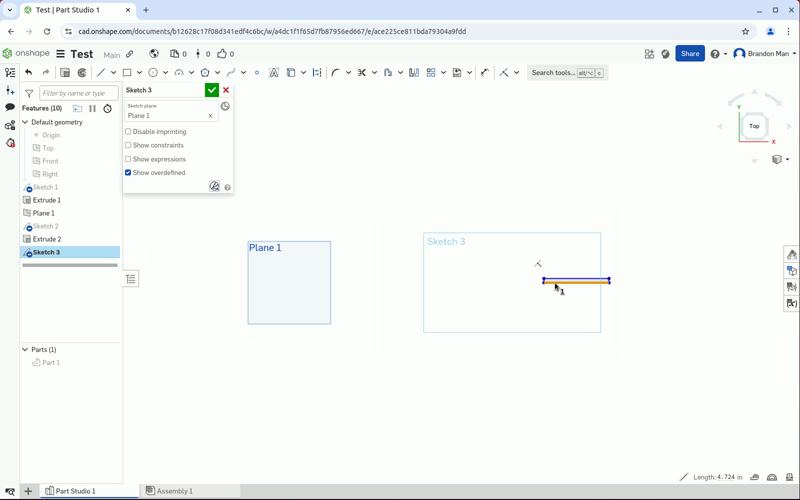
scroll(-6)
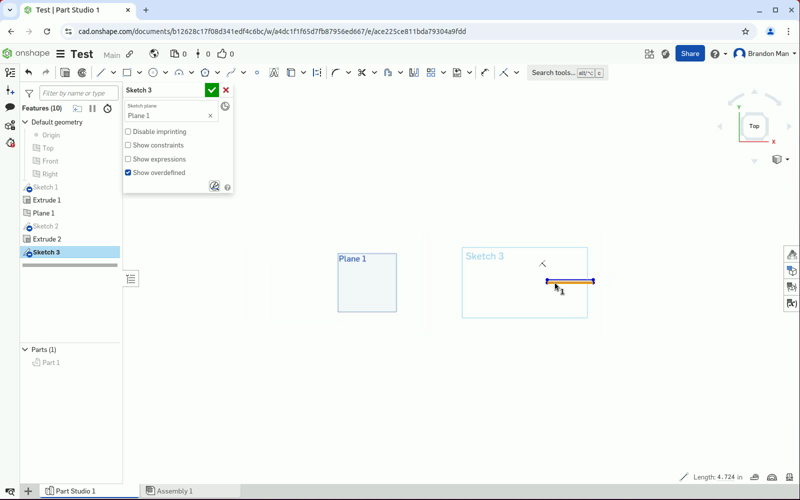
scroll(-6)
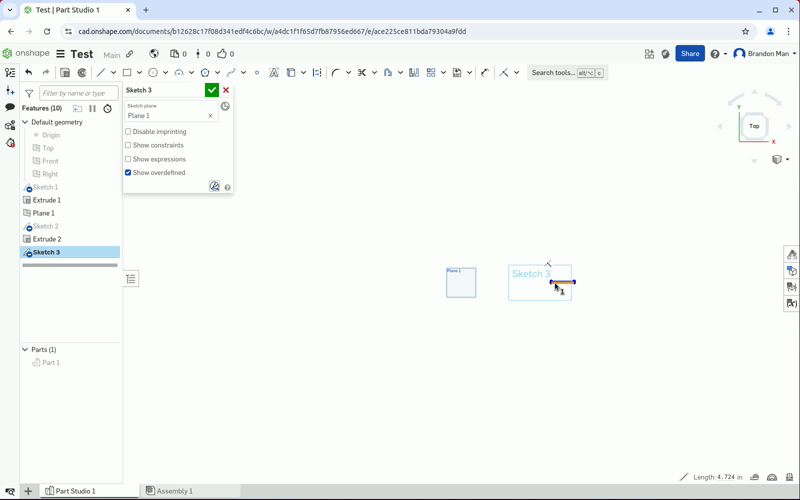
mouse_move(73, 352)
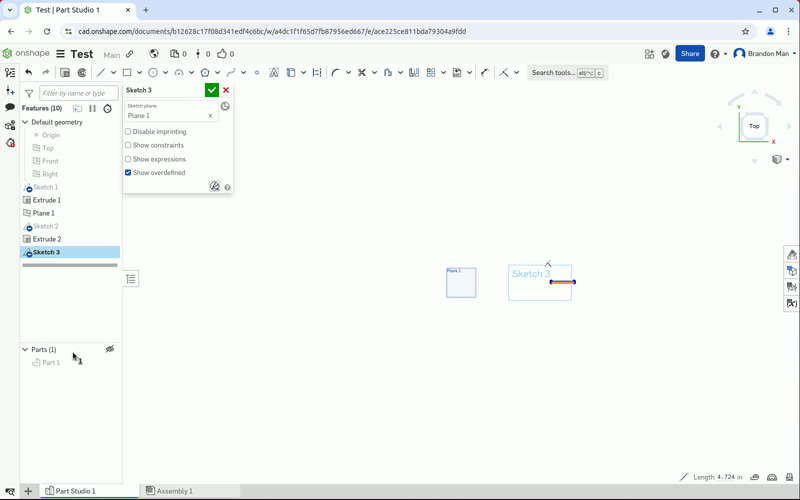
key(shift+y)
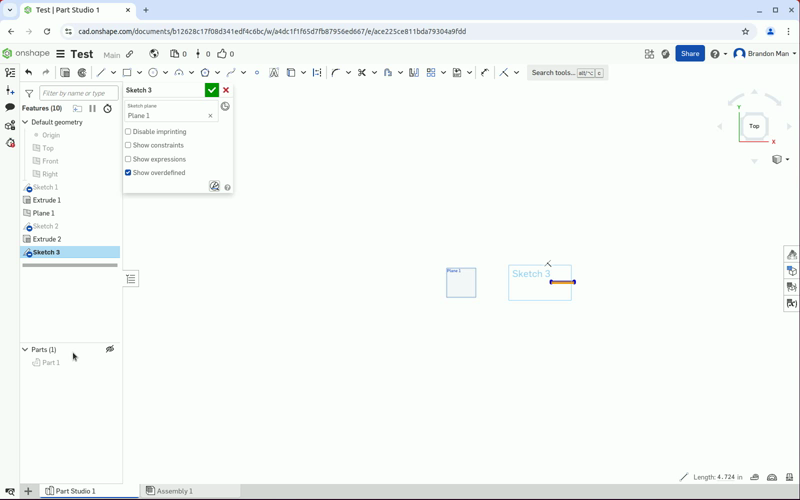
key(shift+e)
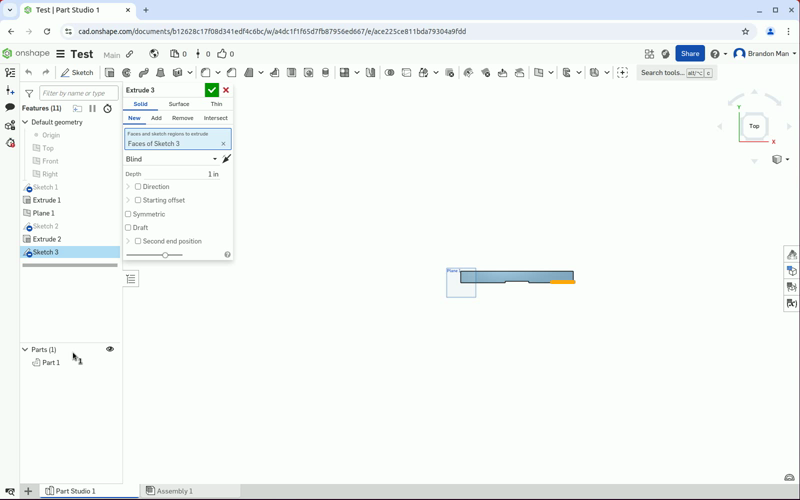
mouse_move(143, 106)
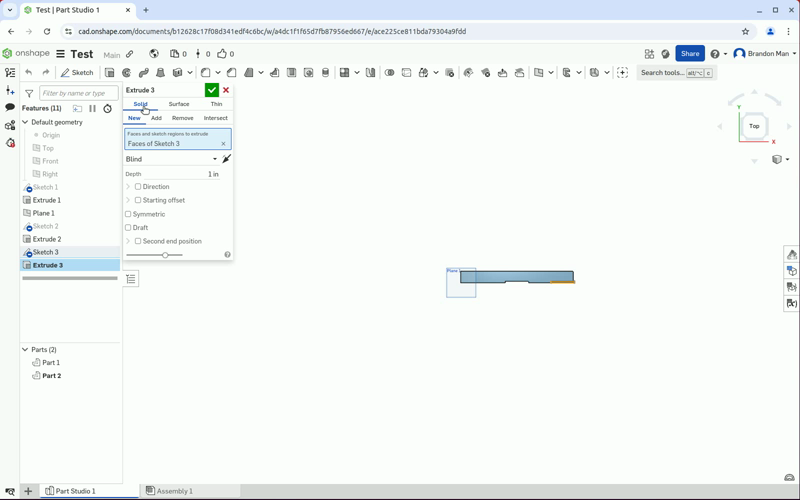
click(143, 106)
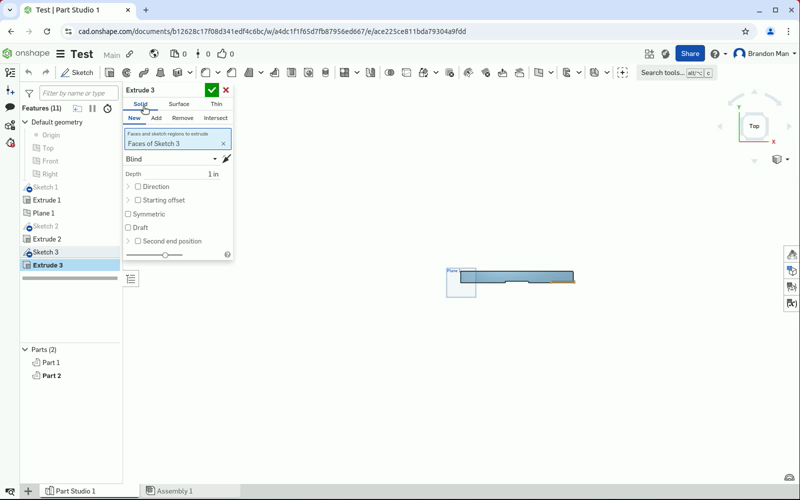
mouse_move(186, 120)
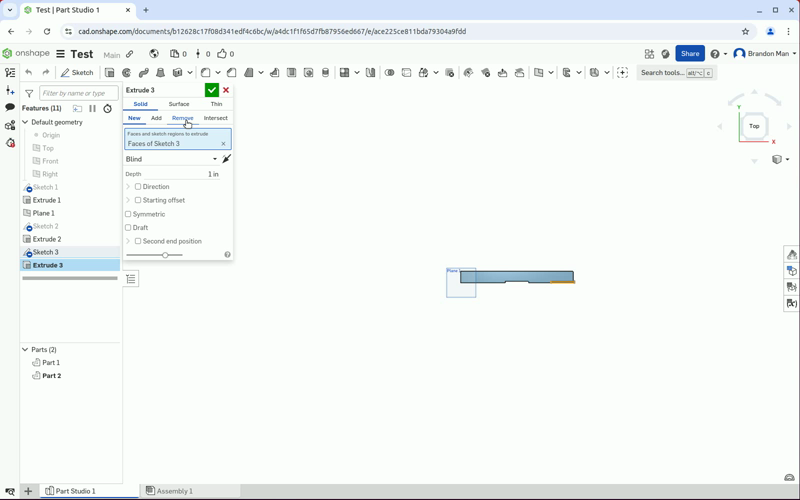
click(186, 120)
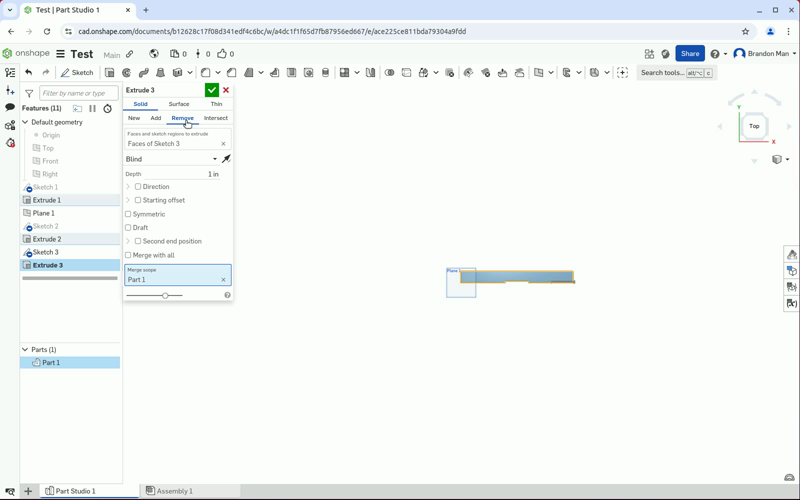
key(tab, 4)
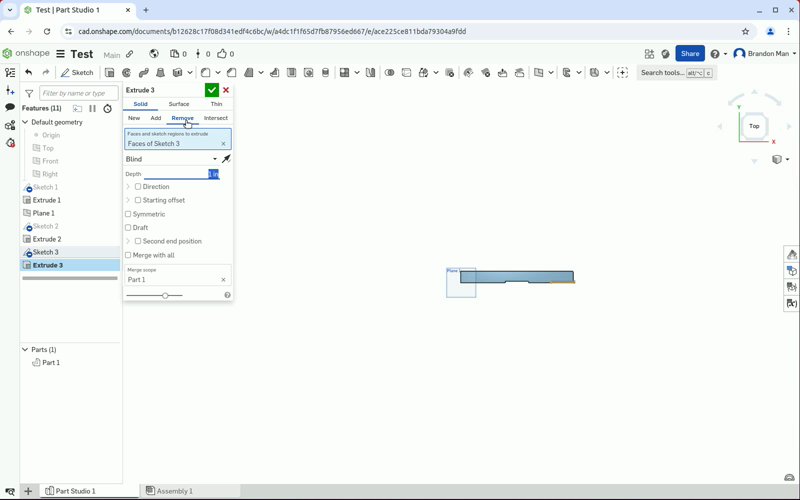
text(1.204)
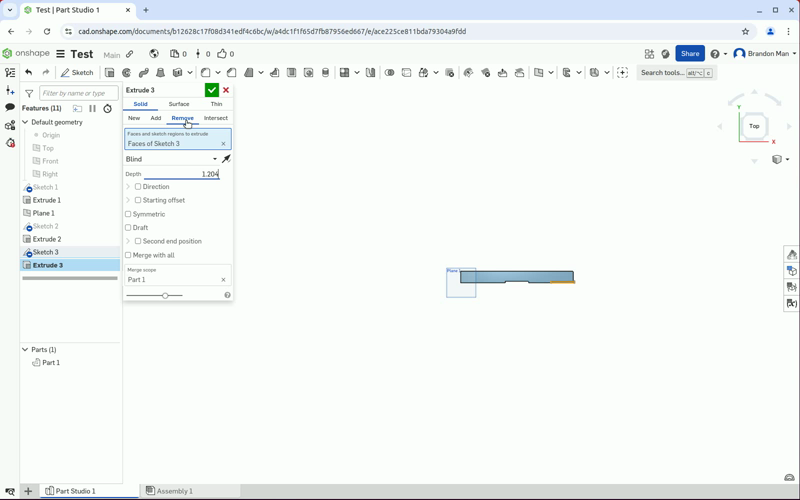
key(tab, 6)
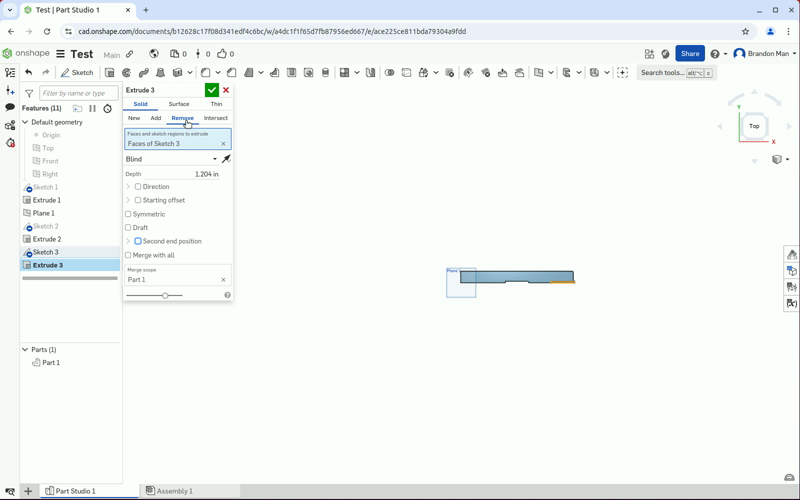
key(space)
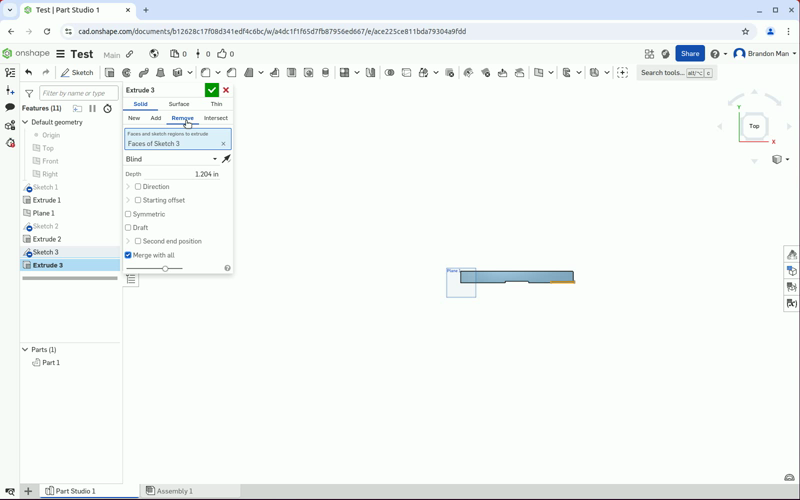
key(enter)
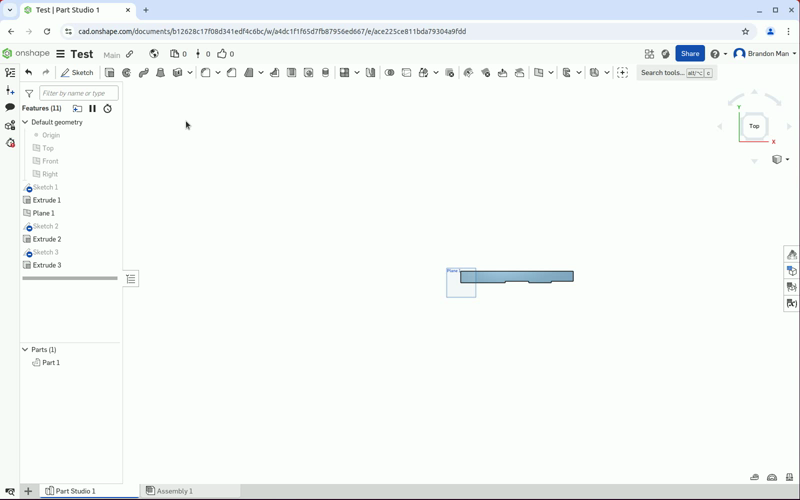
key(shift+h)
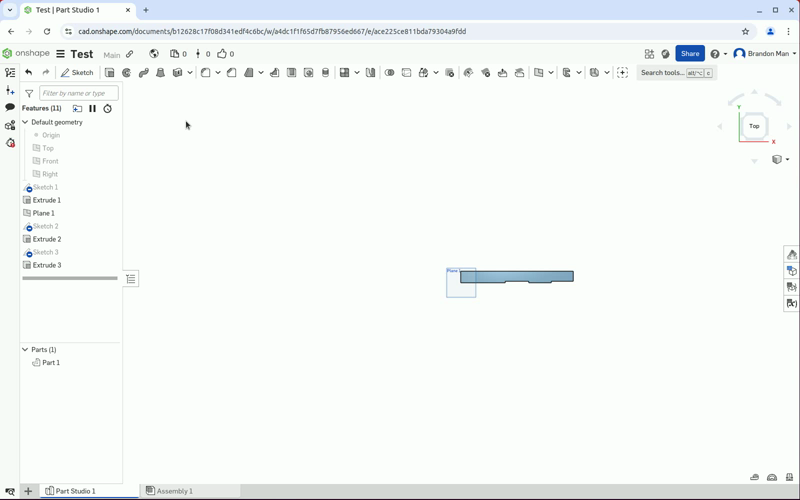
key(shift+h)
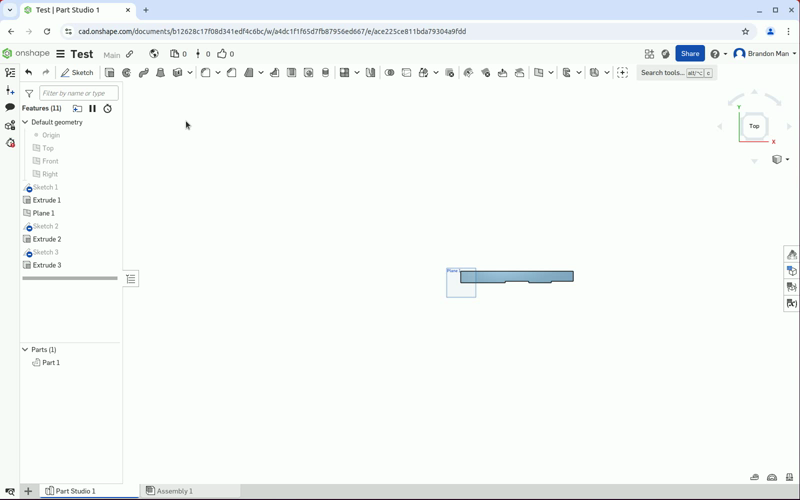
mouse_move(73, 189)
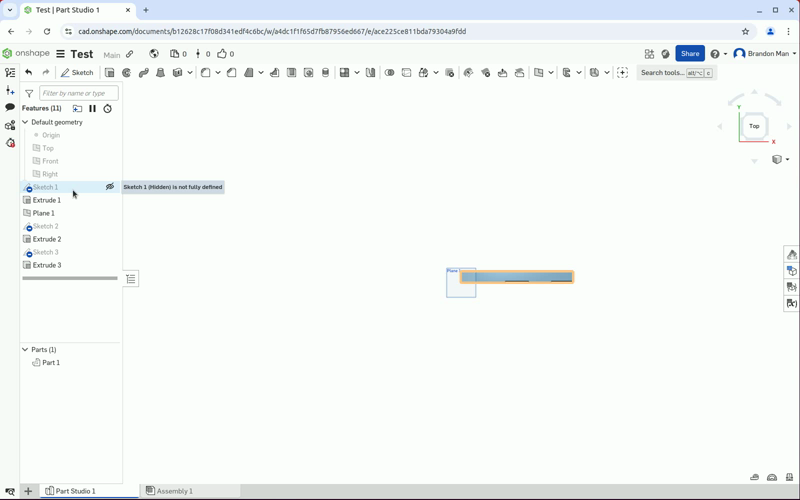
click(73, 189)
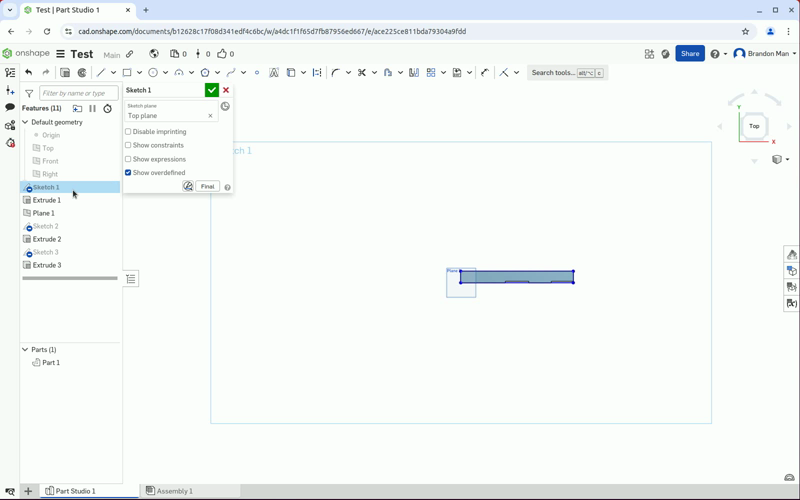
mouse_move(229, 92)
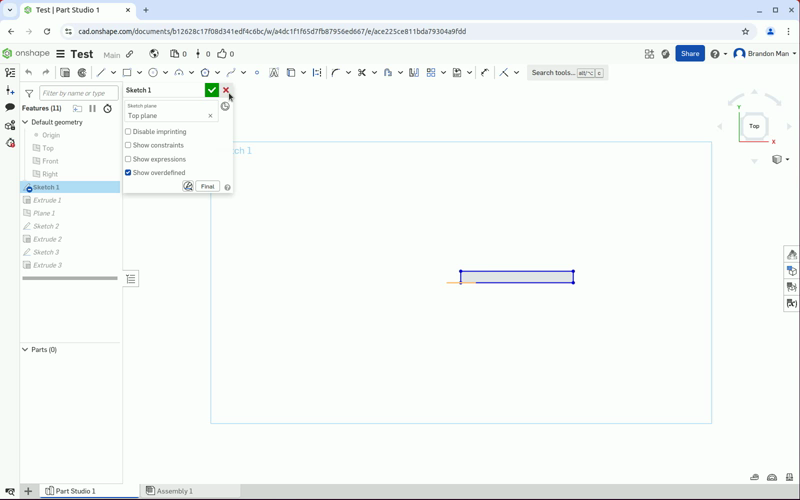
click(229, 92)
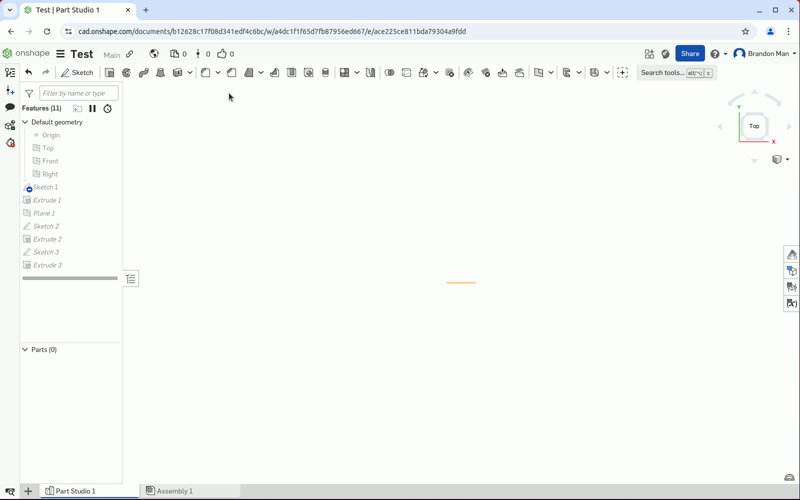
key(shift+s)
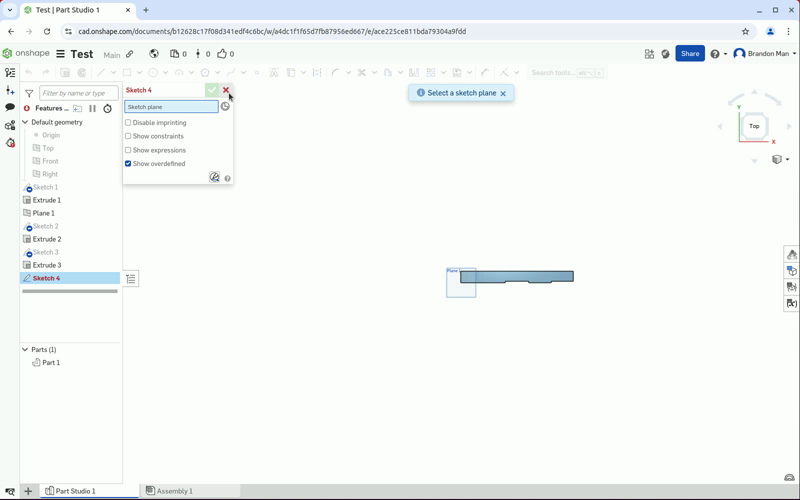
mouse_move(73, 215)
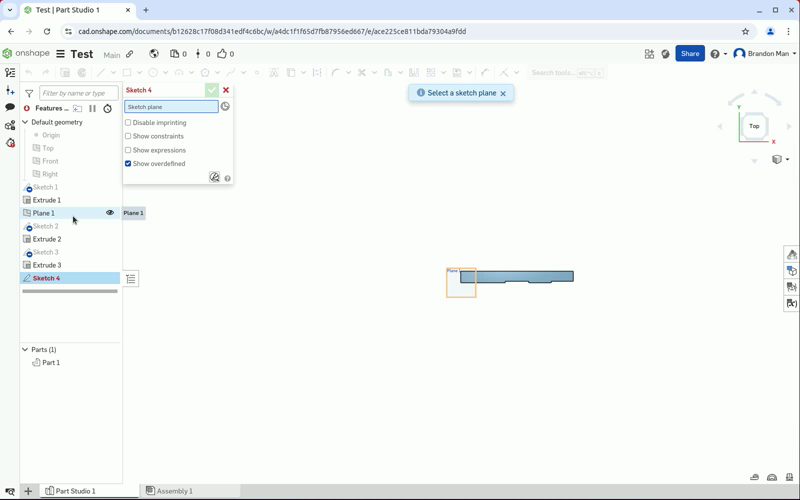
click(73, 215)
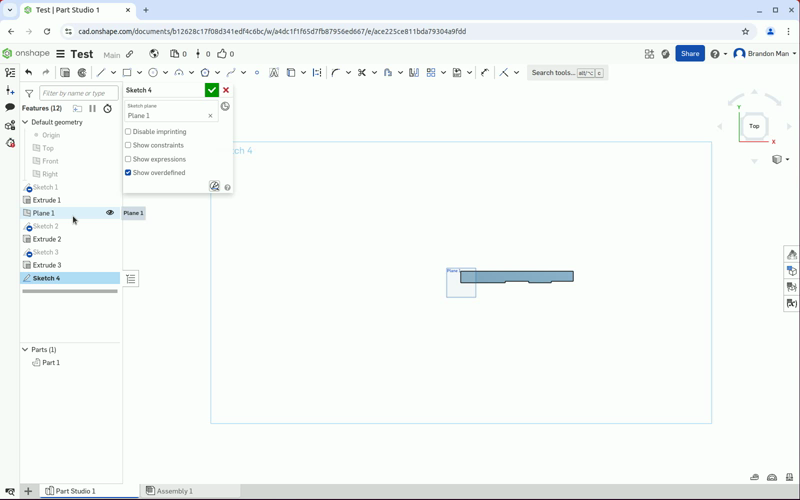
mouse_move(73, 352)
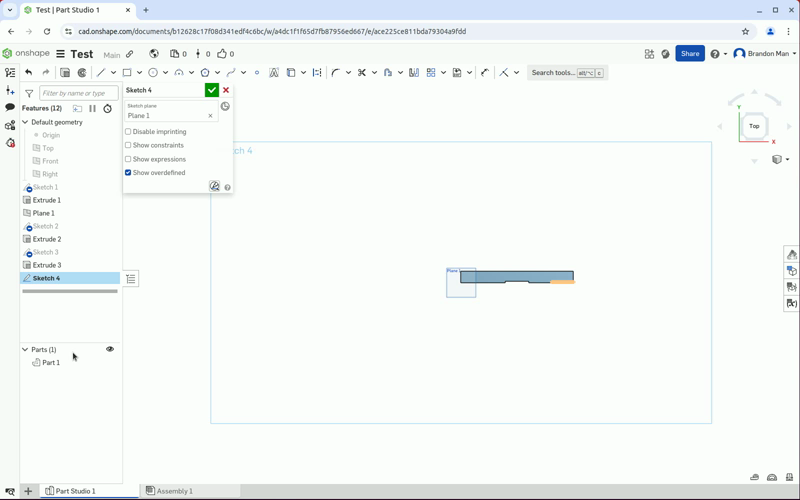
key(y)
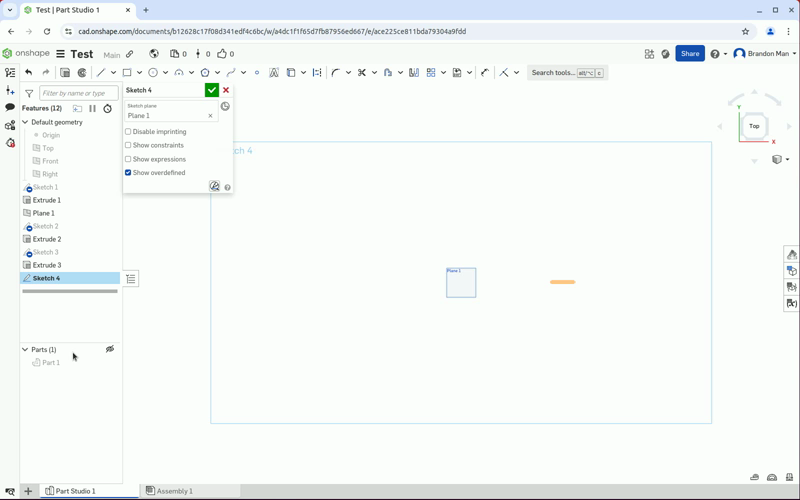
key(l)
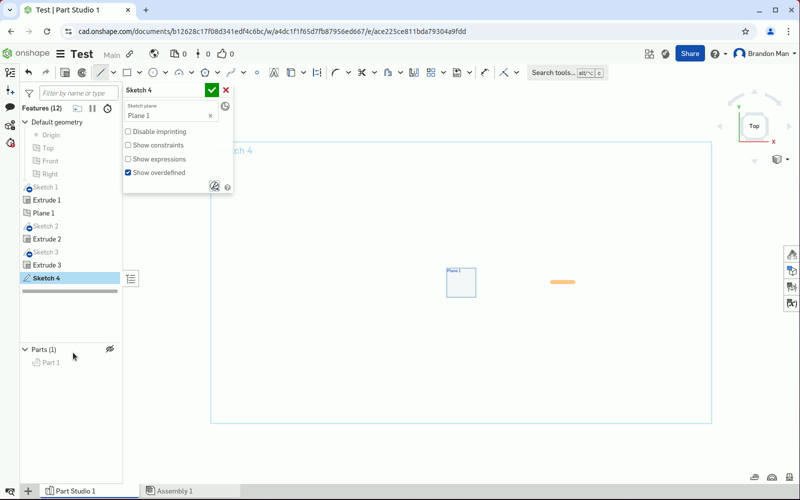
key_down(shift)
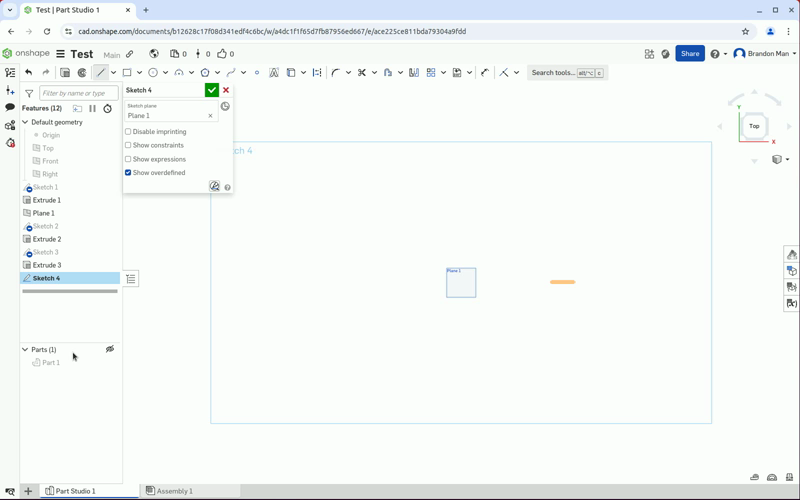
mouse_move(460, 282)
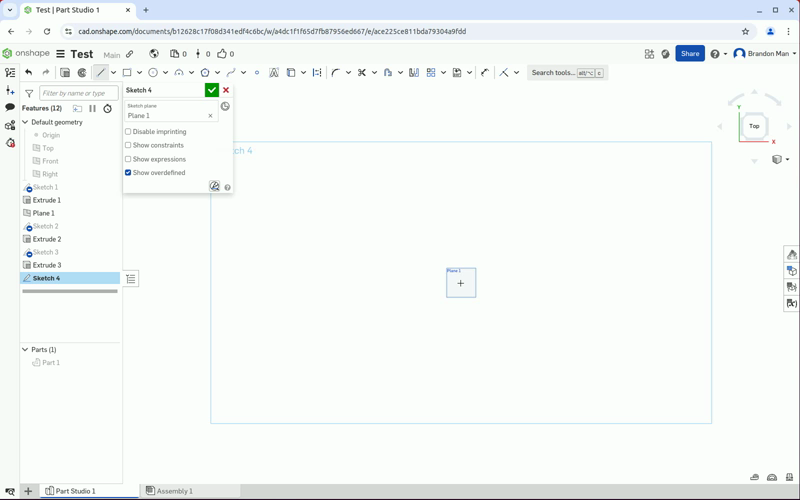
click(460, 282)
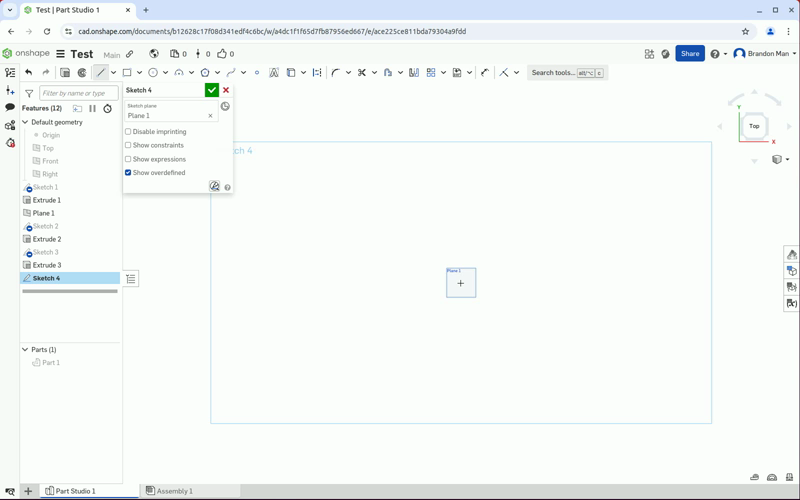
key_up(shift)
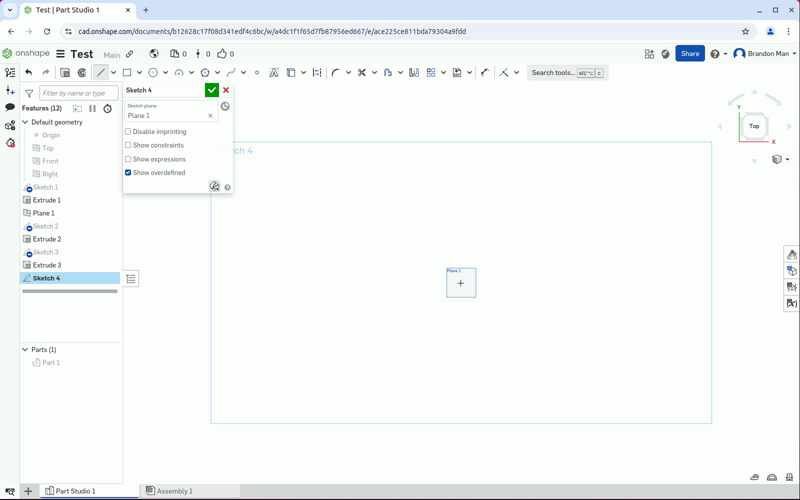
key_down(shift)
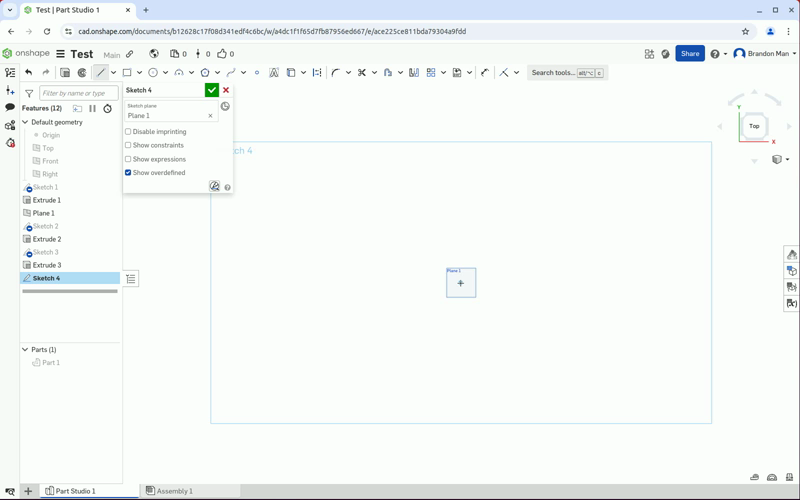
mouse_move(490, 282)
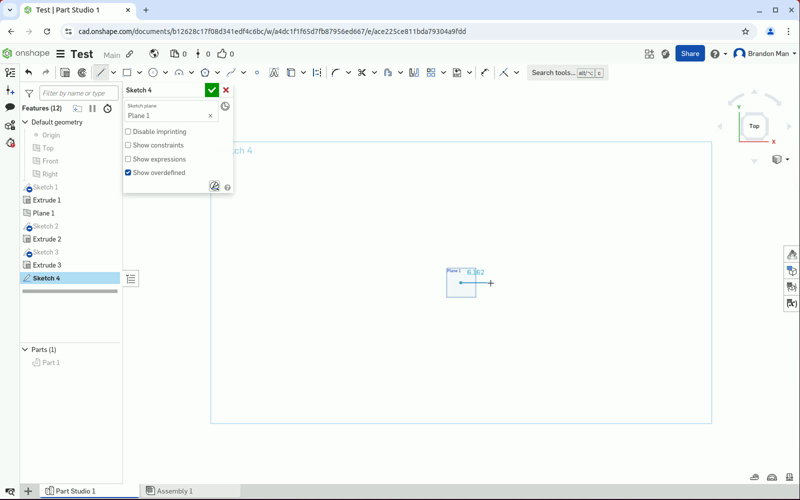
mouse_move(483, 282)
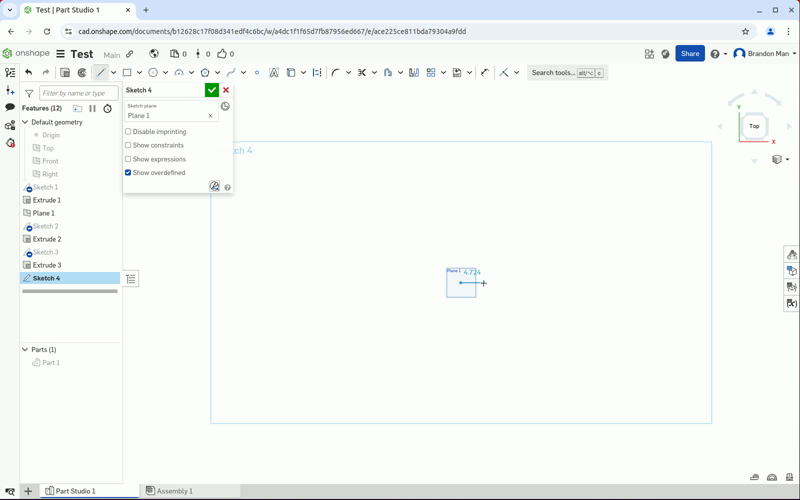
click(483, 282)
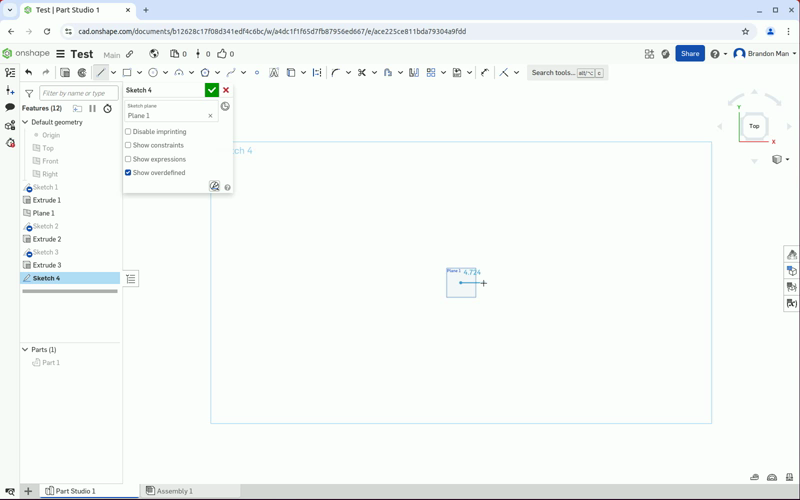
key_up(shift)
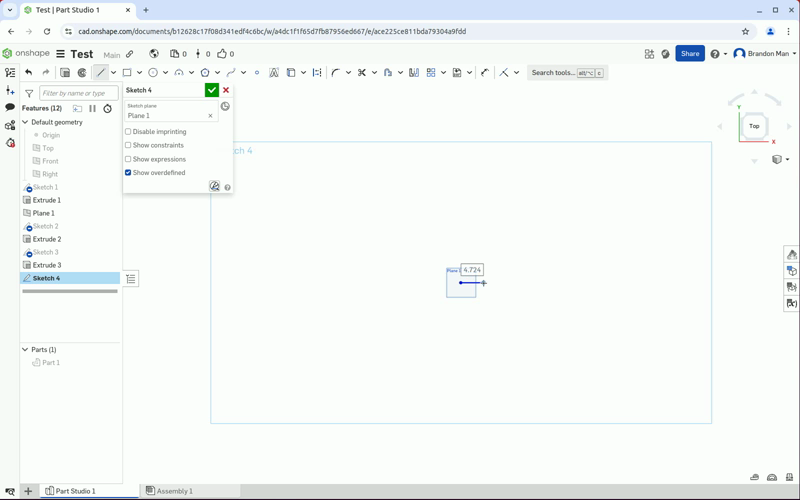
key_down(shift)
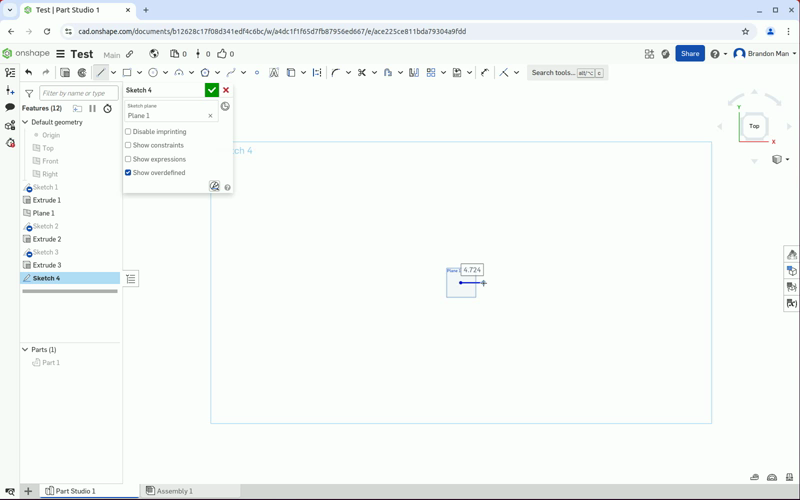
mouse_move(513, 282)
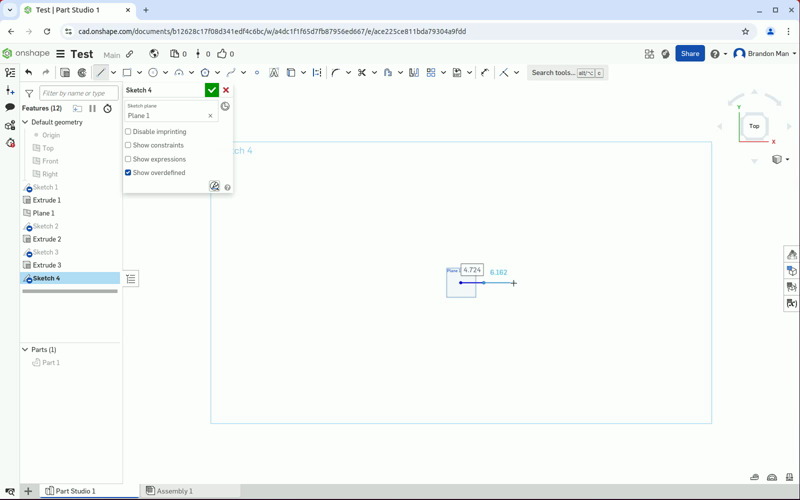
mouse_move(483, 281)
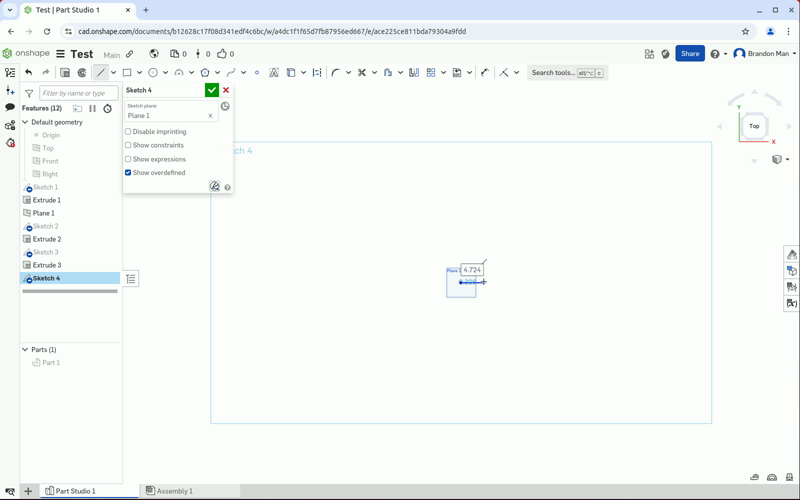
scroll(6)
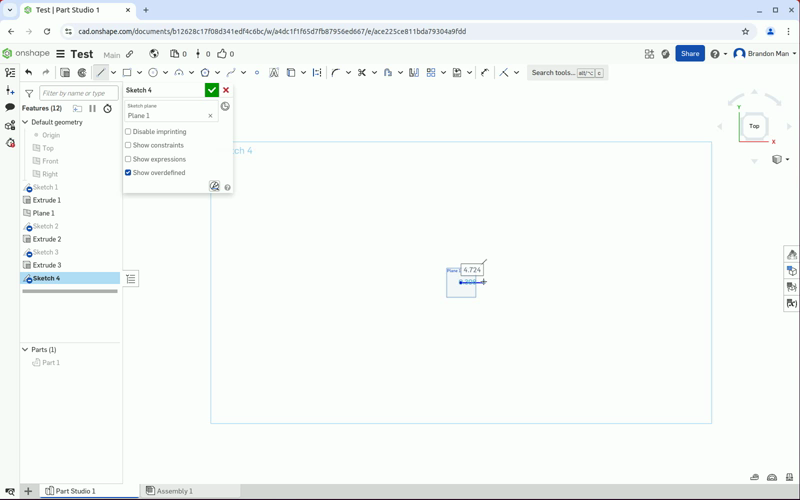
scroll(6)
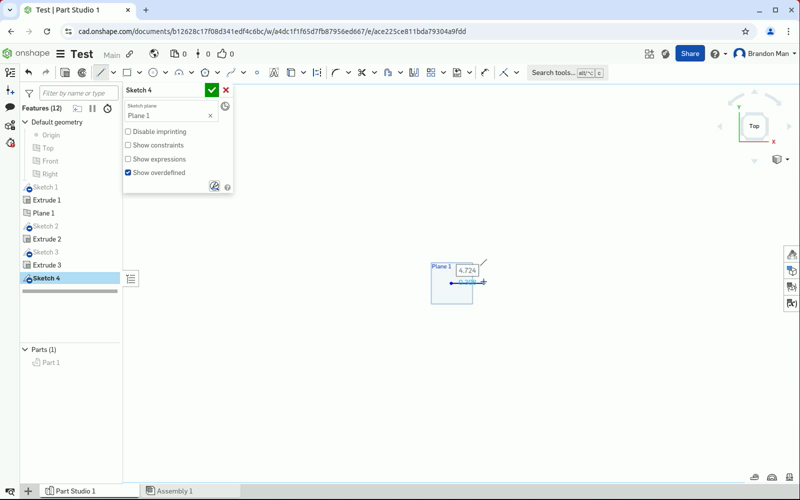
scroll(6)
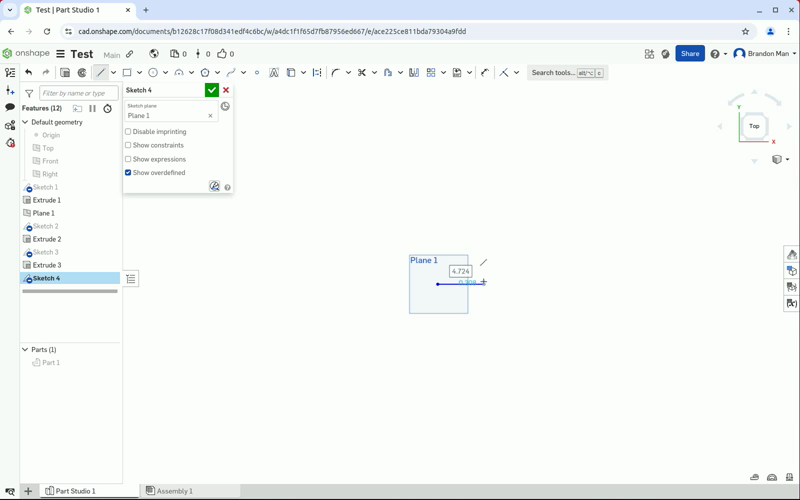
scroll(6)
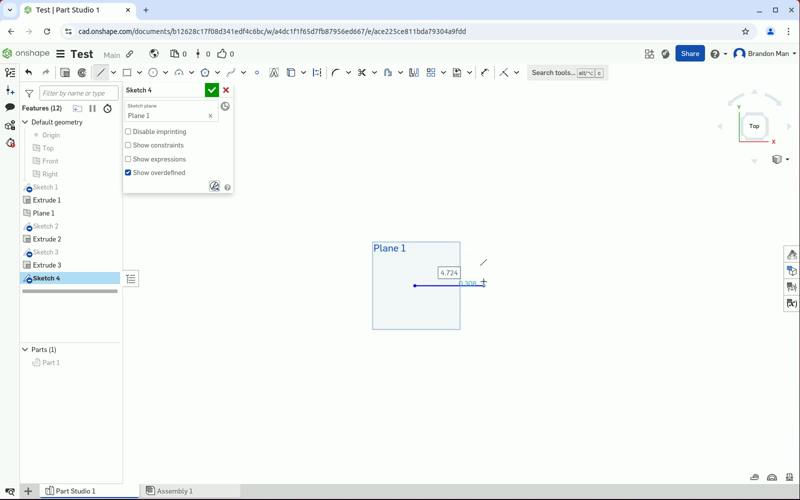
scroll(6)
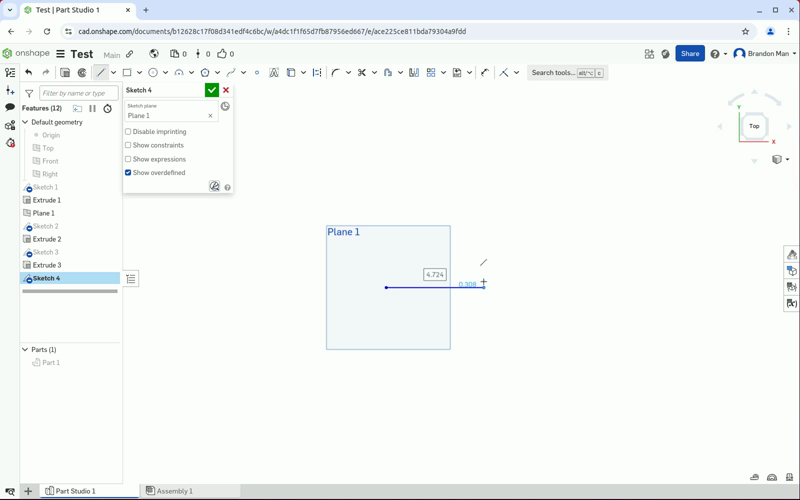
scroll(6)
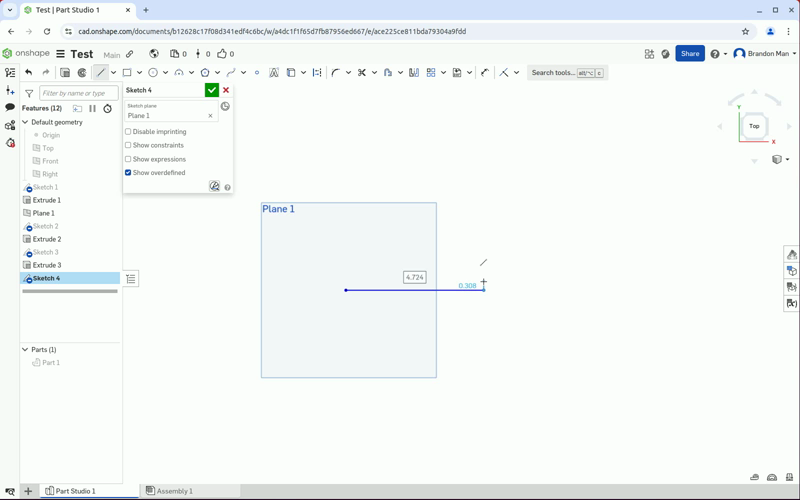
scroll(6)
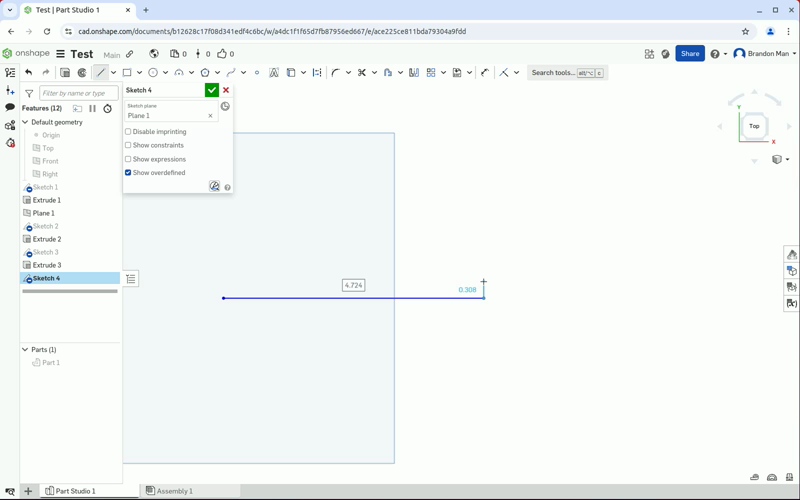
click(483, 281)
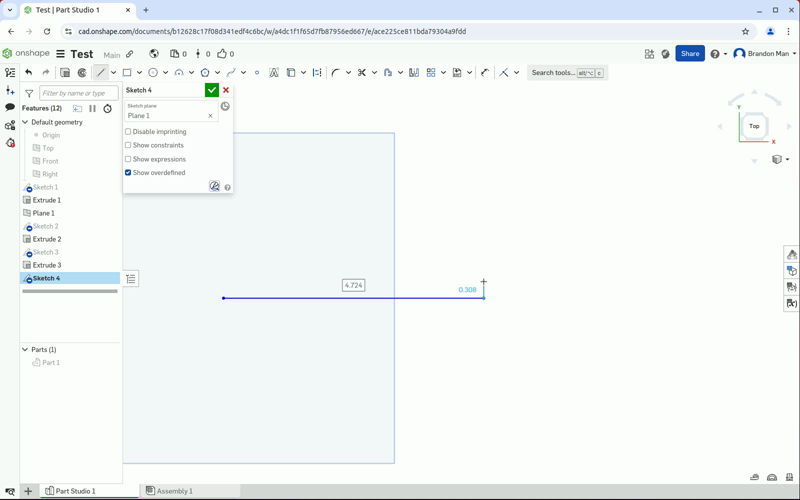
scroll(-6)
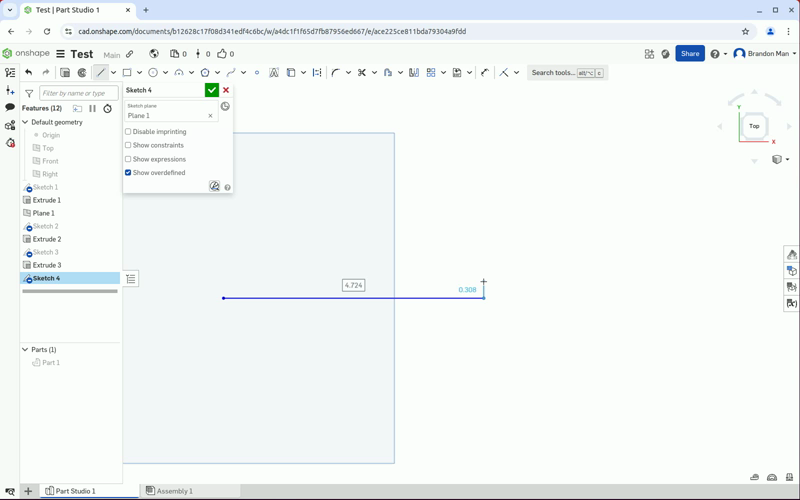
scroll(-6)
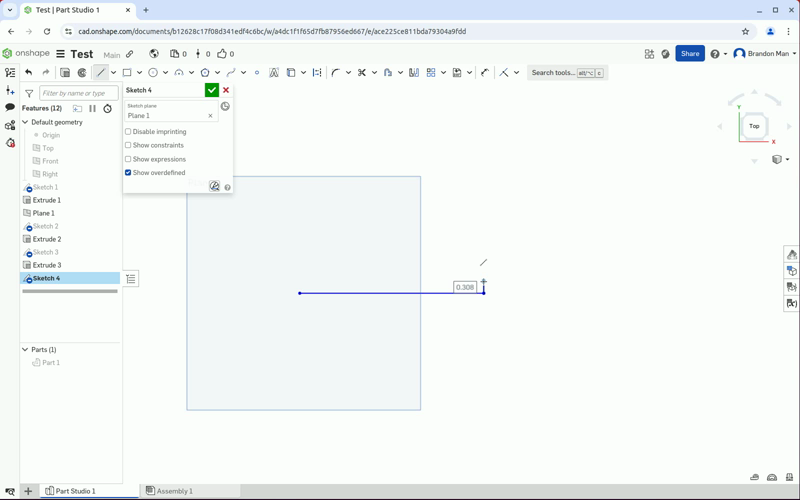
scroll(-6)
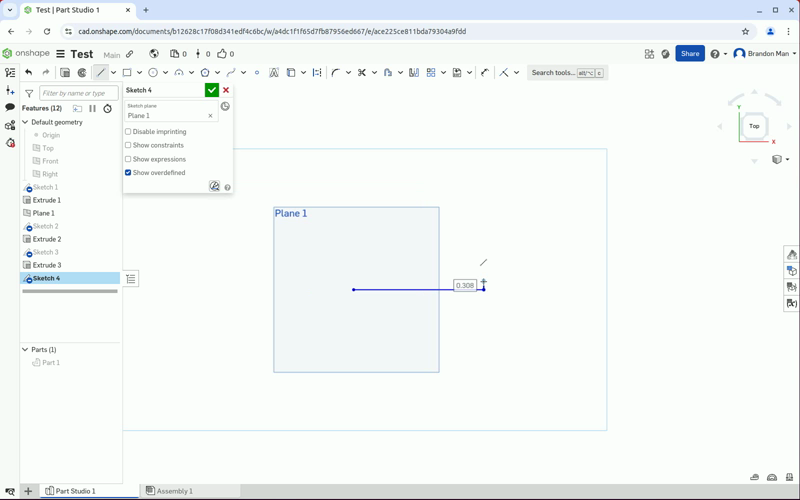
scroll(-6)
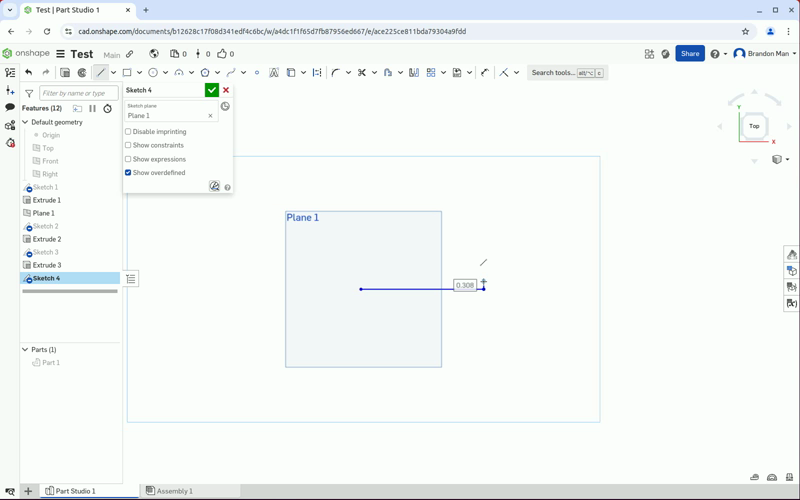
scroll(-6)
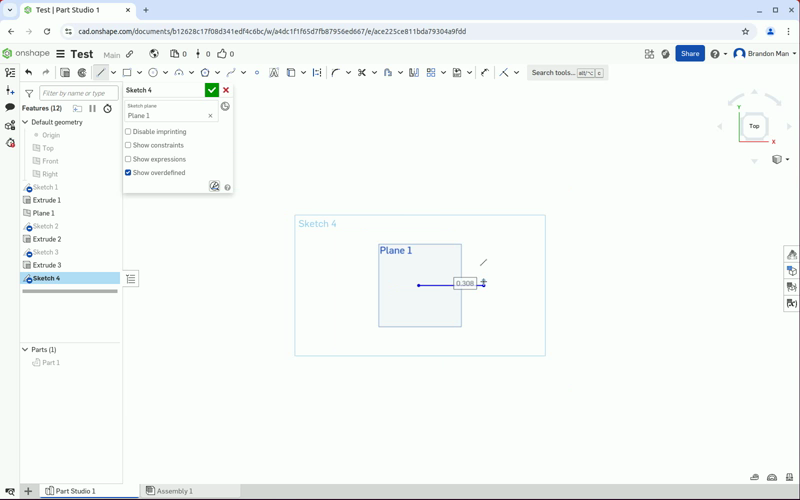
scroll(-6)
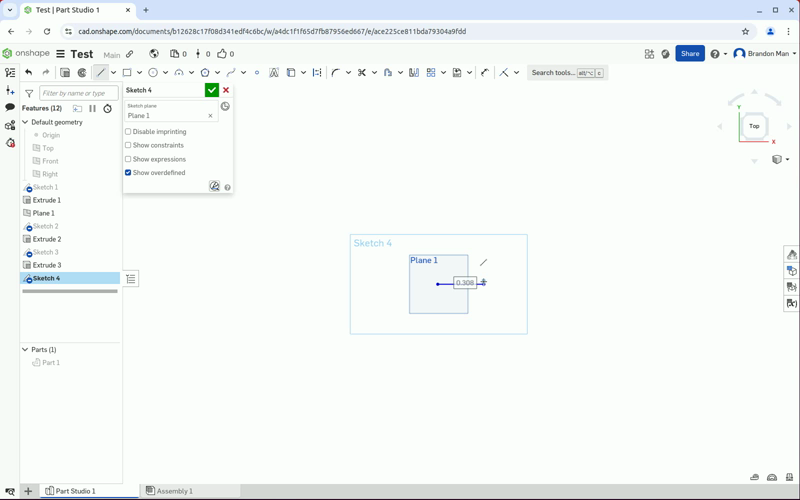
scroll(-6)
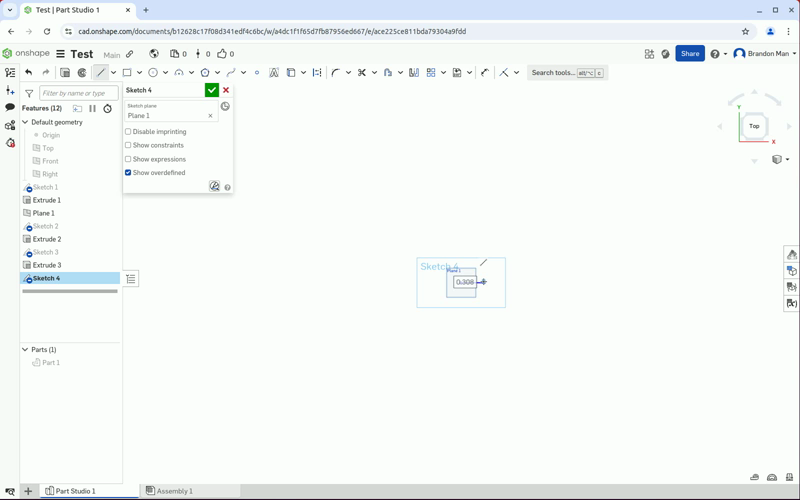
key_up(shift)
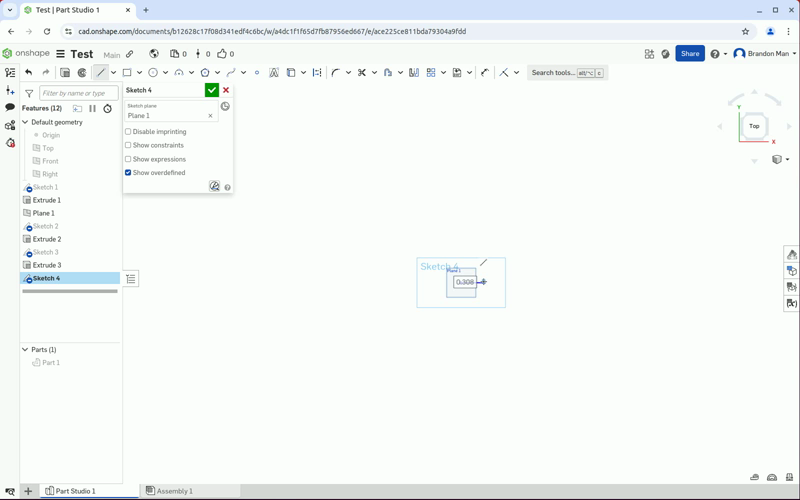
key_down(shift)
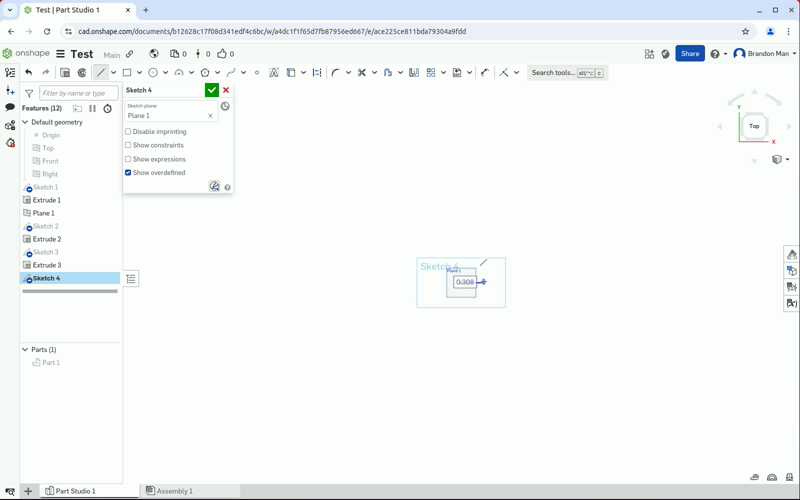
mouse_move(513, 281)
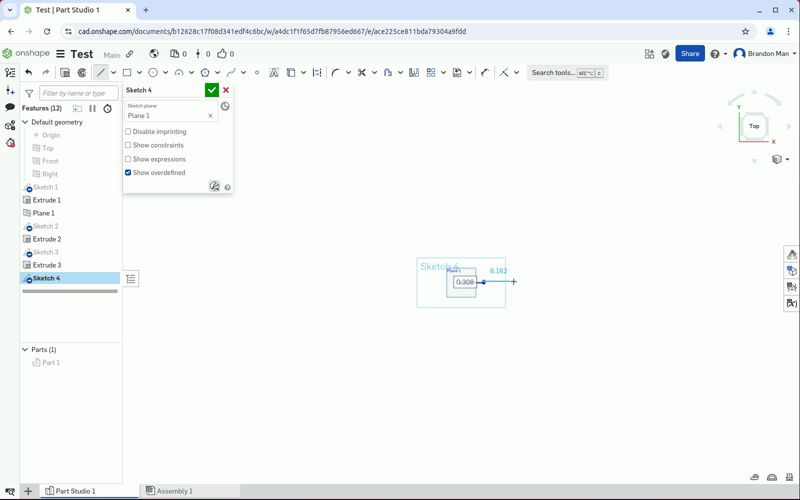
mouse_move(460, 281)
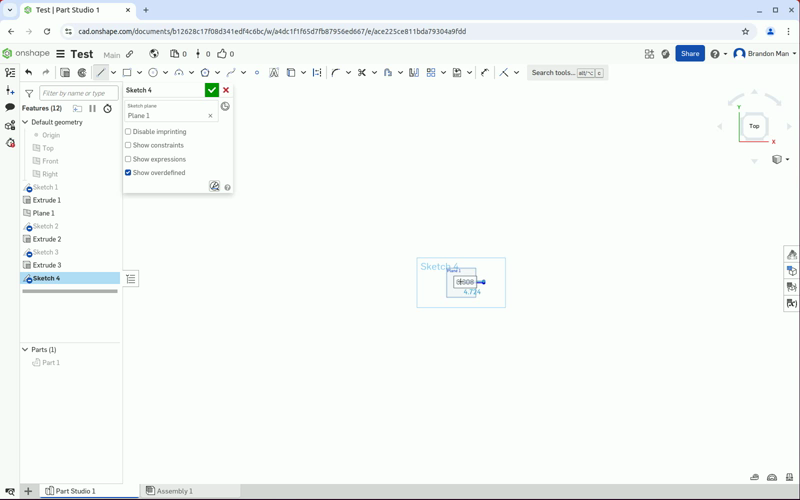
scroll(6)
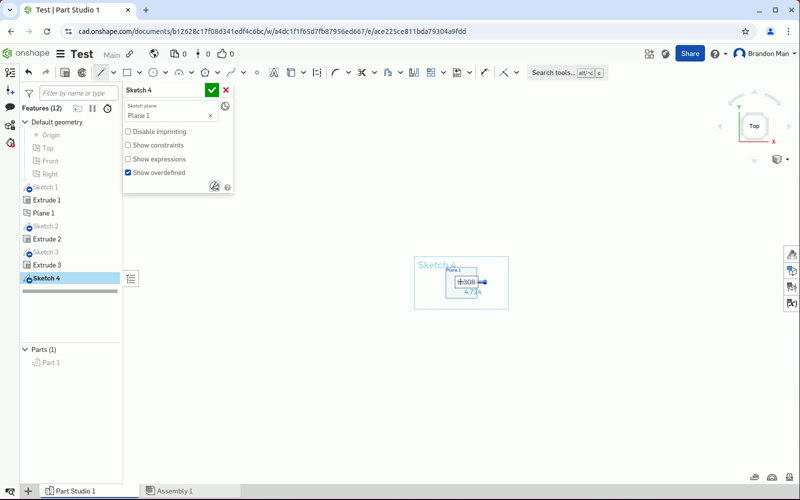
scroll(6)
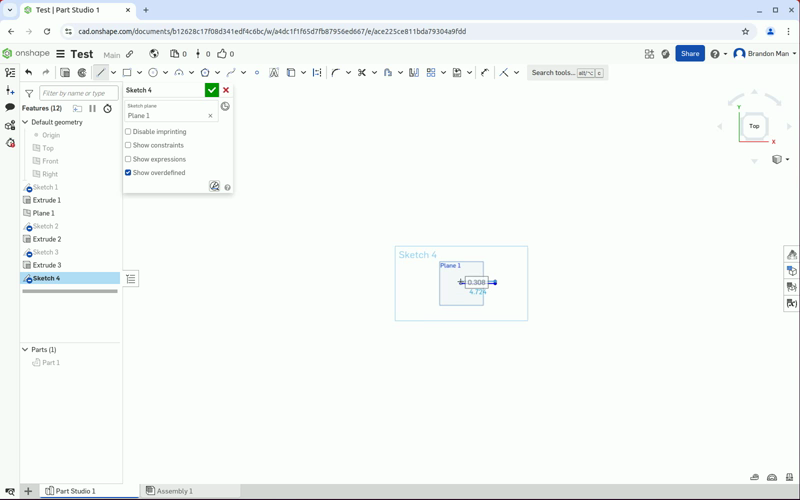
scroll(6)
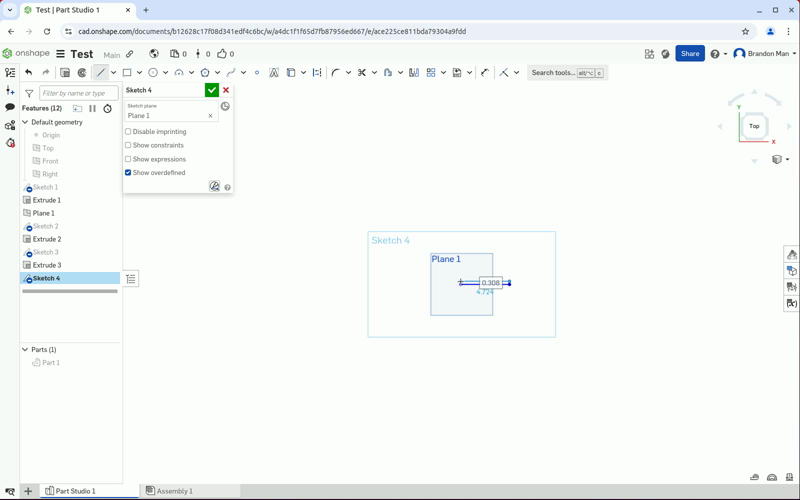
scroll(6)
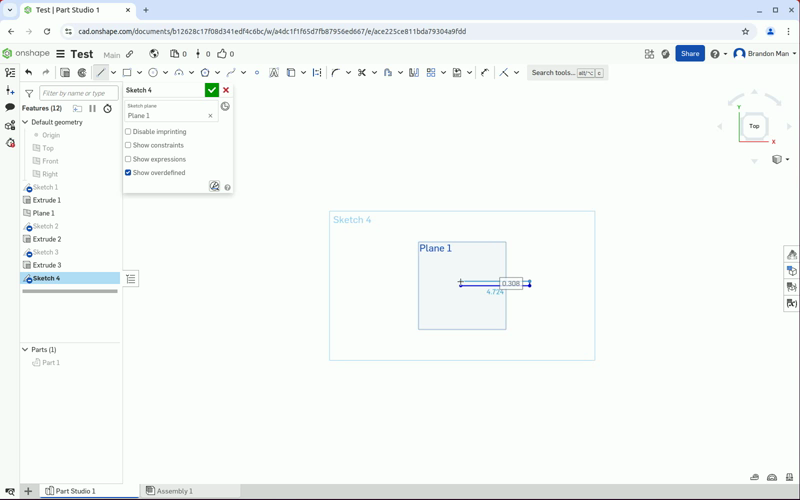
scroll(6)
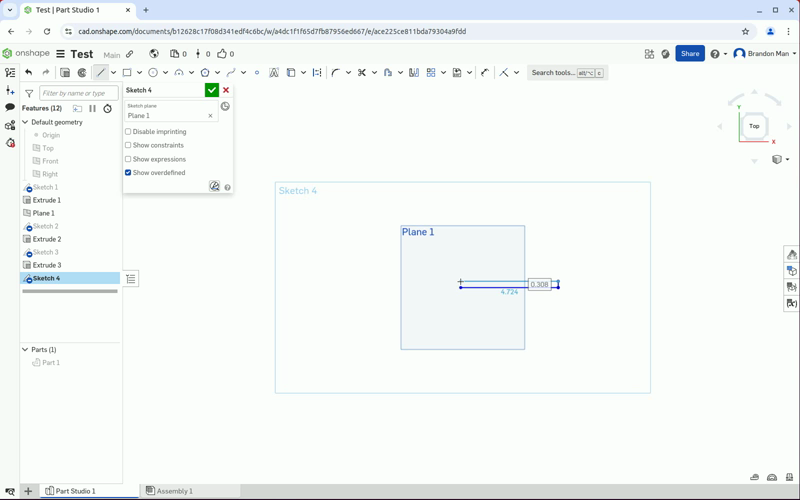
scroll(6)
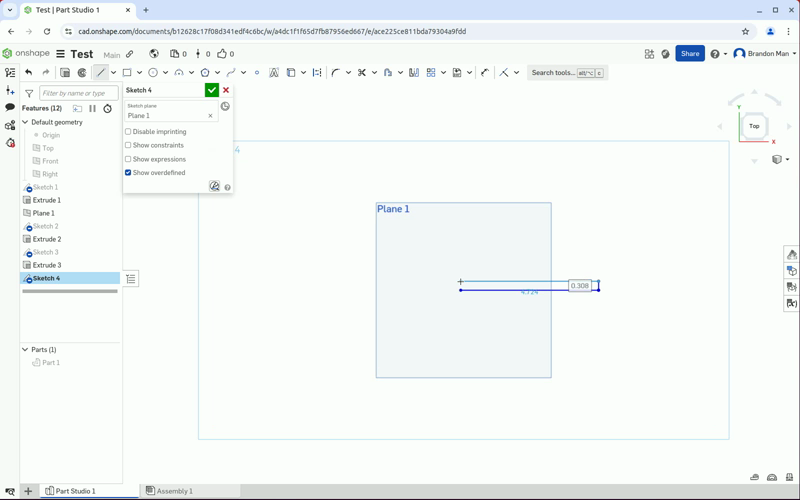
scroll(6)
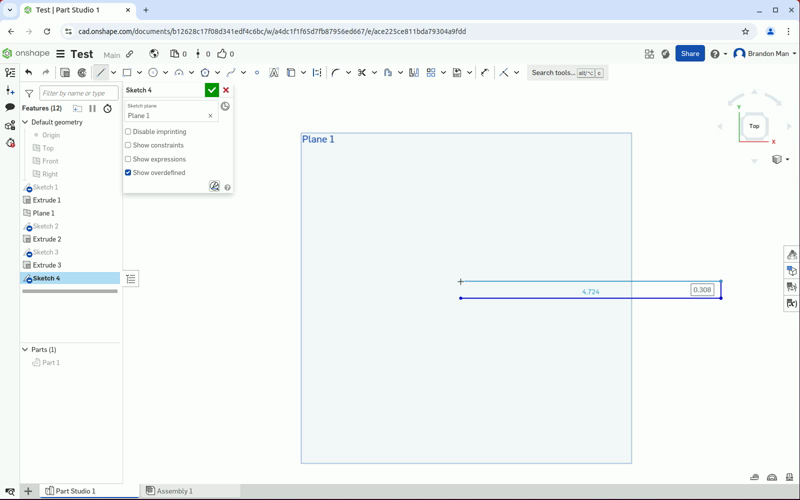
click(460, 281)
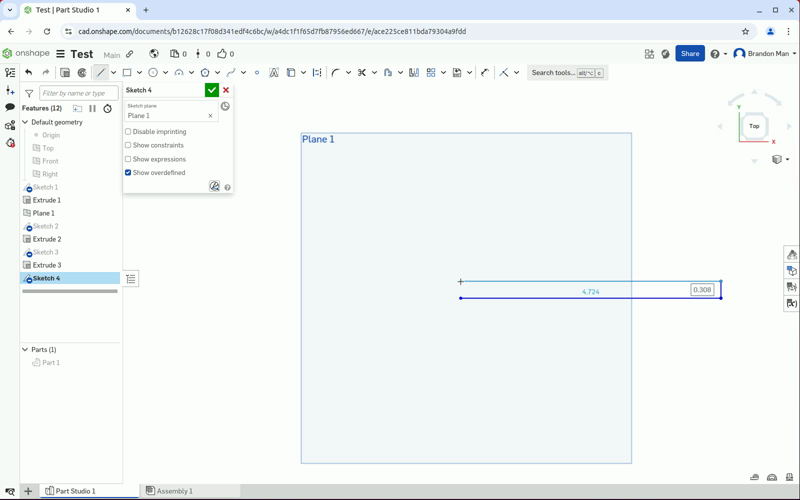
scroll(-6)
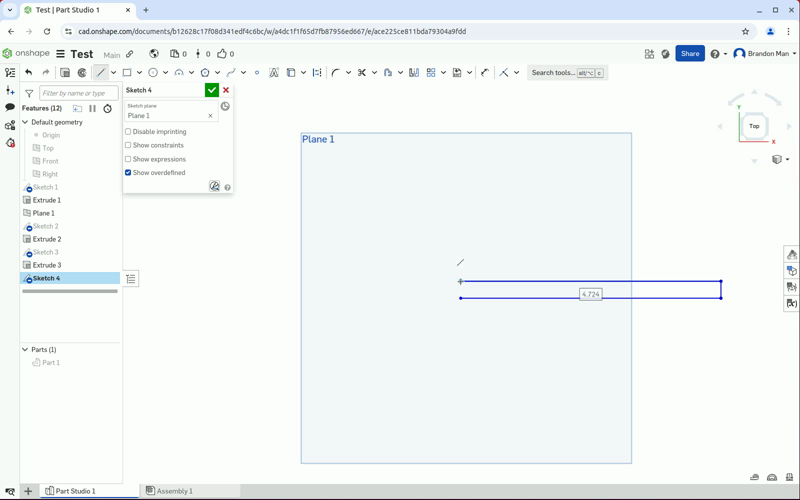
scroll(-6)
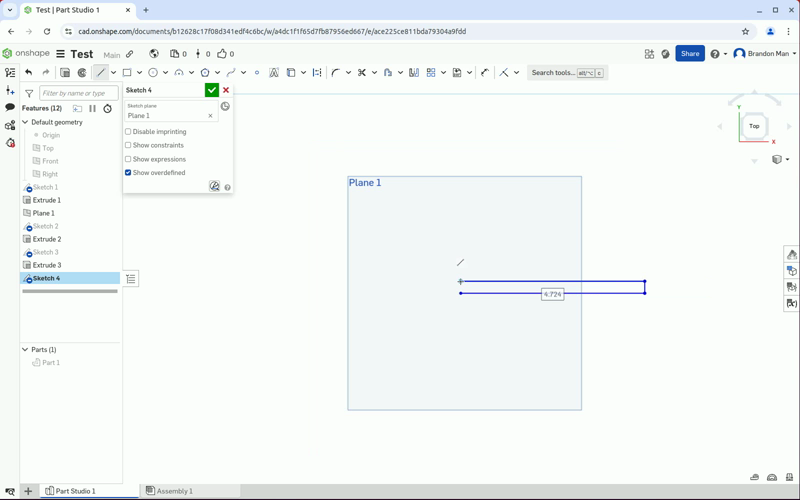
scroll(-6)
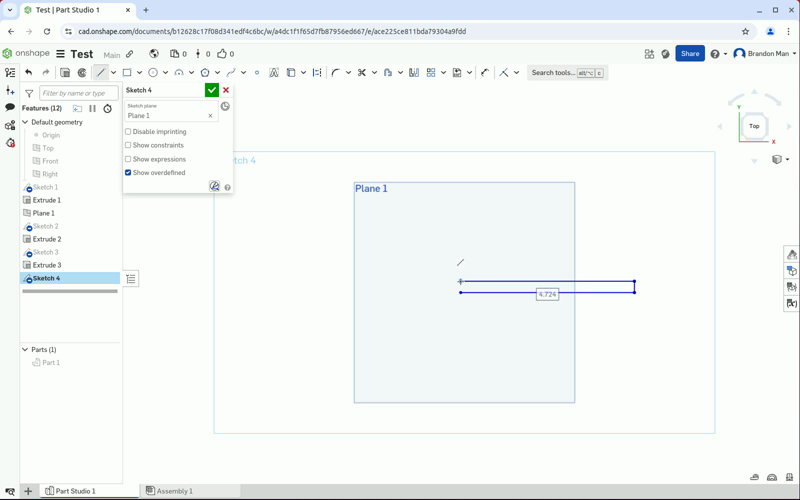
scroll(-6)
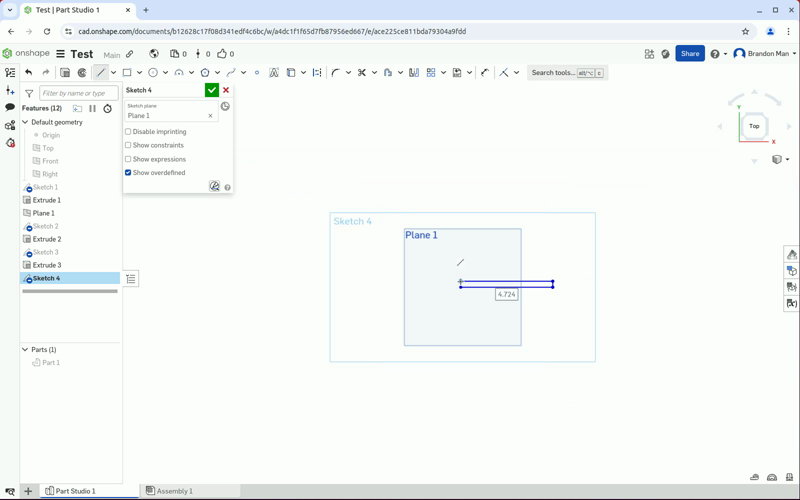
scroll(-6)
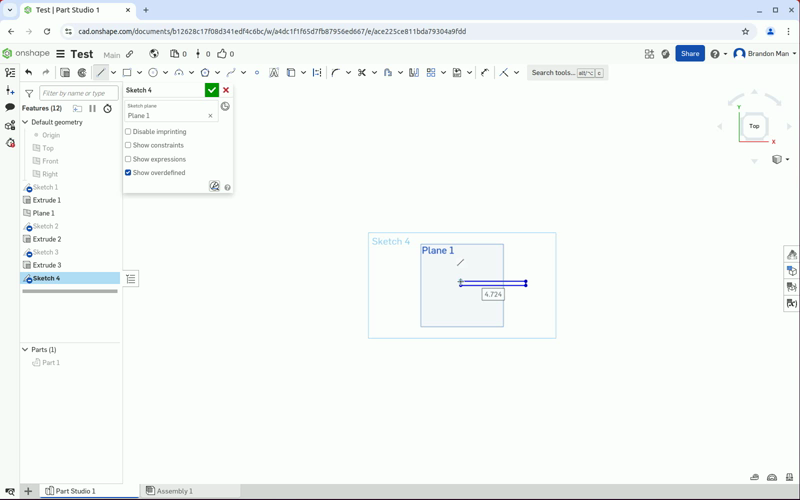
scroll(-6)
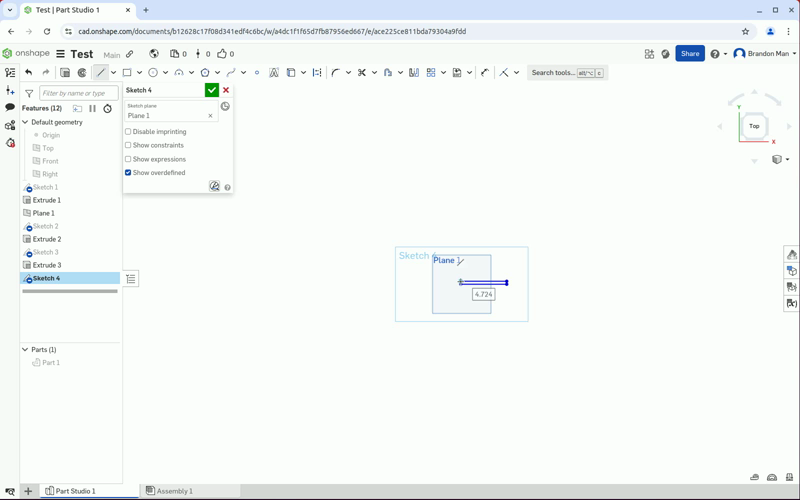
scroll(-6)
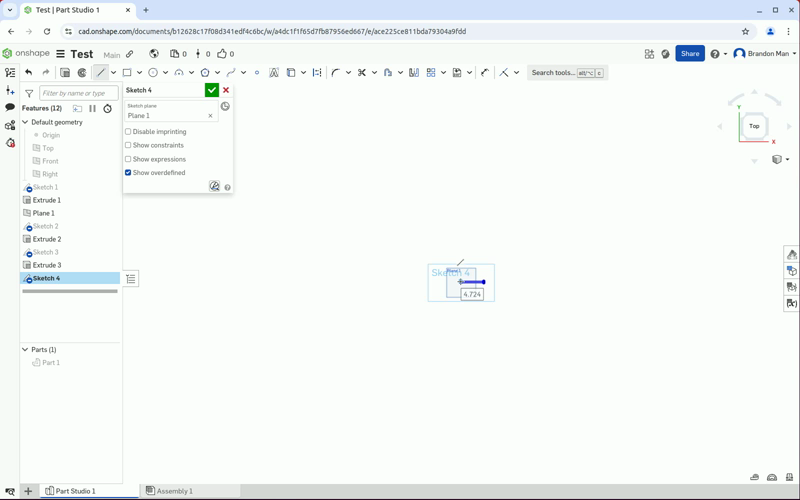
key_up(shift)
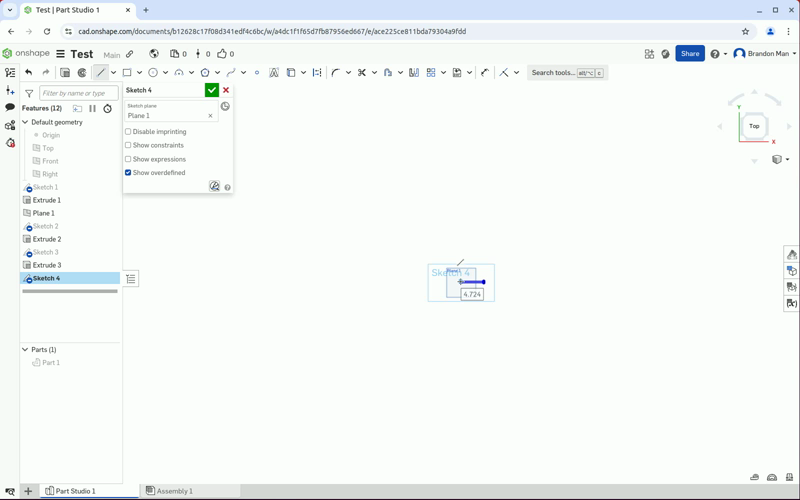
mouse_move(490, 281)
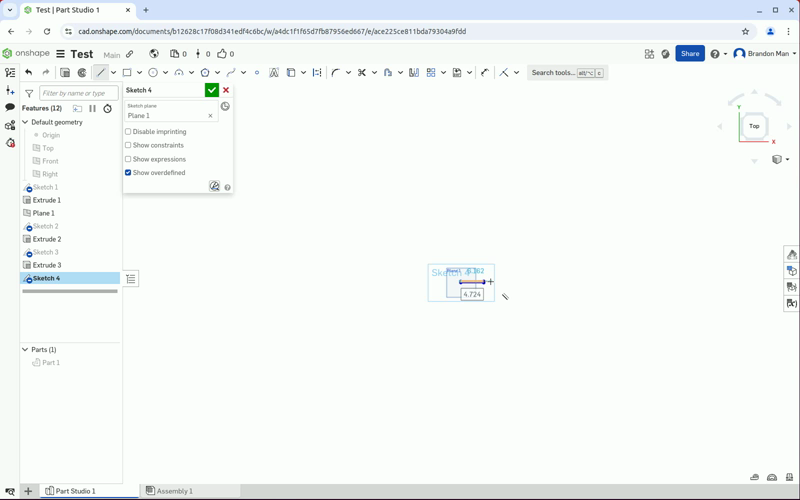
key_down(shift)
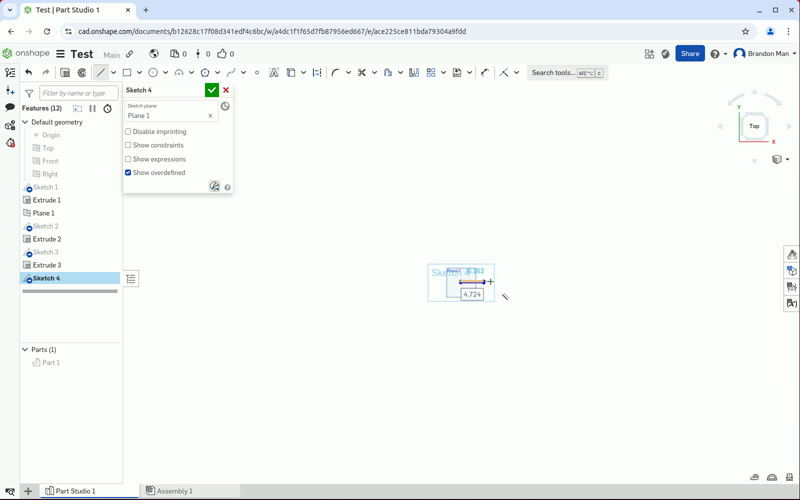
mouse_move(460, 282)
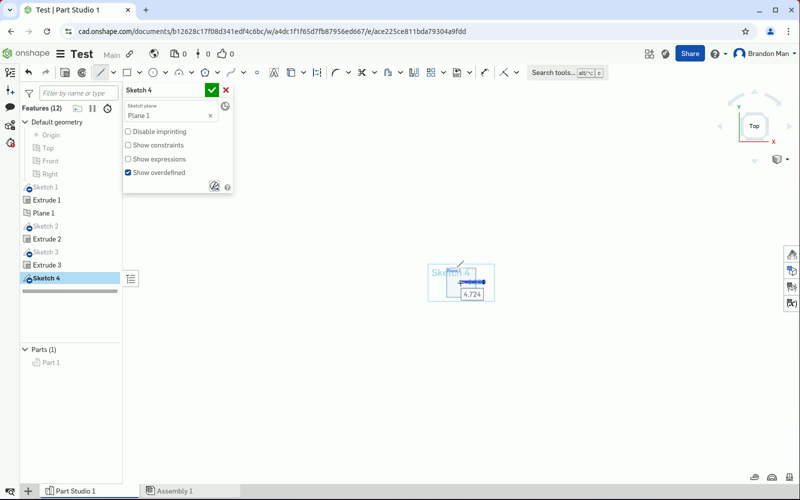
scroll(6)
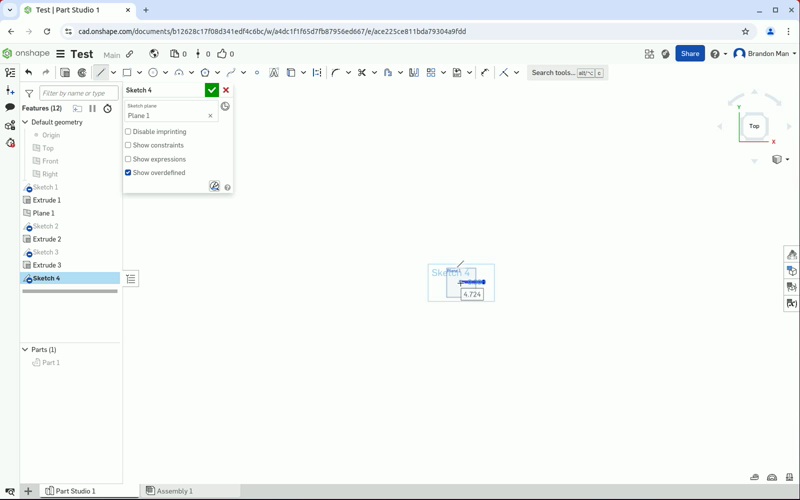
scroll(6)
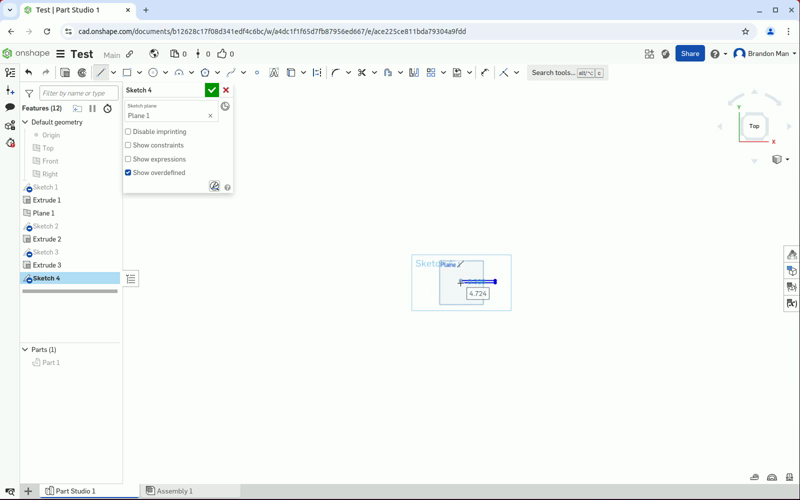
scroll(6)
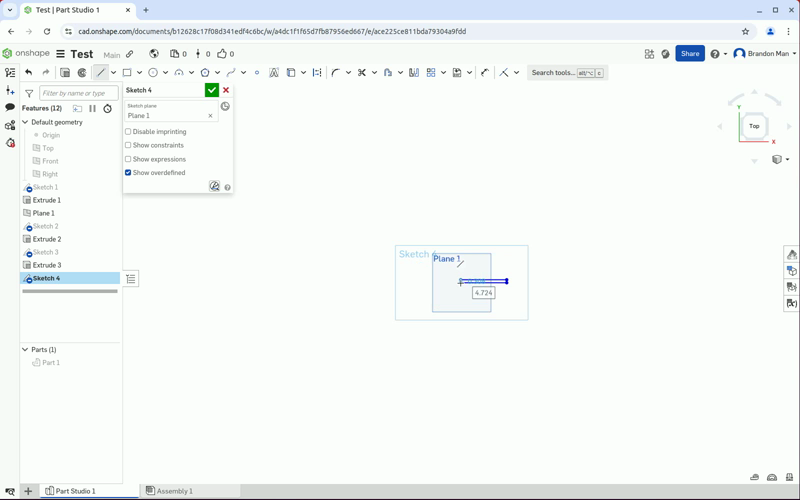
scroll(6)
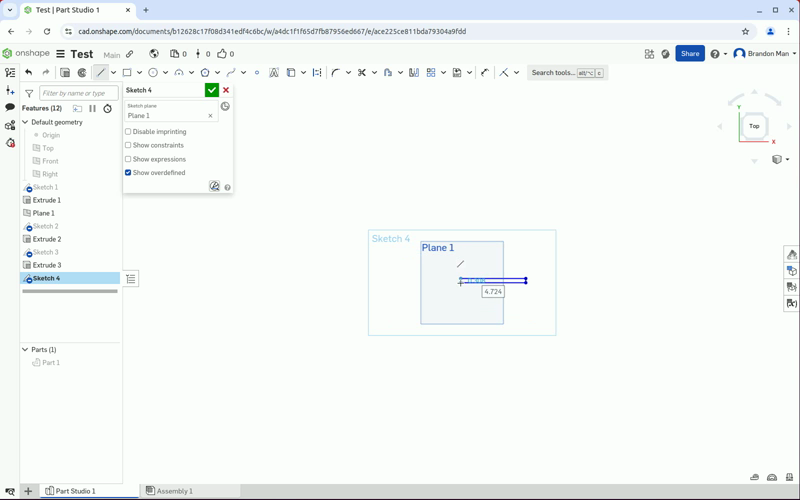
scroll(6)
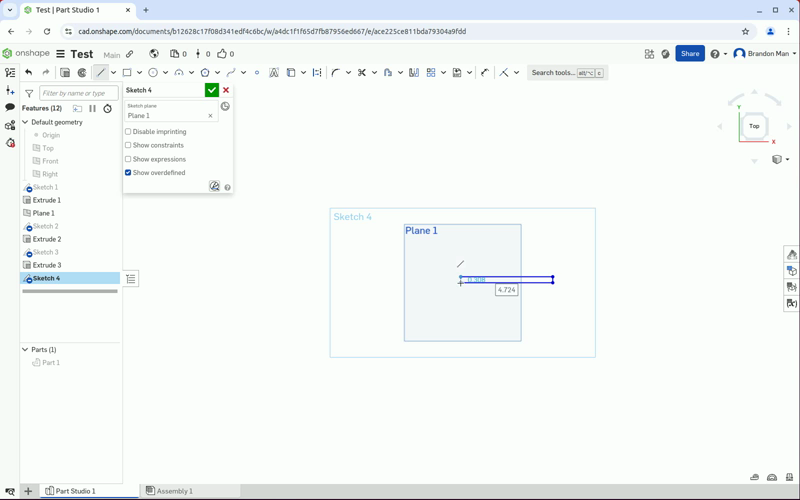
scroll(6)
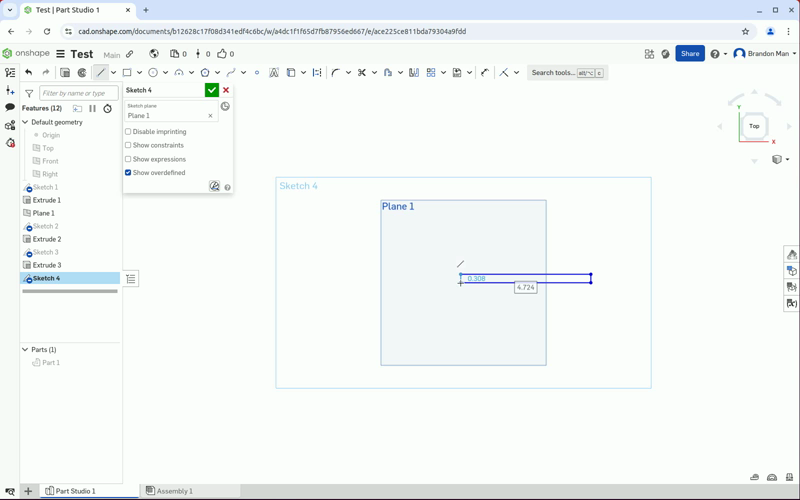
scroll(6)
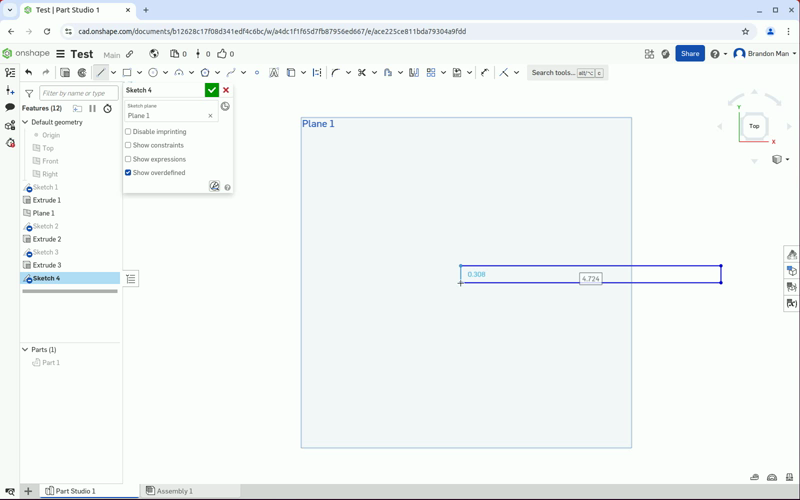
key_up(shift)
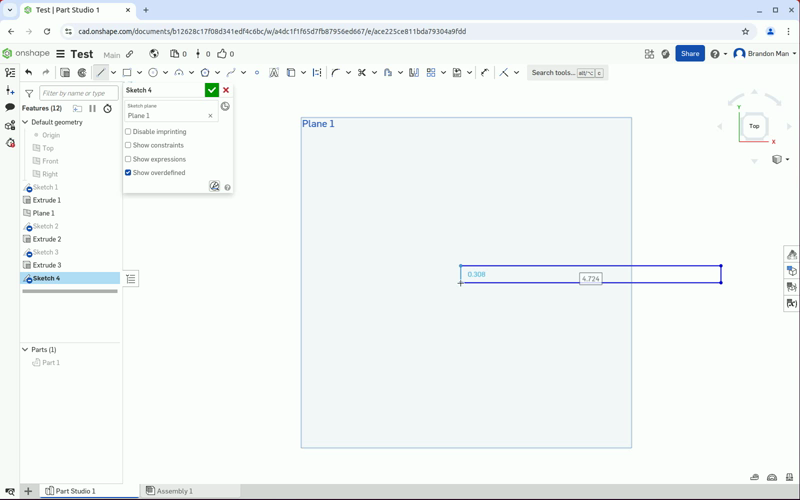
click(460, 282)
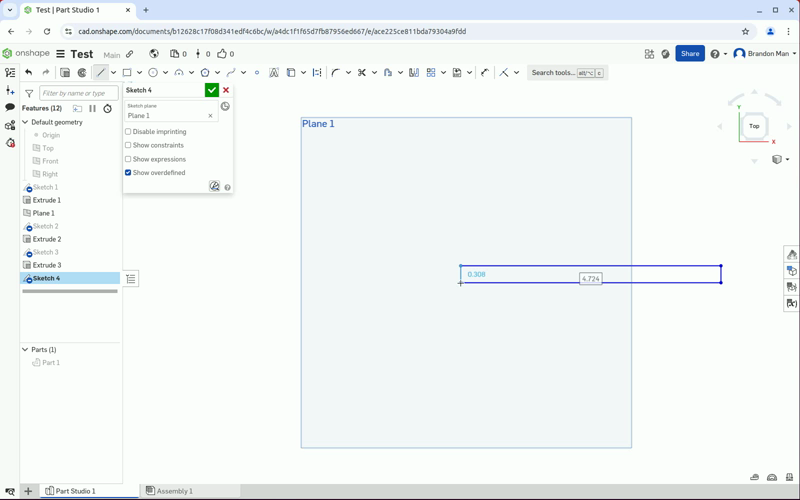
scroll(-6)
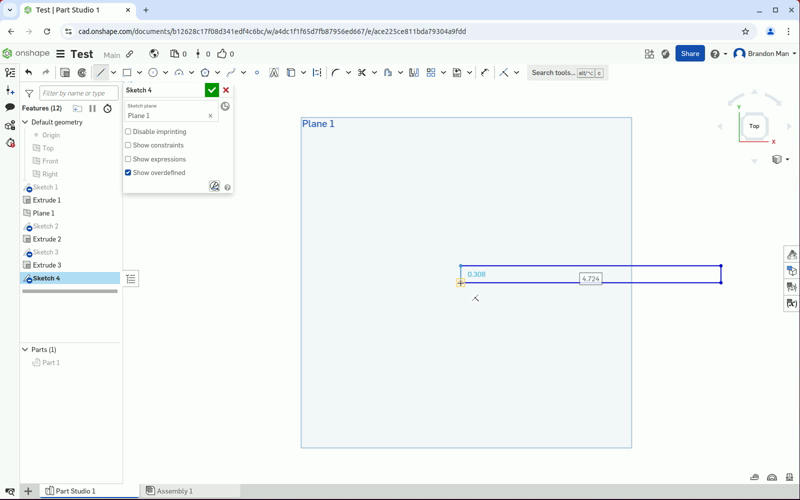
scroll(-6)
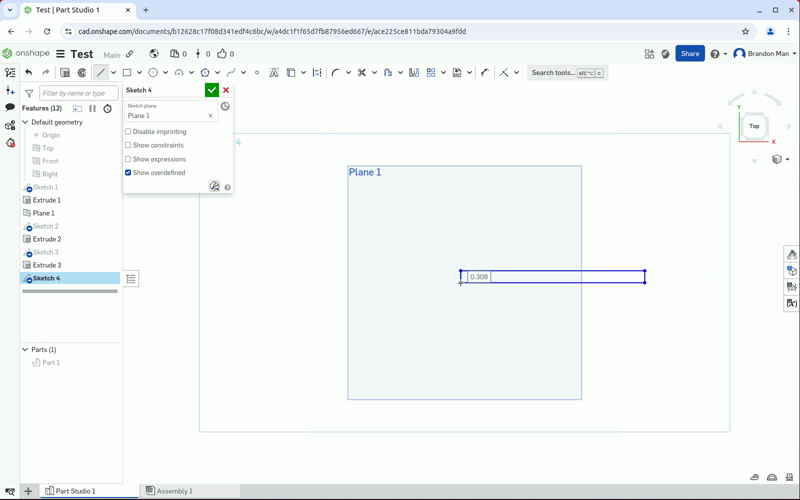
scroll(-6)
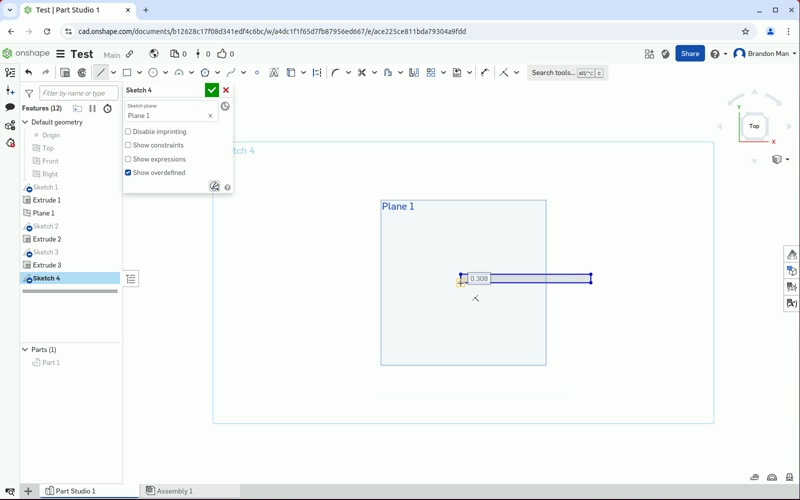
scroll(-6)
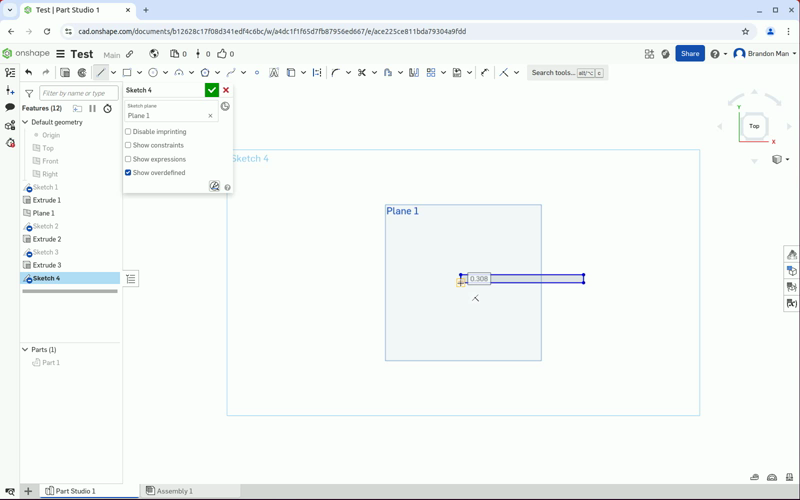
scroll(-6)
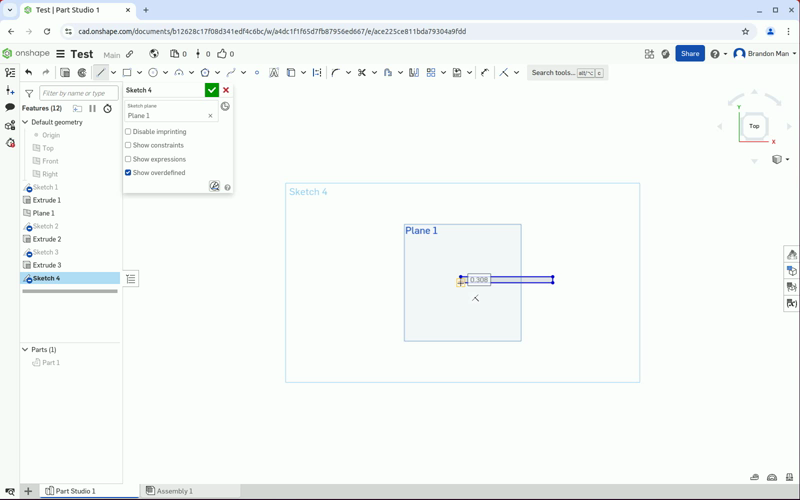
scroll(-6)
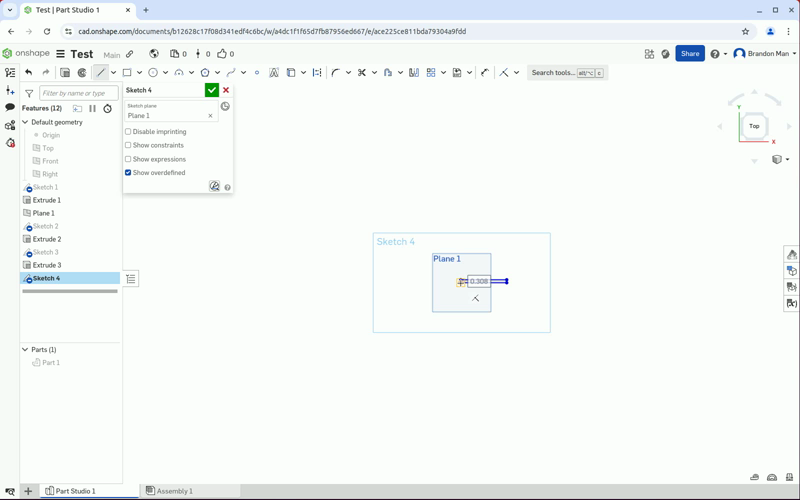
scroll(-6)
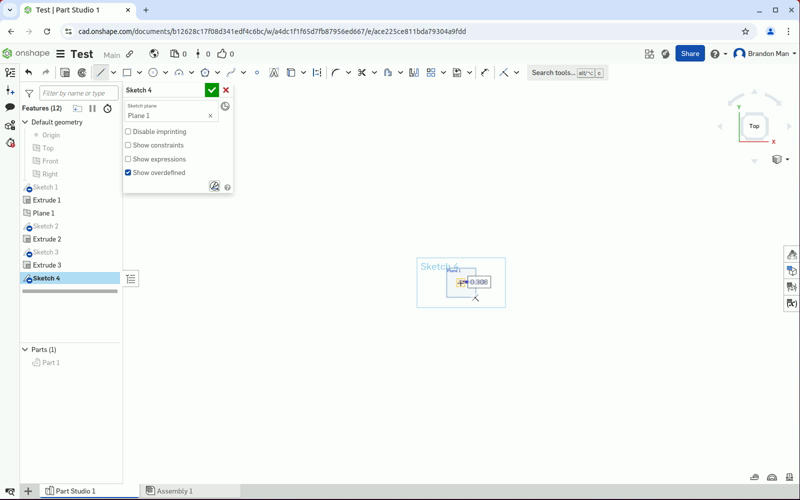
key(esc)
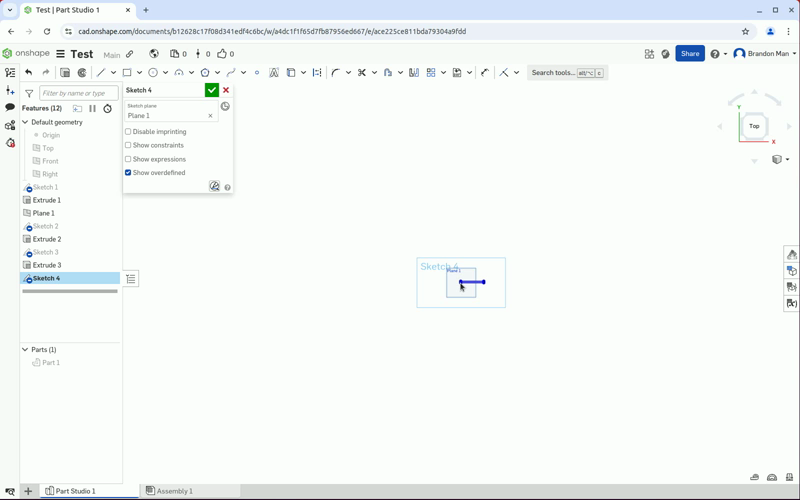
mouse_move(468, 281)
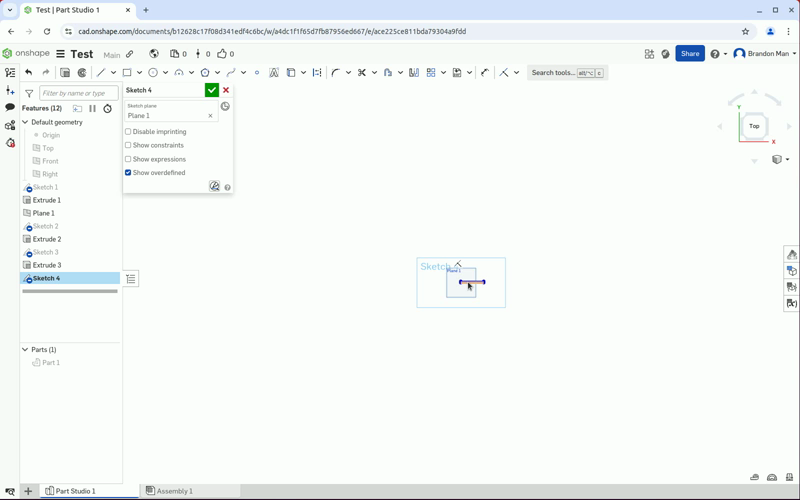
scroll(6)
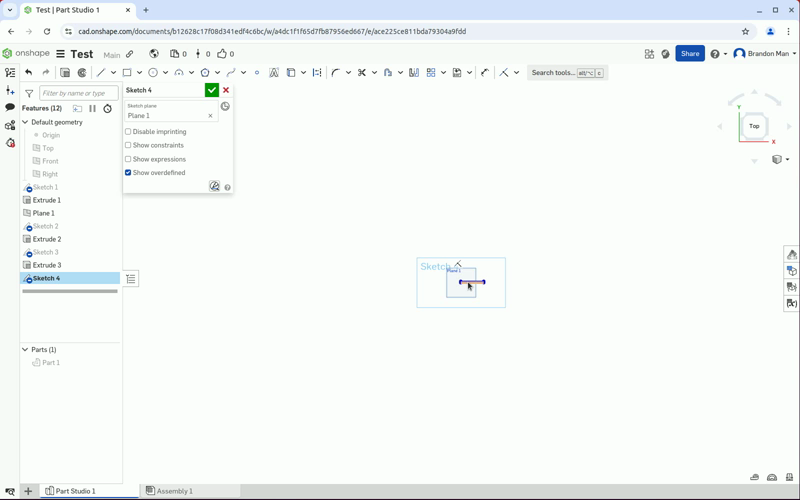
scroll(6)
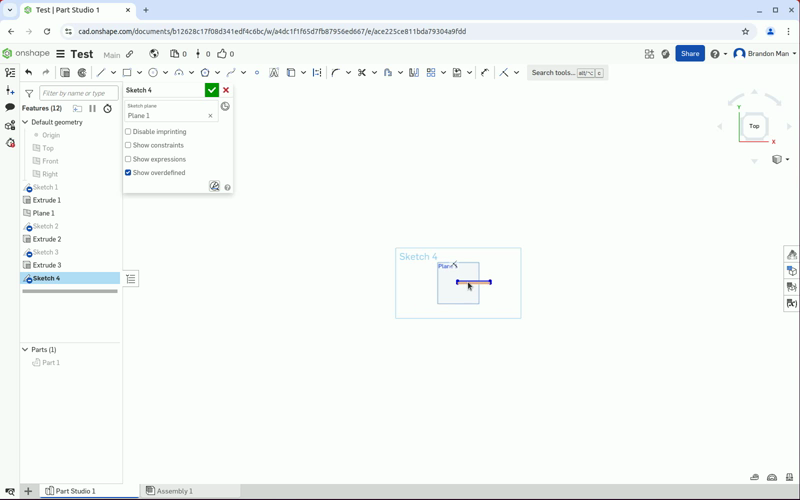
scroll(6)
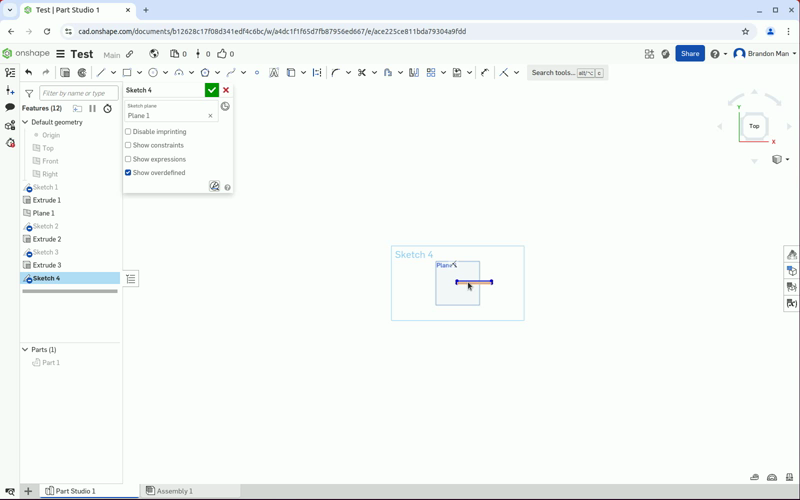
scroll(6)
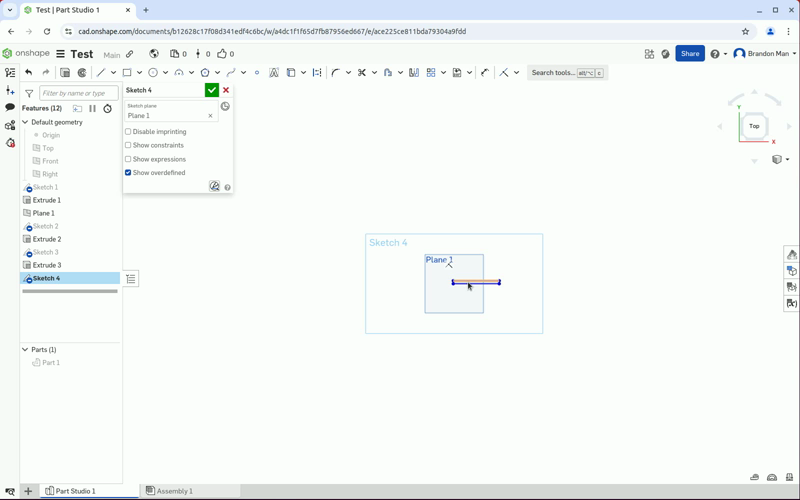
scroll(6)
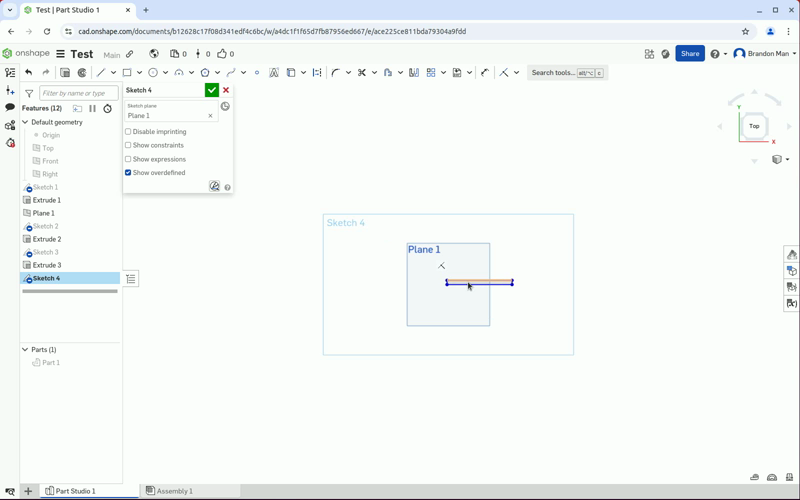
scroll(6)
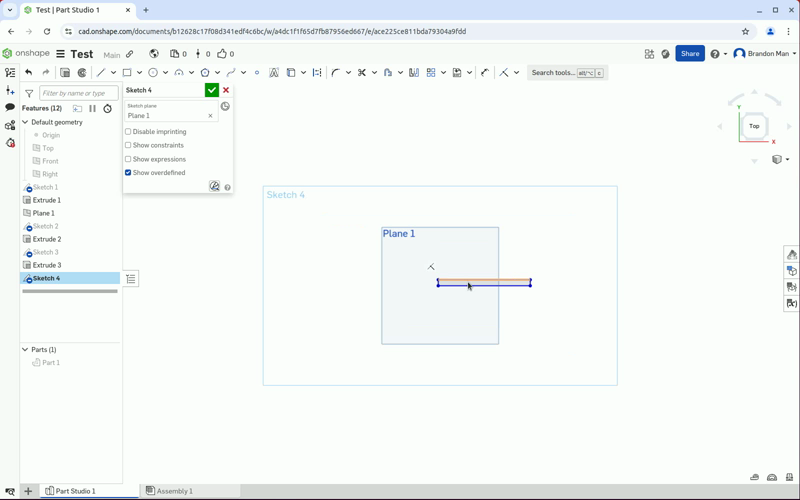
scroll(6)
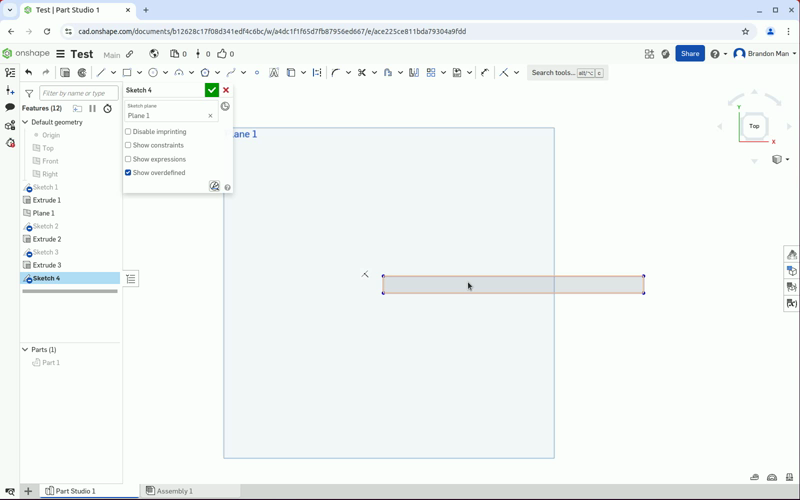
click(468, 281)
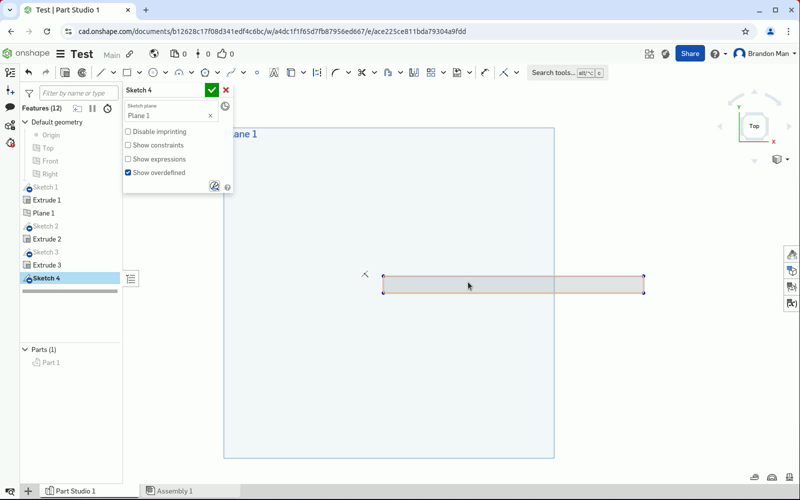
scroll(-6)
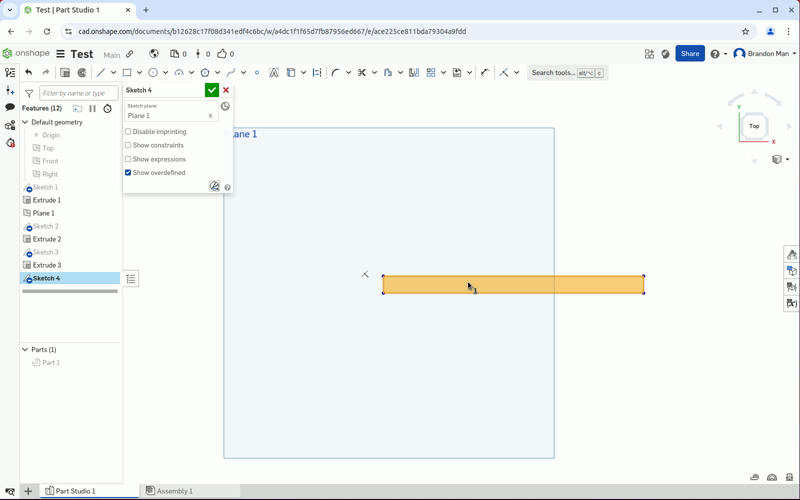
scroll(-6)
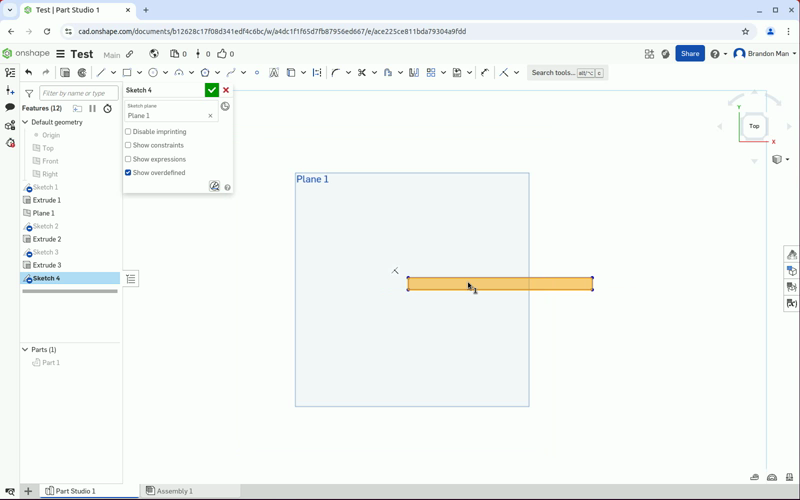
scroll(-6)
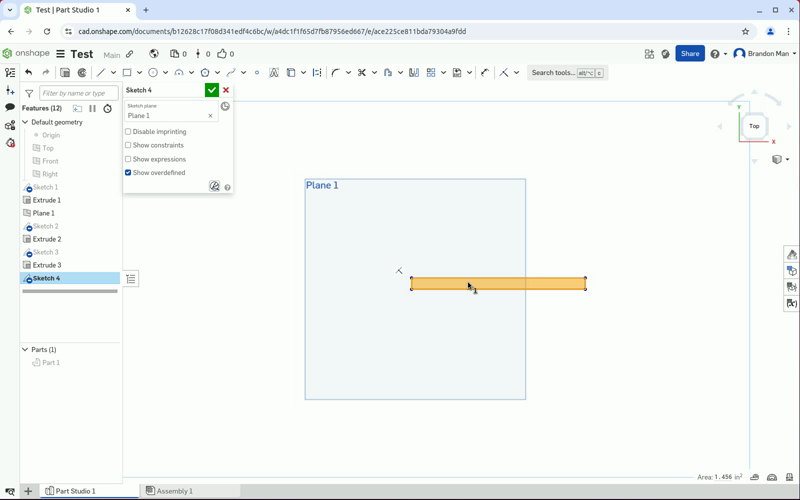
scroll(-6)
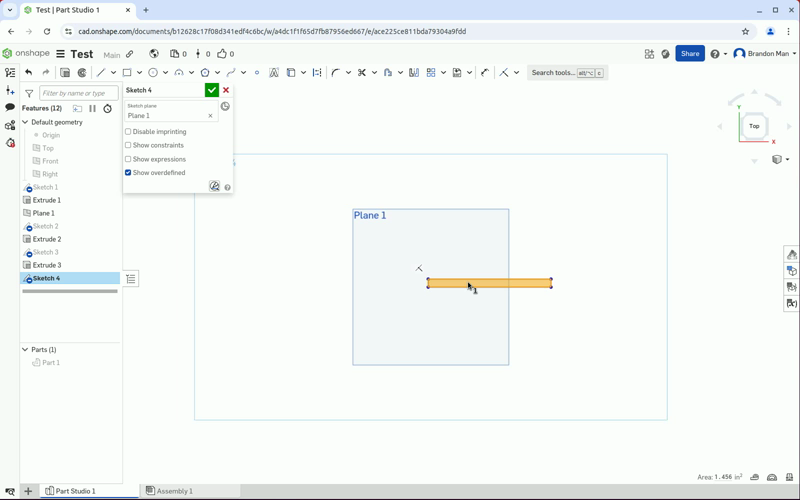
scroll(-6)
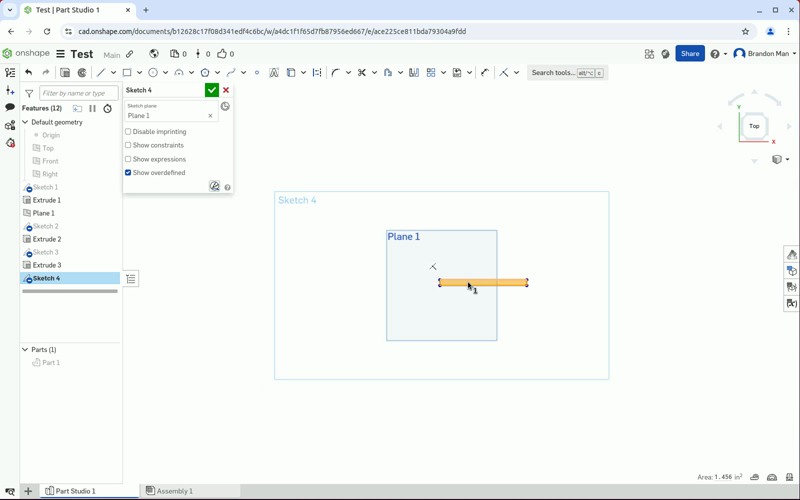
scroll(-6)
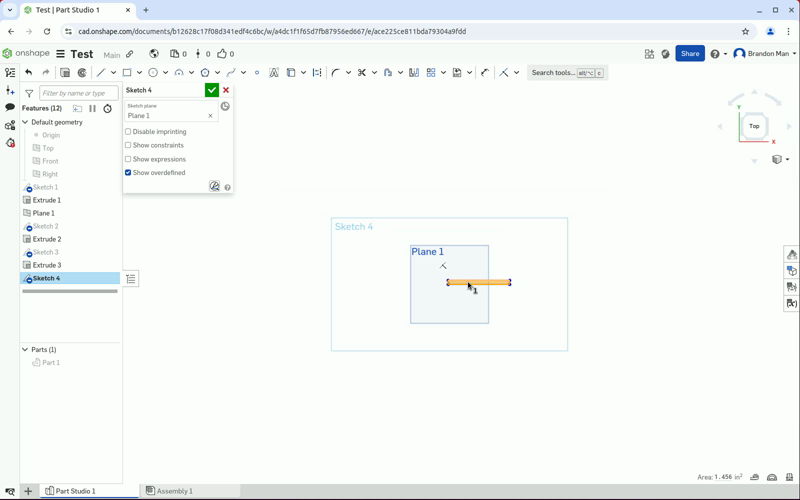
scroll(-6)
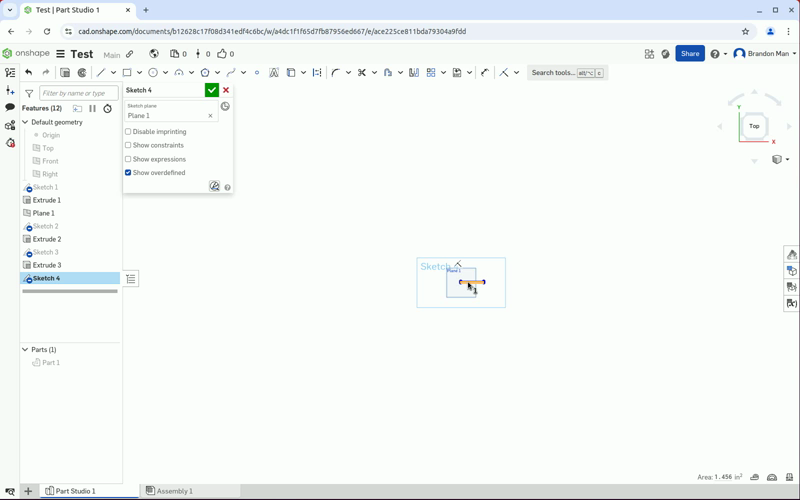
mouse_move(73, 352)
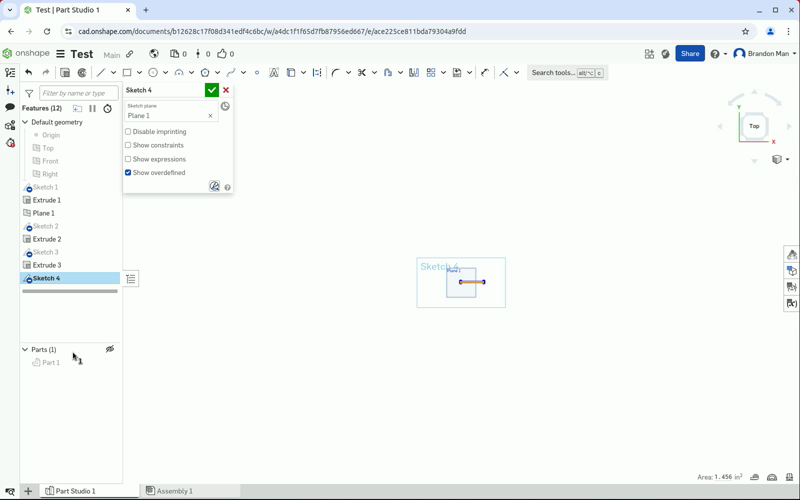
key(shift+y)
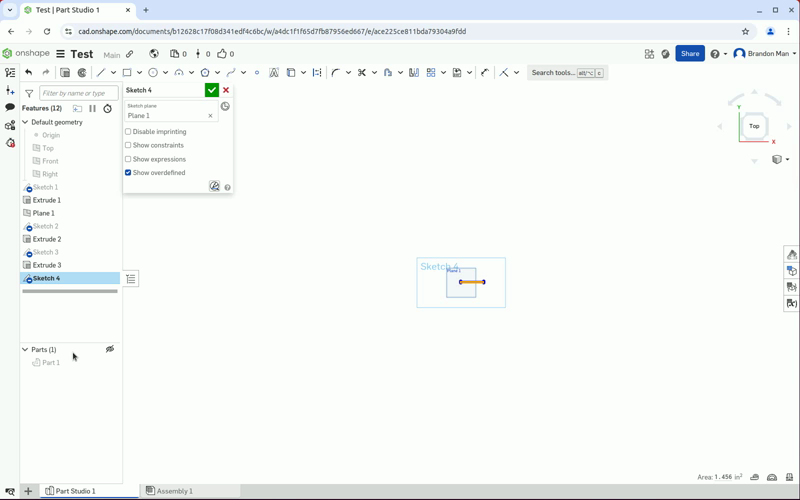
key(shift+e)
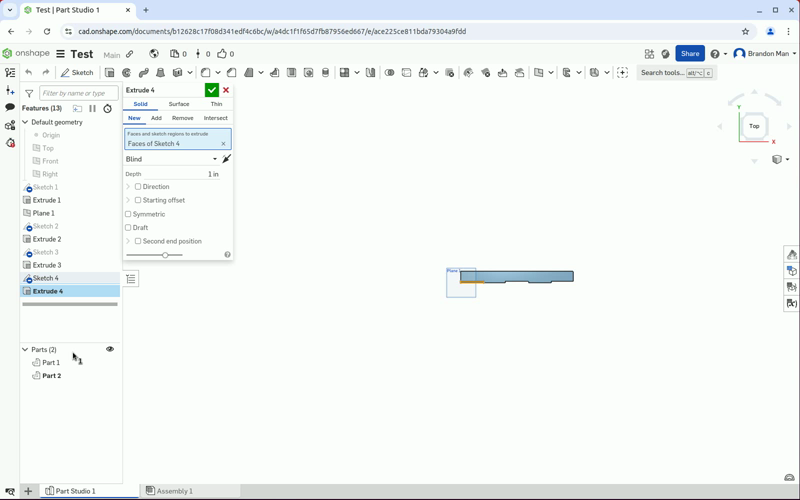
mouse_move(143, 106)
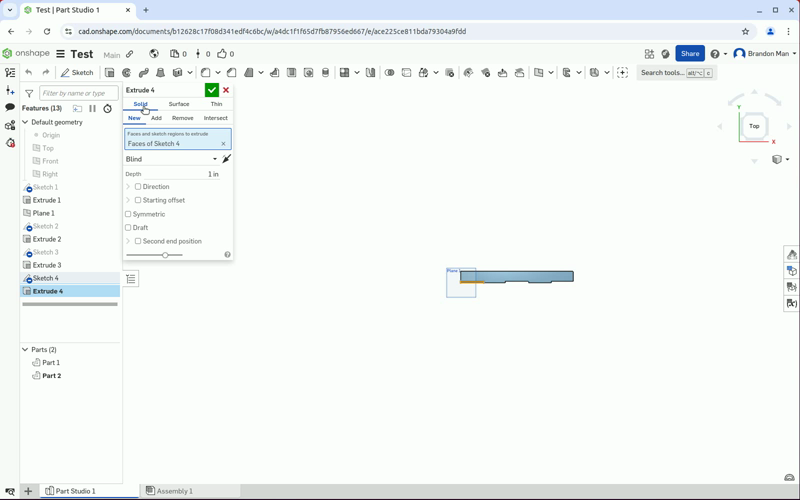
click(143, 106)
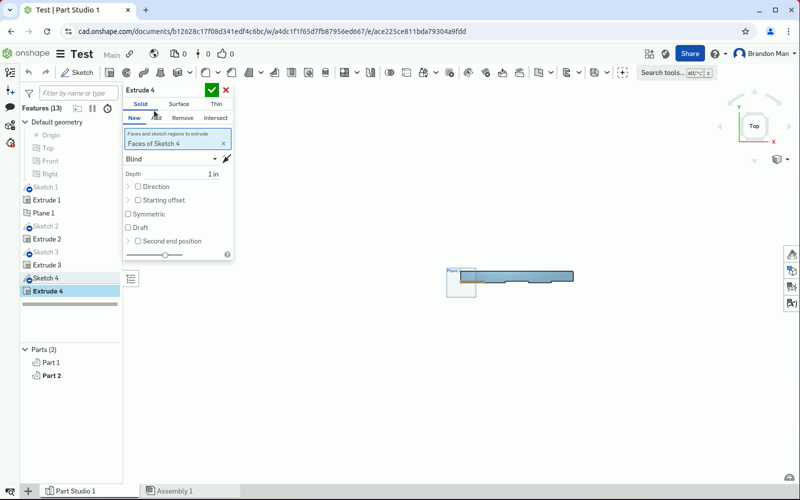
mouse_move(186, 120)
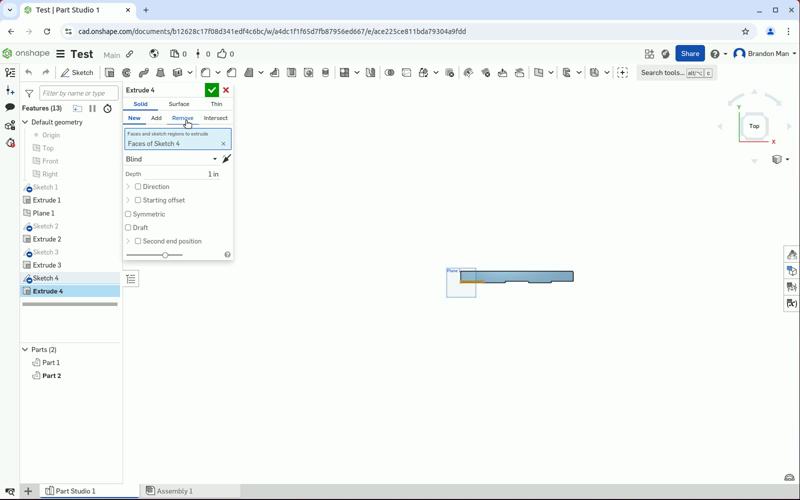
click(186, 120)
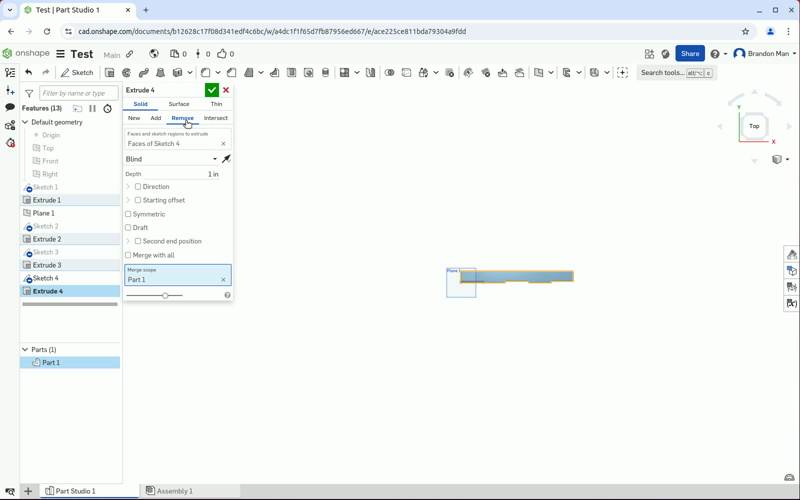
key(tab, 4)
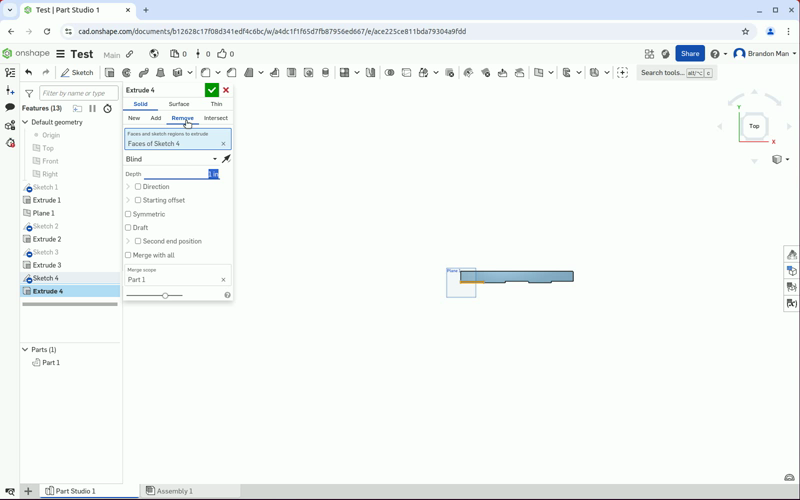
text(1.204)
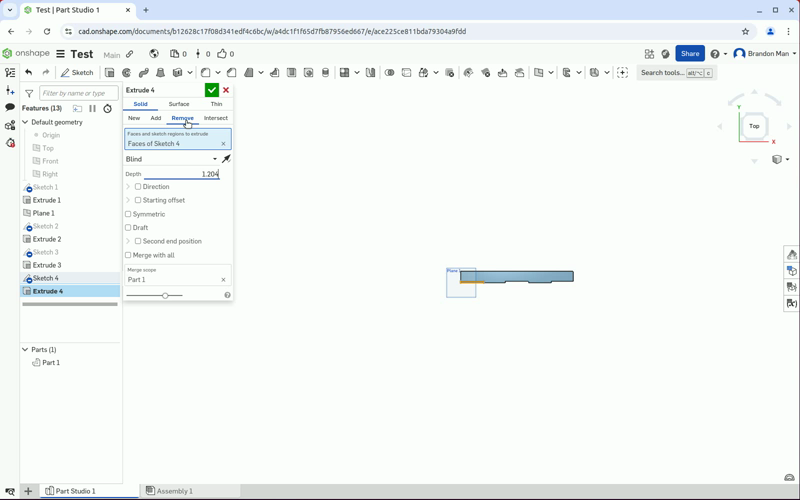
key(tab, 6)
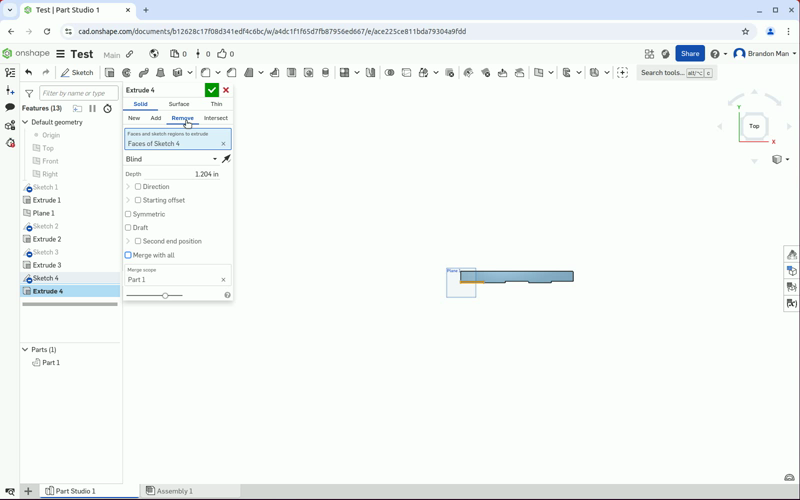
key(space)
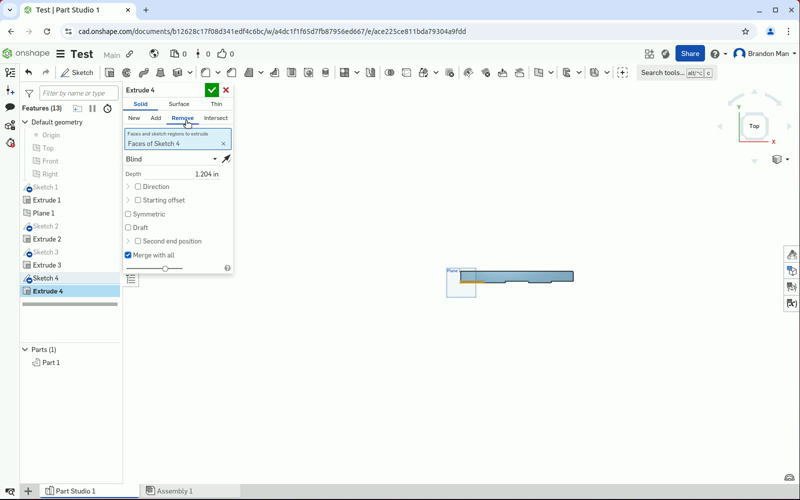
key(enter)
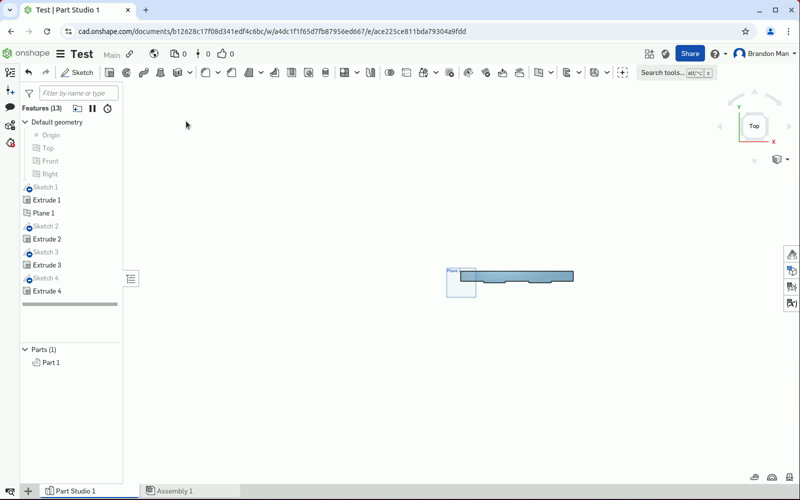
key(shift+h)
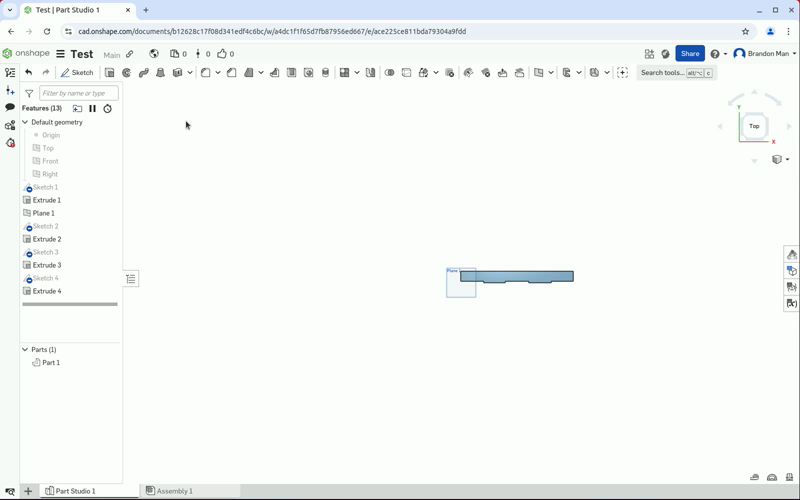
key(shift+h)
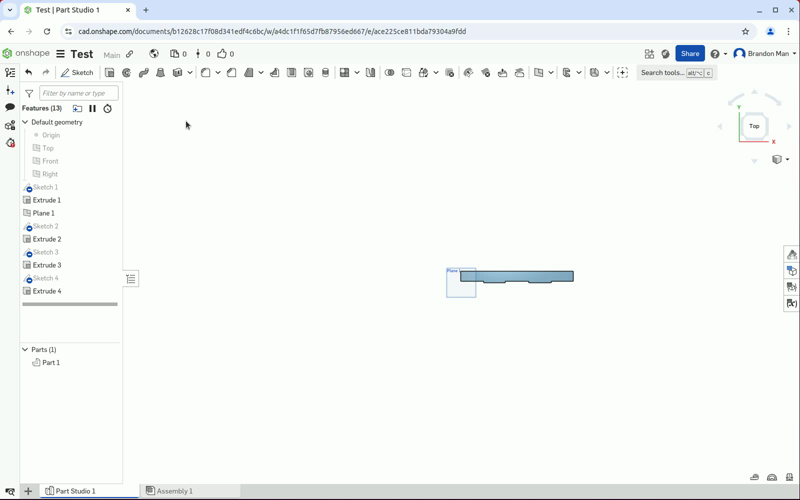
mouse_move(73, 189)
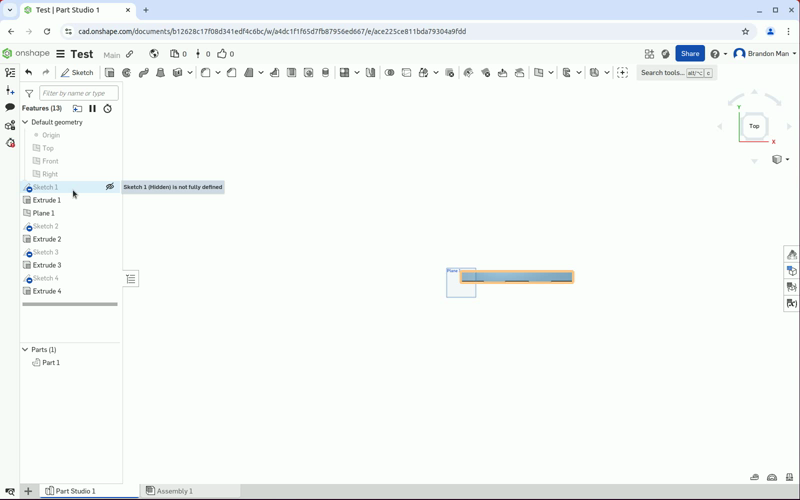
click(73, 189)
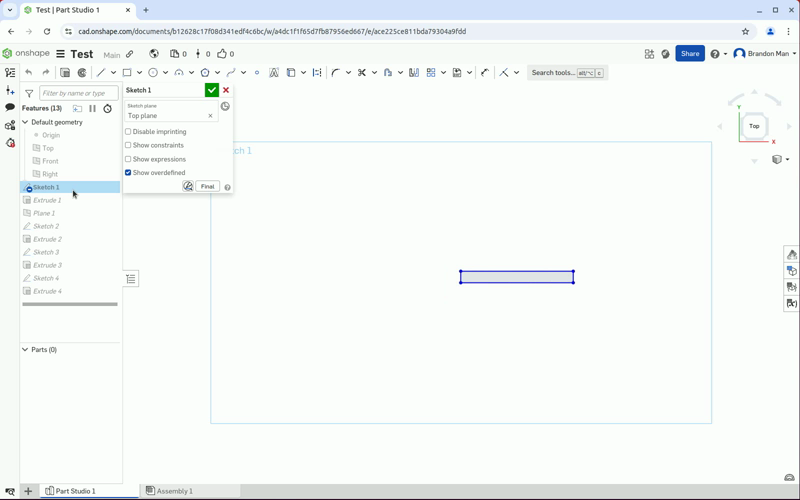
mouse_move(229, 92)
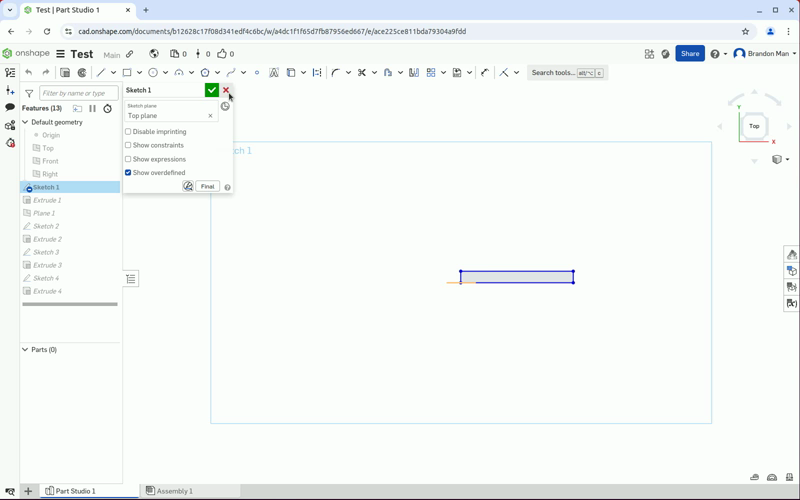
click(229, 92)
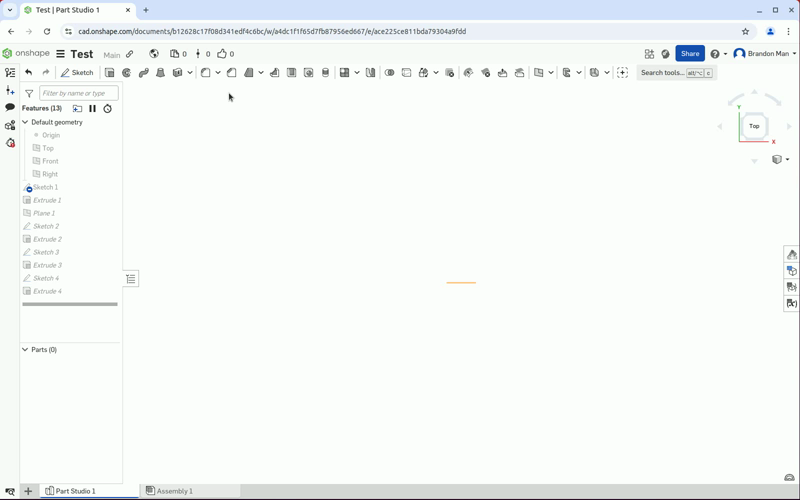
key(shift+s)
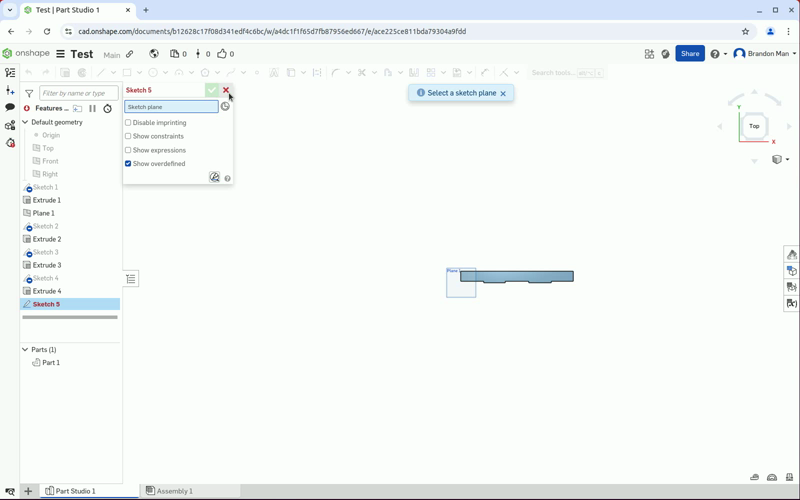
mouse_move(73, 215)
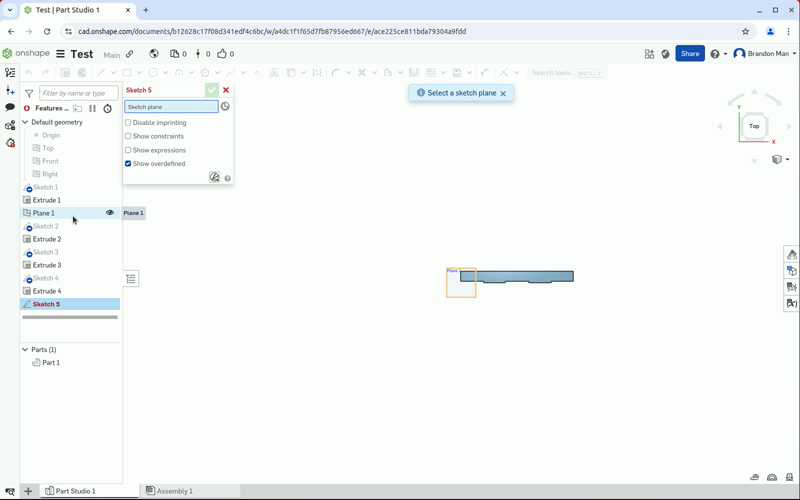
click(73, 215)
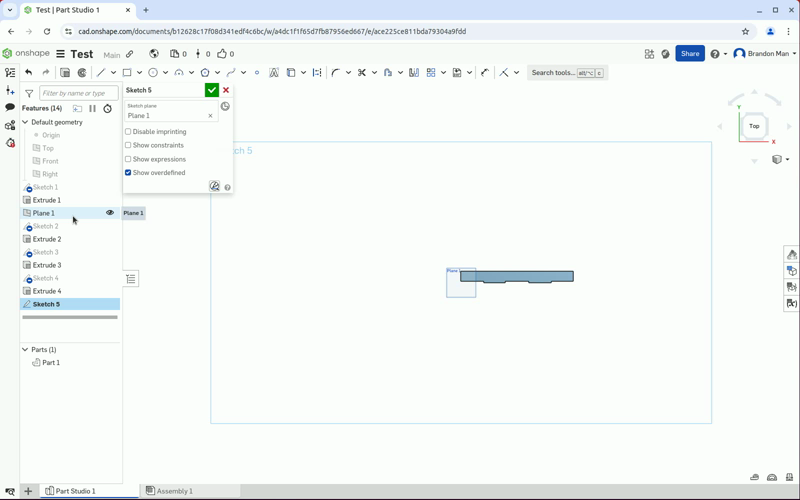
mouse_move(73, 352)
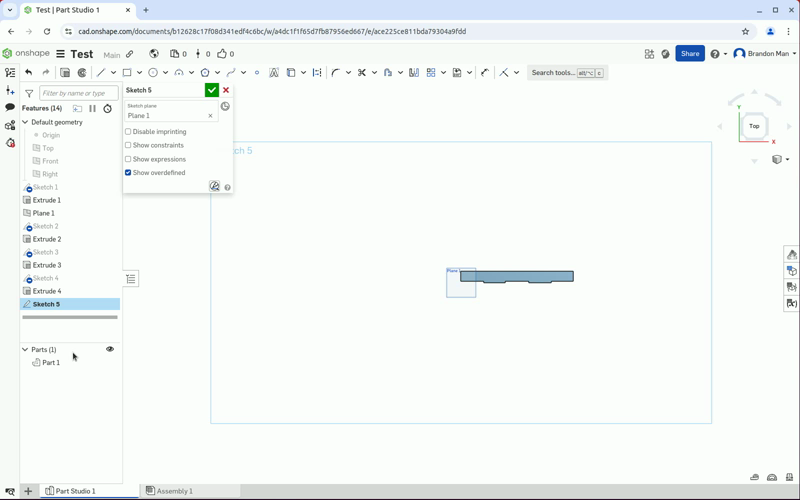
key(y)
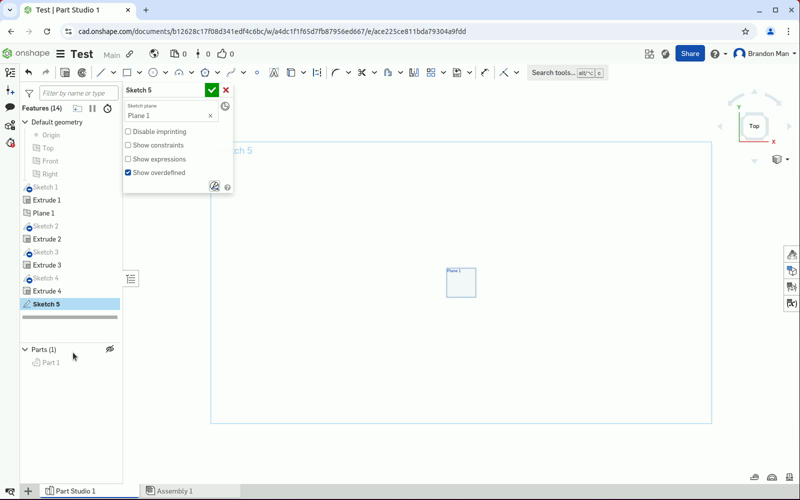
key(l)
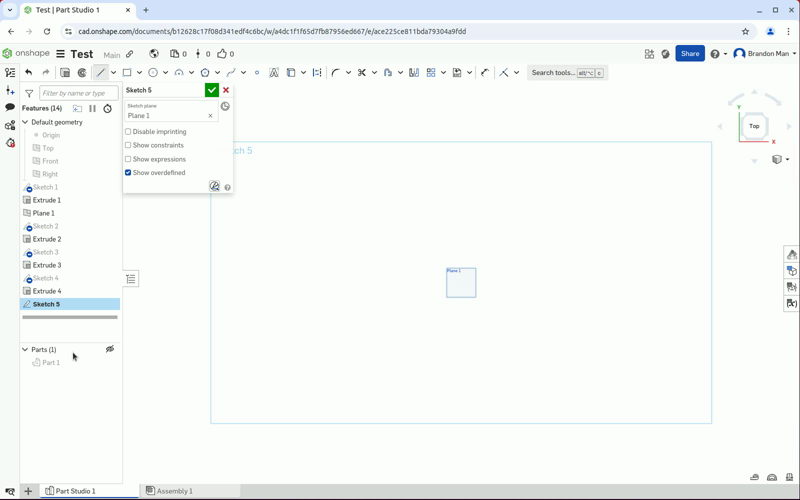
key_down(shift)
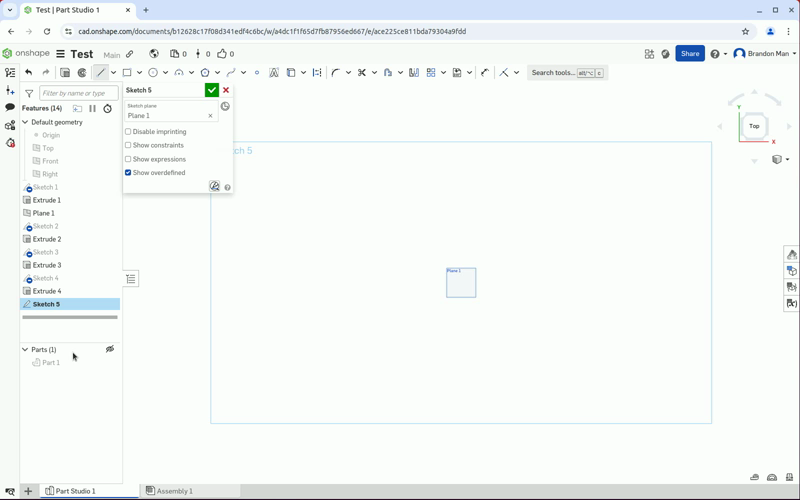
mouse_move(551, 273)
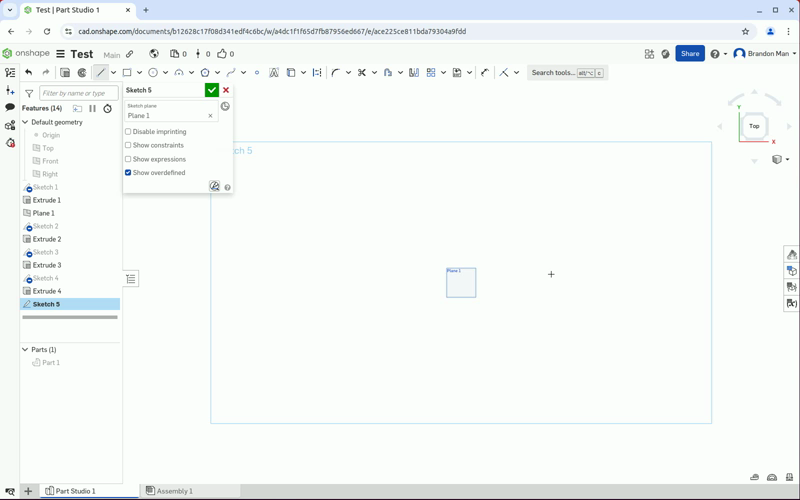
click(551, 273)
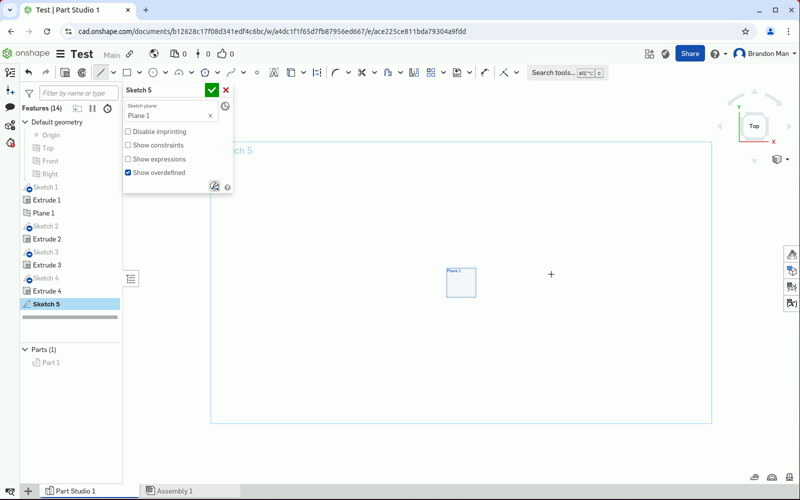
key_up(shift)
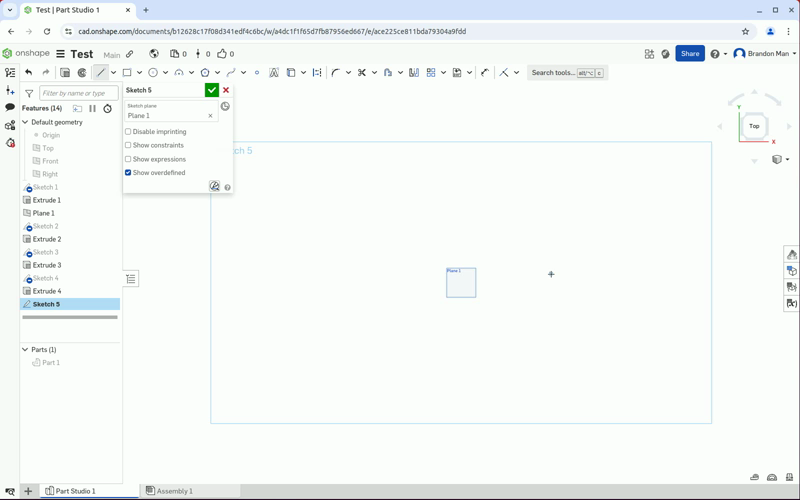
key_down(shift)
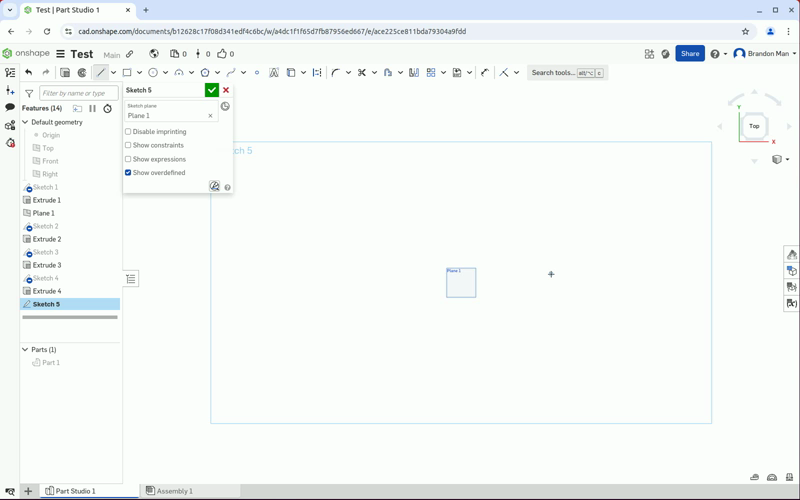
mouse_move(581, 273)
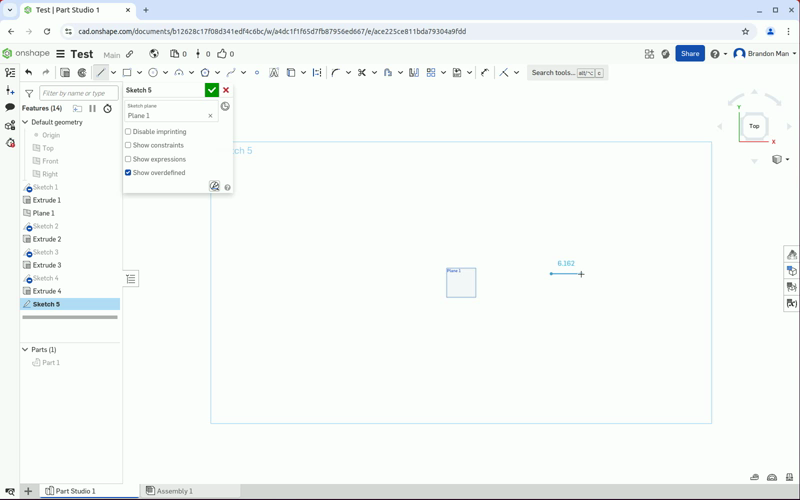
mouse_move(574, 273)
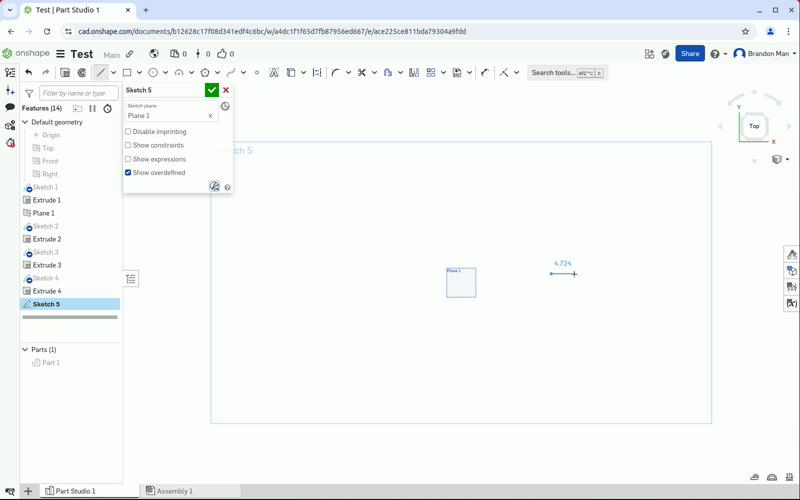
click(574, 273)
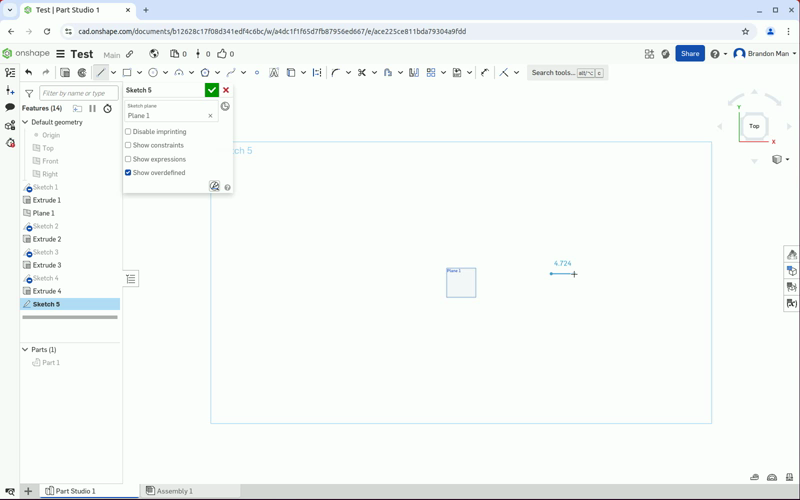
key_up(shift)
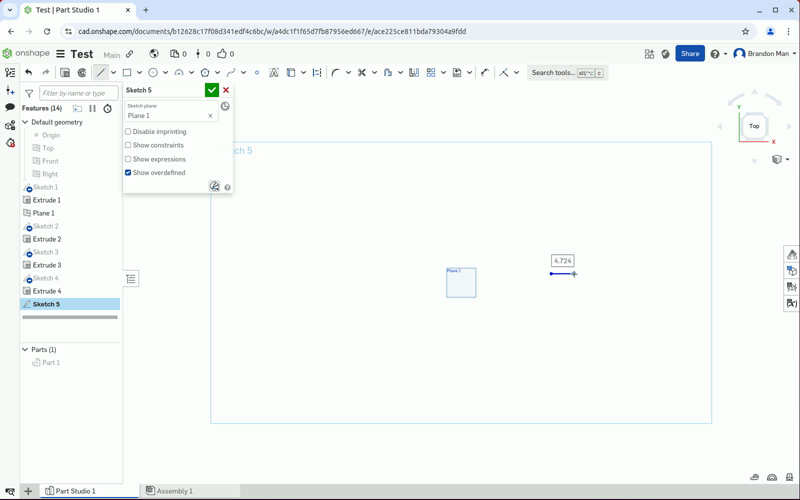
key_down(shift)
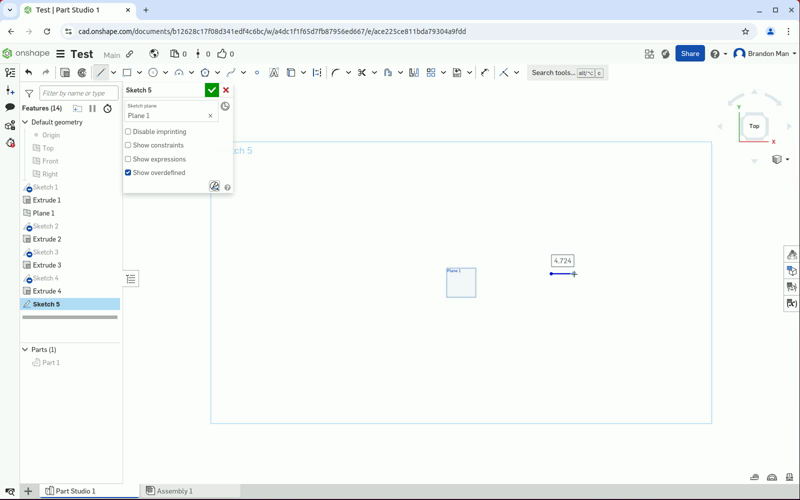
mouse_move(589, 273)
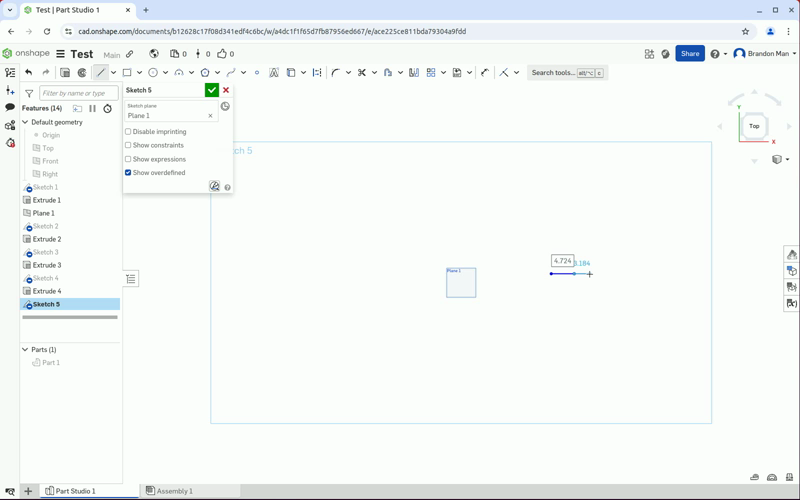
mouse_move(574, 272)
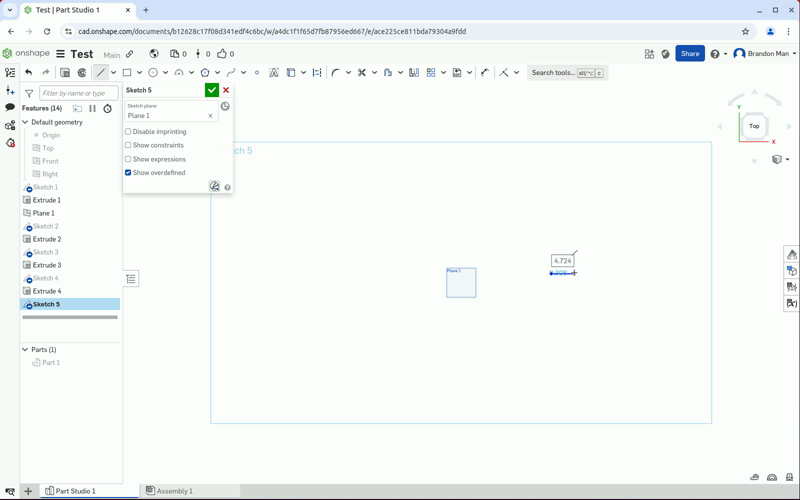
scroll(6)
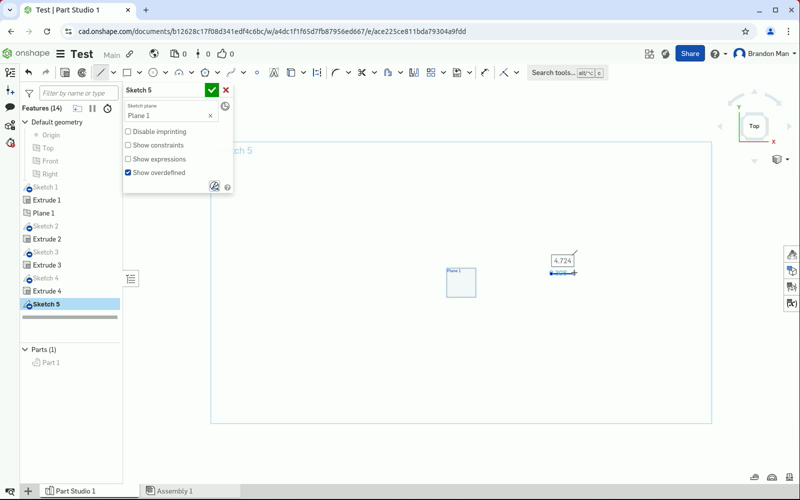
scroll(6)
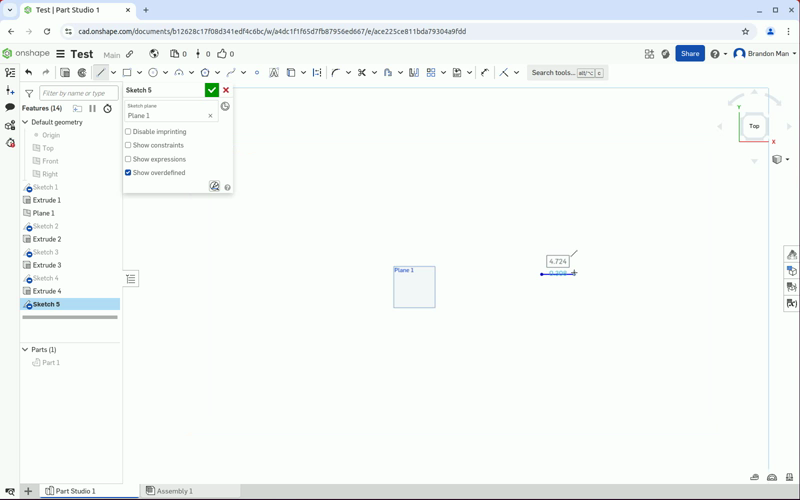
scroll(6)
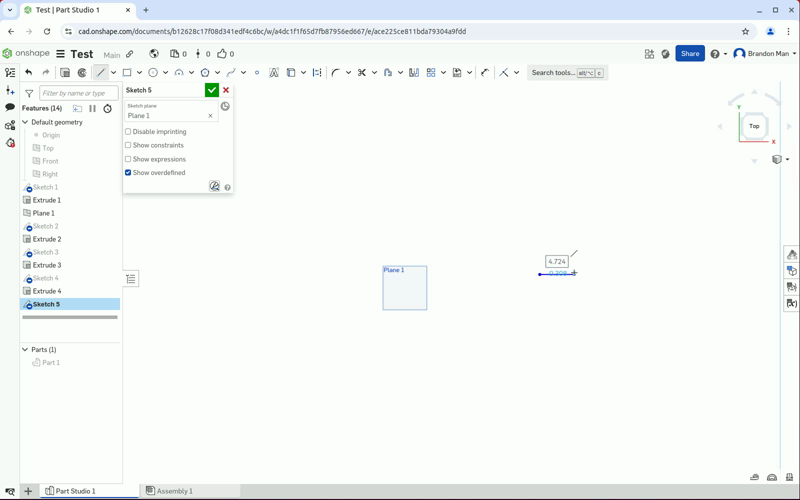
scroll(6)
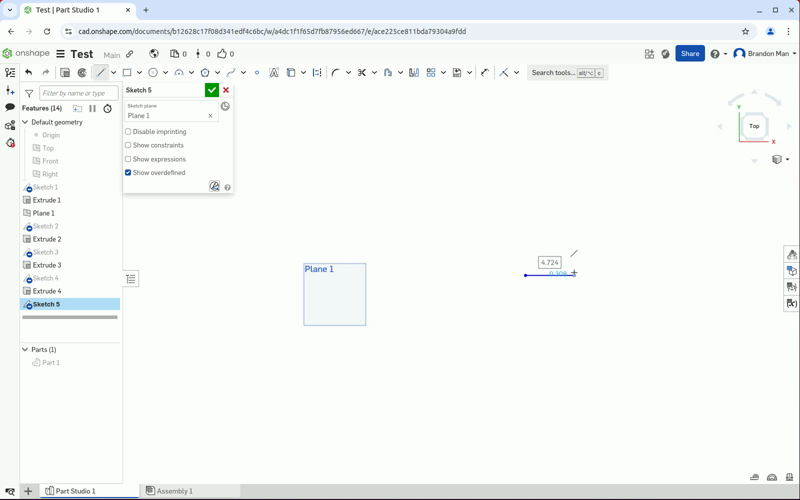
scroll(6)
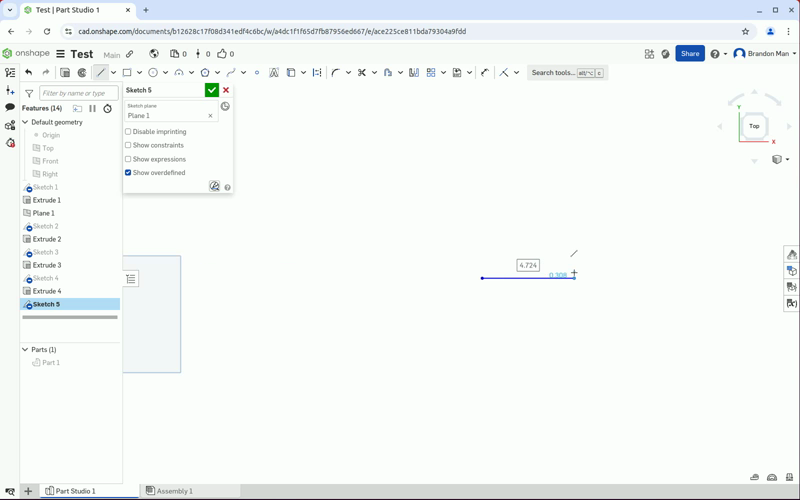
scroll(6)
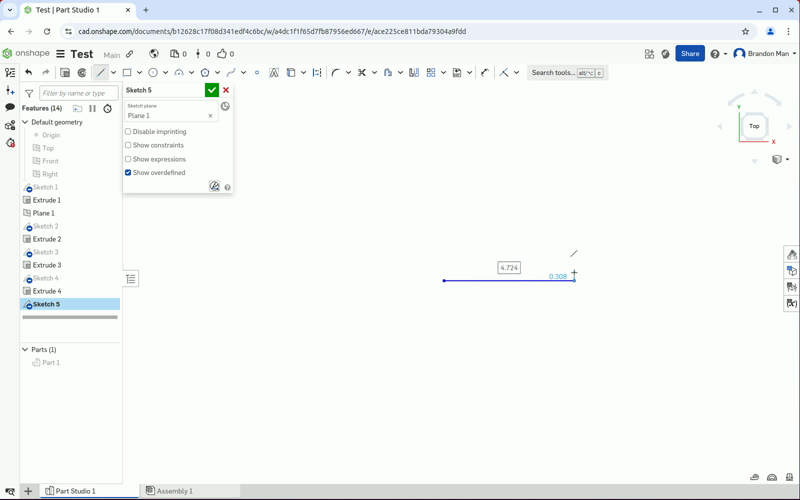
scroll(6)
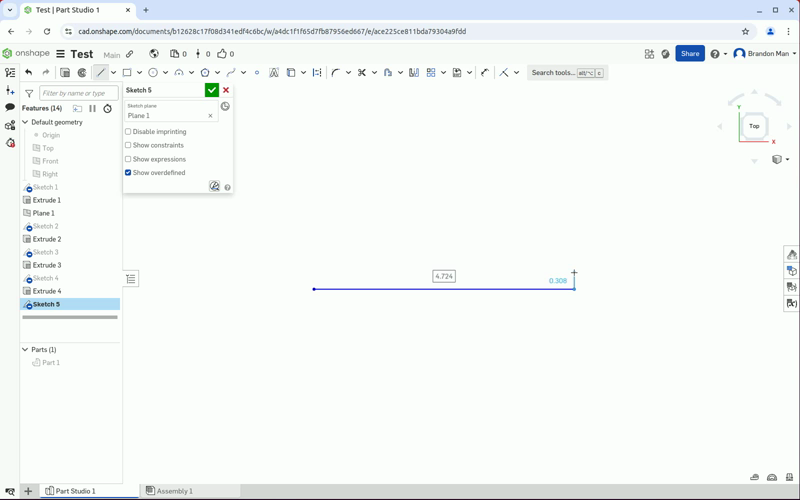
click(574, 272)
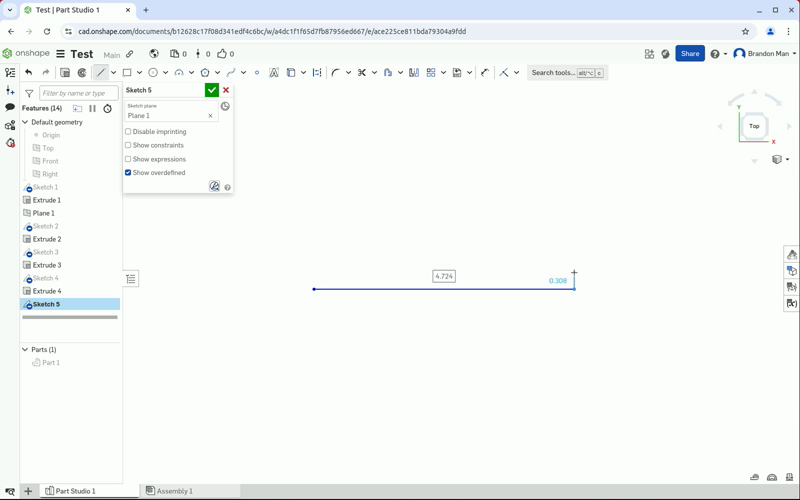
scroll(-6)
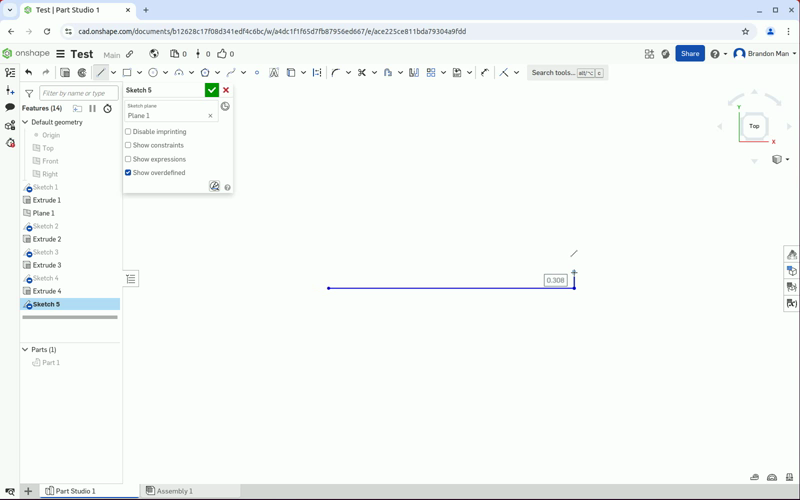
scroll(-6)
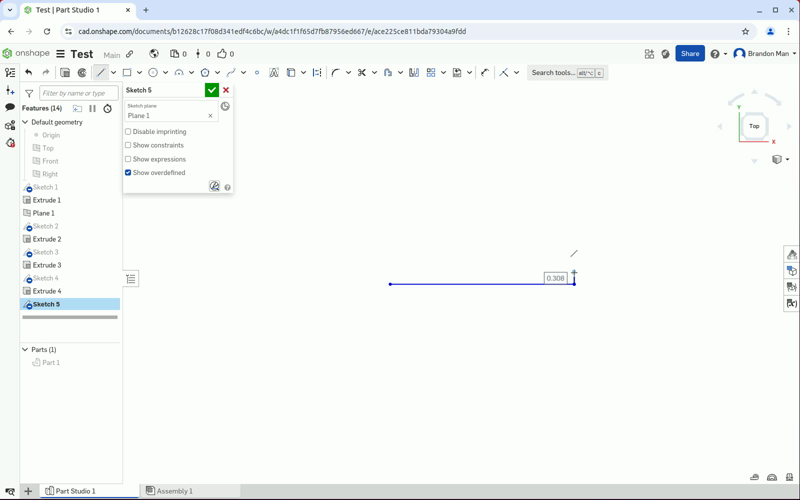
scroll(-6)
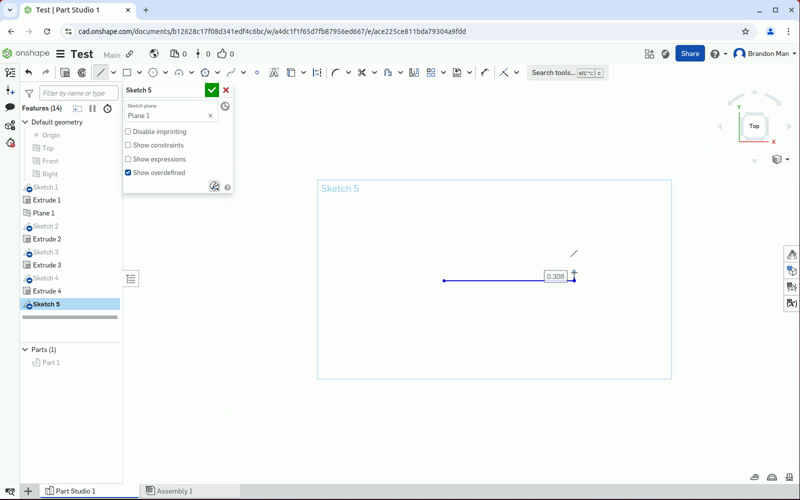
scroll(-6)
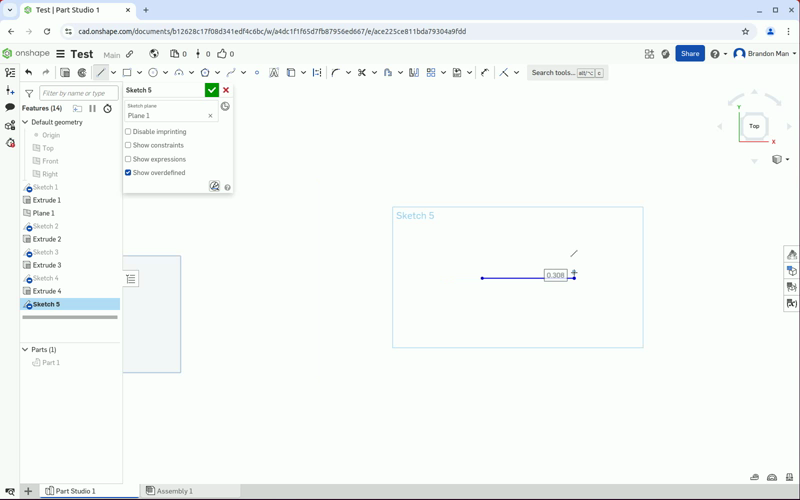
scroll(-6)
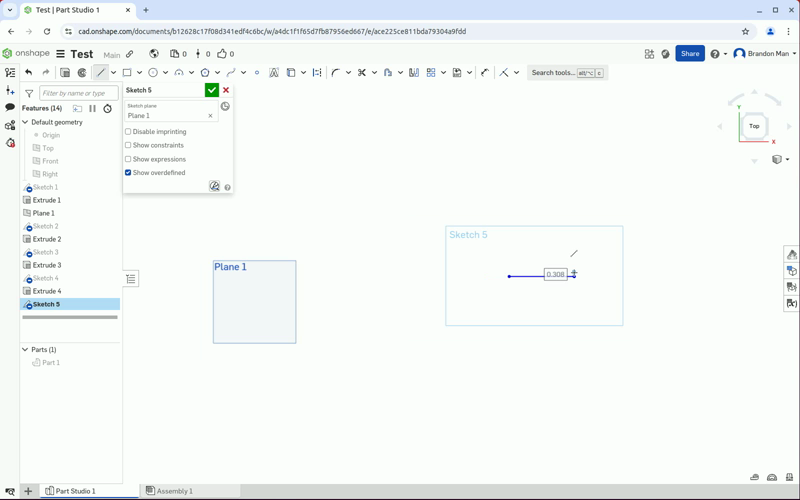
scroll(-6)
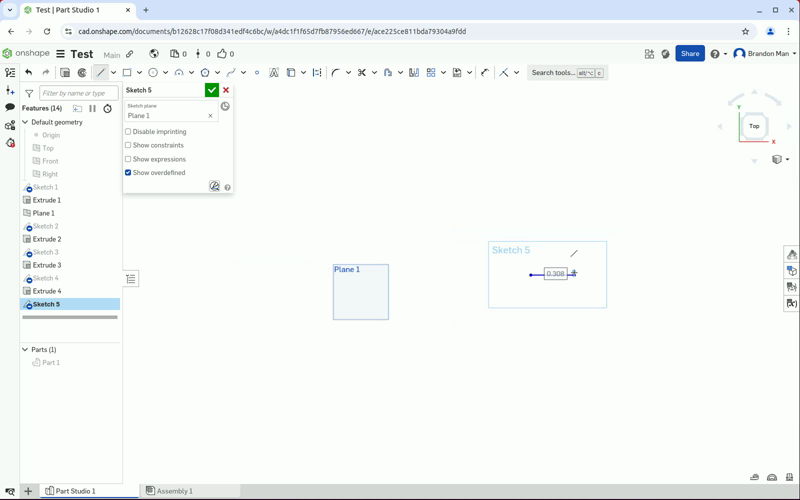
scroll(-6)
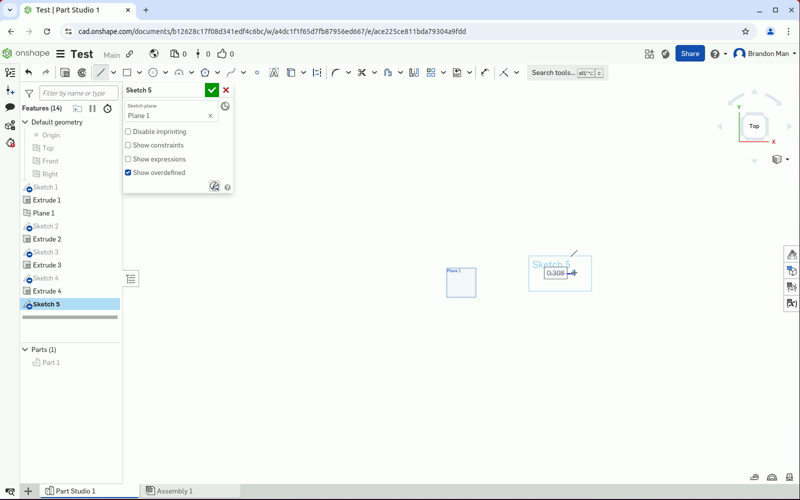
key_up(shift)
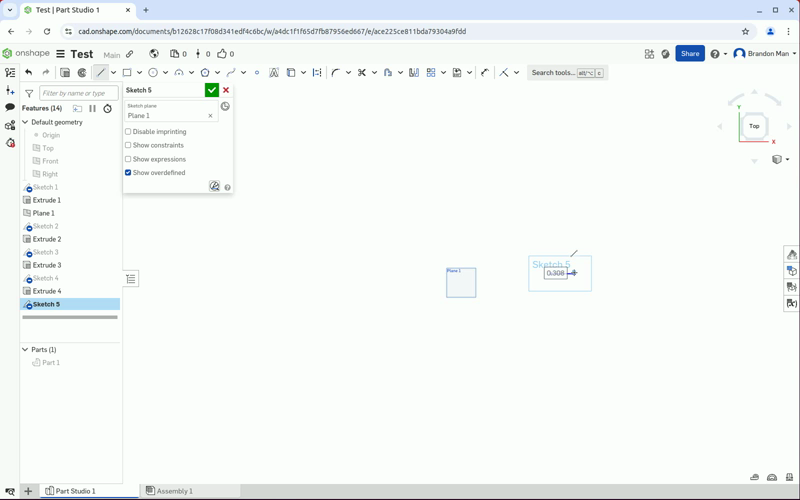
key_down(shift)
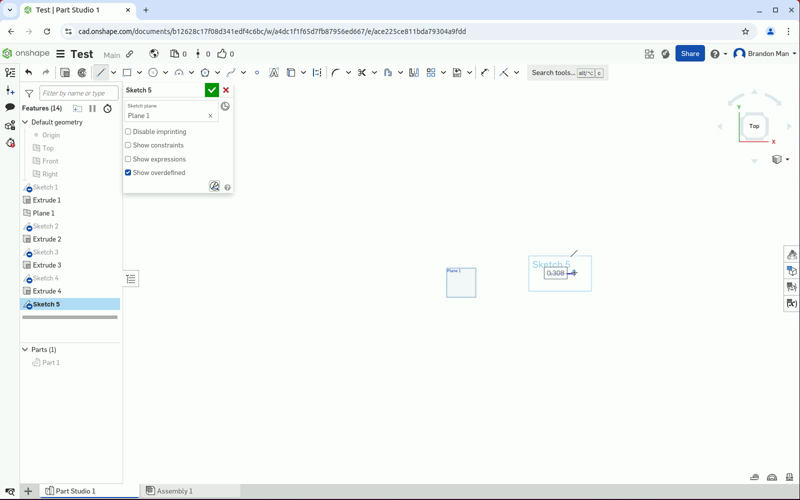
mouse_move(589, 272)
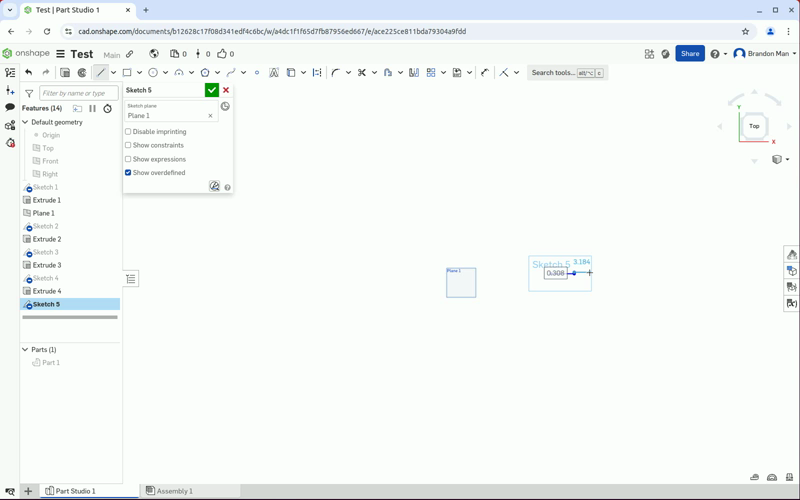
mouse_move(551, 272)
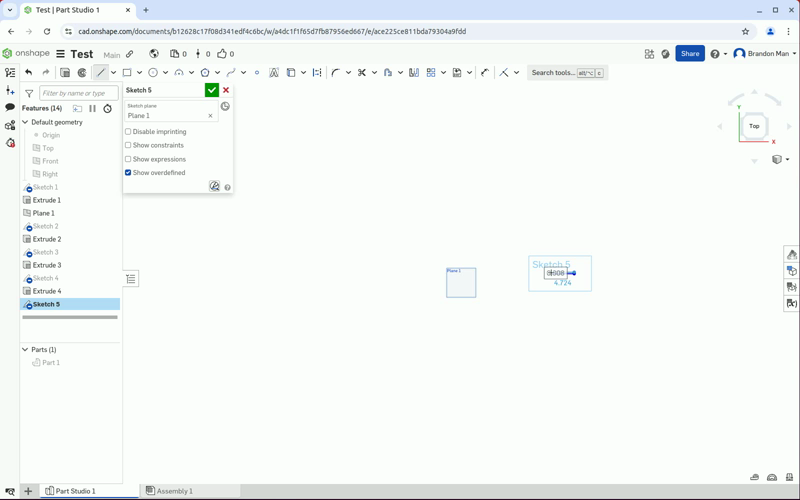
scroll(6)
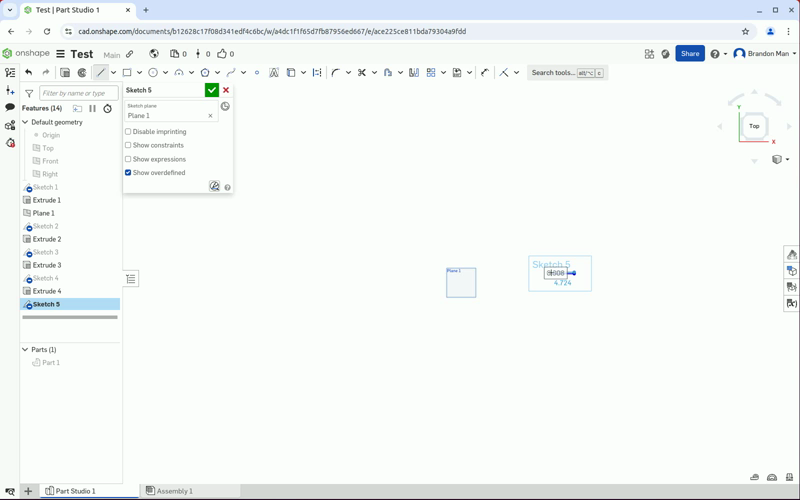
scroll(6)
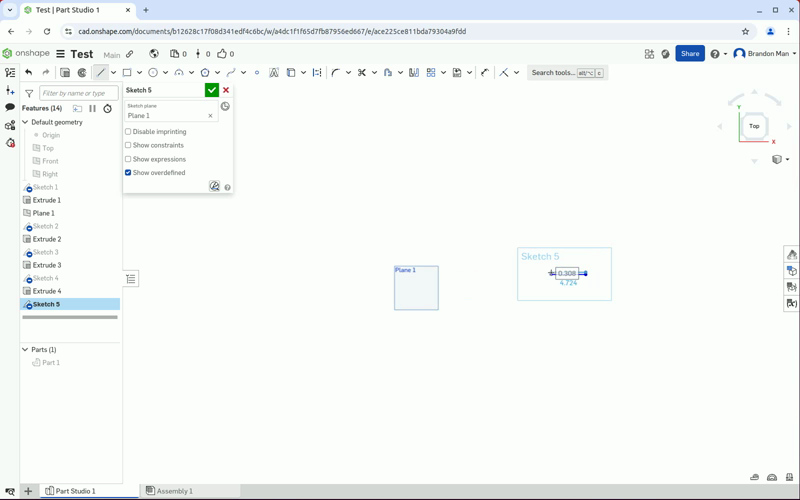
scroll(6)
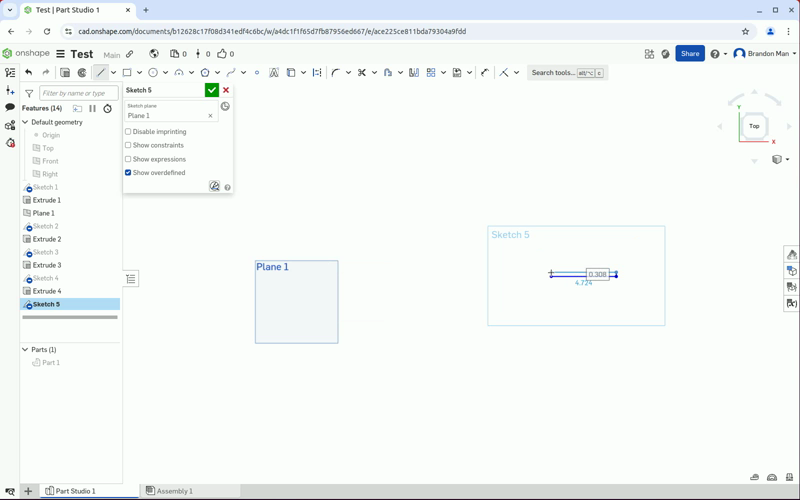
scroll(6)
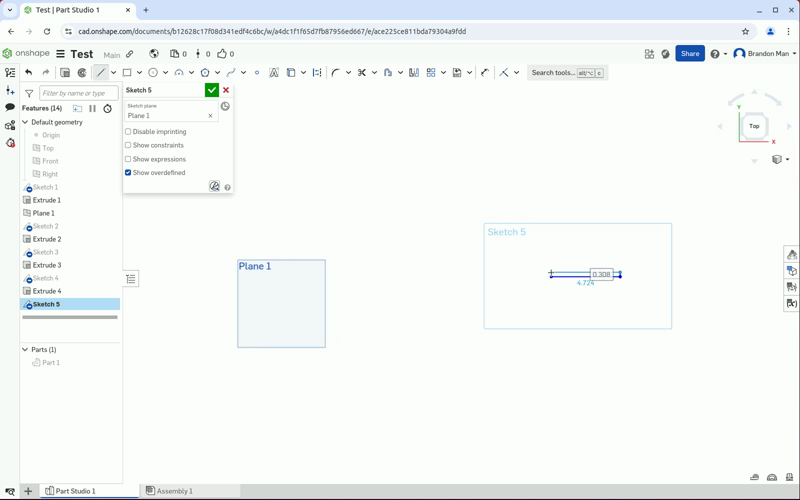
scroll(6)
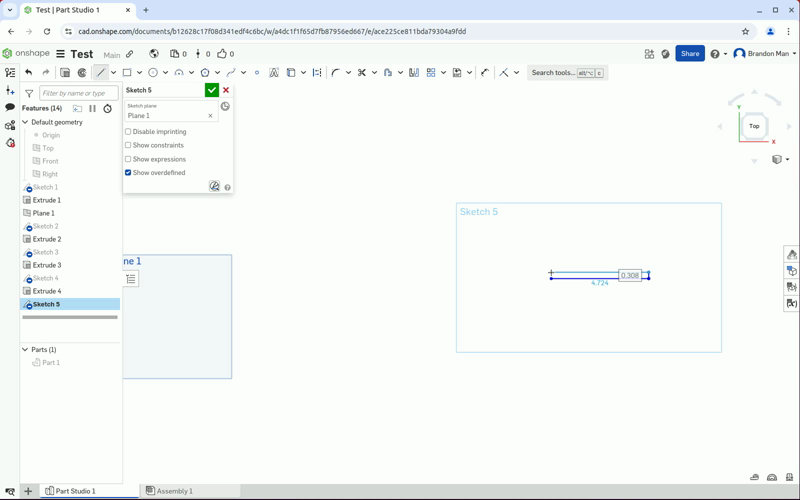
scroll(6)
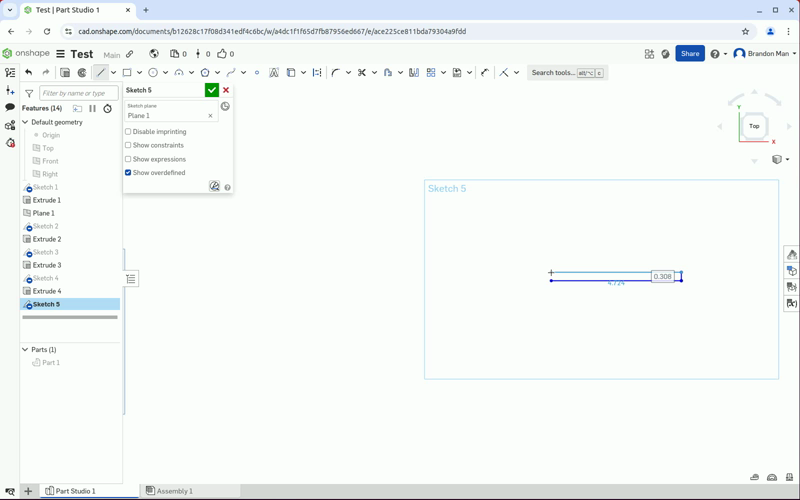
scroll(6)
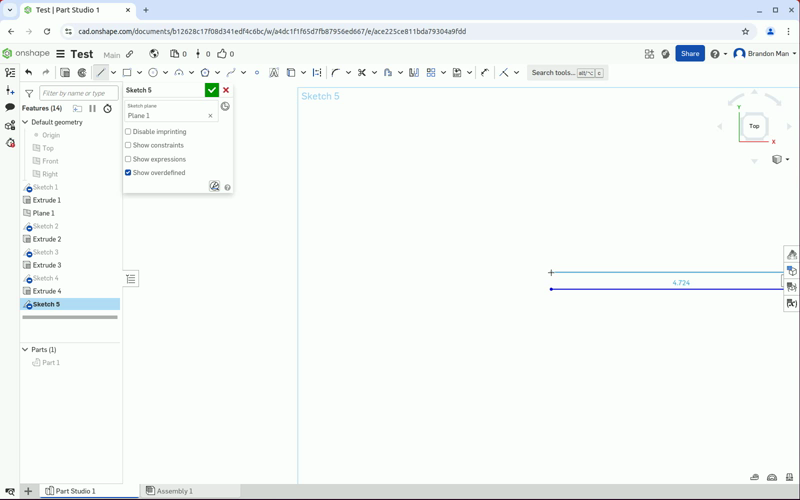
click(551, 272)
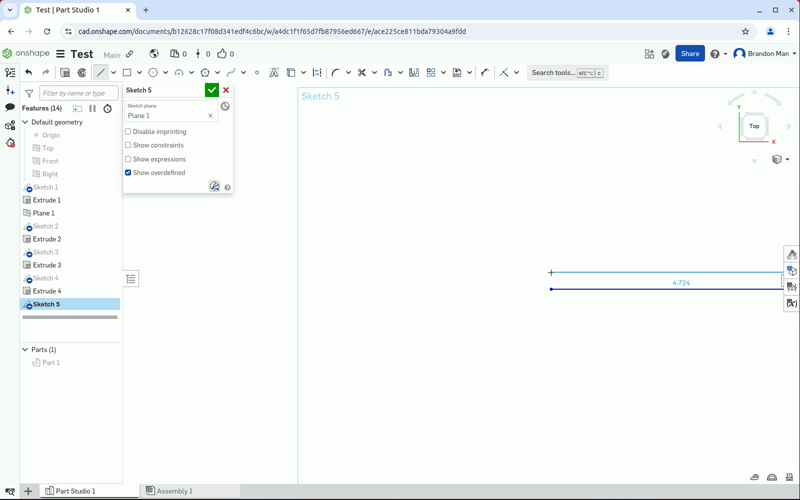
scroll(-6)
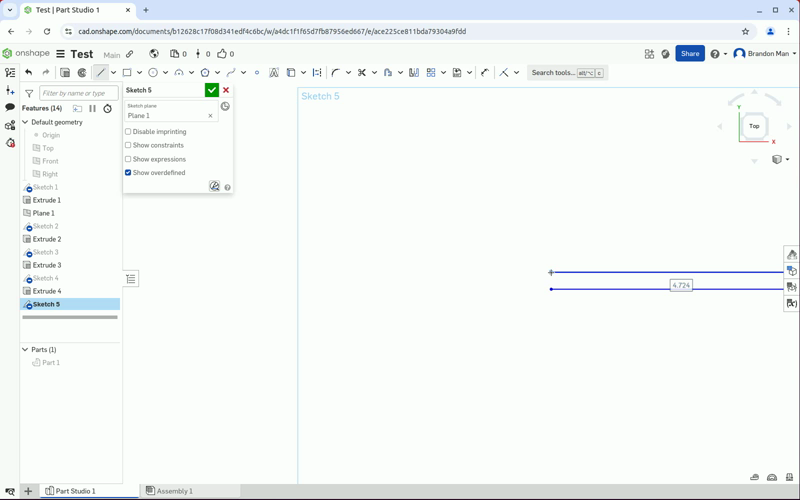
scroll(-6)
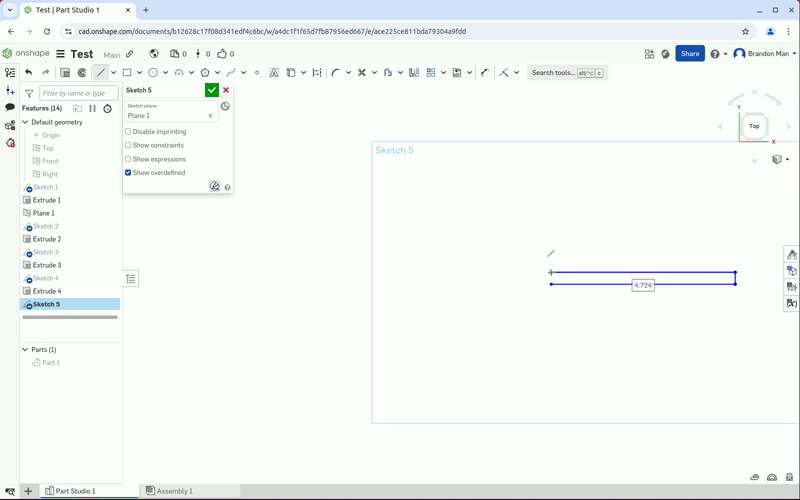
scroll(-6)
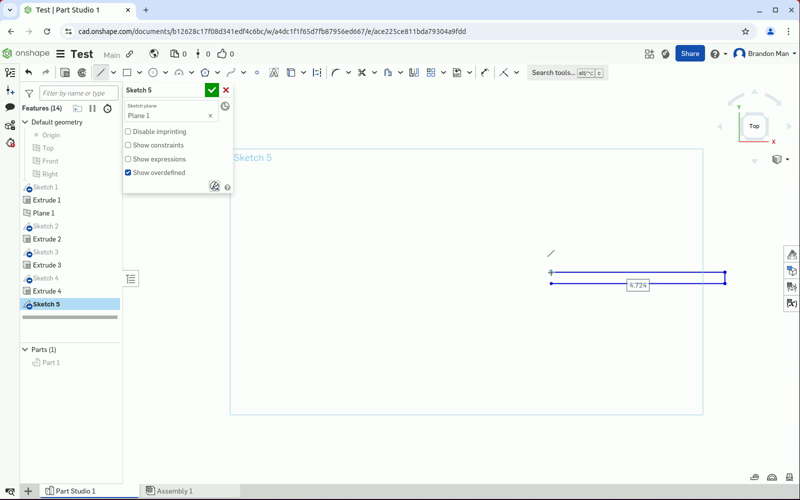
scroll(-6)
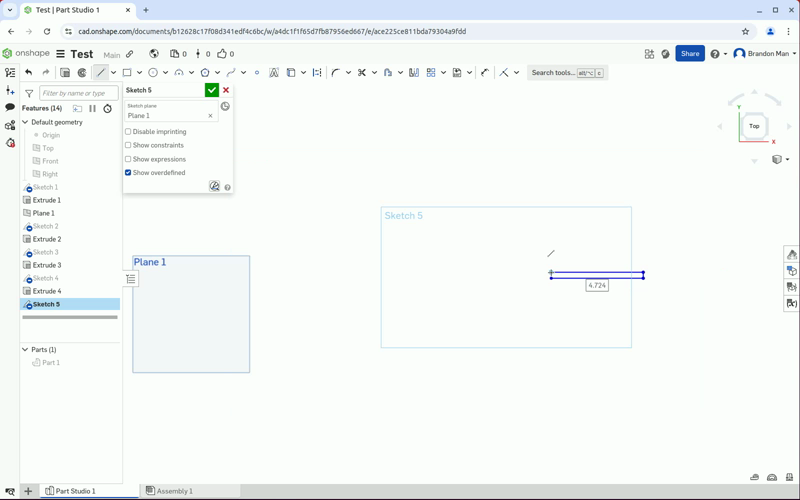
scroll(-6)
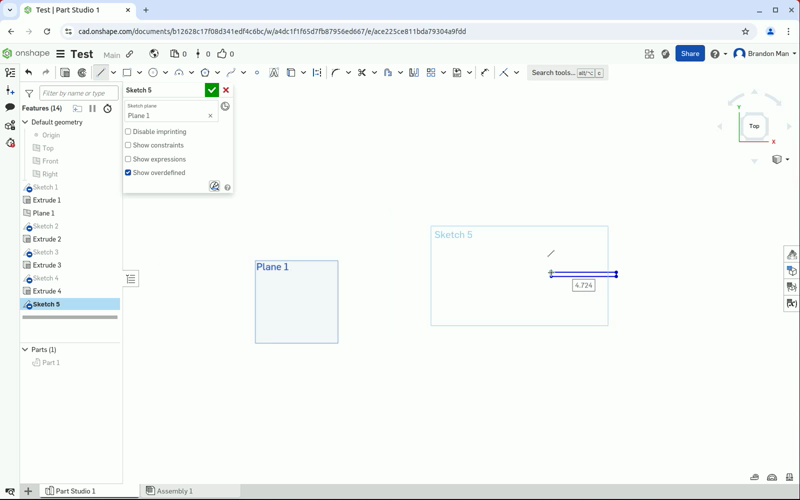
scroll(-6)
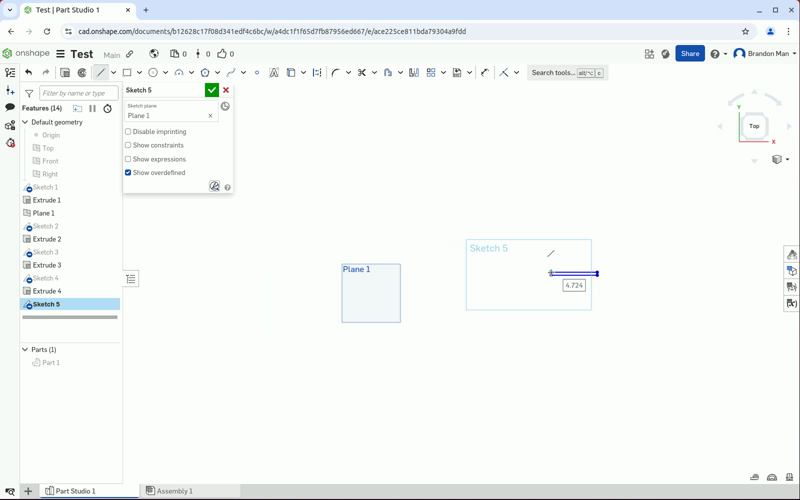
scroll(-6)
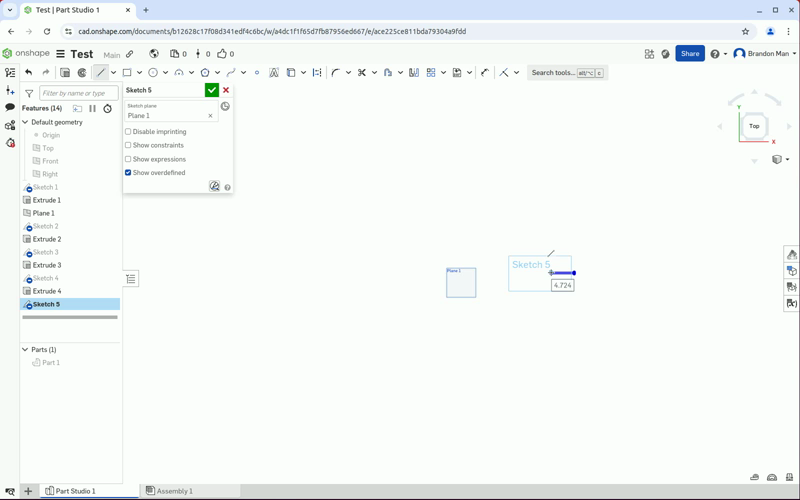
key_up(shift)
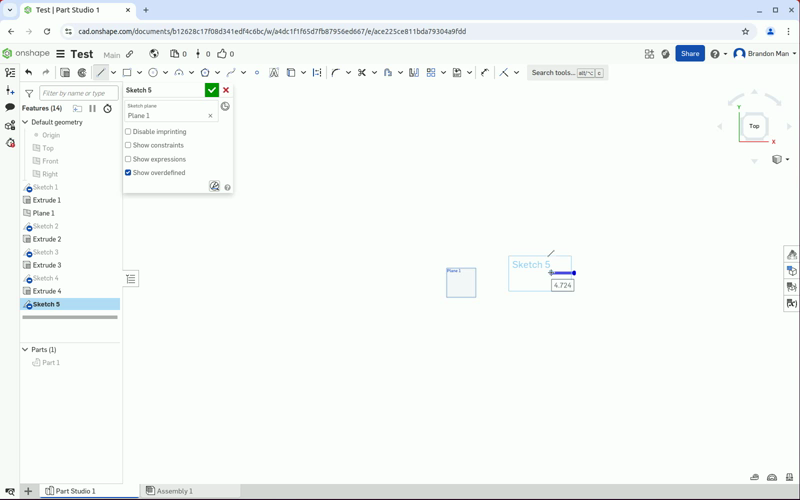
mouse_move(581, 272)
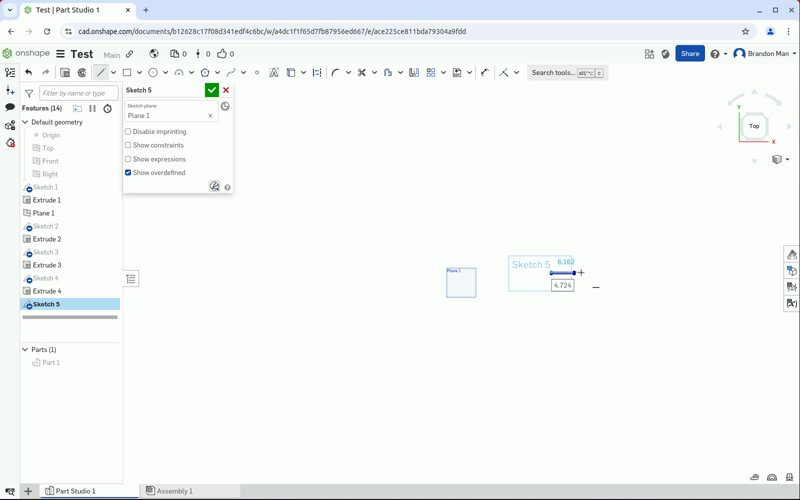
key_down(shift)
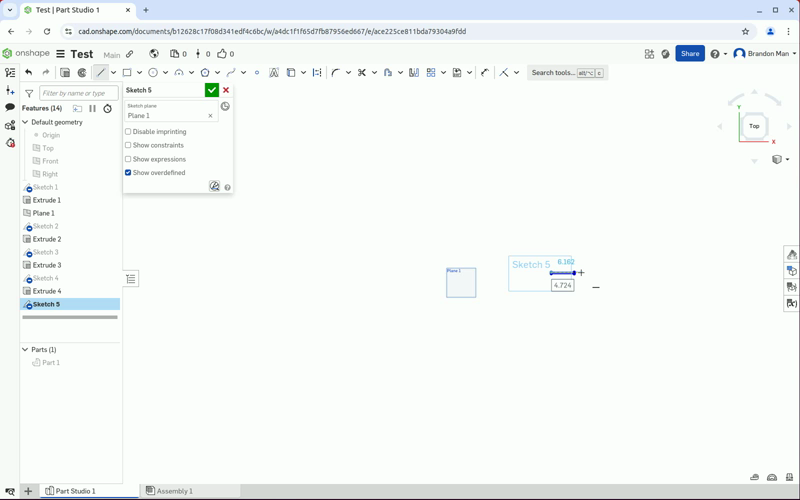
mouse_move(551, 273)
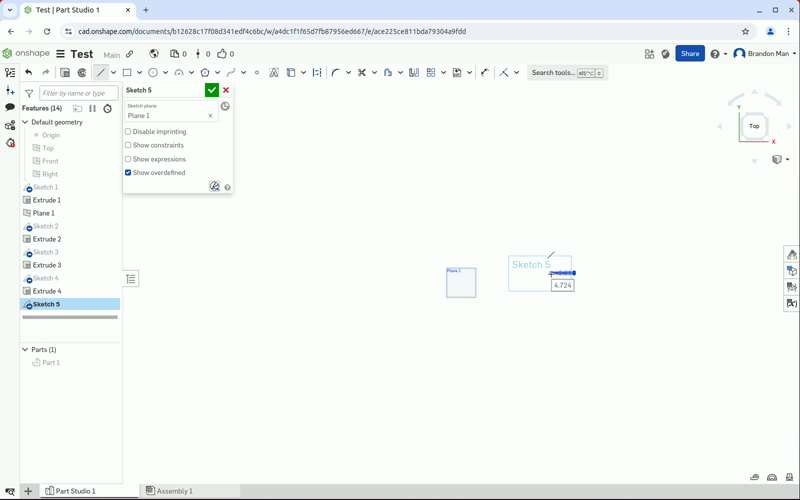
scroll(6)
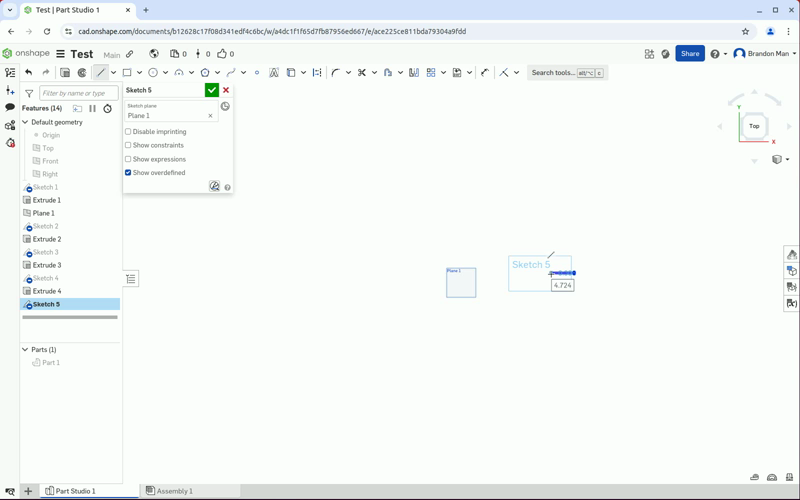
scroll(6)
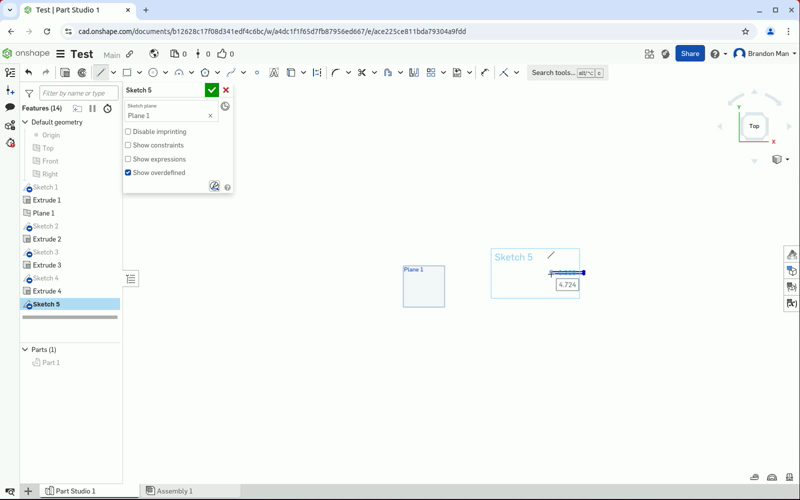
scroll(6)
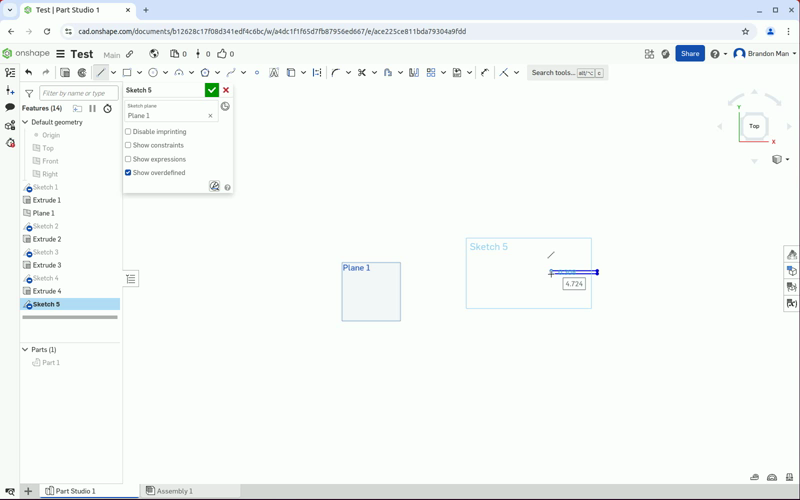
scroll(6)
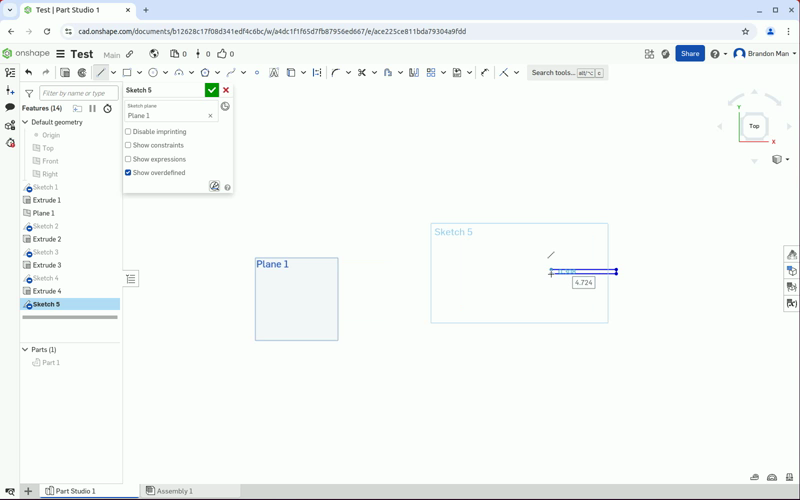
scroll(6)
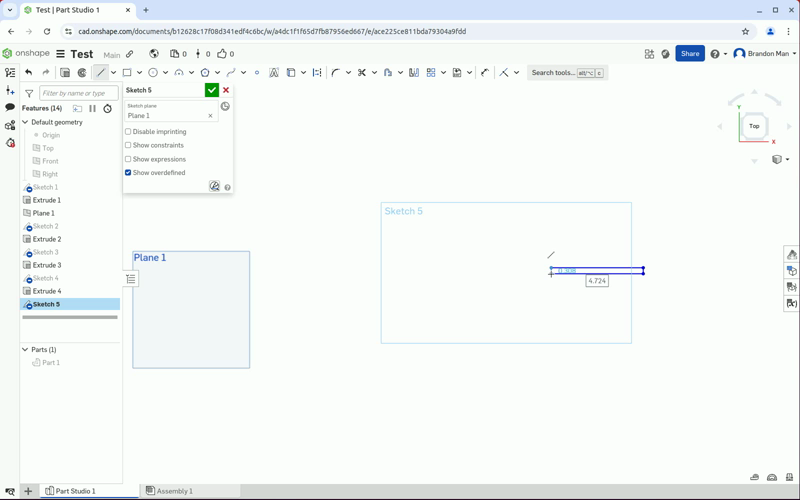
scroll(6)
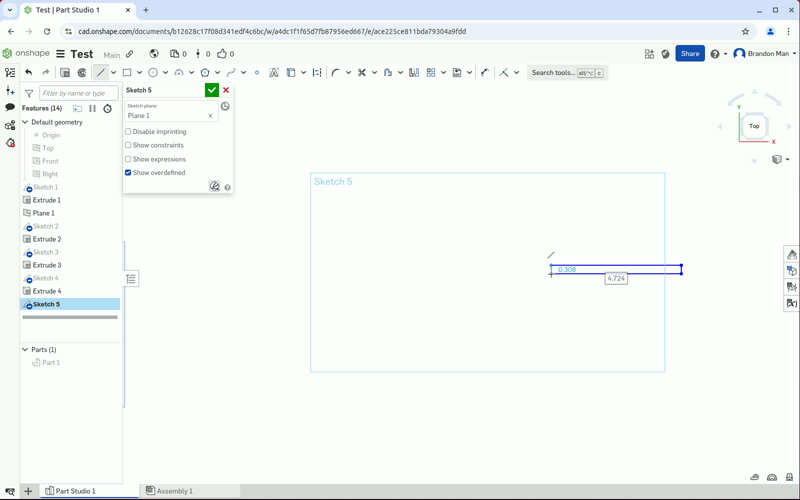
scroll(6)
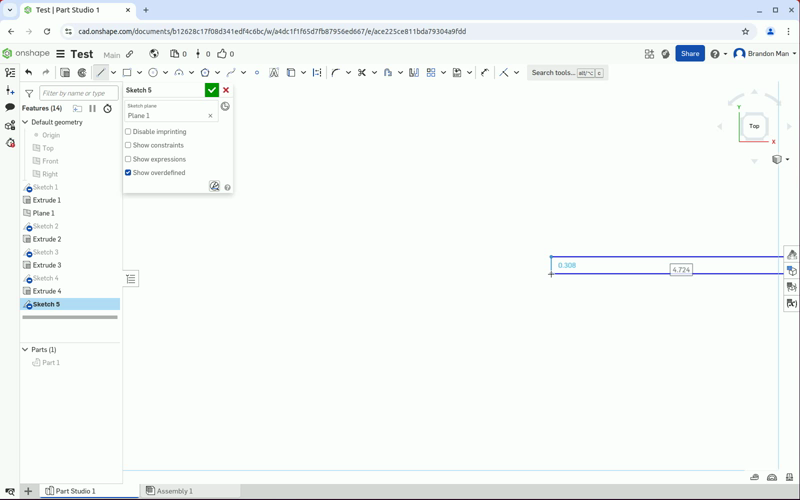
key_up(shift)
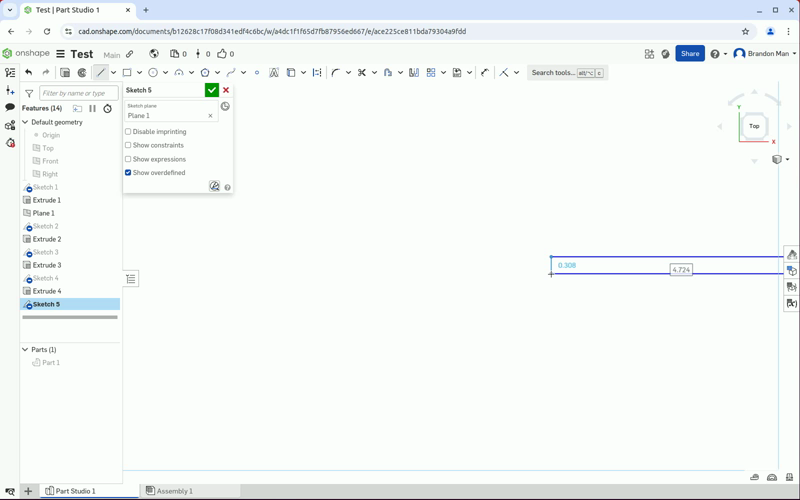
click(551, 273)
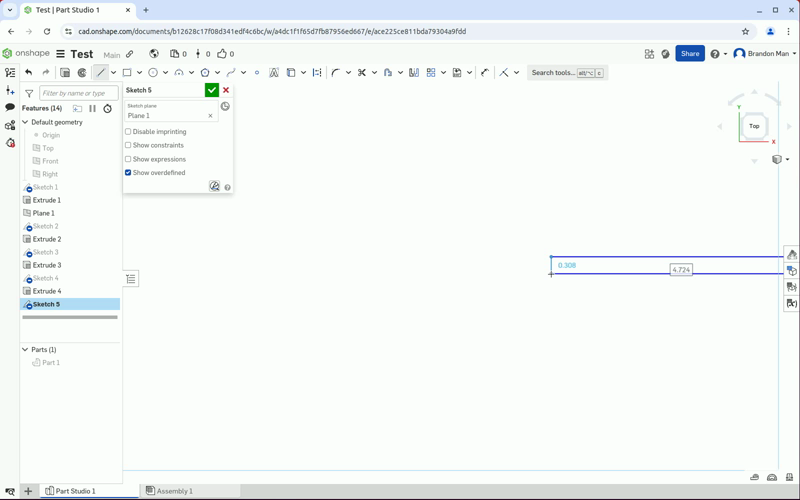
scroll(-6)
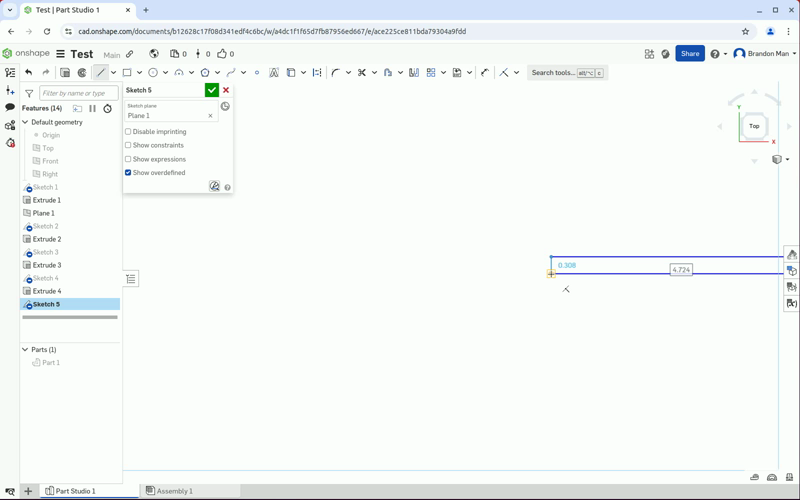
scroll(-6)
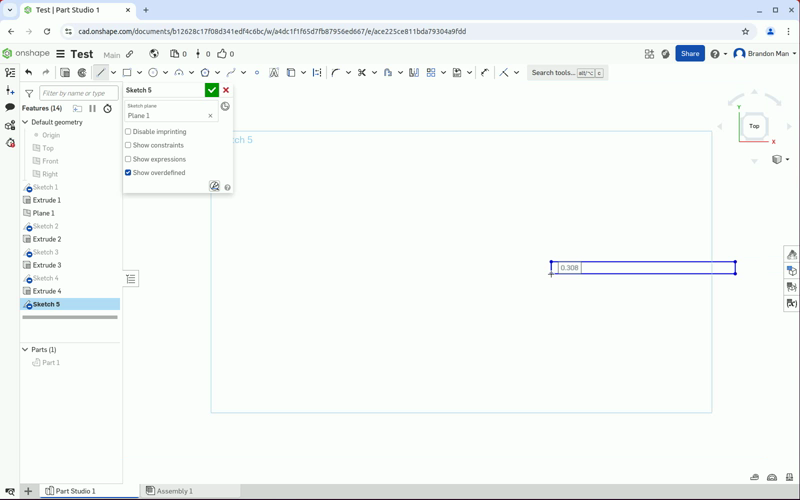
scroll(-6)
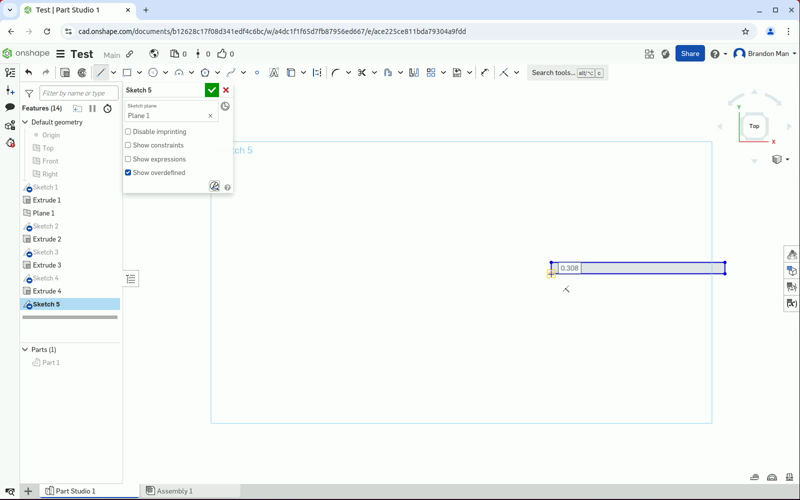
scroll(-6)
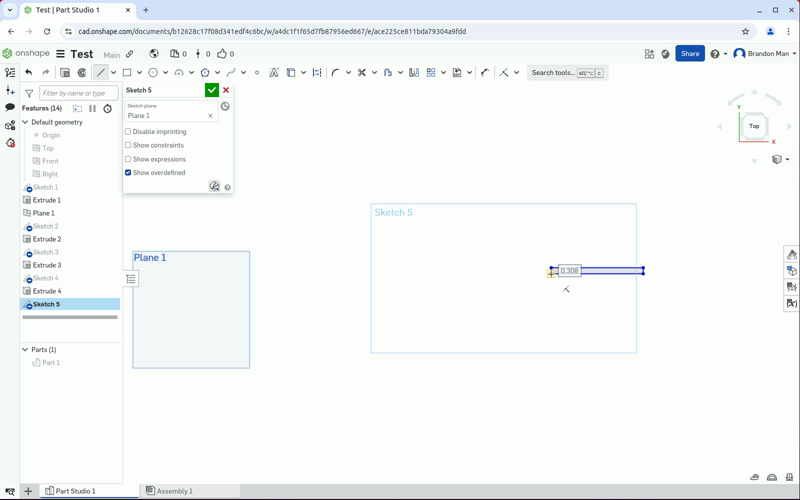
scroll(-6)
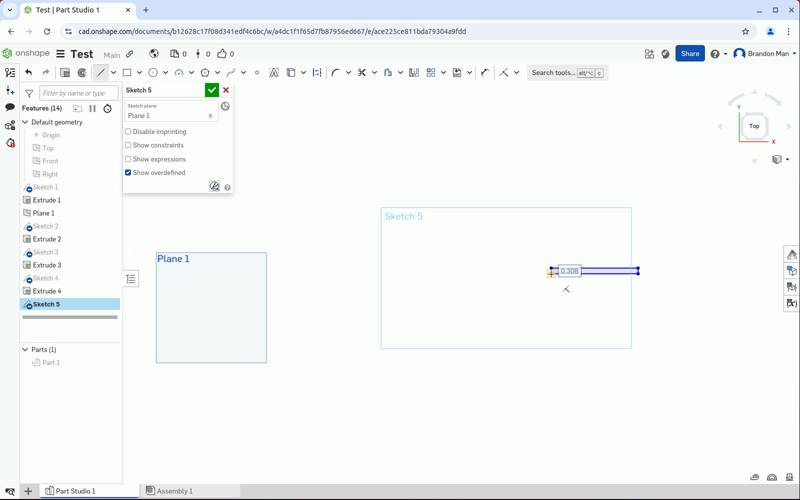
scroll(-6)
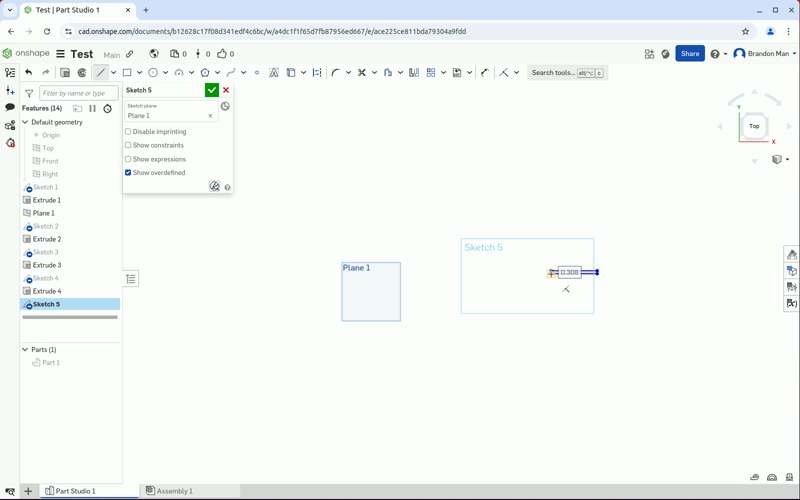
scroll(-6)
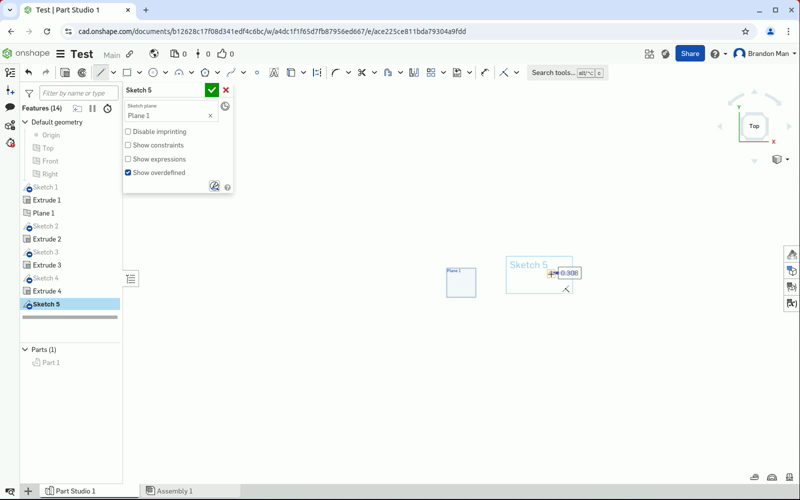
key(esc)
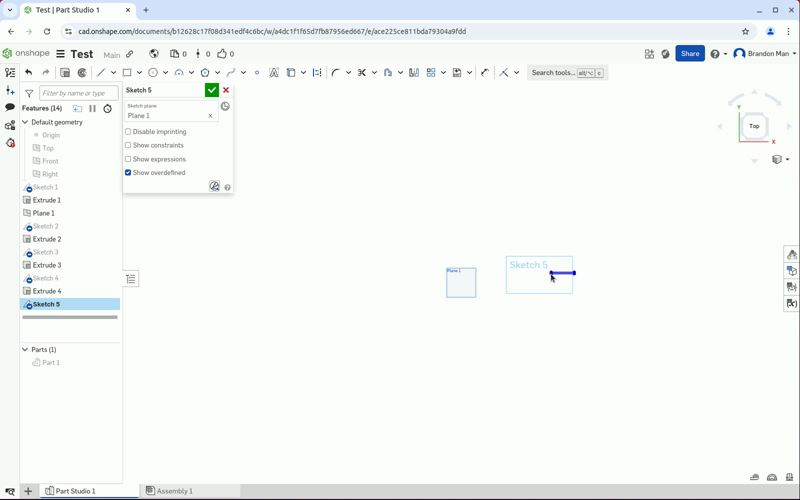
mouse_move(554, 272)
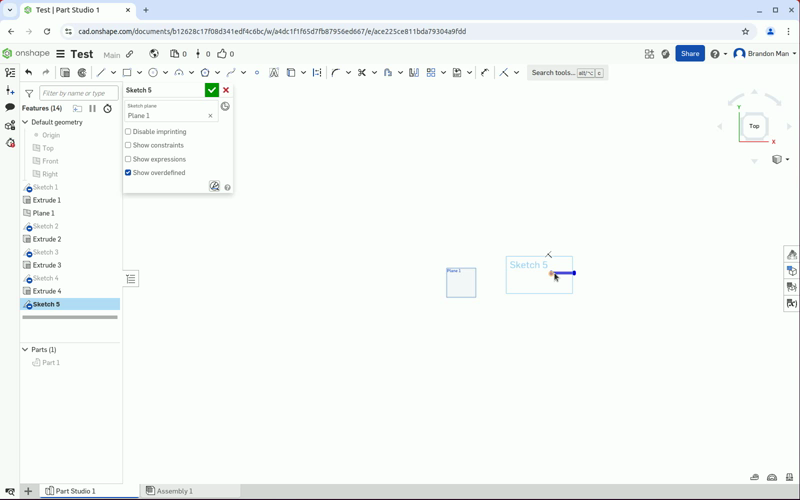
scroll(6)
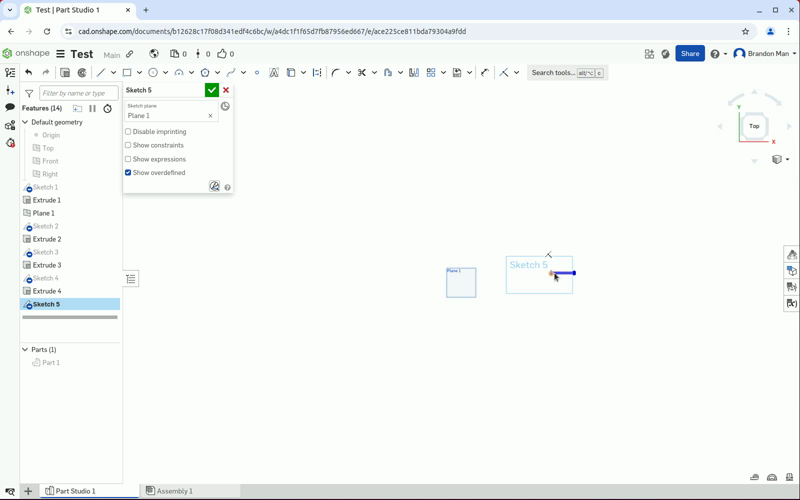
scroll(6)
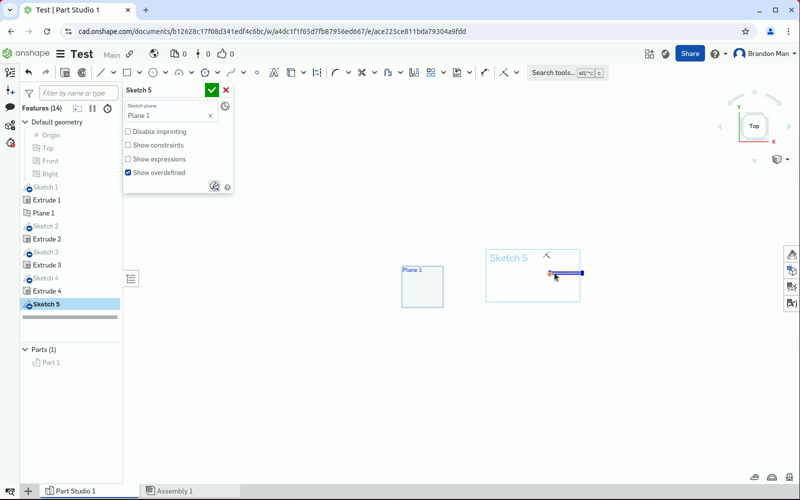
scroll(6)
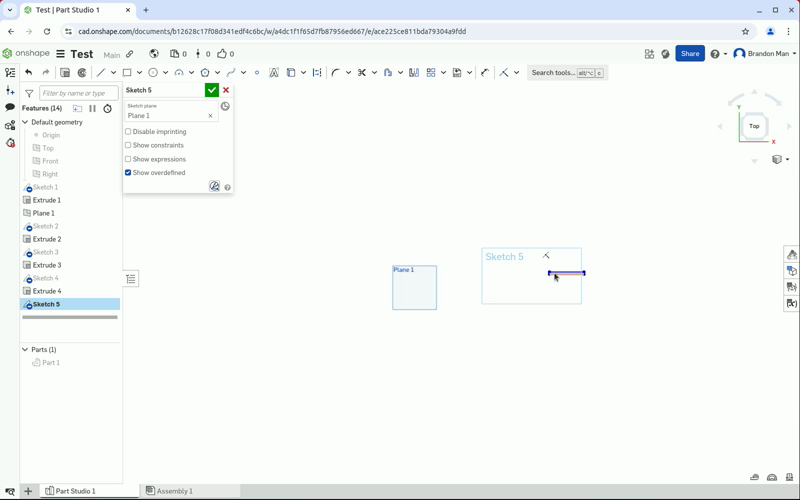
scroll(6)
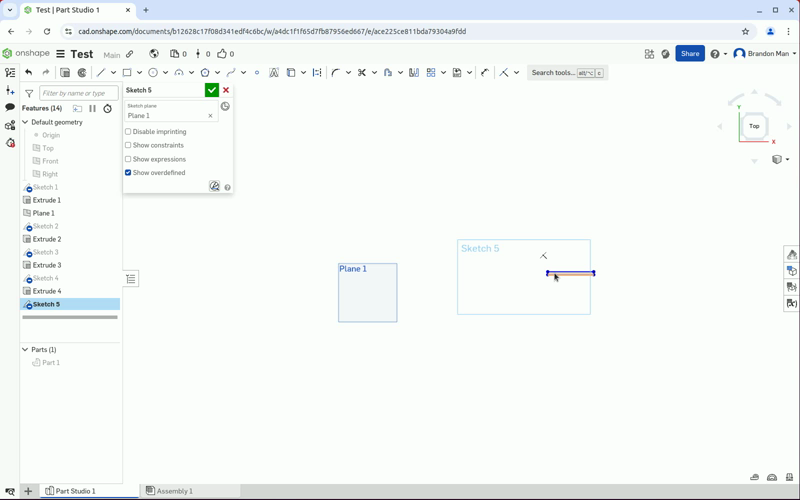
scroll(6)
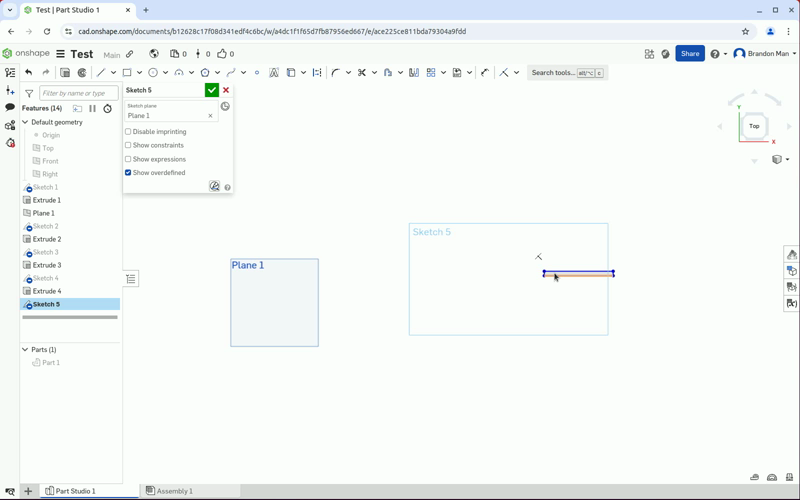
scroll(6)
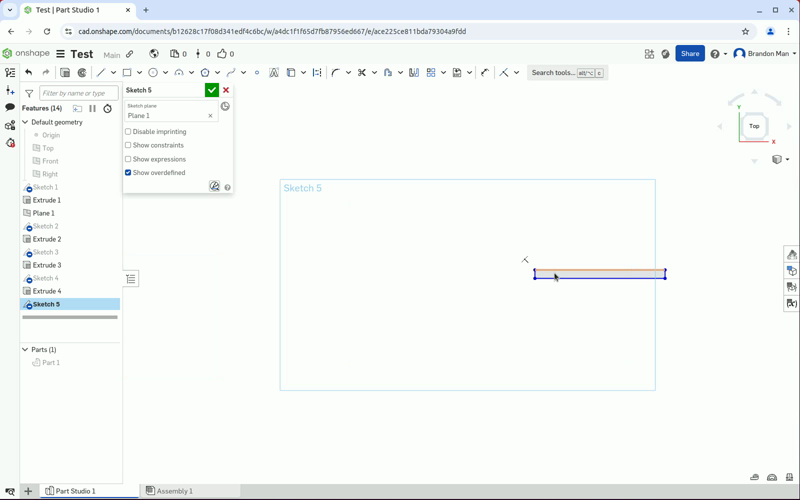
scroll(6)
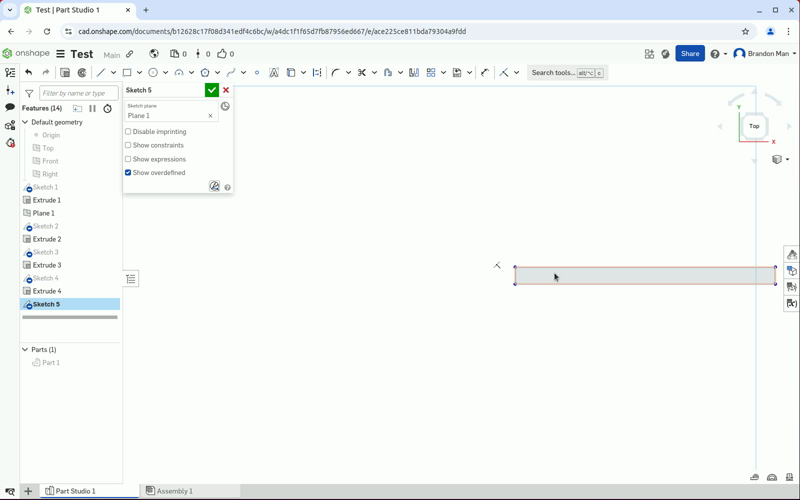
click(554, 272)
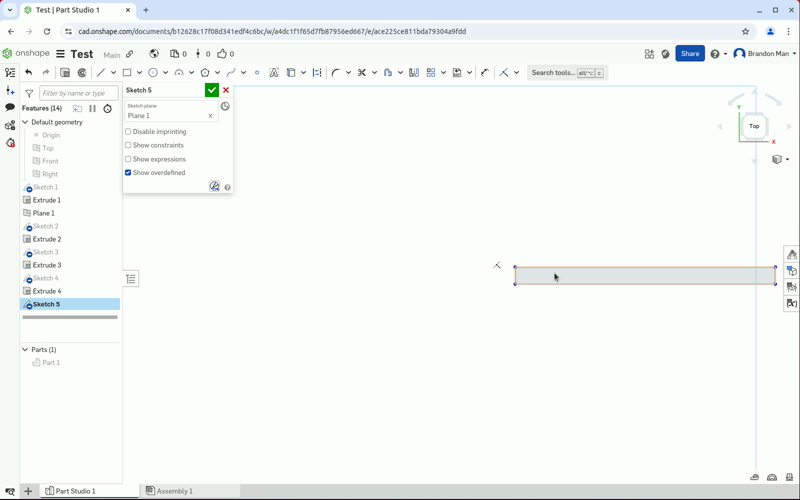
scroll(-6)
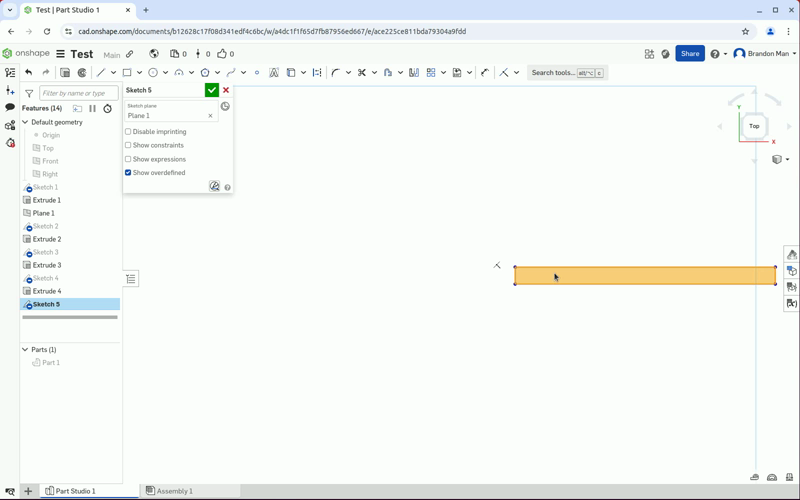
scroll(-6)
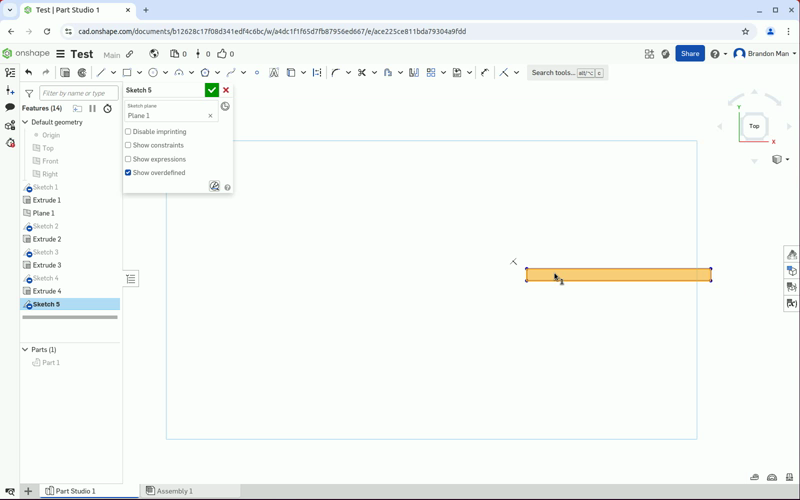
scroll(-6)
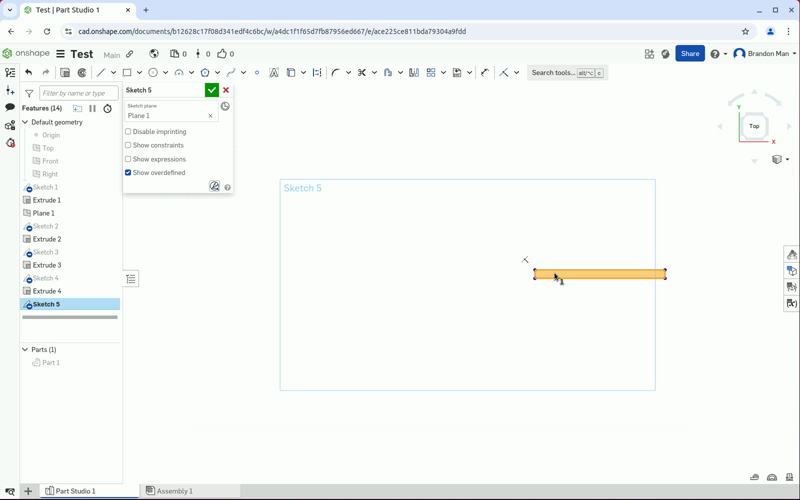
scroll(-6)
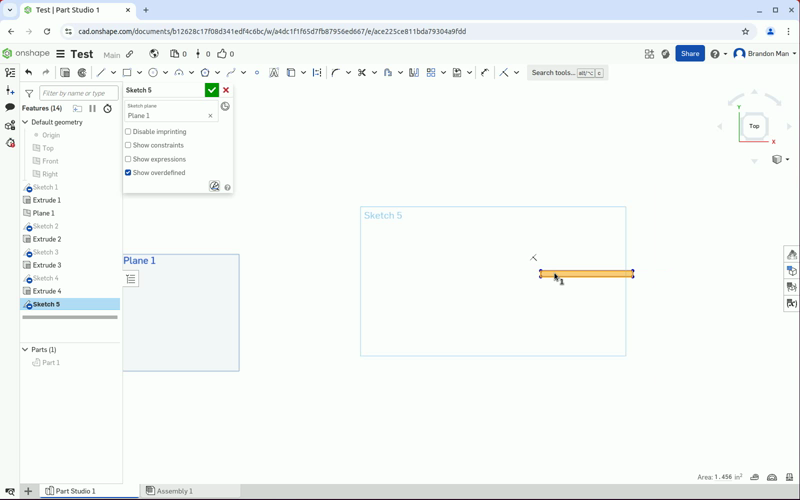
scroll(-6)
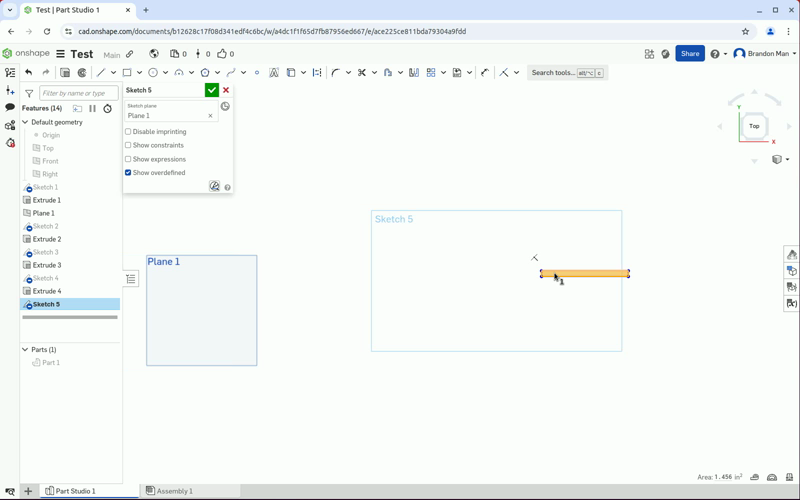
scroll(-6)
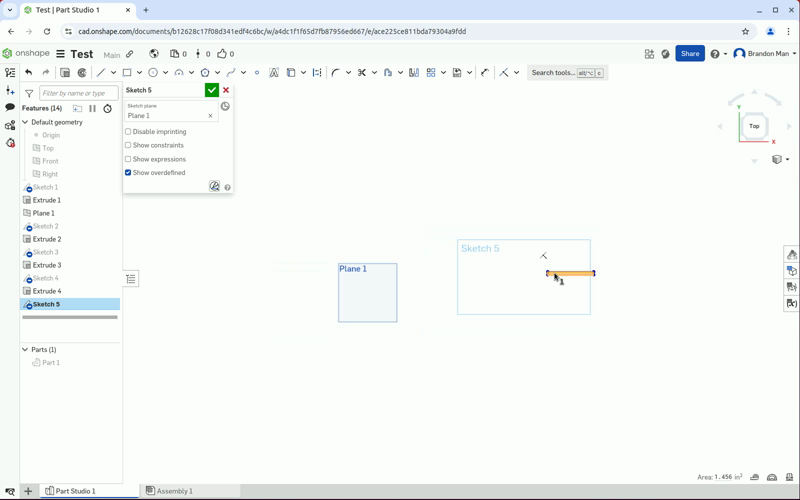
scroll(-6)
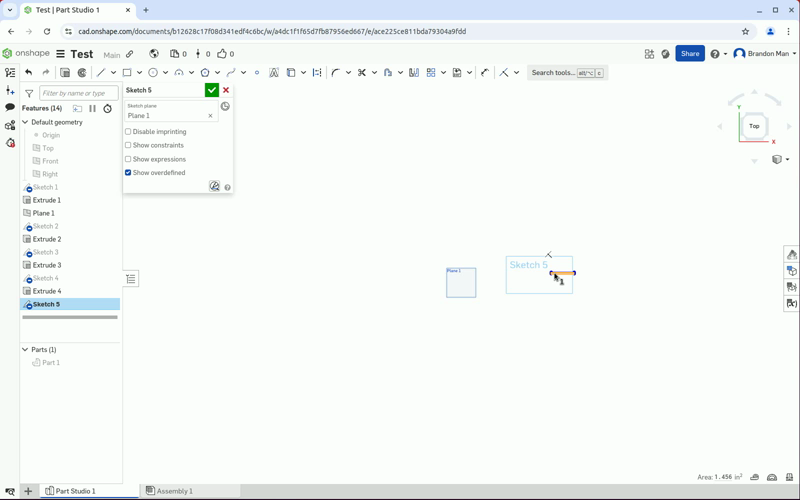
mouse_move(73, 352)
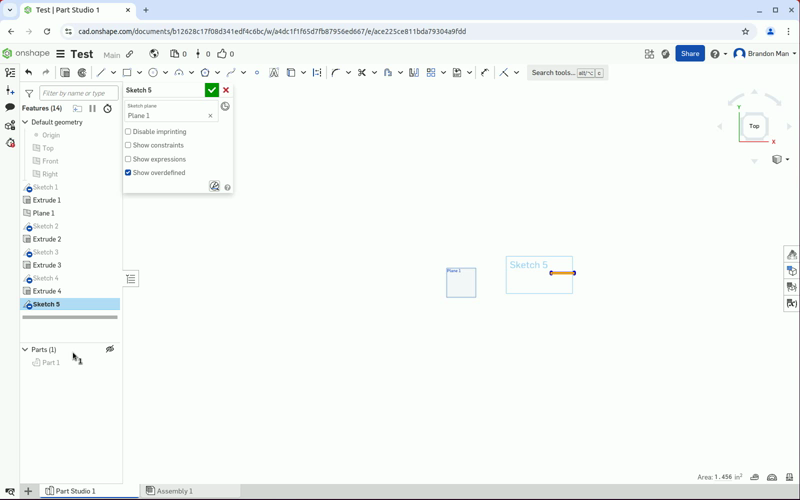
key(shift+y)
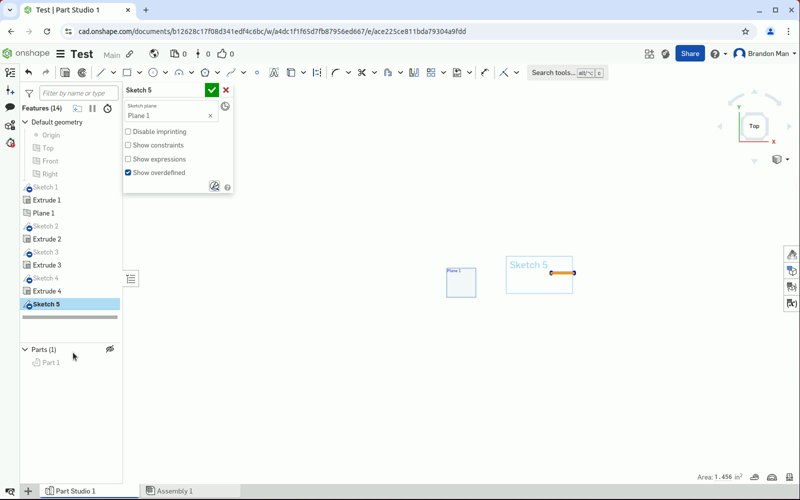
key(shift+e)
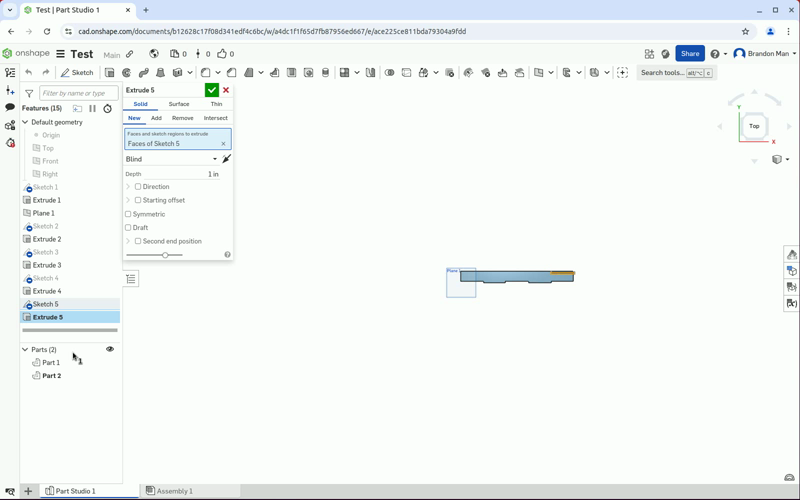
mouse_move(143, 106)
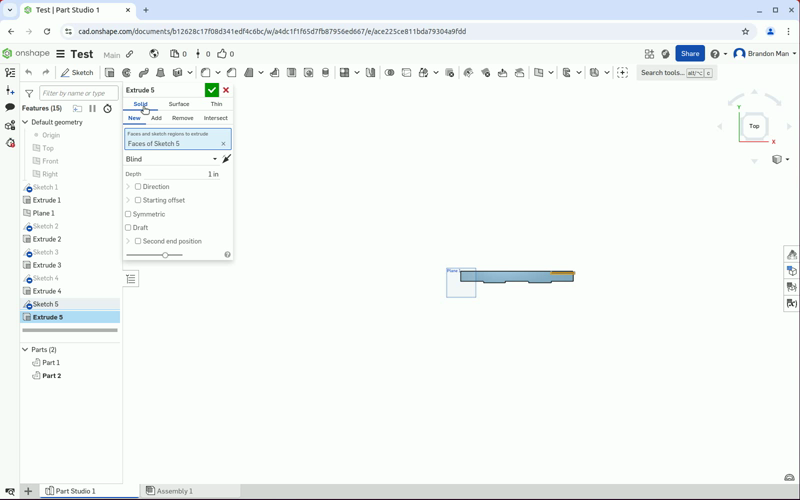
click(143, 106)
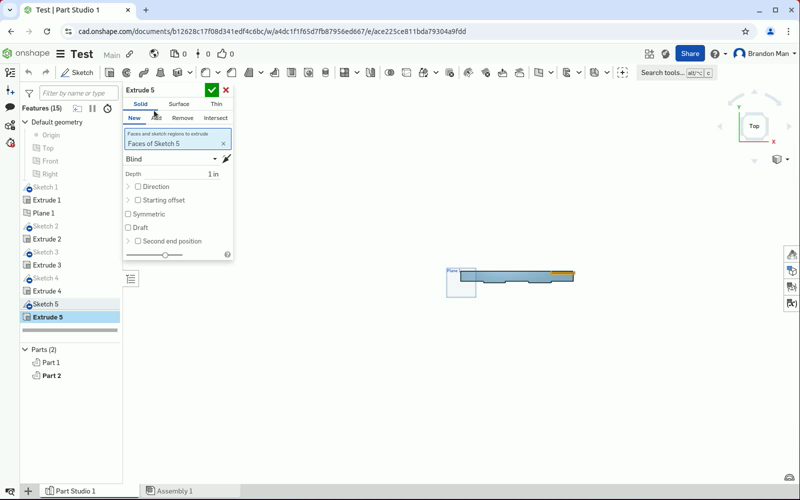
mouse_move(186, 120)
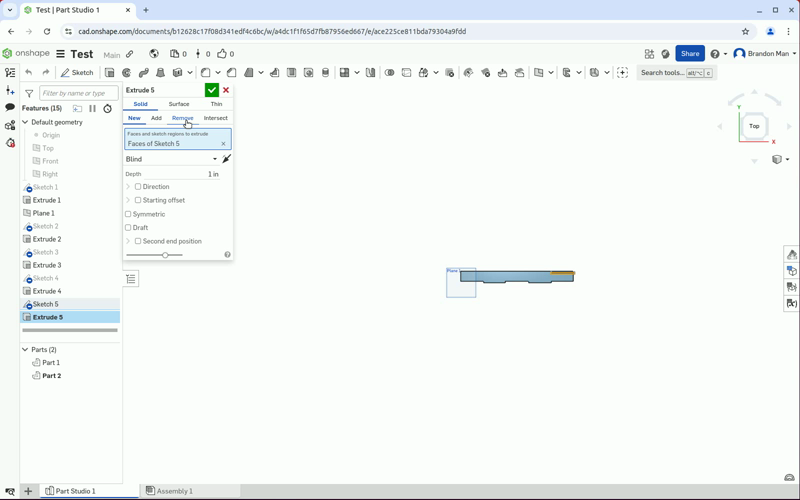
click(186, 120)
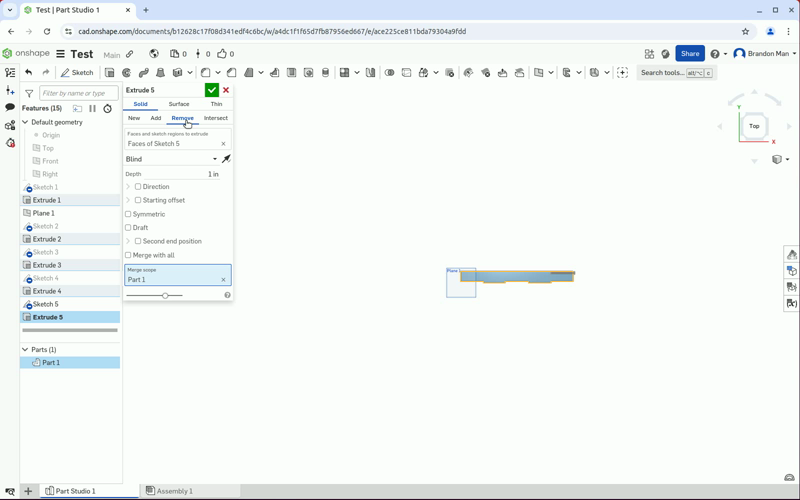
key(tab, 4)
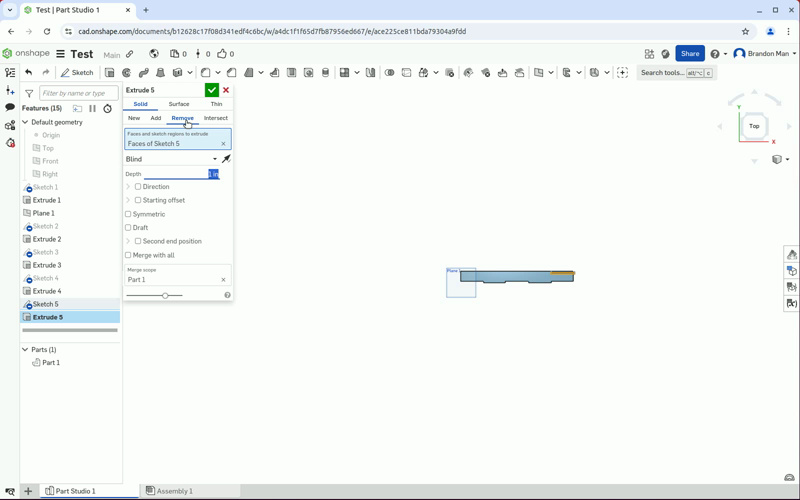
text(1.204)
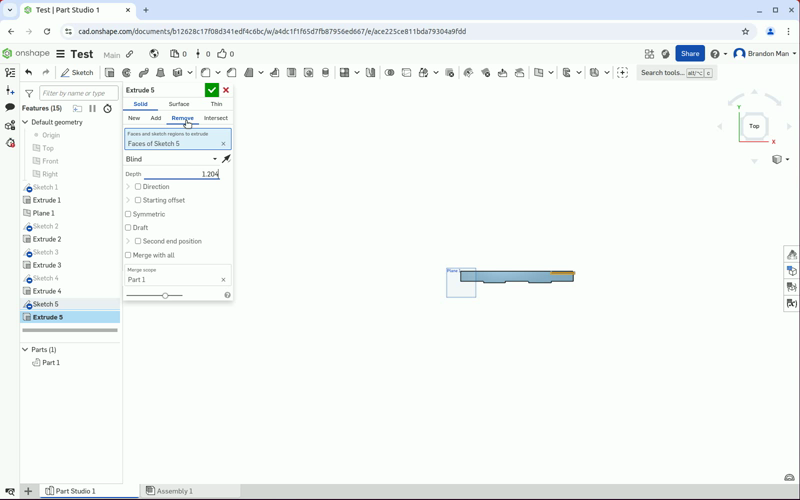
key(tab, 6)
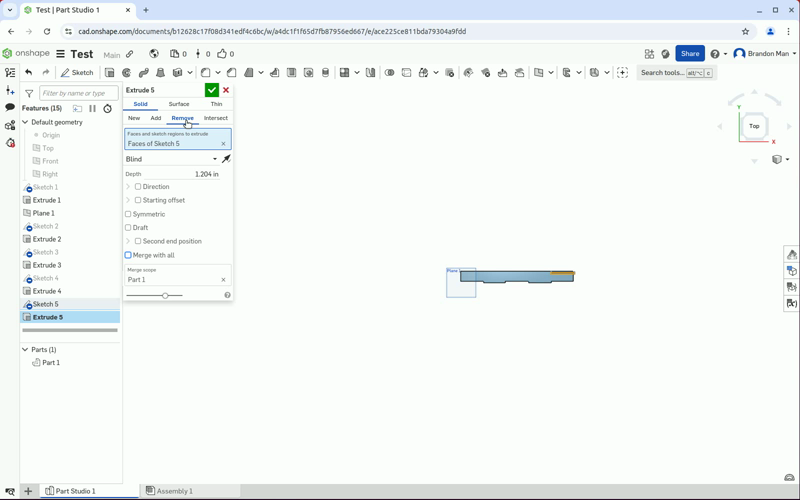
key(space)
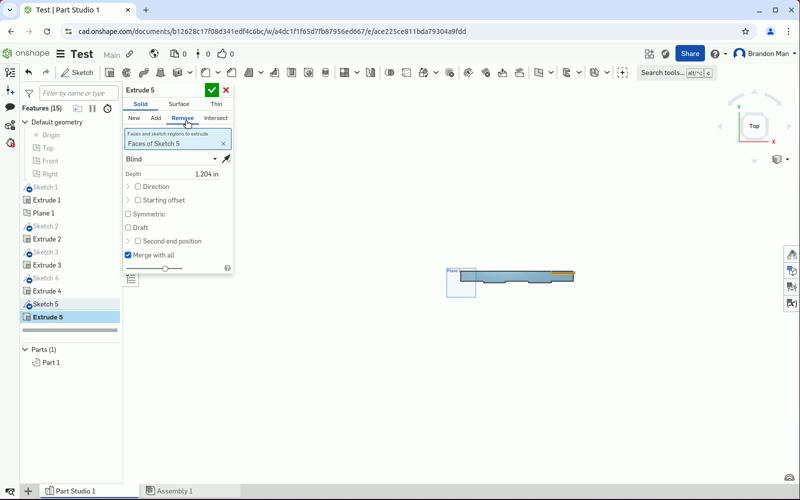
key(enter)
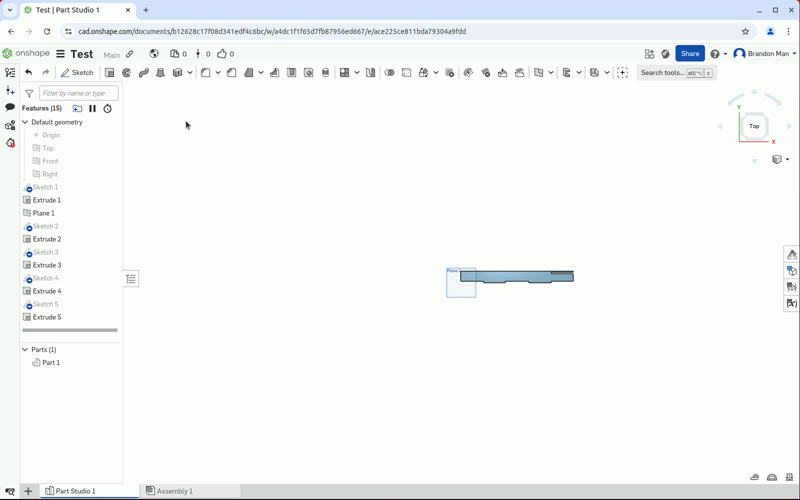
key(shift+h)
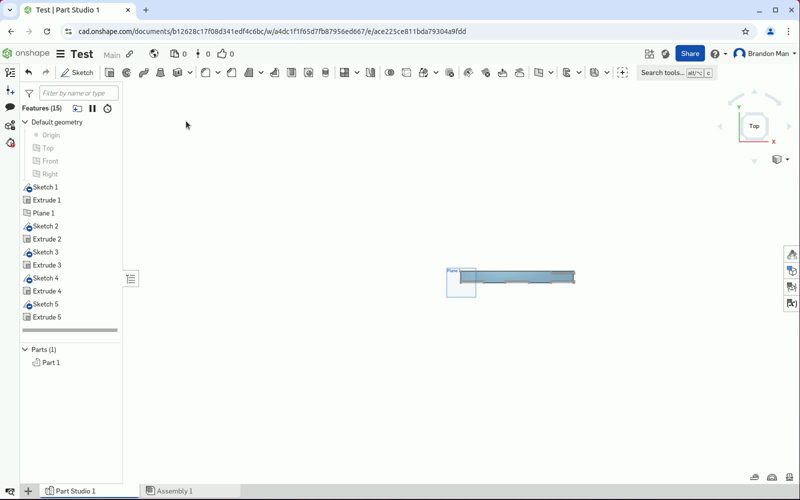
key(shift+h)
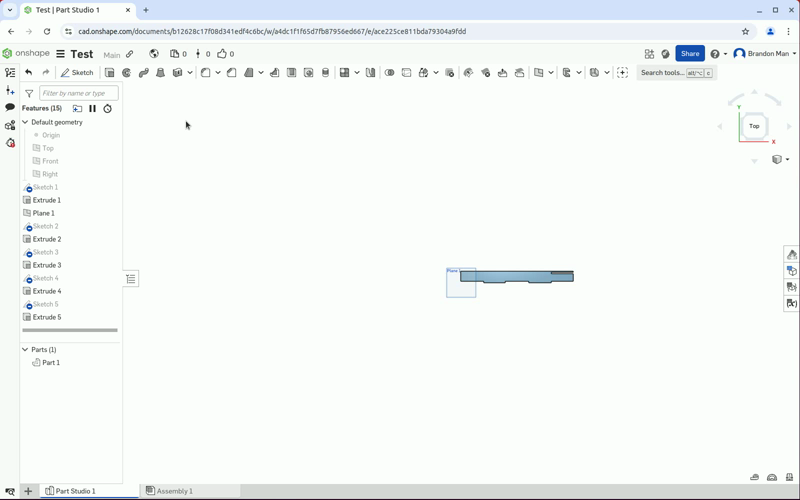
mouse_move(73, 189)
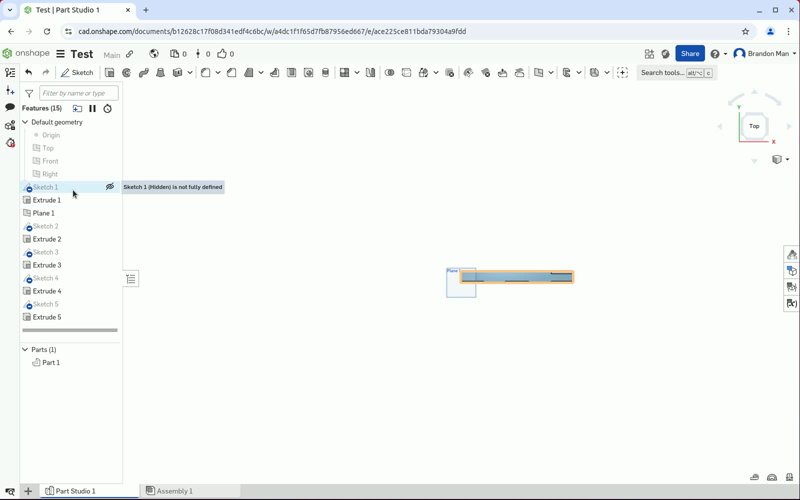
click(73, 189)
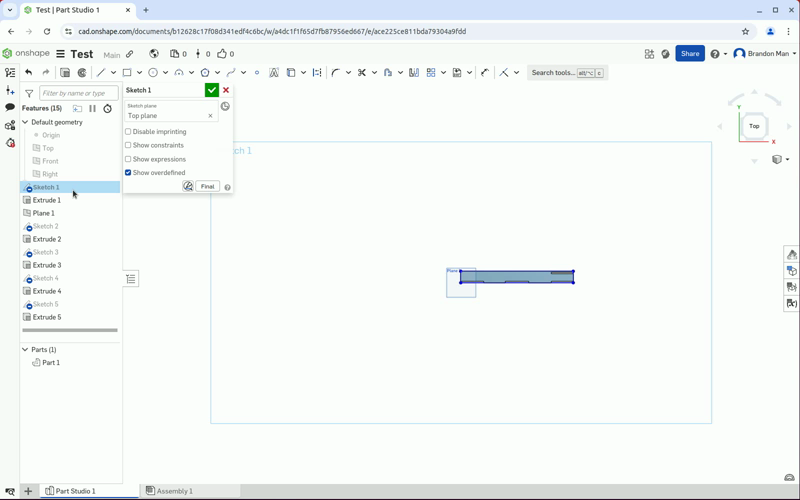
mouse_move(229, 92)
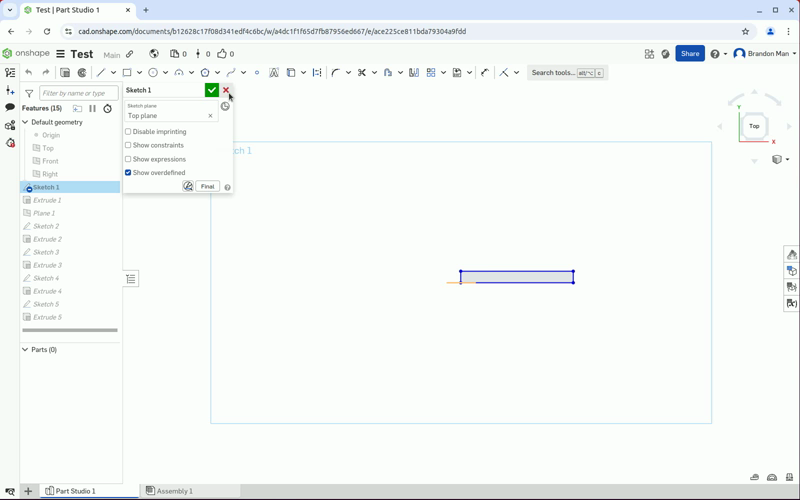
click(229, 92)
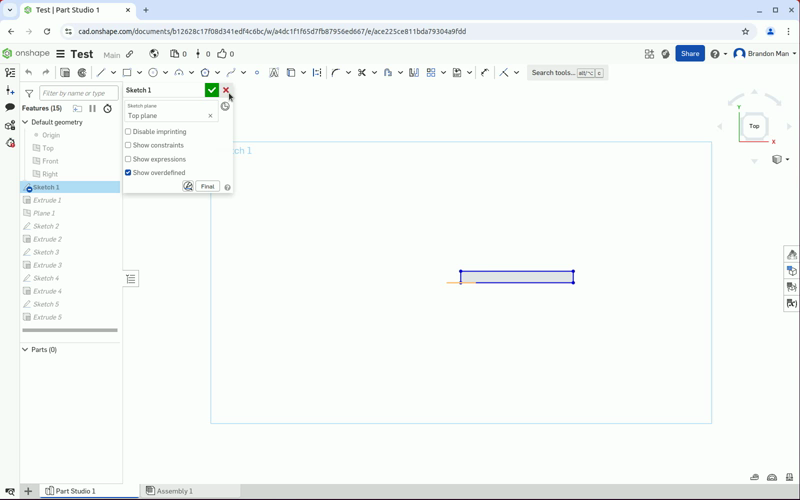
key(shift+s)
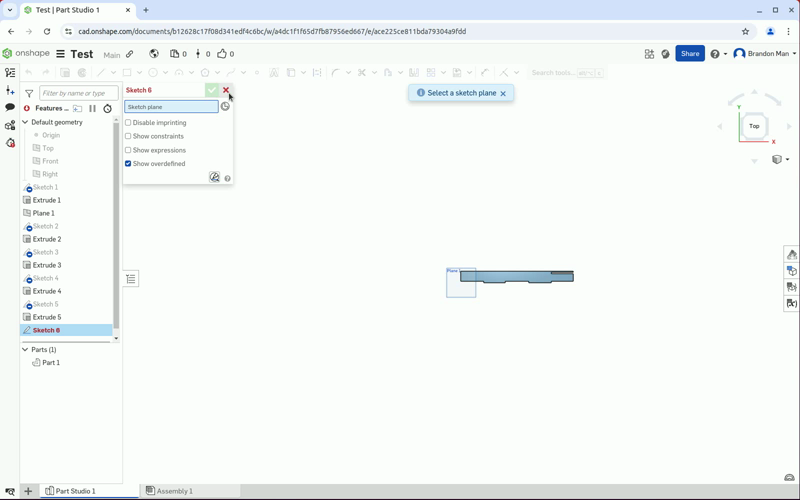
mouse_move(69, 215)
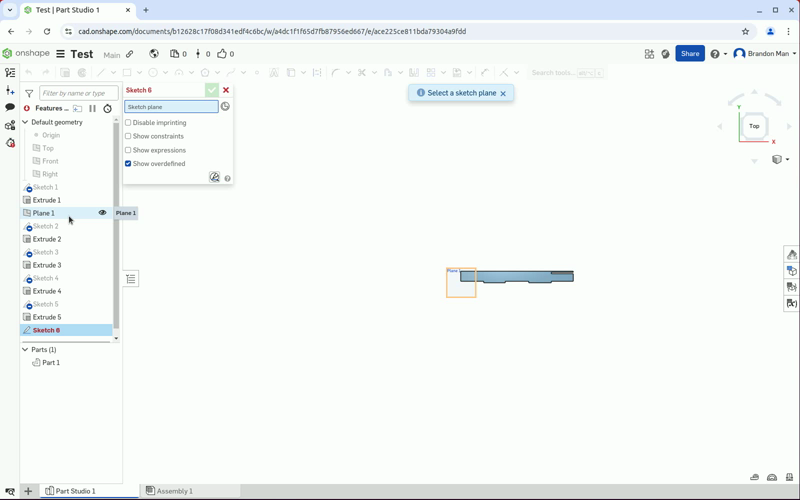
click(69, 215)
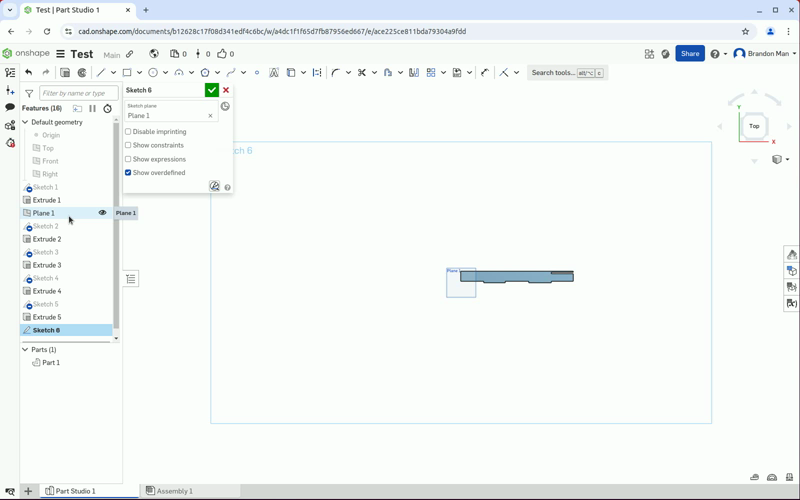
mouse_move(73, 352)
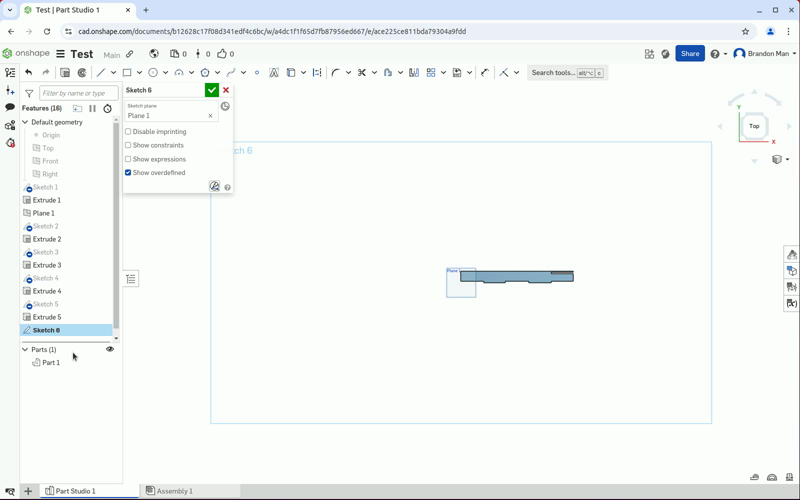
key(y)
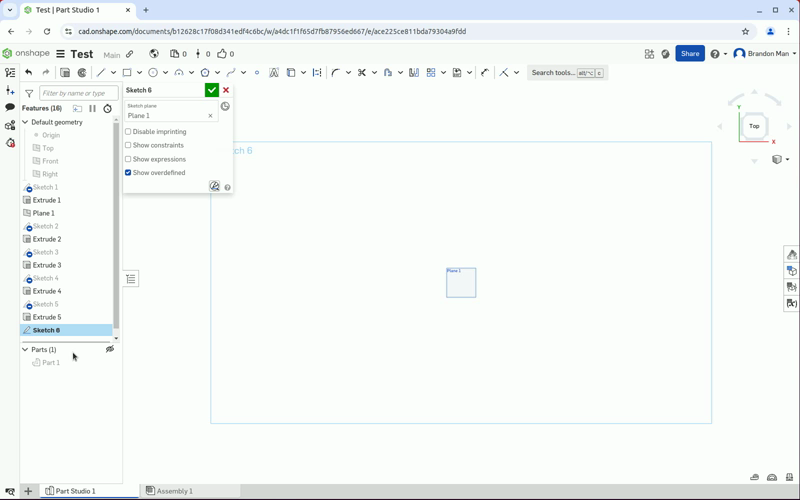
key(l)
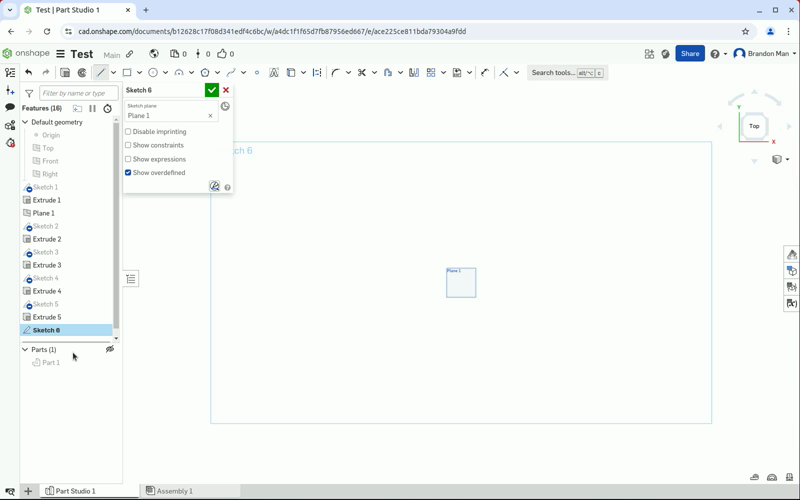
key_down(shift)
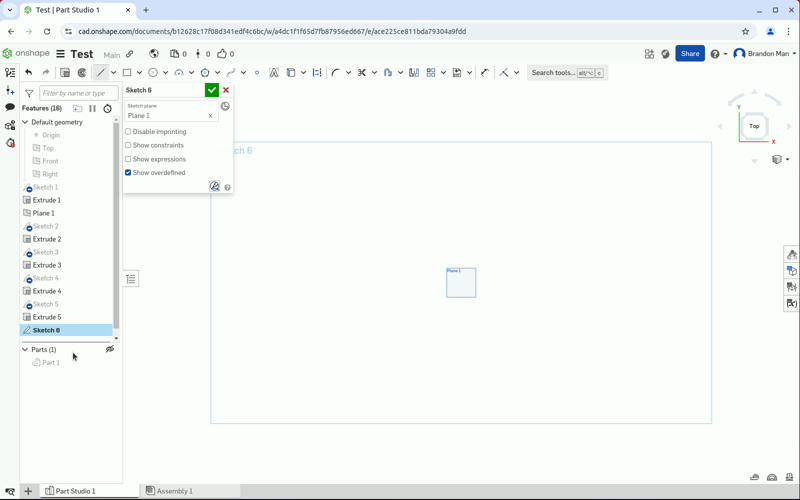
mouse_move(505, 273)
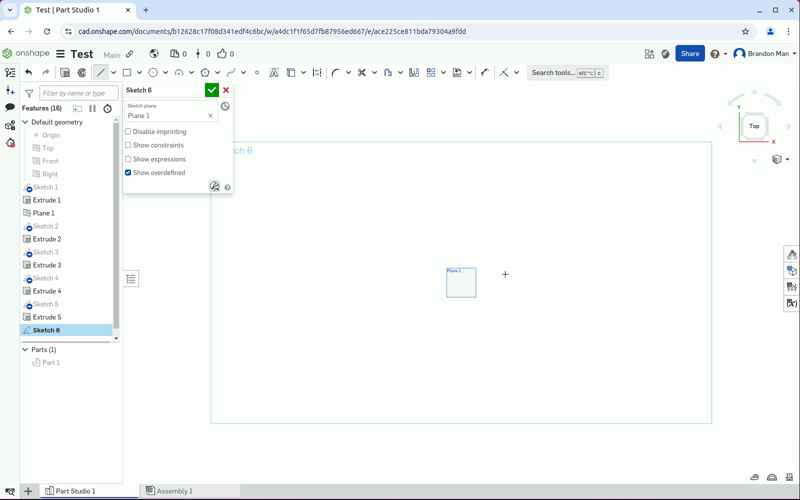
click(505, 273)
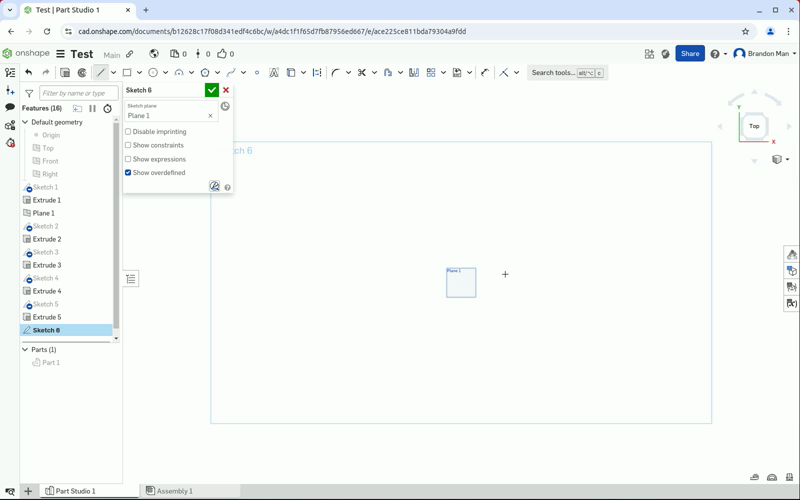
key_up(shift)
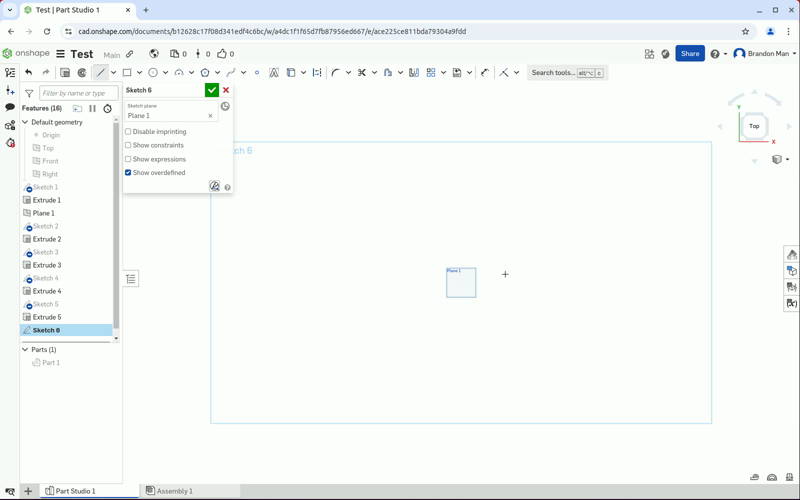
key_down(shift)
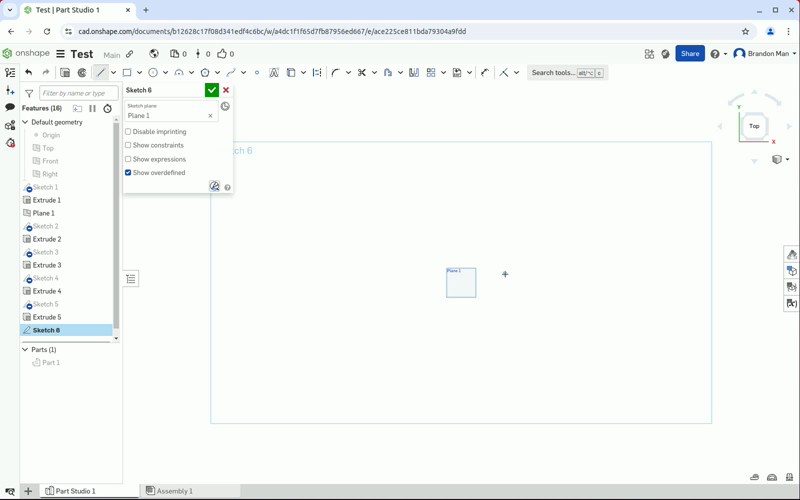
mouse_move(535, 273)
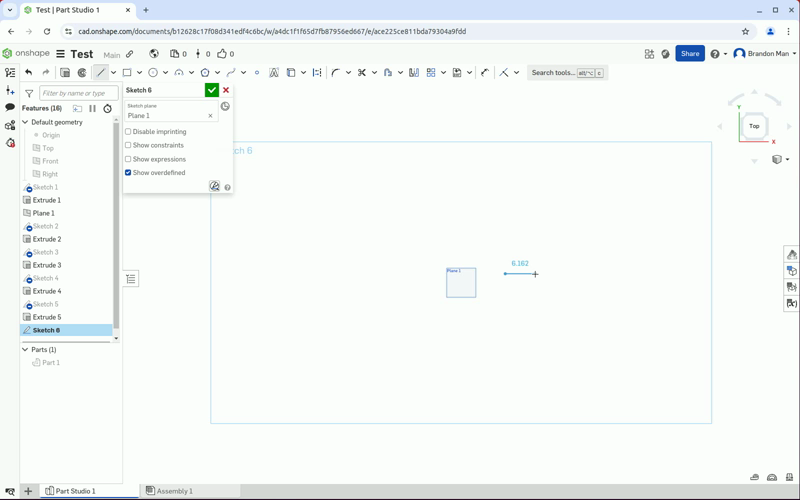
mouse_move(528, 273)
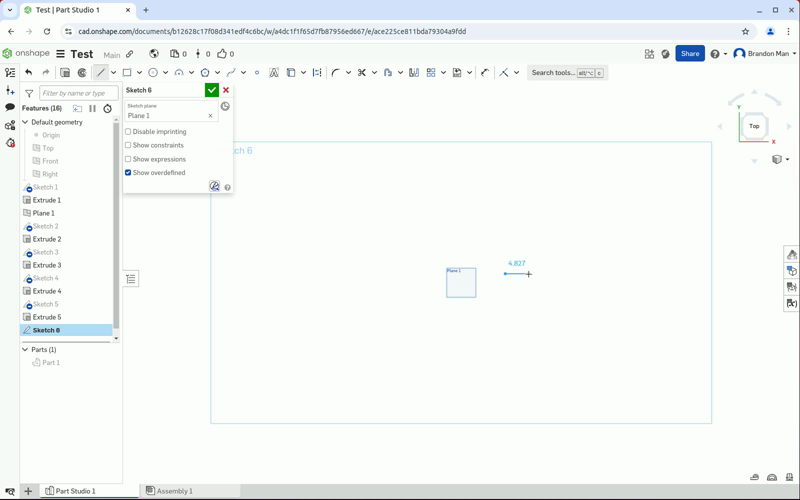
click(528, 273)
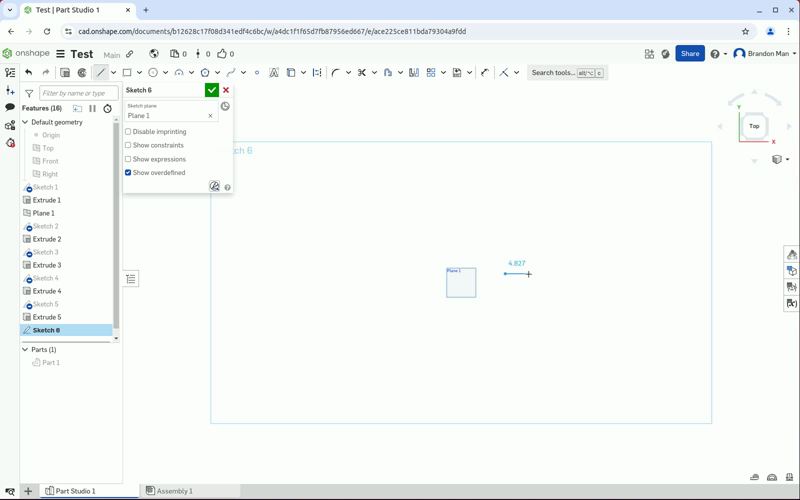
key_up(shift)
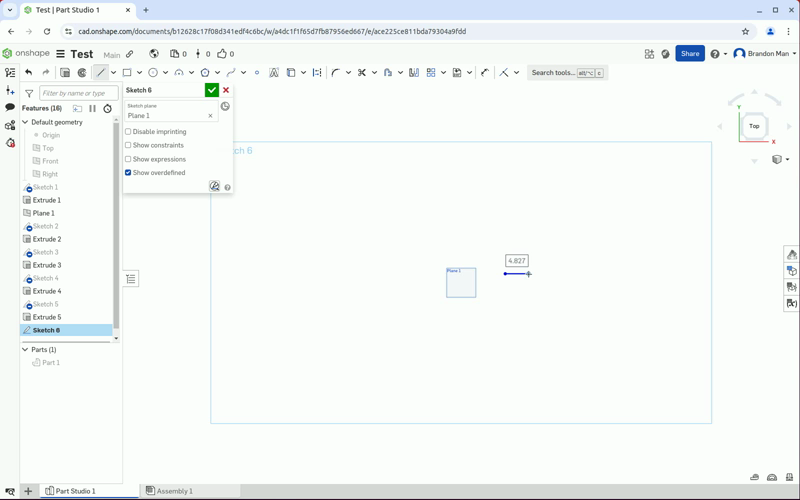
key_down(shift)
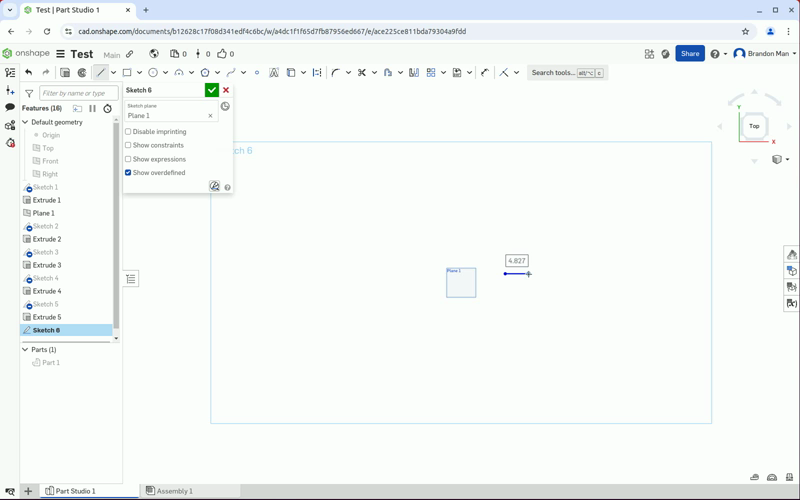
mouse_move(558, 273)
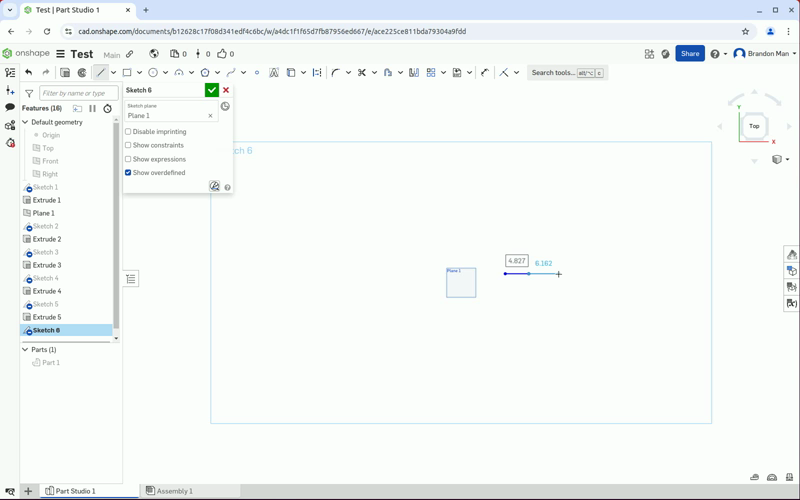
mouse_move(528, 272)
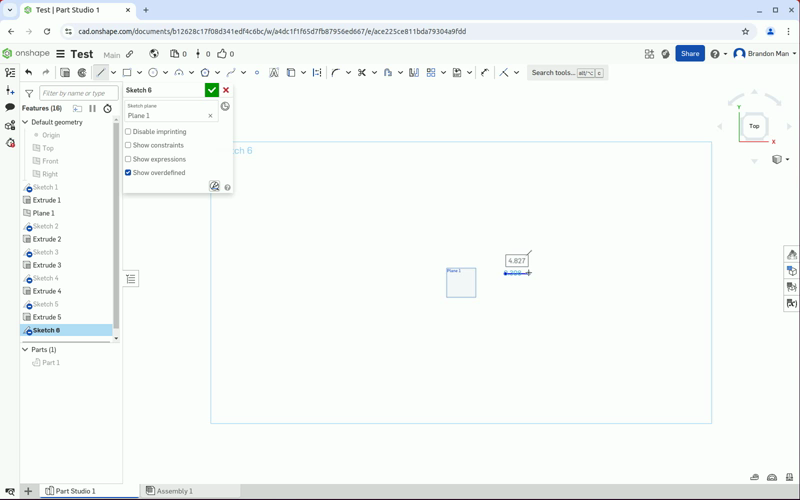
scroll(6)
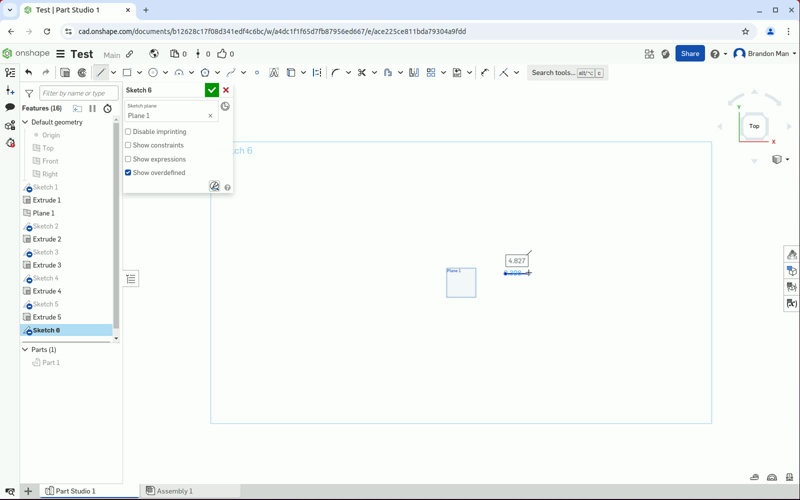
scroll(6)
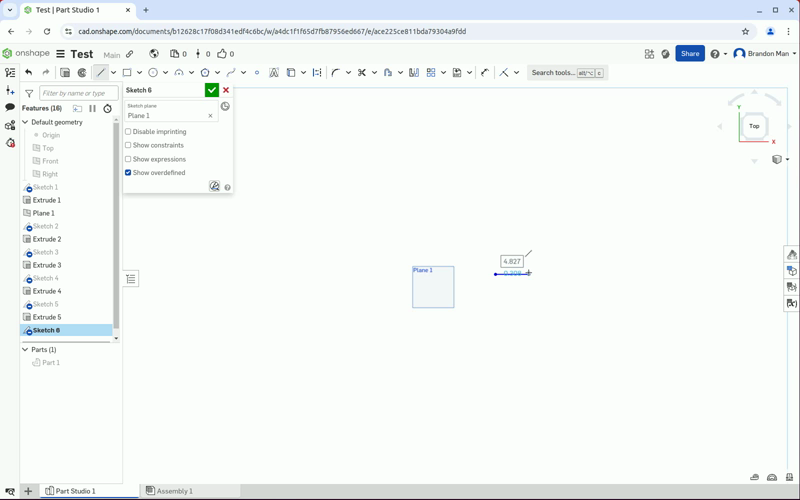
scroll(6)
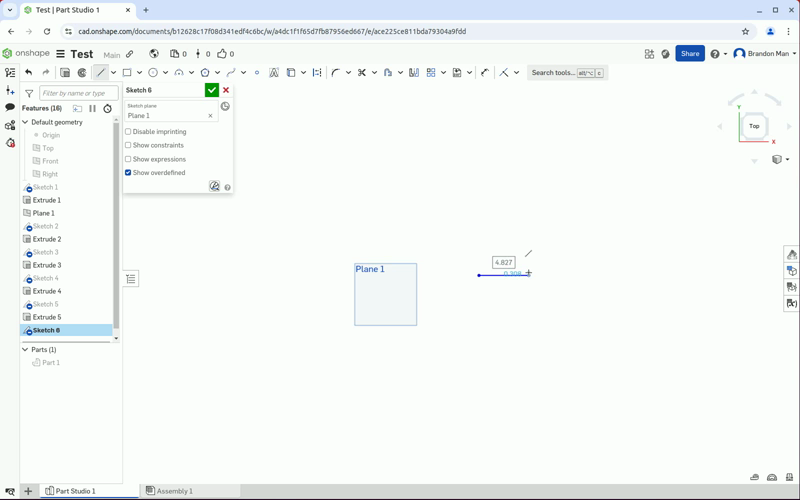
scroll(6)
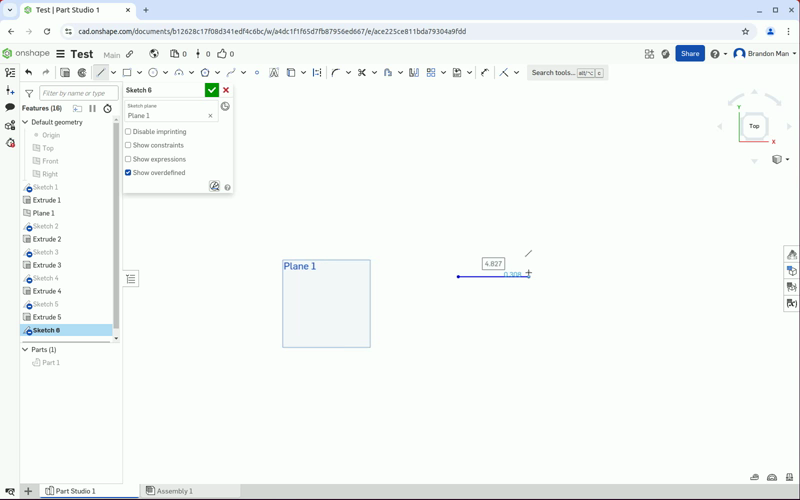
scroll(6)
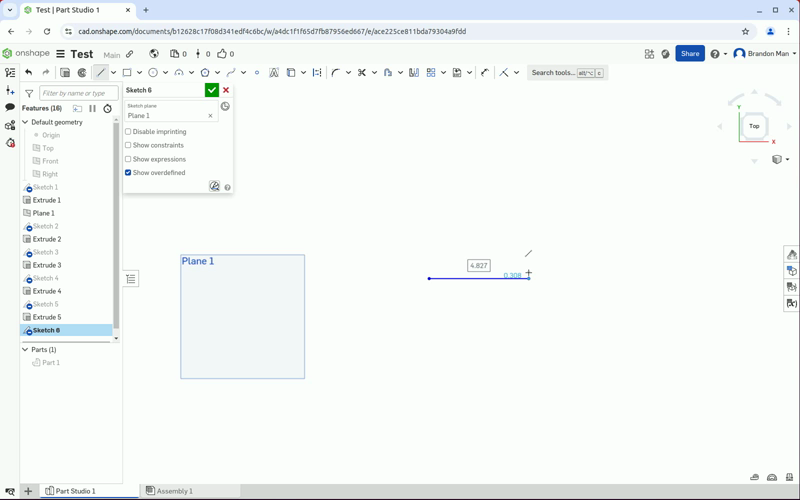
scroll(6)
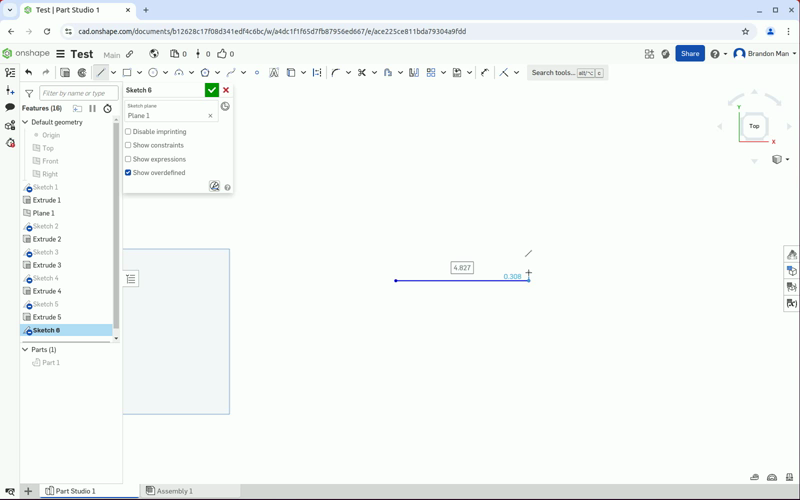
scroll(6)
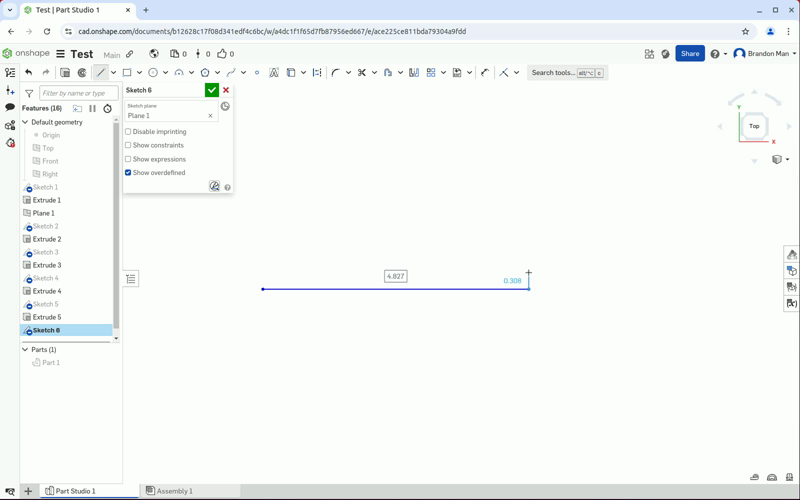
click(528, 272)
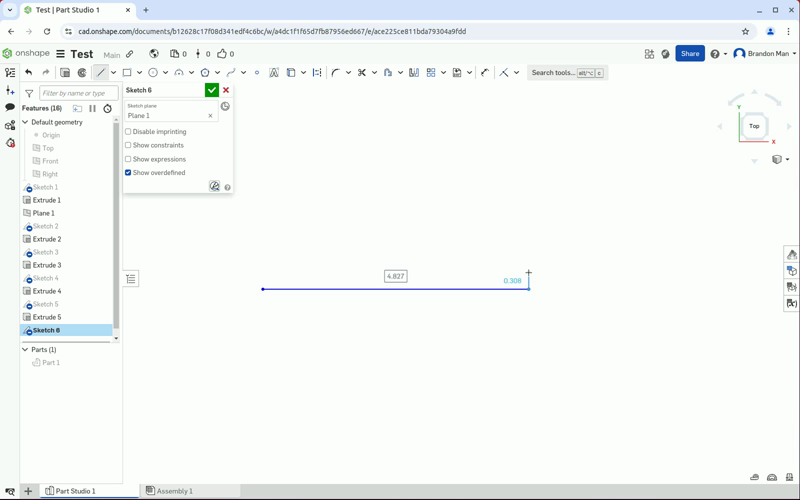
scroll(-6)
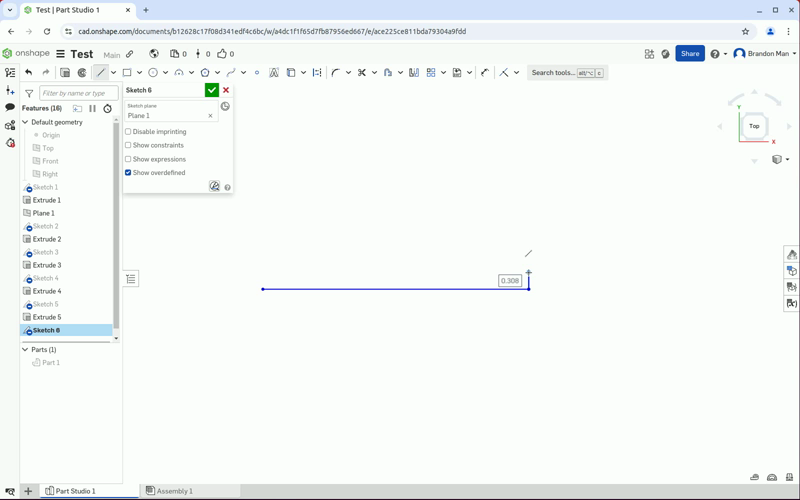
scroll(-6)
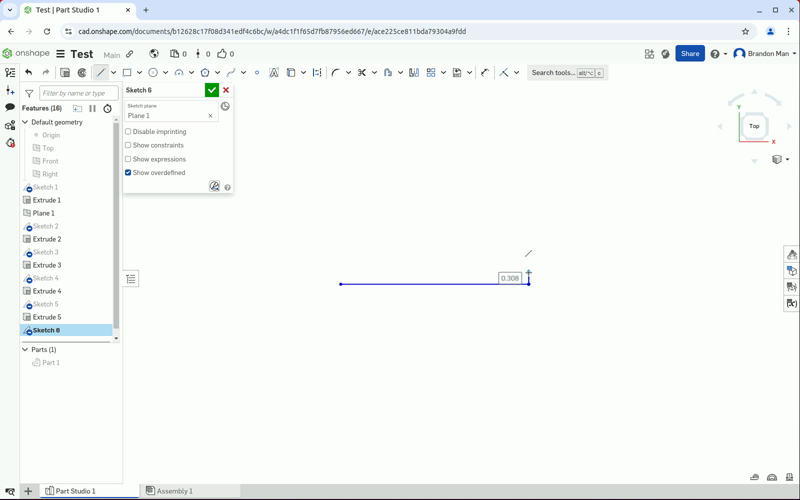
scroll(-6)
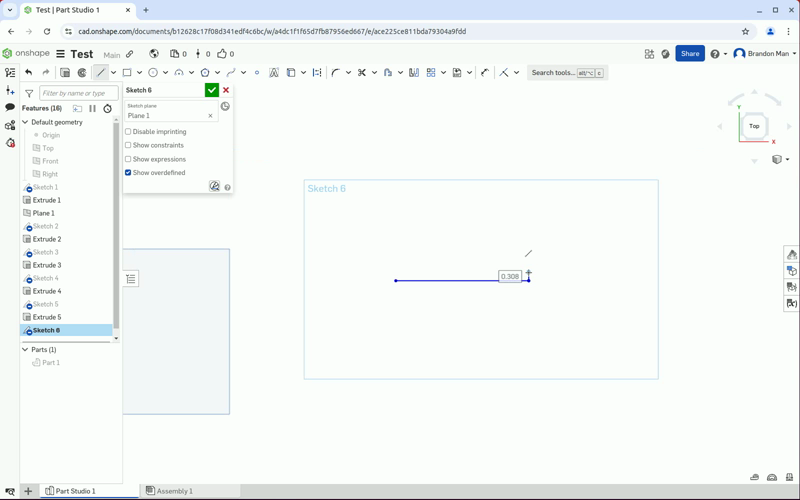
scroll(-6)
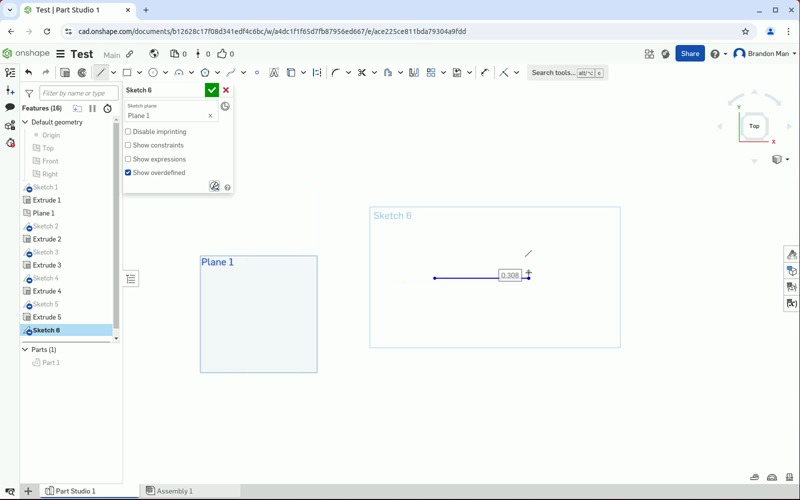
scroll(-6)
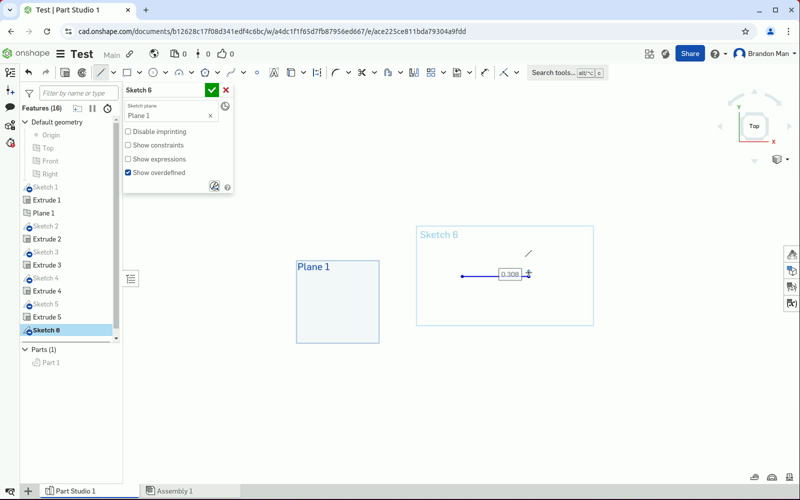
scroll(-6)
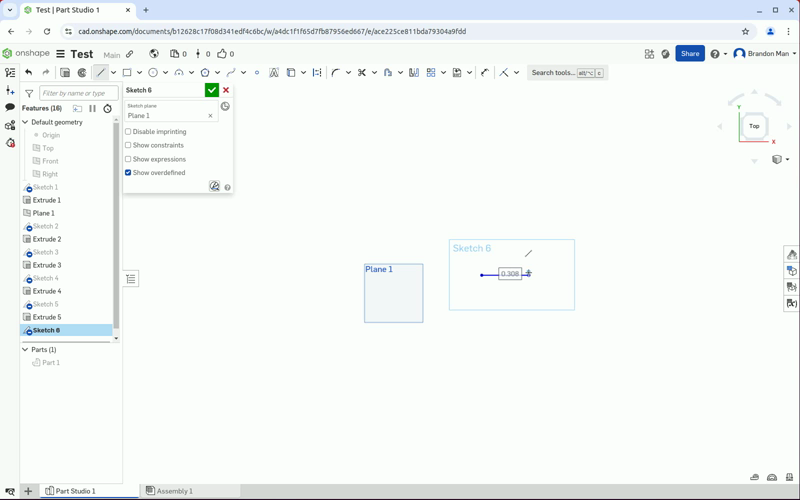
scroll(-6)
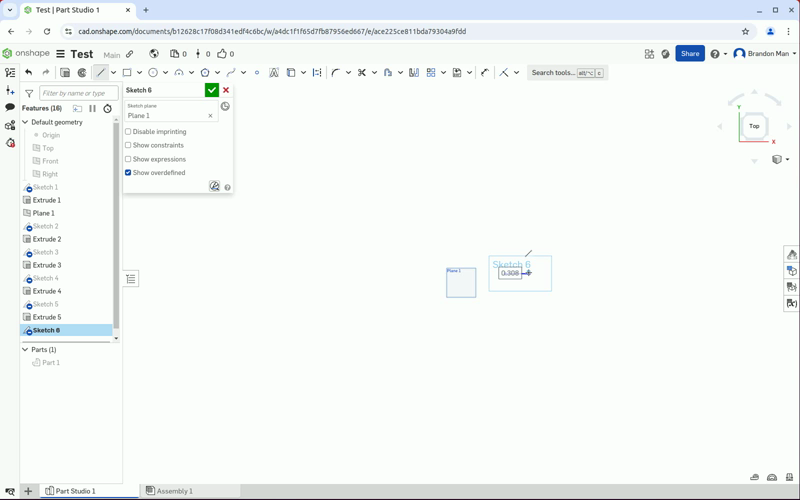
key_up(shift)
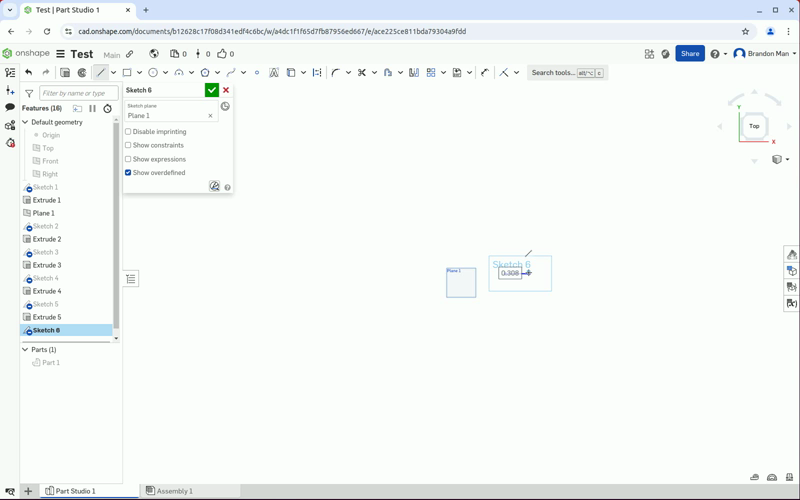
key_down(shift)
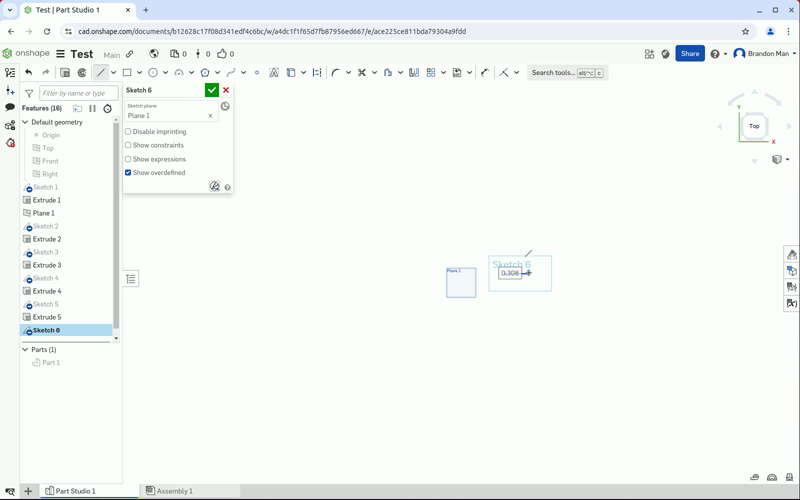
mouse_move(558, 272)
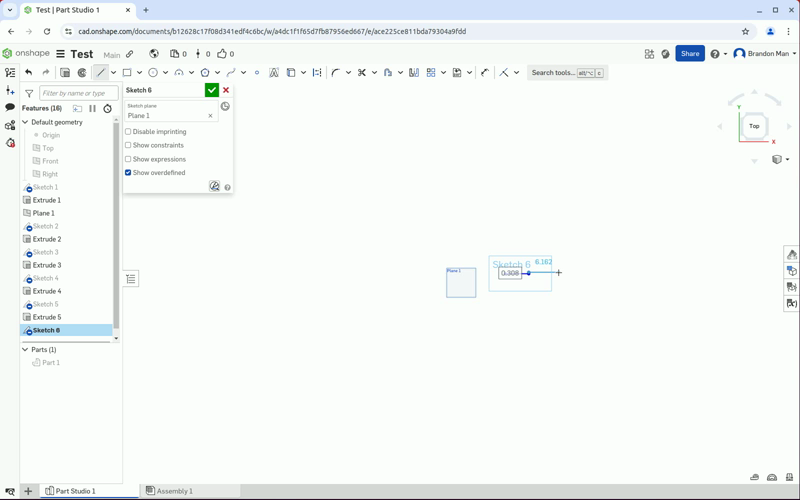
mouse_move(505, 272)
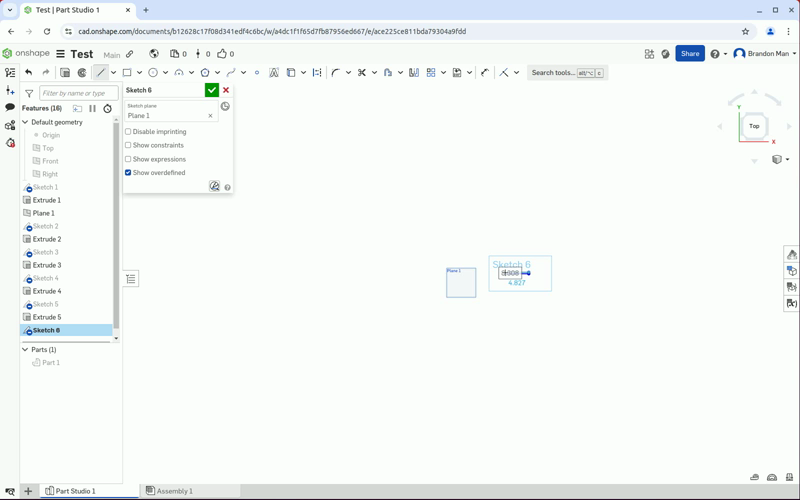
scroll(6)
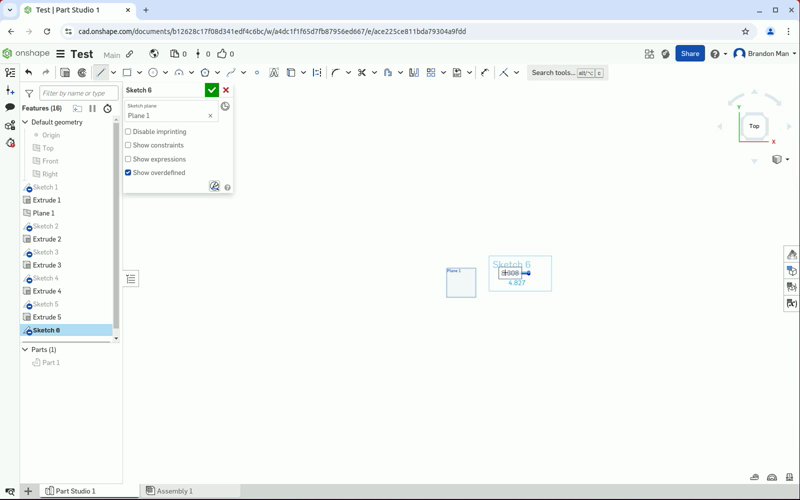
scroll(6)
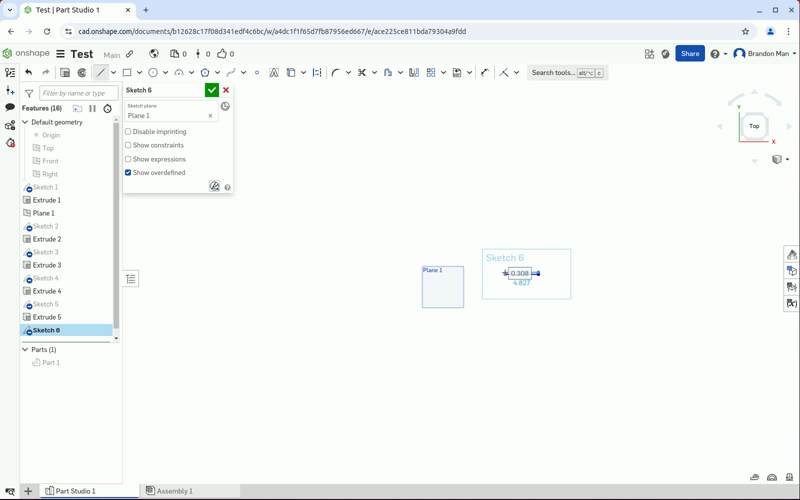
scroll(6)
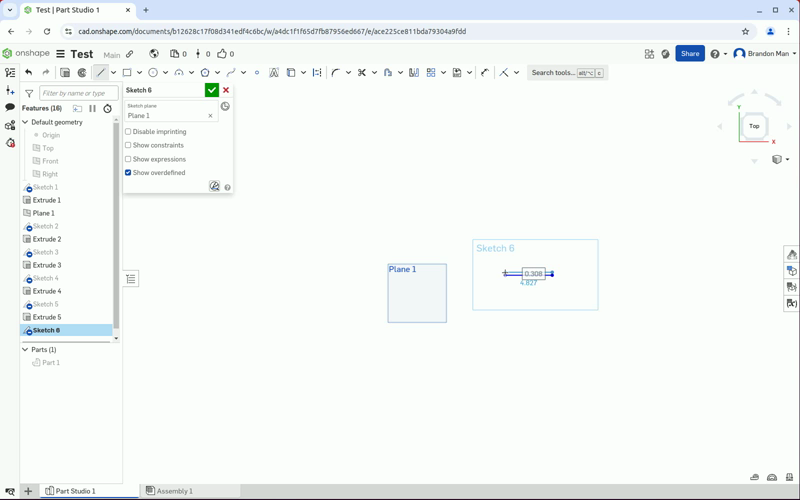
scroll(6)
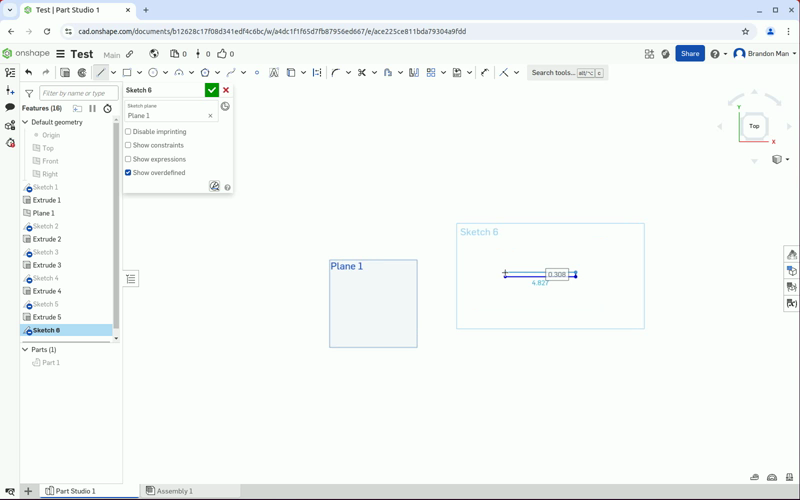
scroll(6)
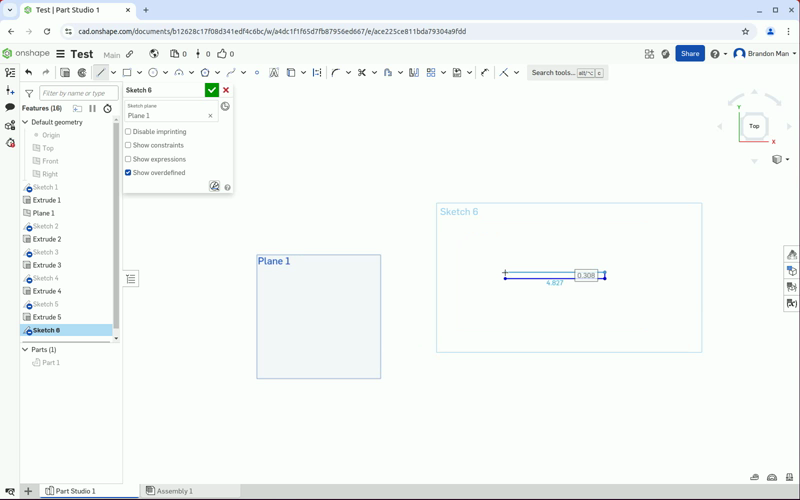
scroll(6)
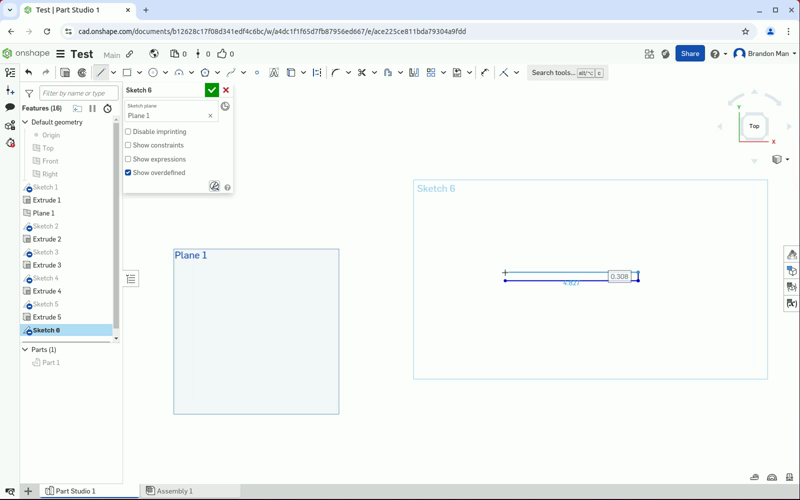
scroll(6)
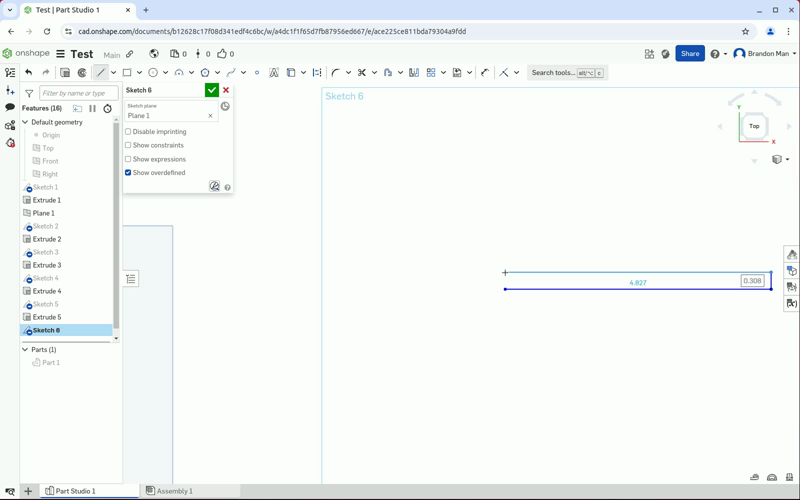
click(505, 272)
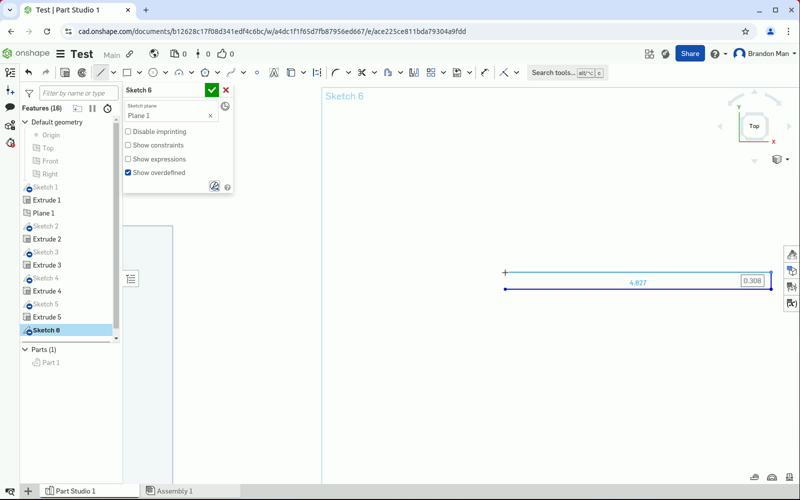
scroll(-6)
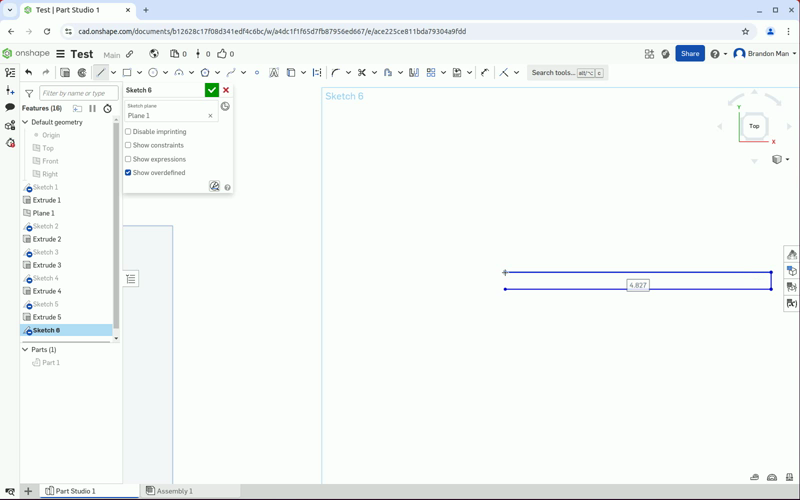
scroll(-6)
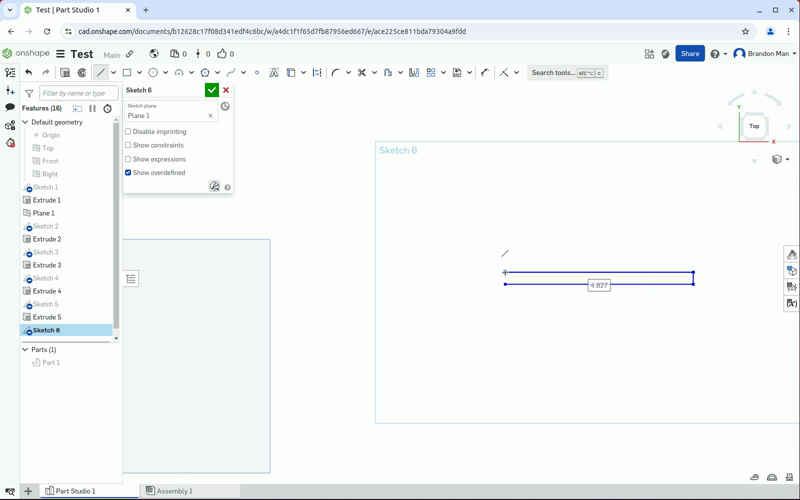
scroll(-6)
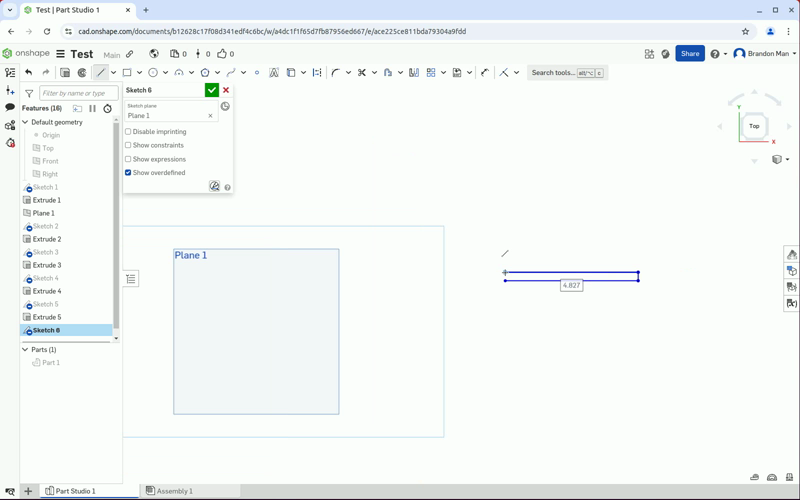
scroll(-6)
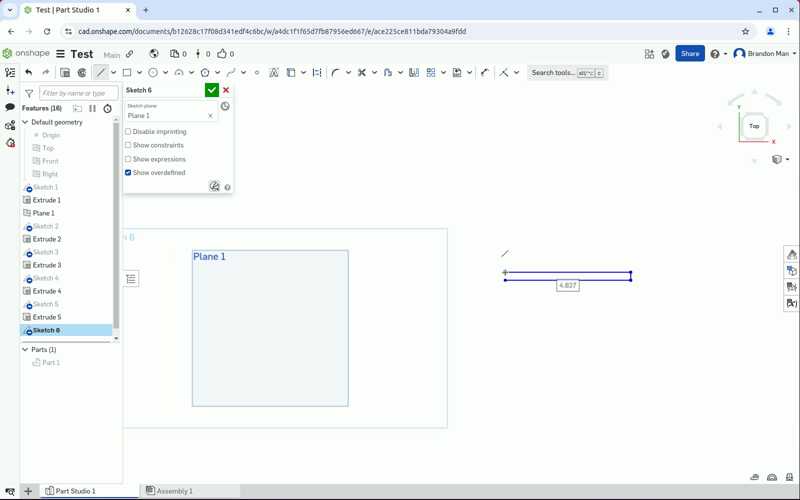
scroll(-6)
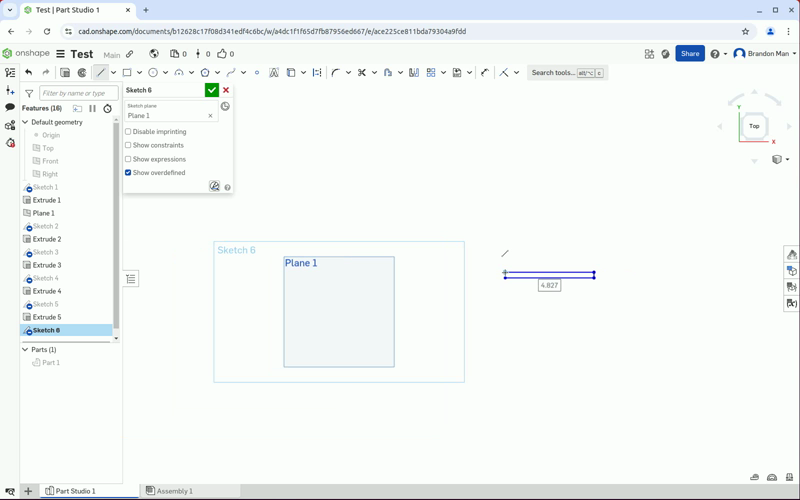
scroll(-6)
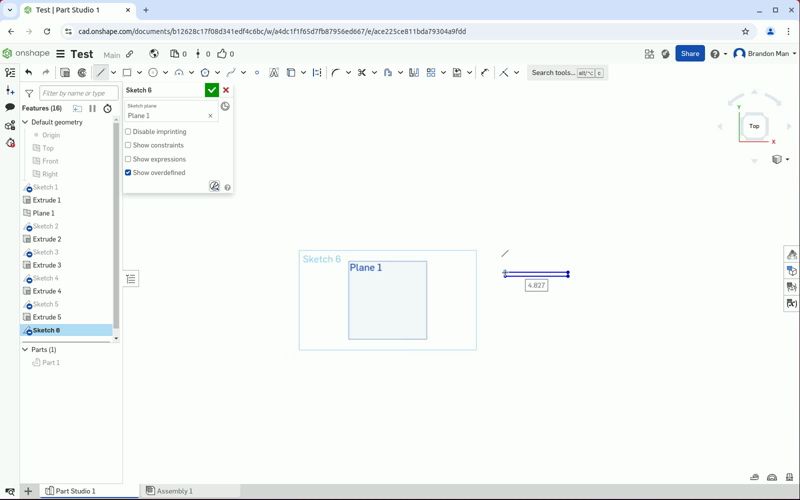
scroll(-6)
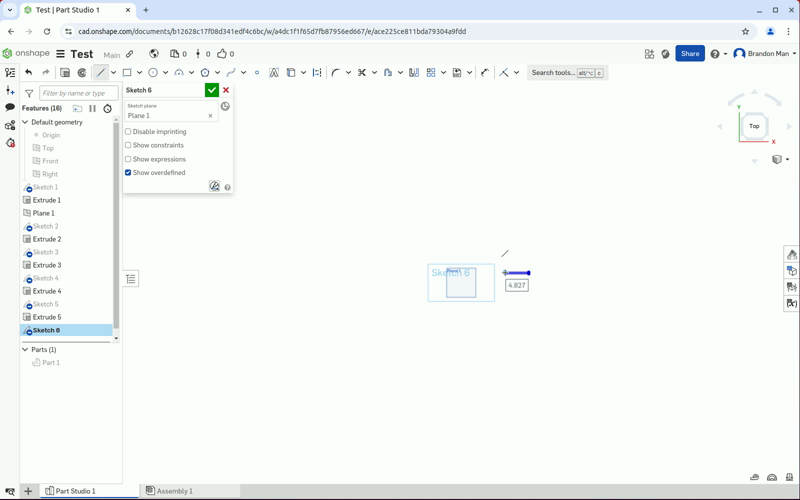
key_up(shift)
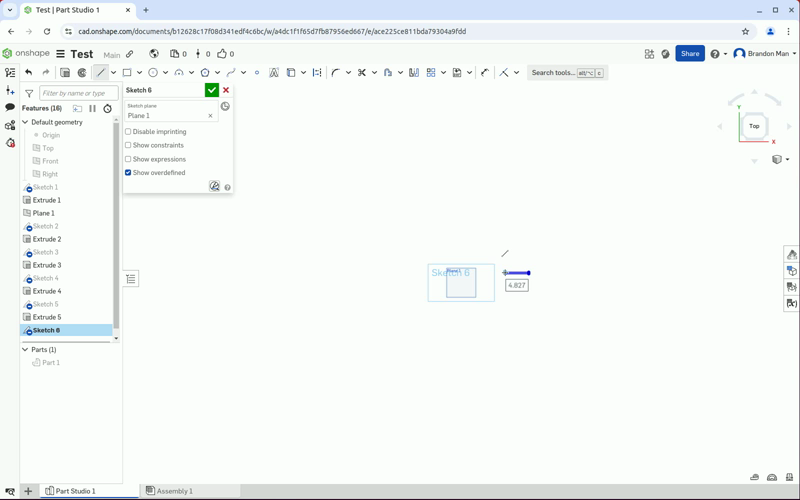
mouse_move(535, 272)
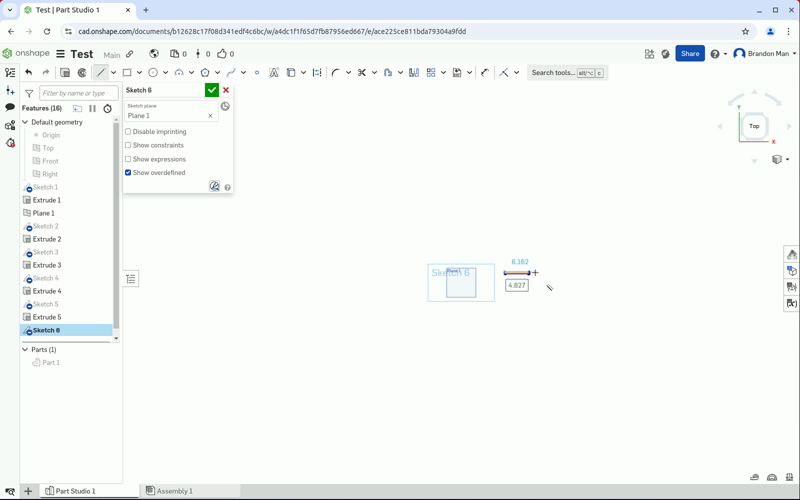
key_down(shift)
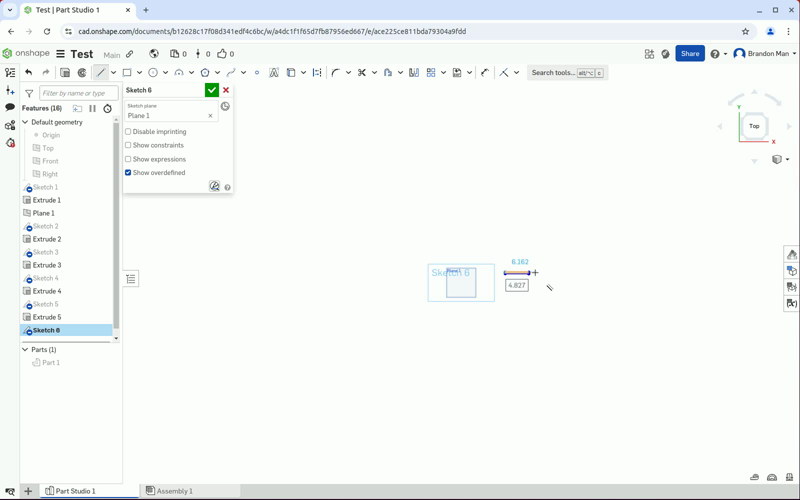
mouse_move(505, 273)
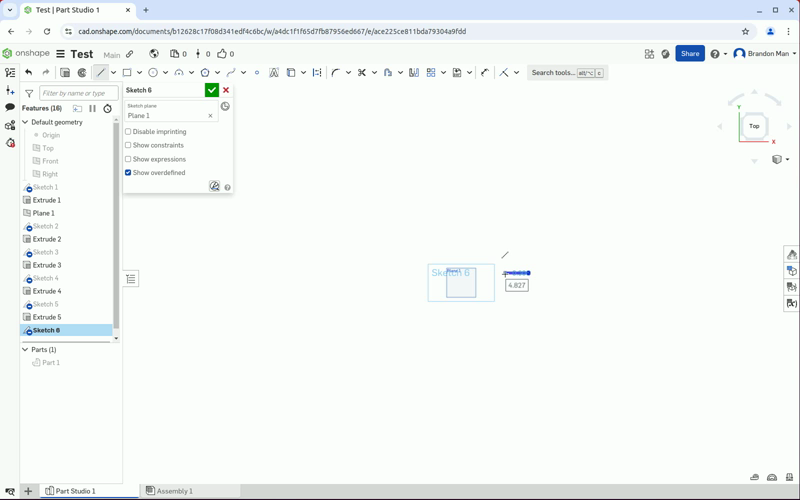
scroll(6)
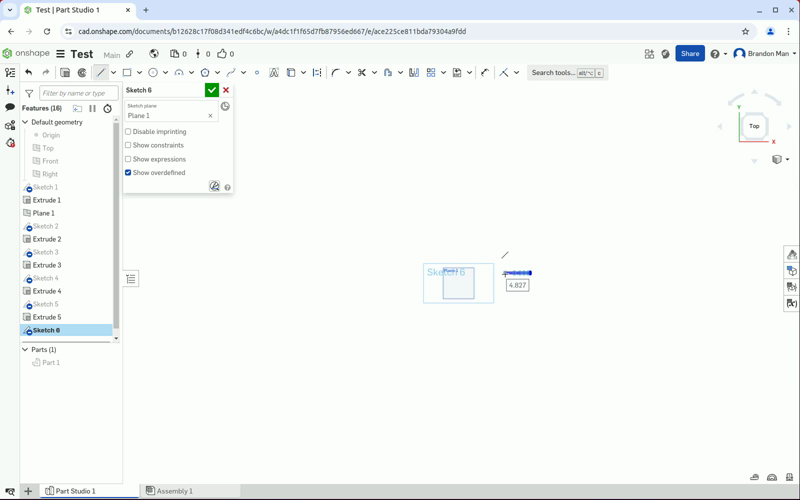
scroll(6)
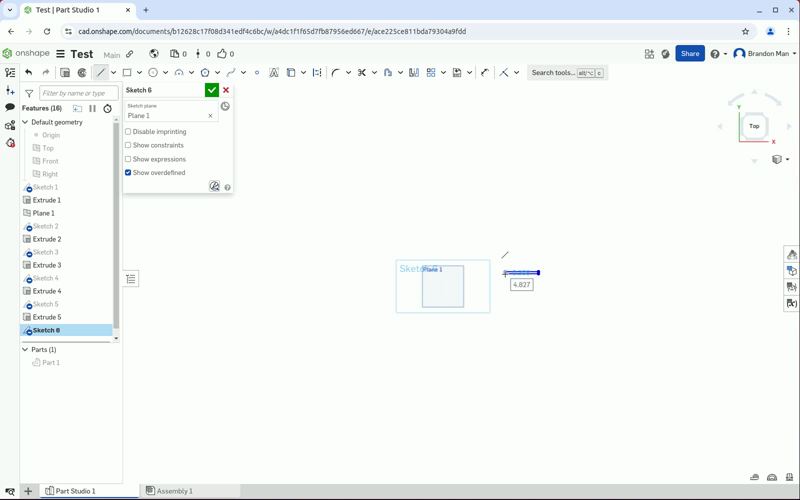
scroll(6)
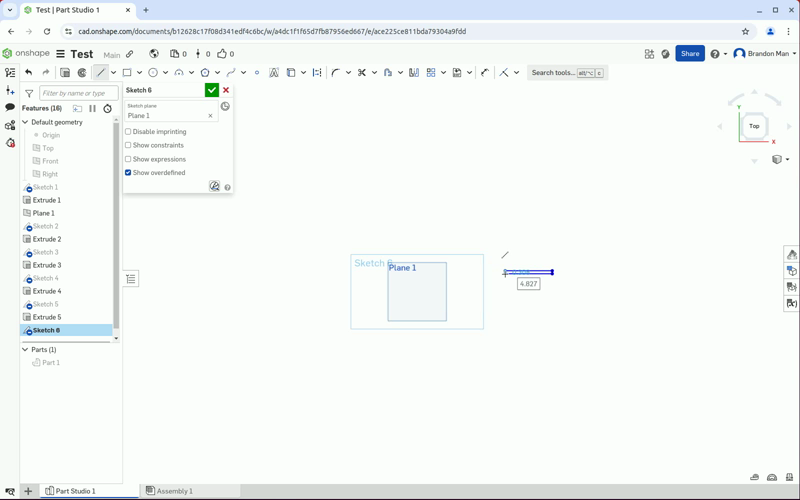
scroll(6)
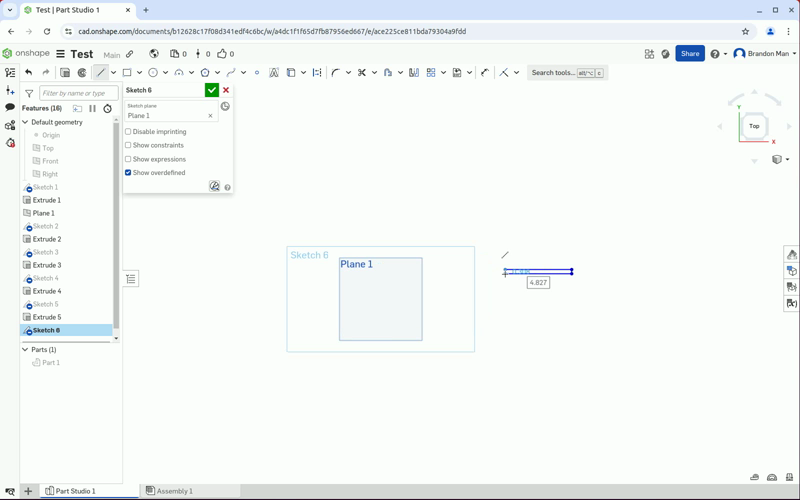
scroll(6)
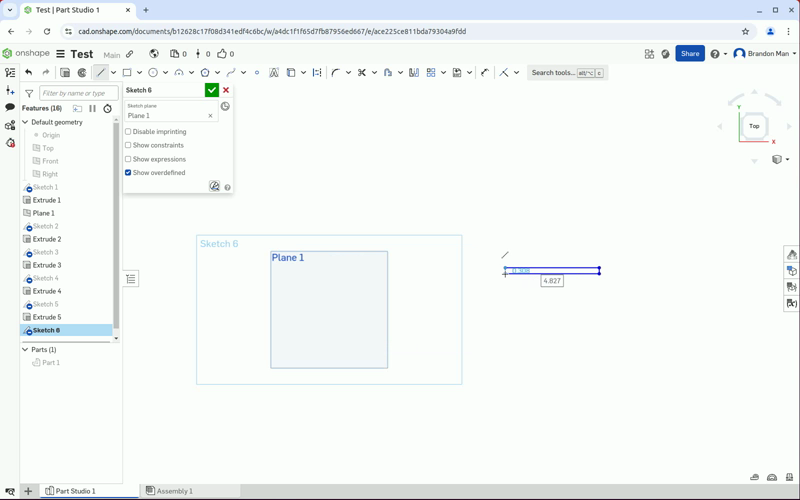
scroll(6)
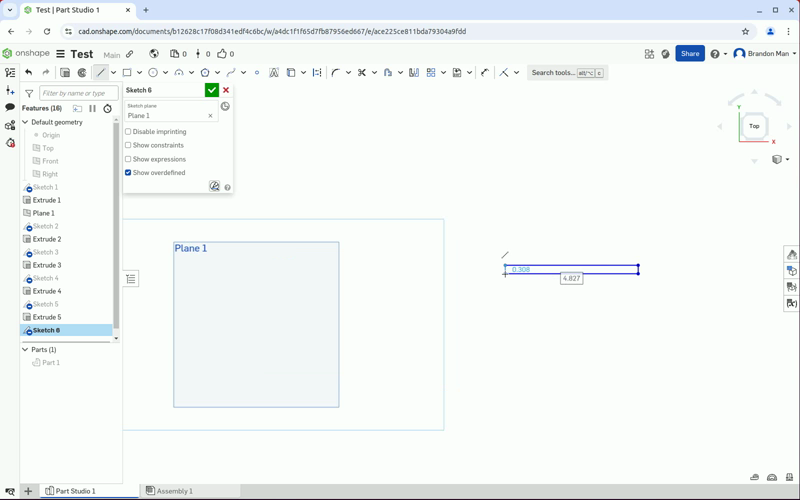
scroll(6)
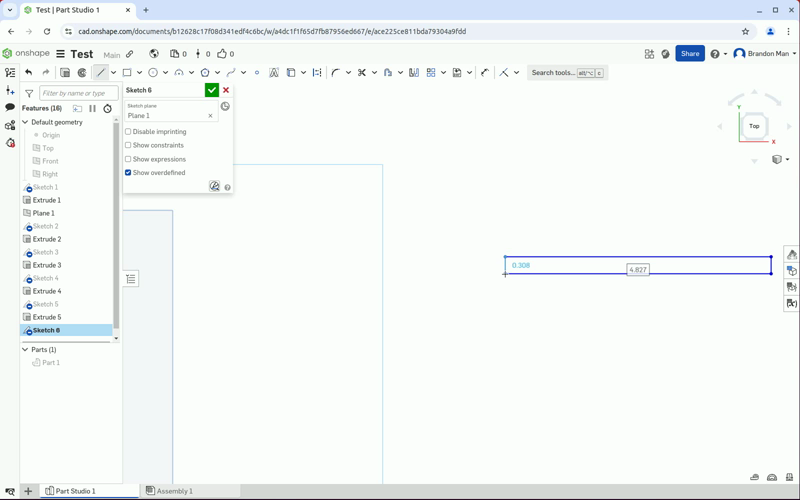
key_up(shift)
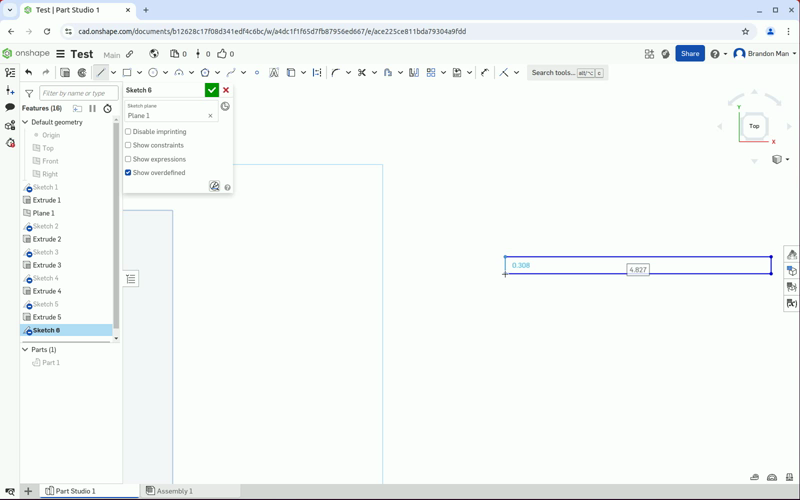
click(505, 273)
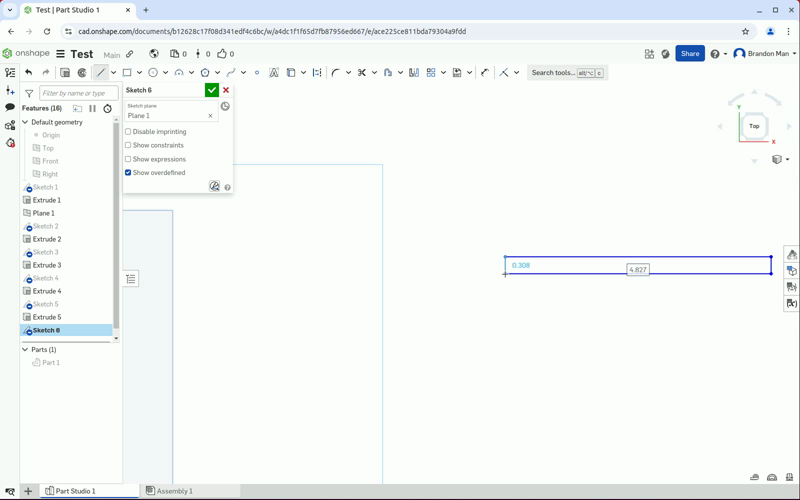
scroll(-6)
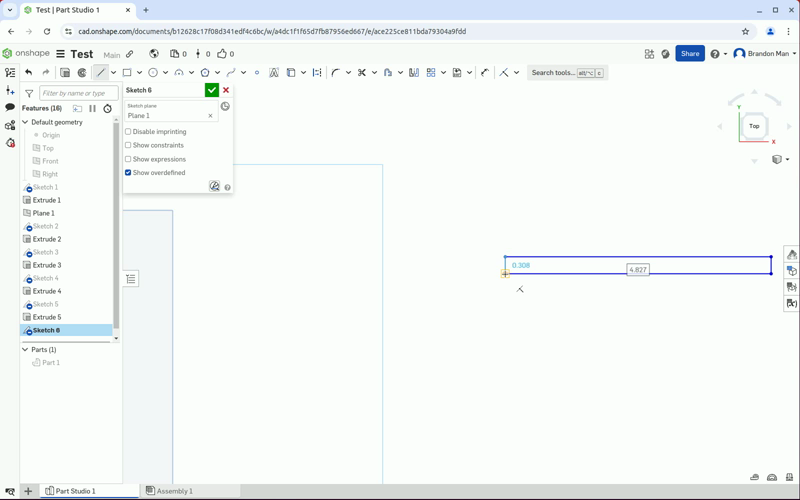
scroll(-6)
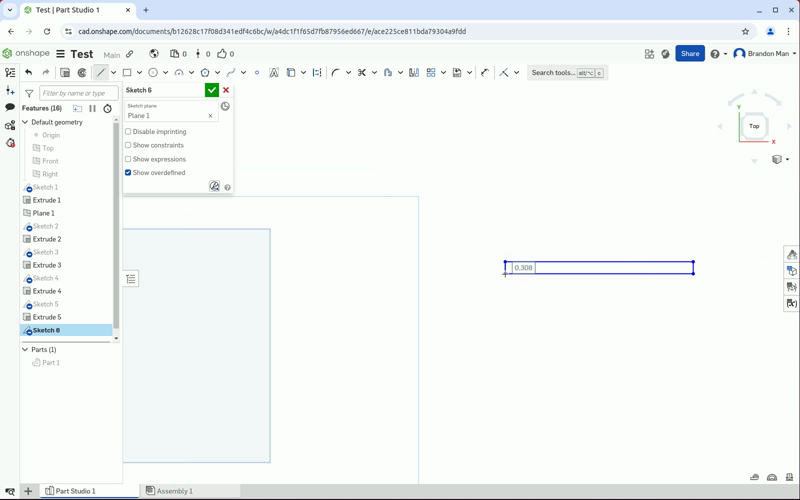
scroll(-6)
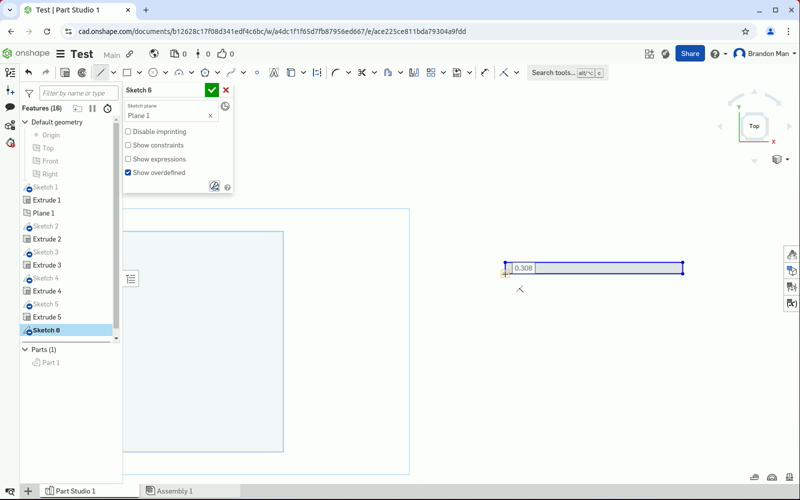
scroll(-6)
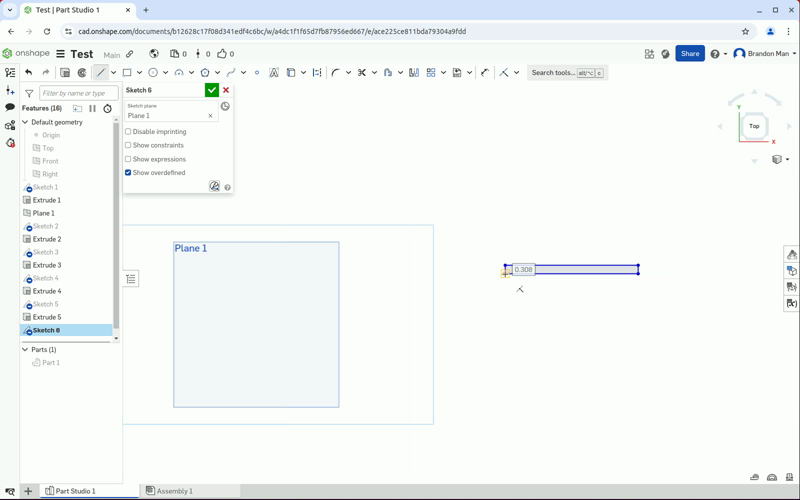
scroll(-6)
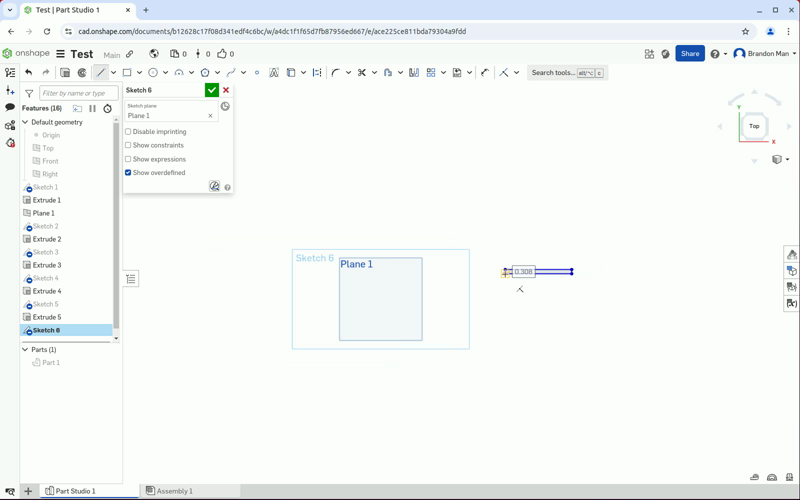
scroll(-6)
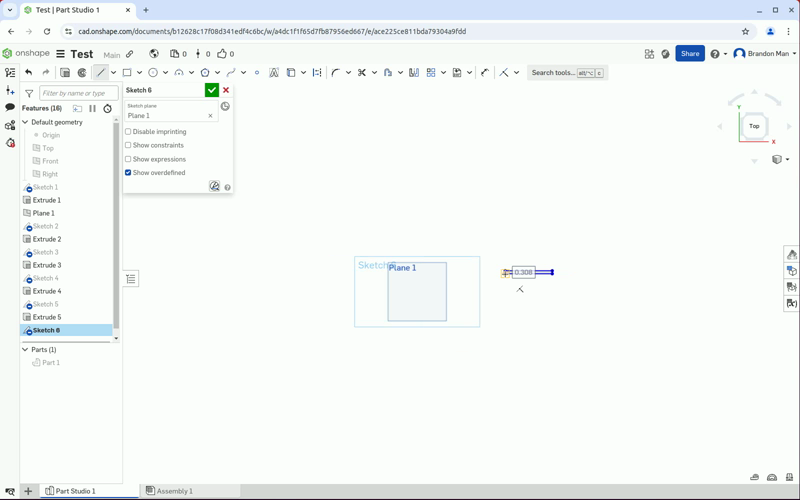
scroll(-6)
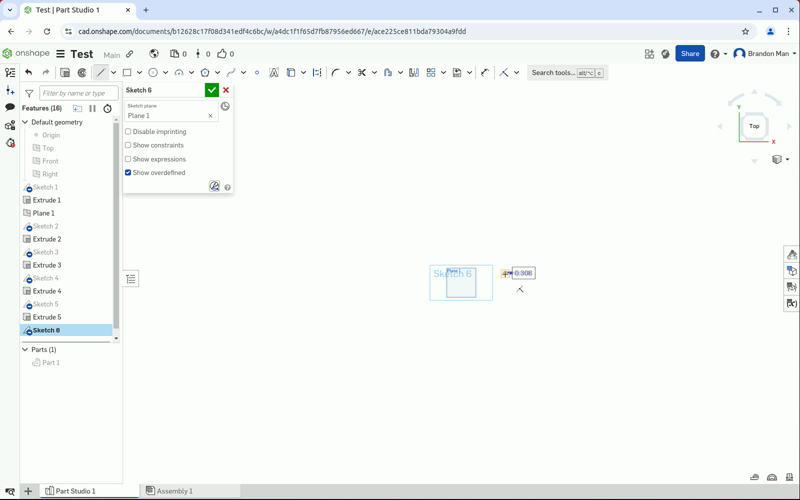
key(esc)
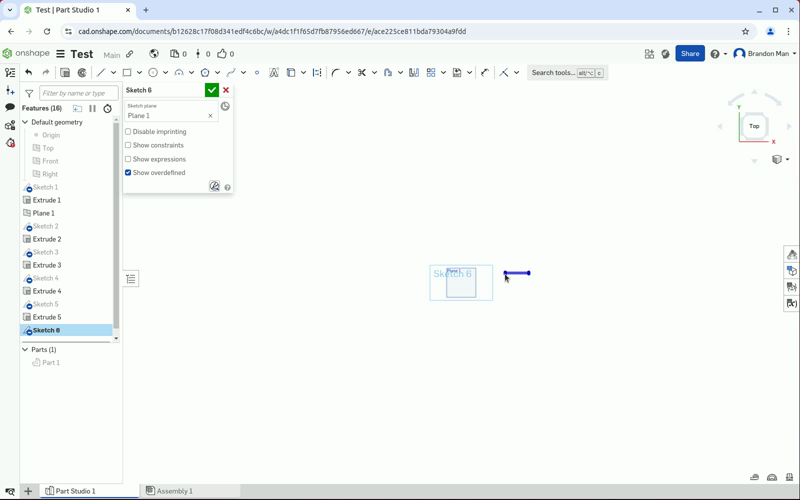
mouse_move(507, 272)
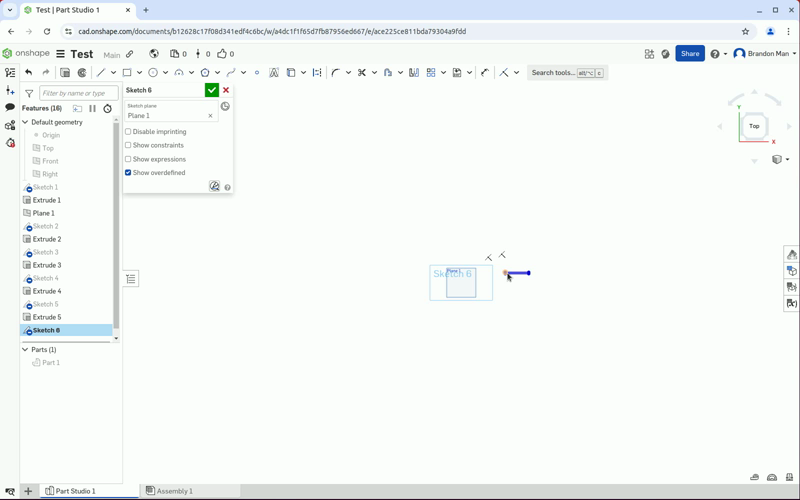
scroll(6)
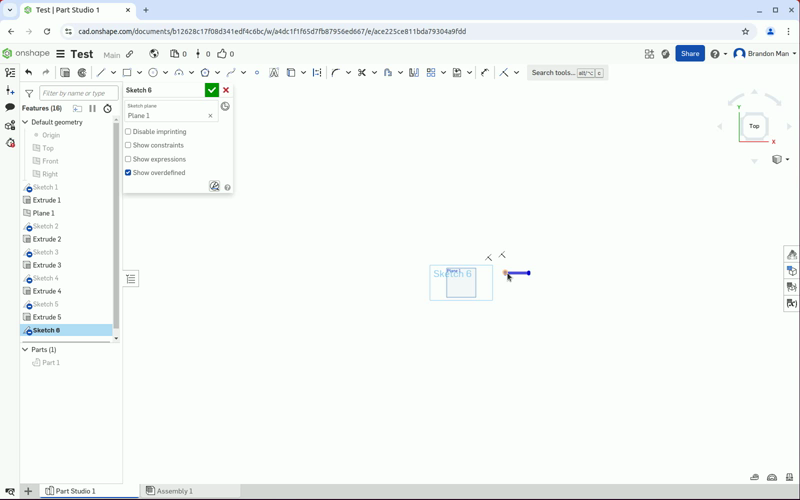
scroll(6)
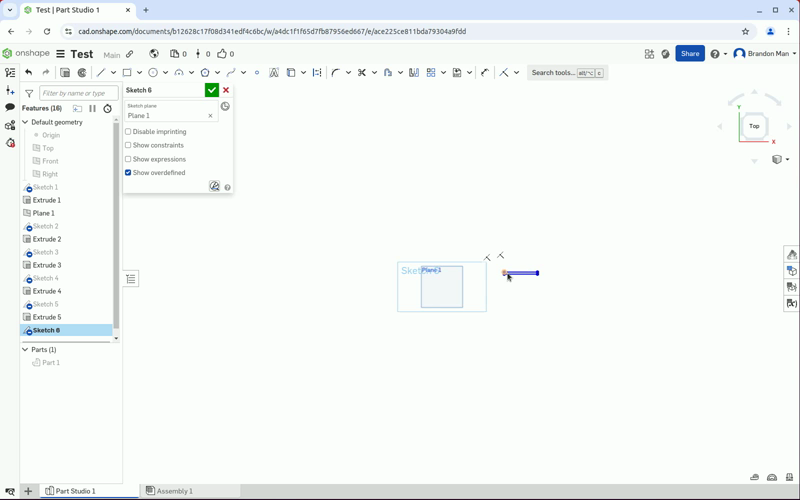
scroll(6)
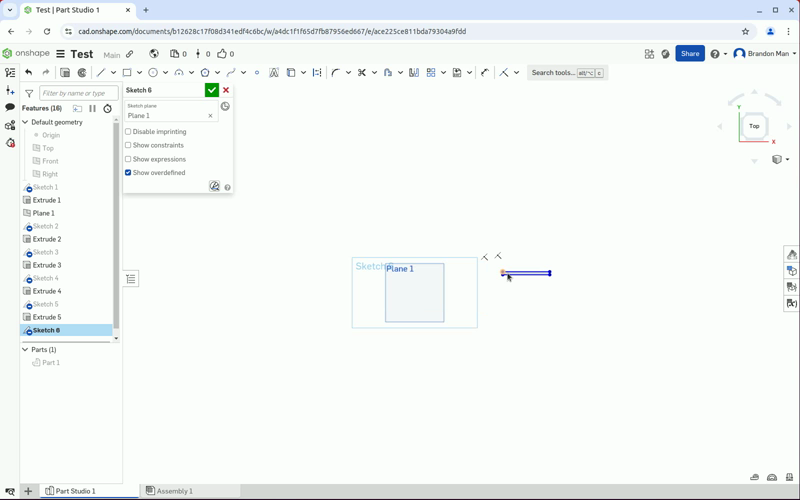
scroll(6)
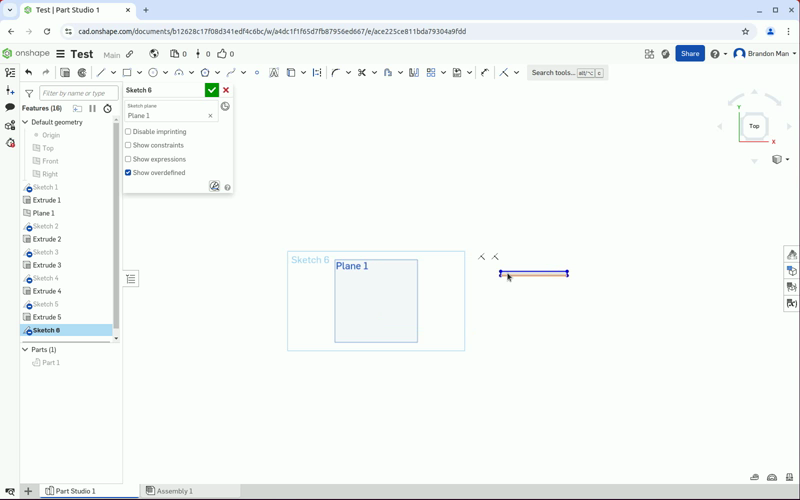
scroll(6)
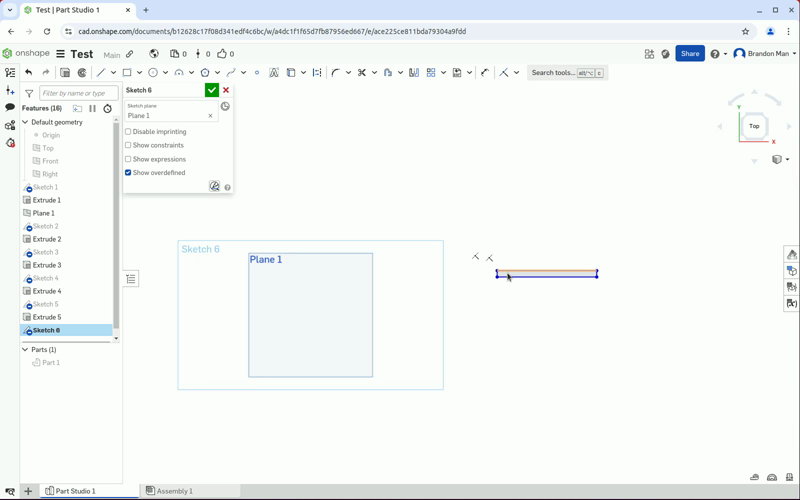
scroll(6)
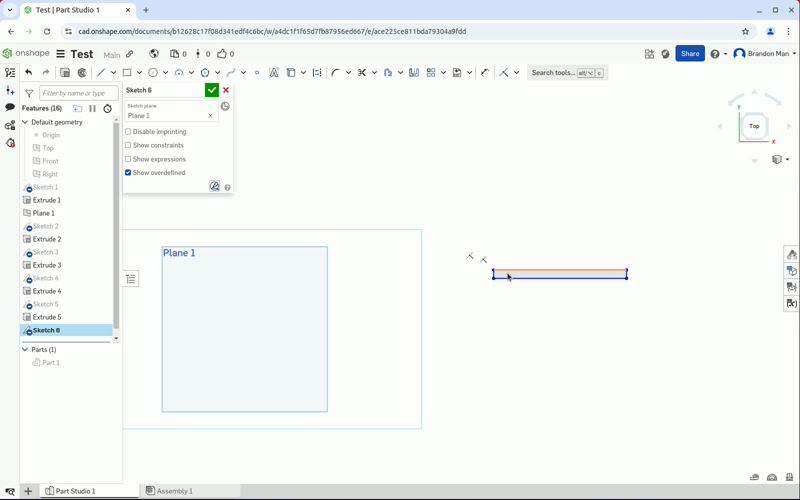
scroll(6)
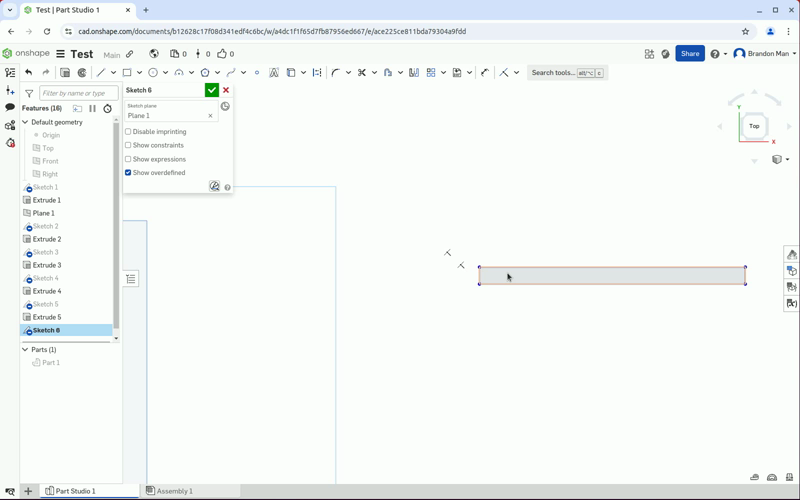
click(507, 272)
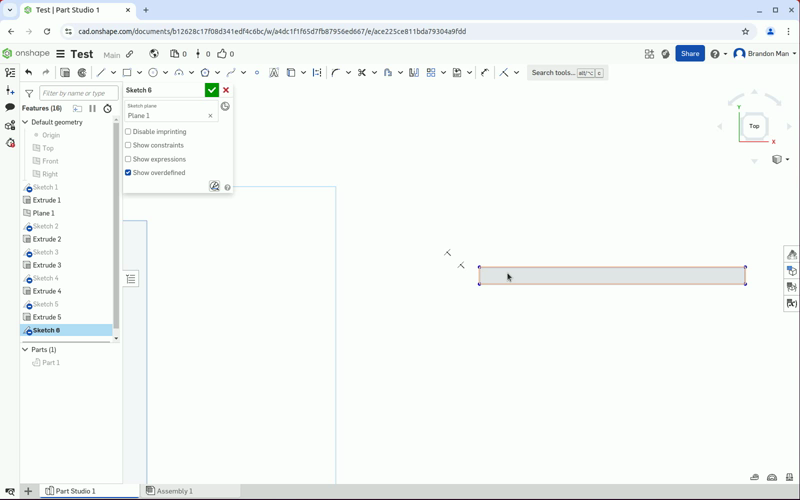
scroll(-6)
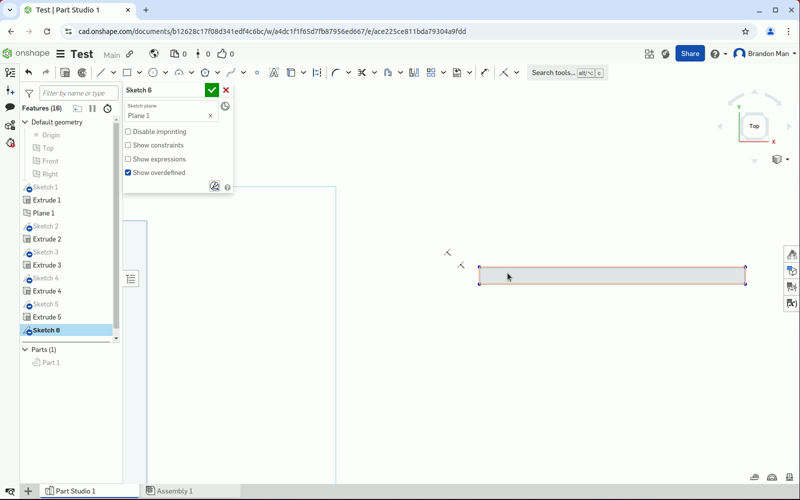
scroll(-6)
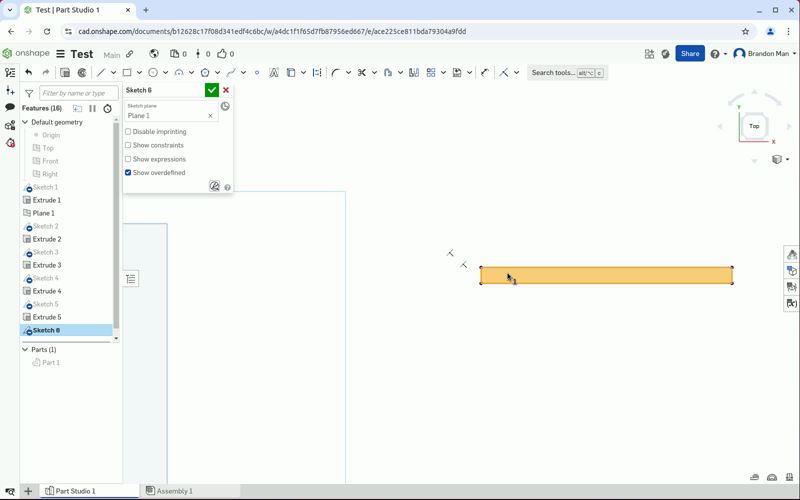
scroll(-6)
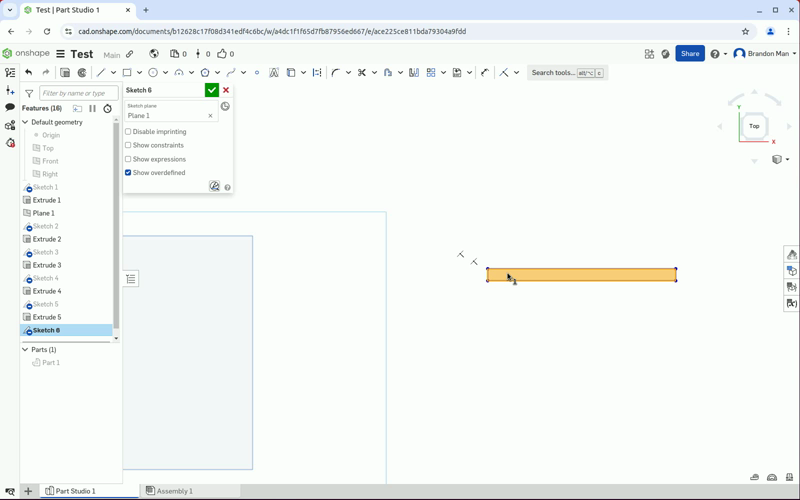
scroll(-6)
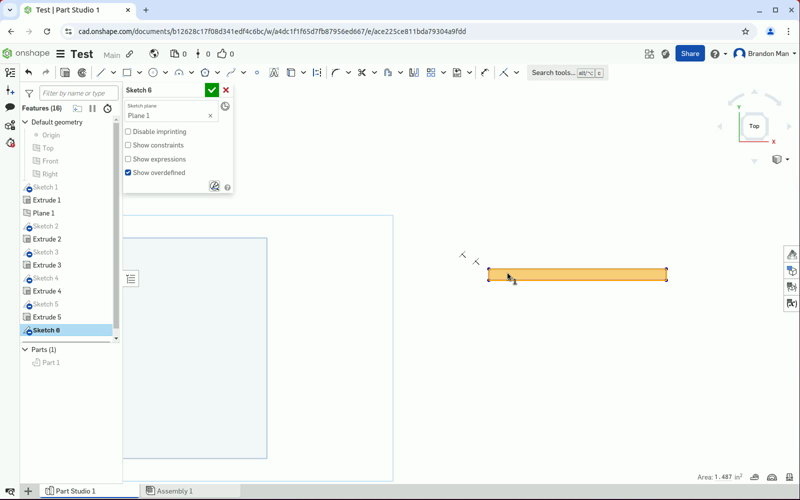
scroll(-6)
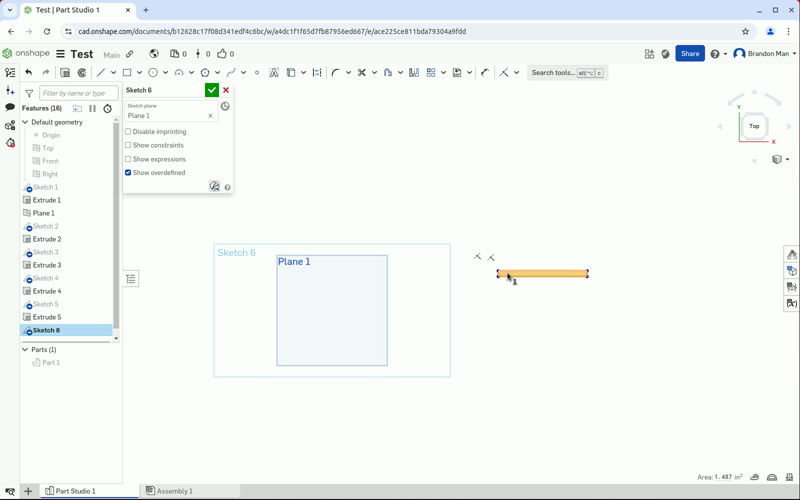
scroll(-6)
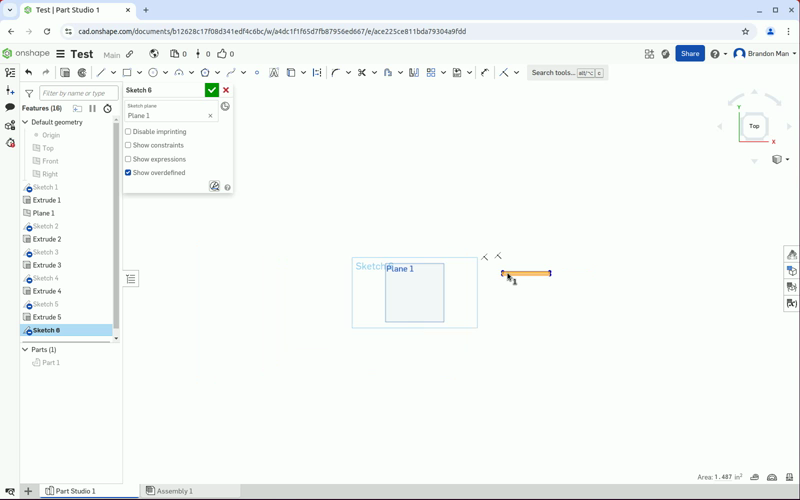
scroll(-6)
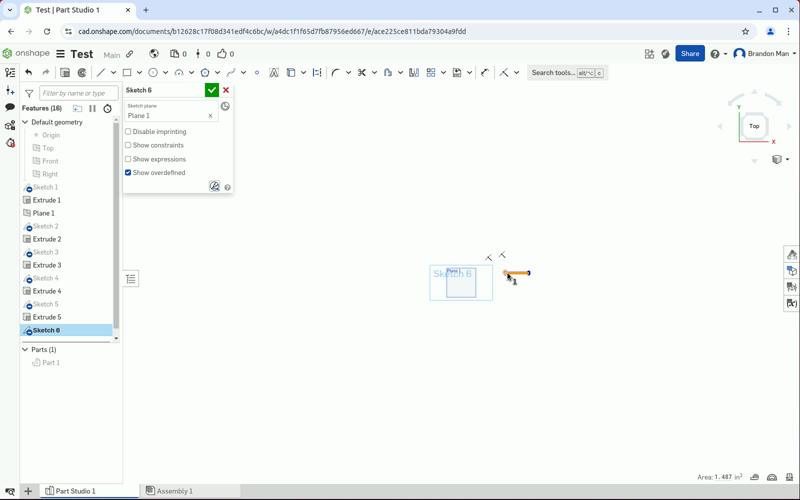
mouse_move(73, 352)
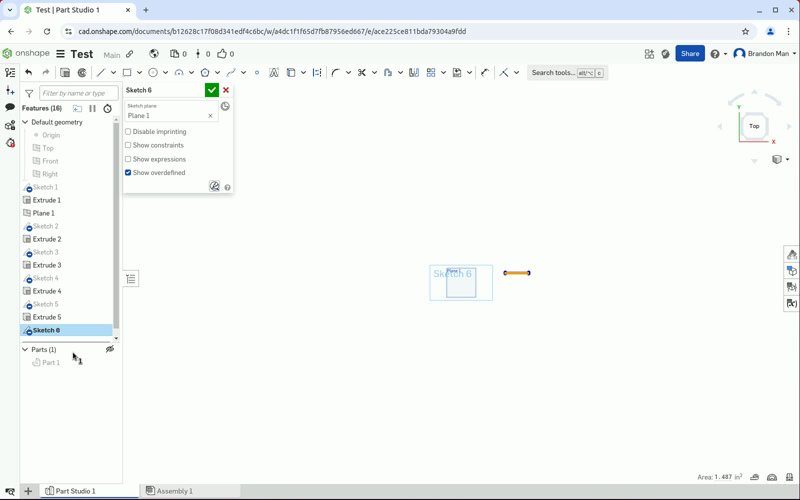
key(shift+y)
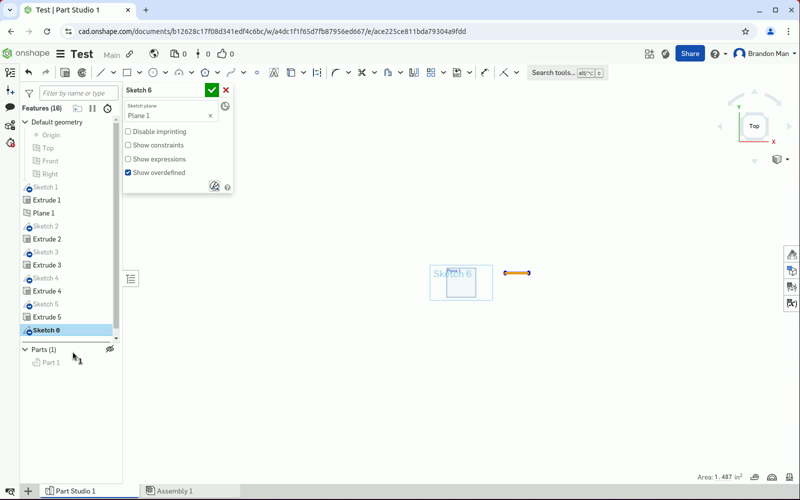
key(shift+e)
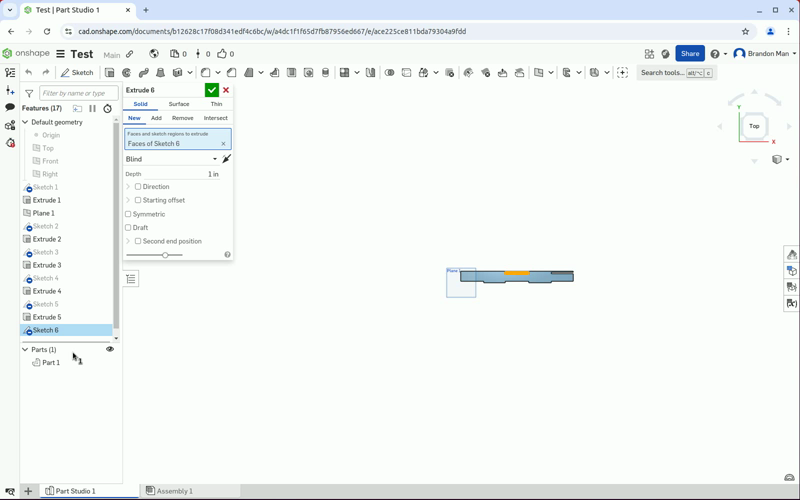
mouse_move(143, 106)
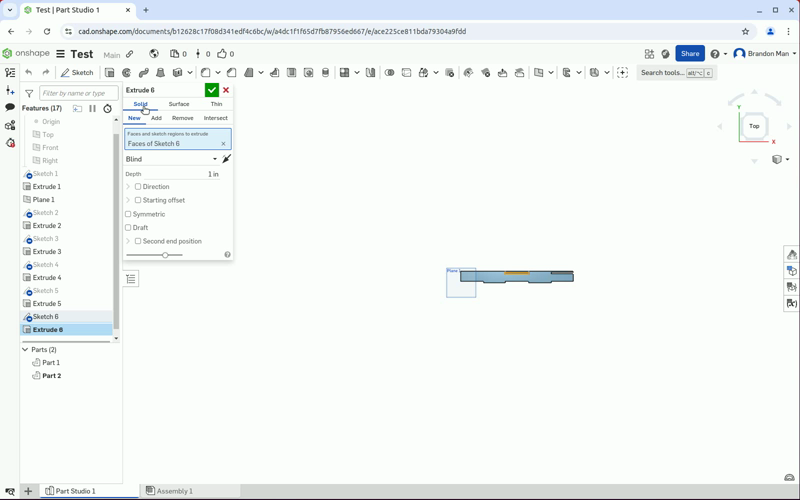
click(143, 106)
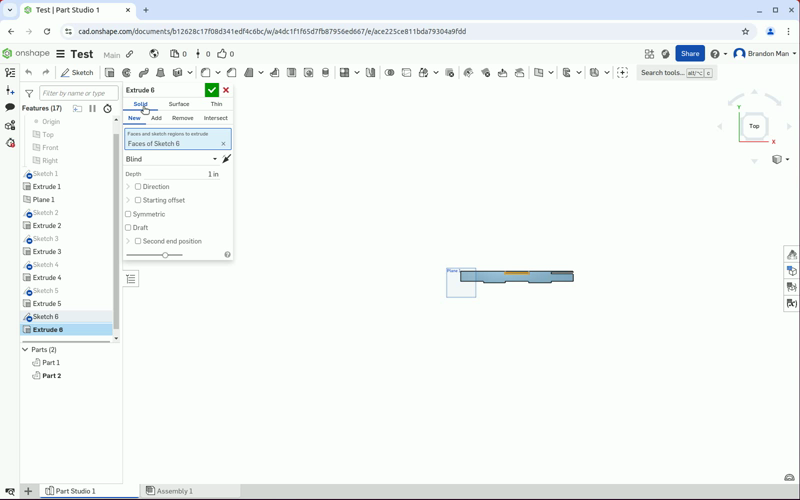
mouse_move(186, 120)
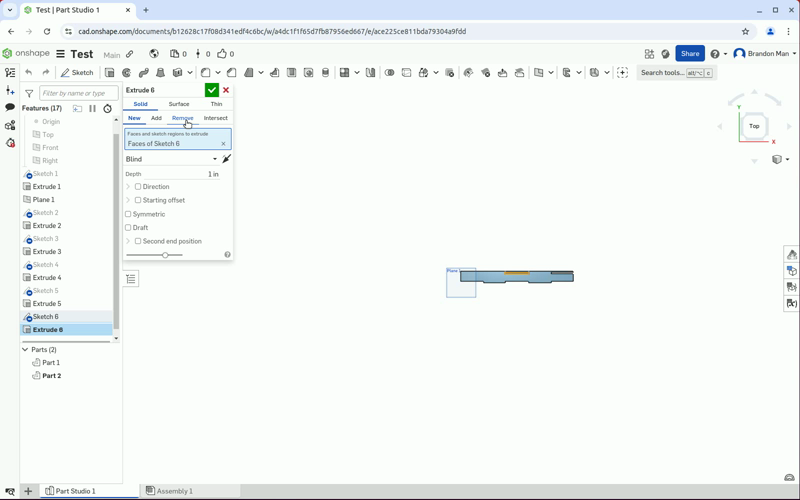
click(186, 120)
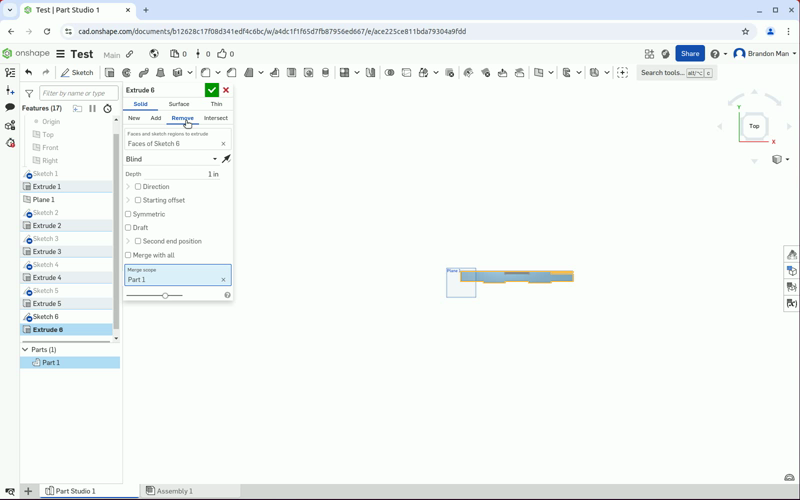
key(tab, 4)
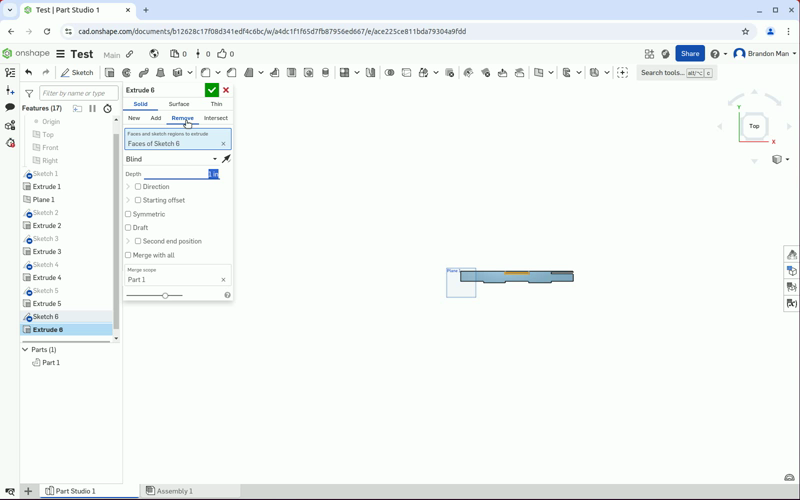
text(1.204)
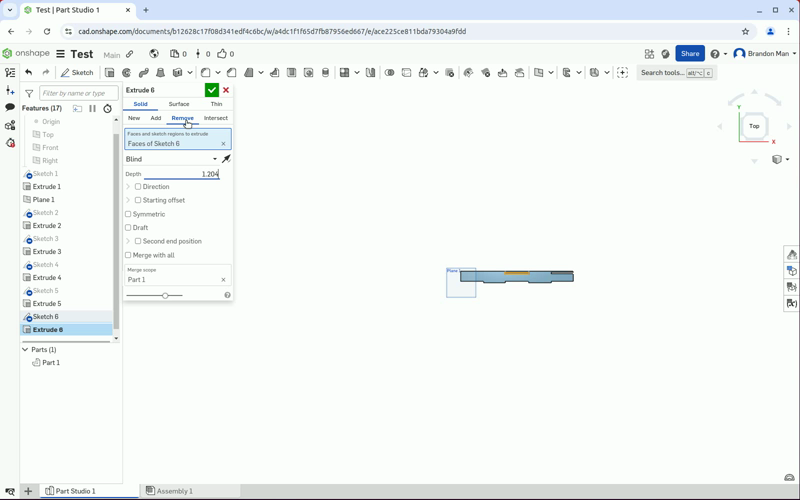
key(tab, 6)
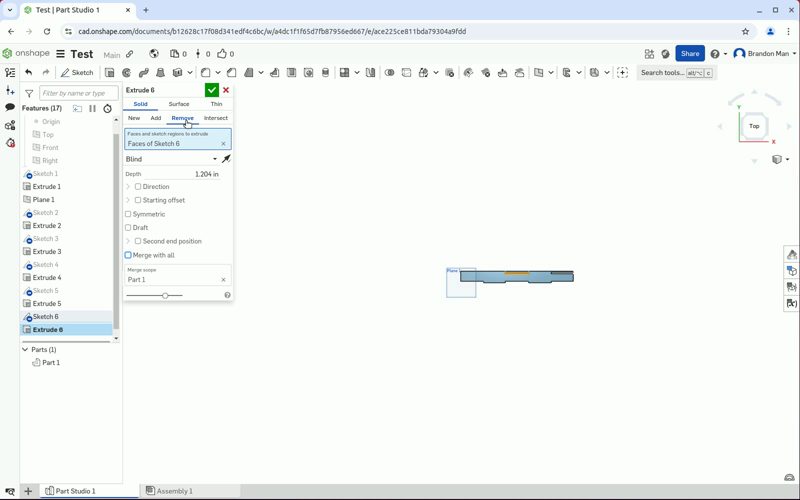
key(space)
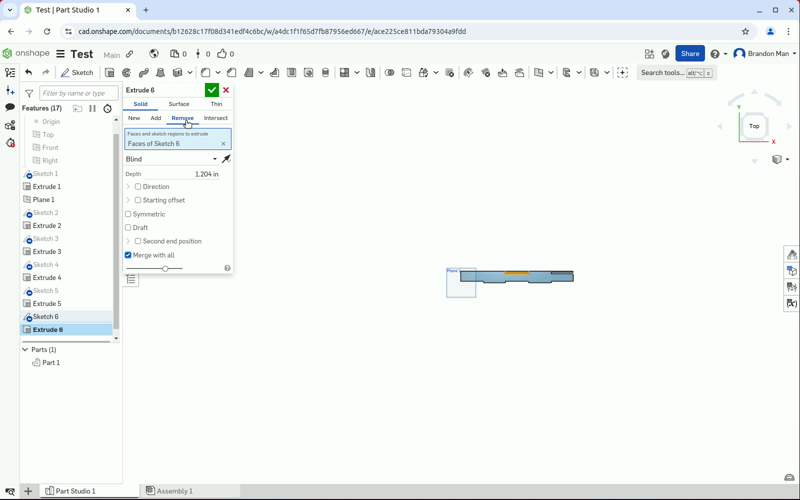
key(enter)
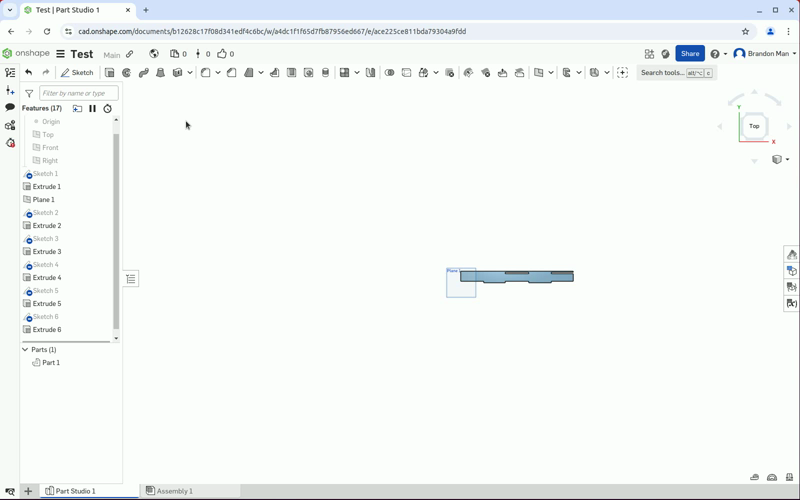
key(shift+h)
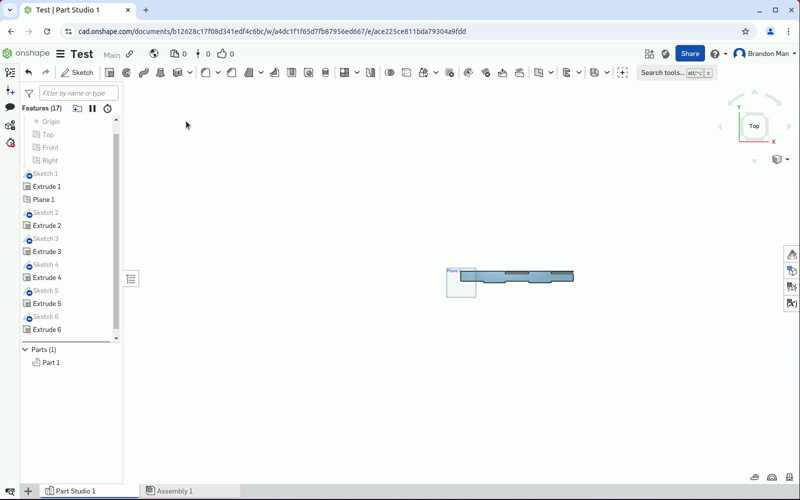
key(shift+h)
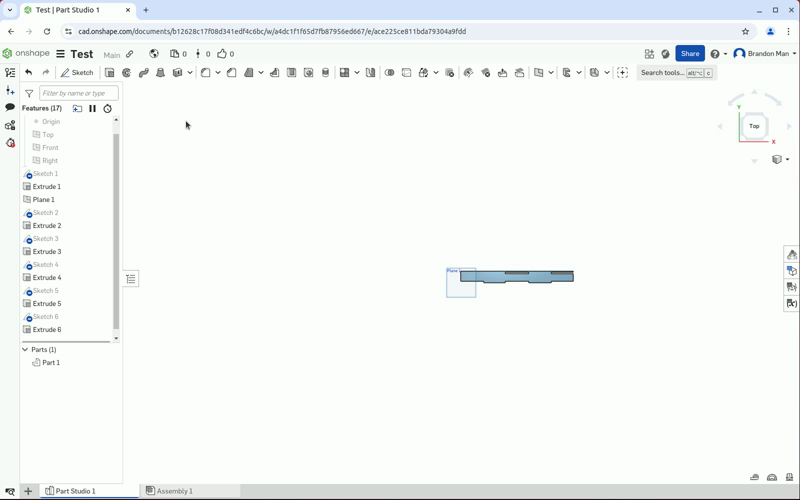
mouse_move(69, 176)
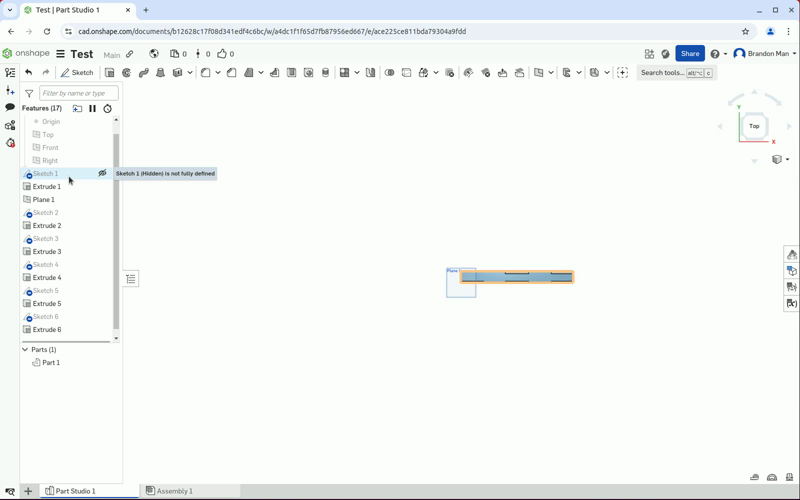
click(69, 176)
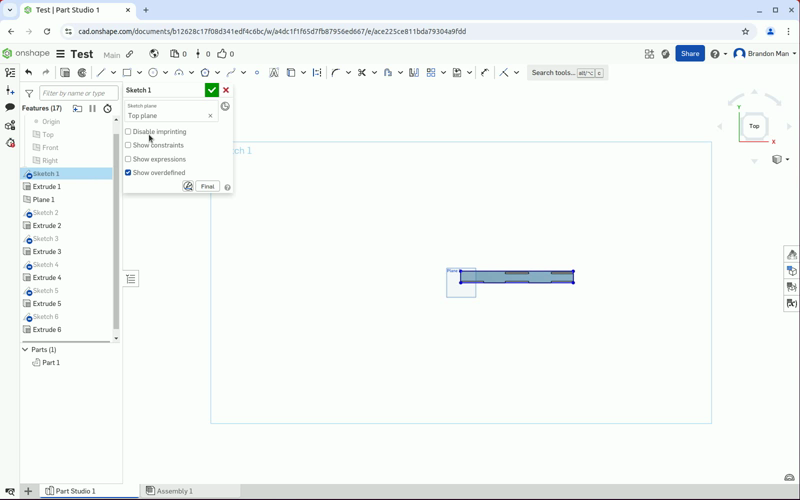
mouse_move(229, 92)
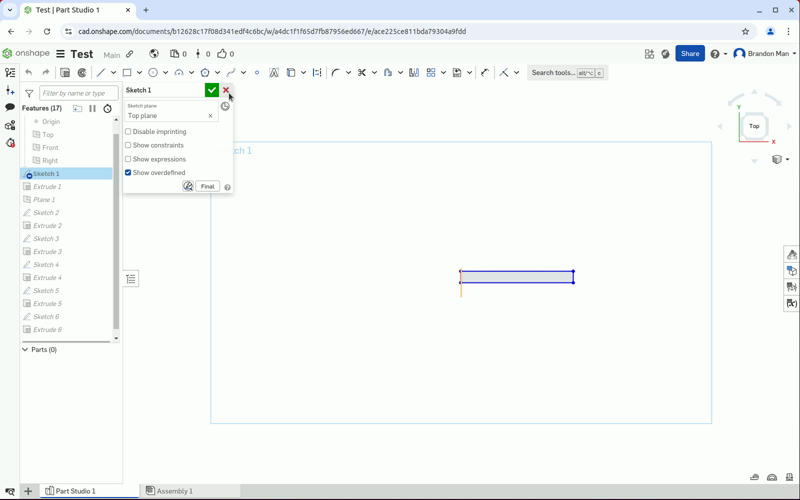
click(229, 92)
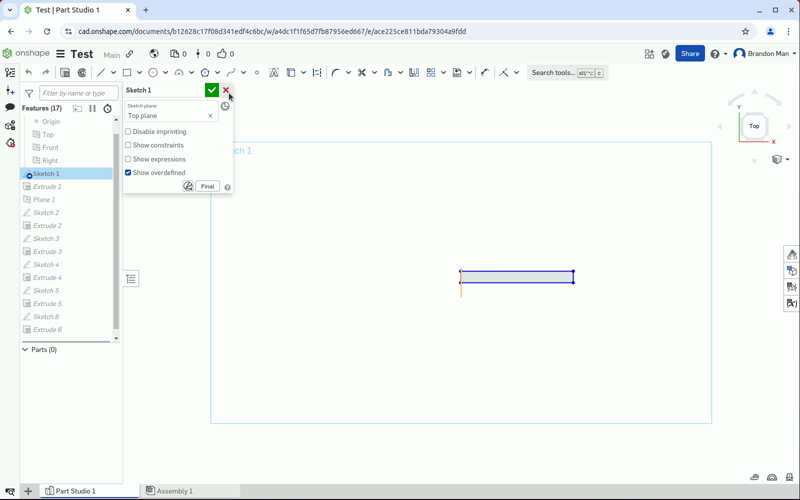
key(shift+s)
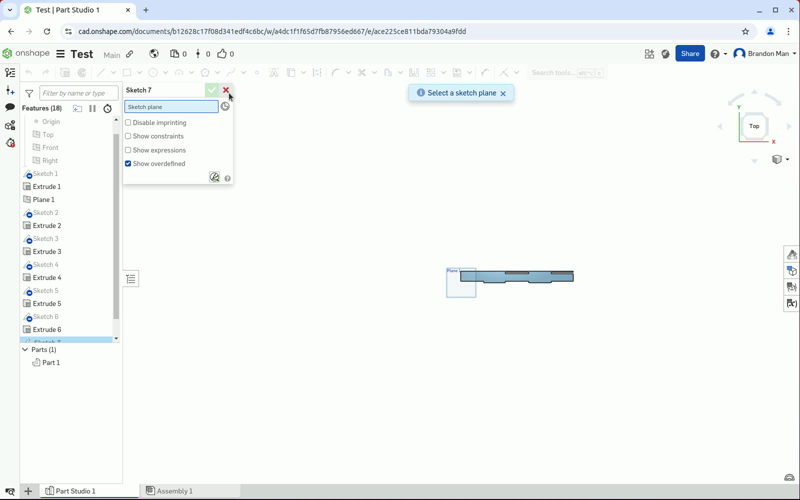
mouse_move(69, 189)
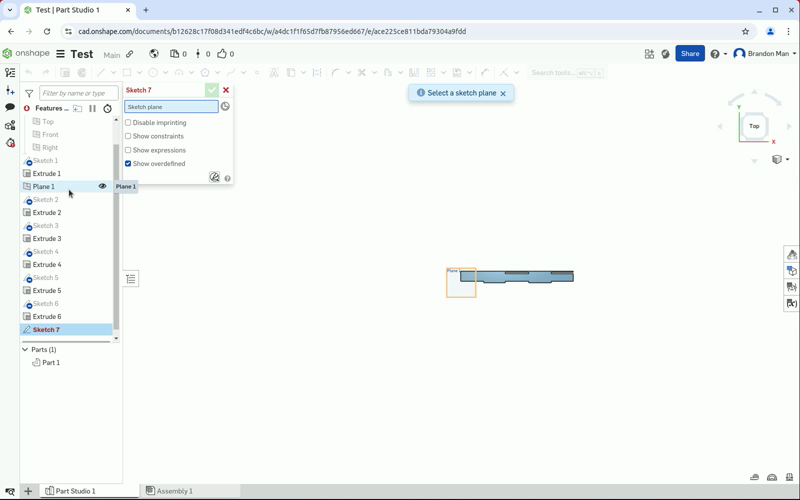
click(69, 189)
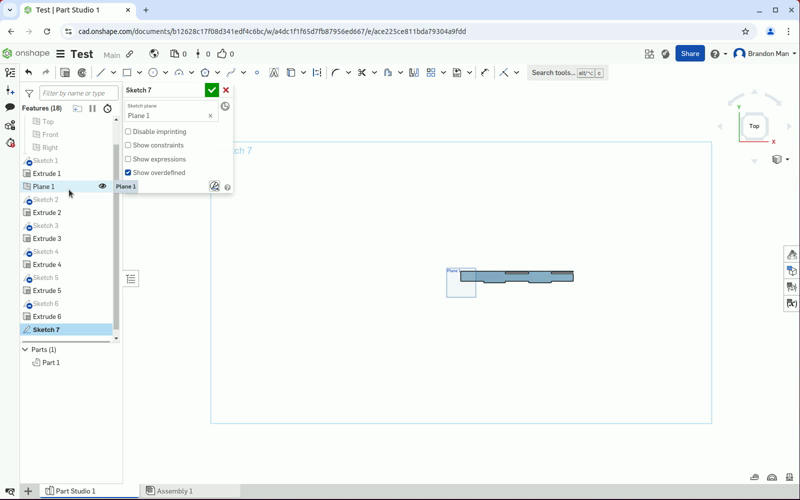
mouse_move(73, 352)
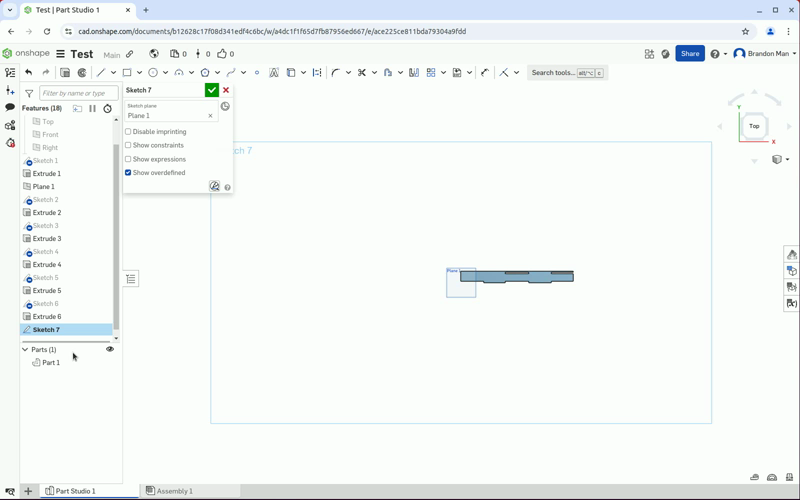
key(y)
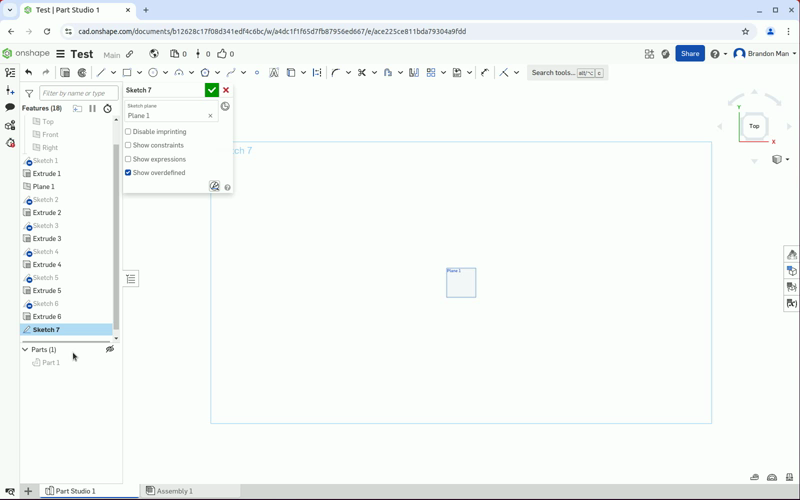
key(l)
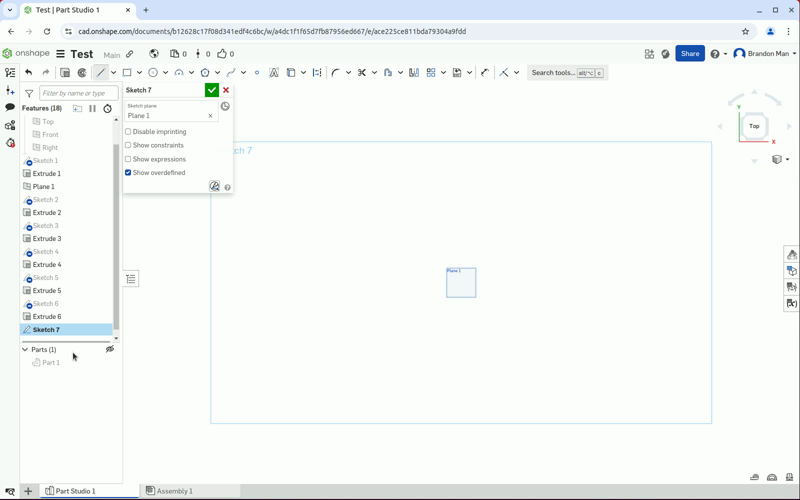
key_down(shift)
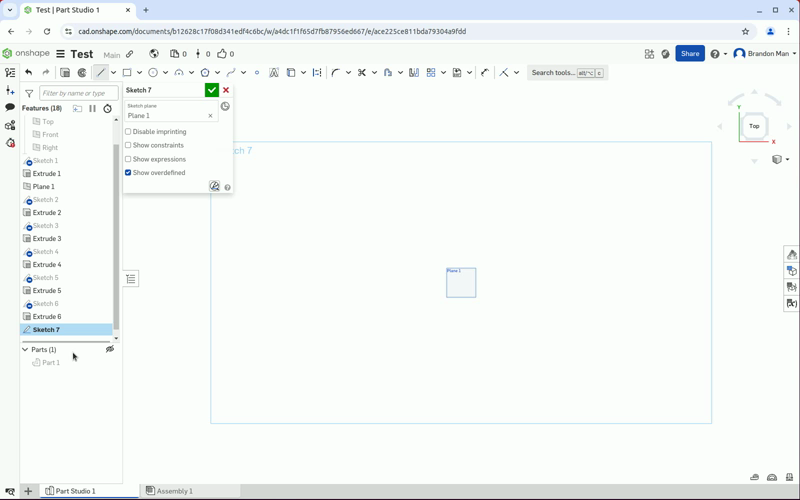
mouse_move(460, 273)
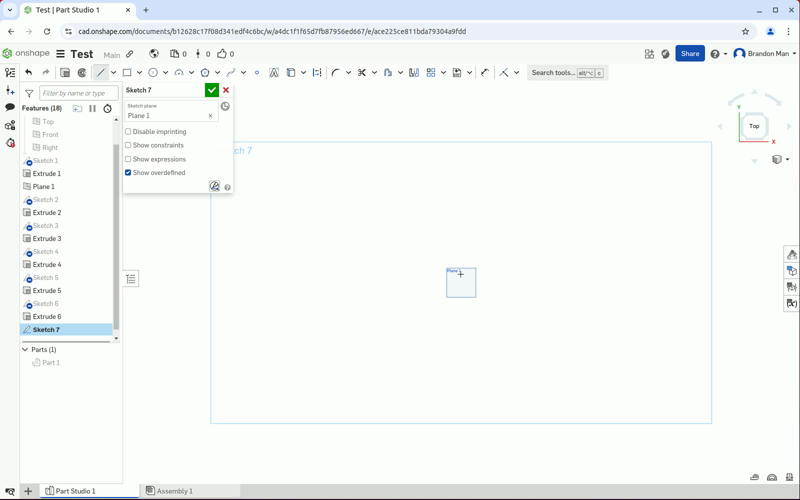
click(460, 273)
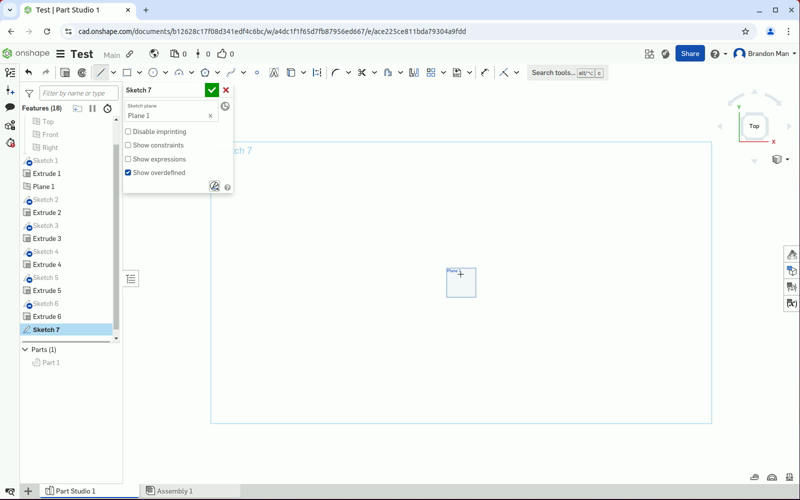
key_up(shift)
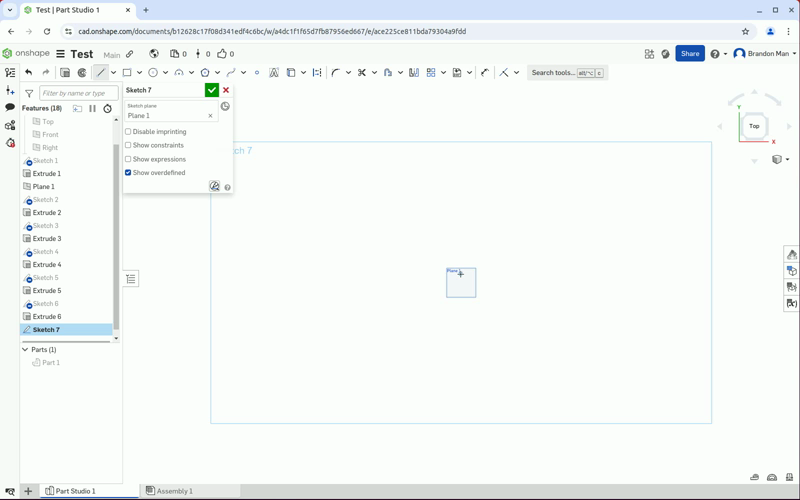
key_down(shift)
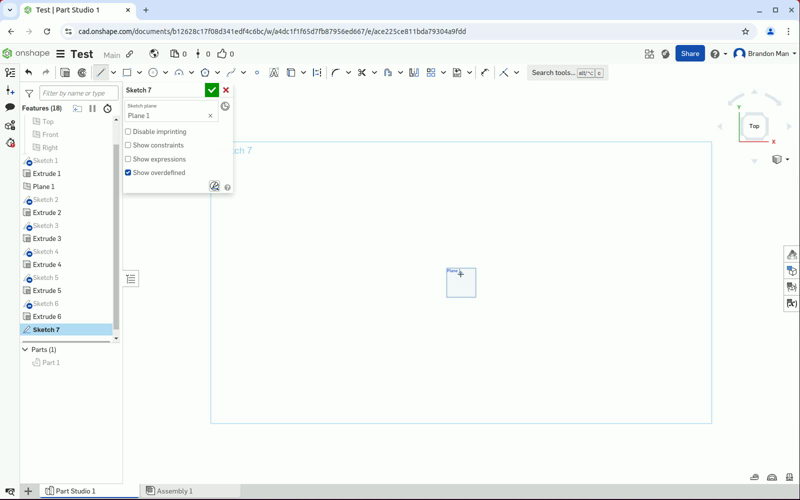
mouse_move(490, 273)
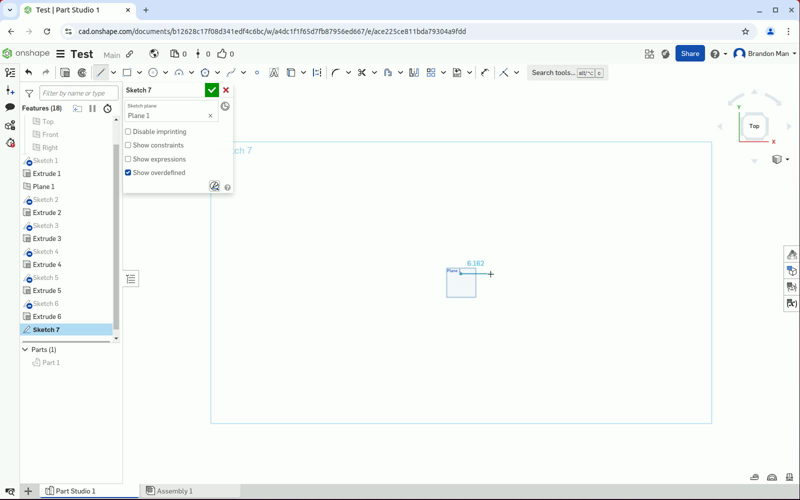
mouse_move(483, 273)
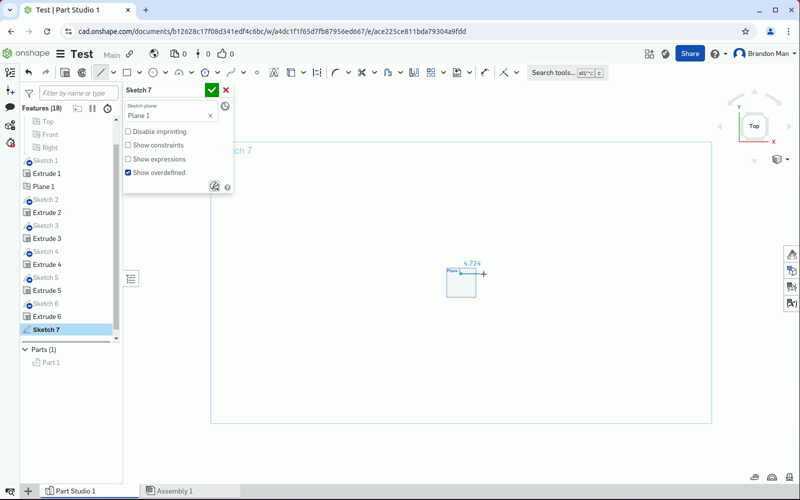
click(483, 273)
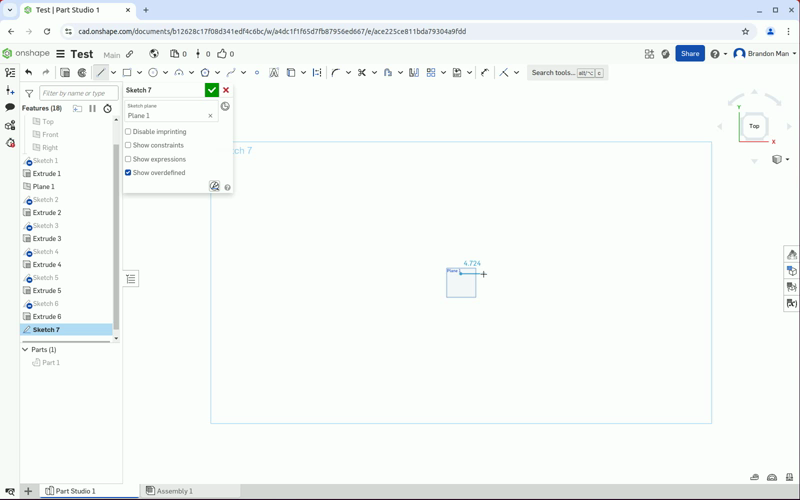
key_up(shift)
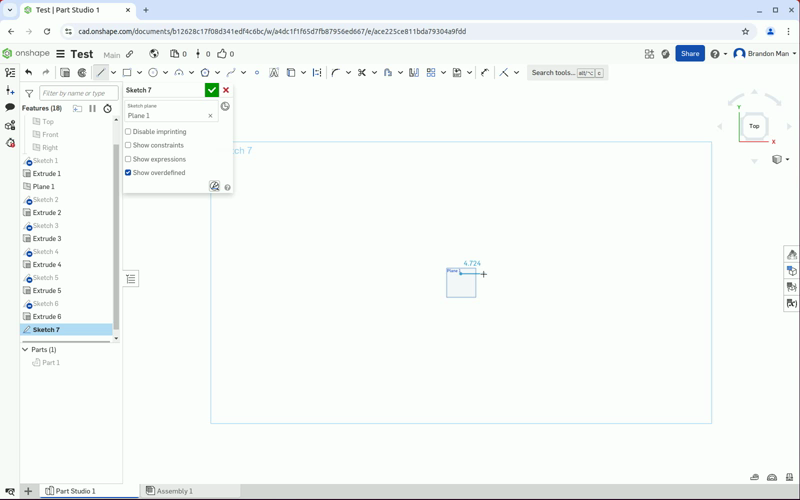
key_down(shift)
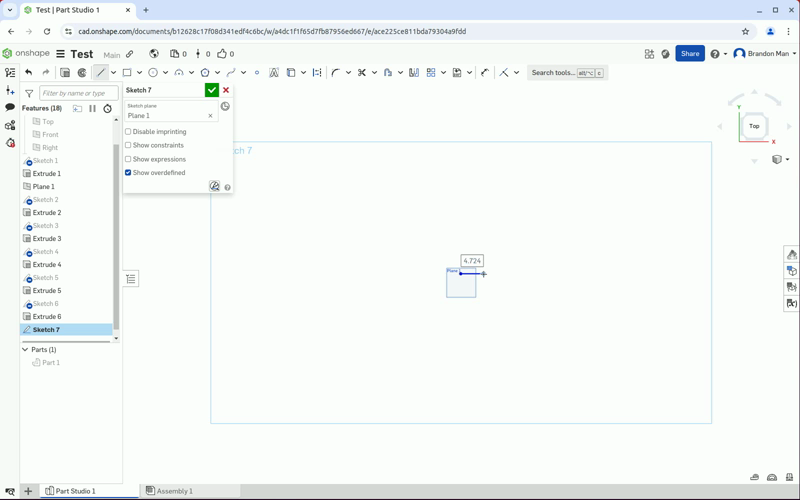
mouse_move(513, 273)
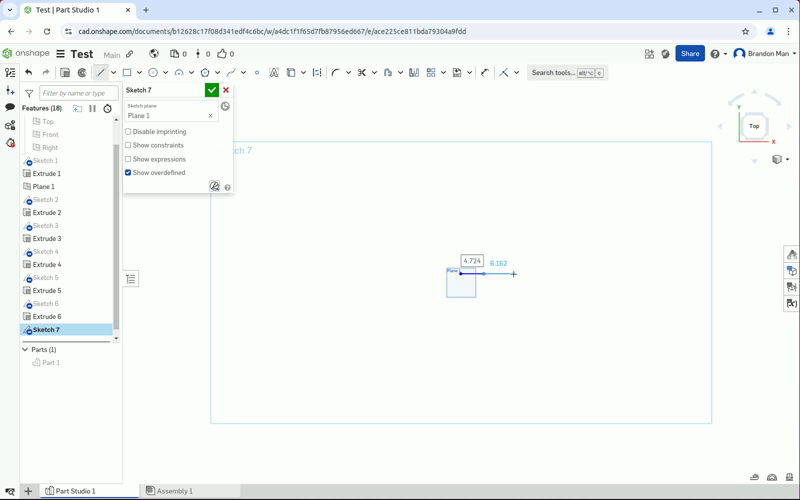
mouse_move(483, 272)
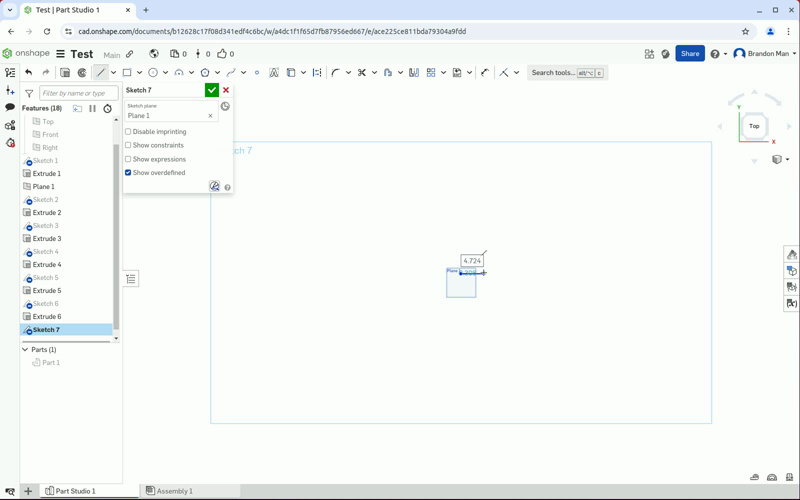
scroll(6)
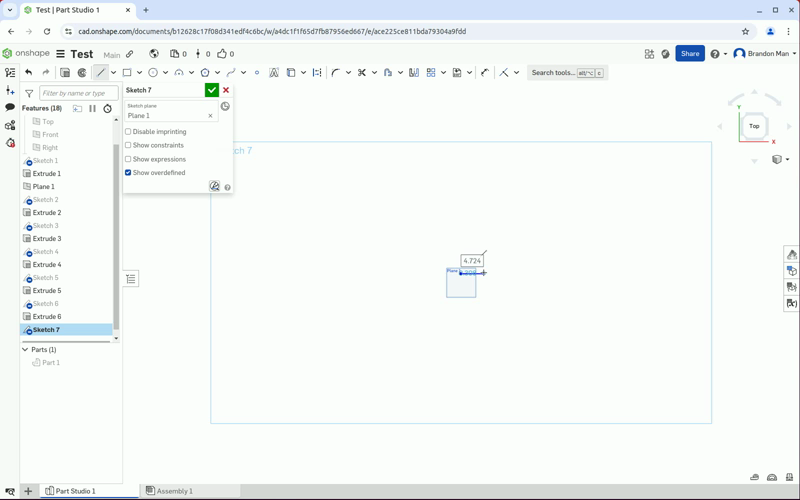
scroll(6)
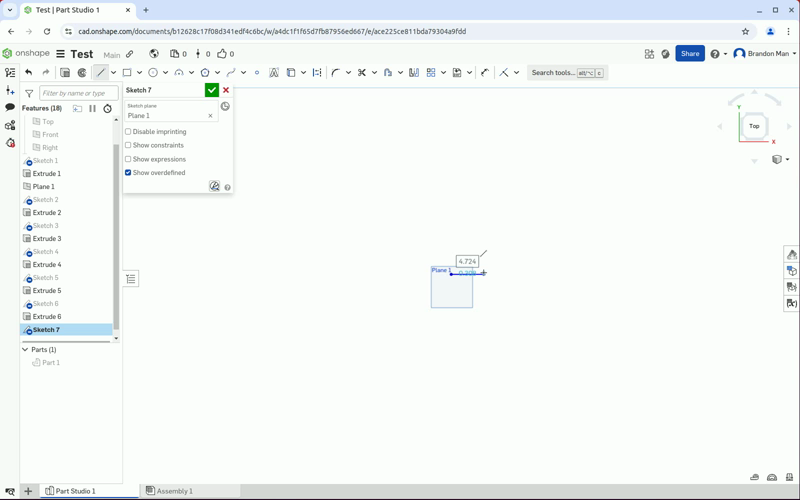
scroll(6)
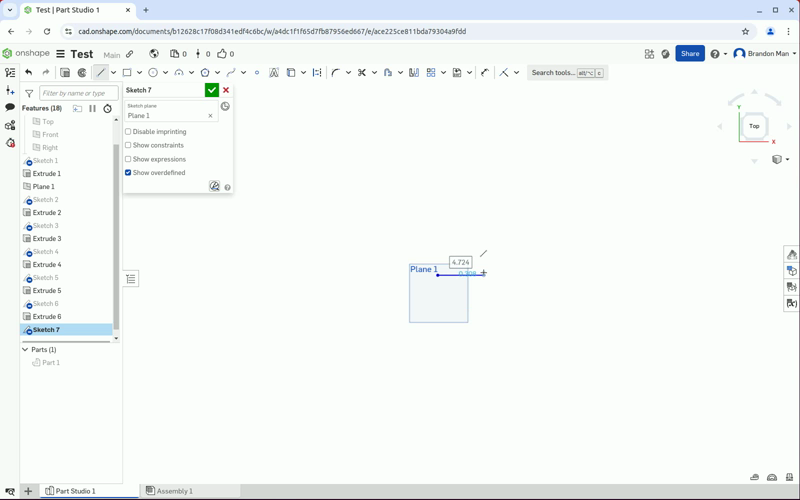
scroll(6)
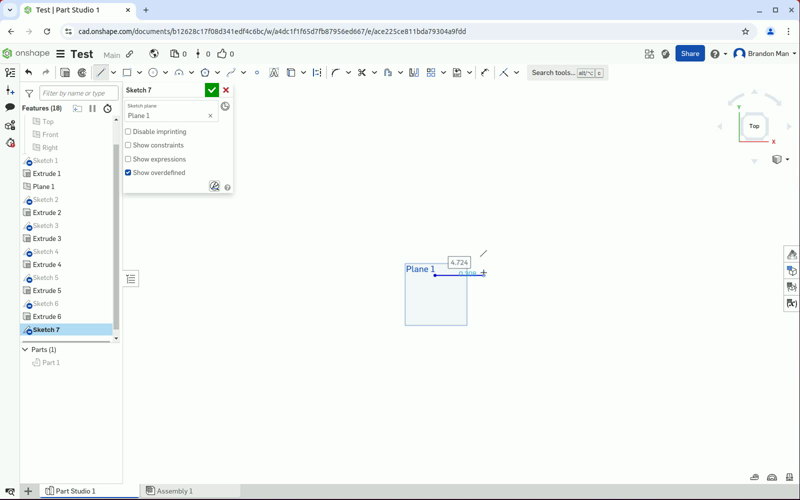
scroll(6)
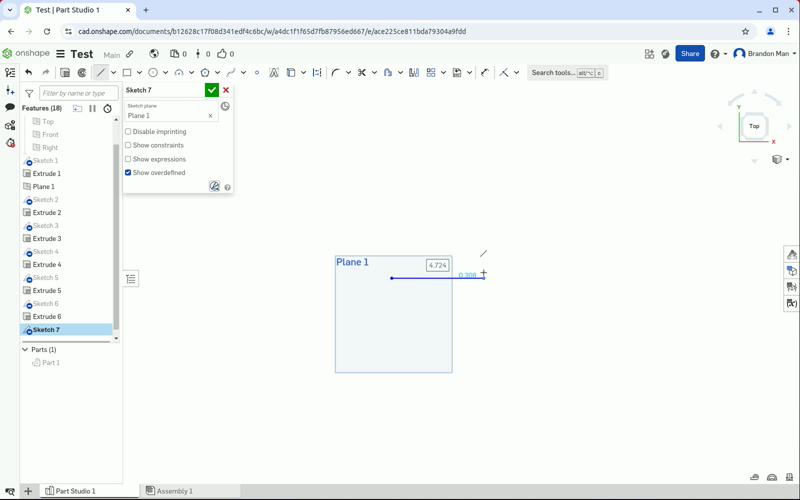
scroll(6)
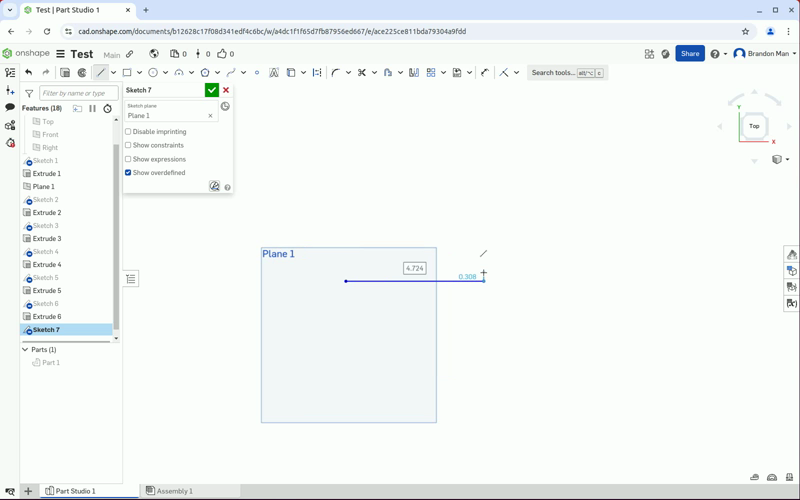
scroll(6)
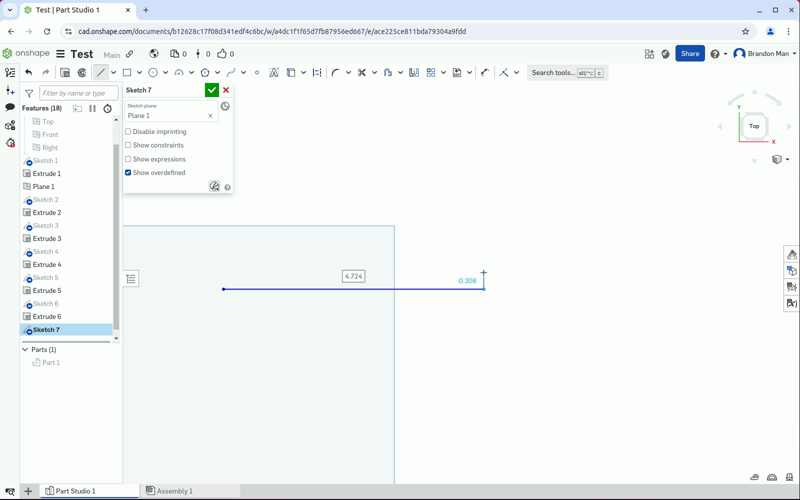
click(483, 272)
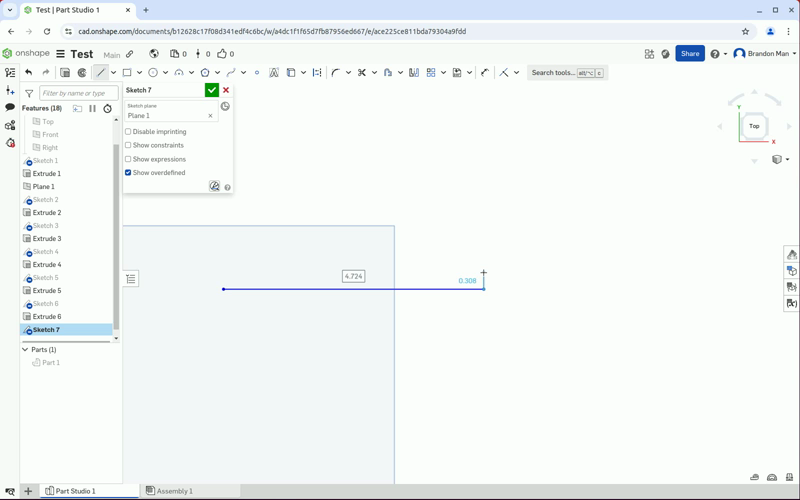
scroll(-6)
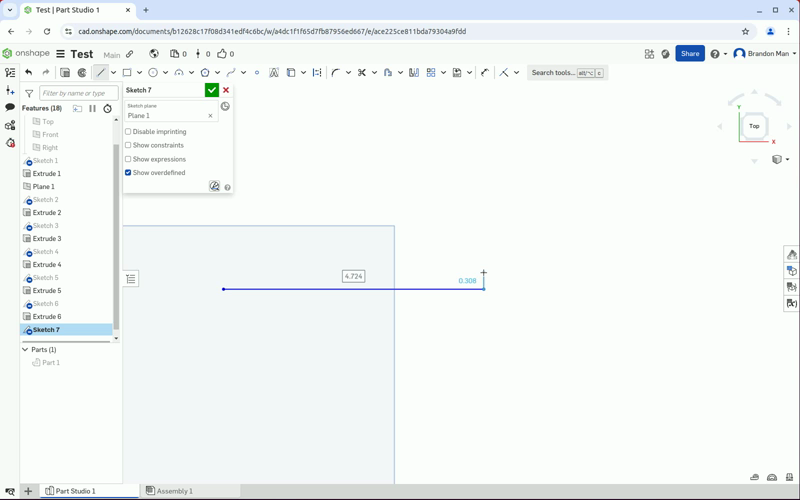
scroll(-6)
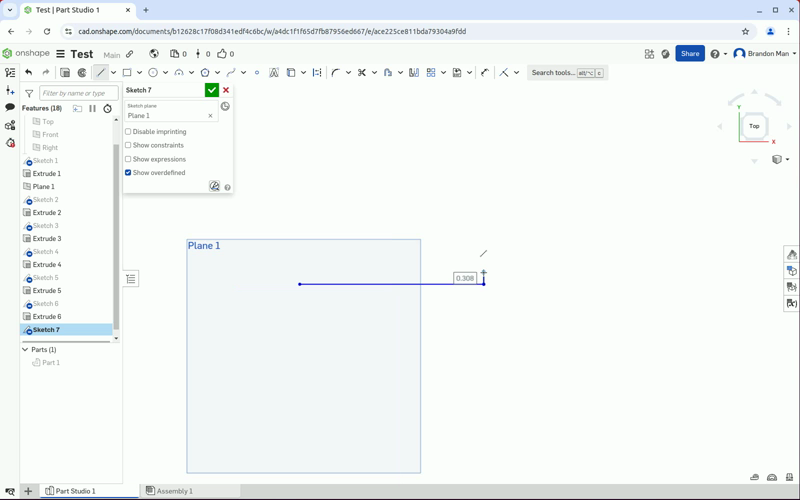
scroll(-6)
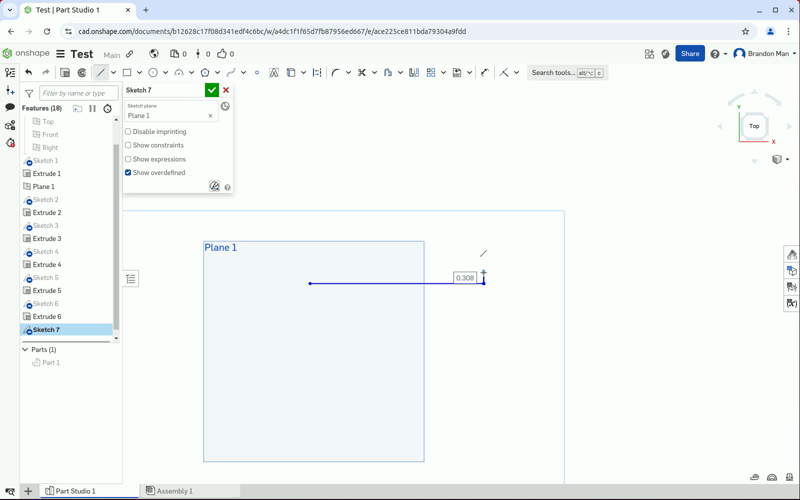
scroll(-6)
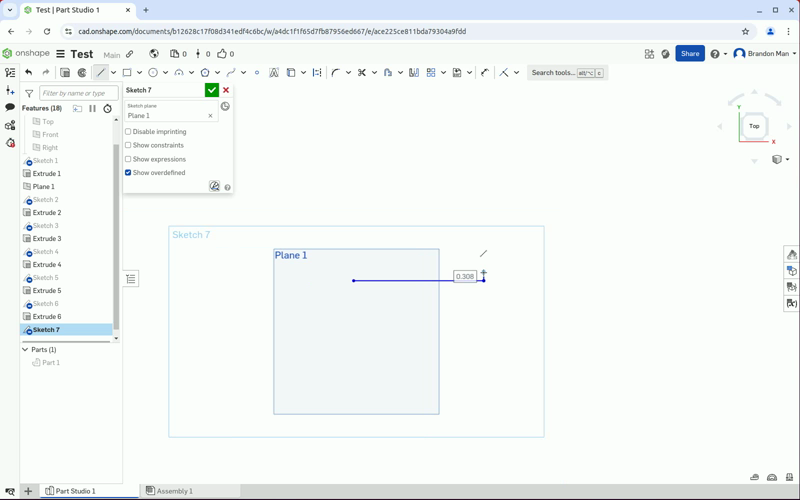
scroll(-6)
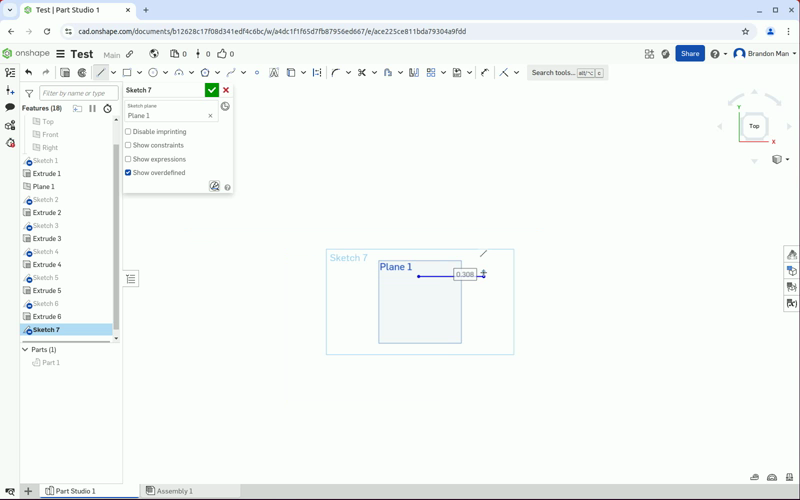
scroll(-6)
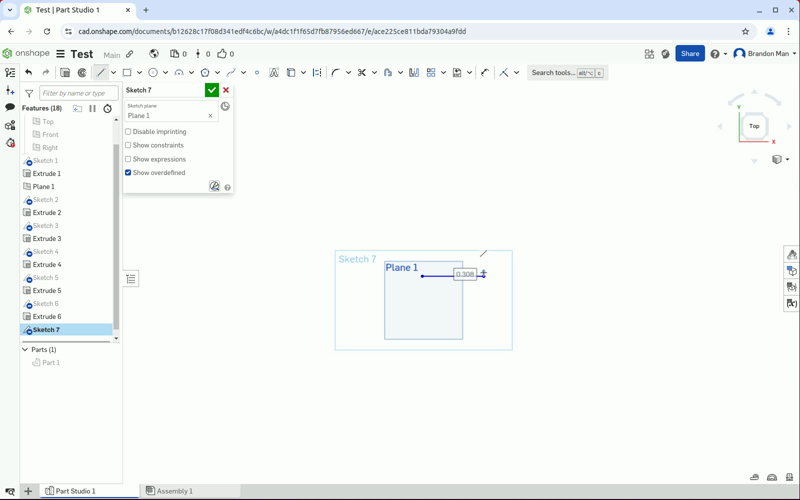
scroll(-6)
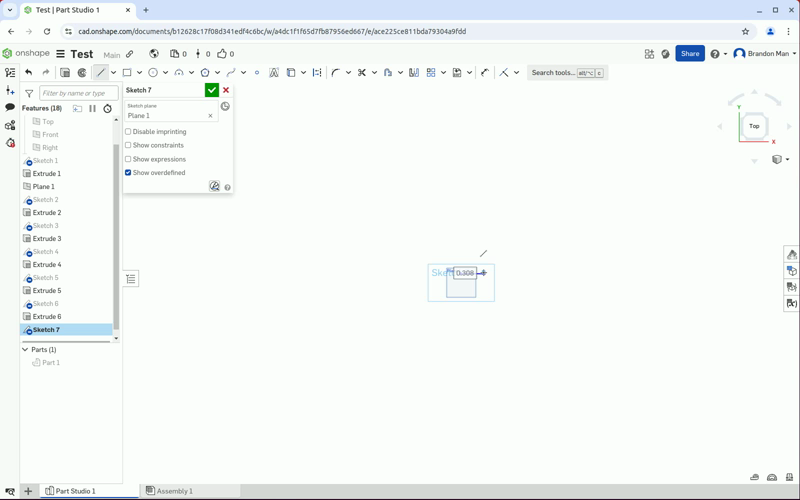
key_up(shift)
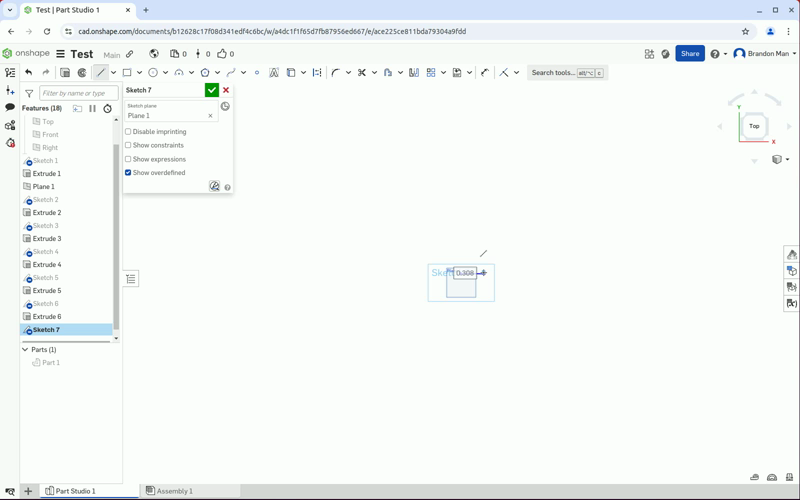
key_down(shift)
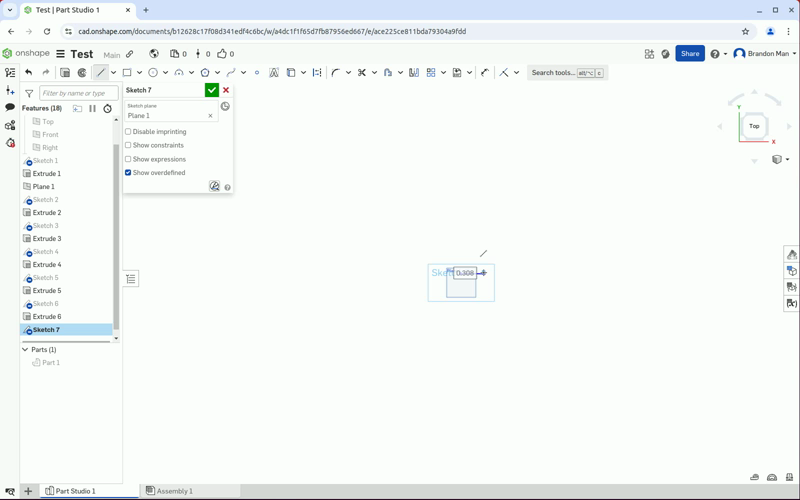
mouse_move(513, 272)
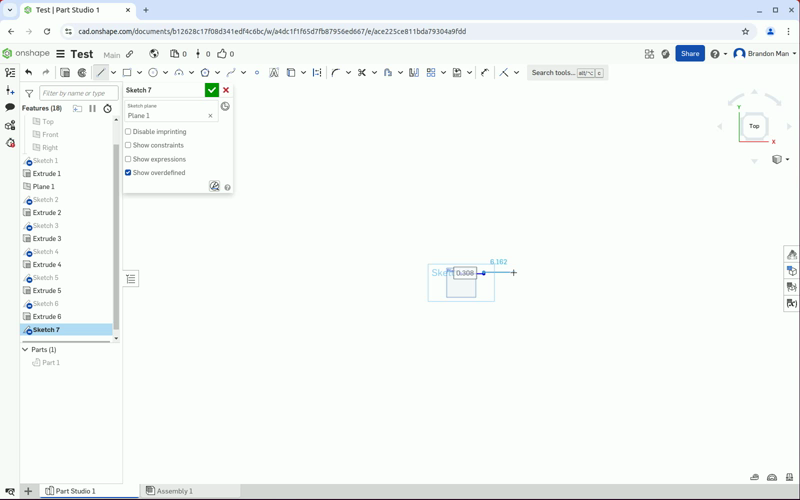
mouse_move(460, 272)
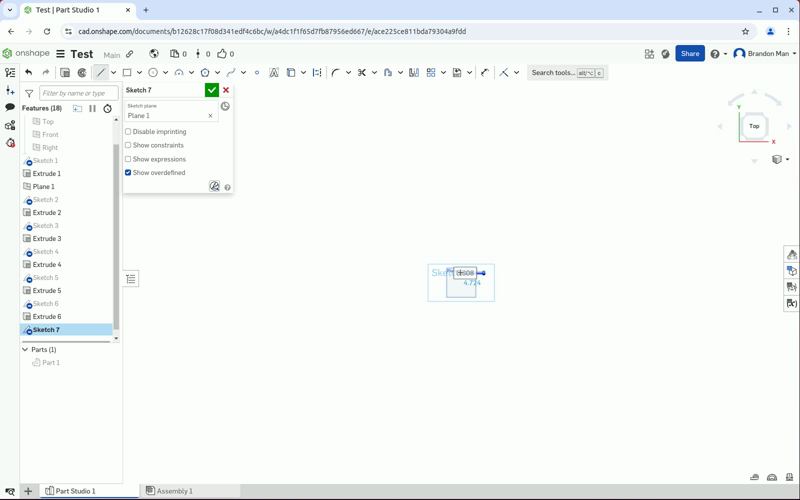
scroll(6)
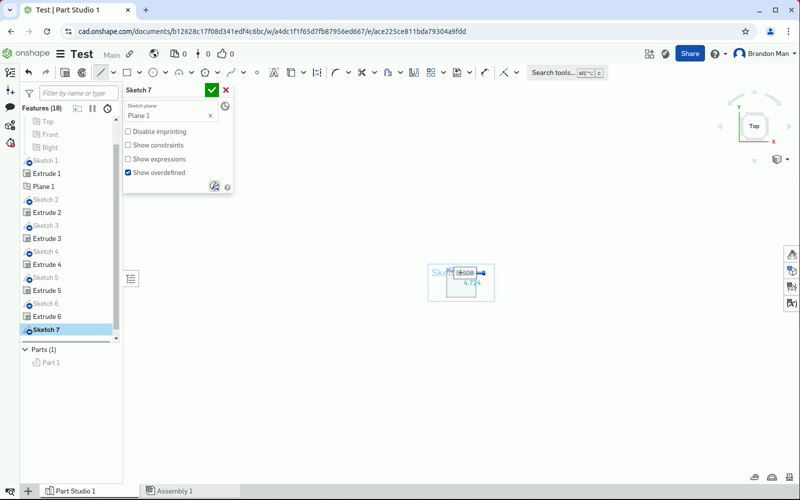
scroll(6)
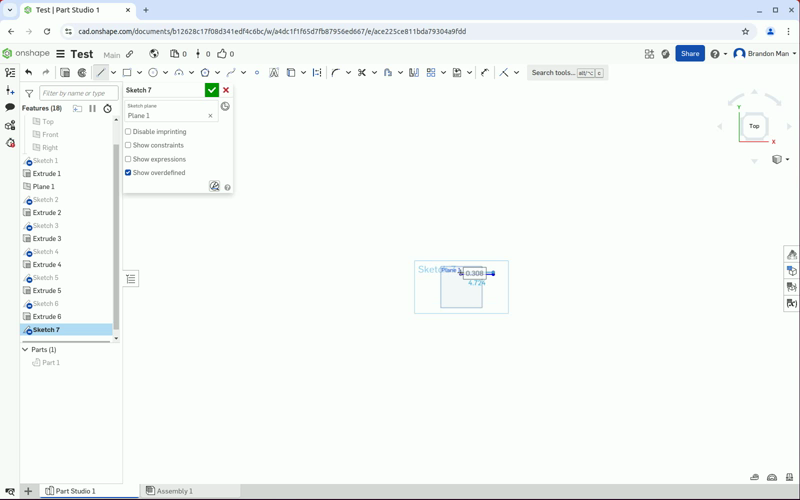
scroll(6)
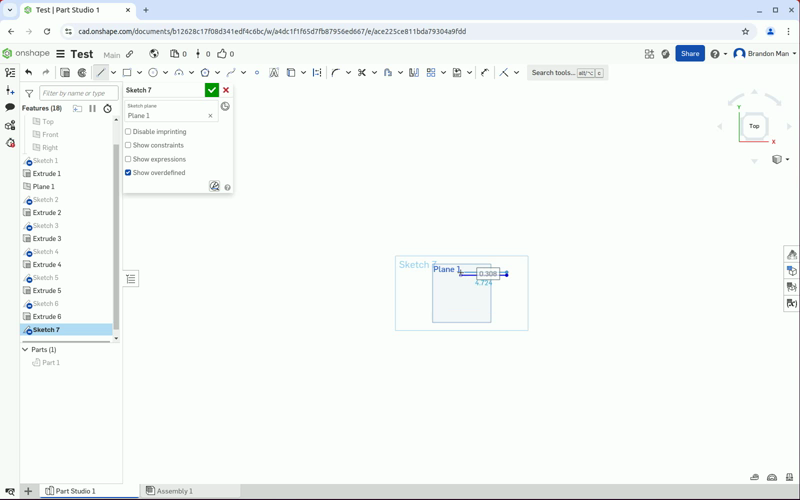
scroll(6)
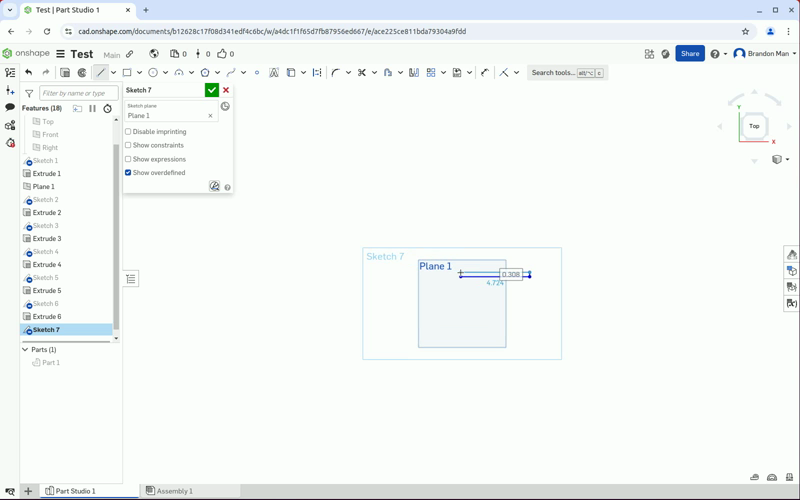
scroll(6)
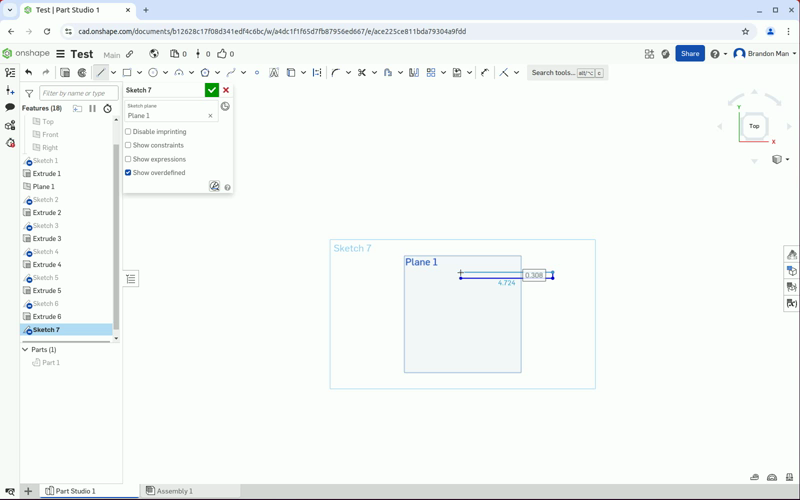
scroll(6)
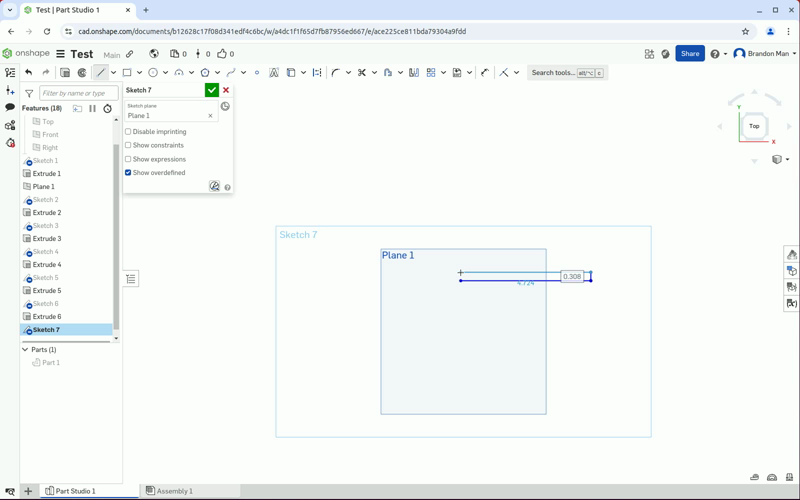
scroll(6)
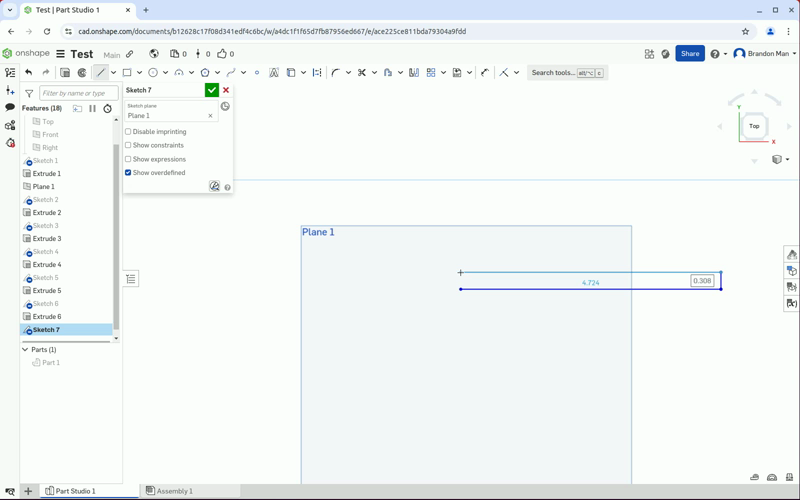
click(460, 272)
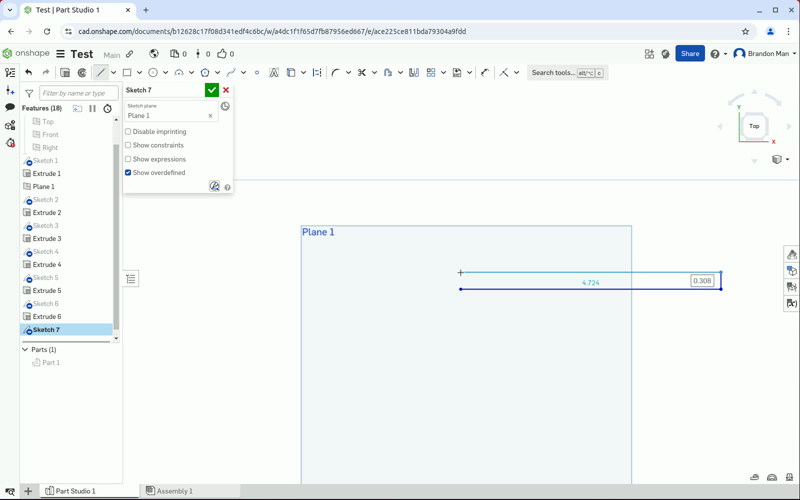
scroll(-6)
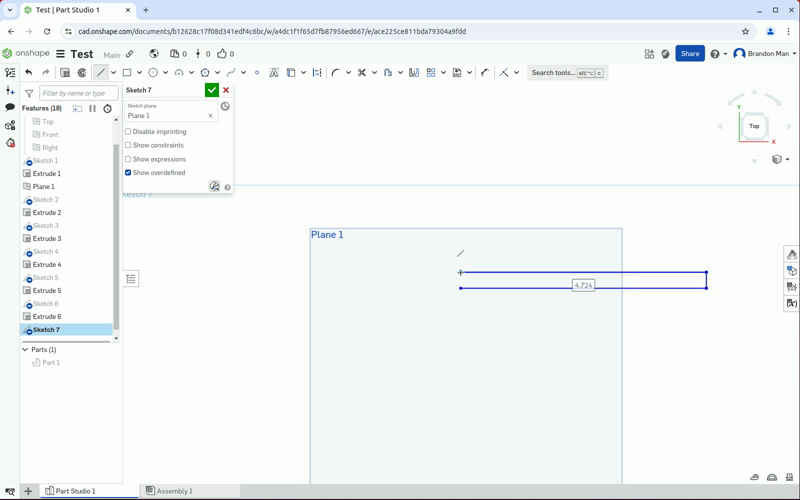
scroll(-6)
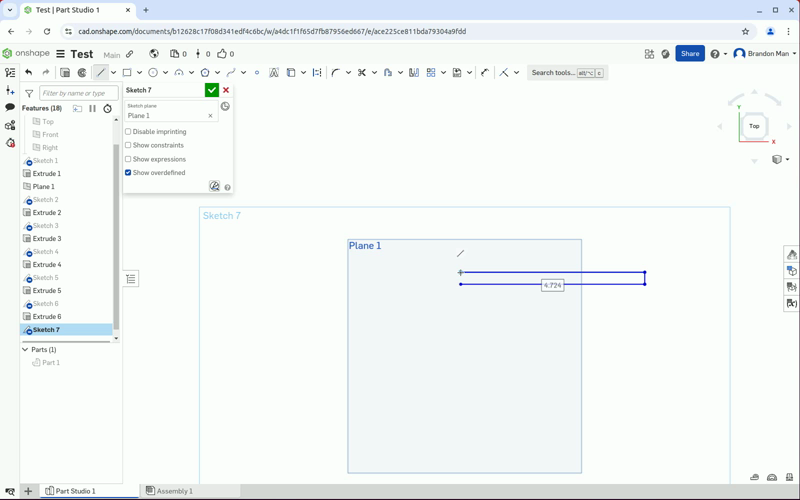
scroll(-6)
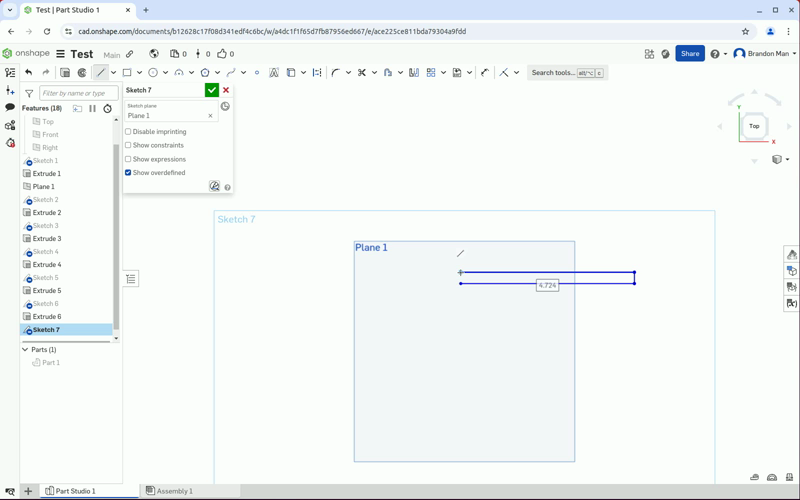
scroll(-6)
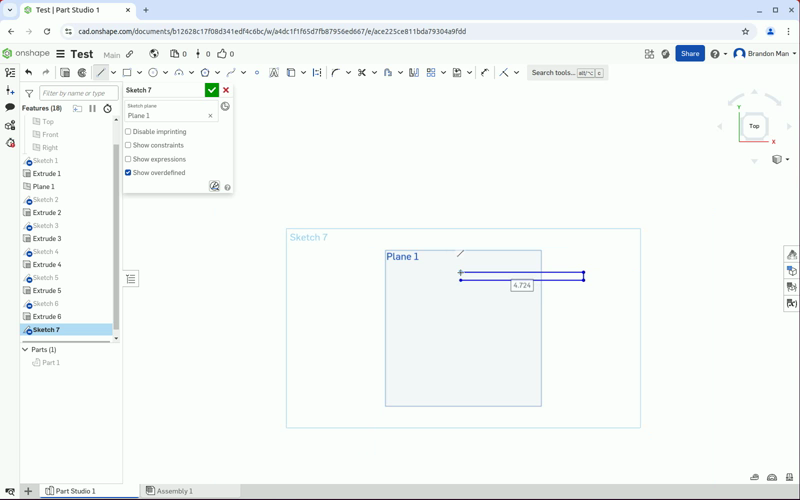
scroll(-6)
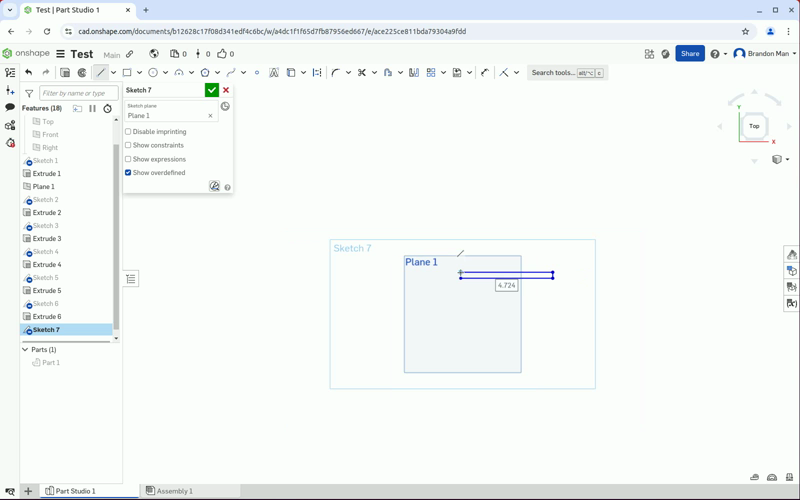
scroll(-6)
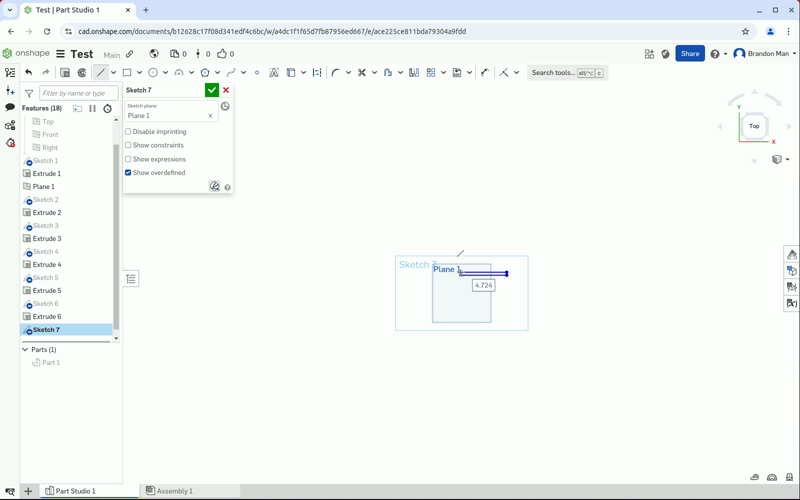
scroll(-6)
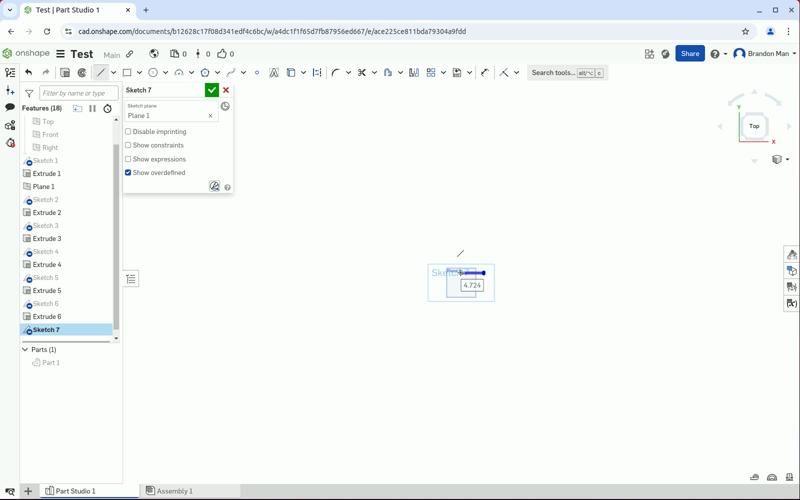
key_up(shift)
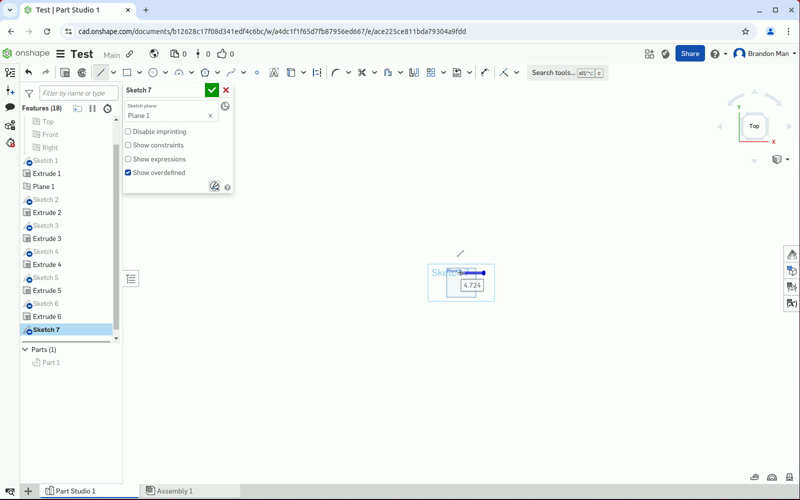
mouse_move(490, 272)
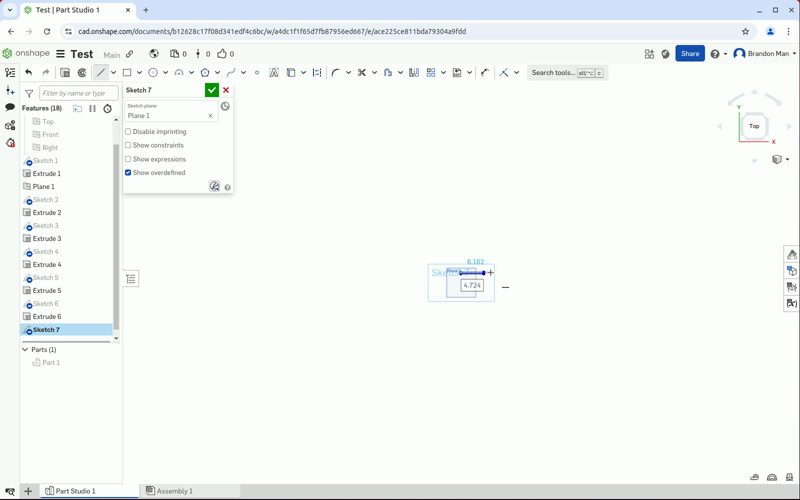
key_down(shift)
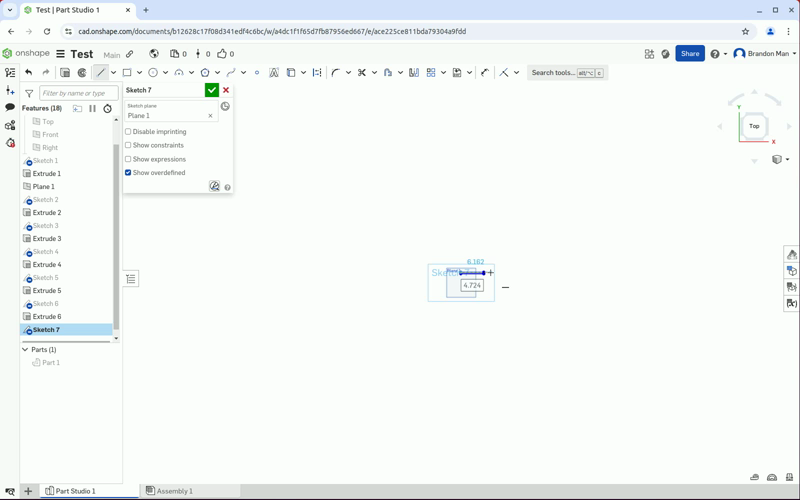
mouse_move(460, 273)
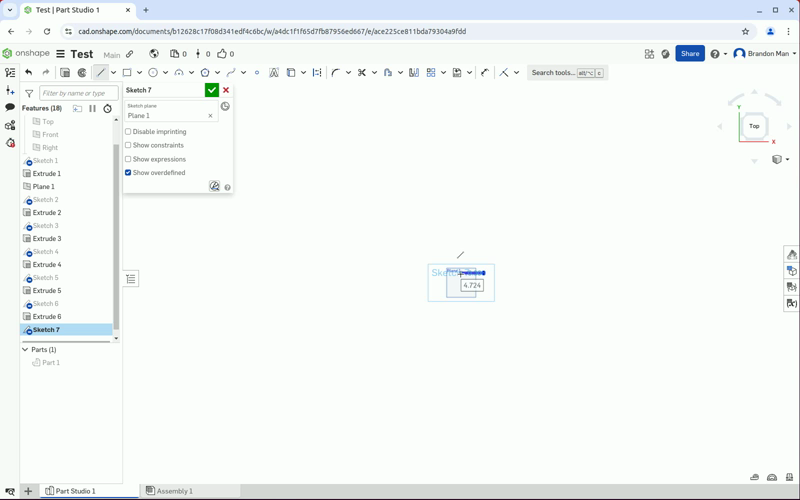
scroll(6)
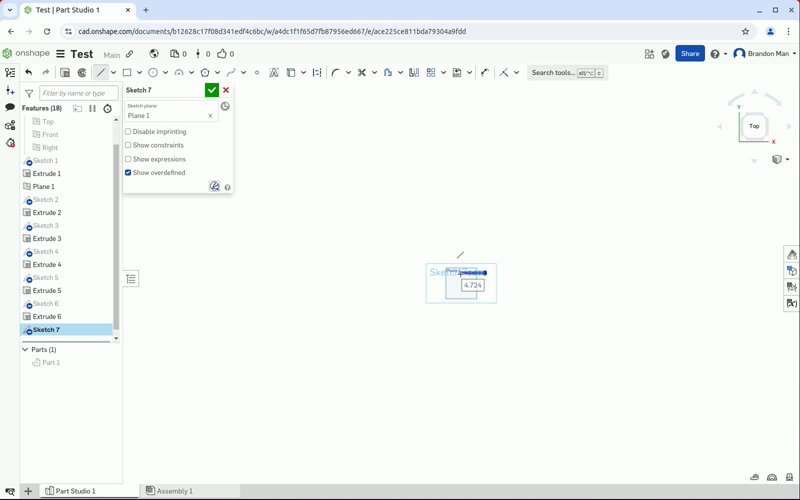
scroll(6)
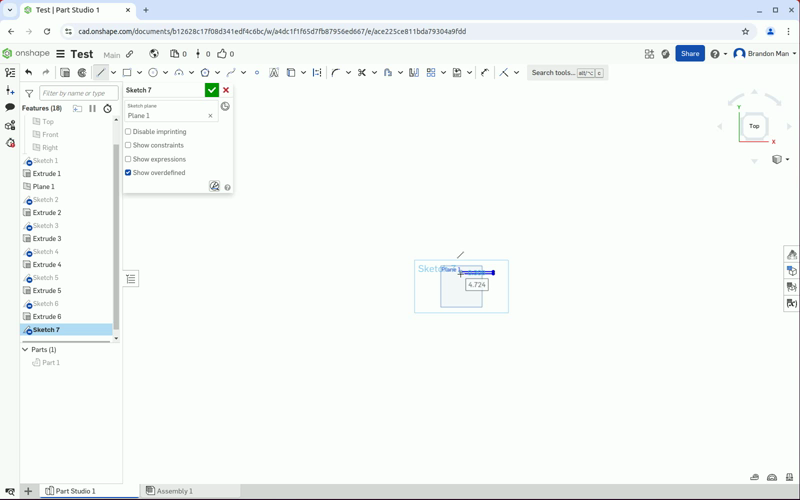
scroll(6)
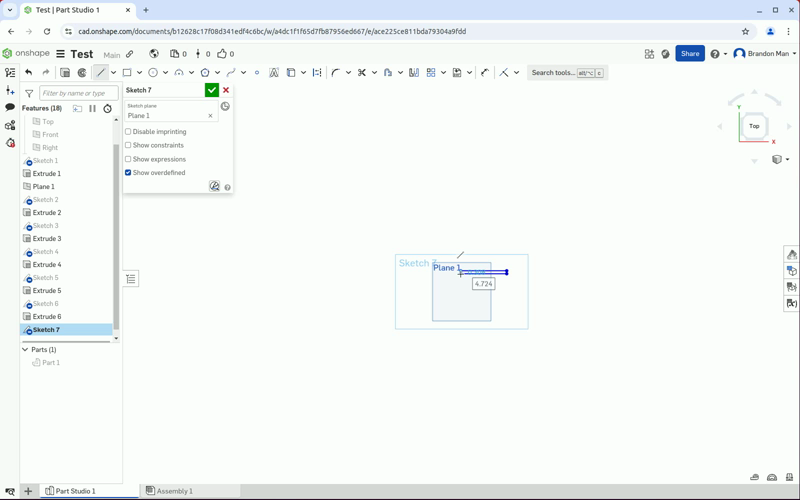
scroll(6)
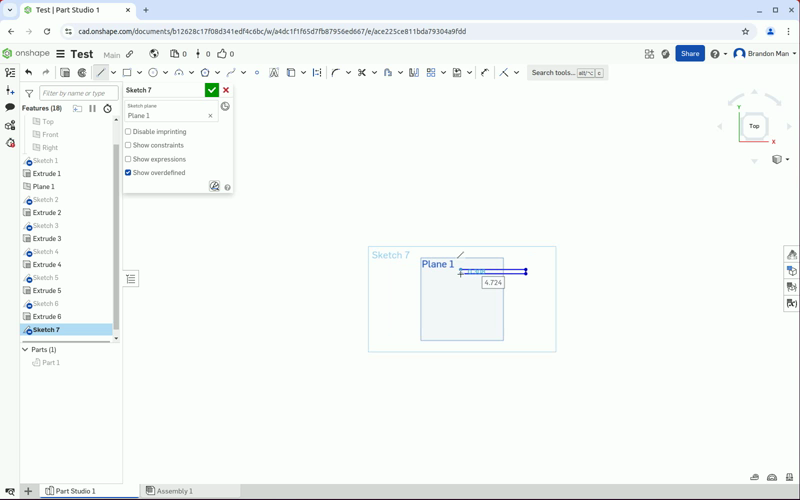
scroll(6)
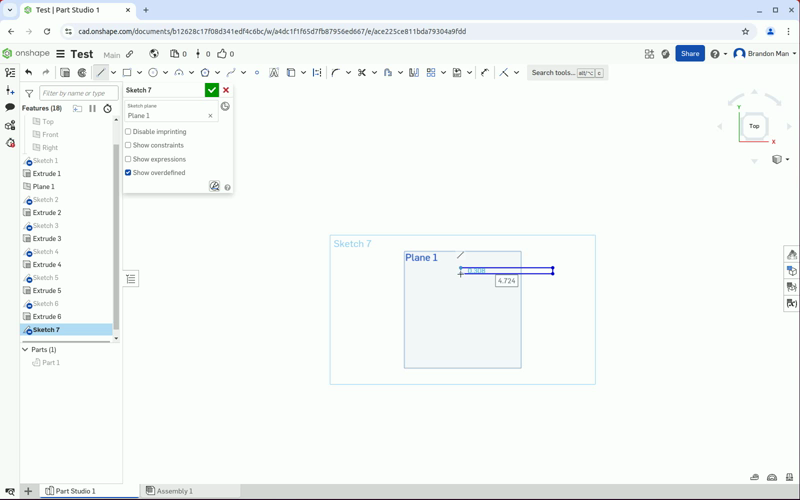
scroll(6)
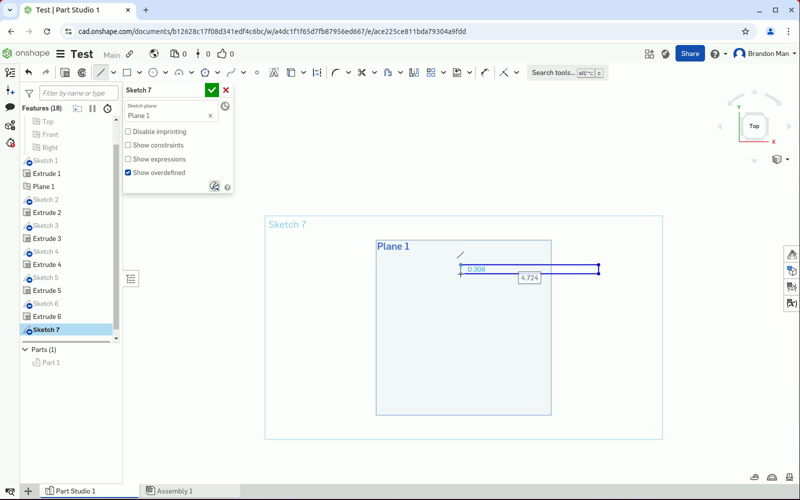
scroll(6)
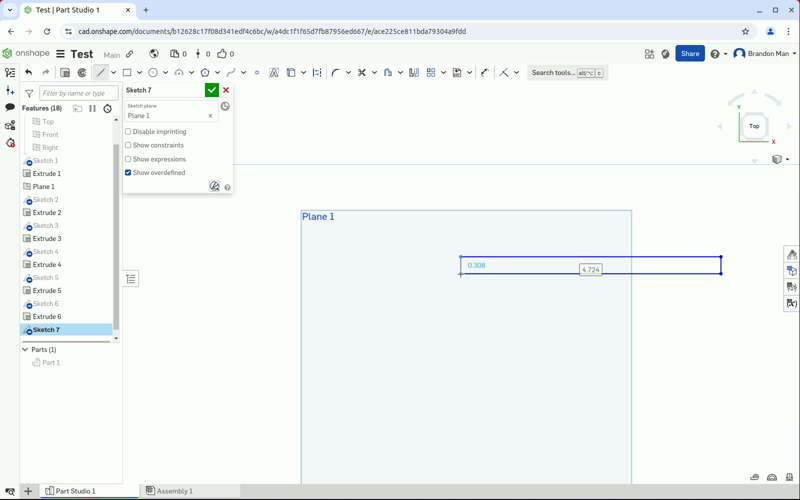
key_up(shift)
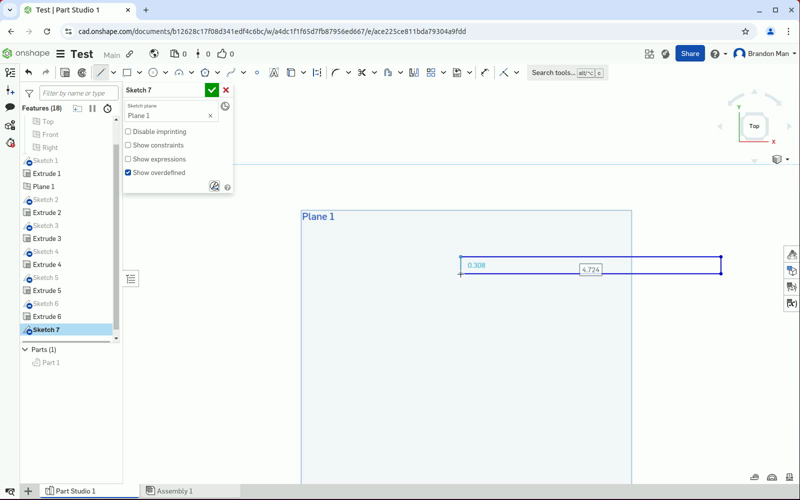
click(460, 273)
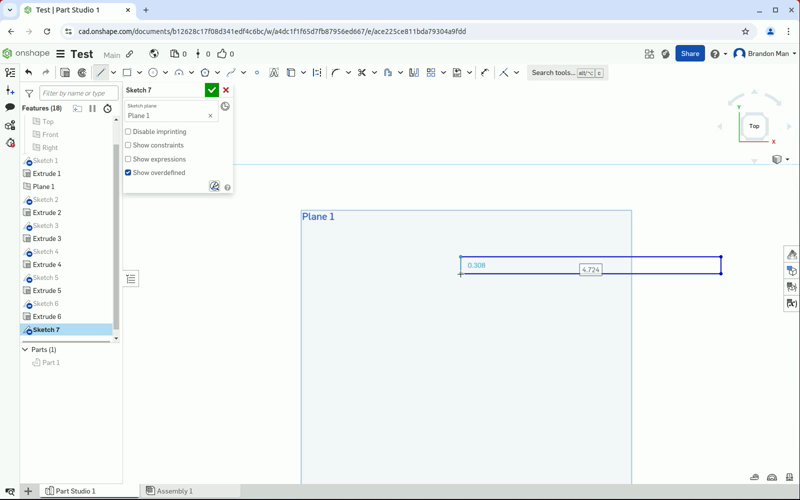
scroll(-6)
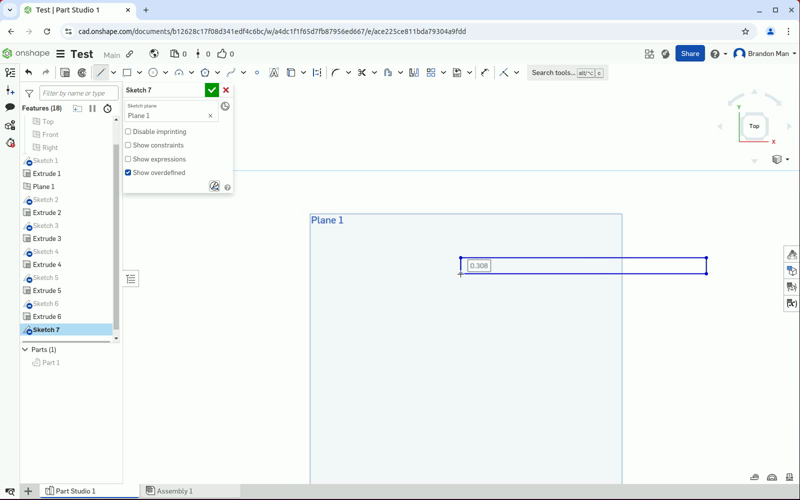
scroll(-6)
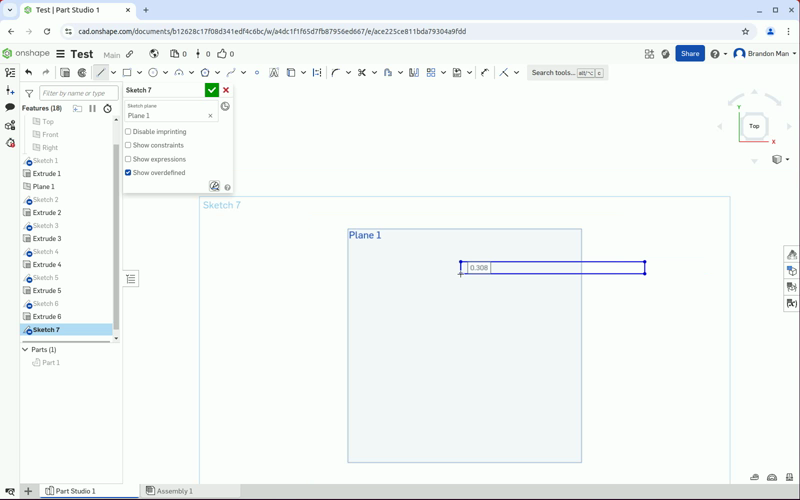
scroll(-6)
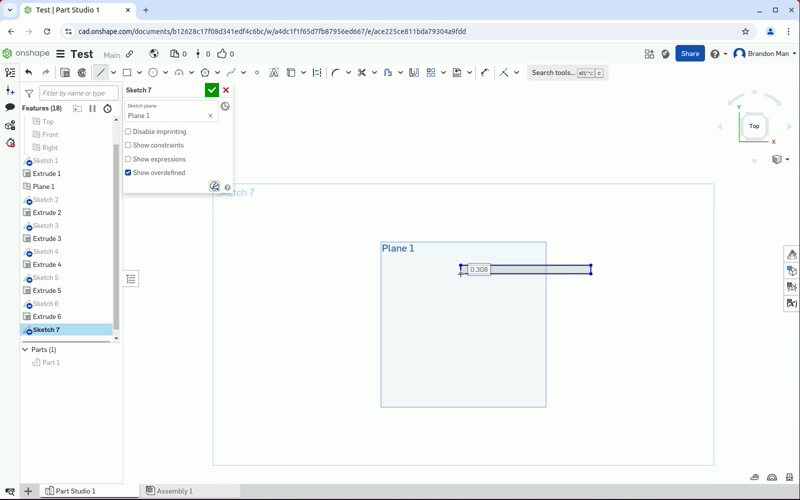
scroll(-6)
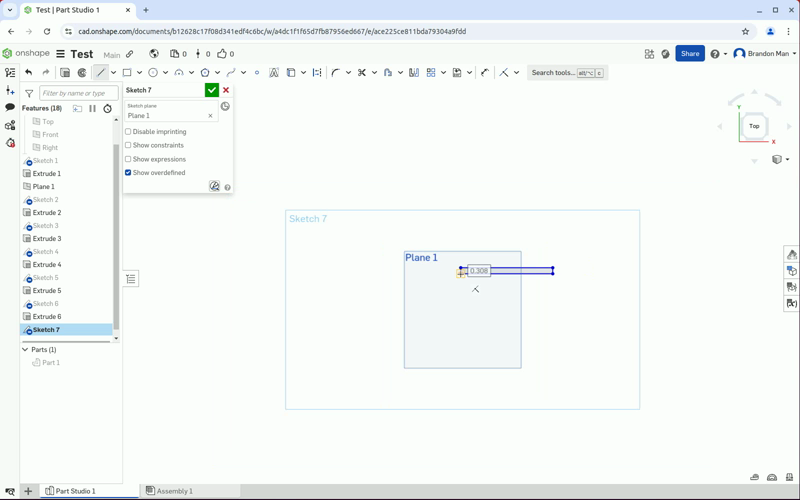
scroll(-6)
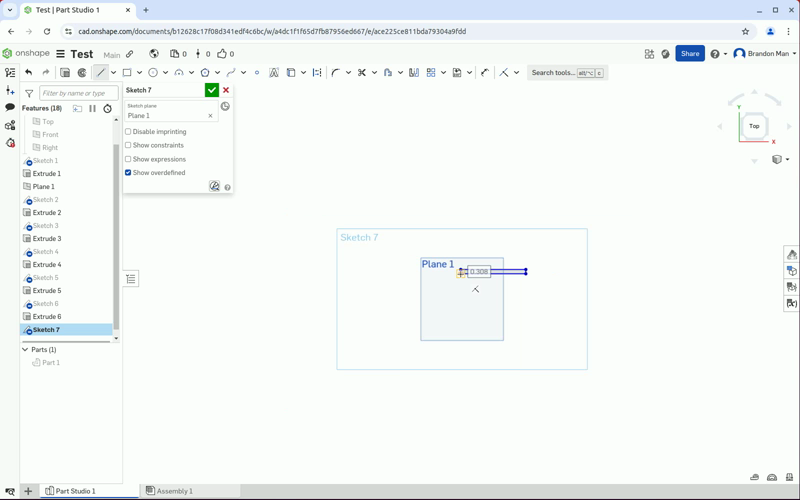
scroll(-6)
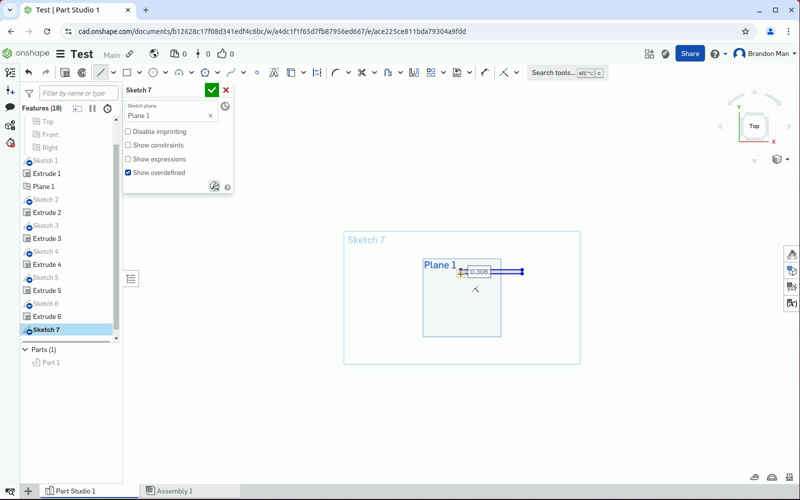
scroll(-6)
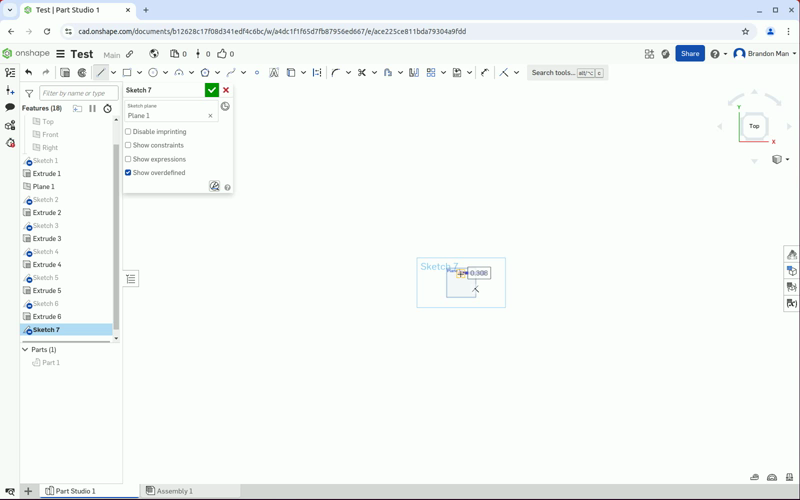
key(esc)
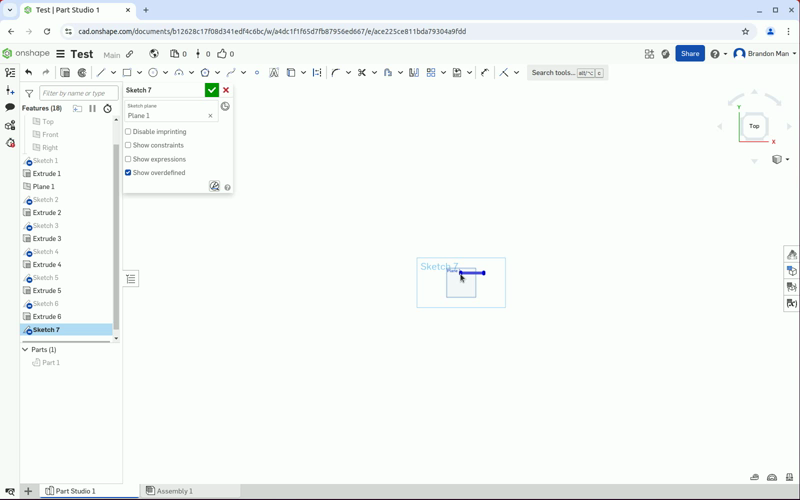
mouse_move(470, 272)
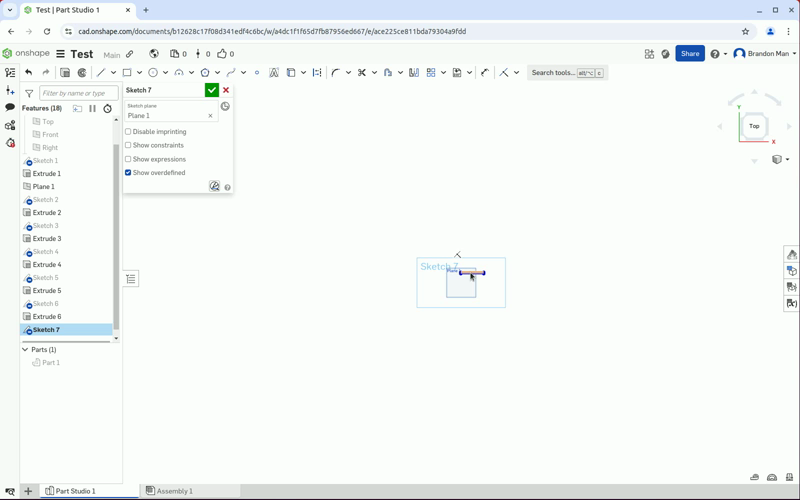
scroll(6)
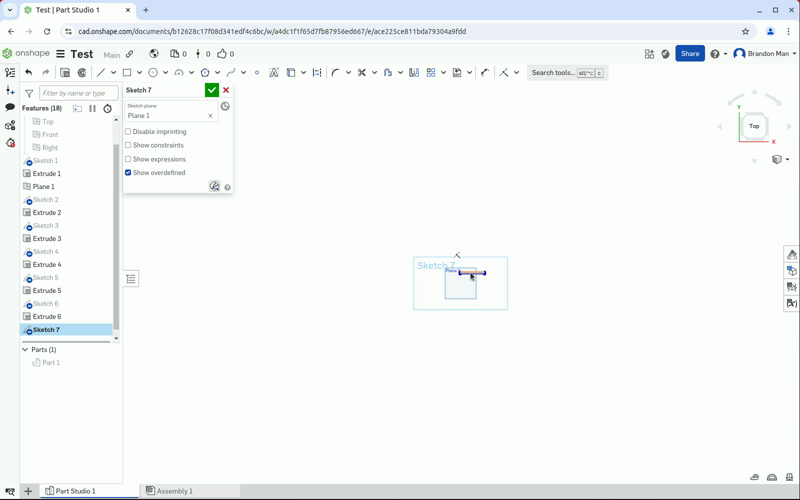
scroll(6)
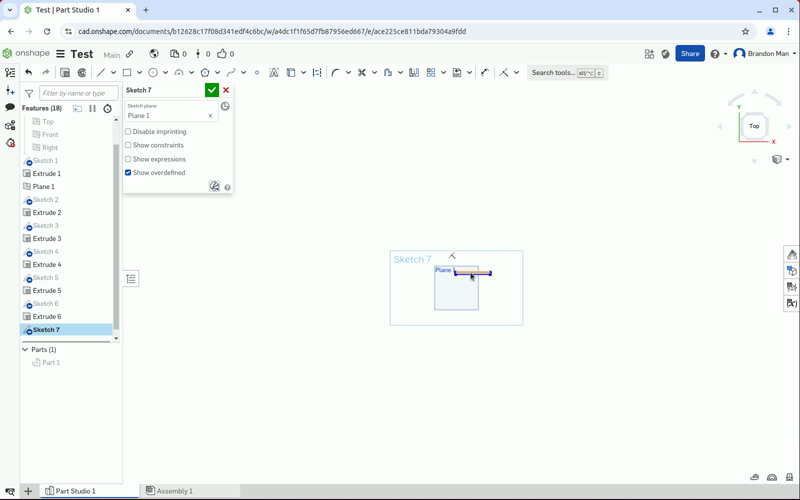
scroll(6)
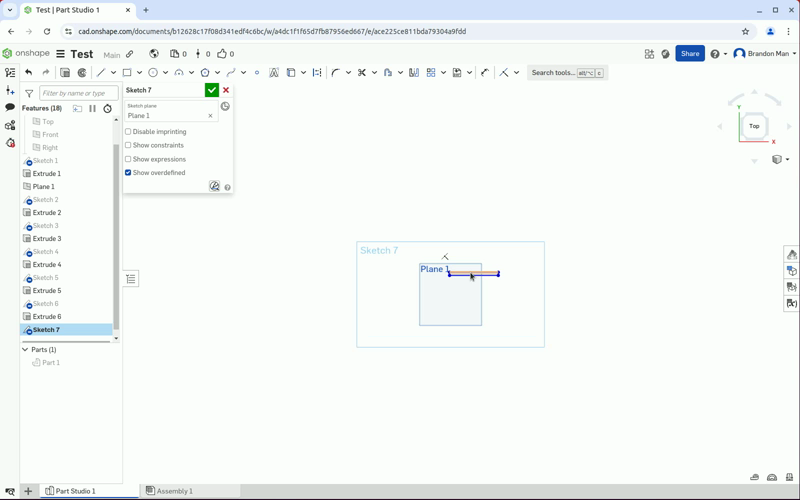
scroll(6)
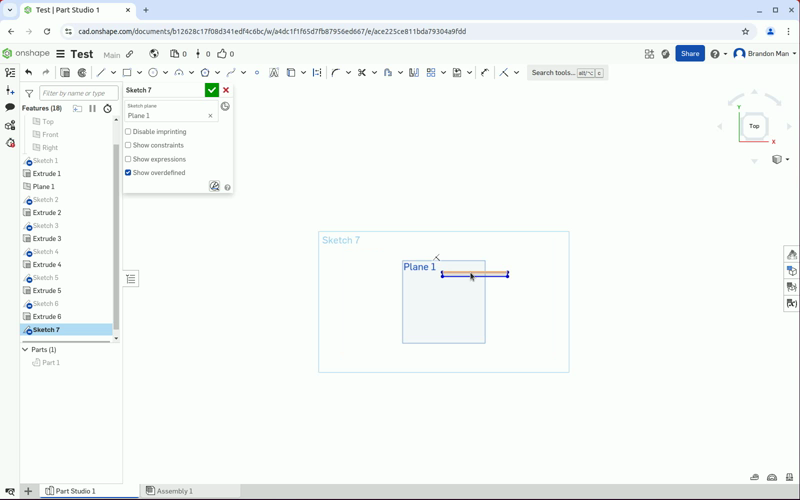
scroll(6)
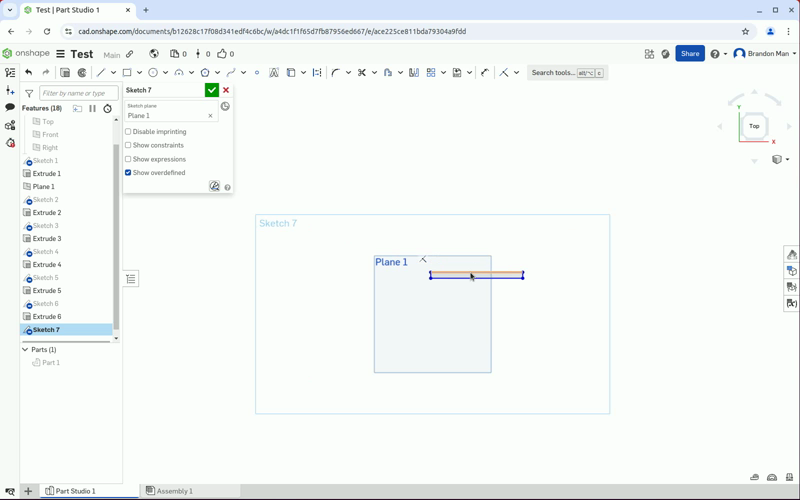
scroll(6)
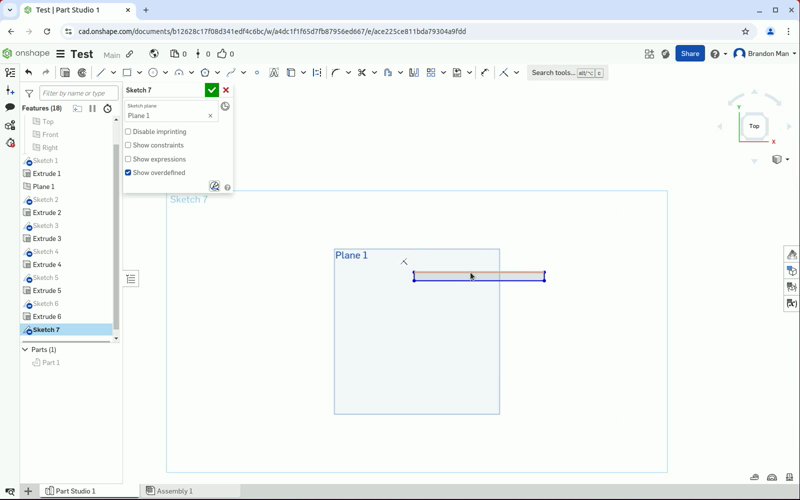
scroll(6)
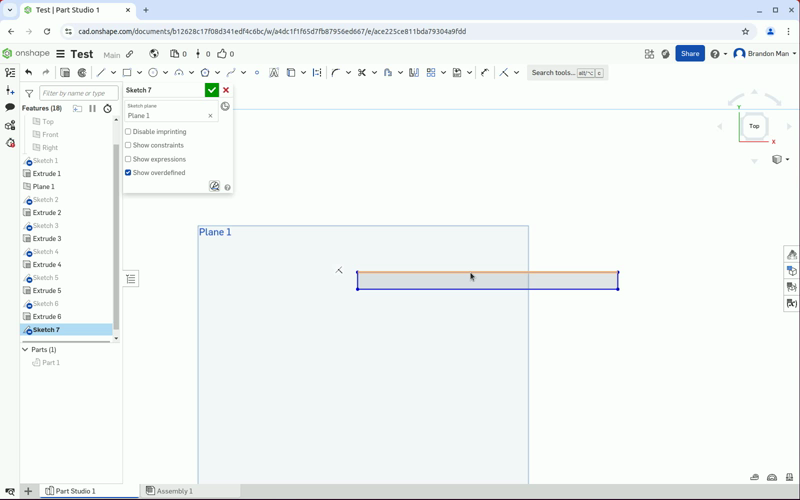
click(470, 272)
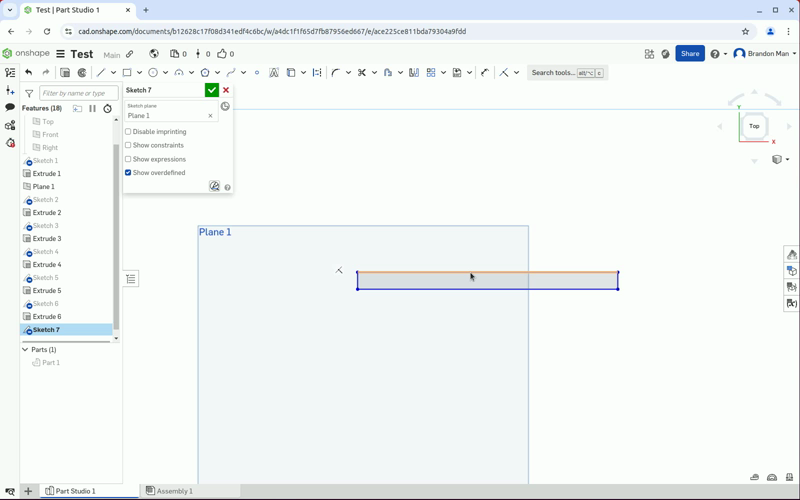
scroll(-6)
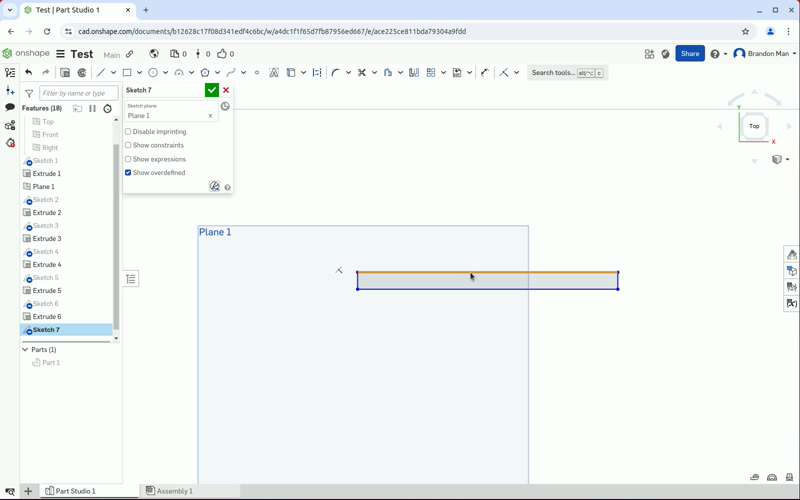
scroll(-6)
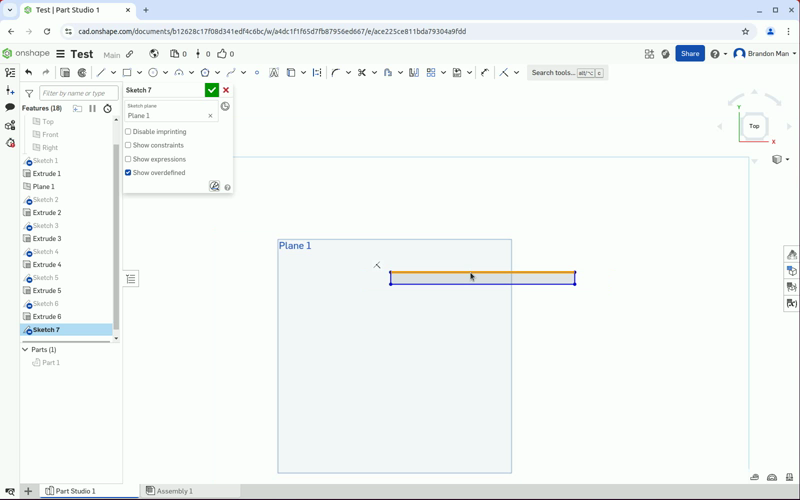
scroll(-6)
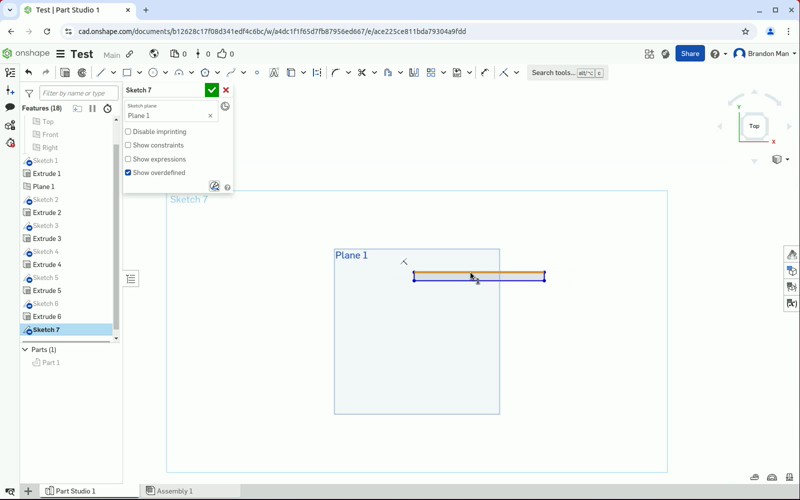
scroll(-6)
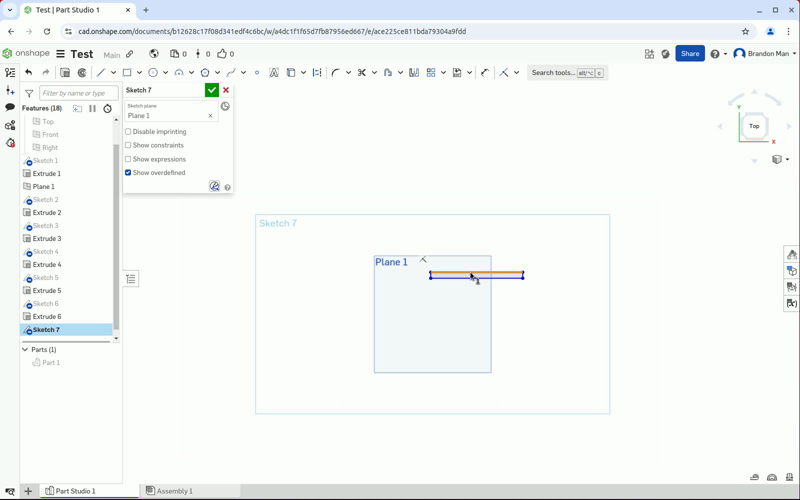
scroll(-6)
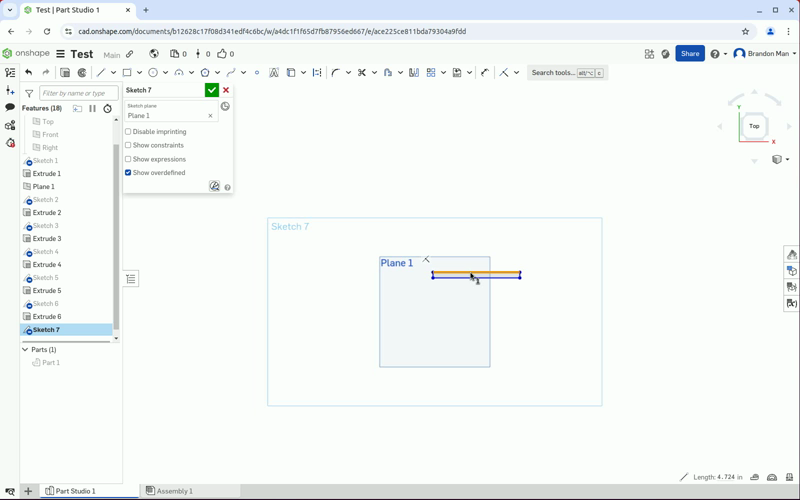
scroll(-6)
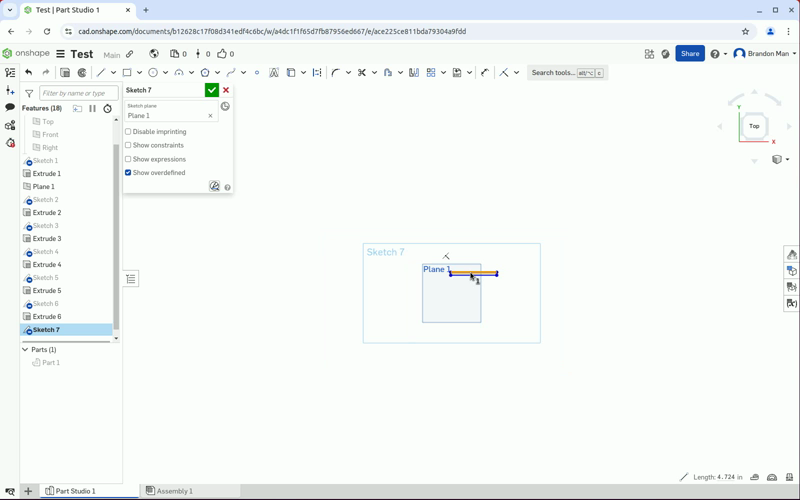
scroll(-6)
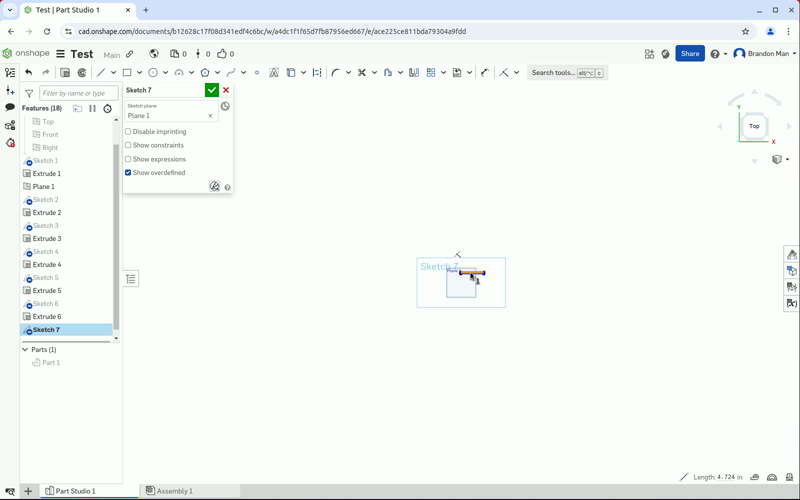
mouse_move(73, 352)
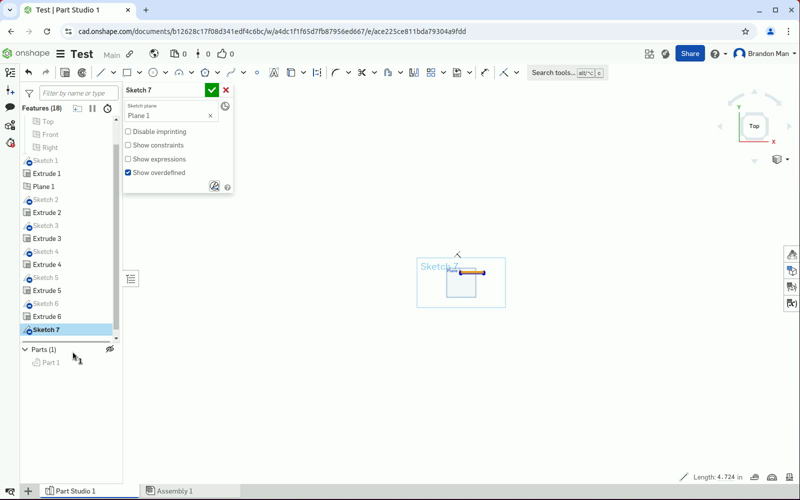
key(shift+y)
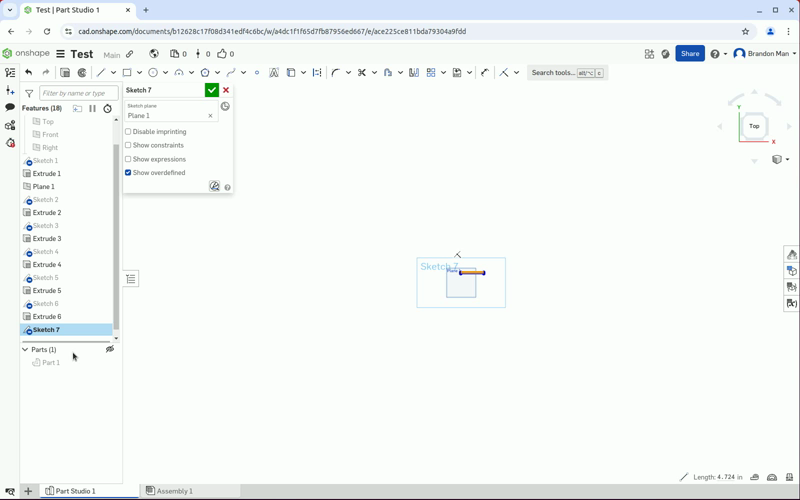
key(shift+e)
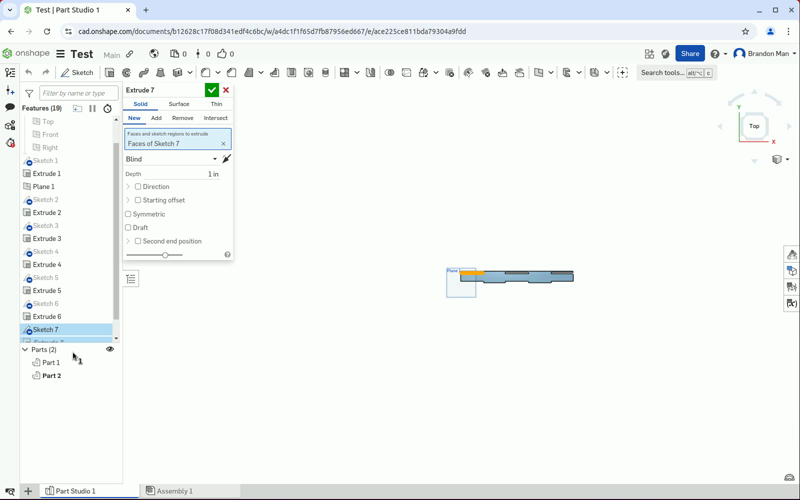
mouse_move(143, 106)
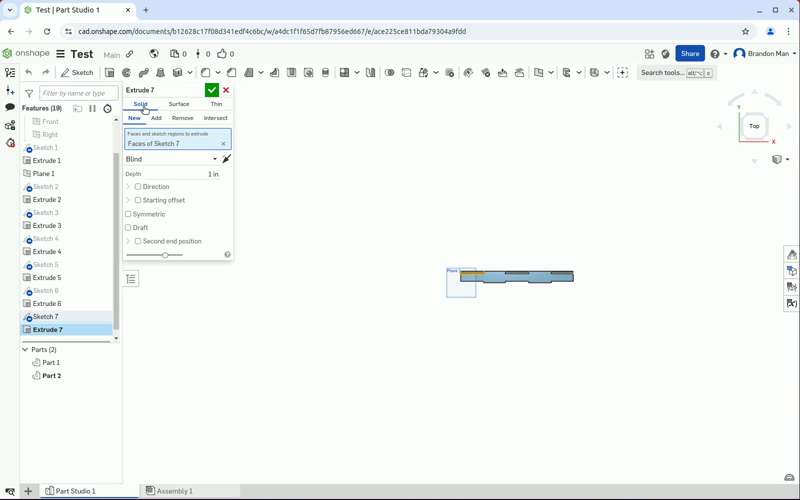
click(143, 106)
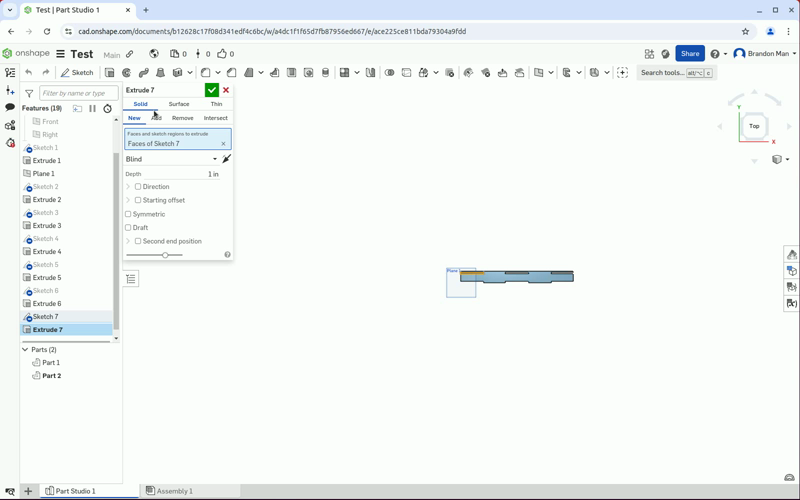
mouse_move(186, 120)
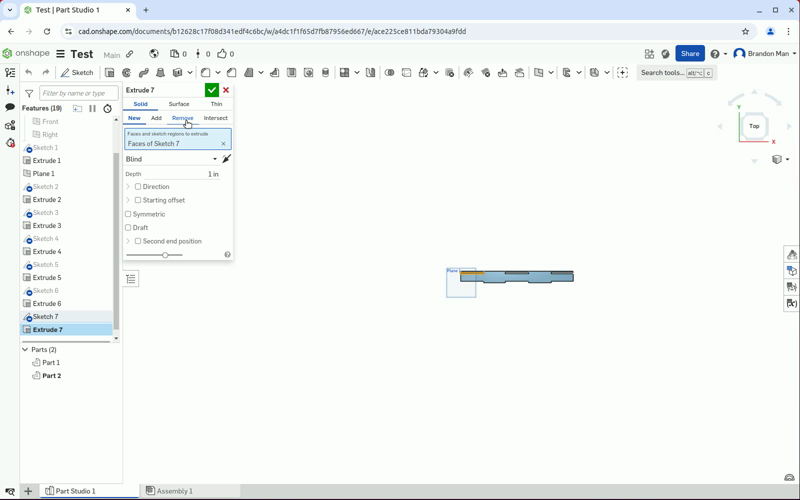
click(186, 120)
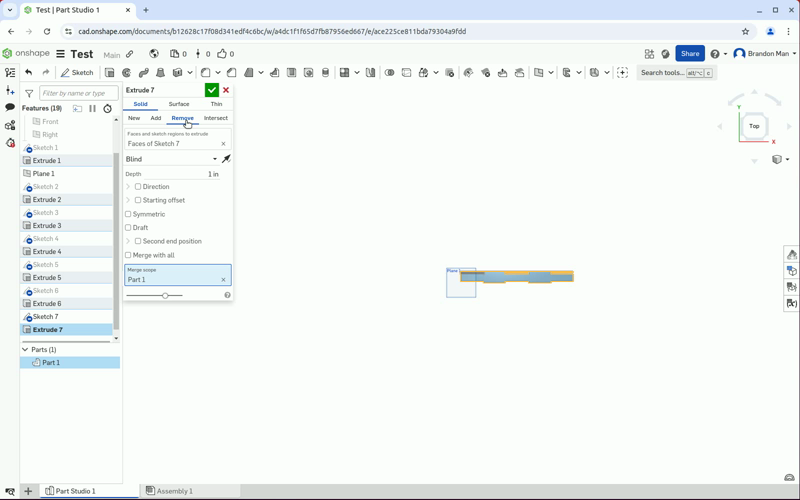
key(tab, 4)
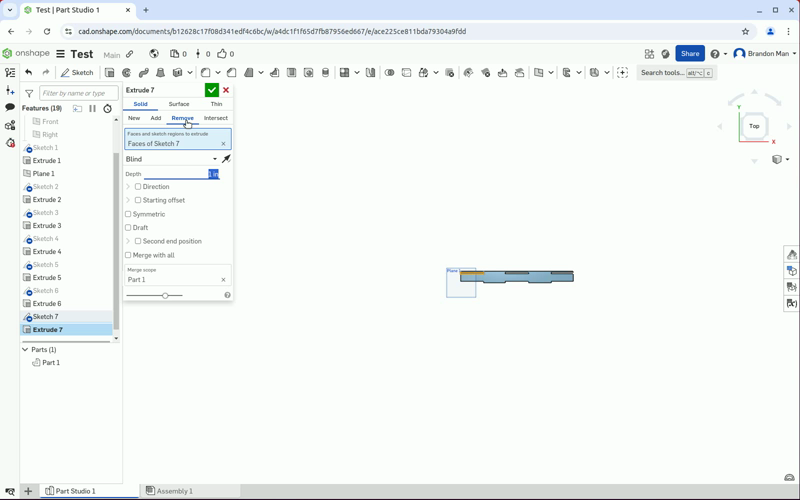
text(1.204)
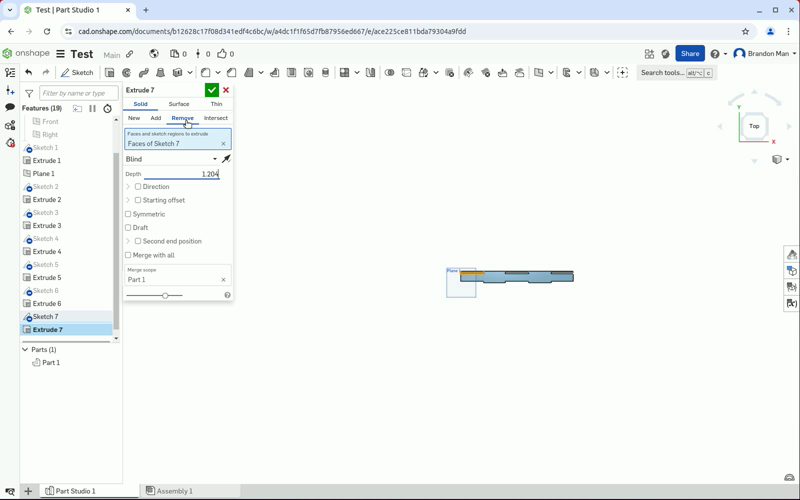
key(tab, 6)
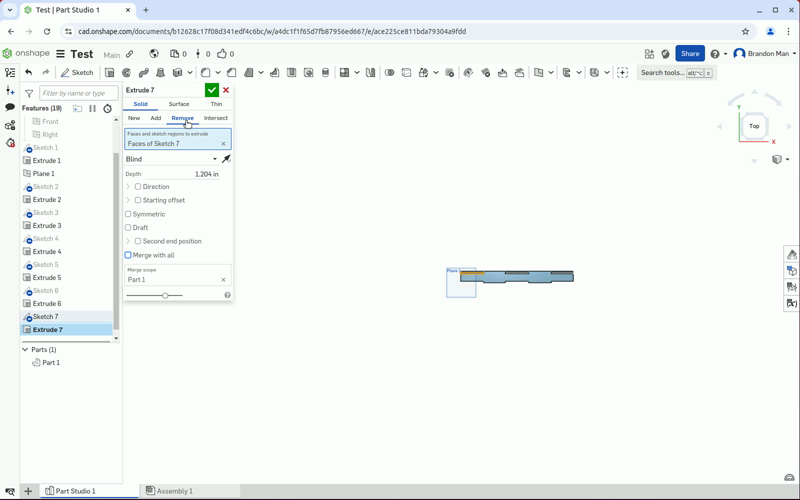
key(space)
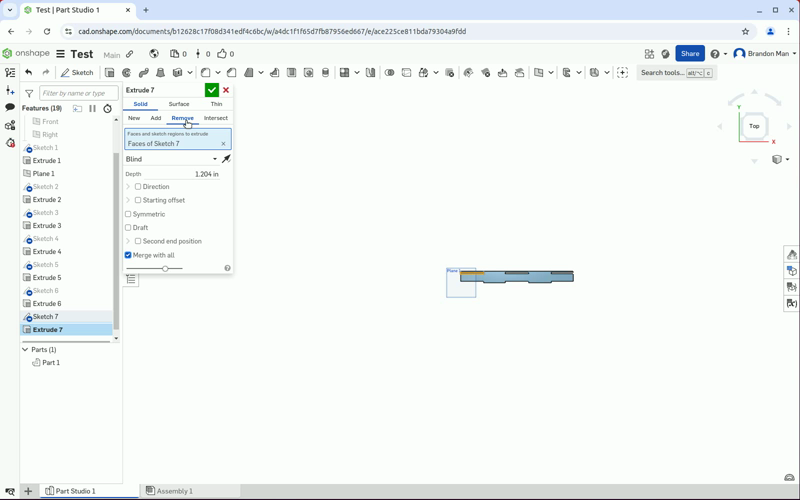
key(enter)
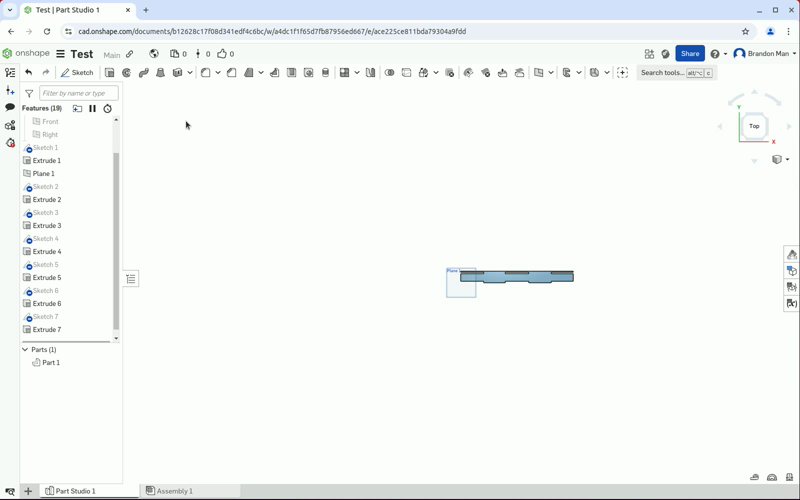
key(shift+h)
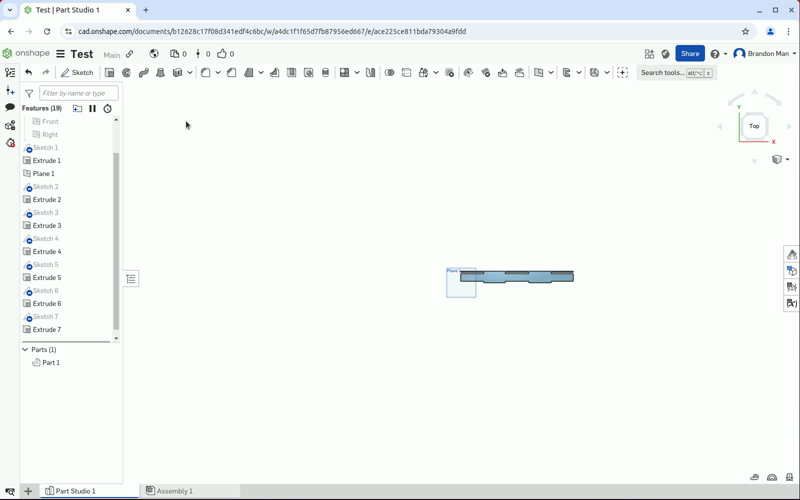
key(shift+h)
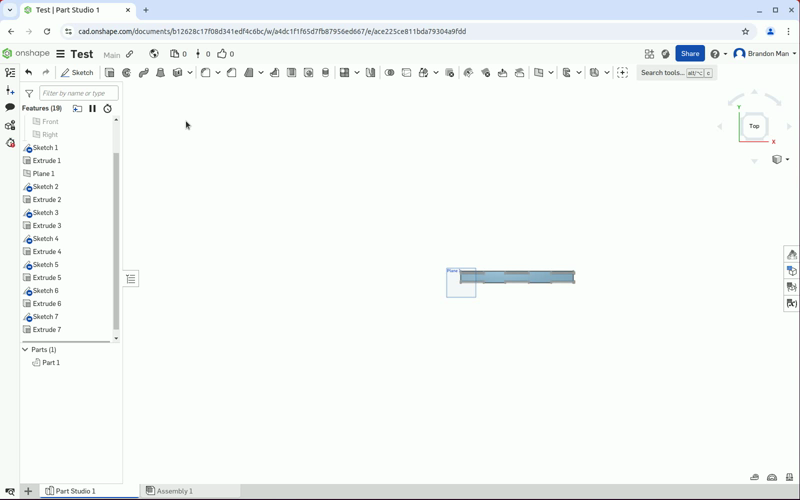
key(shift+7)
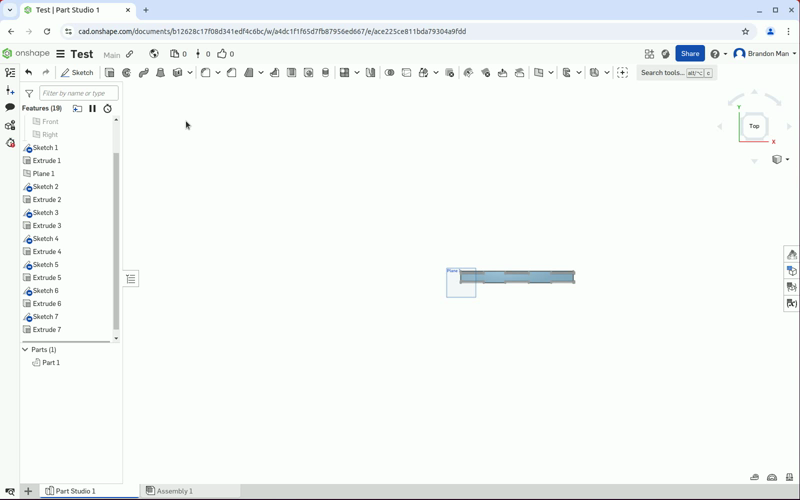
key(up, 3)
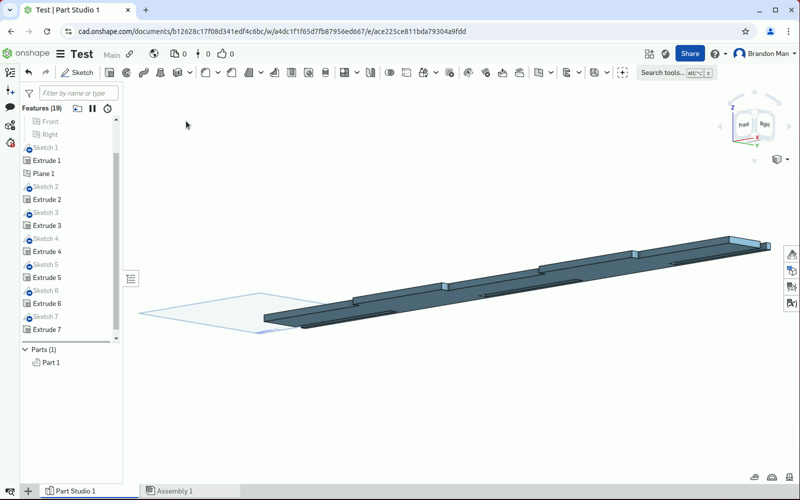
key(left, 3)
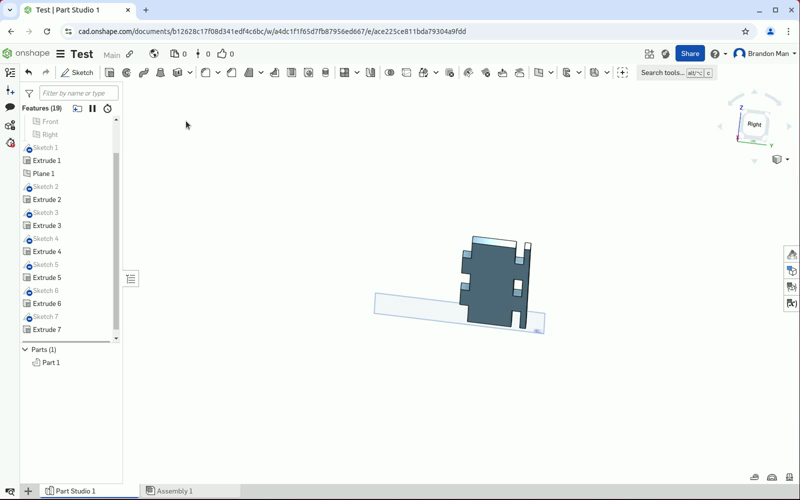
key(right, 3)
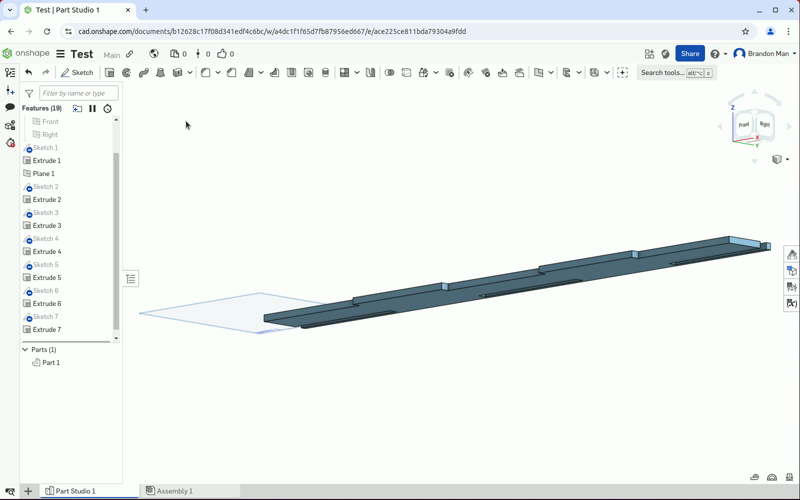
key(down, 3)
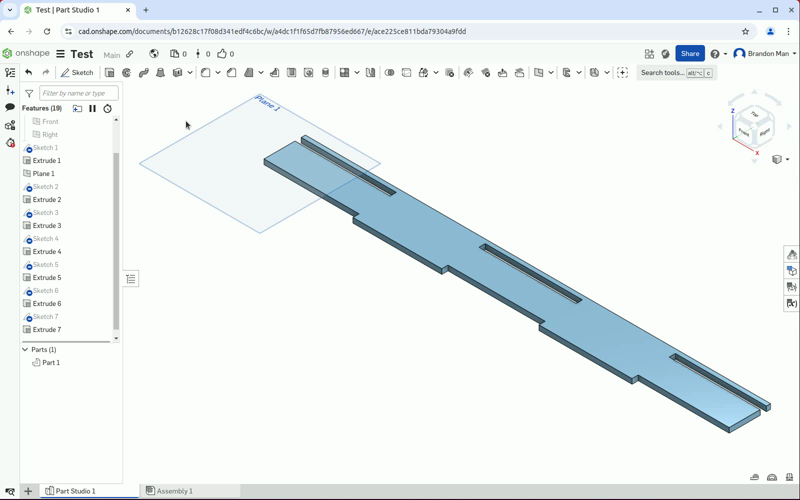
mouse_move(69, 150)
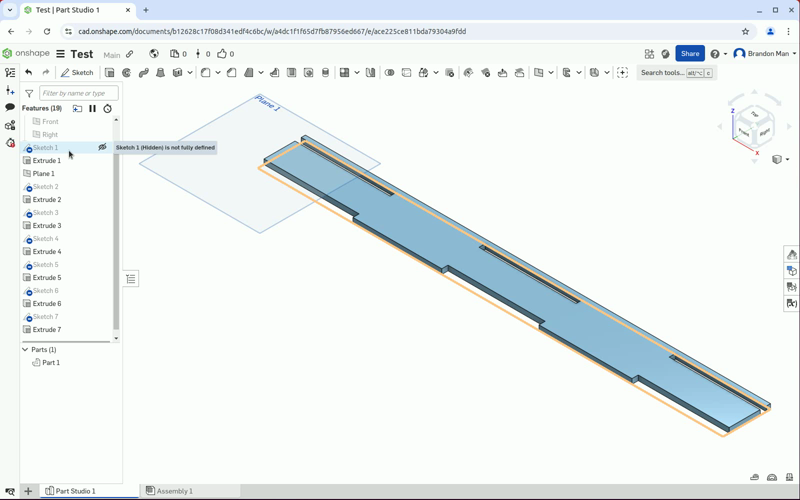
click(69, 150)